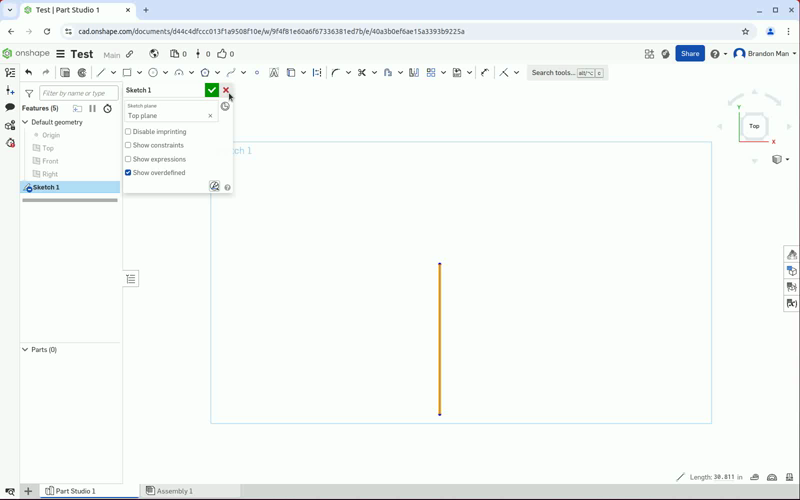
key(shift+h)
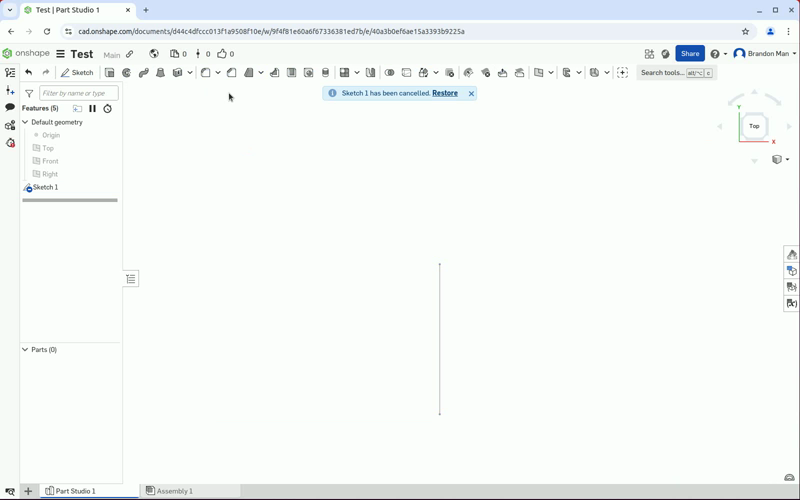
key(shift+s)
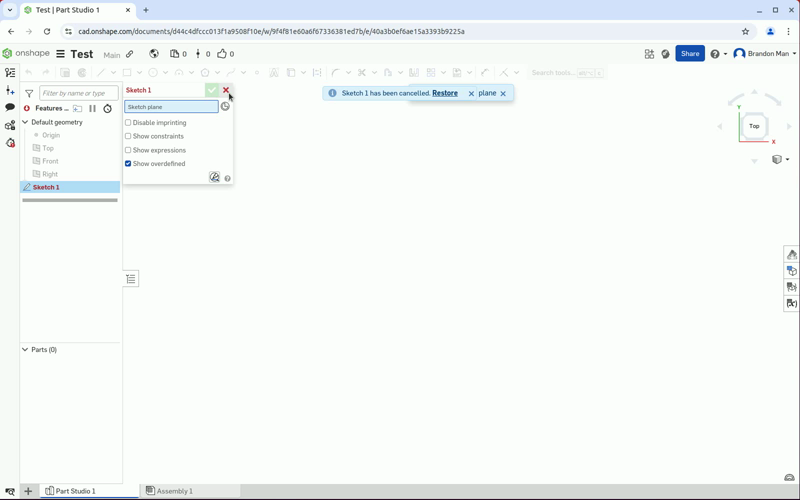
mouse_move(73, 150)
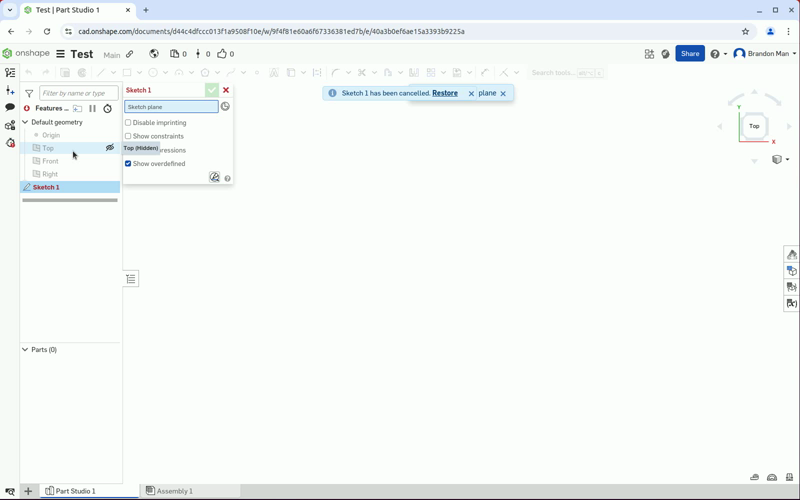
click(73, 150)
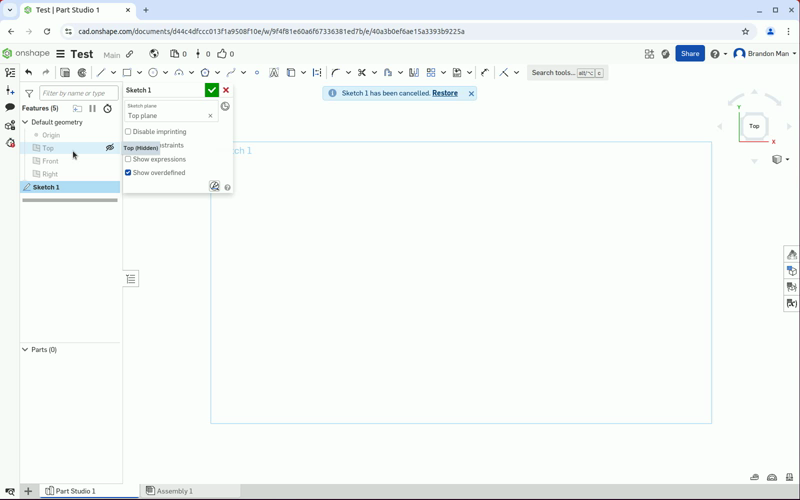
mouse_move(73, 352)
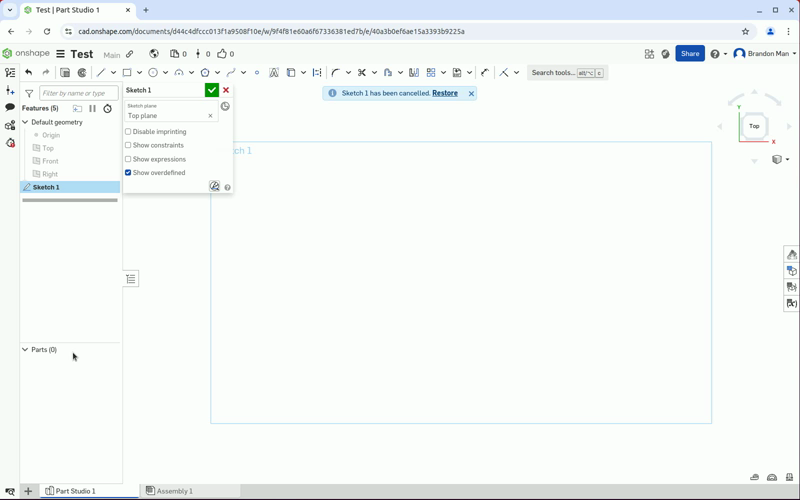
key(y)
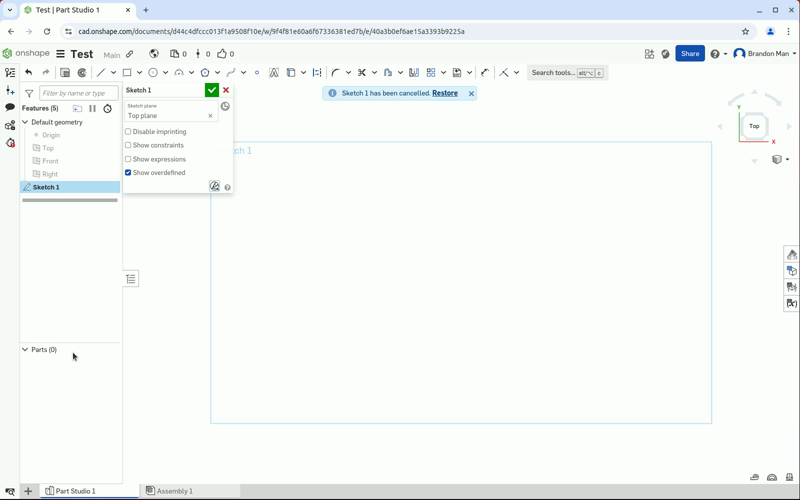
key(a)
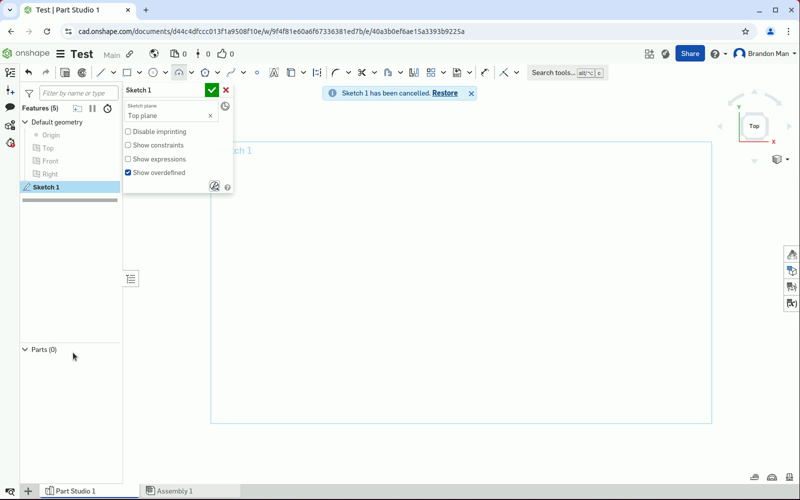
key_down(shift)
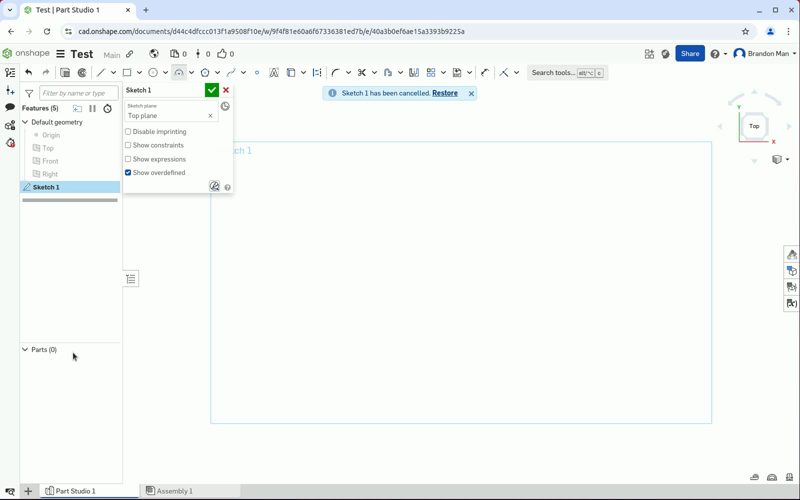
mouse_move(461, 280)
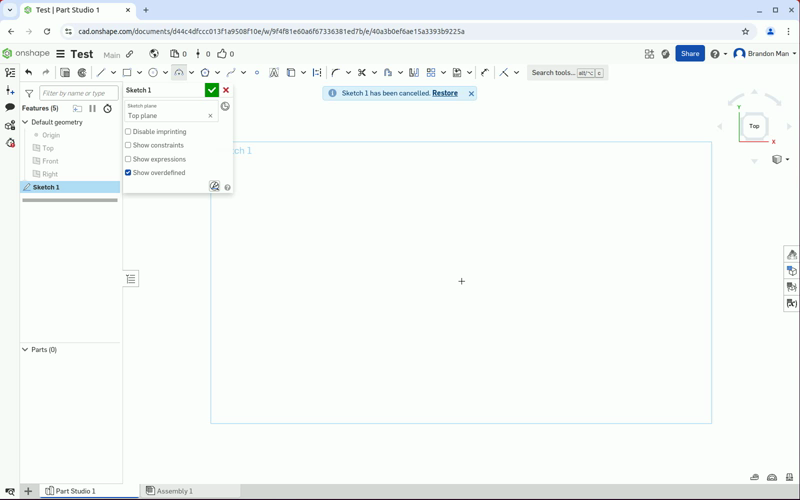
click(461, 280)
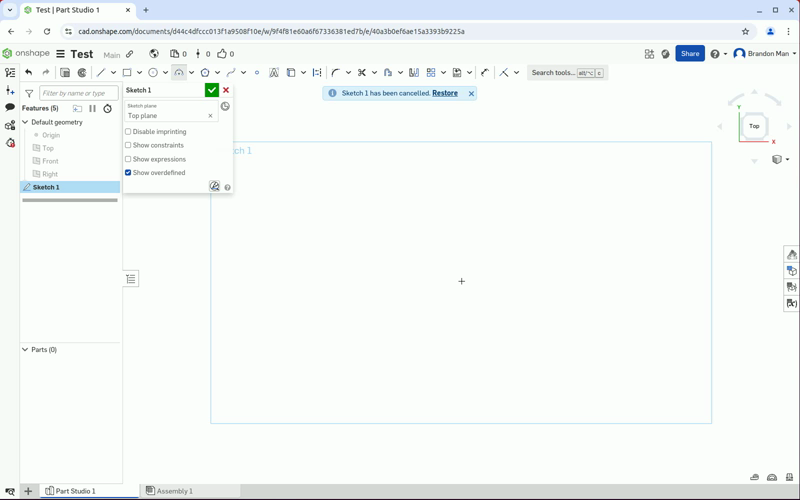
key_up(shift)
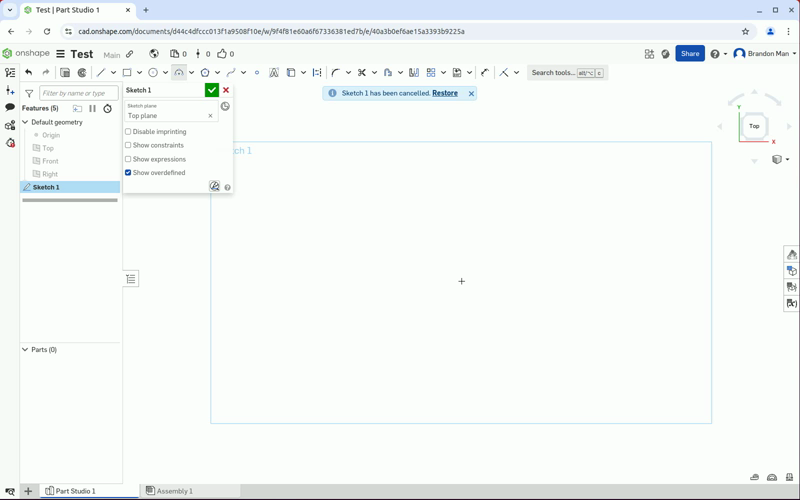
key_down(shift)
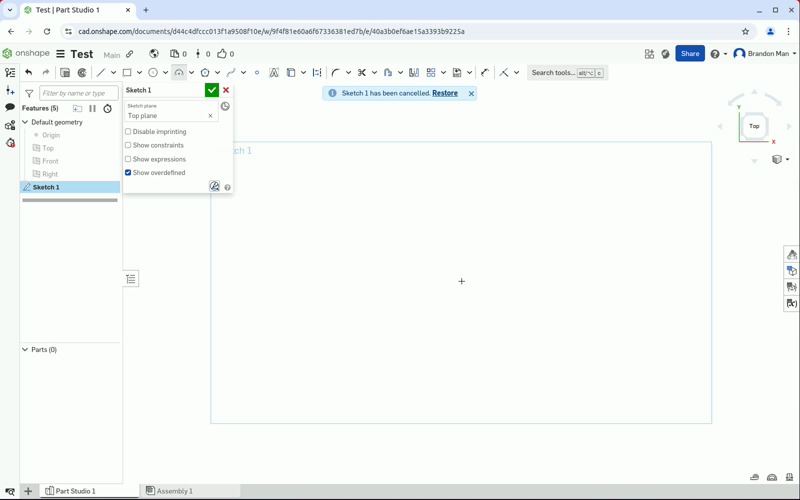
mouse_move(463, 281)
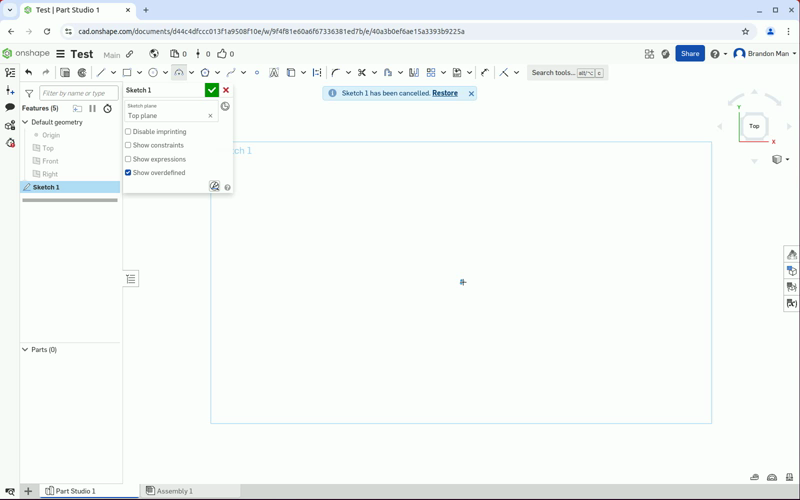
scroll(6)
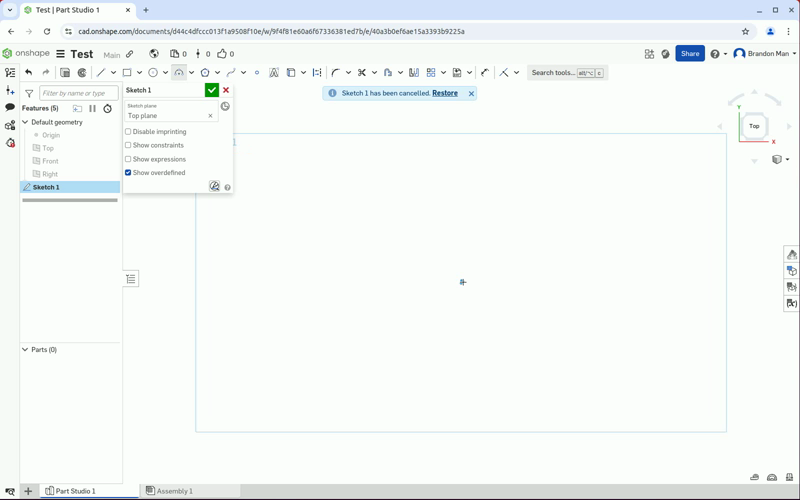
scroll(6)
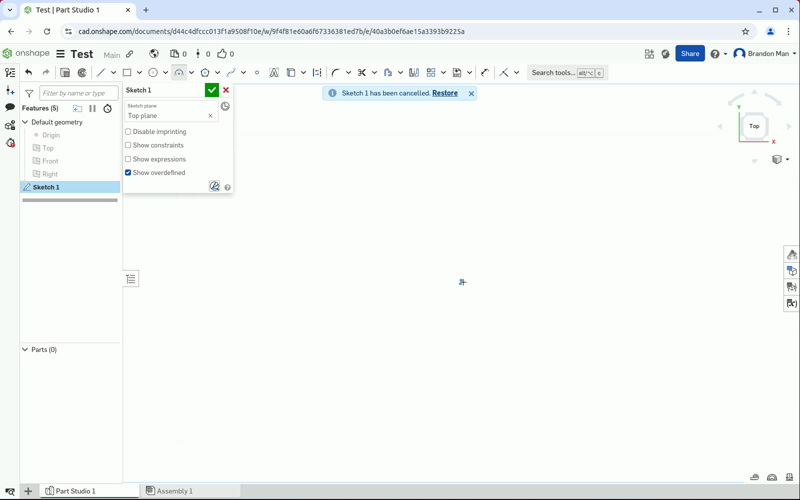
scroll(6)
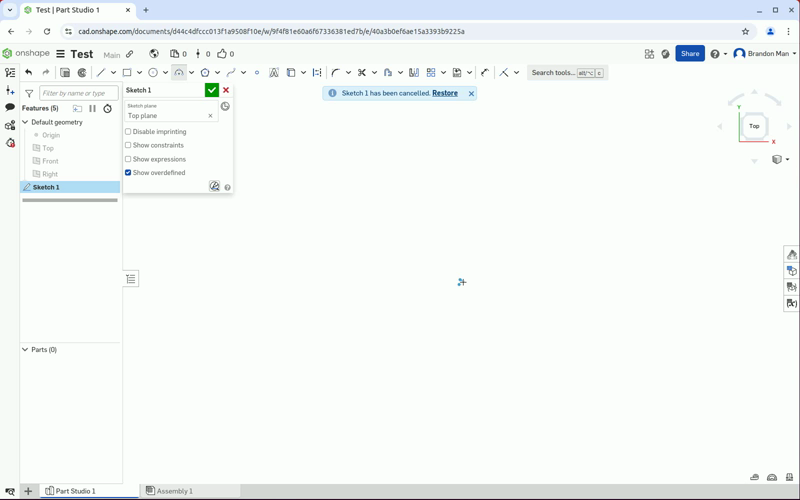
scroll(6)
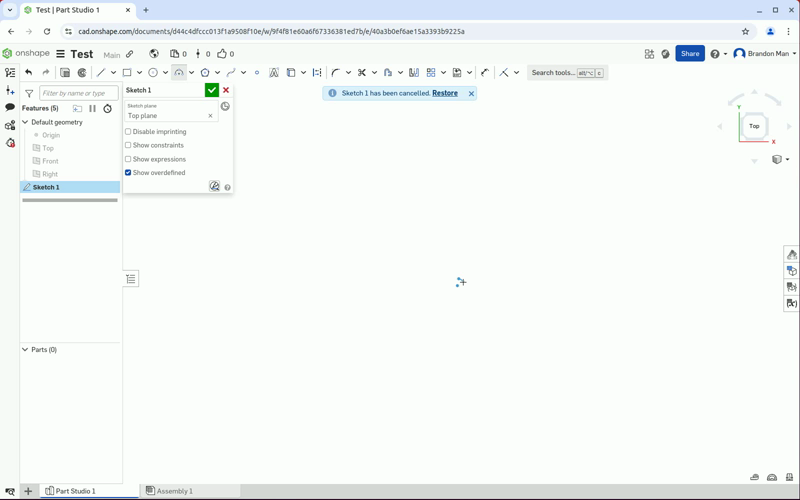
scroll(6)
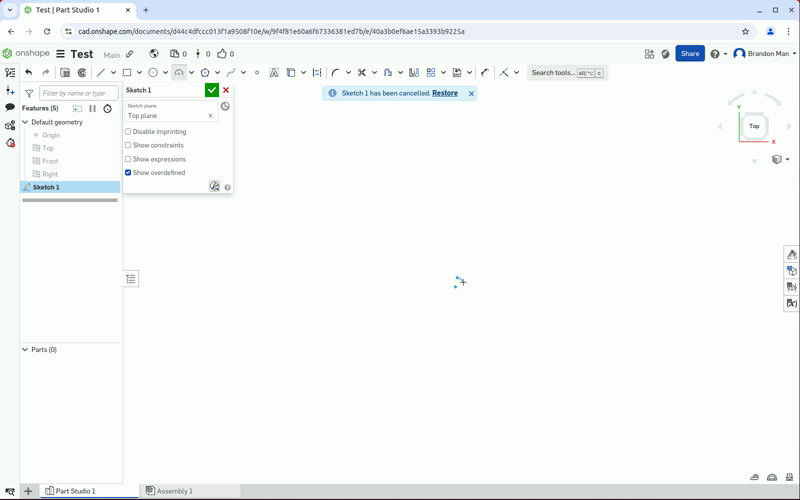
scroll(6)
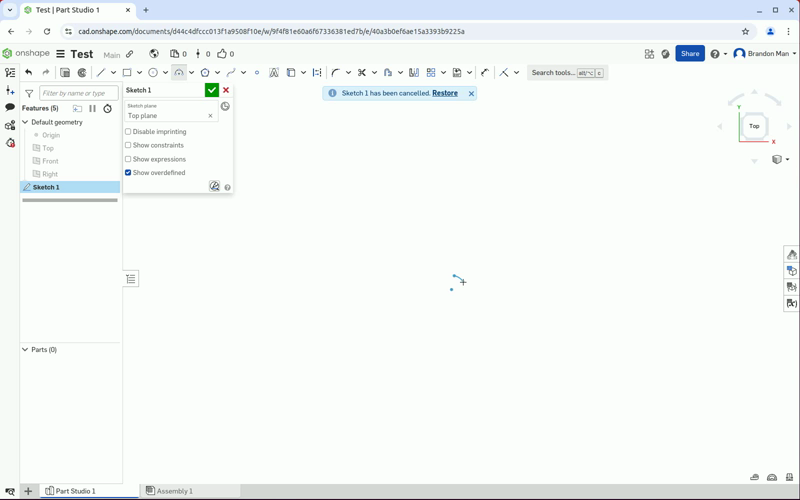
scroll(6)
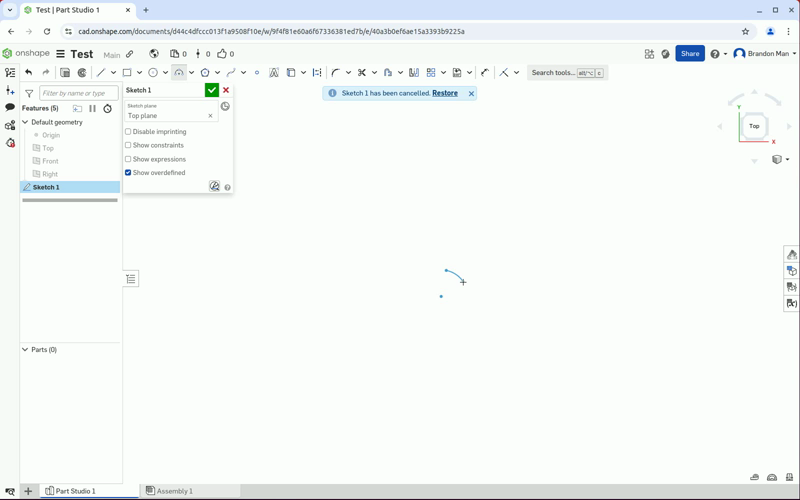
click(463, 281)
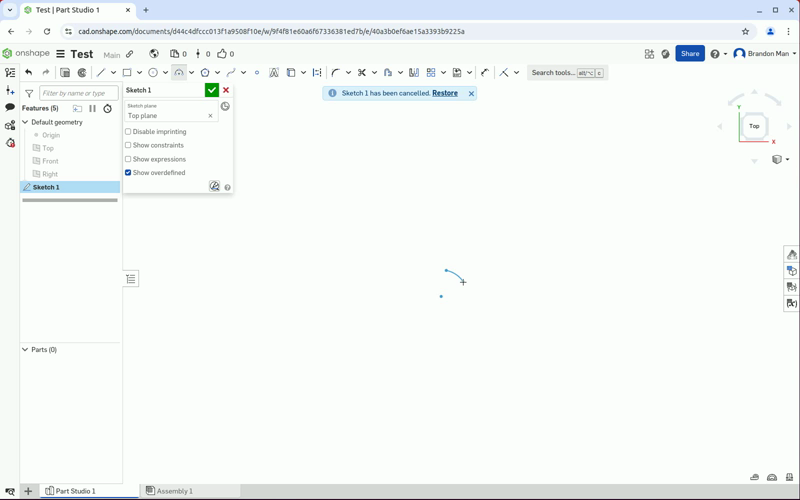
scroll(-6)
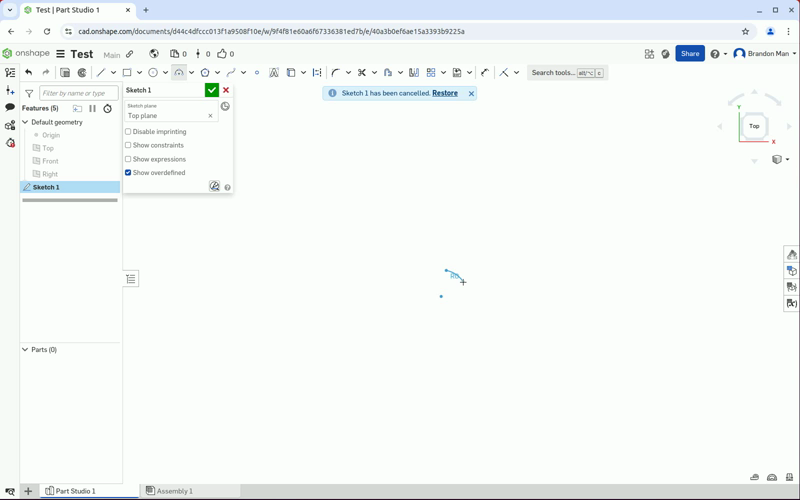
scroll(-6)
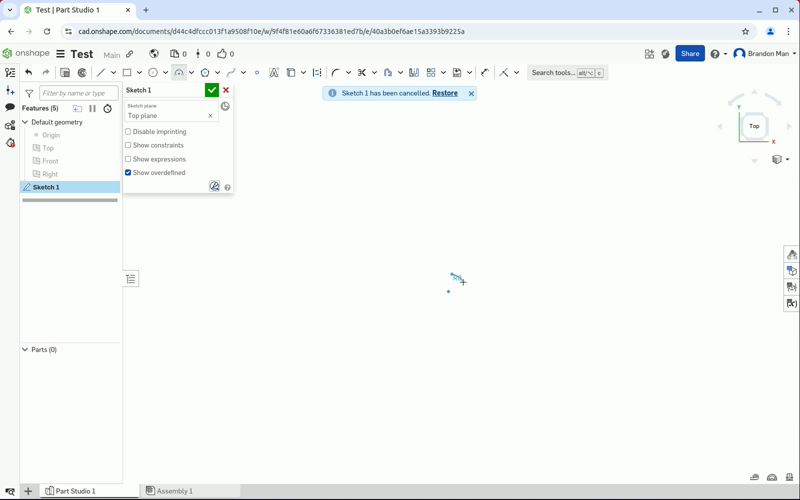
scroll(-6)
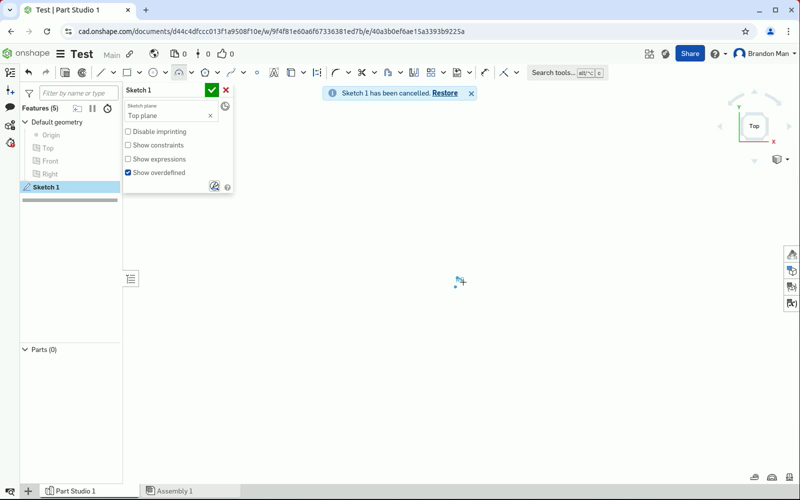
scroll(-6)
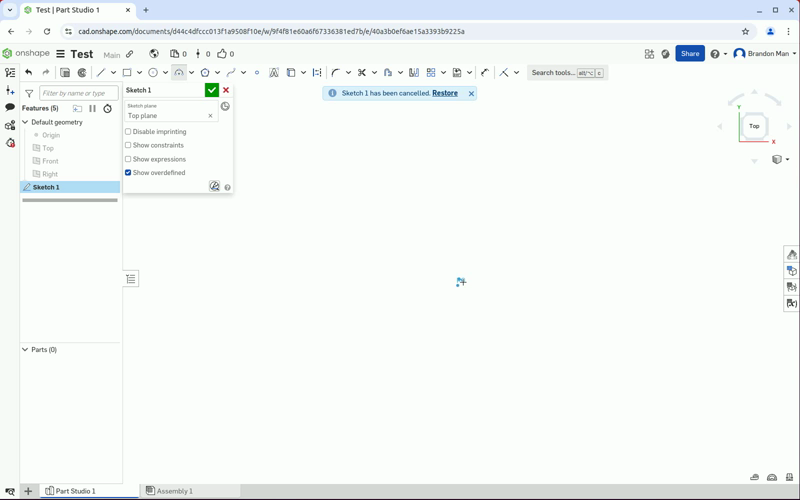
scroll(-6)
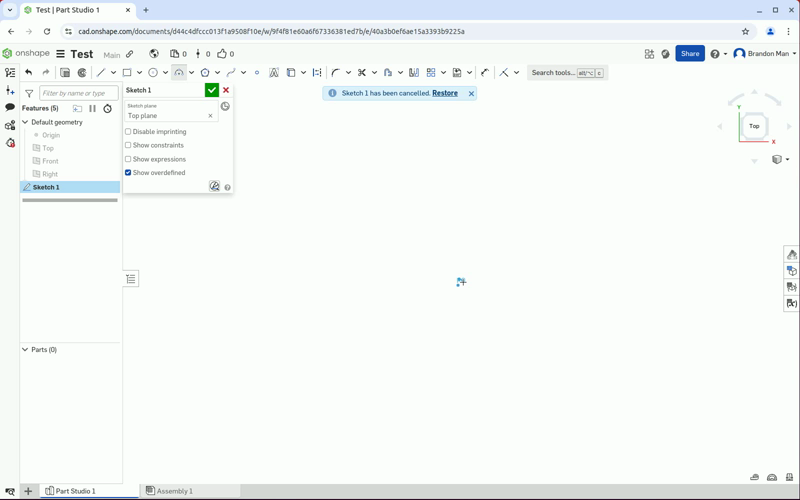
scroll(-6)
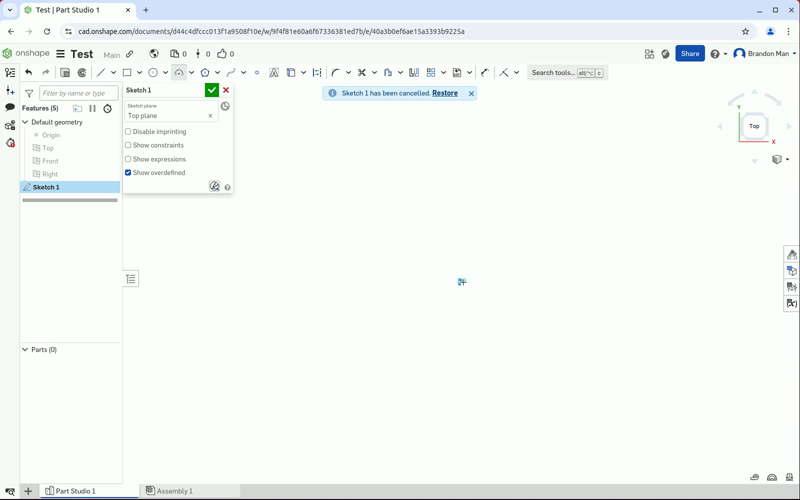
scroll(-6)
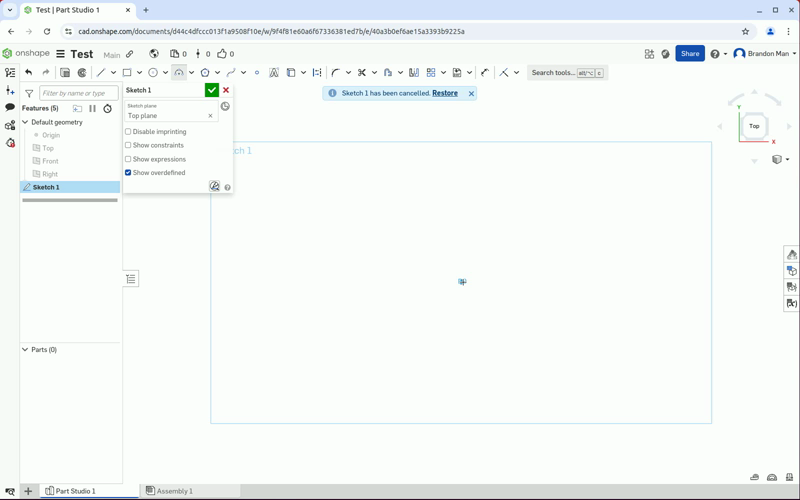
mouse_move(462, 281)
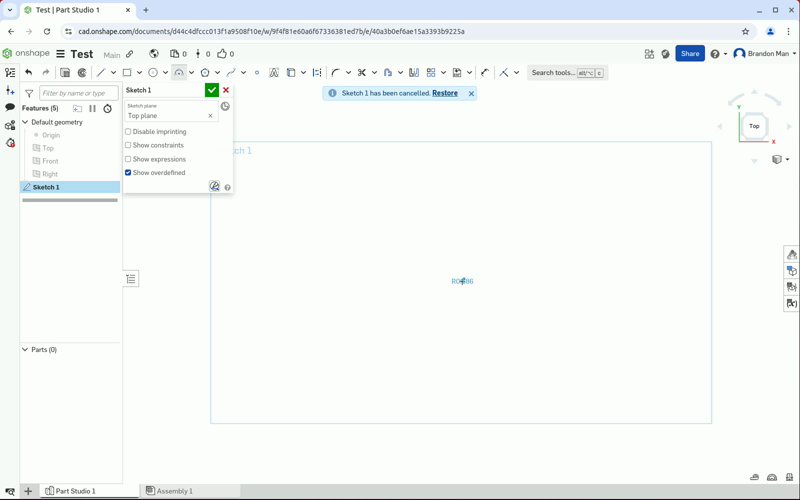
scroll(6)
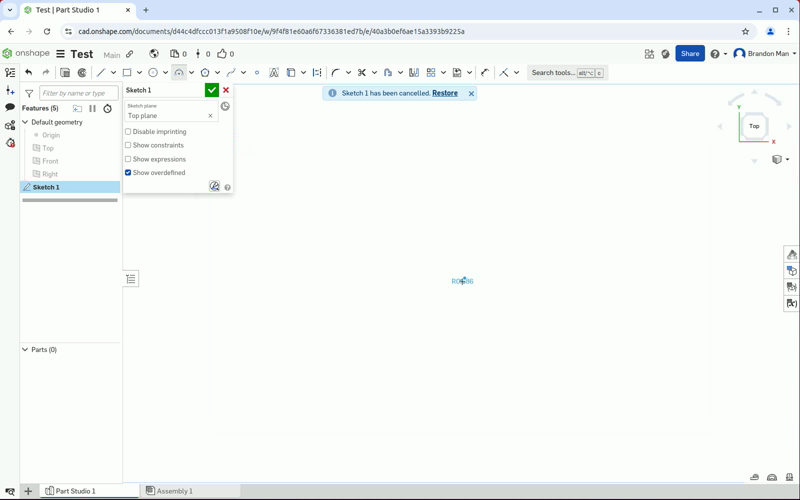
scroll(6)
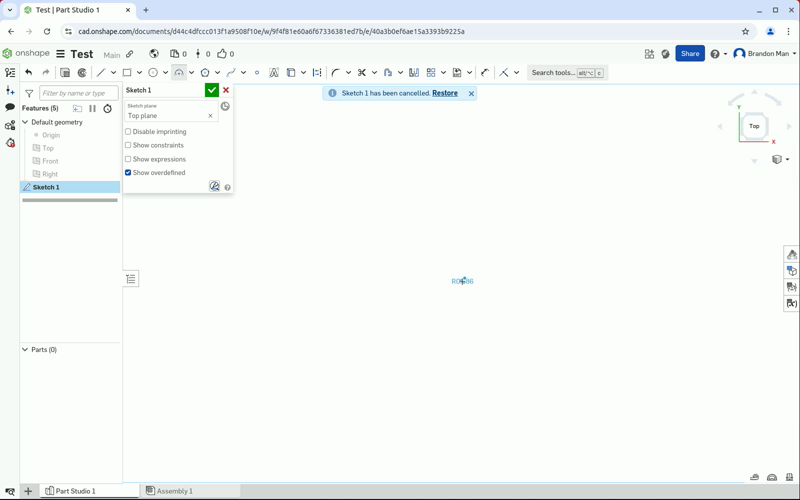
scroll(6)
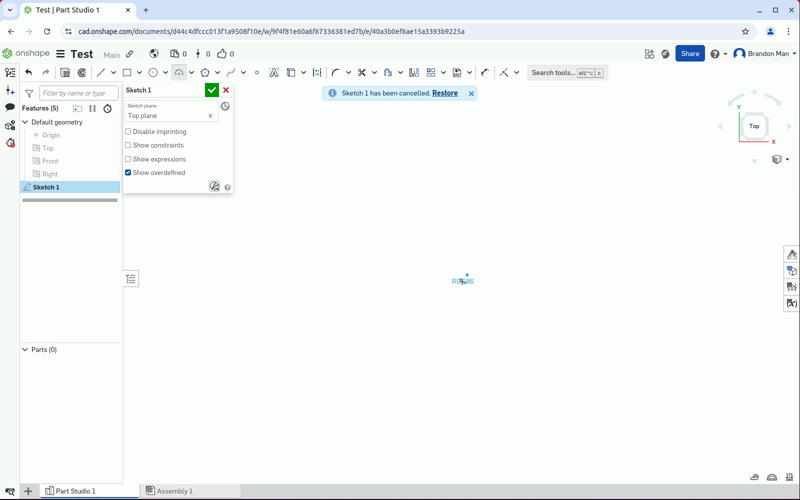
scroll(6)
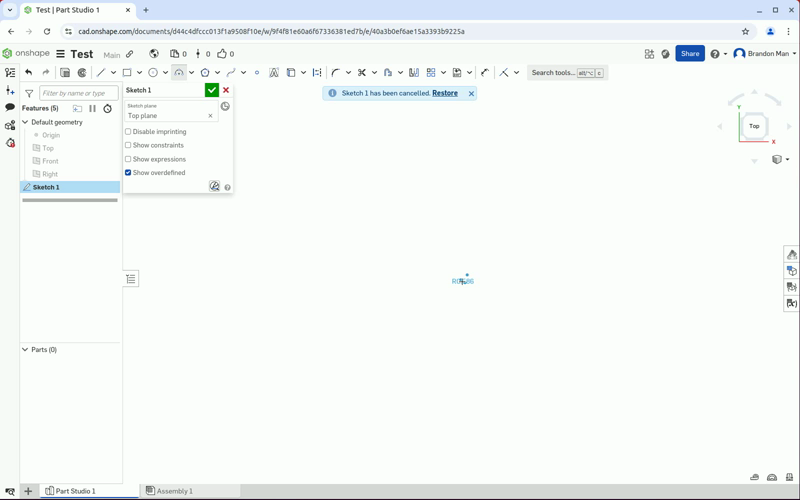
scroll(6)
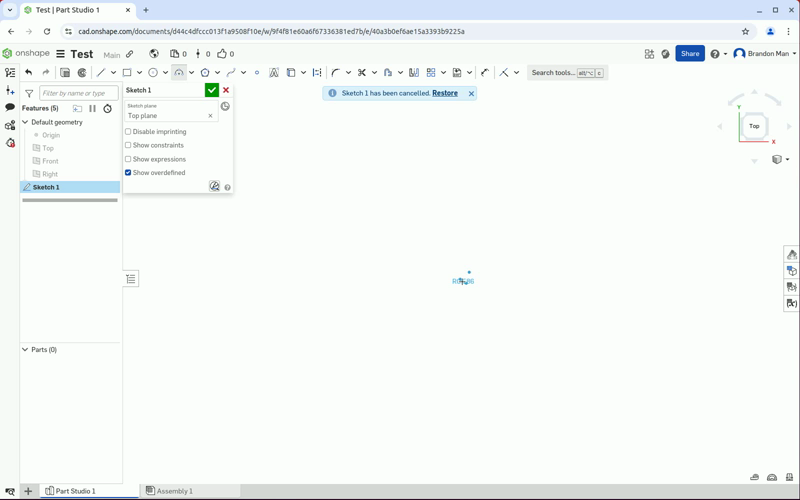
scroll(6)
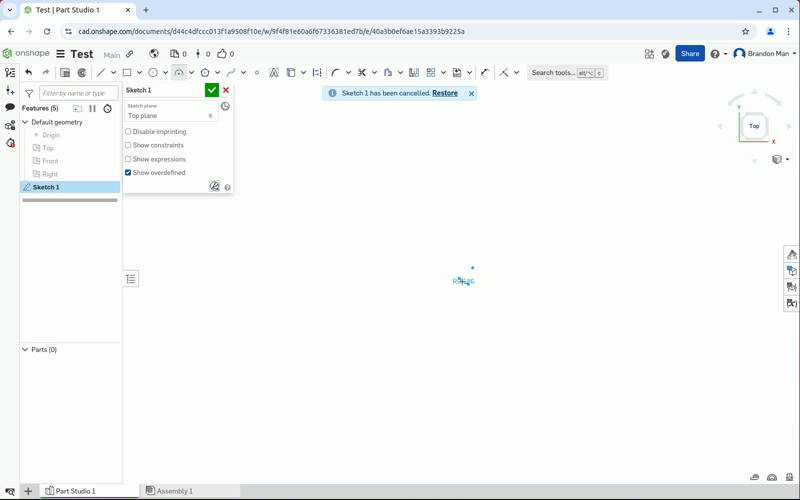
scroll(6)
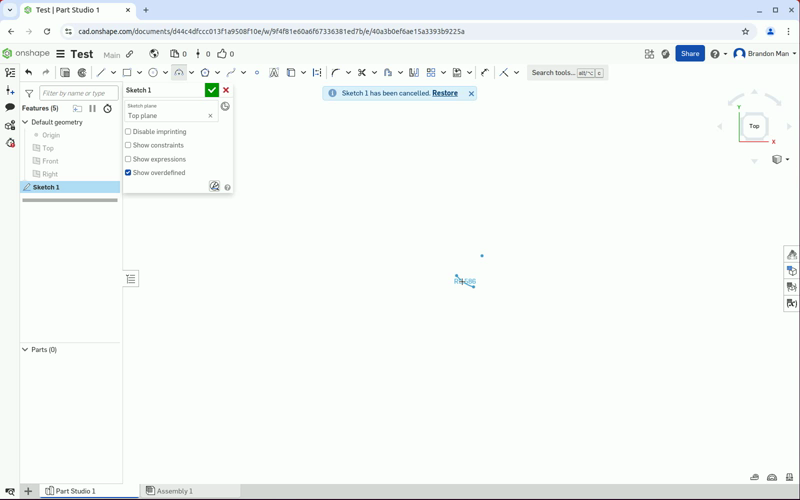
click(462, 281)
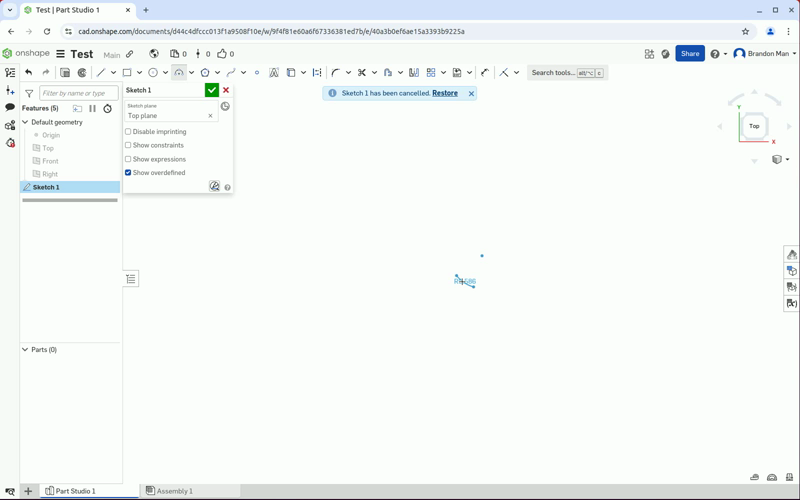
scroll(-6)
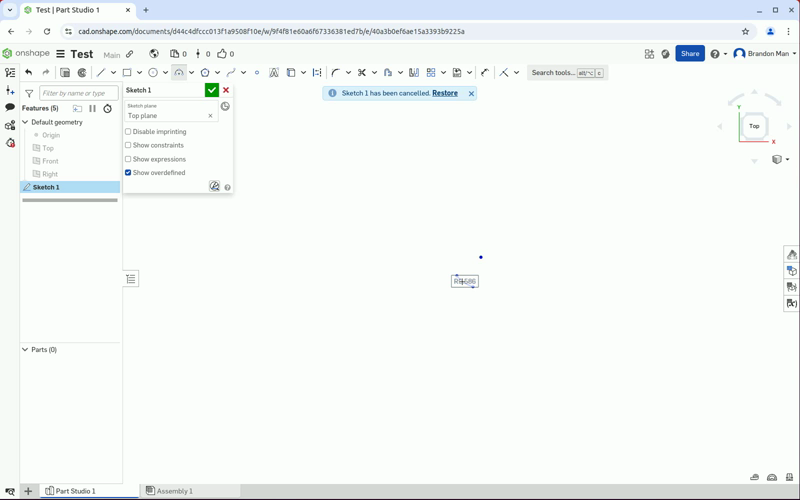
scroll(-6)
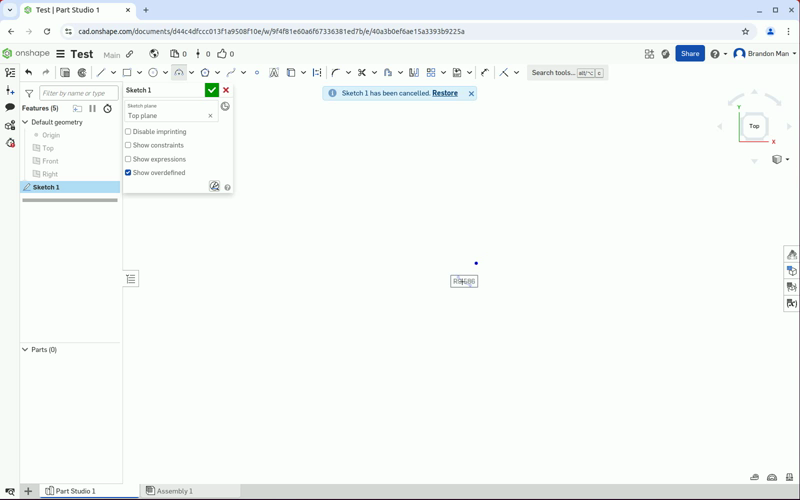
scroll(-6)
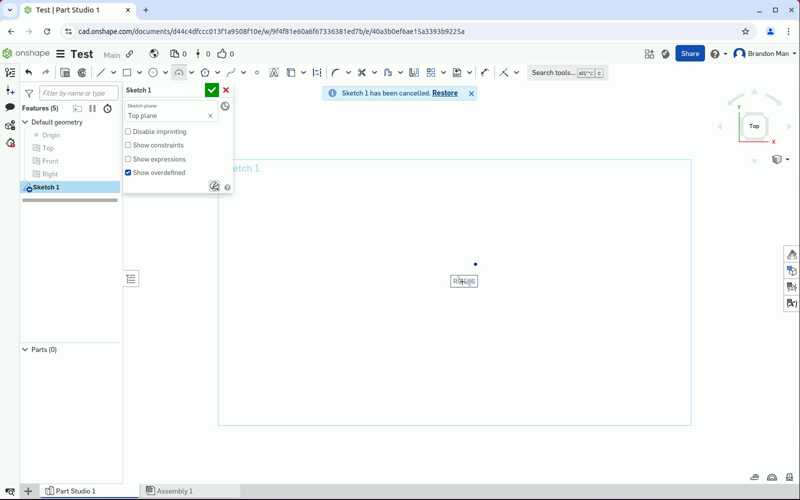
scroll(-6)
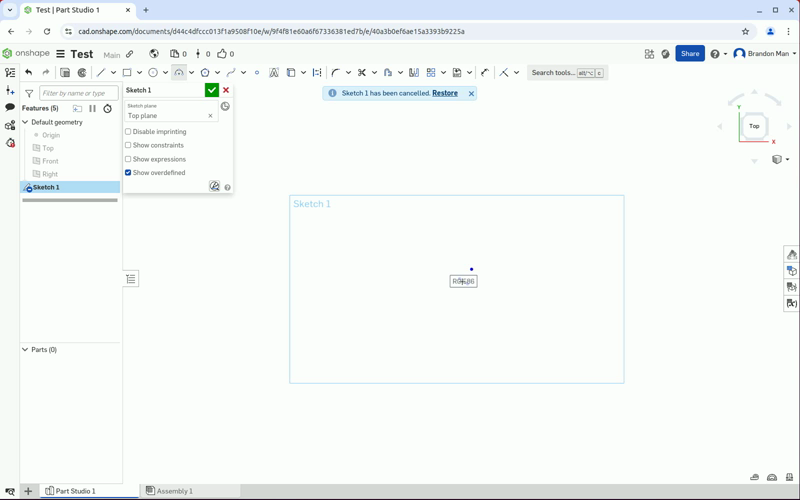
scroll(-6)
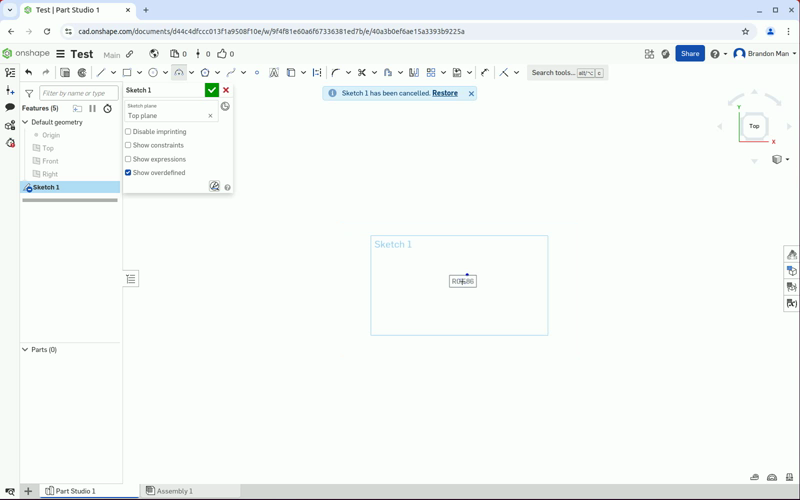
scroll(-6)
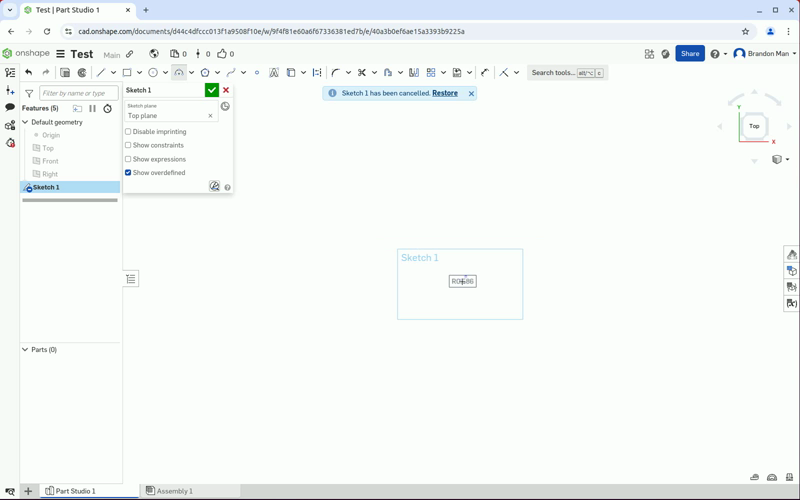
scroll(-6)
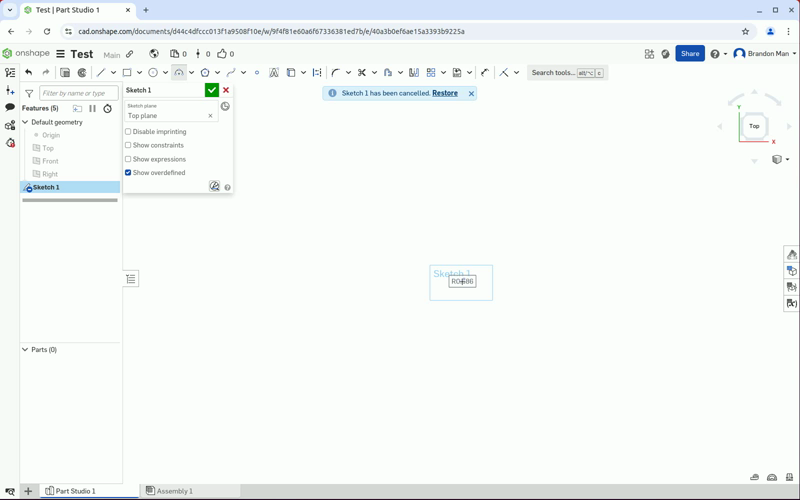
key_up(shift)
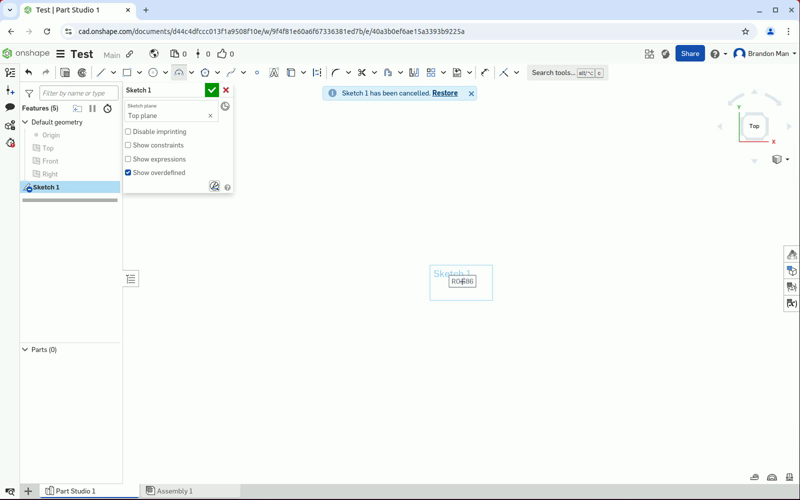
key(esc)
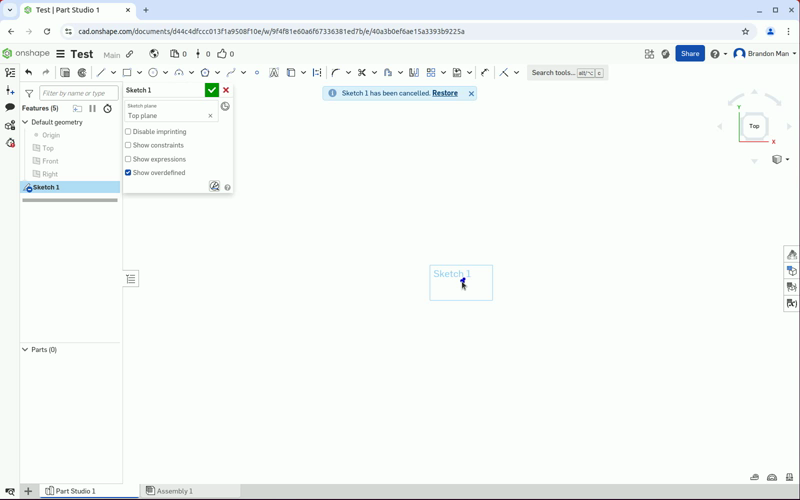
key(l)
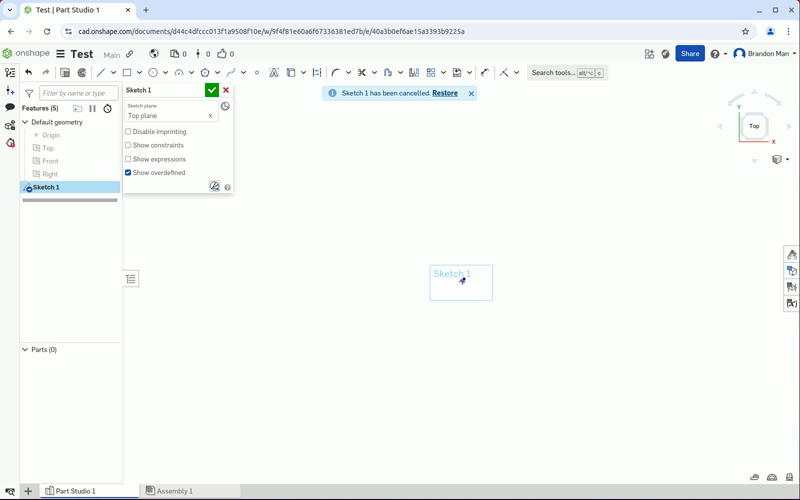
mouse_move(463, 281)
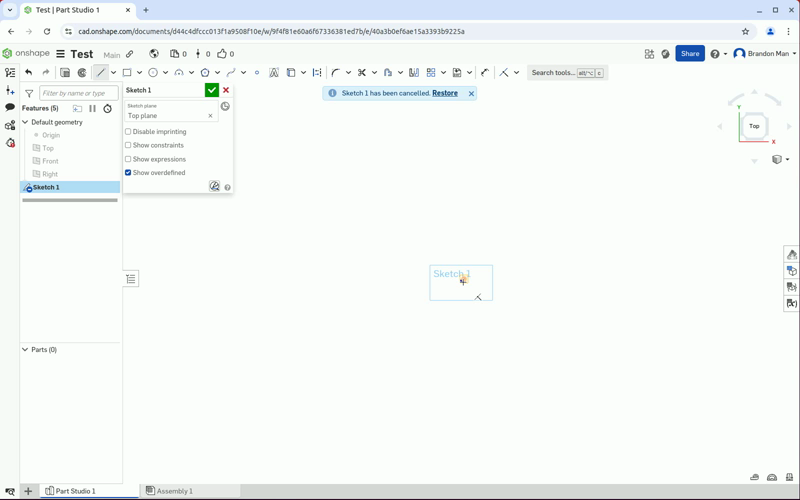
scroll(6)
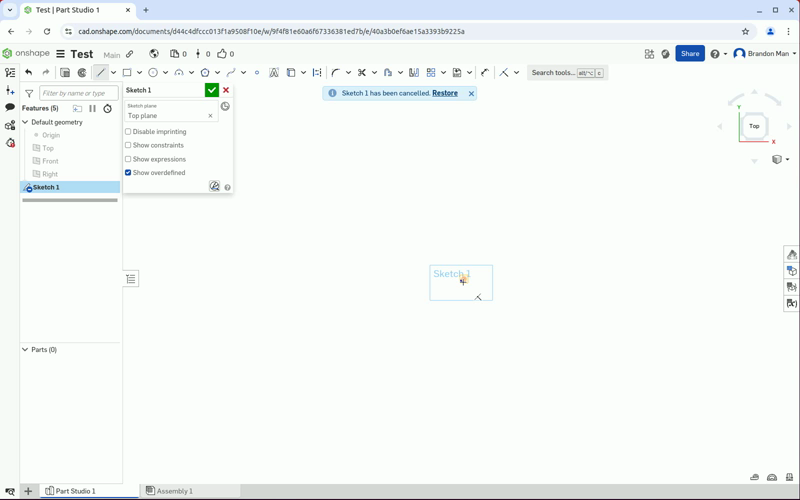
scroll(6)
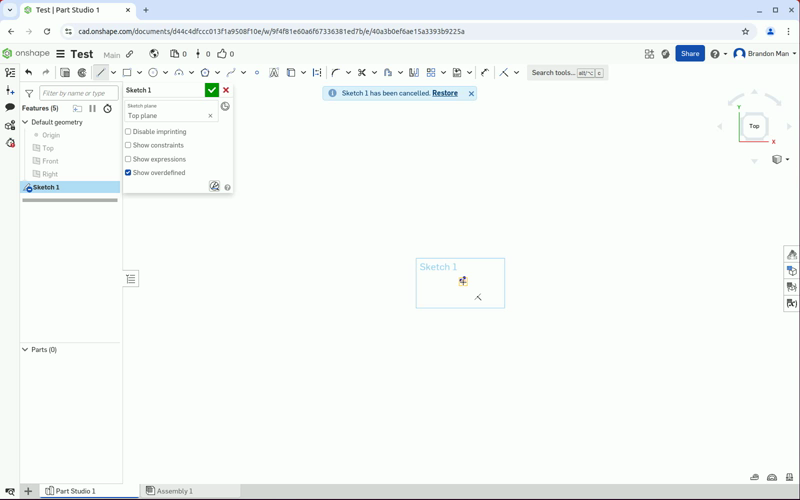
scroll(6)
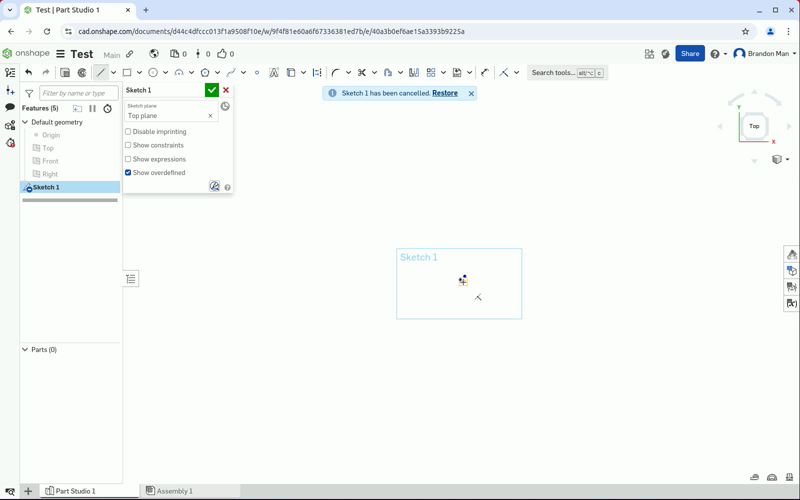
scroll(6)
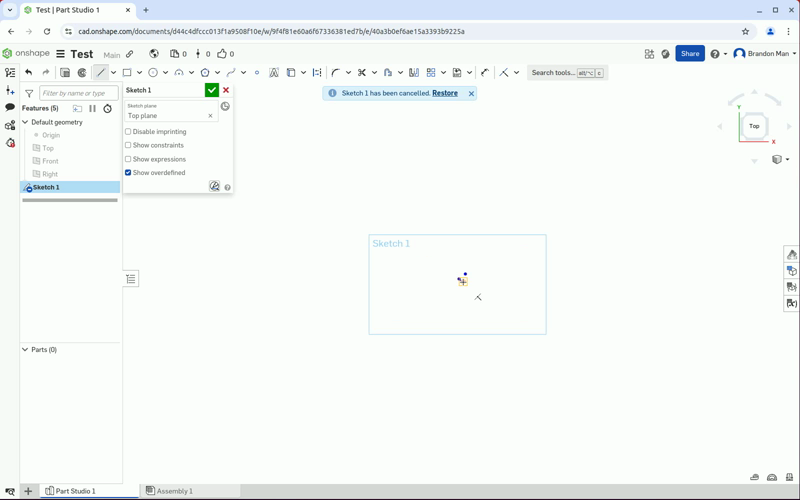
scroll(6)
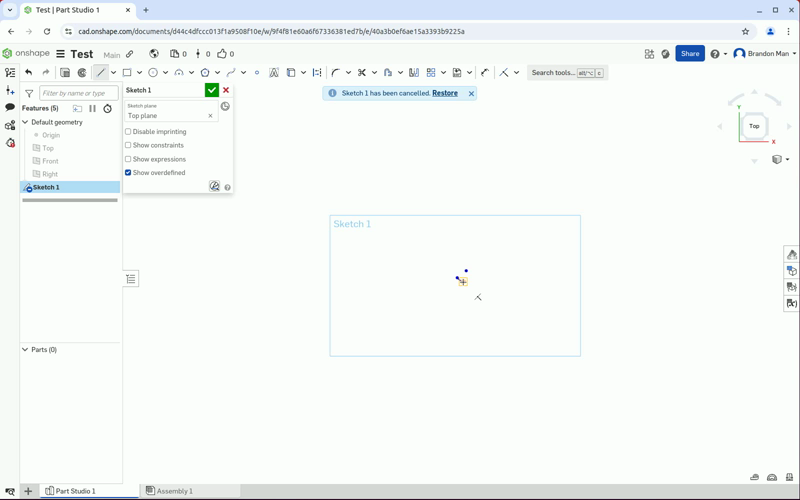
scroll(6)
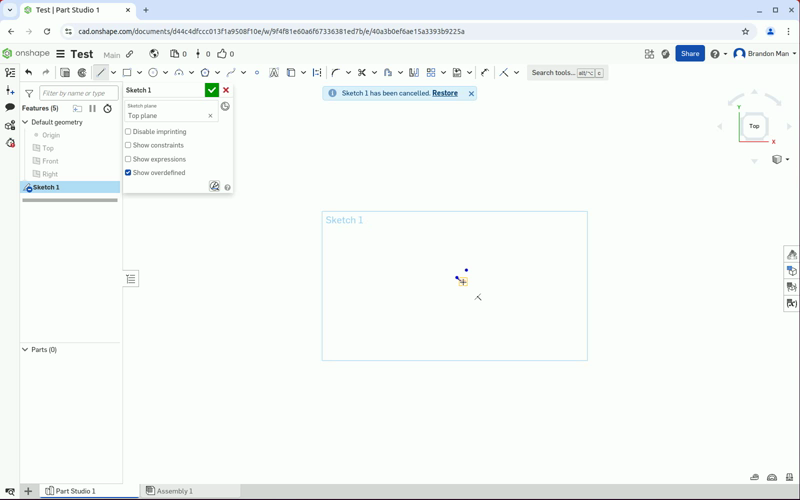
scroll(6)
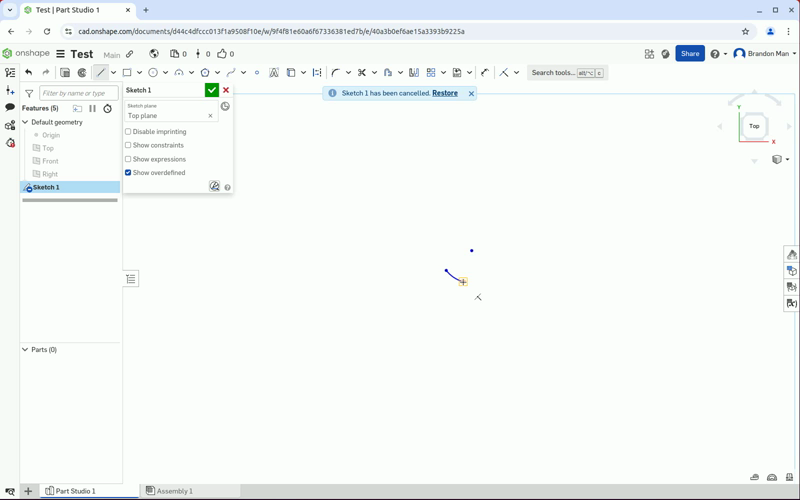
click(463, 281)
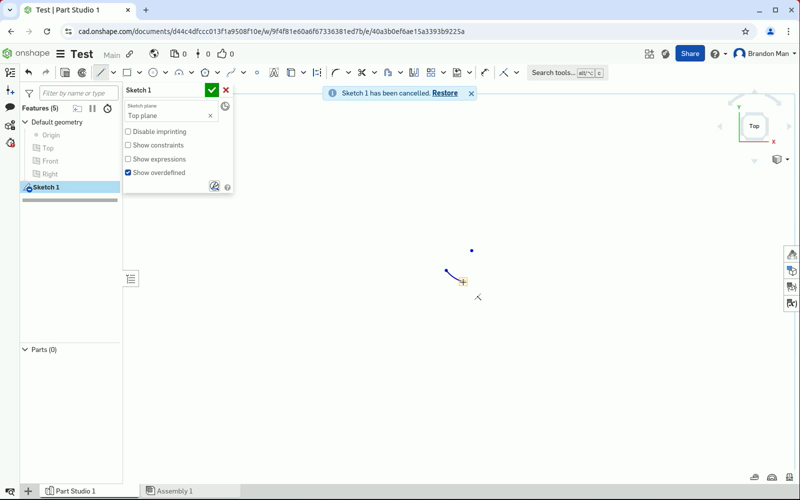
scroll(-6)
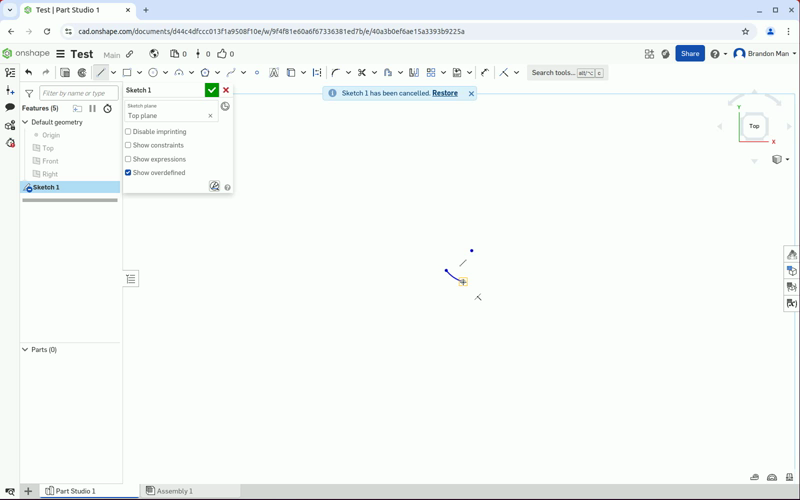
scroll(-6)
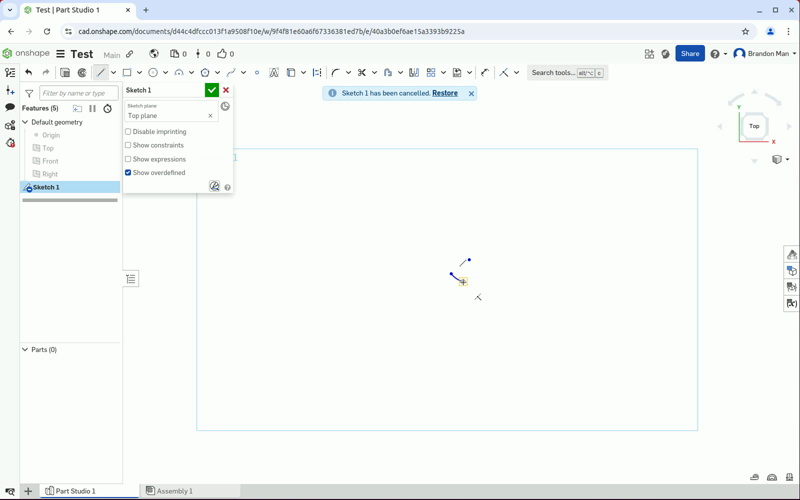
scroll(-6)
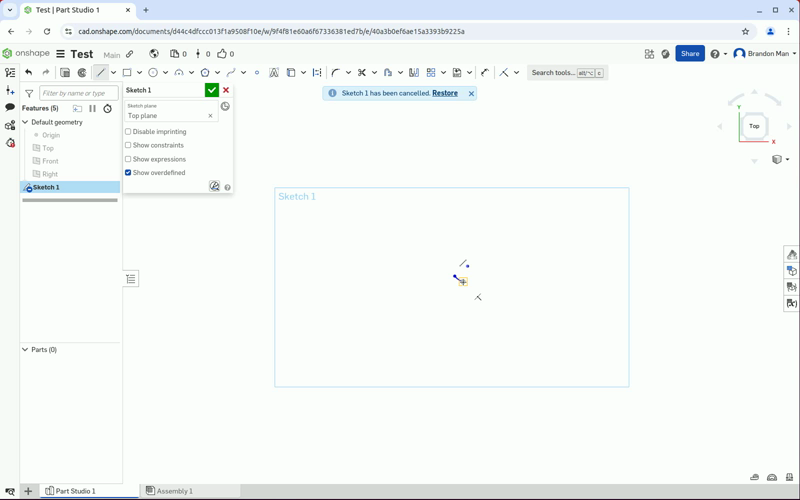
scroll(-6)
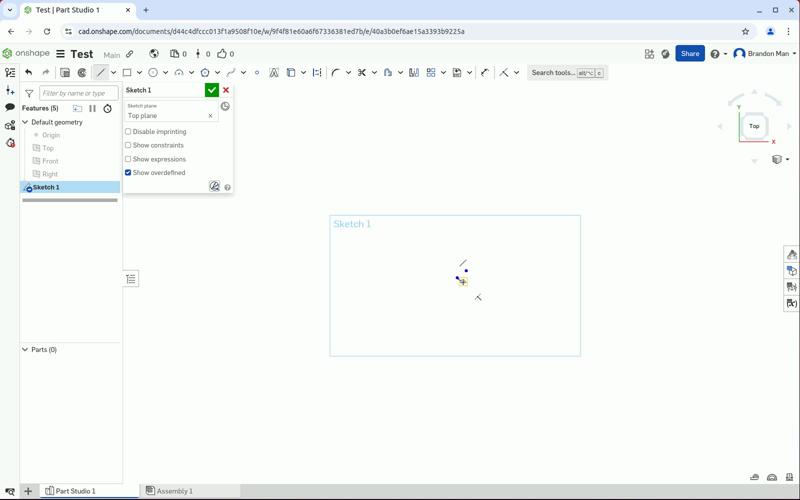
scroll(-6)
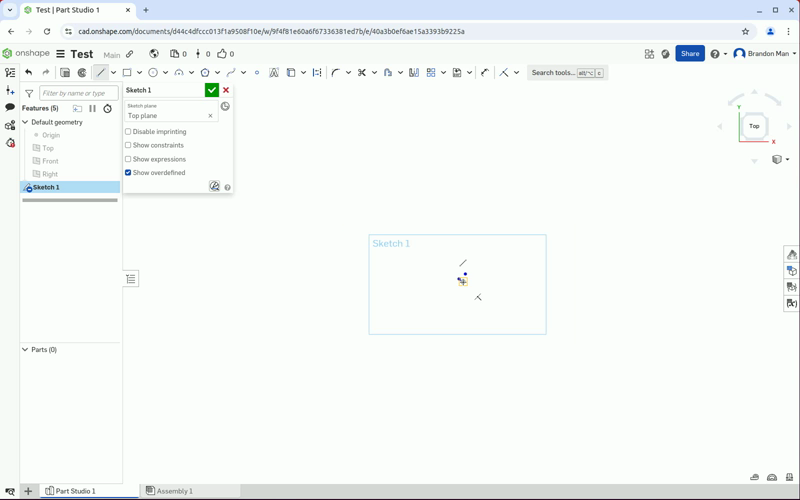
scroll(-6)
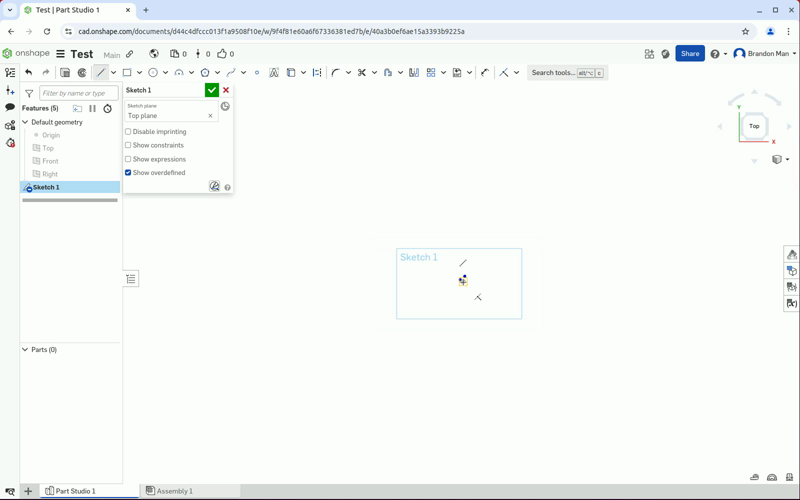
scroll(-6)
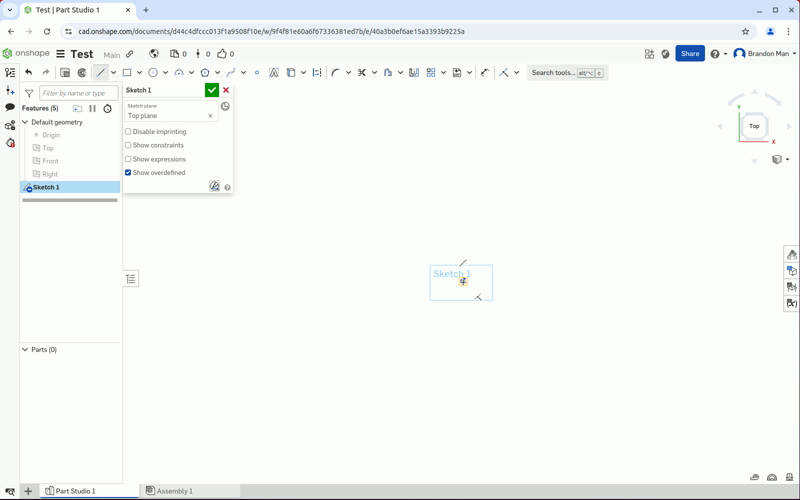
key_down(shift)
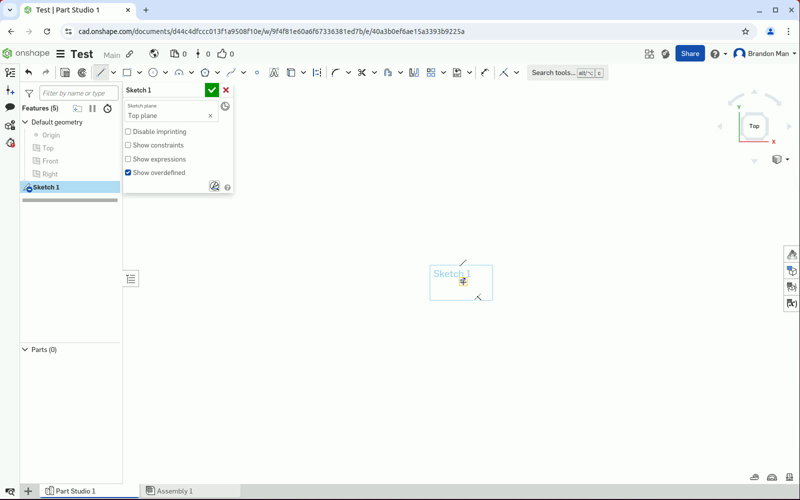
mouse_move(493, 281)
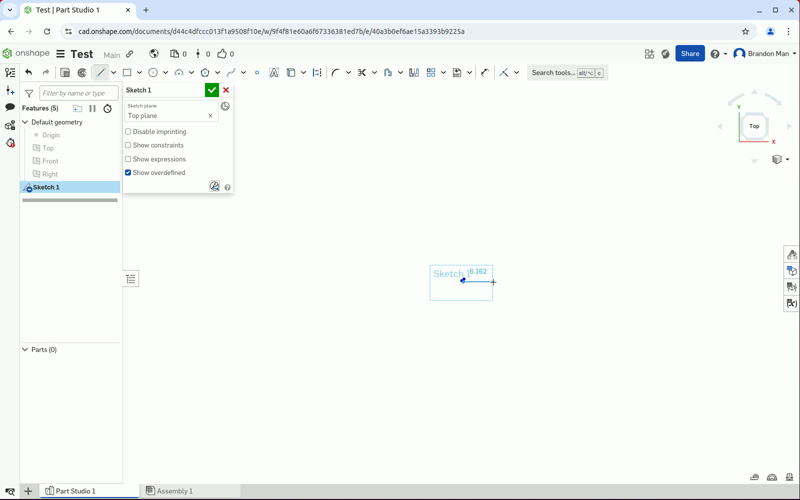
mouse_move(516, 281)
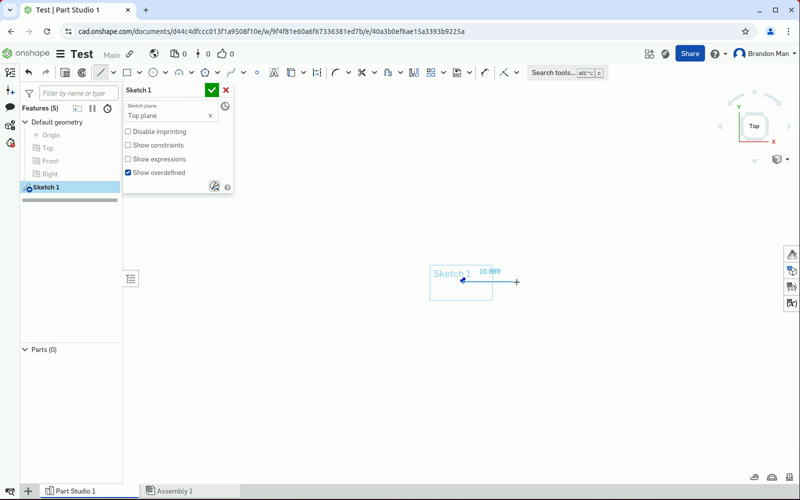
click(516, 281)
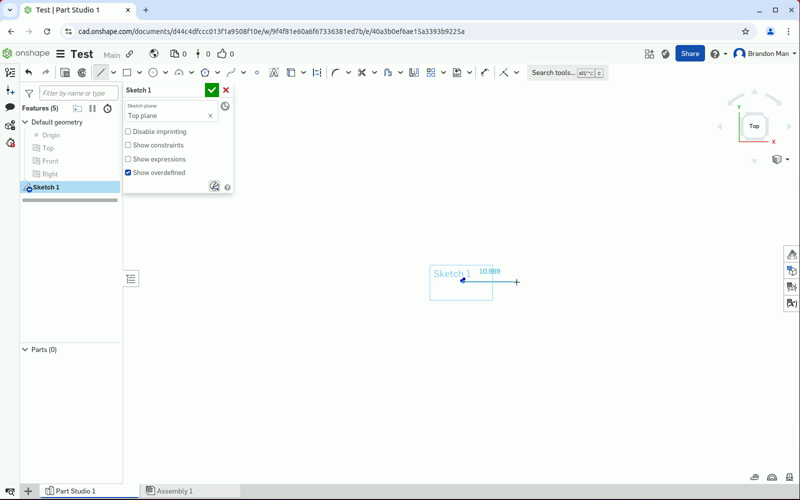
key_up(shift)
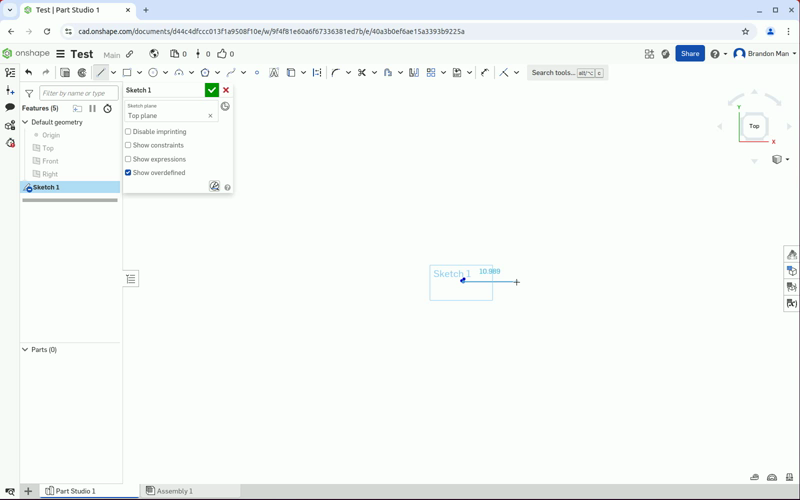
key(esc)
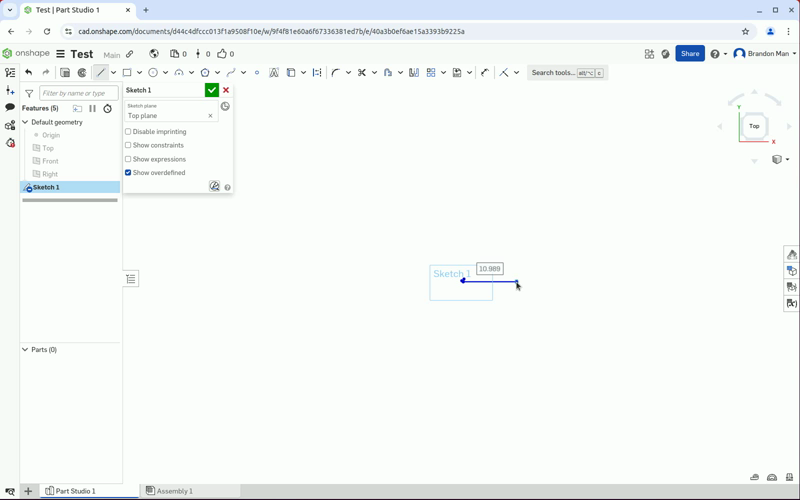
key(a)
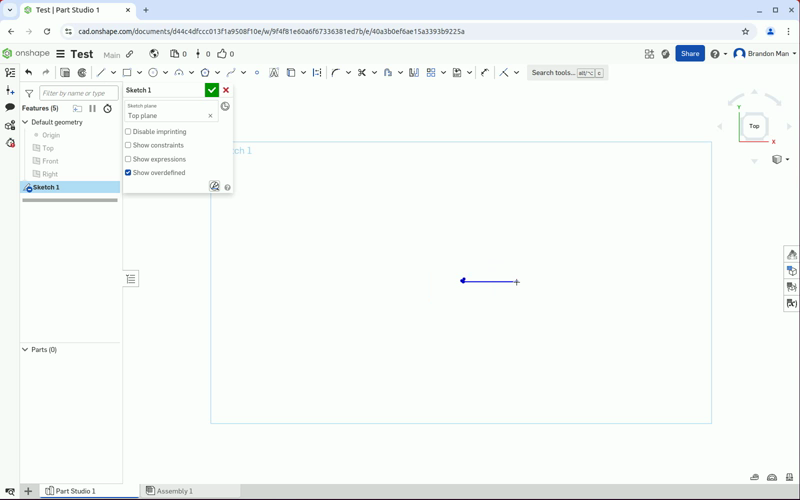
mouse_move(516, 281)
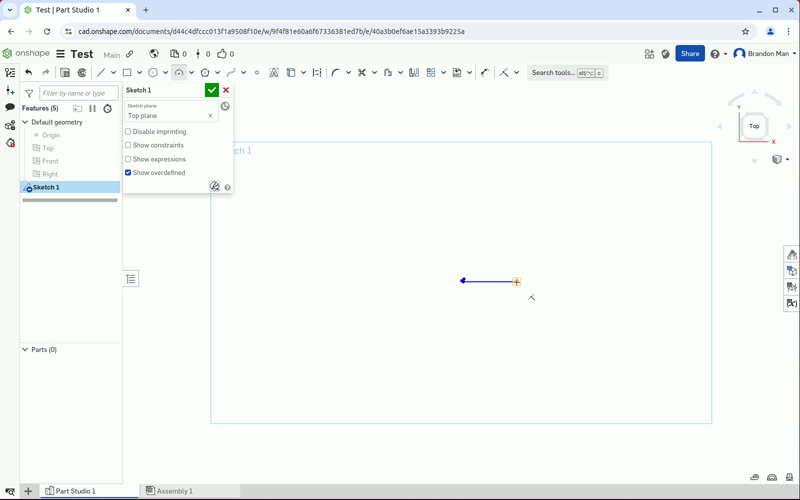
click(516, 281)
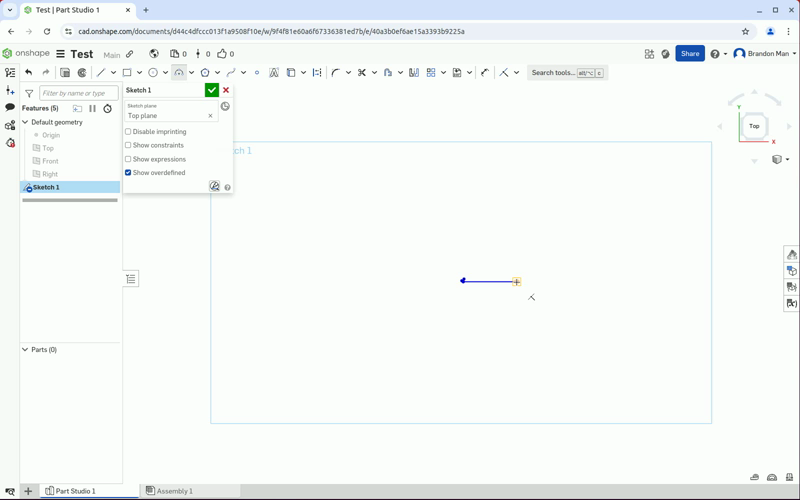
key_down(shift)
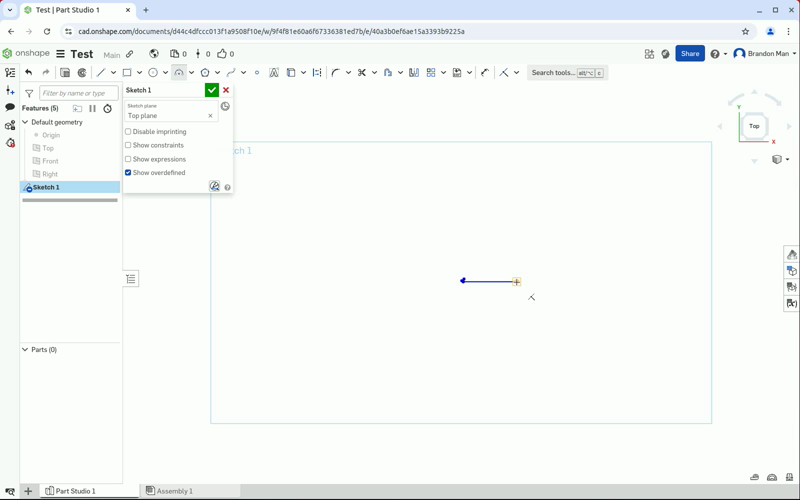
mouse_move(517, 281)
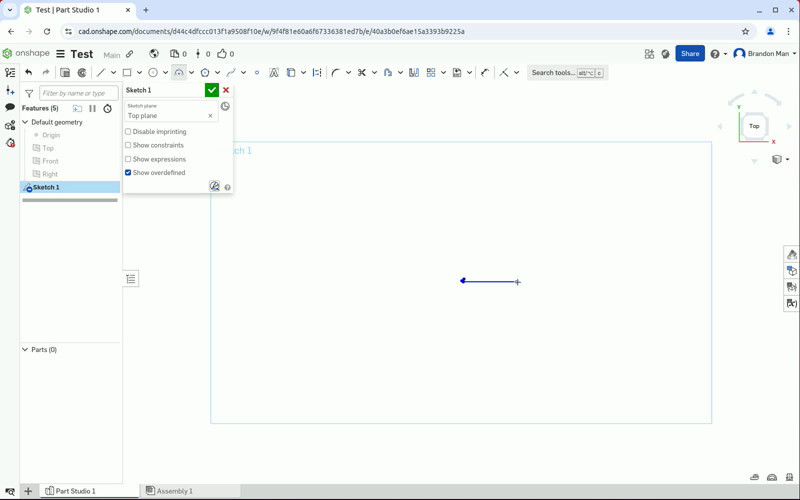
scroll(6)
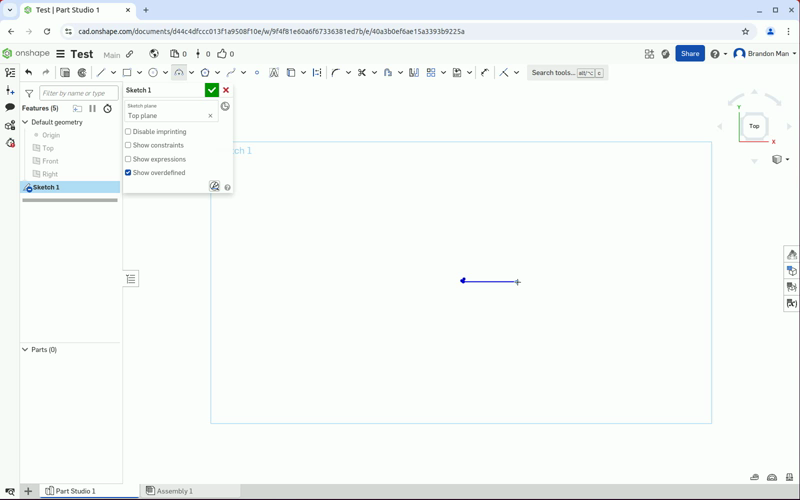
scroll(6)
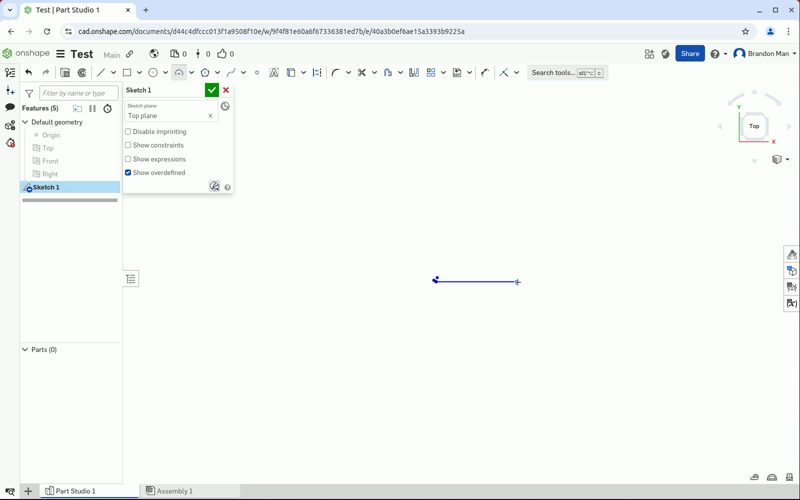
scroll(6)
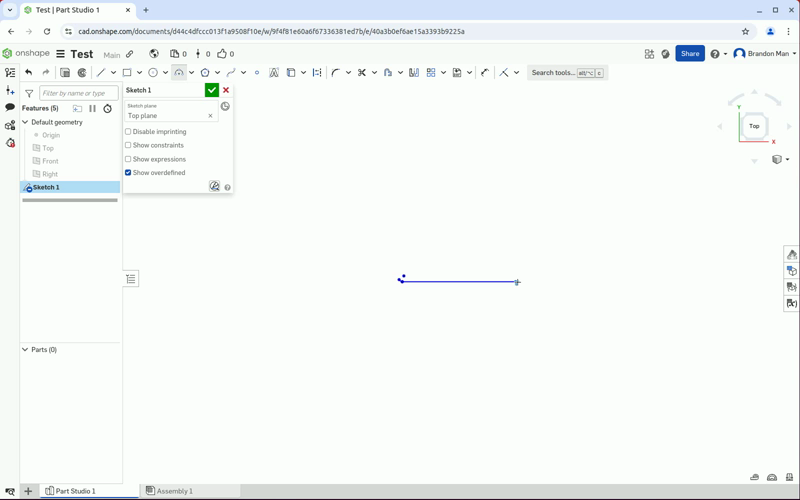
scroll(6)
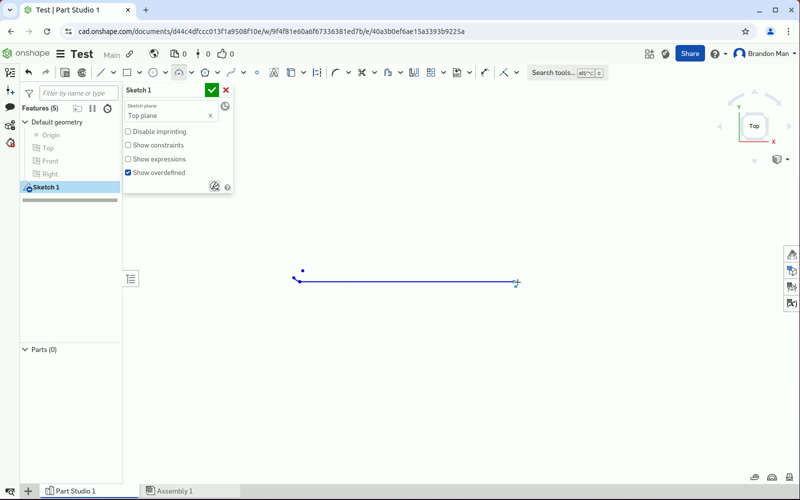
scroll(6)
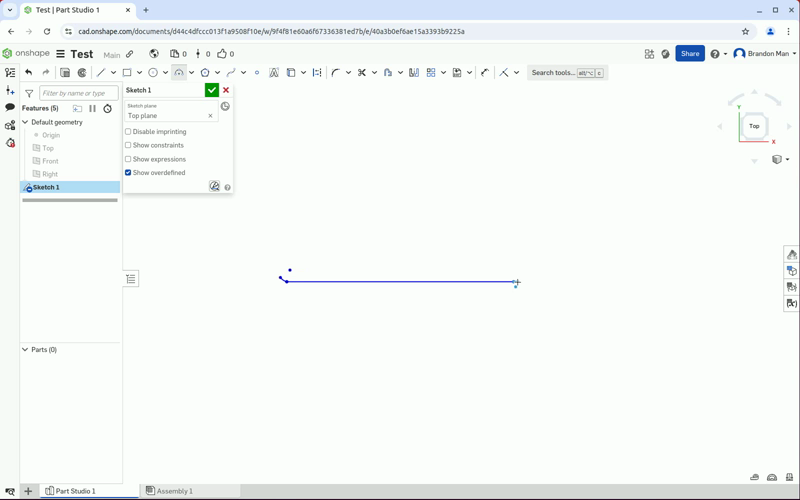
scroll(6)
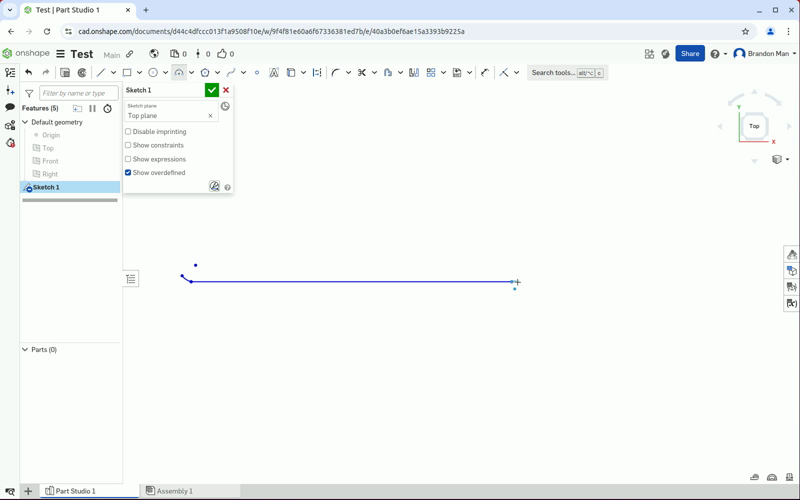
scroll(6)
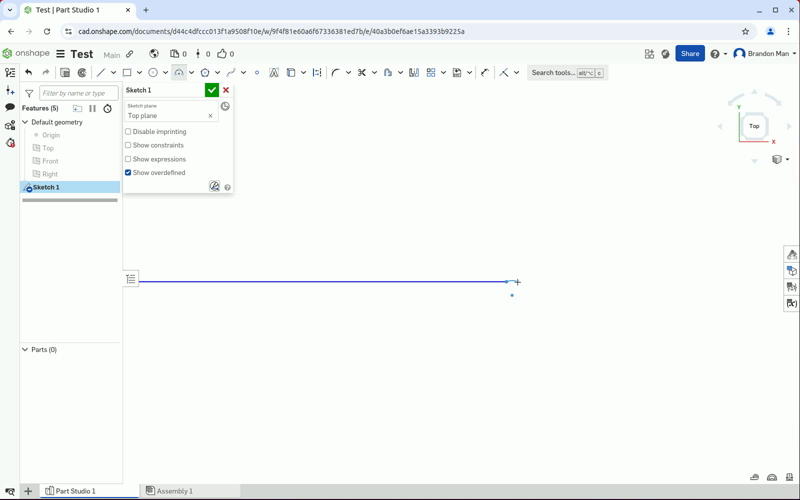
click(517, 281)
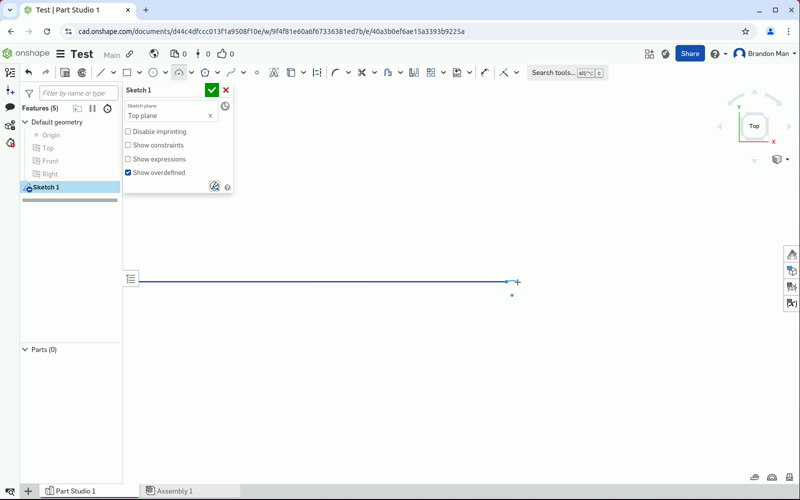
scroll(-6)
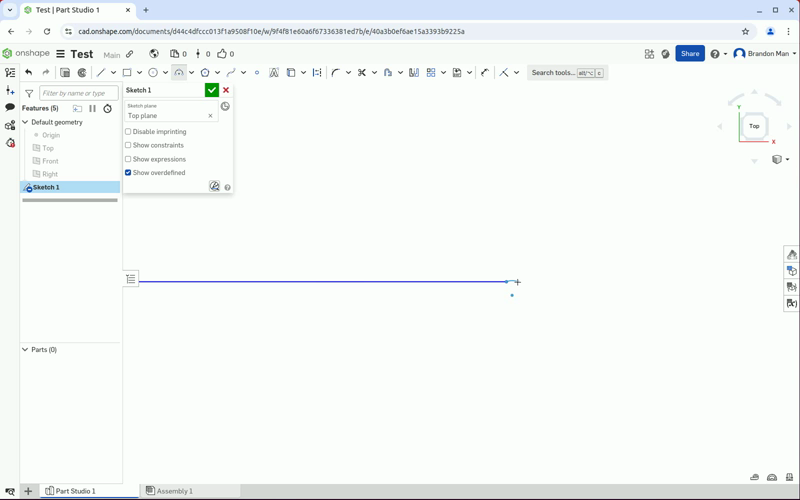
scroll(-6)
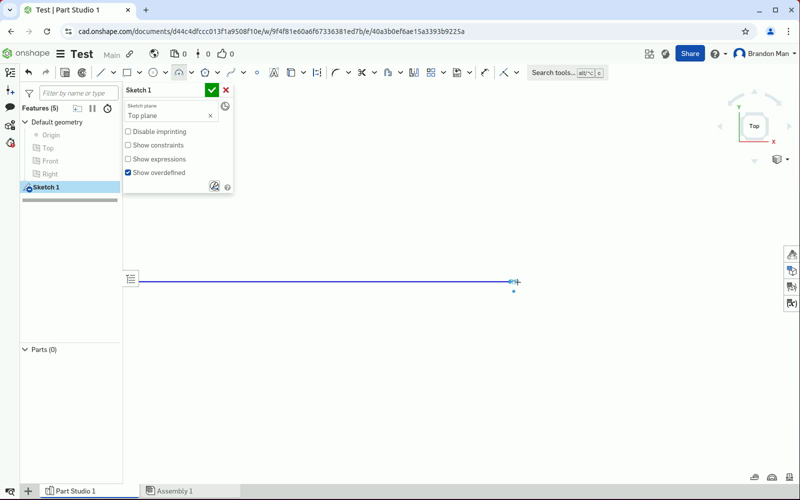
scroll(-6)
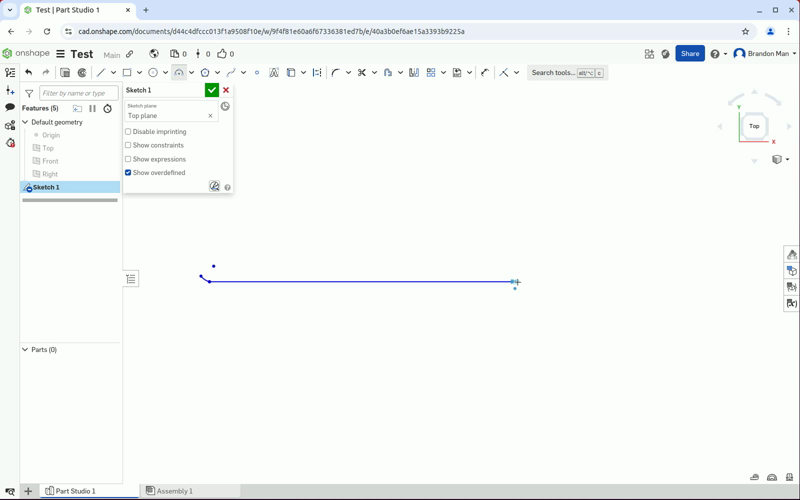
scroll(-6)
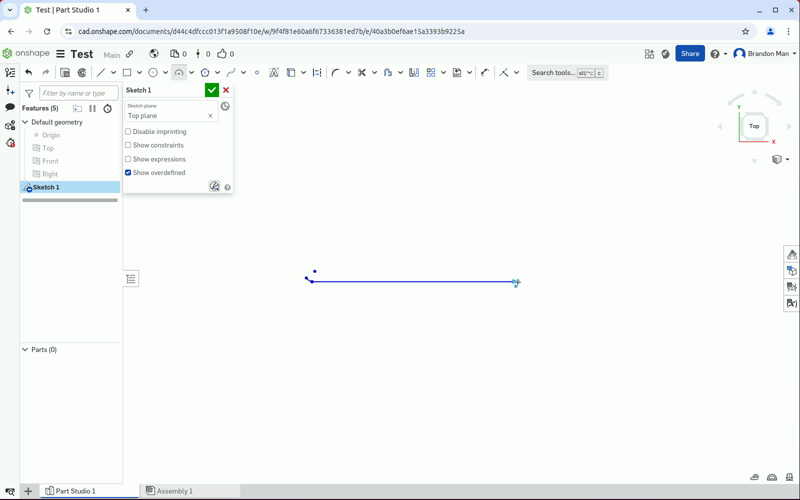
scroll(-6)
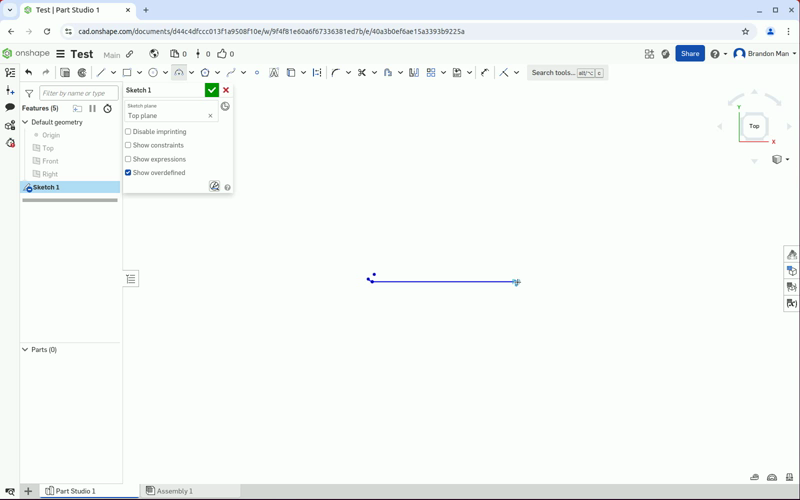
scroll(-6)
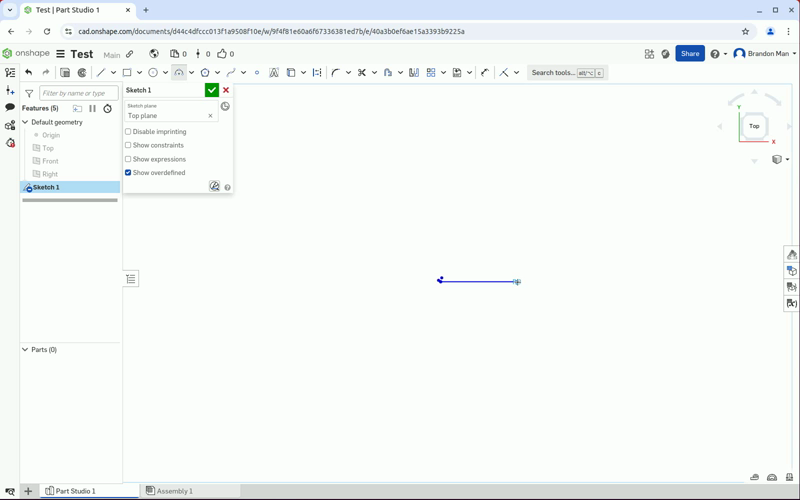
scroll(-6)
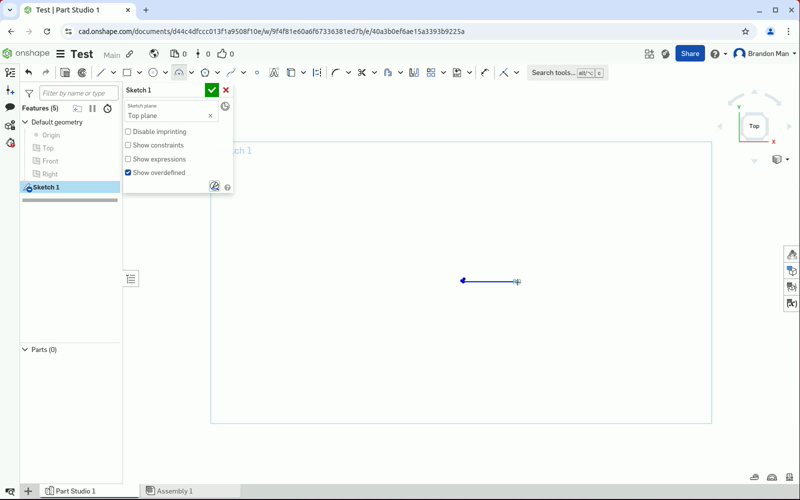
mouse_move(517, 281)
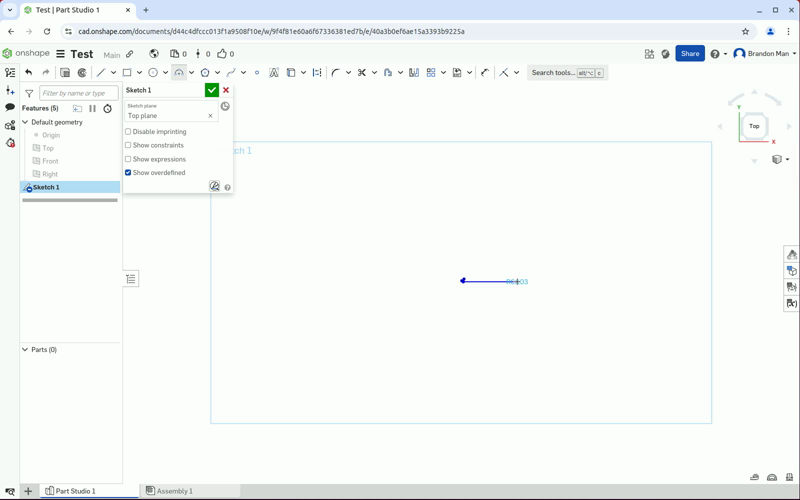
scroll(6)
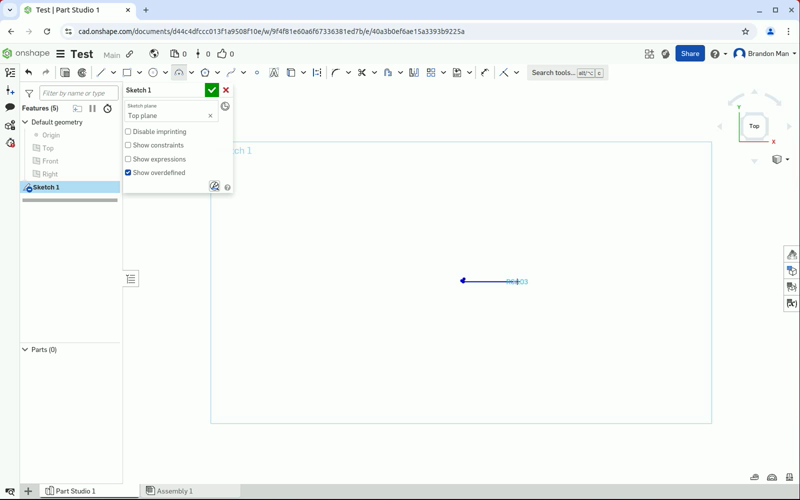
scroll(6)
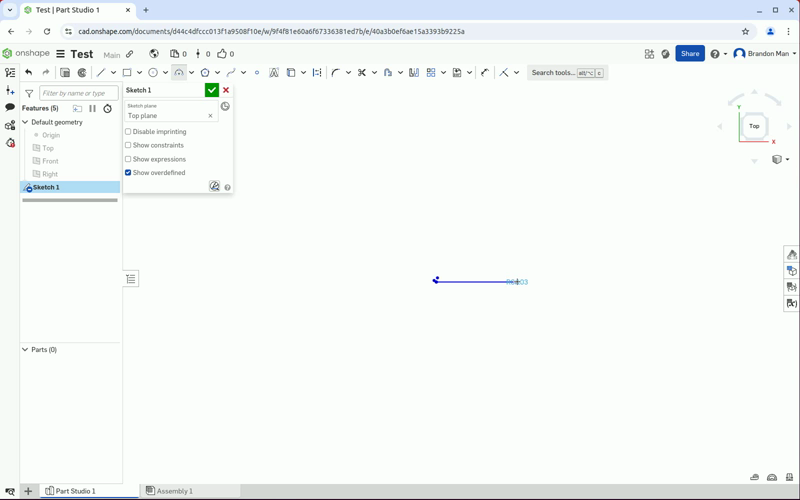
scroll(6)
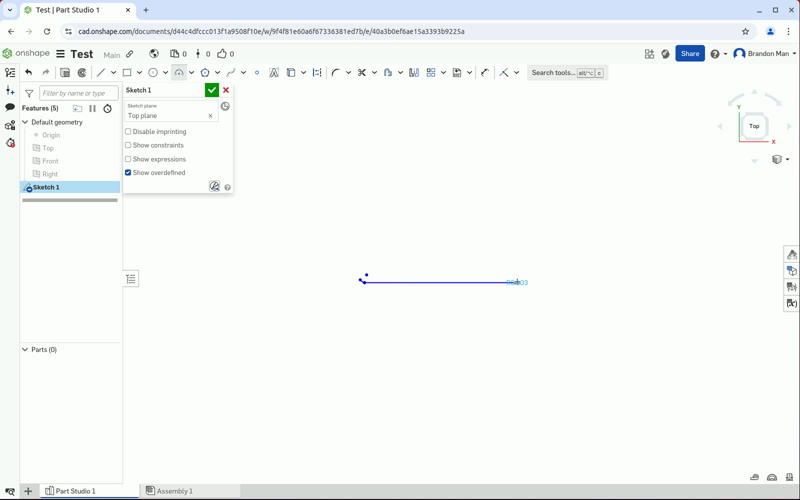
scroll(6)
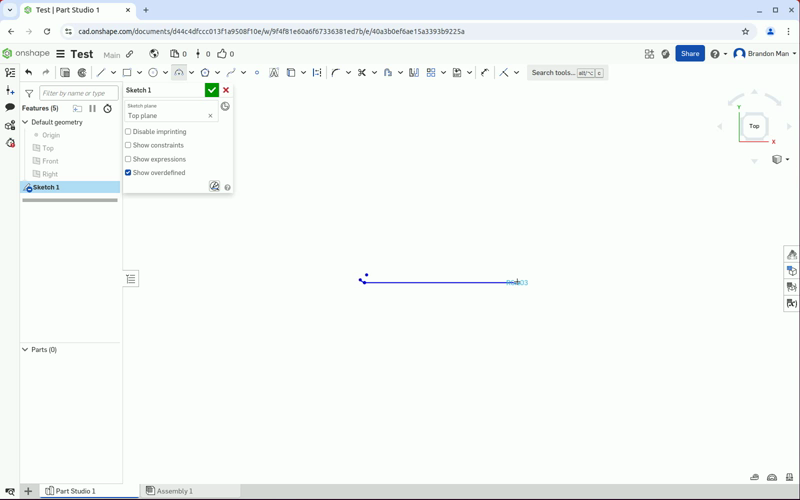
scroll(6)
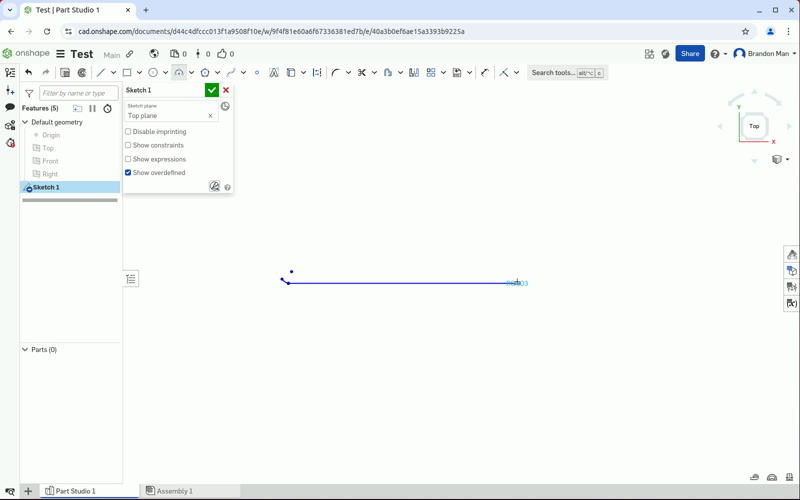
scroll(6)
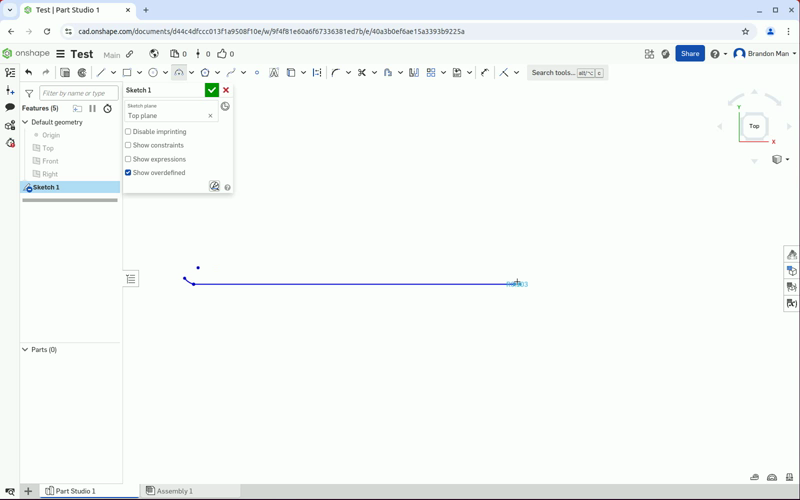
scroll(6)
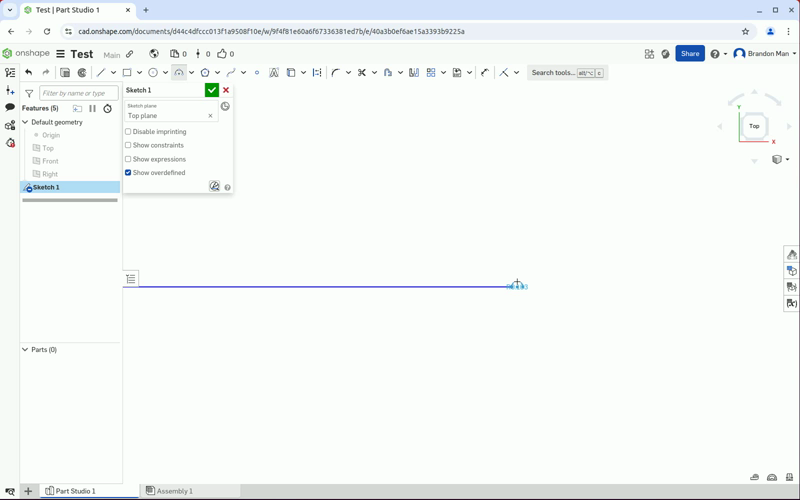
click(517, 281)
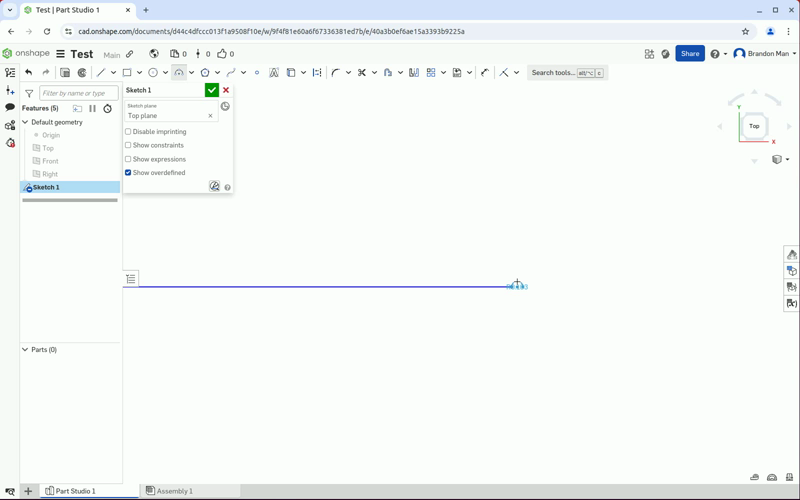
scroll(-6)
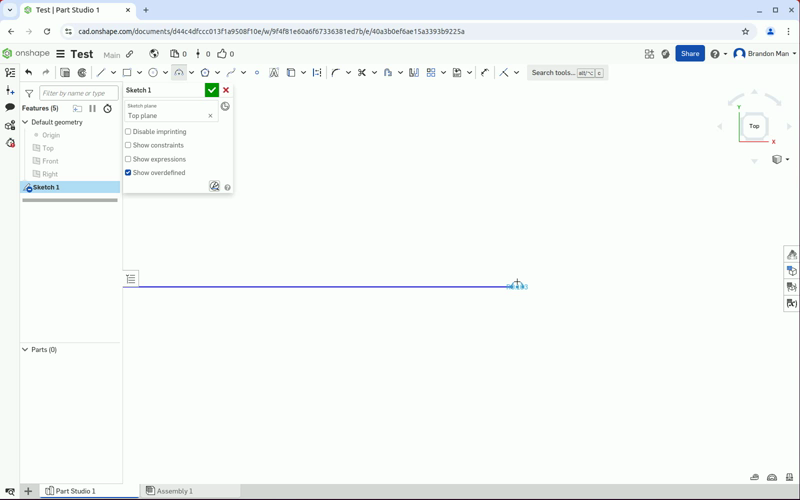
scroll(-6)
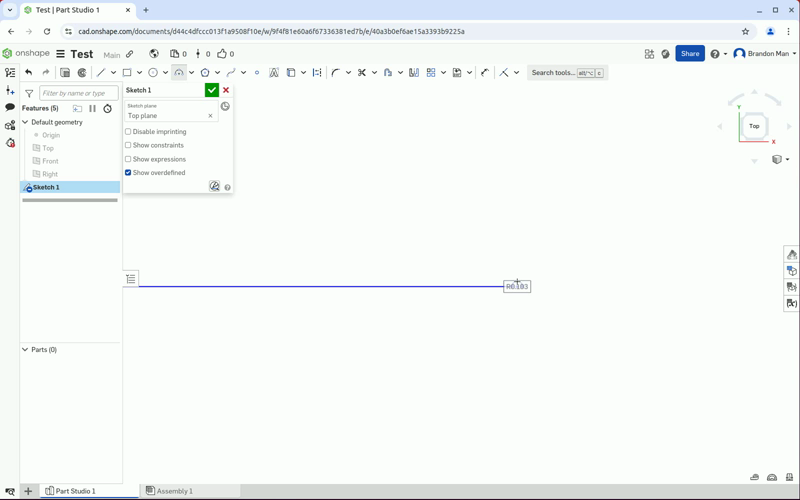
scroll(-6)
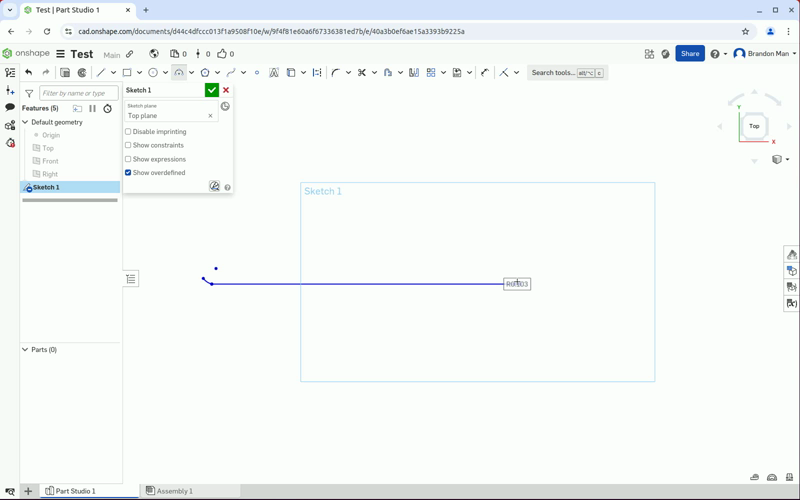
scroll(-6)
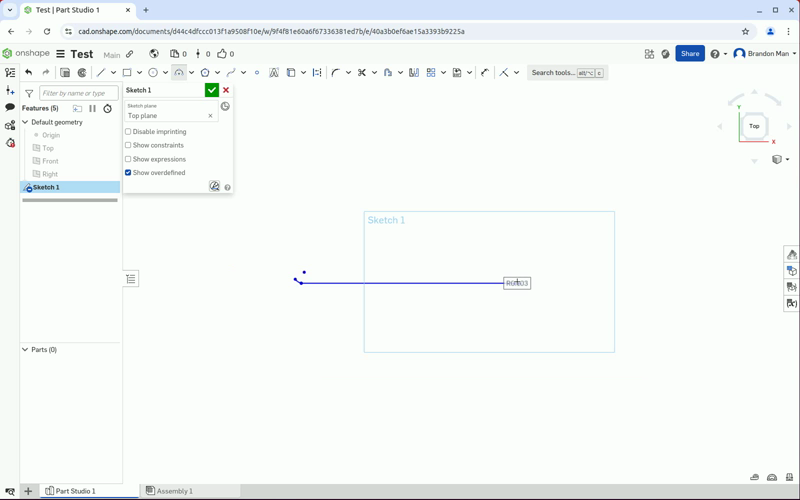
scroll(-6)
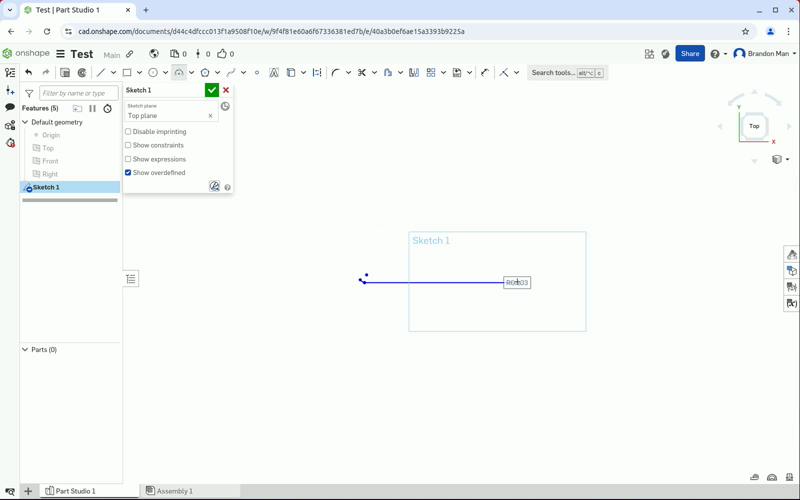
scroll(-6)
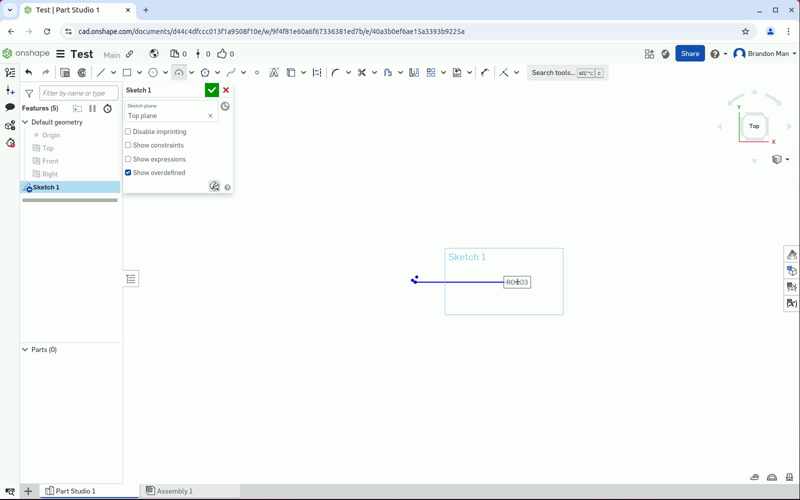
scroll(-6)
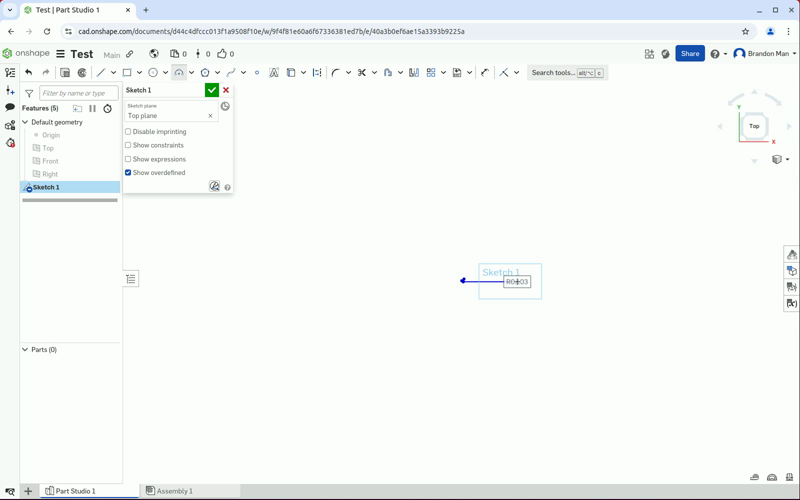
key_up(shift)
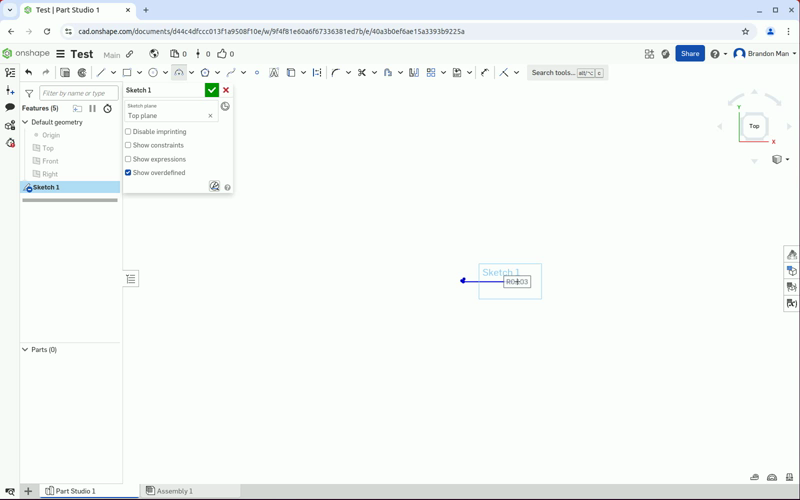
key(esc)
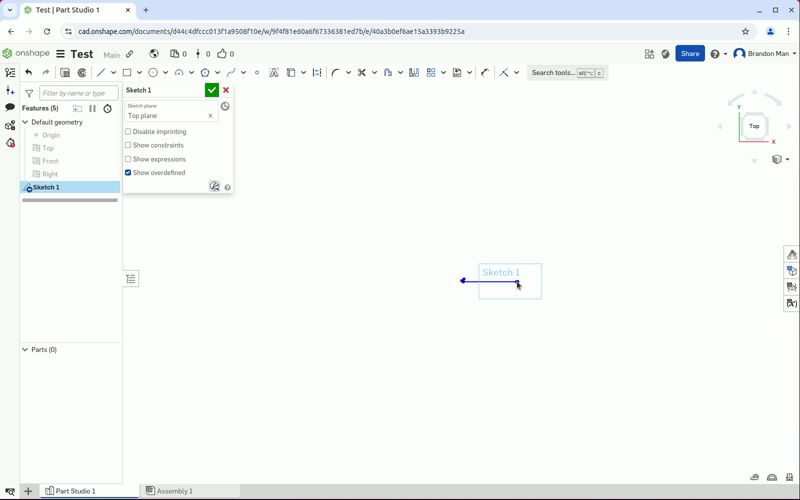
key(l)
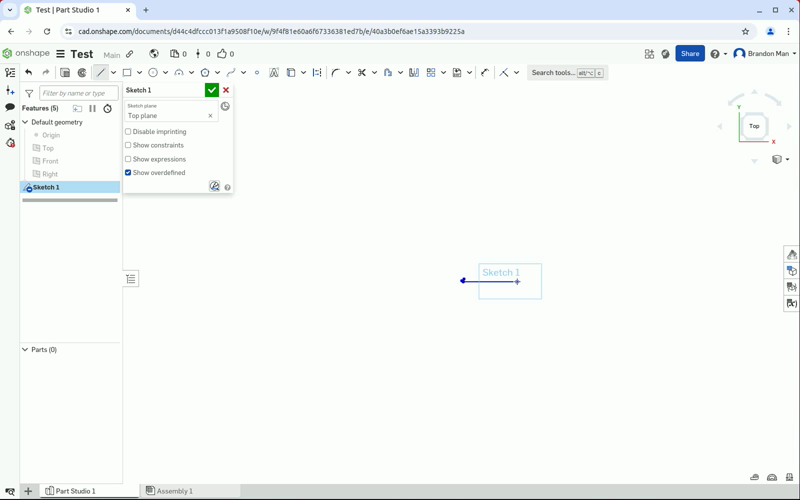
mouse_move(517, 281)
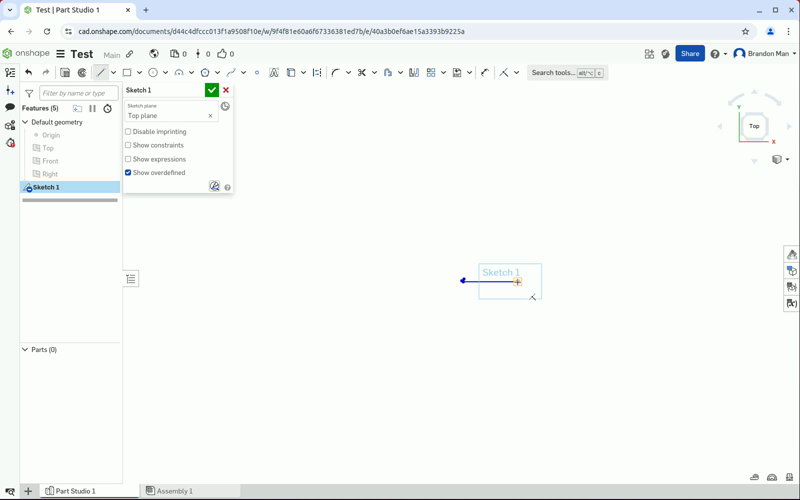
scroll(6)
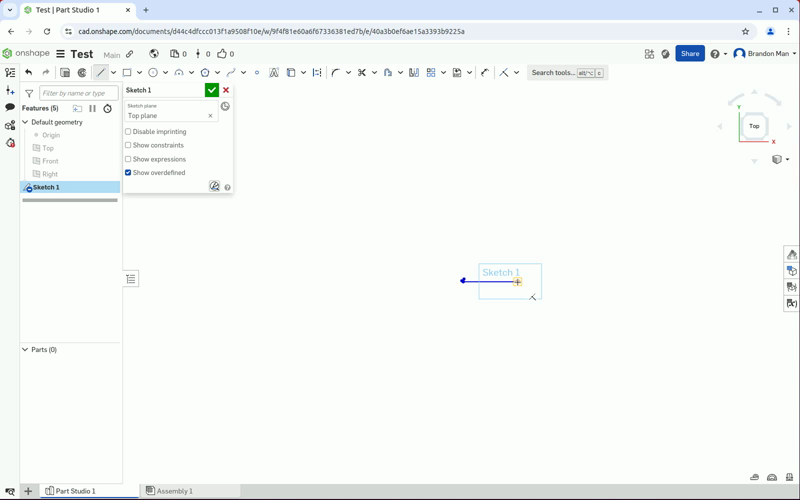
scroll(6)
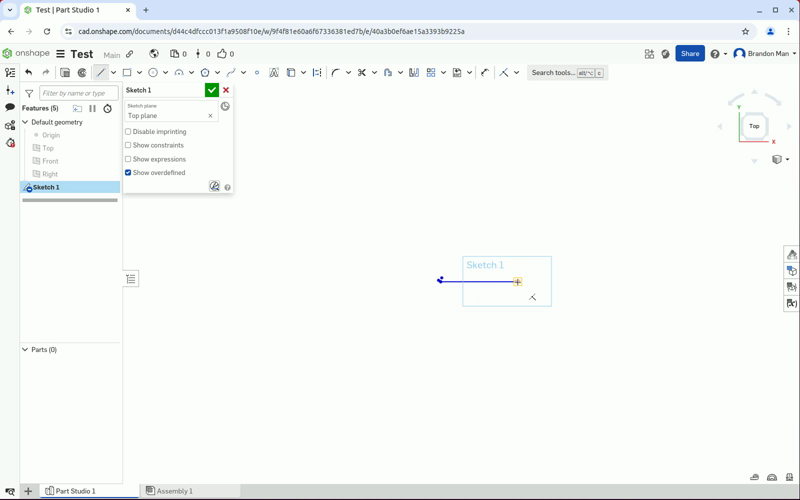
scroll(6)
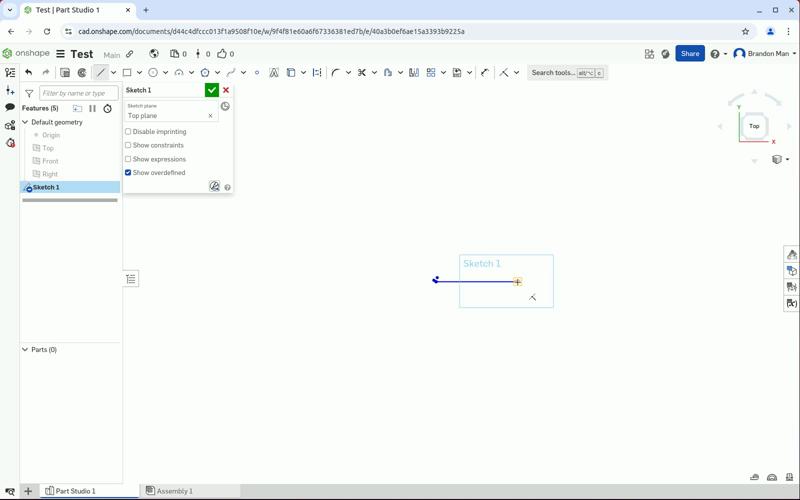
scroll(6)
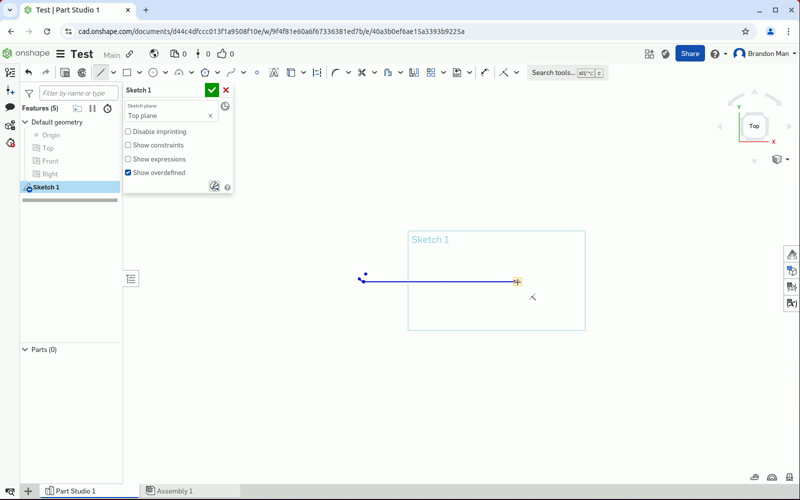
scroll(6)
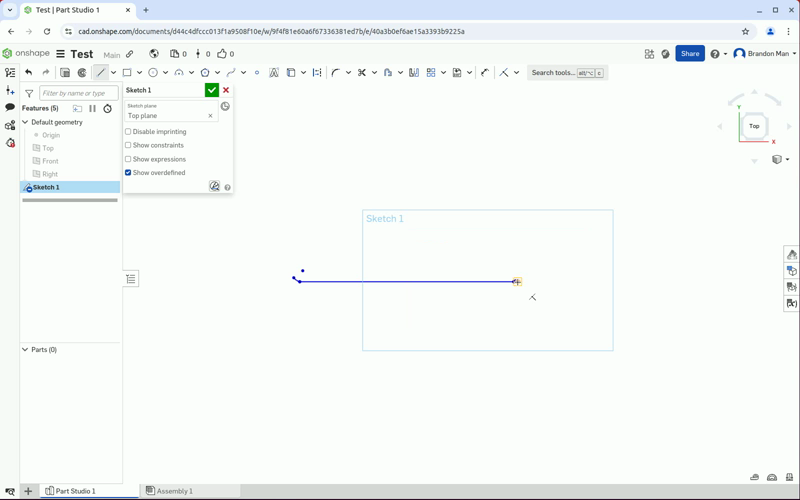
scroll(6)
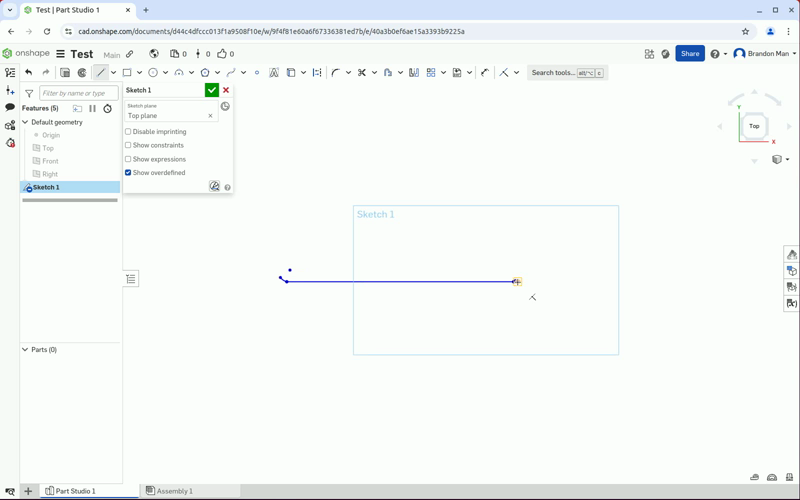
scroll(6)
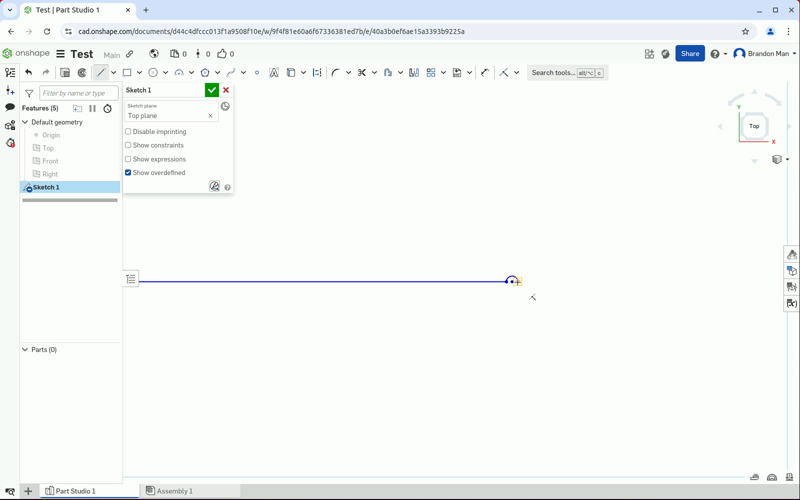
click(517, 281)
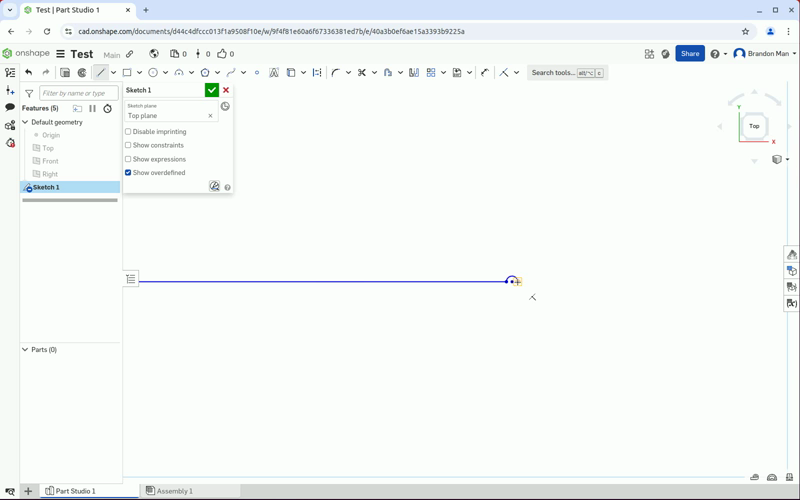
scroll(-6)
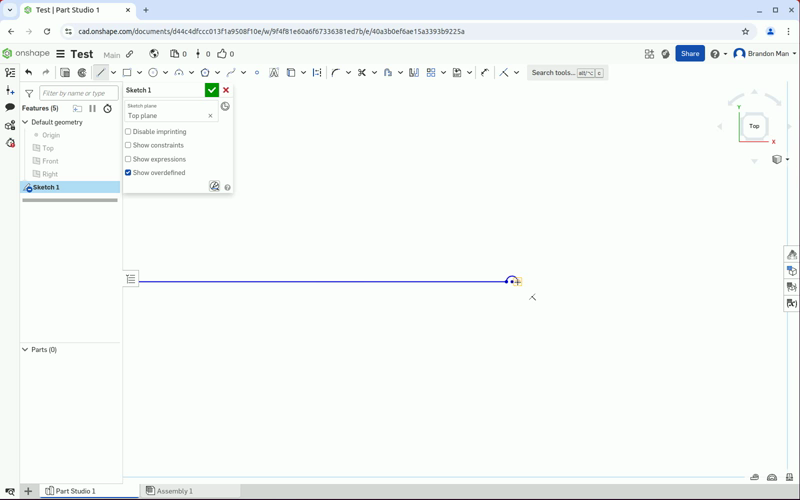
scroll(-6)
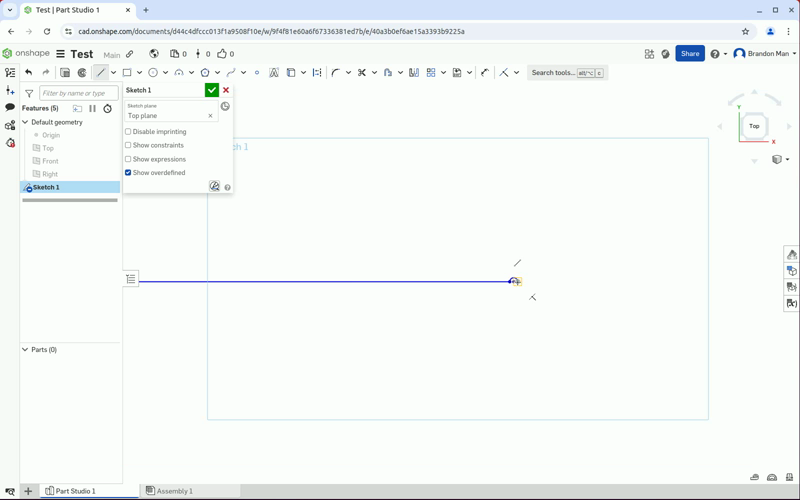
scroll(-6)
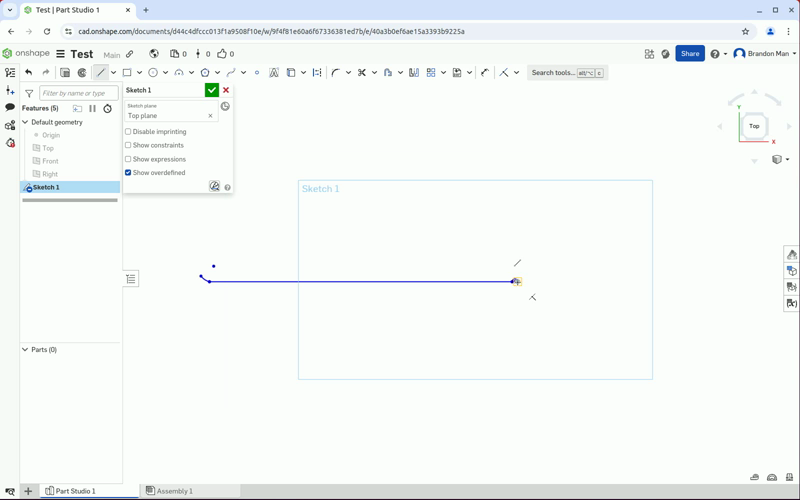
scroll(-6)
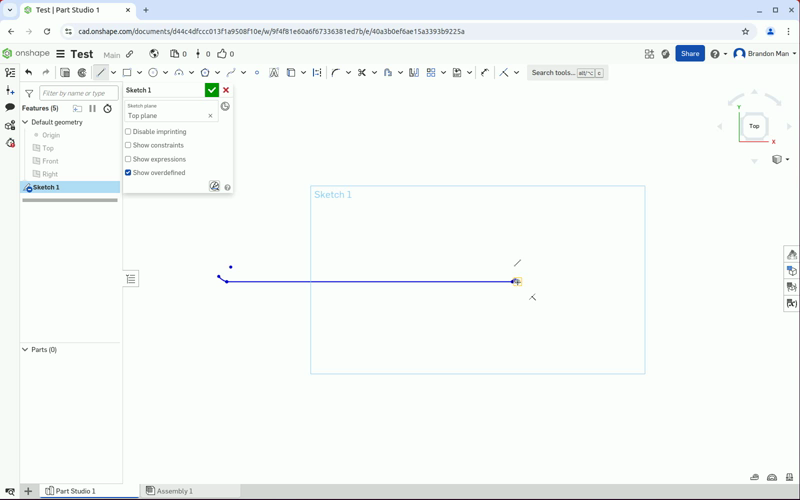
scroll(-6)
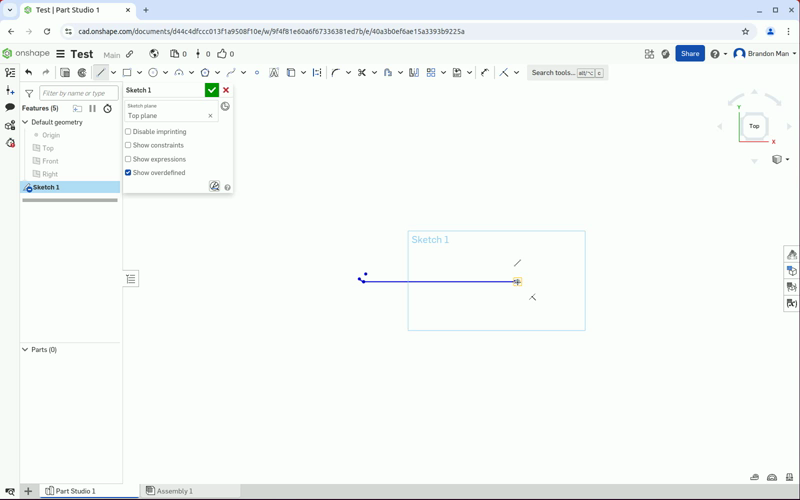
scroll(-6)
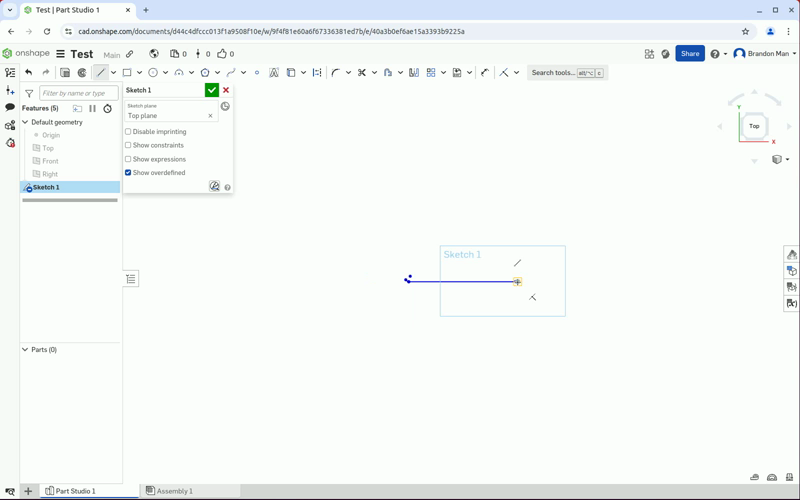
scroll(-6)
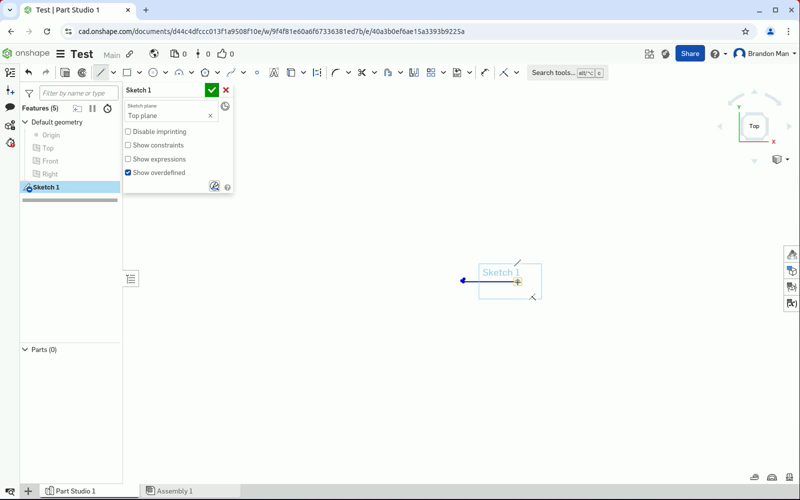
key_down(shift)
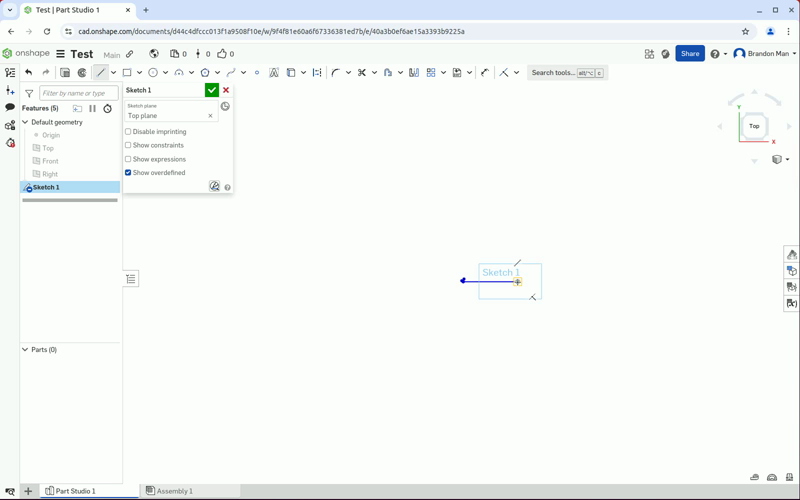
mouse_move(547, 281)
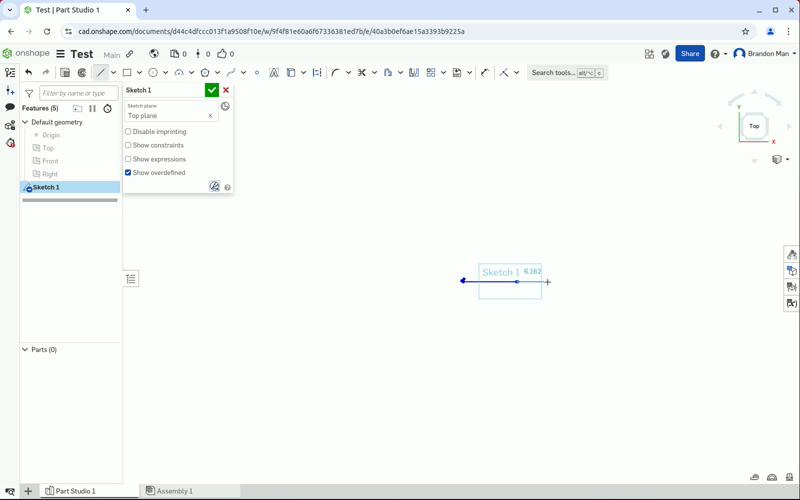
mouse_move(570, 281)
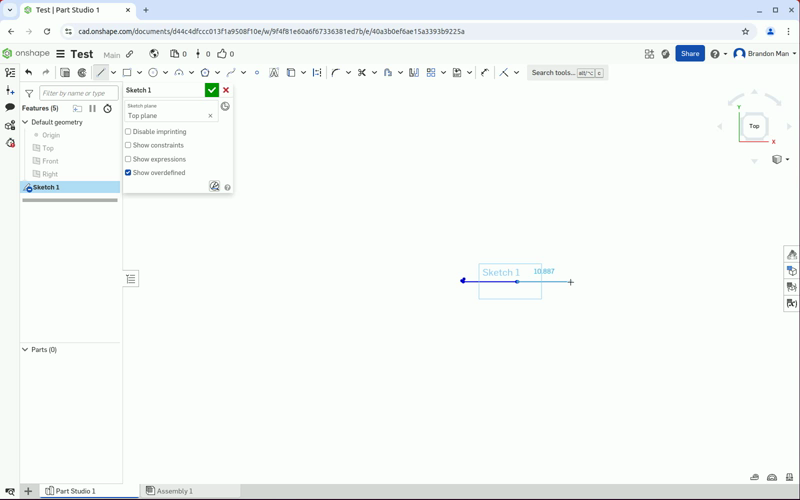
click(570, 281)
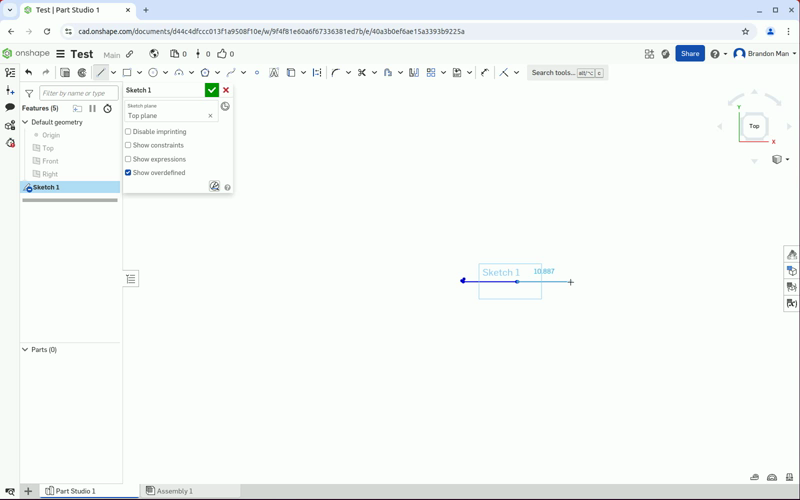
key_up(shift)
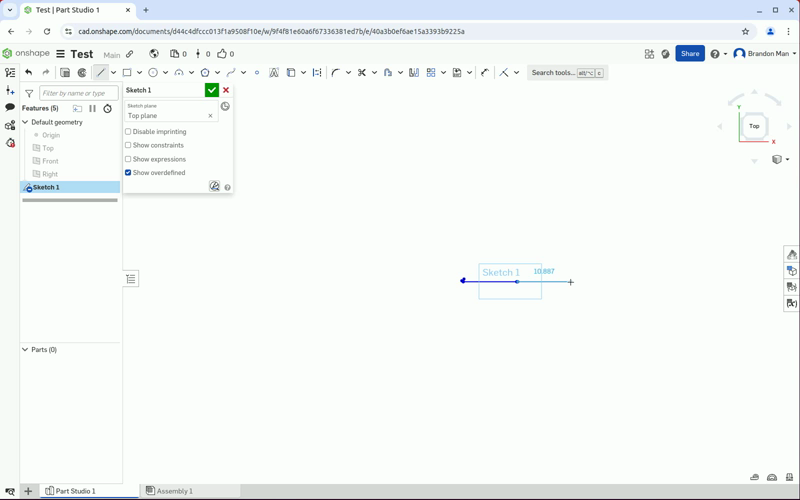
key(esc)
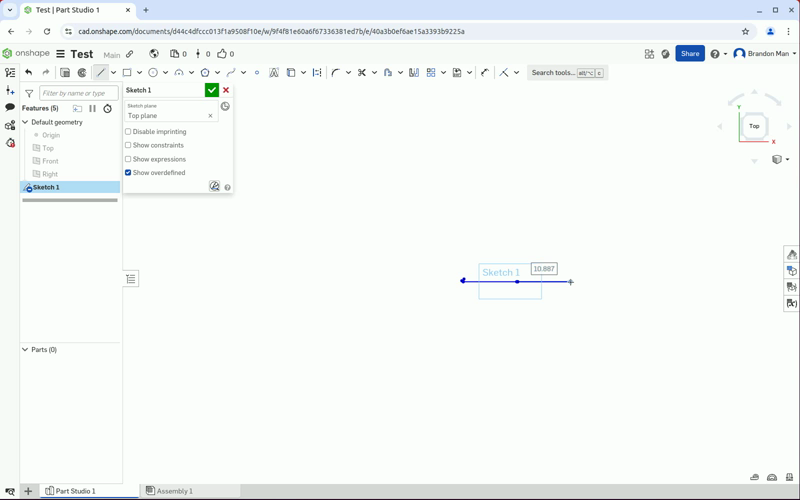
key(a)
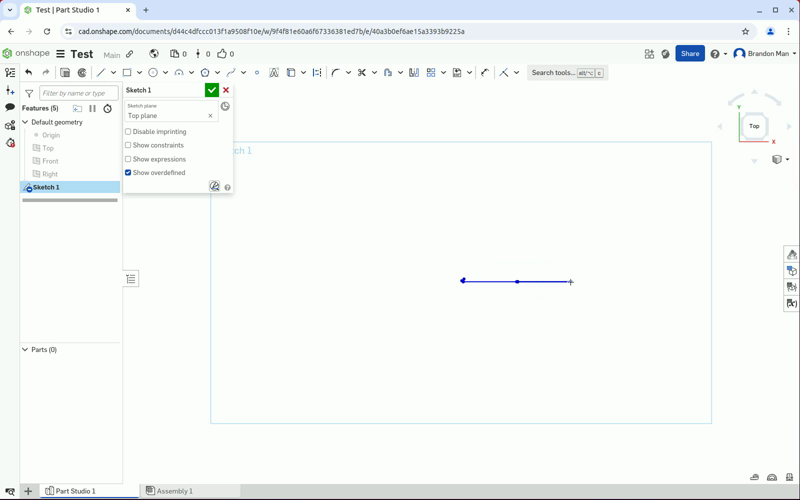
mouse_move(570, 281)
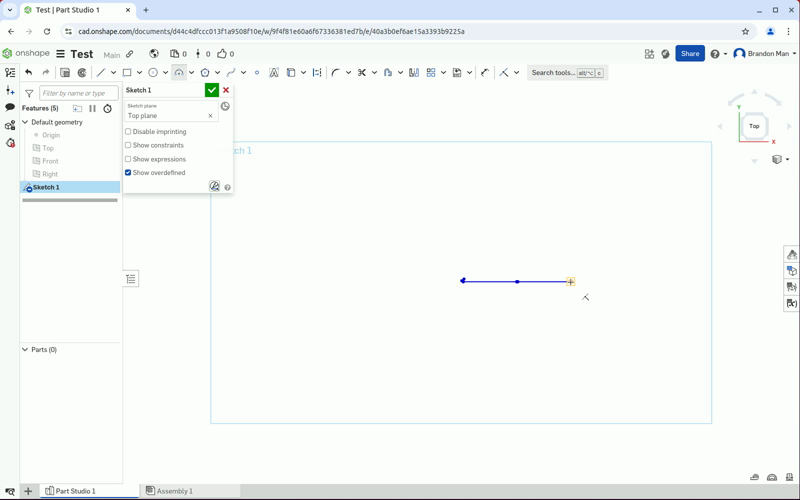
click(570, 281)
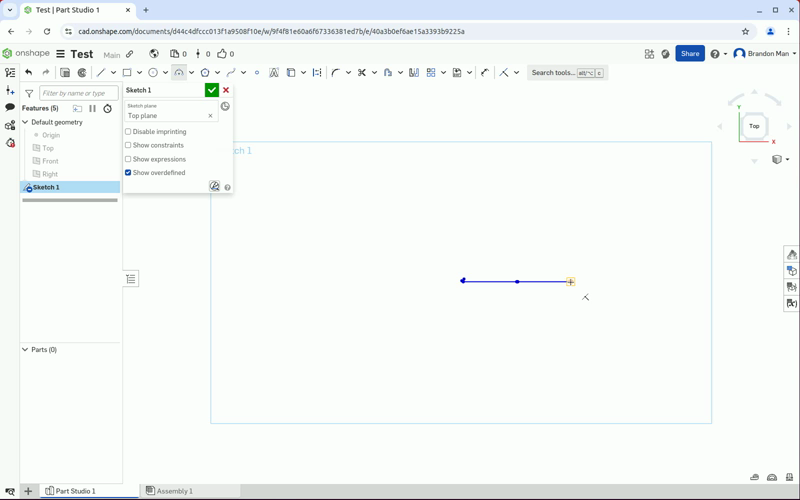
key_down(shift)
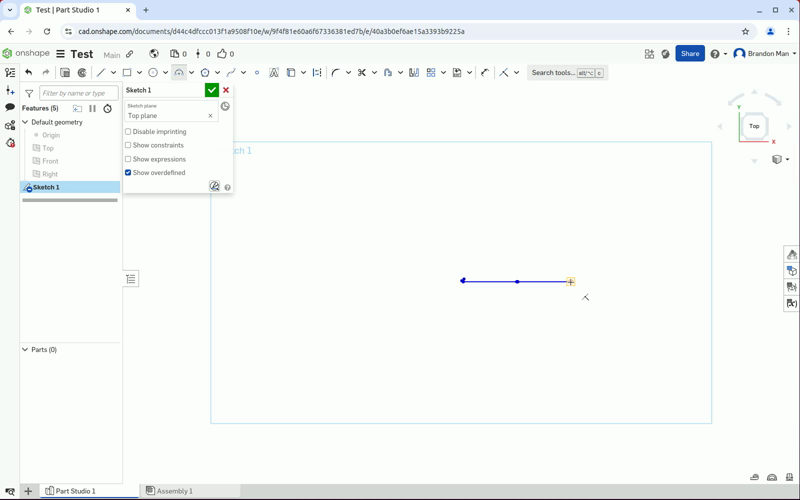
mouse_move(572, 280)
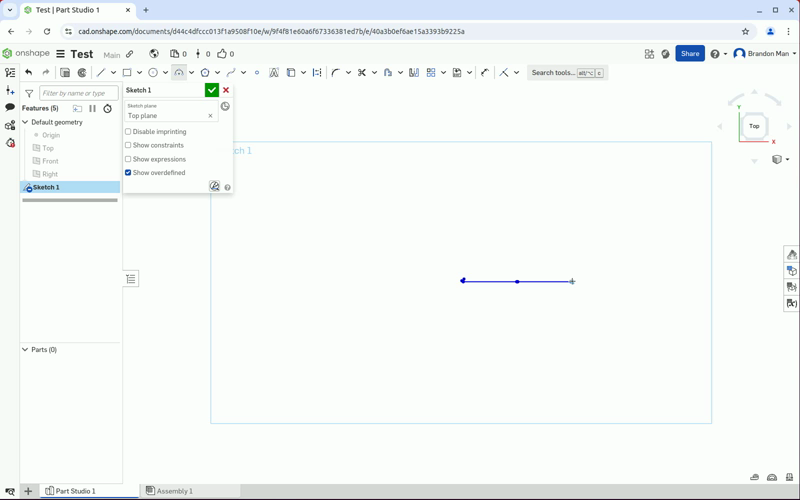
scroll(6)
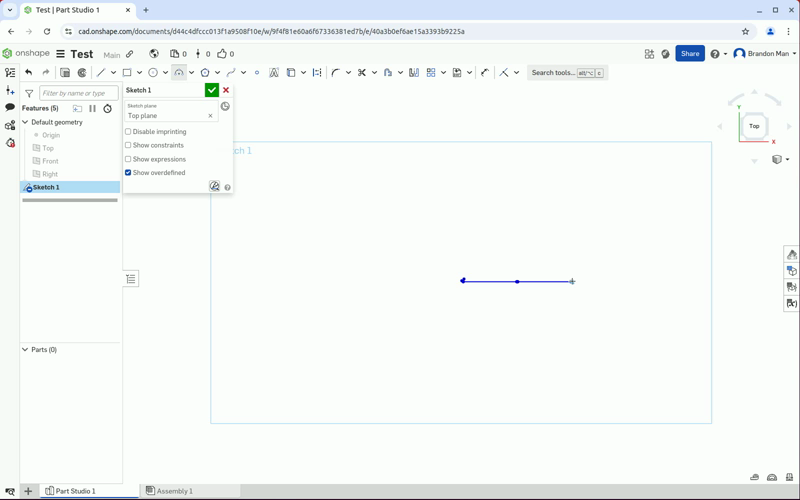
scroll(6)
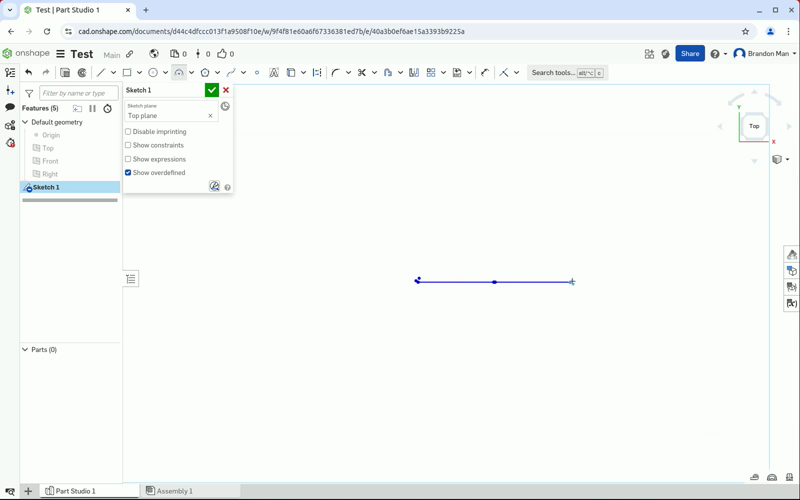
scroll(6)
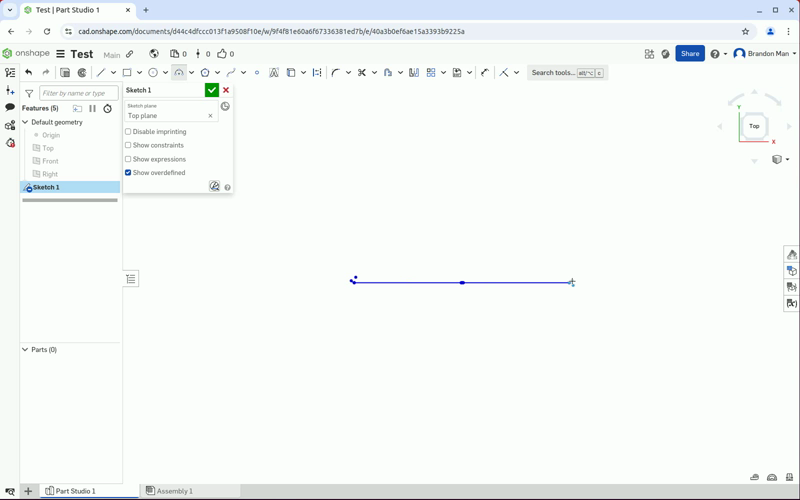
scroll(6)
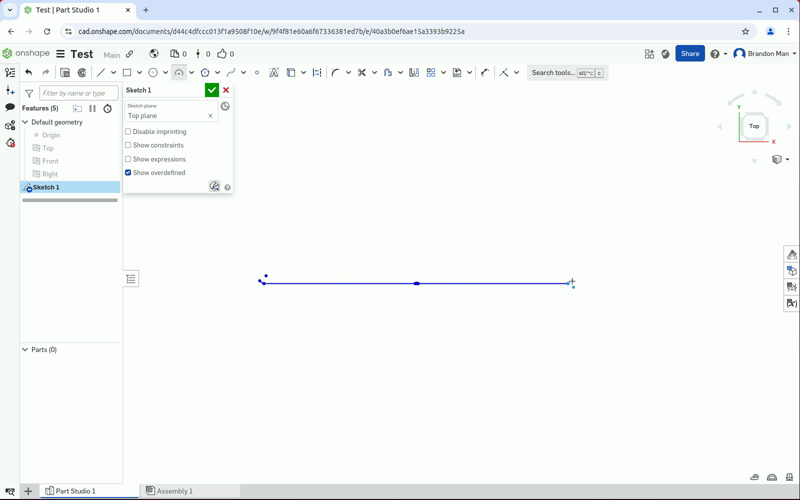
scroll(6)
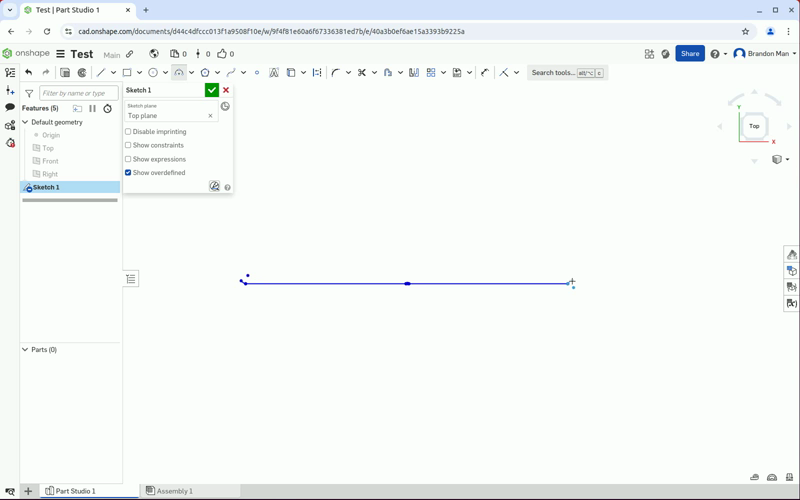
scroll(6)
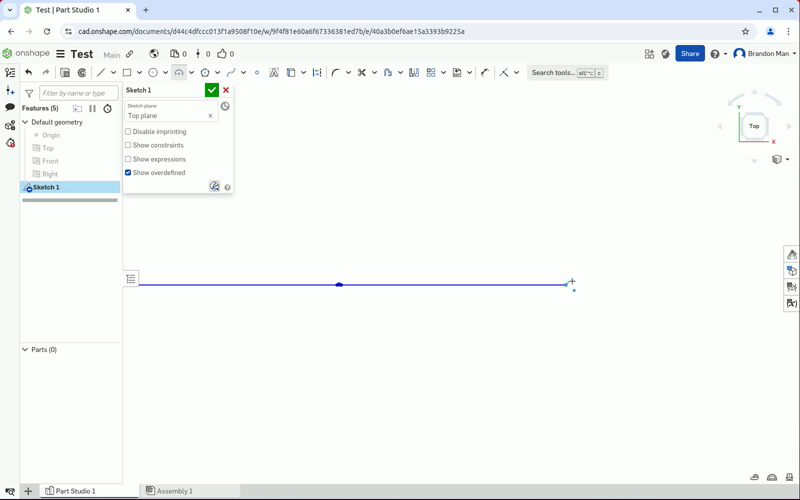
scroll(6)
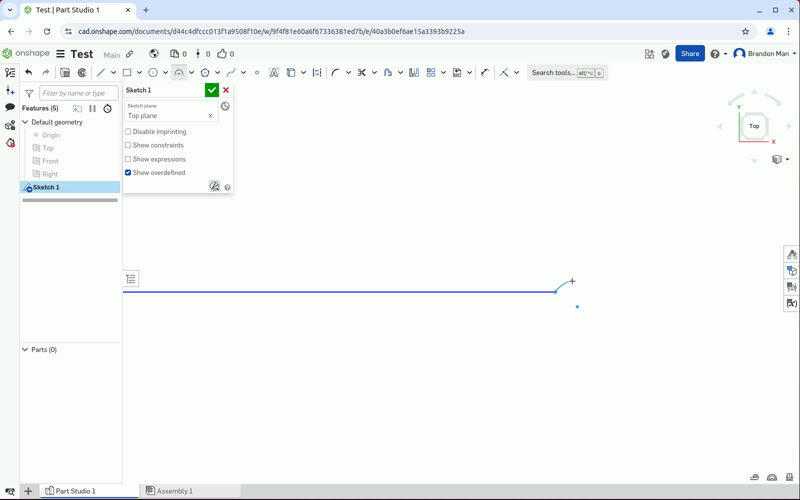
click(572, 280)
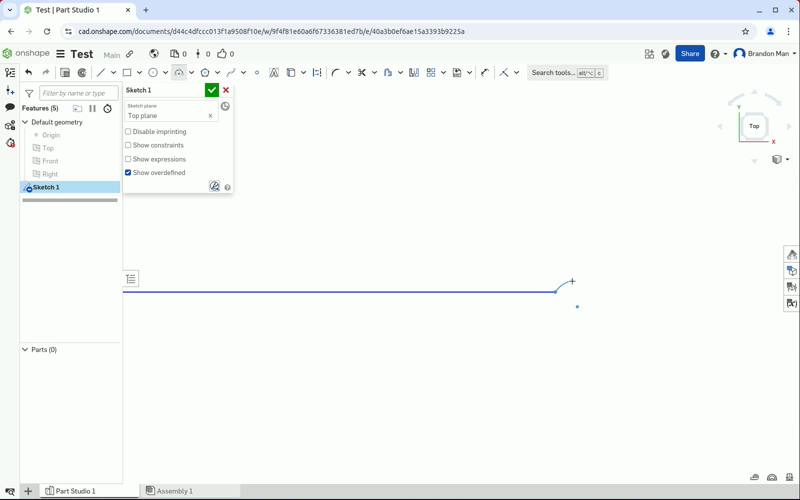
scroll(-6)
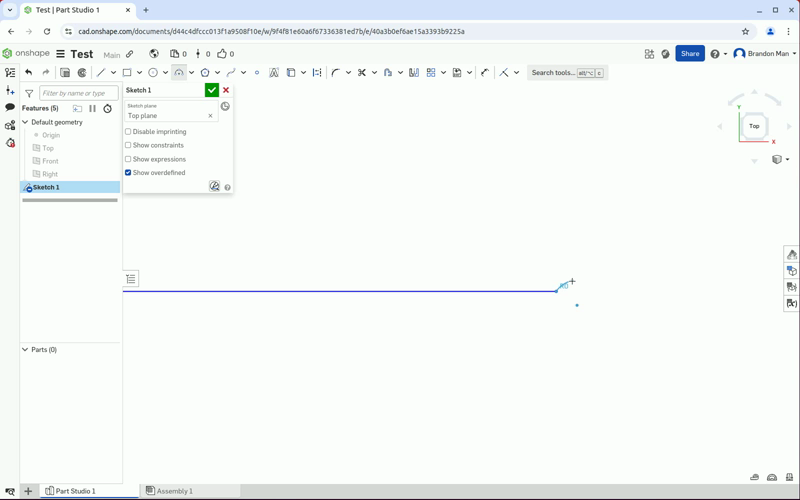
scroll(-6)
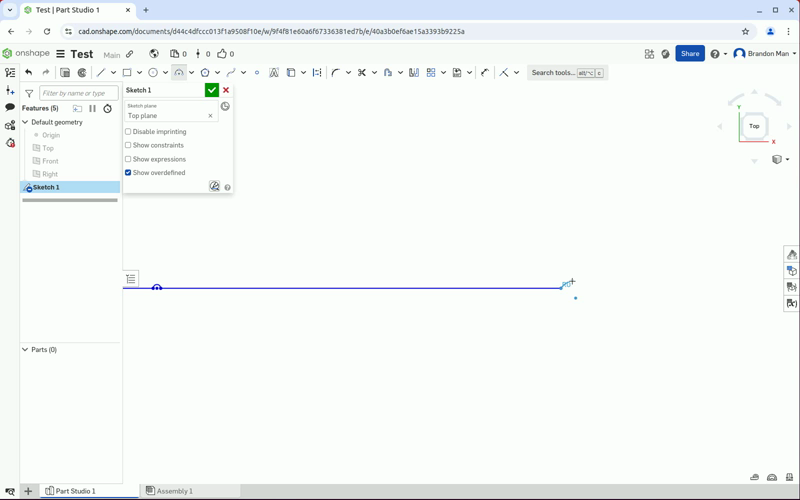
scroll(-6)
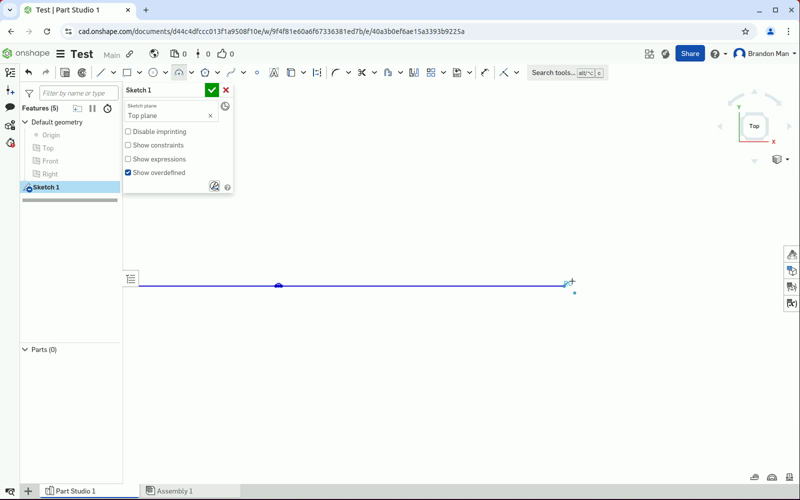
scroll(-6)
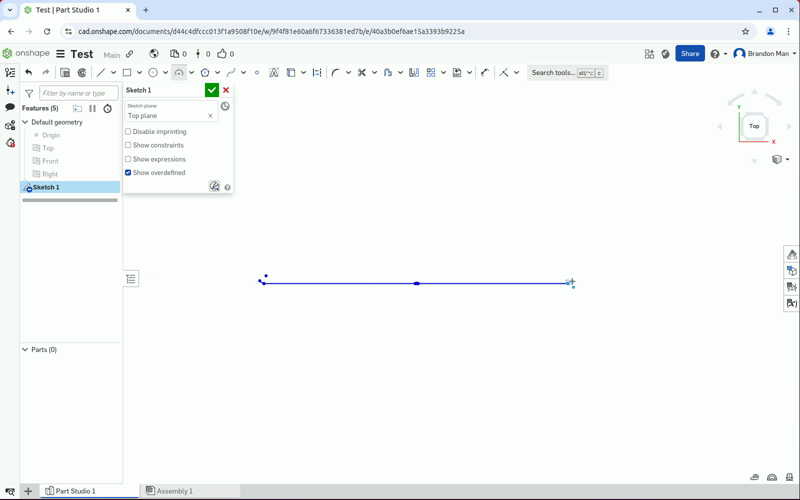
scroll(-6)
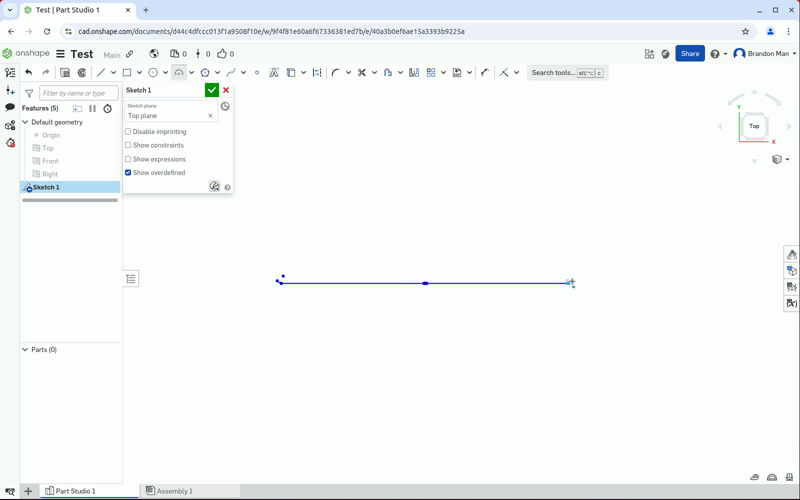
scroll(-6)
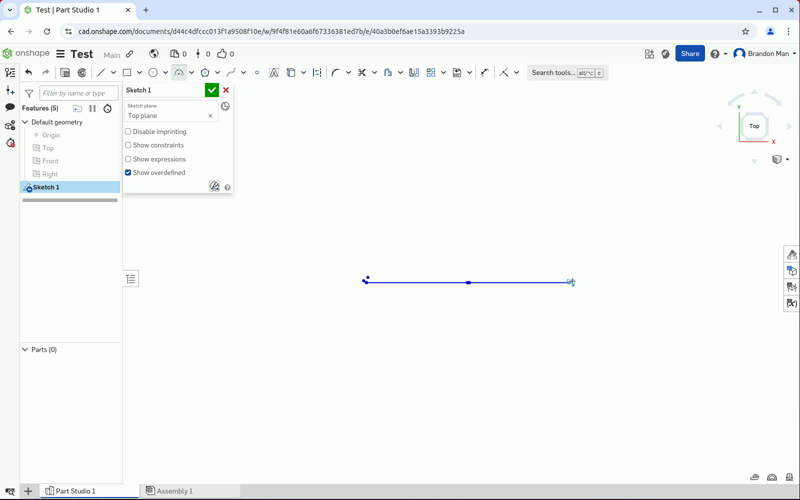
scroll(-6)
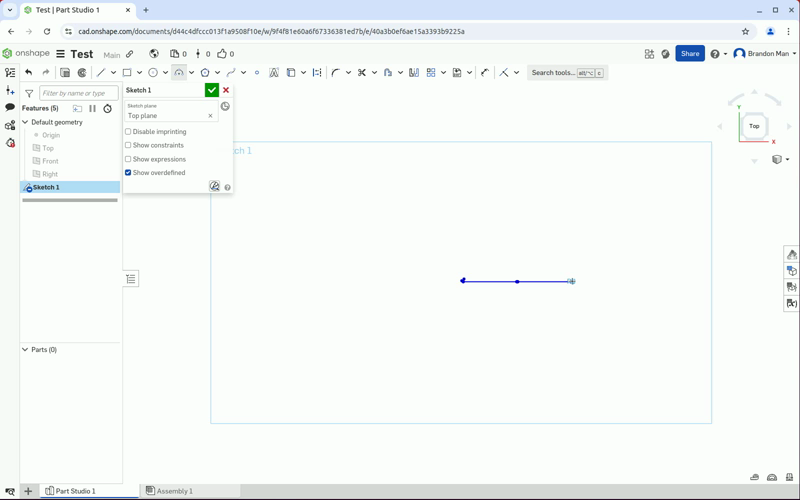
mouse_move(571, 281)
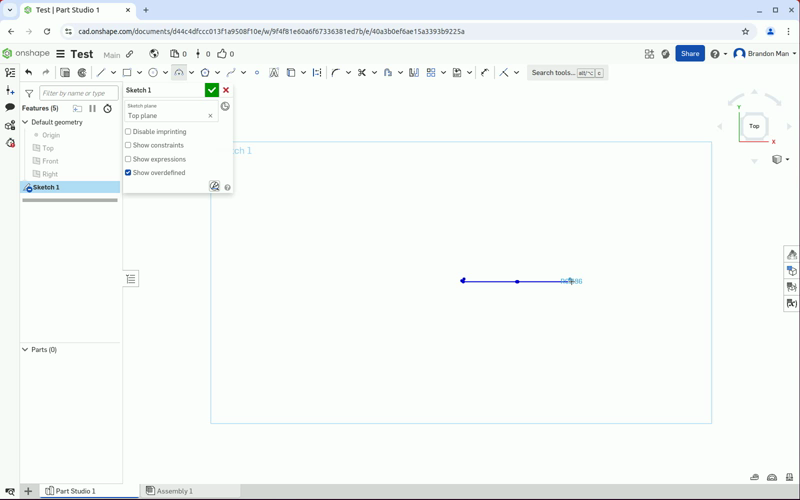
scroll(6)
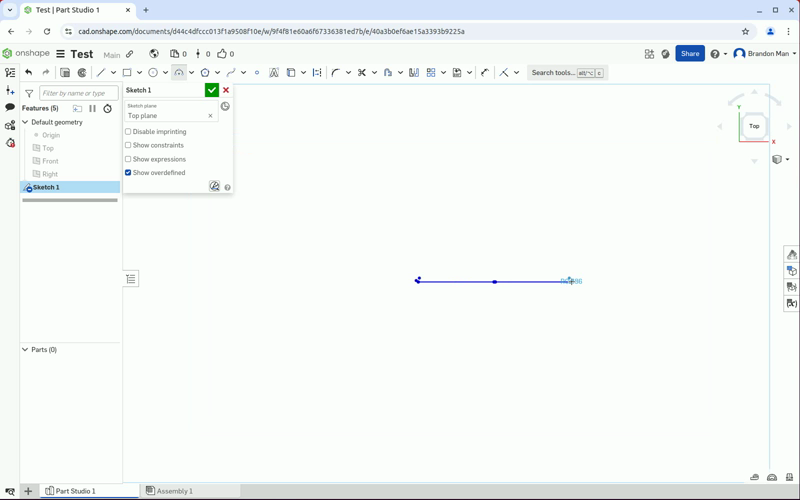
scroll(6)
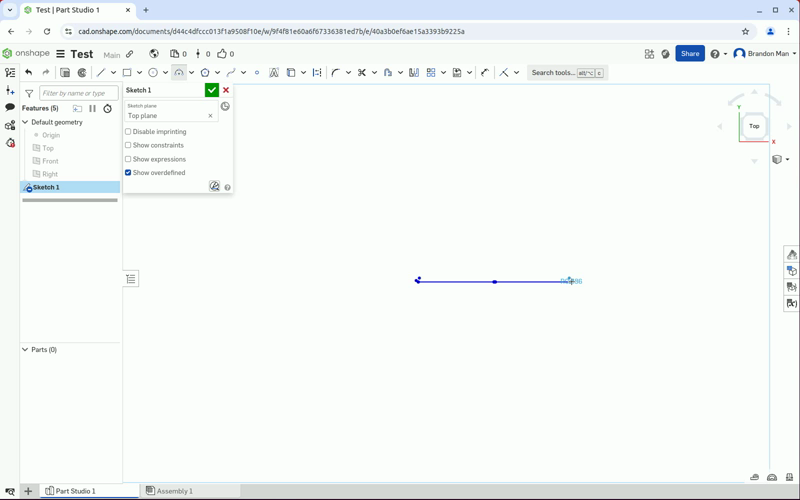
scroll(6)
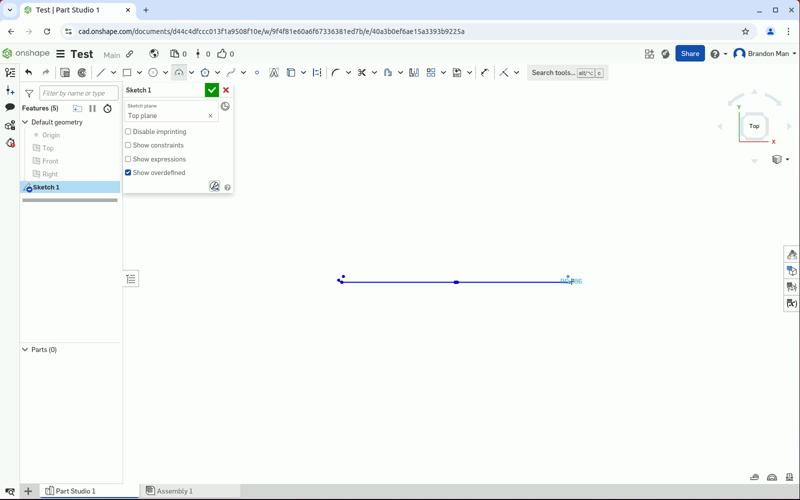
scroll(6)
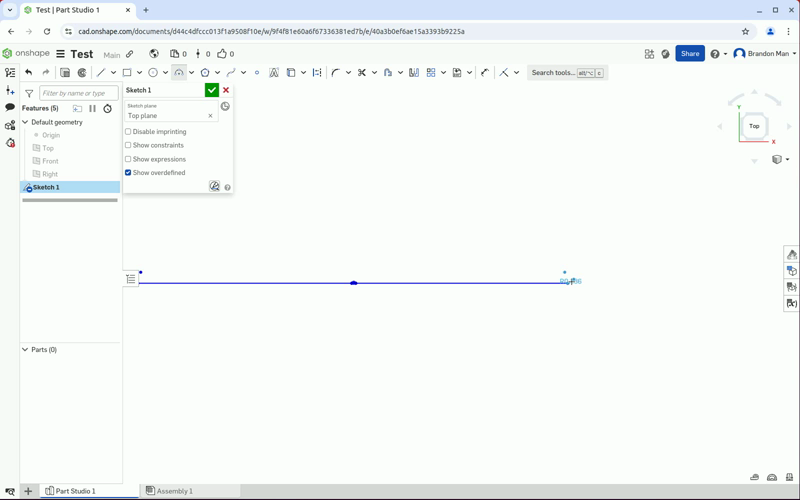
scroll(6)
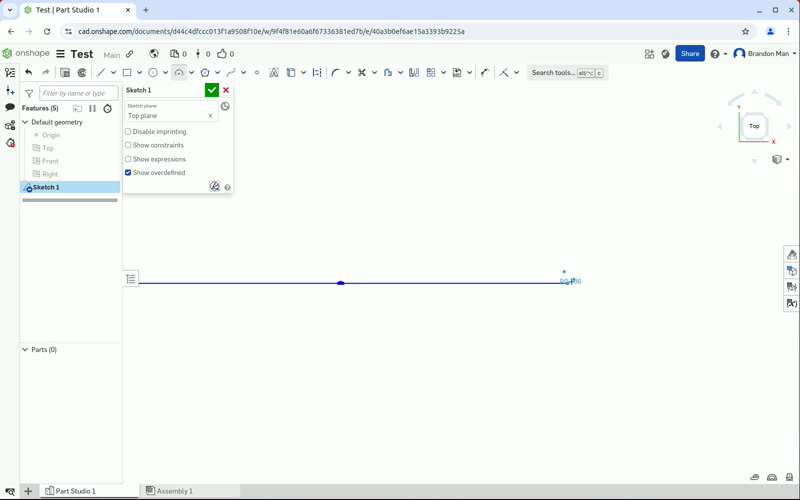
scroll(6)
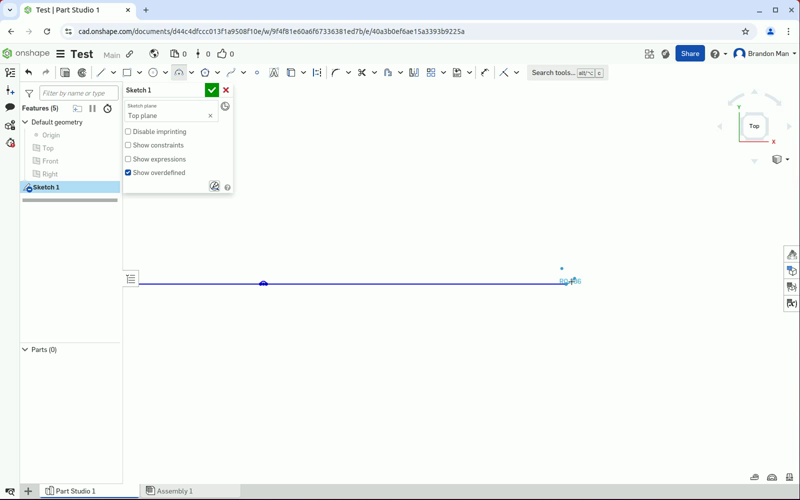
scroll(6)
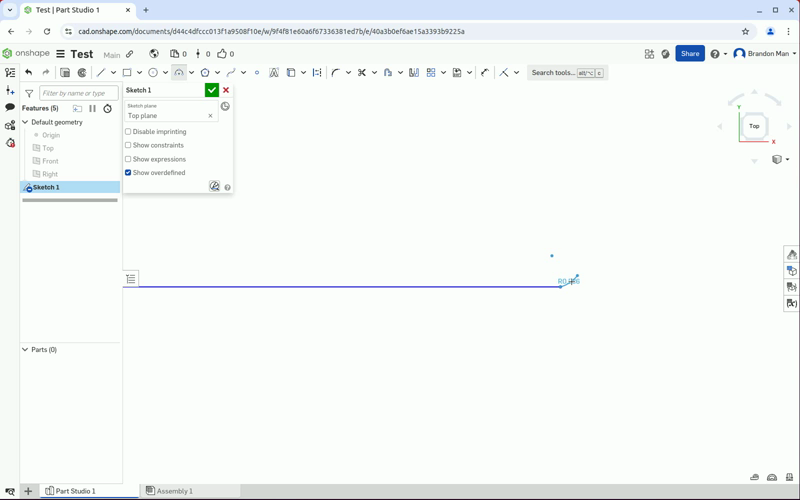
click(571, 281)
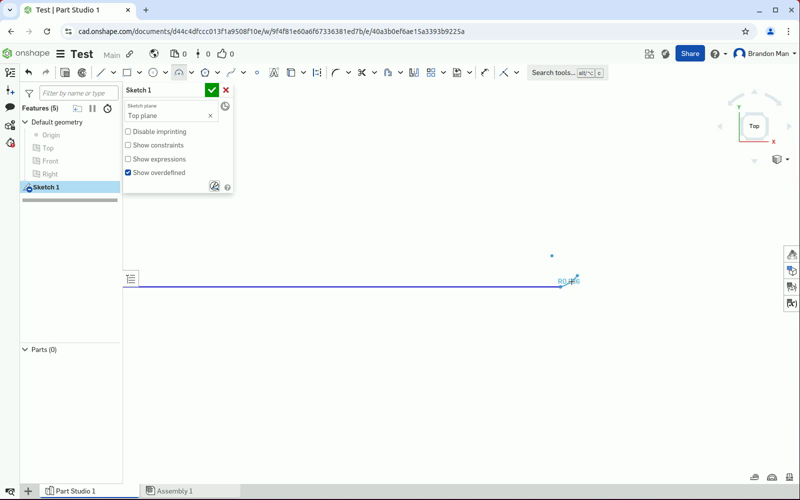
scroll(-6)
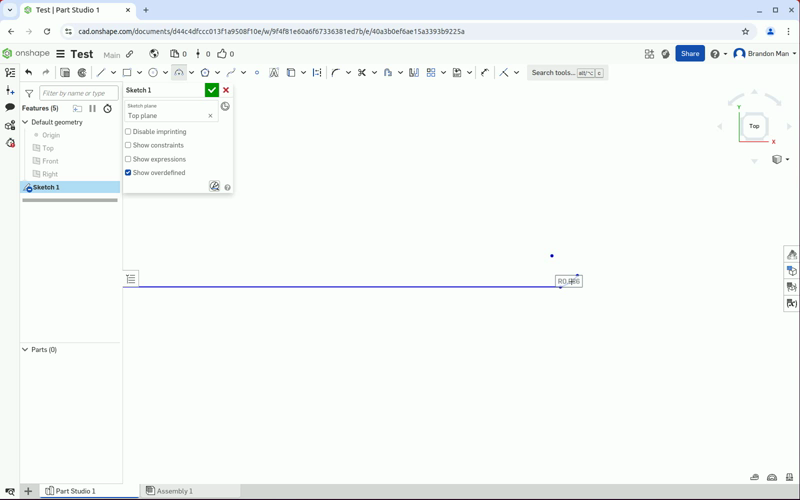
scroll(-6)
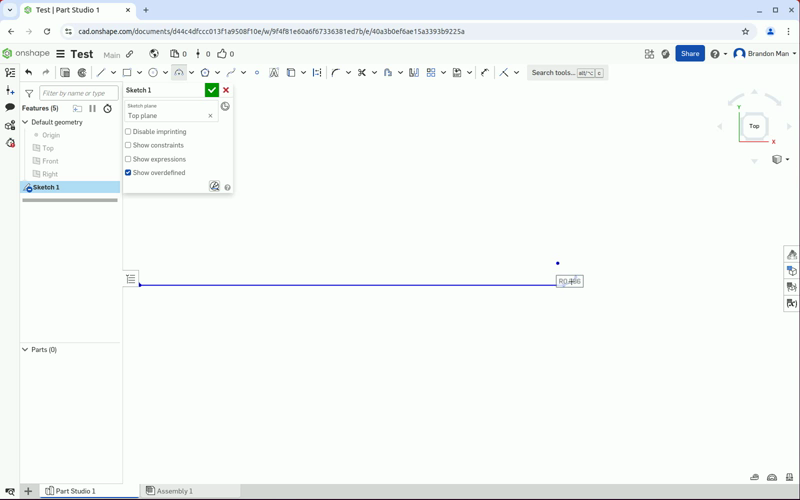
scroll(-6)
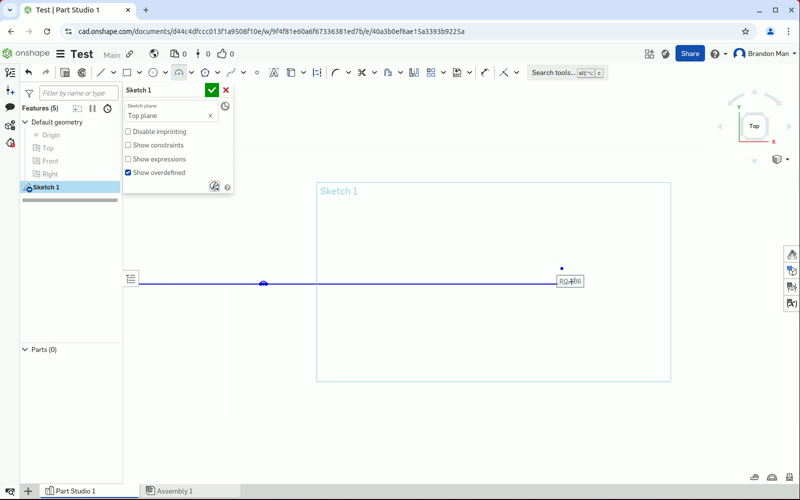
scroll(-6)
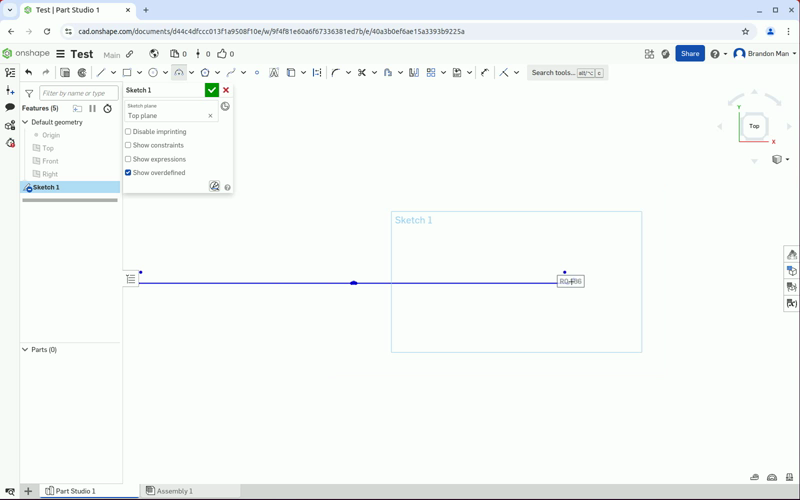
scroll(-6)
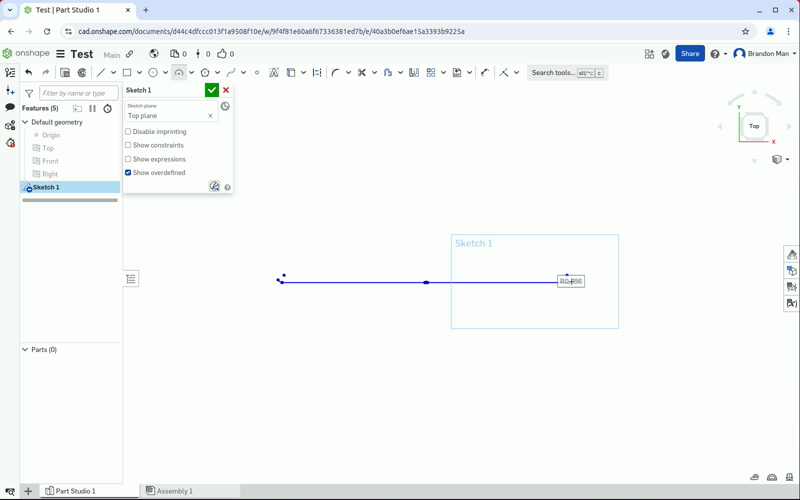
scroll(-6)
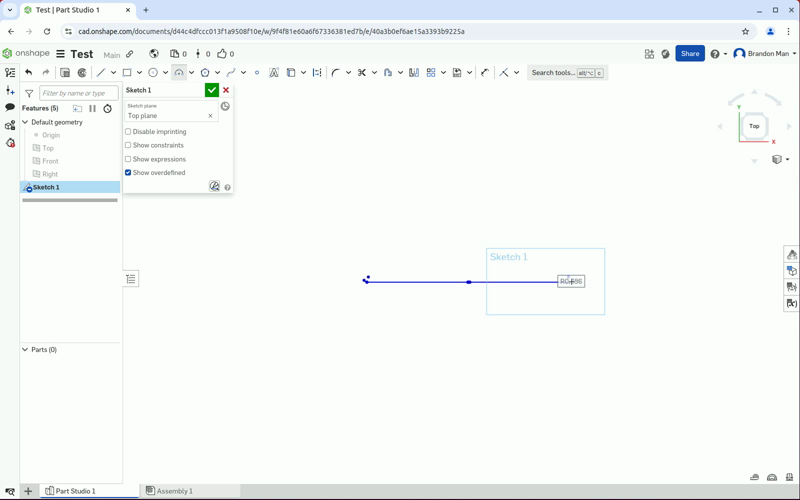
scroll(-6)
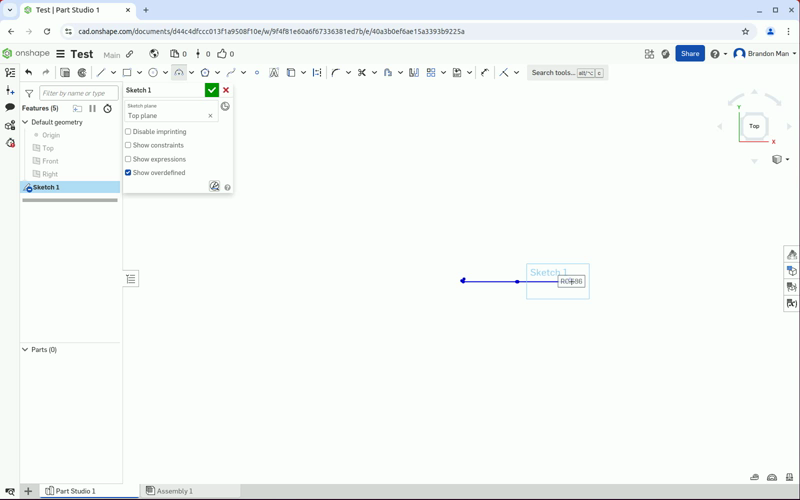
key_up(shift)
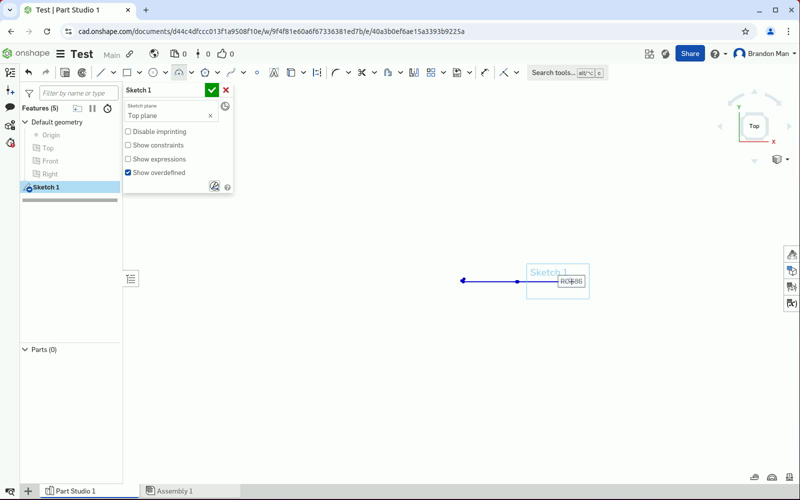
key(esc)
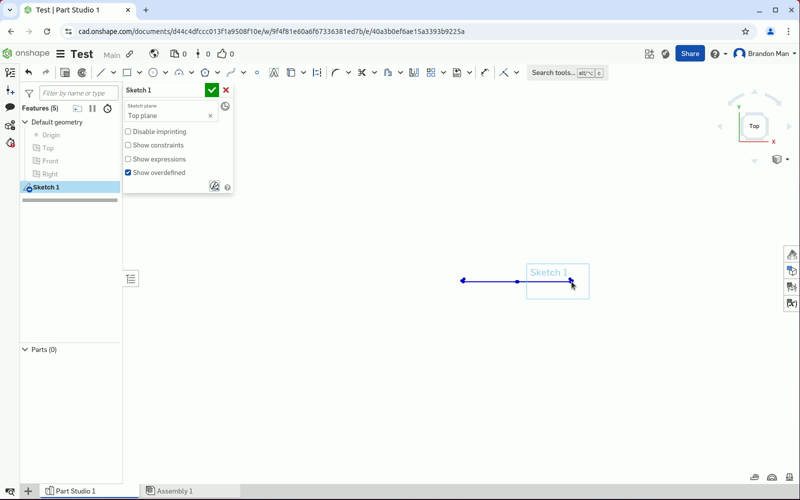
key(l)
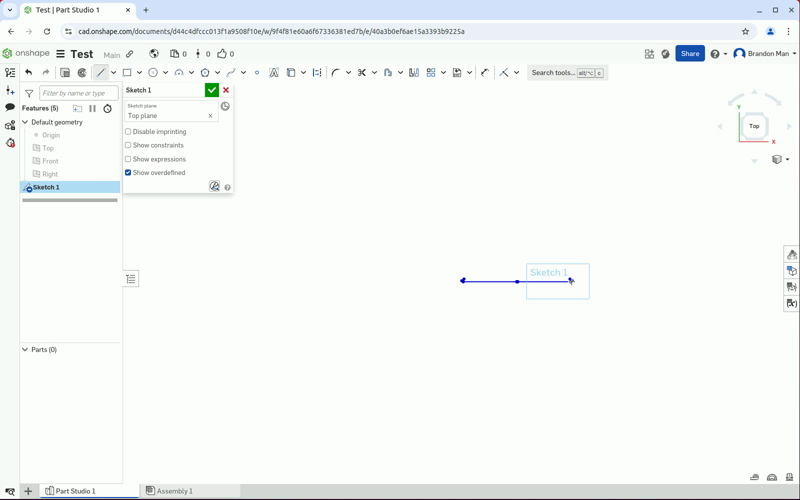
mouse_move(572, 280)
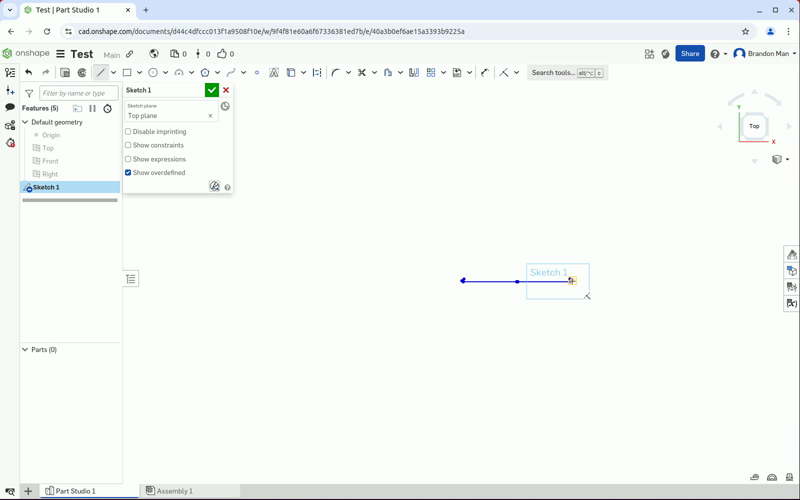
scroll(6)
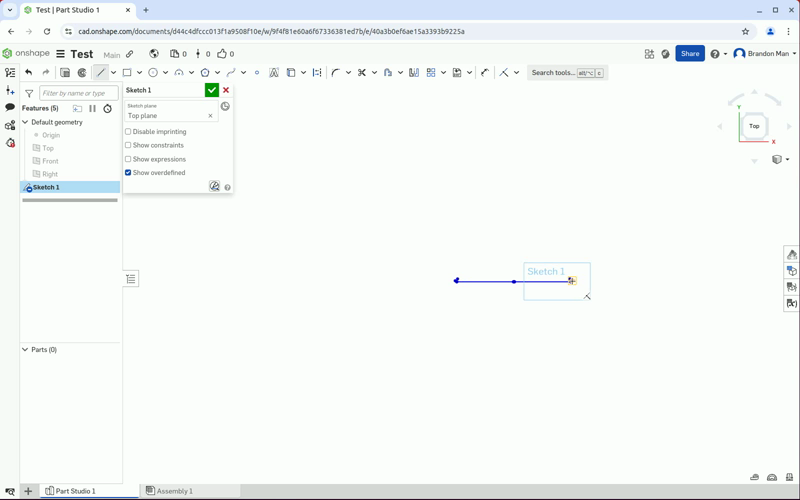
scroll(6)
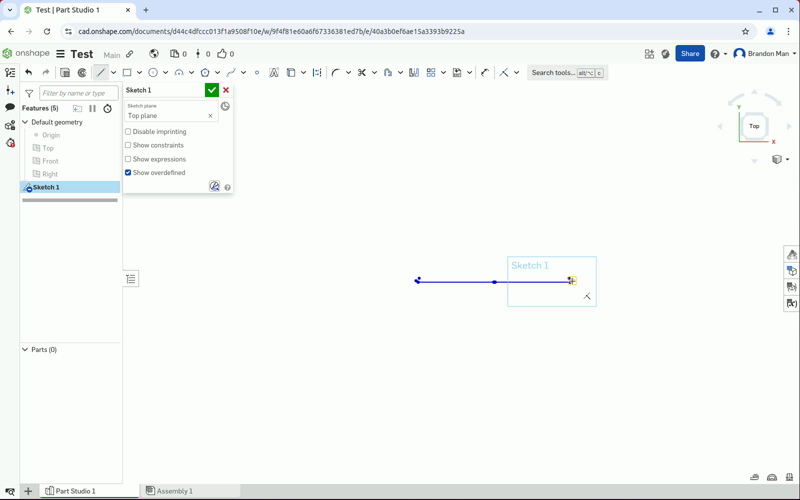
scroll(6)
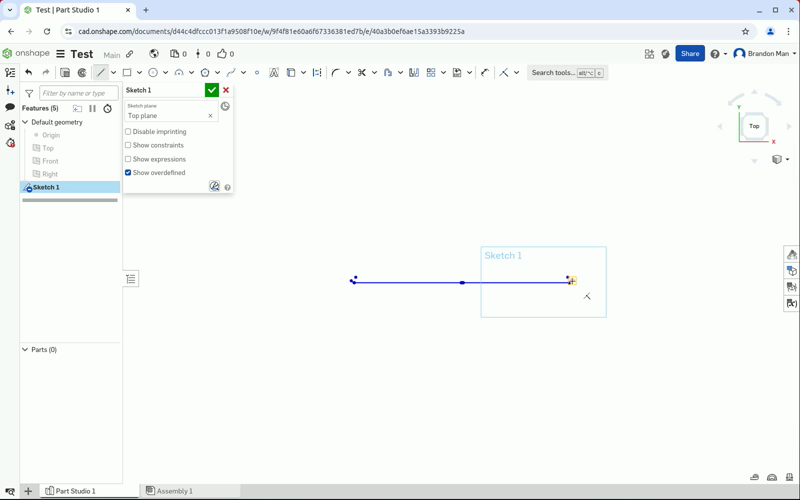
scroll(6)
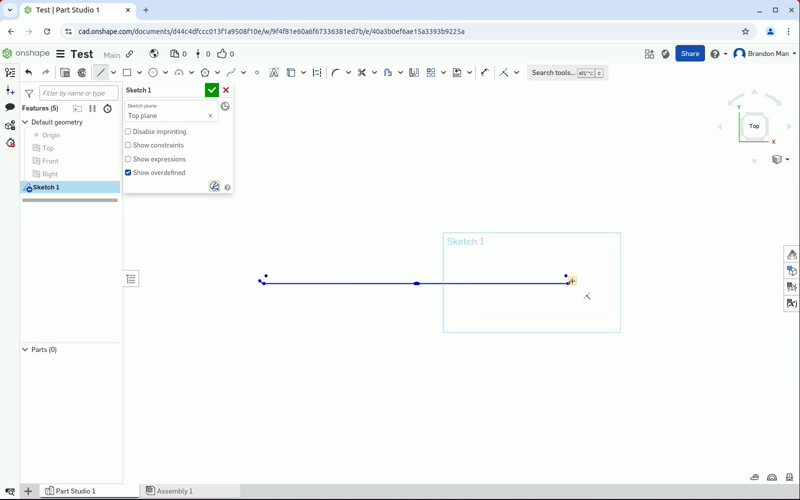
scroll(6)
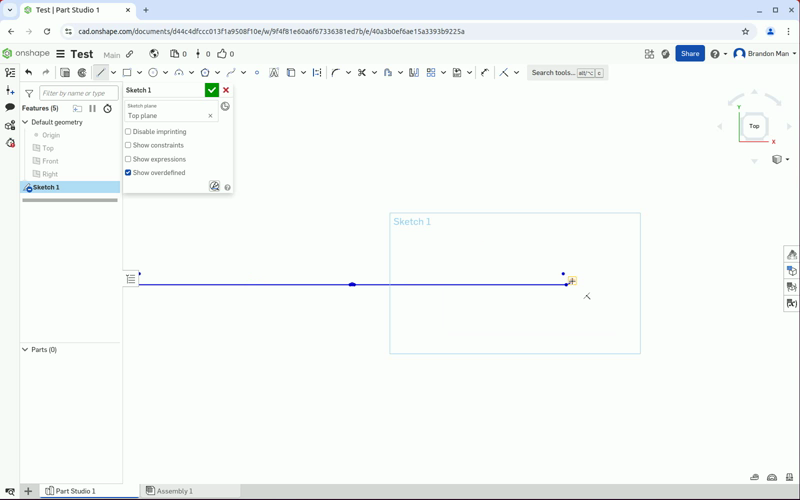
scroll(6)
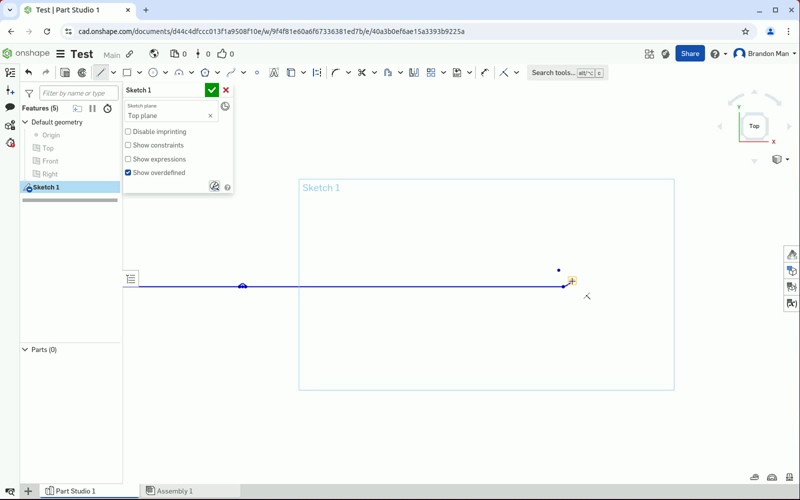
scroll(6)
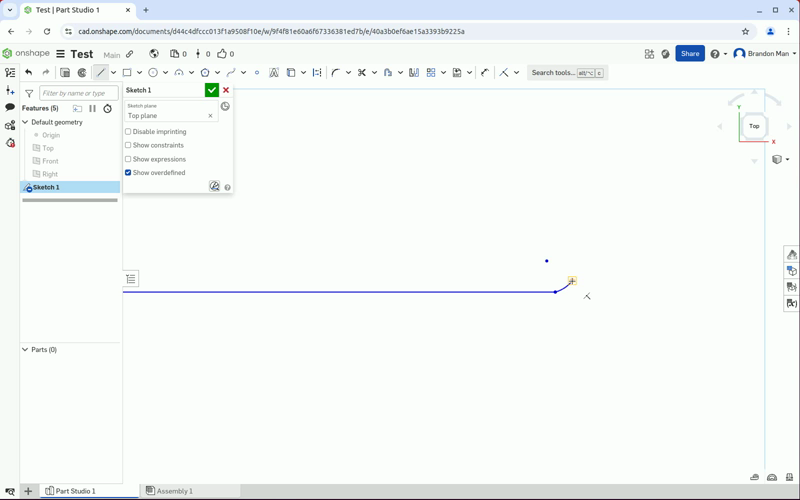
click(572, 280)
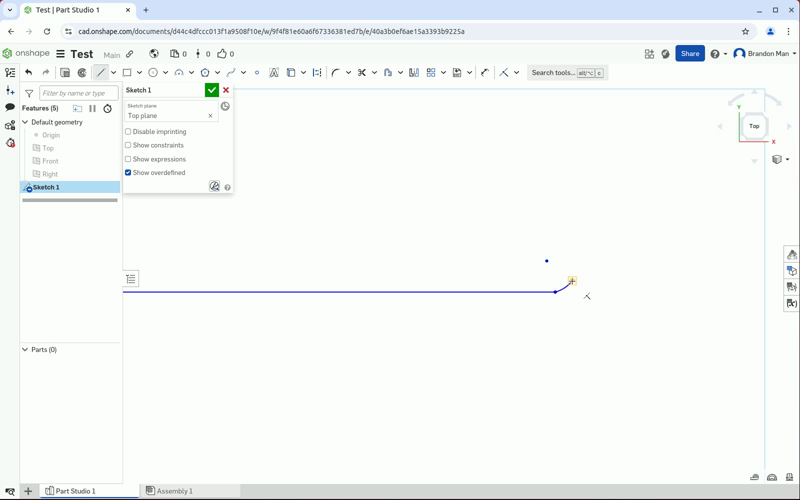
scroll(-6)
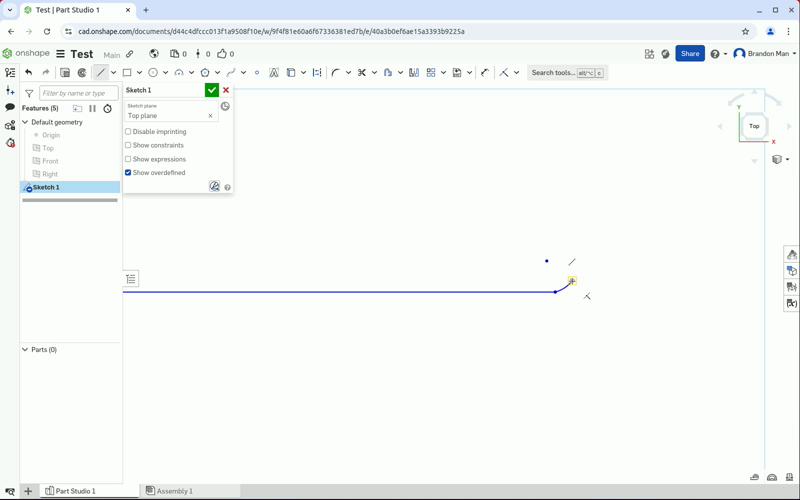
scroll(-6)
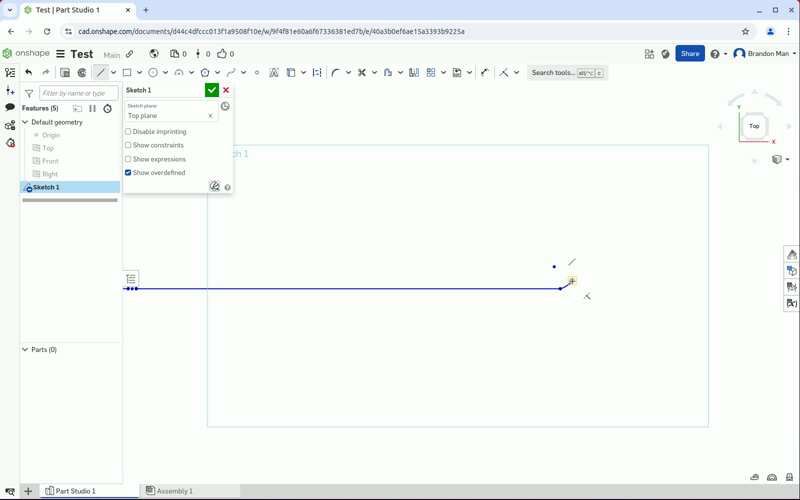
scroll(-6)
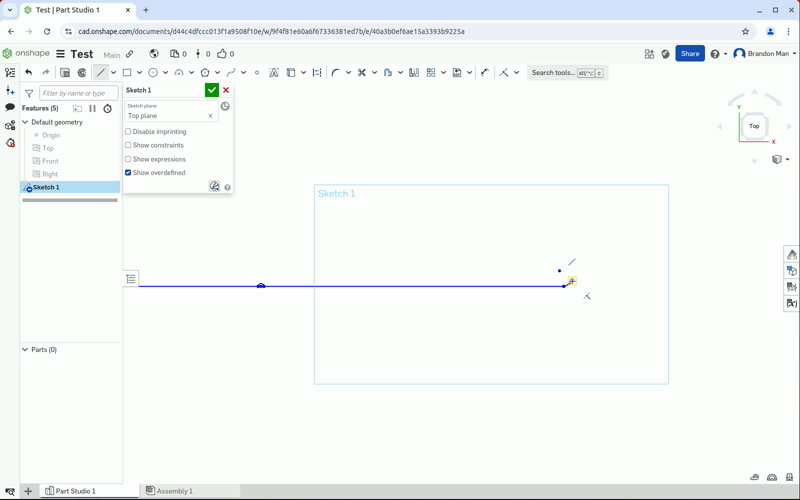
scroll(-6)
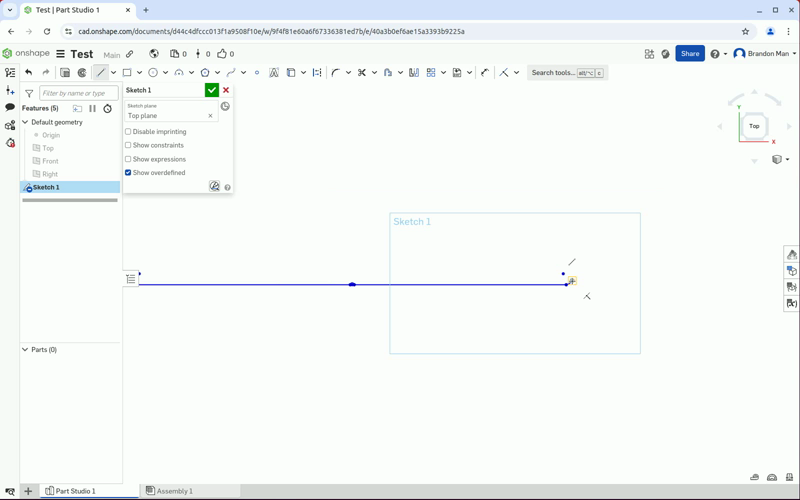
scroll(-6)
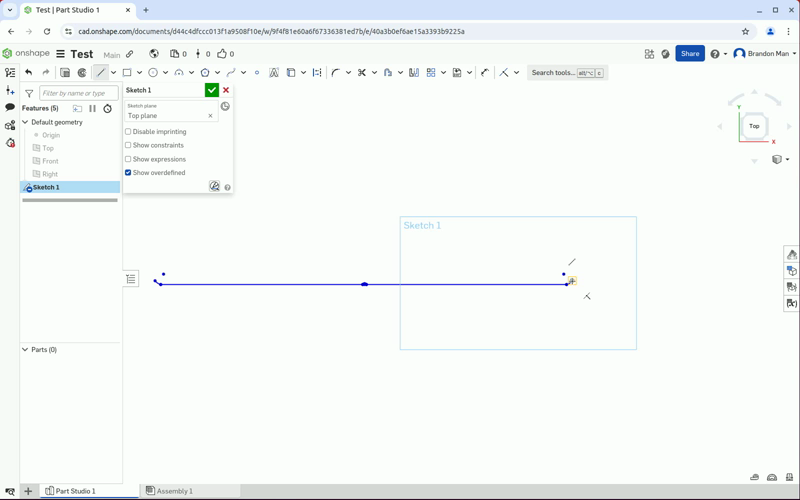
scroll(-6)
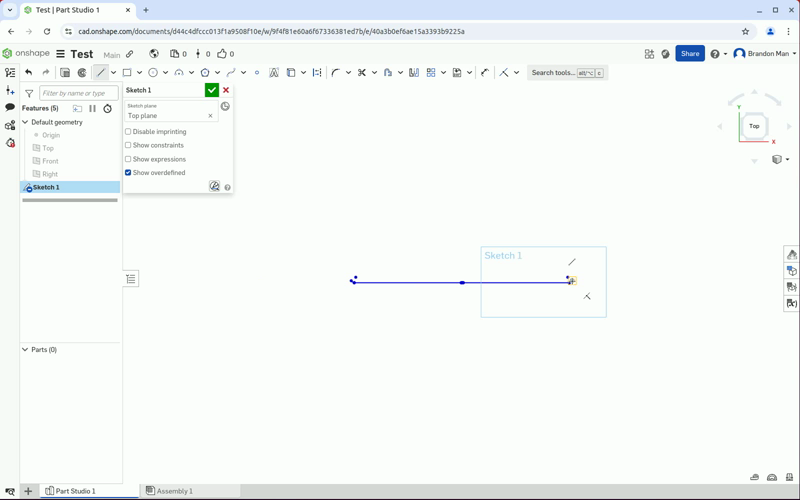
scroll(-6)
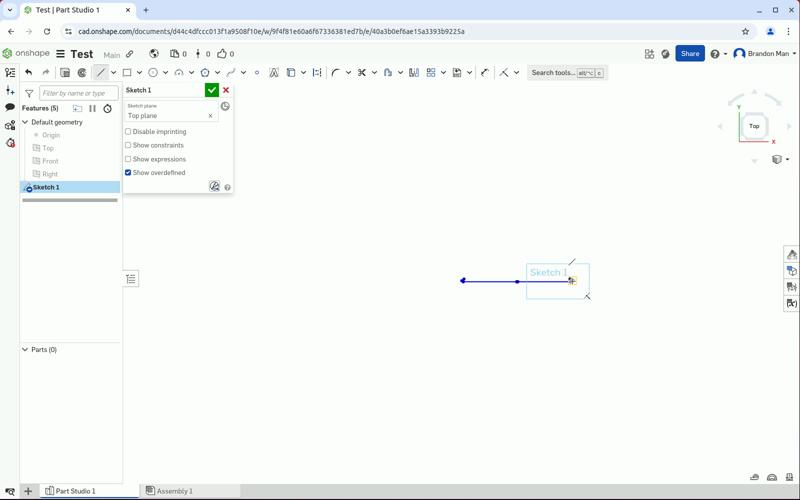
key_down(shift)
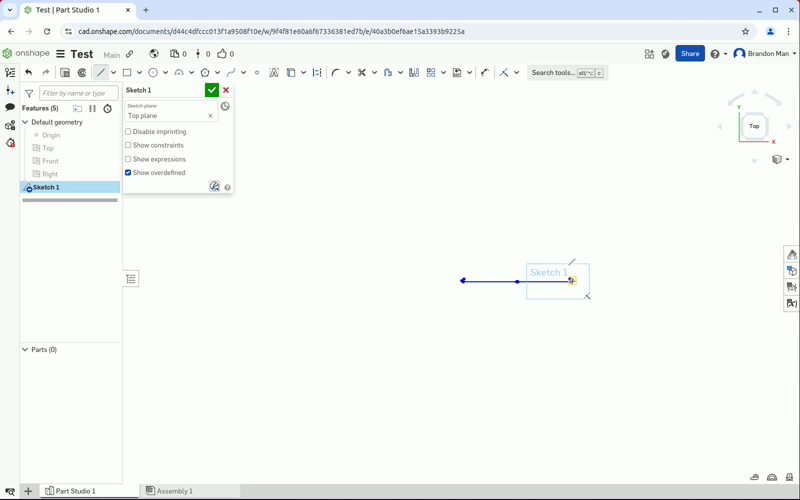
mouse_move(572, 171)
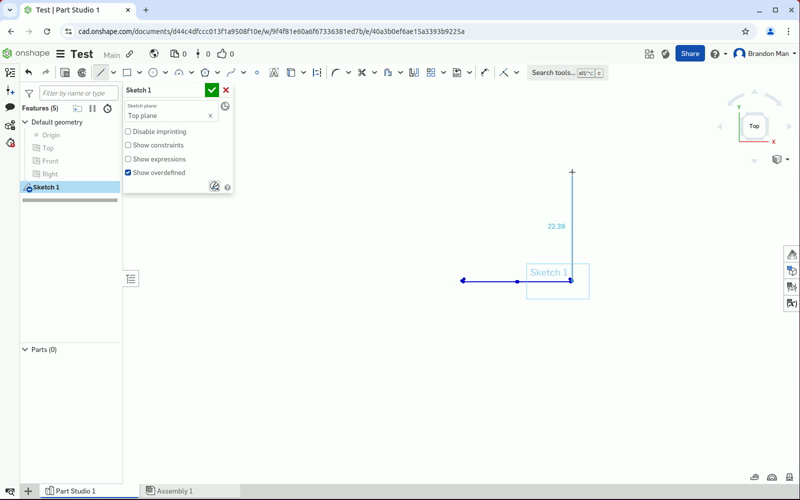
click(572, 171)
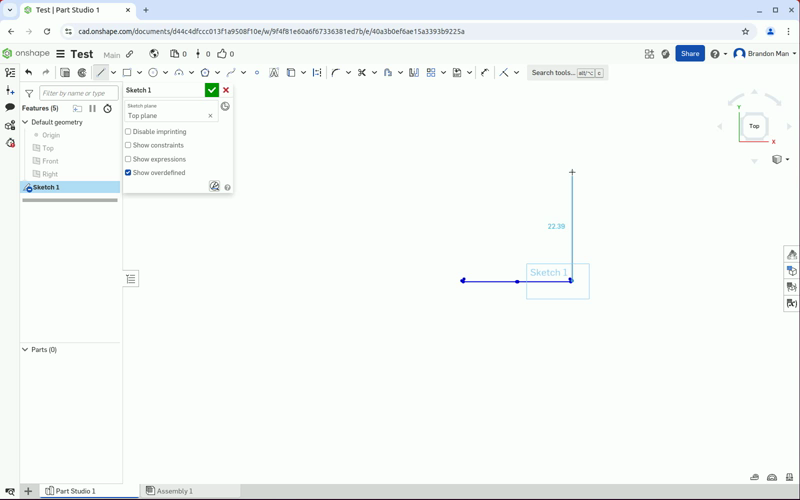
key_up(shift)
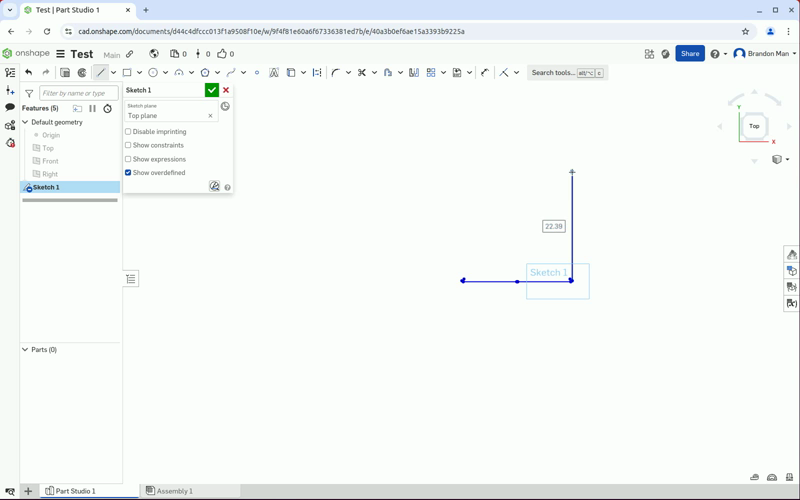
key(esc)
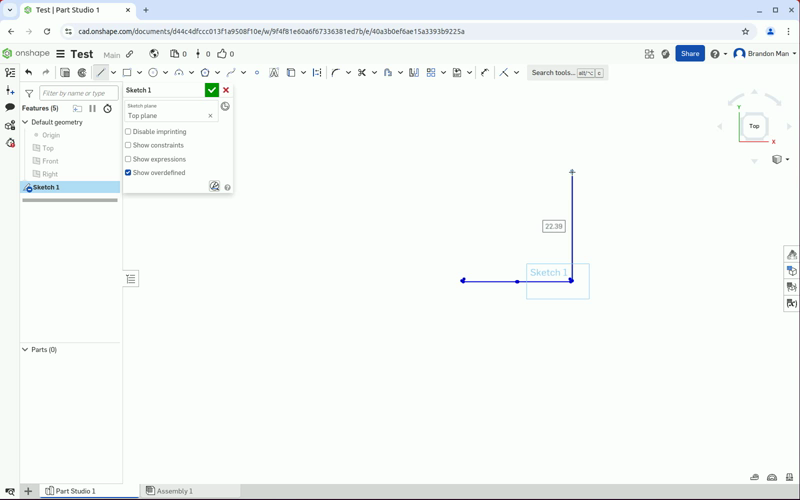
key(a)
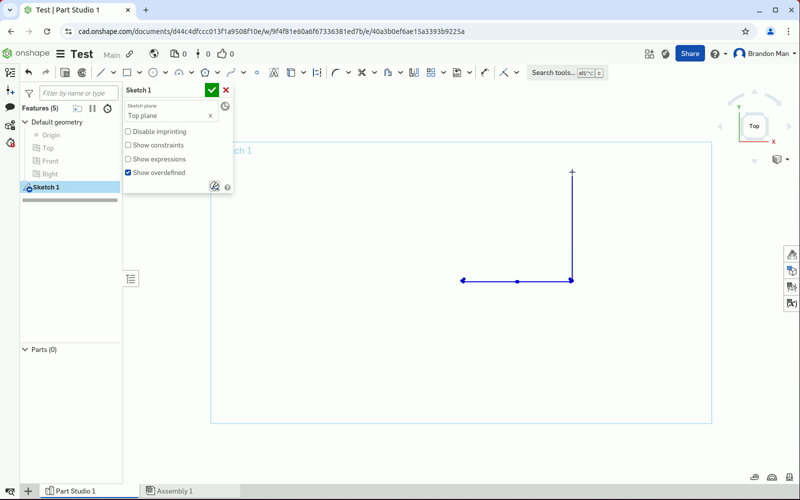
mouse_move(572, 171)
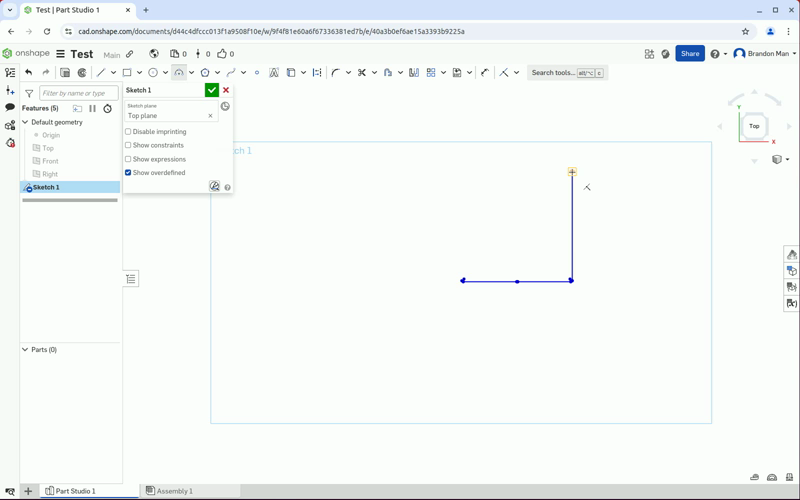
click(572, 171)
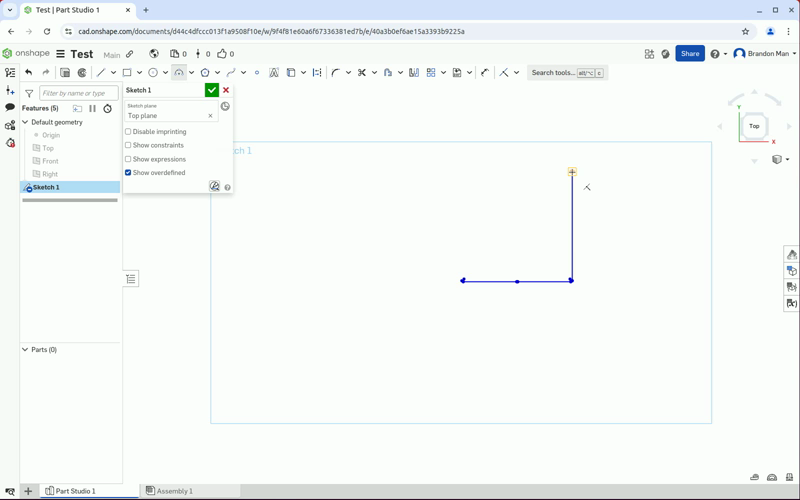
key_down(shift)
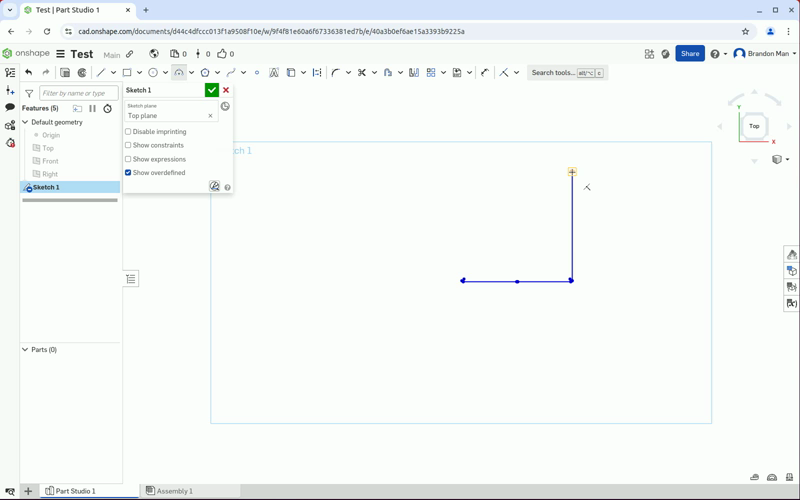
mouse_move(570, 171)
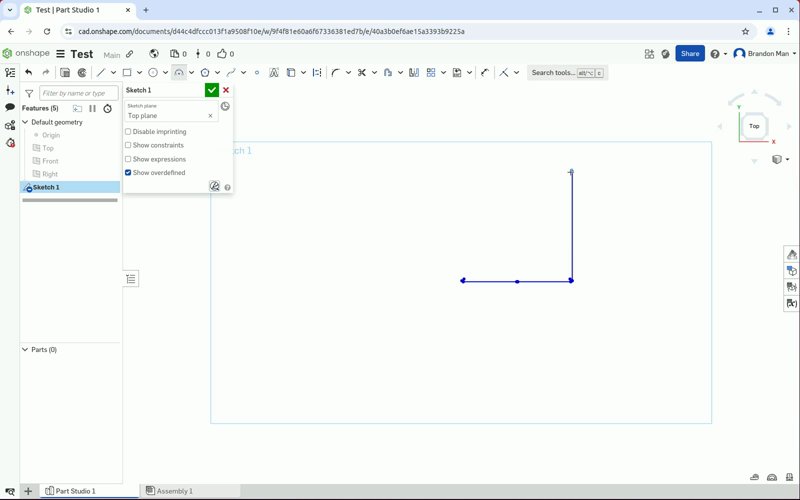
scroll(6)
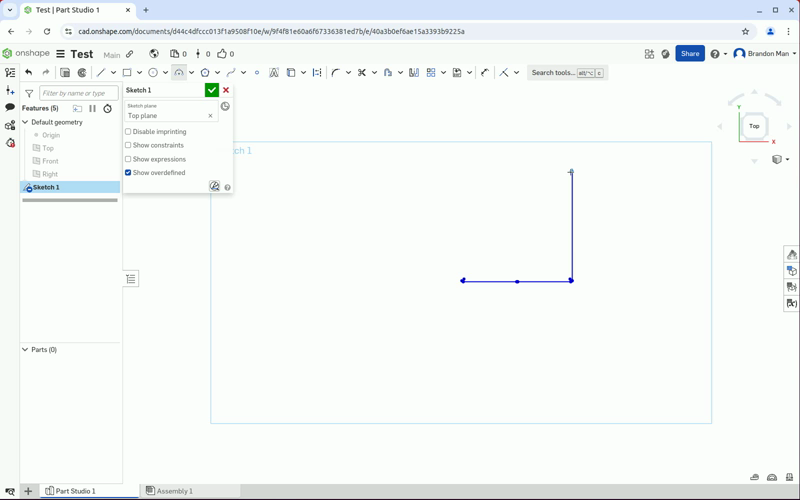
scroll(6)
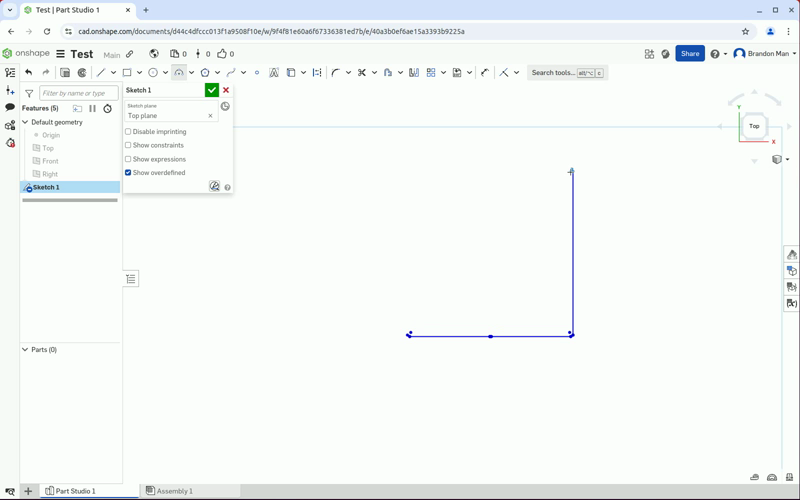
scroll(6)
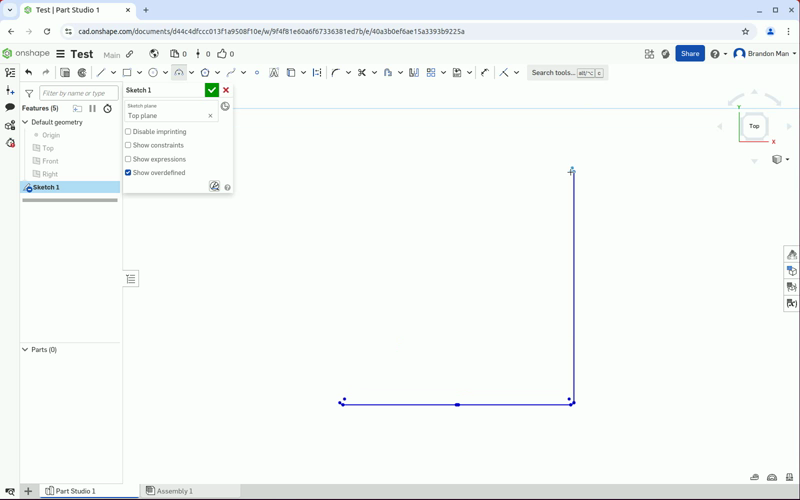
scroll(6)
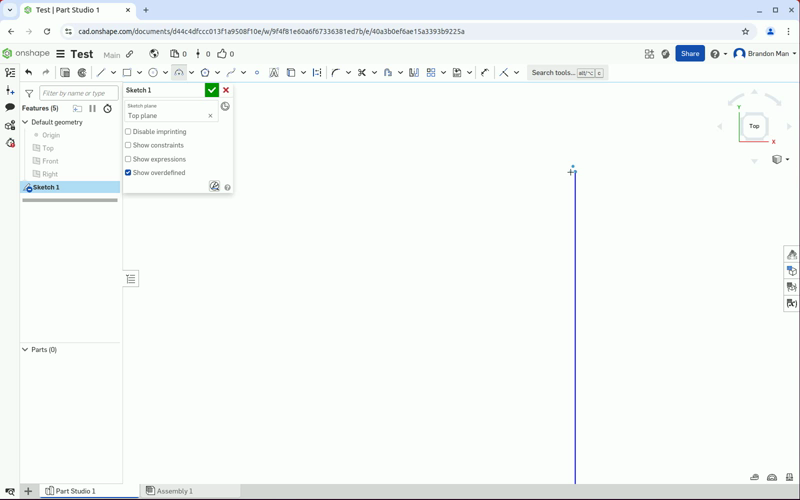
scroll(6)
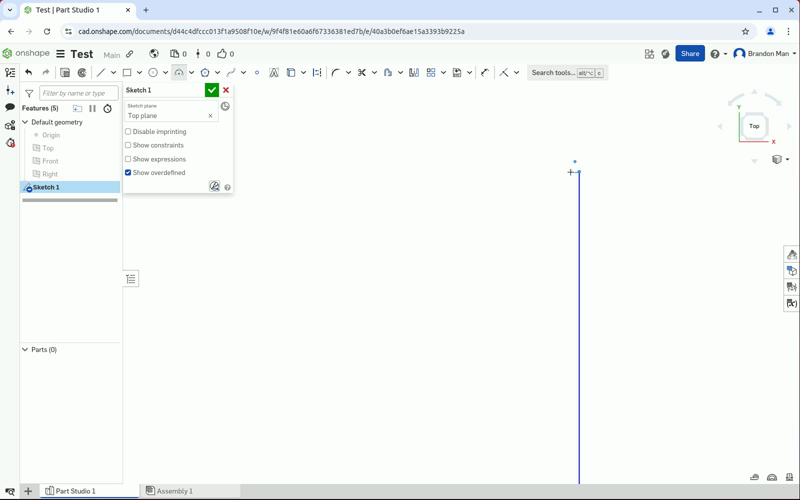
scroll(6)
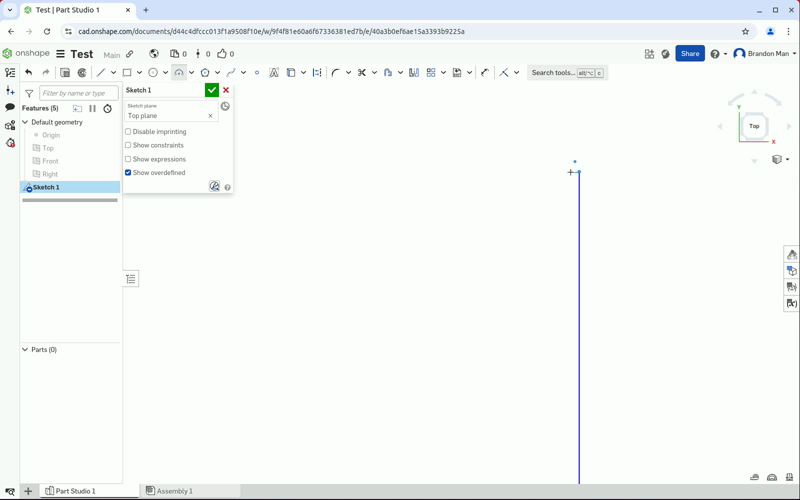
scroll(6)
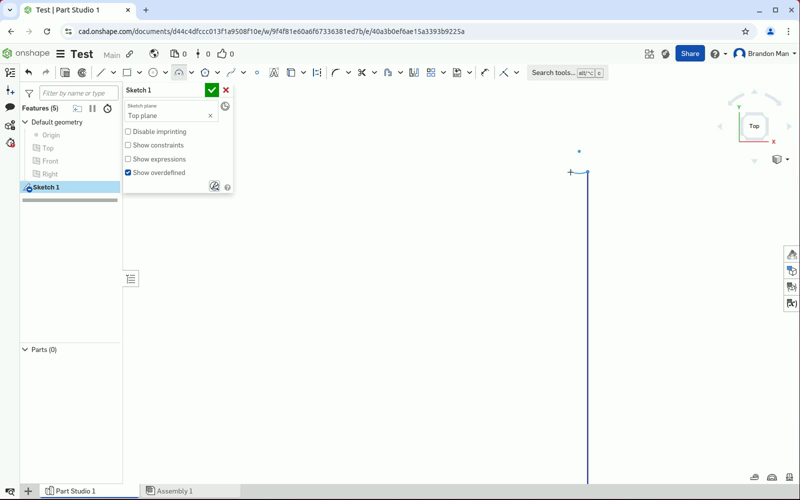
click(570, 171)
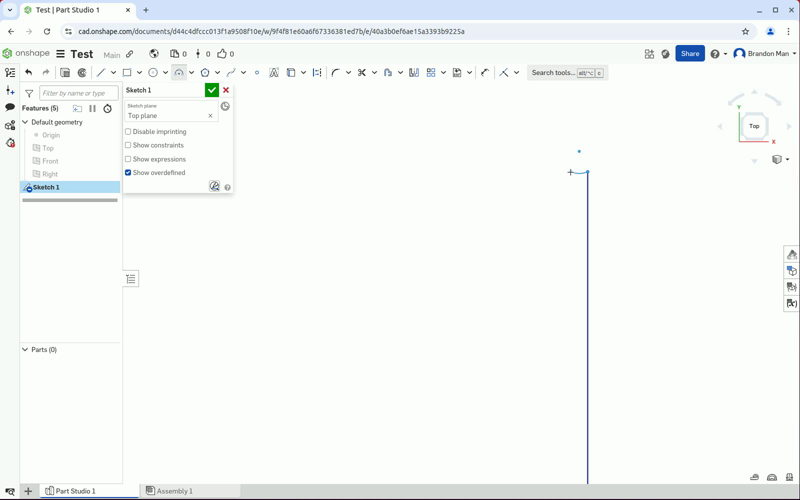
scroll(-6)
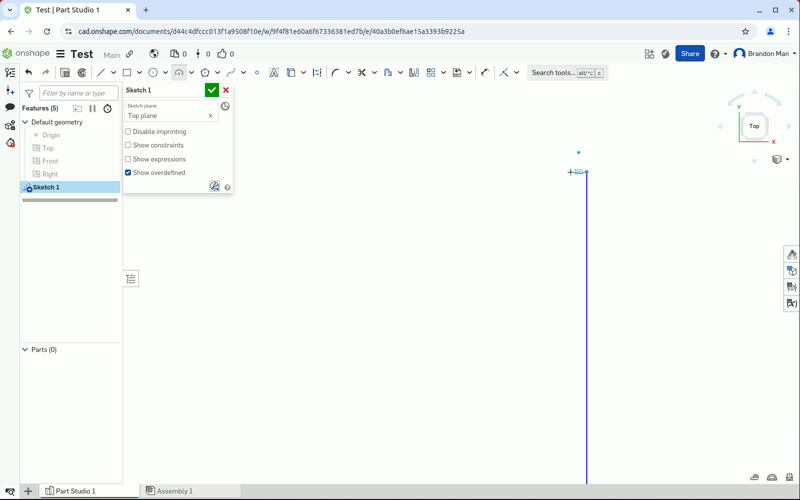
scroll(-6)
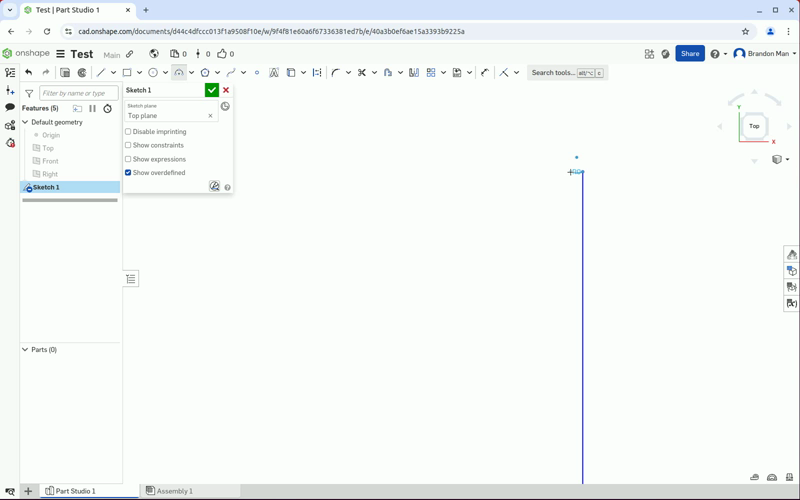
scroll(-6)
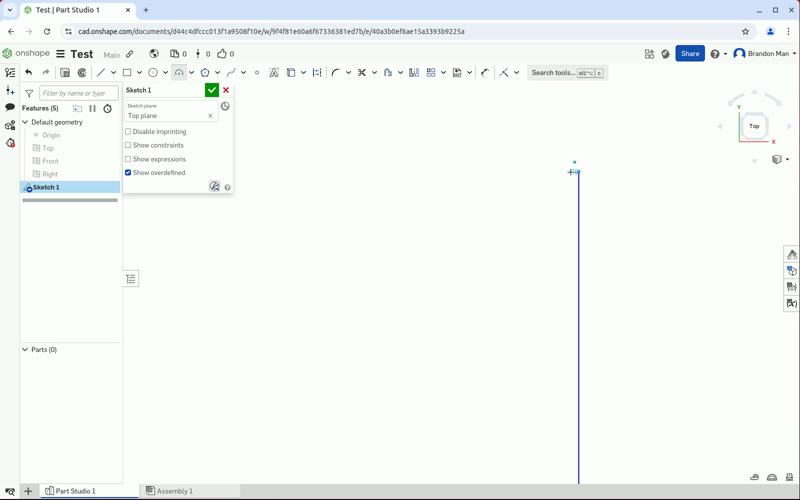
scroll(-6)
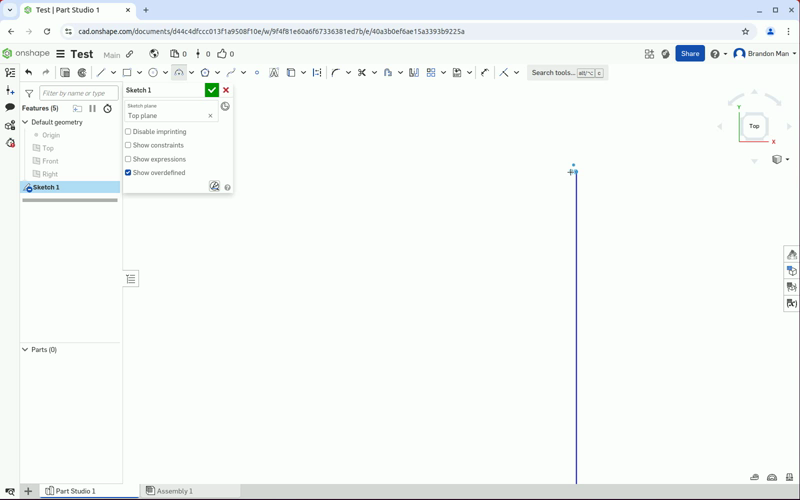
scroll(-6)
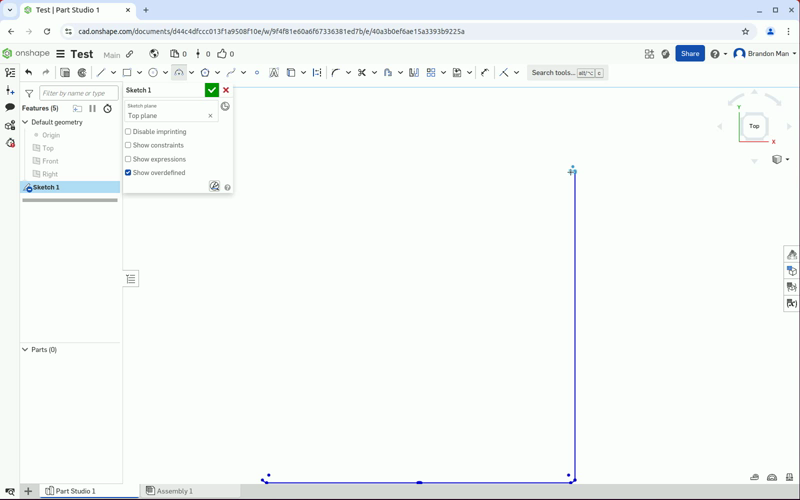
scroll(-6)
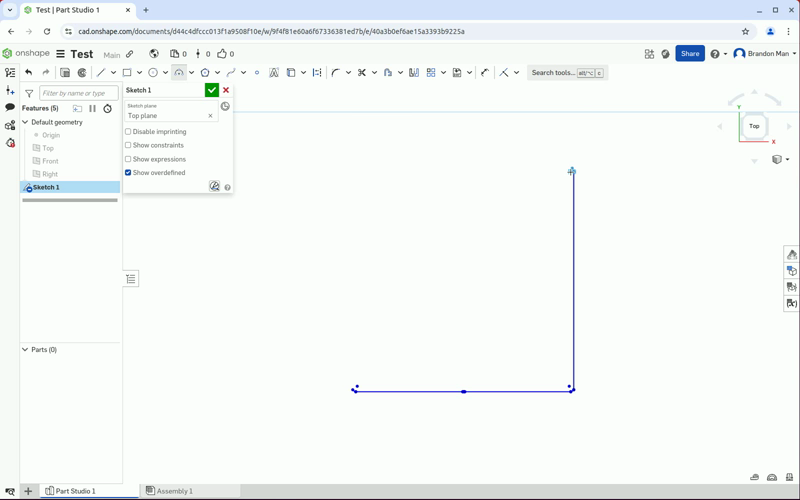
scroll(-6)
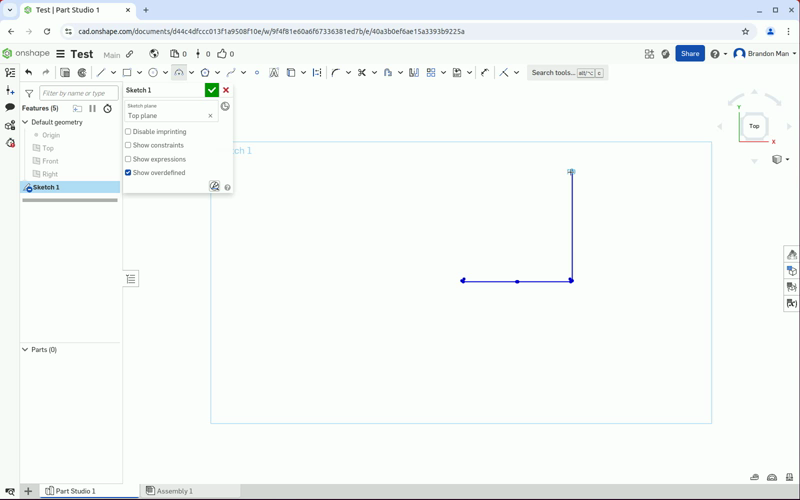
mouse_move(571, 171)
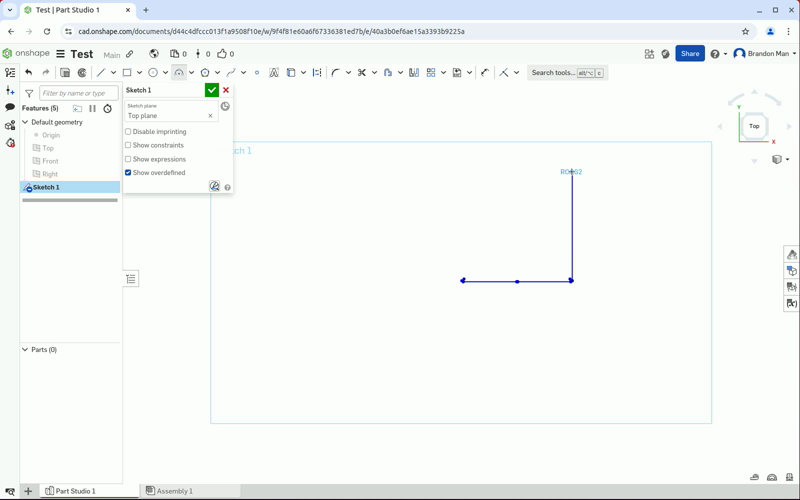
scroll(6)
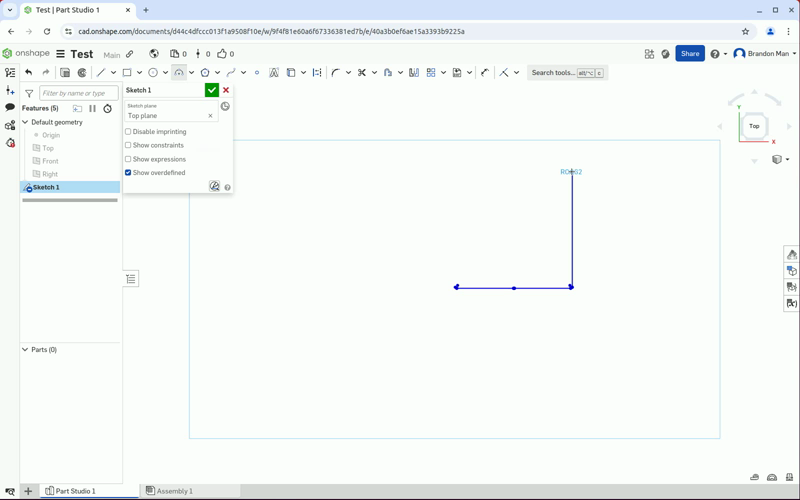
scroll(6)
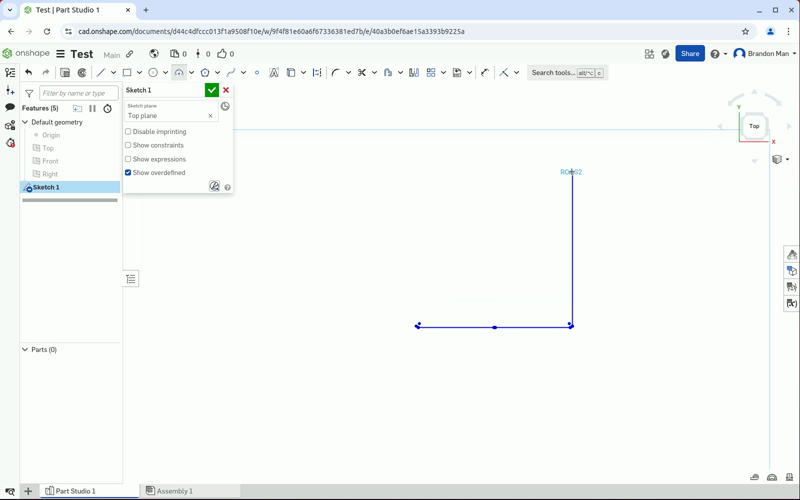
scroll(6)
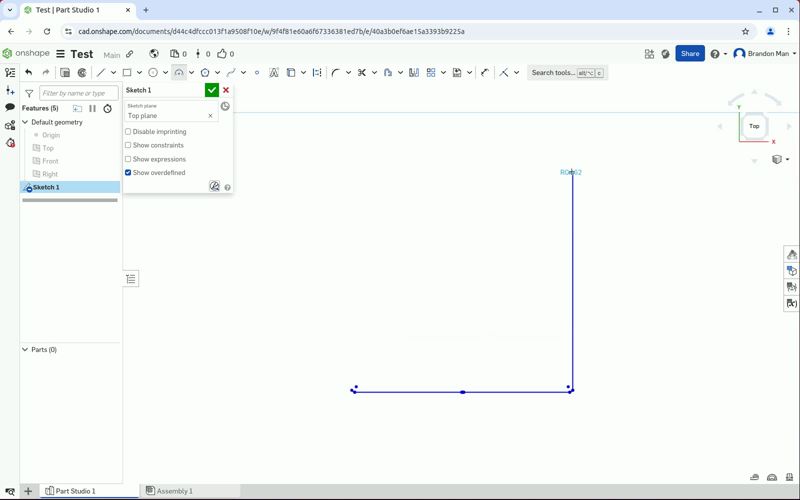
scroll(6)
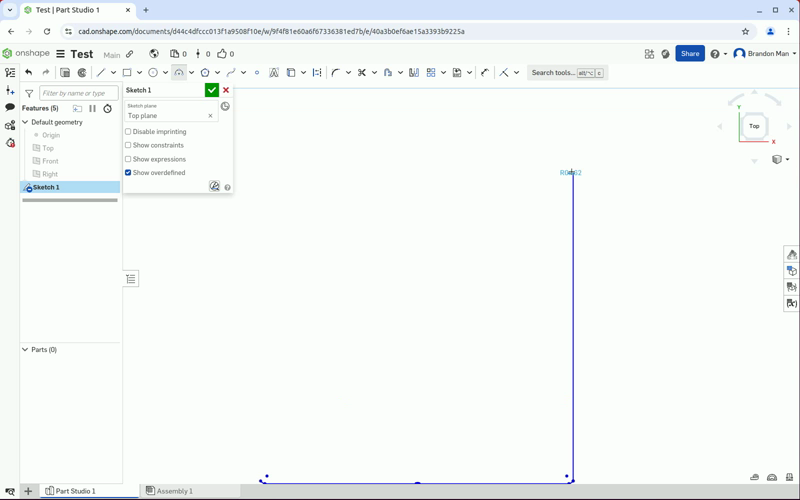
scroll(6)
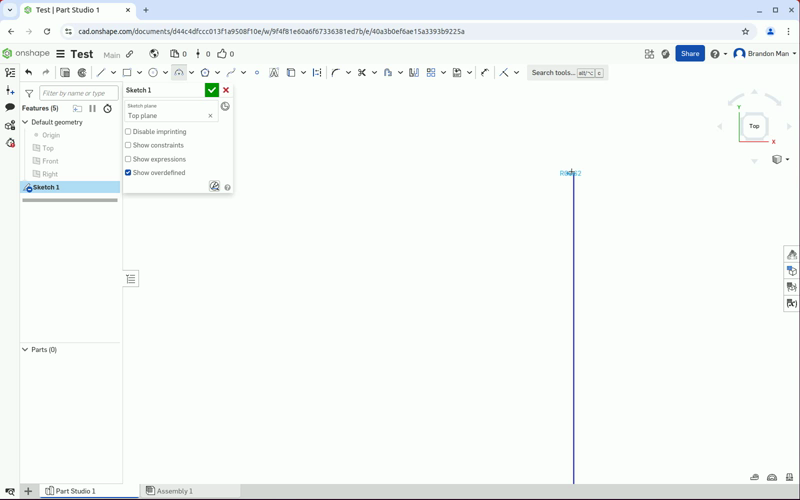
scroll(6)
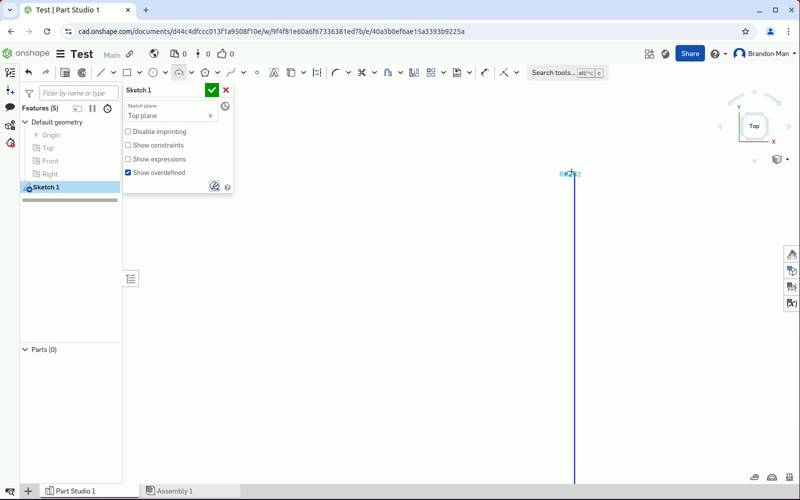
scroll(6)
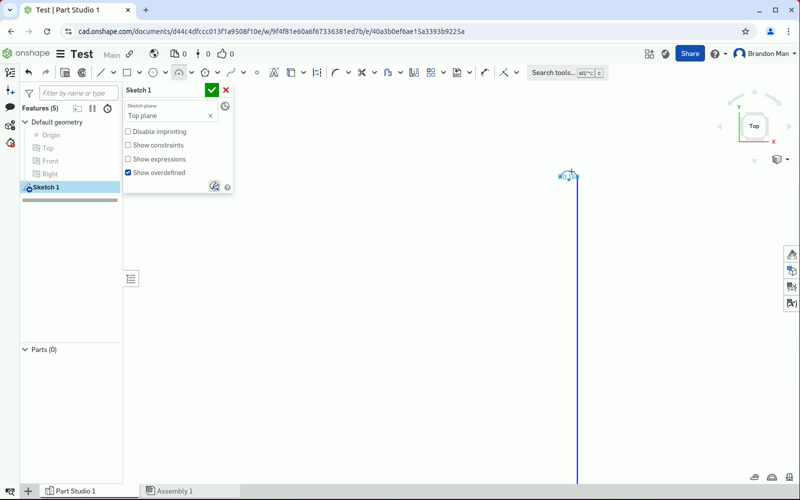
click(571, 171)
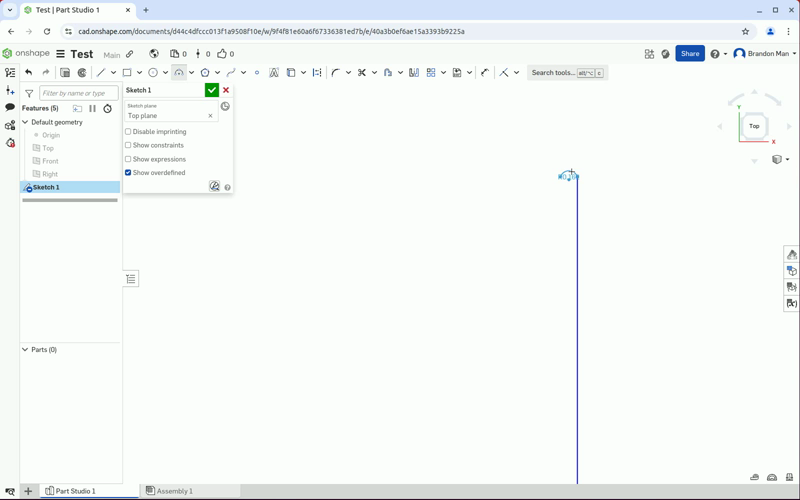
scroll(-6)
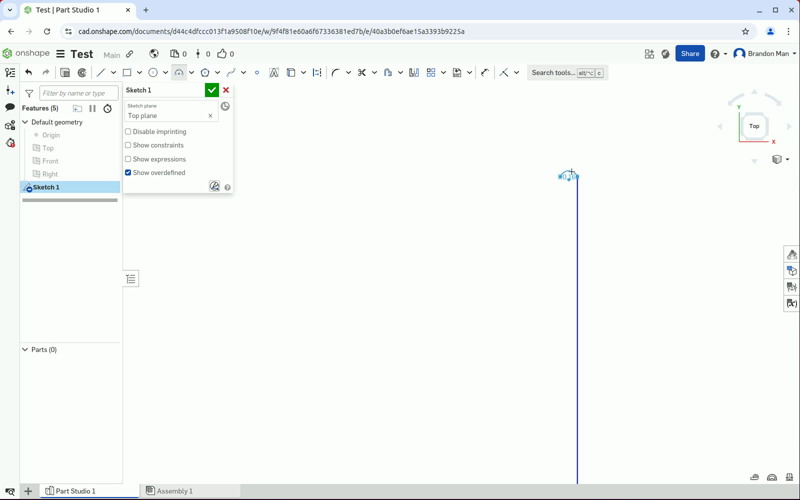
scroll(-6)
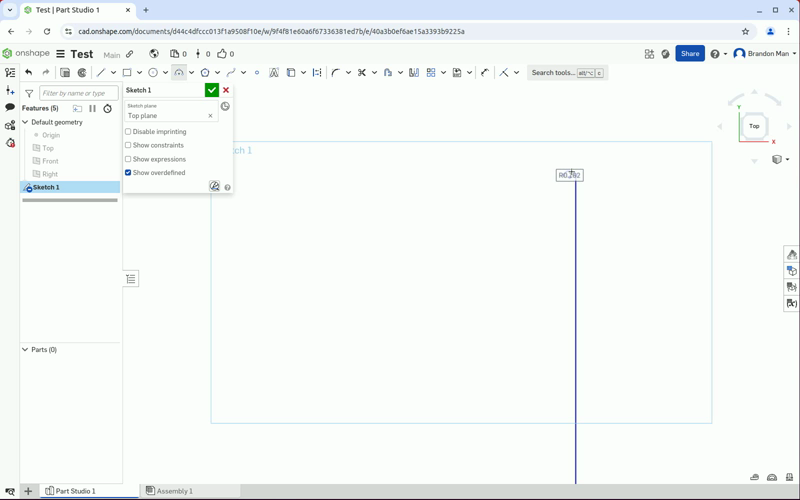
scroll(-6)
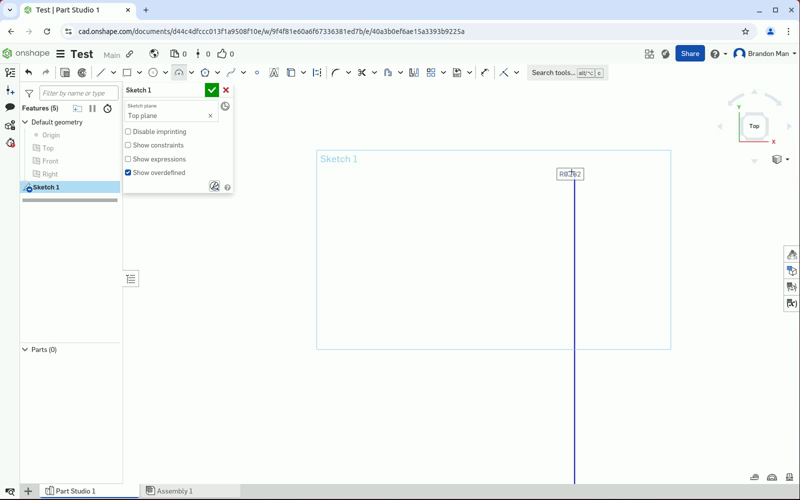
scroll(-6)
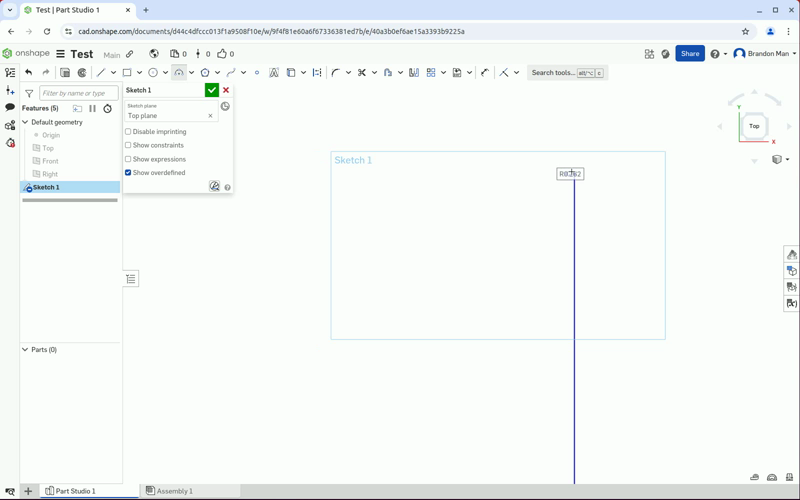
scroll(-6)
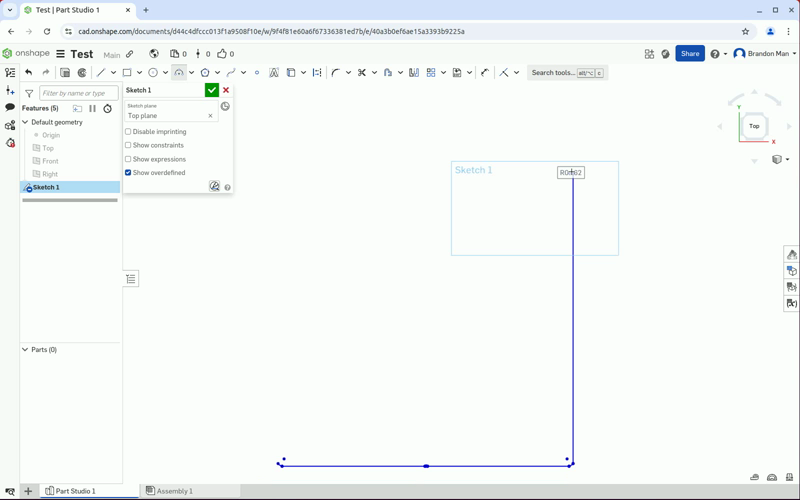
scroll(-6)
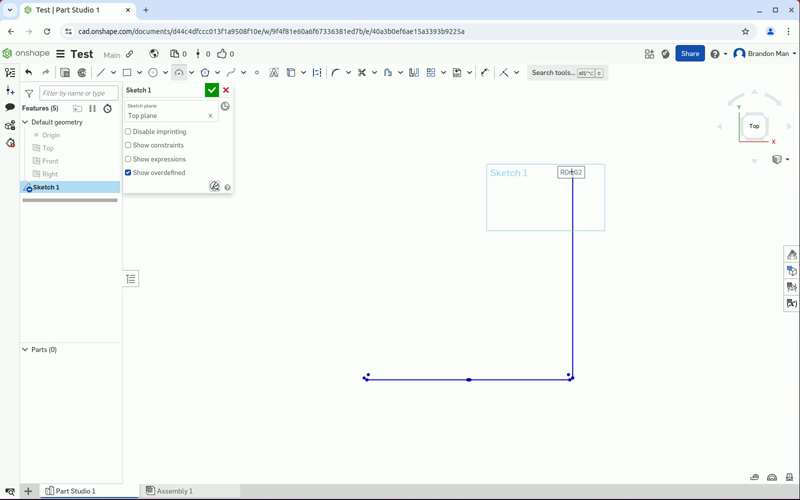
scroll(-6)
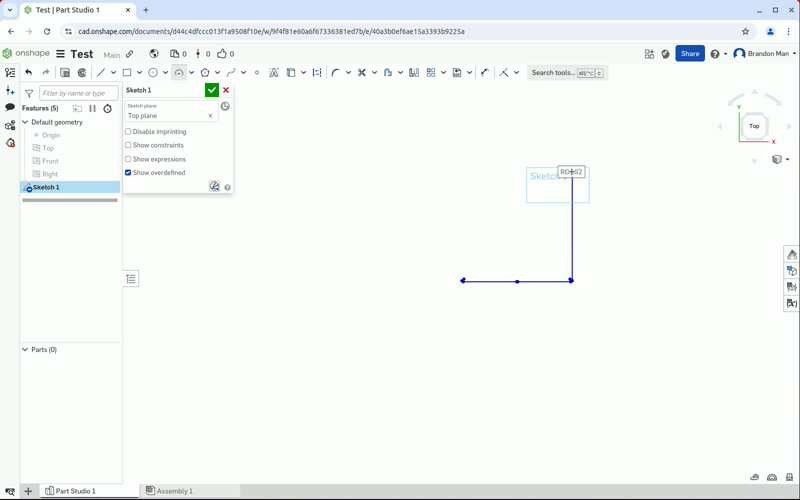
key_up(shift)
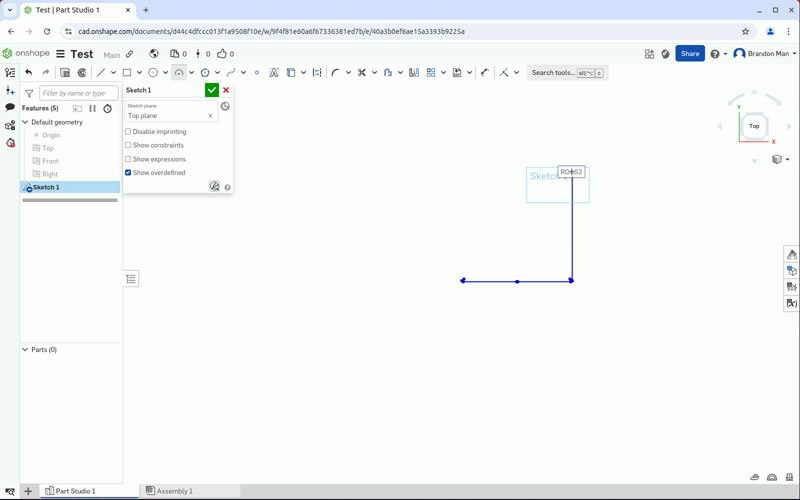
key(esc)
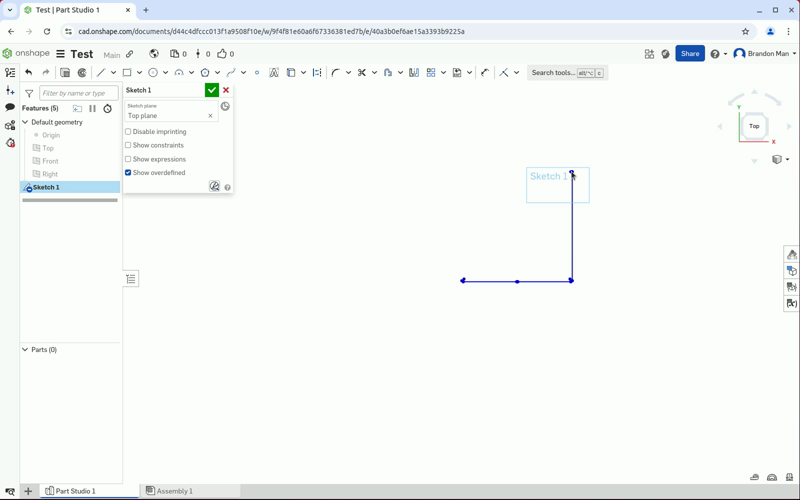
key(l)
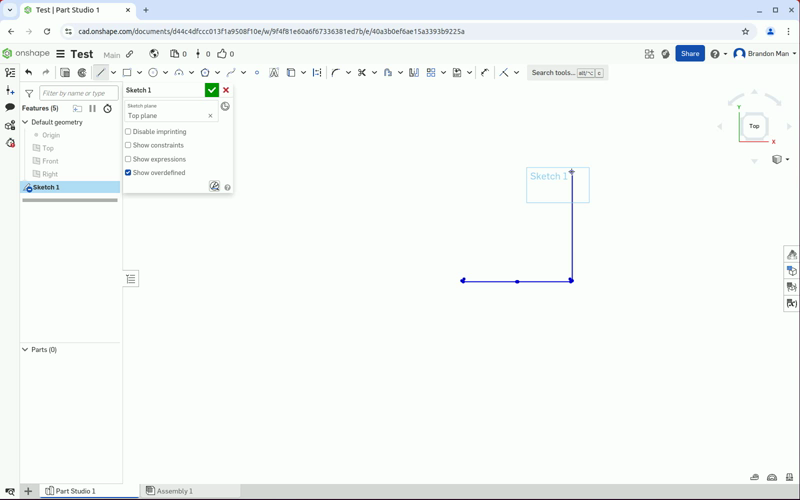
mouse_move(570, 171)
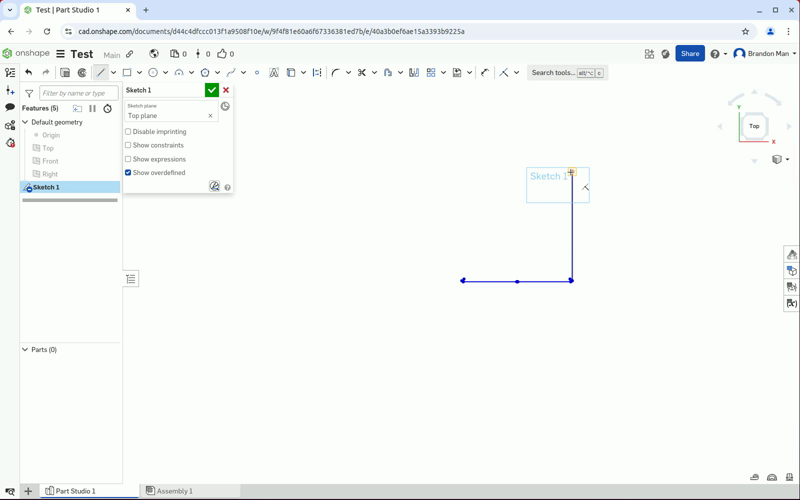
scroll(6)
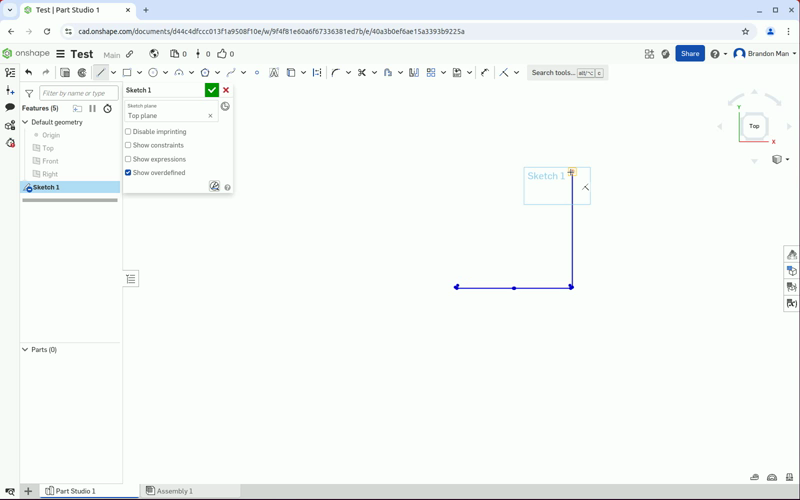
scroll(6)
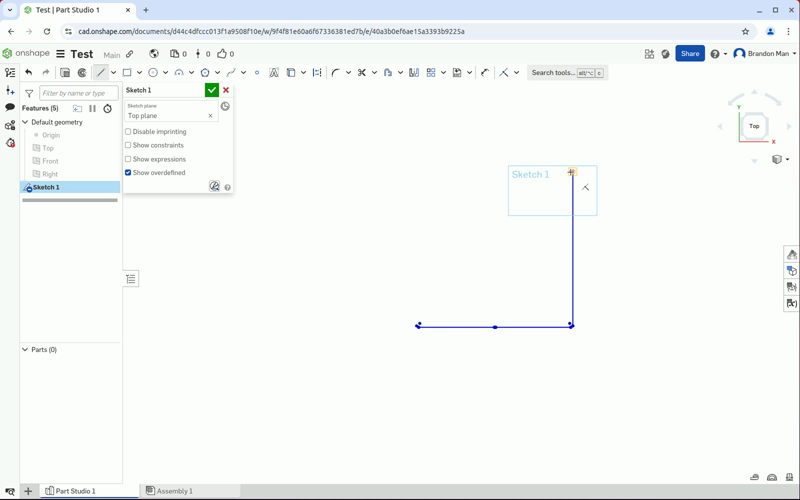
scroll(6)
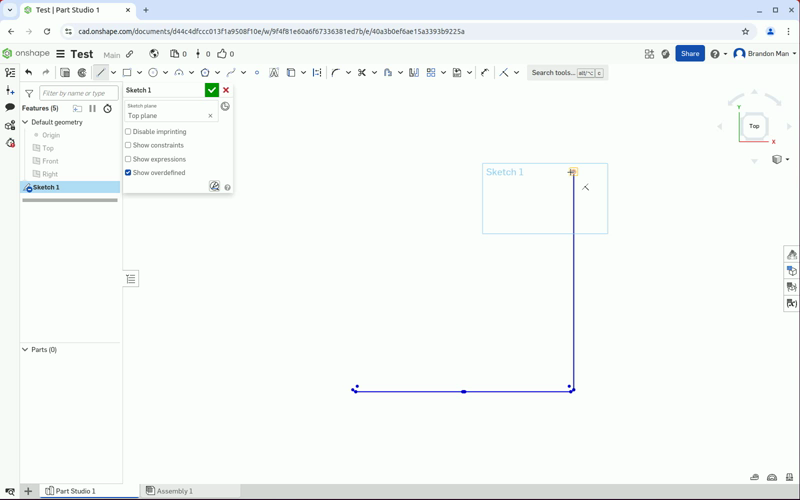
scroll(6)
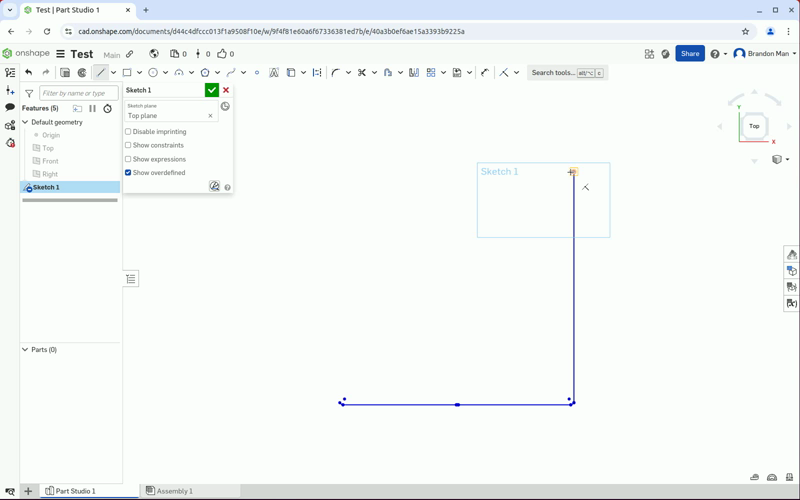
scroll(6)
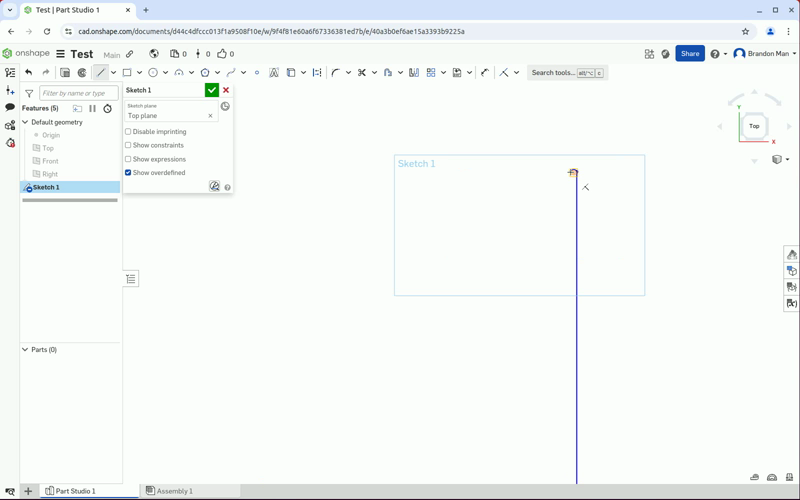
scroll(6)
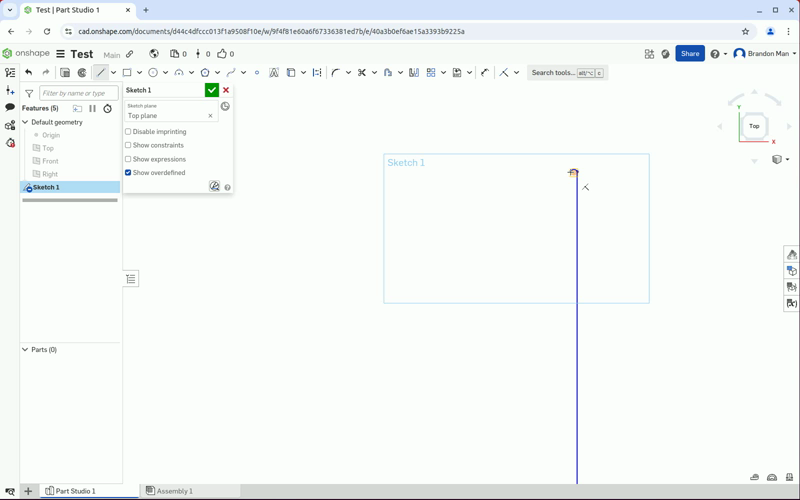
scroll(6)
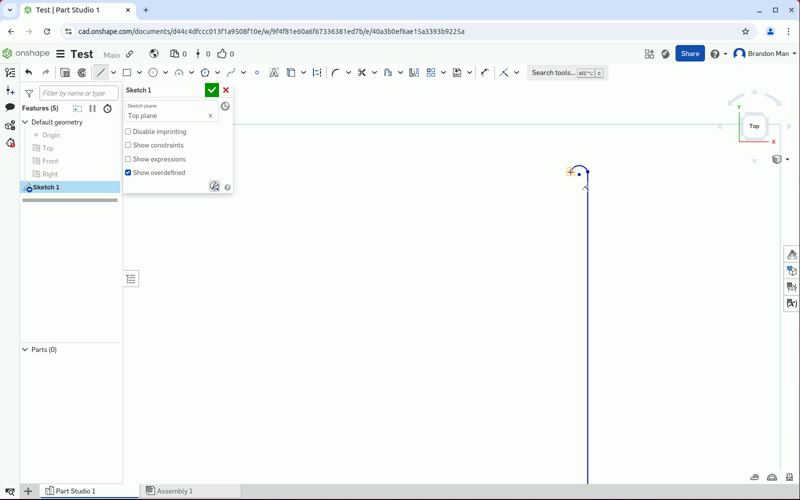
click(570, 171)
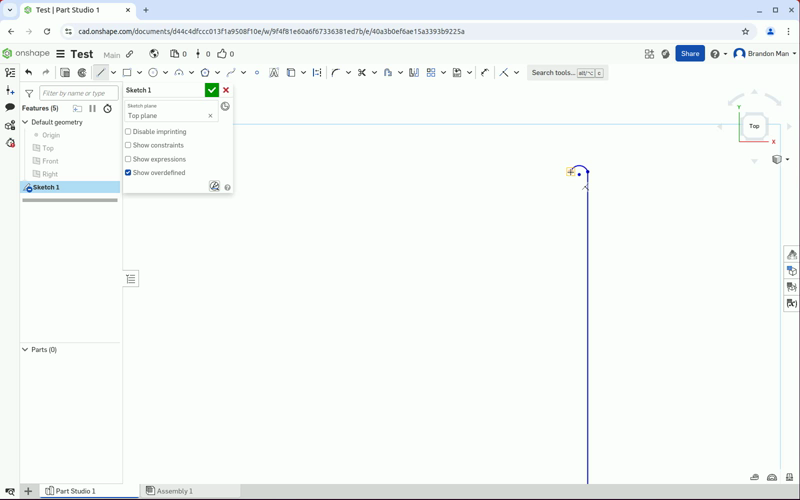
scroll(-6)
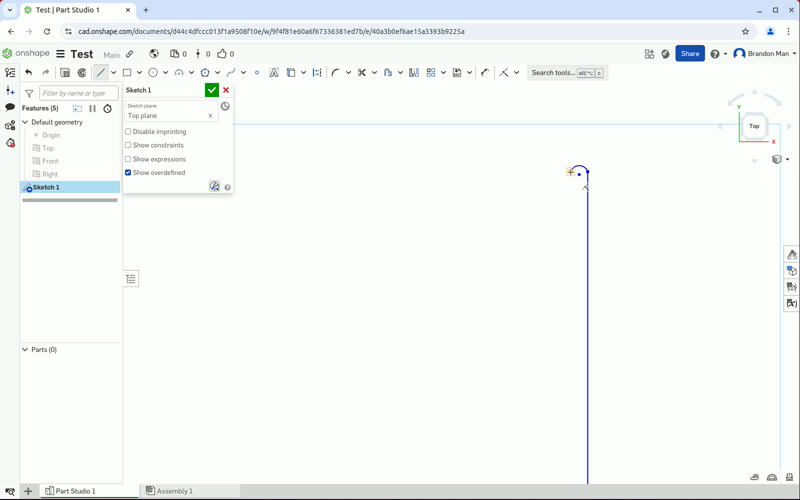
scroll(-6)
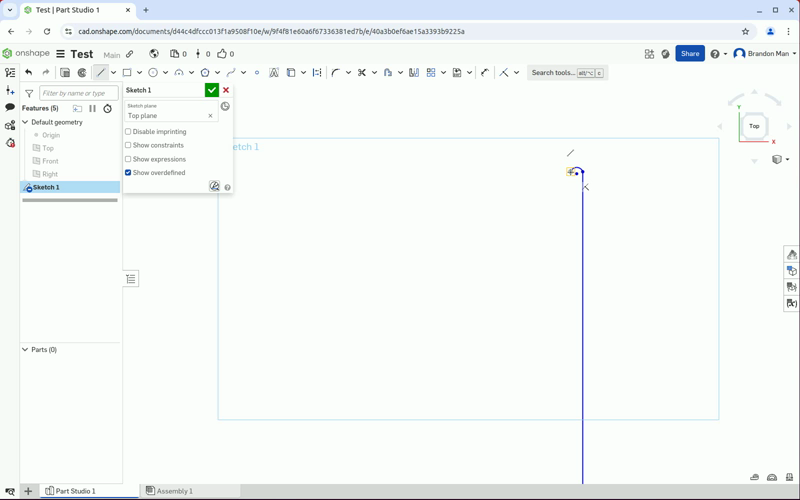
scroll(-6)
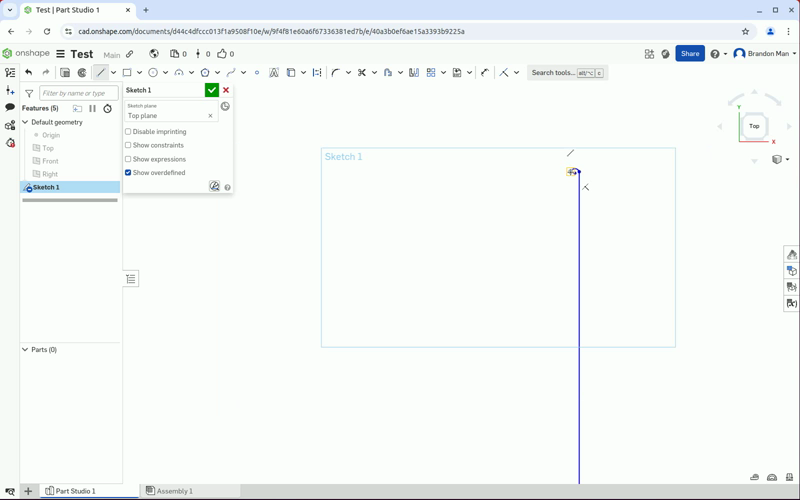
scroll(-6)
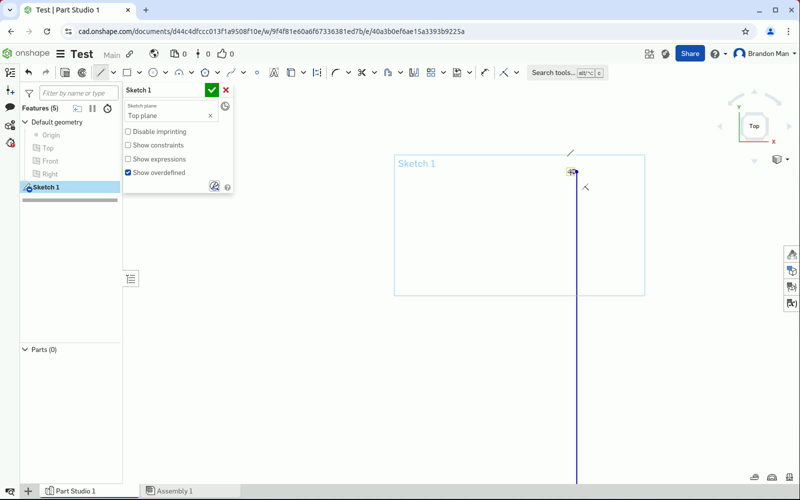
scroll(-6)
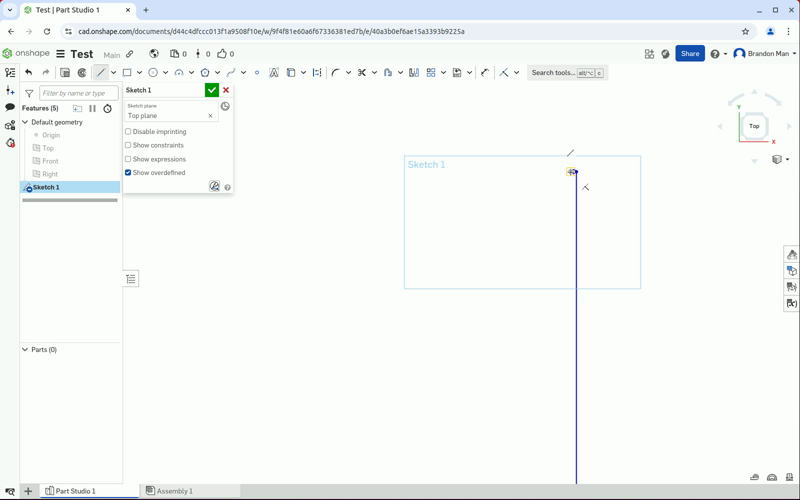
scroll(-6)
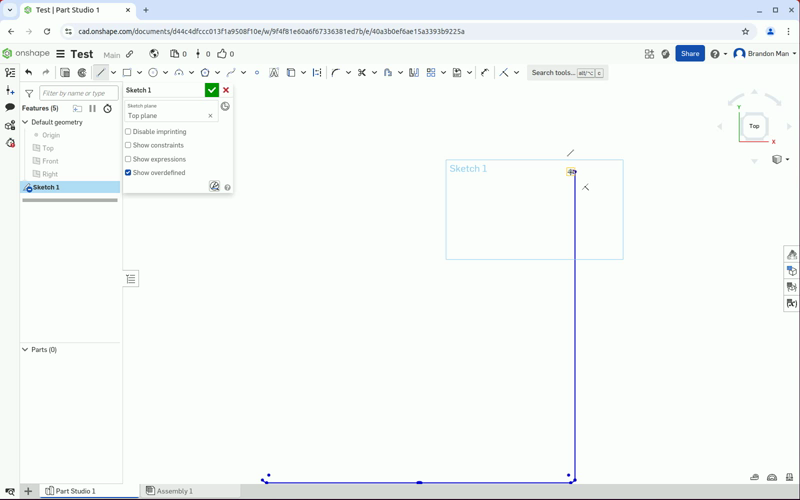
scroll(-6)
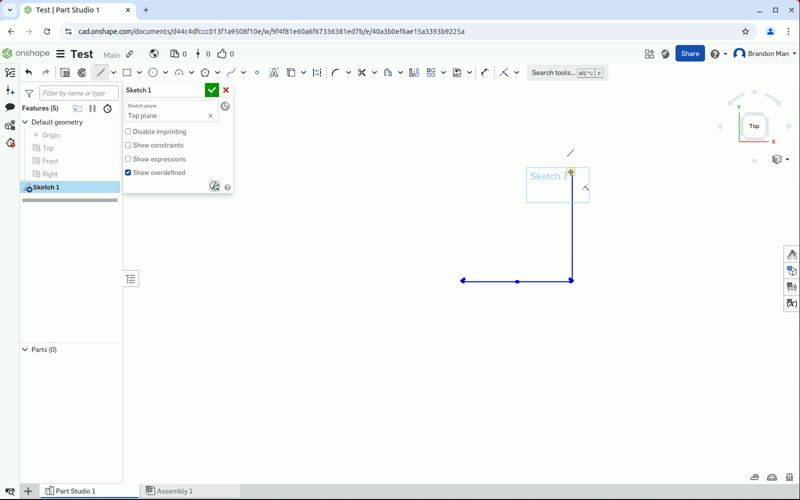
key_down(shift)
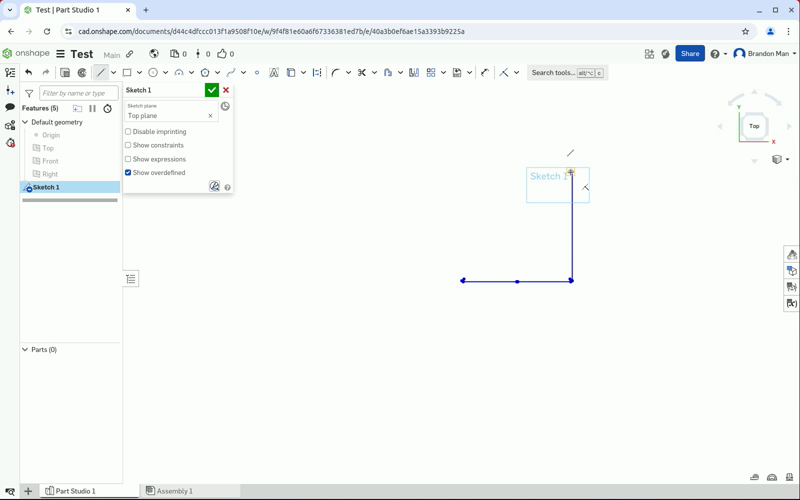
mouse_move(463, 171)
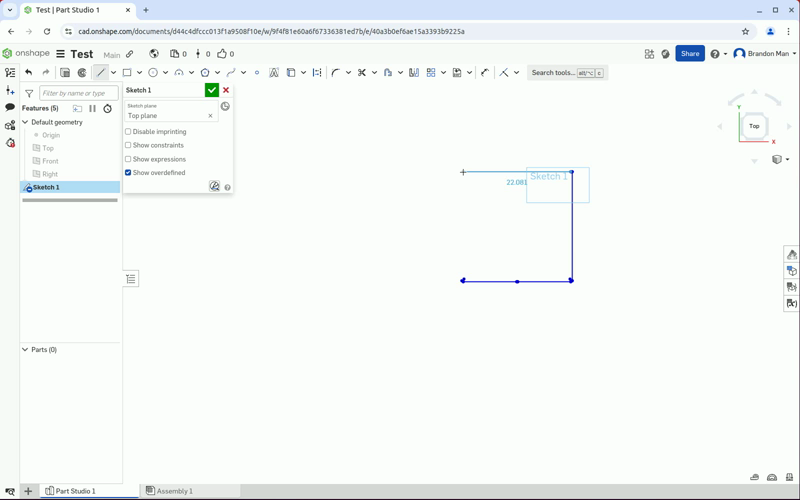
click(463, 171)
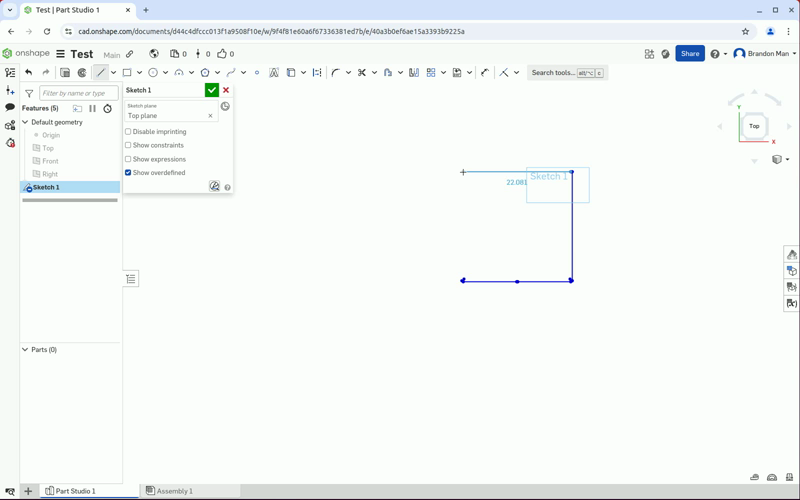
key_up(shift)
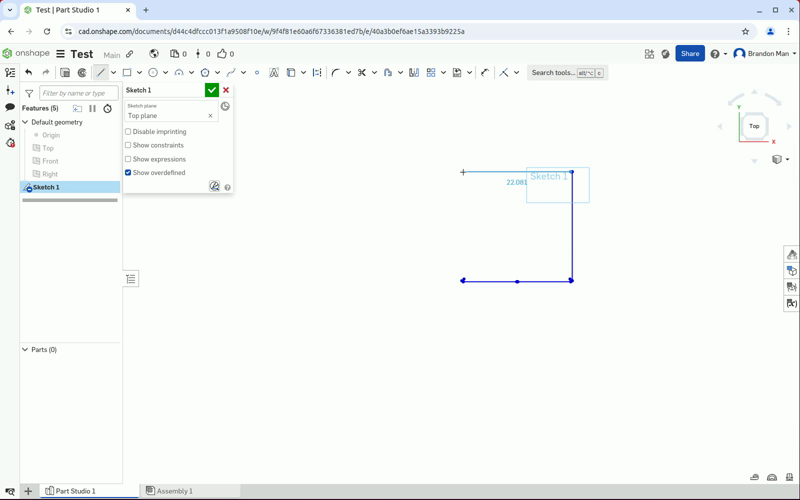
key(esc)
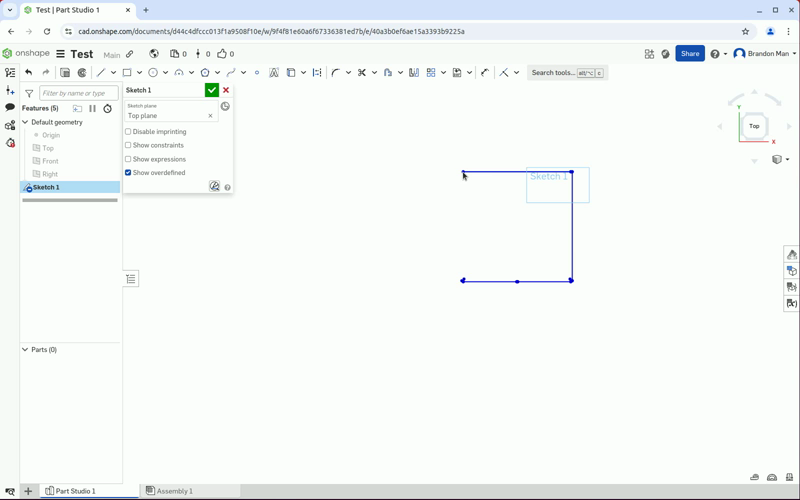
key(a)
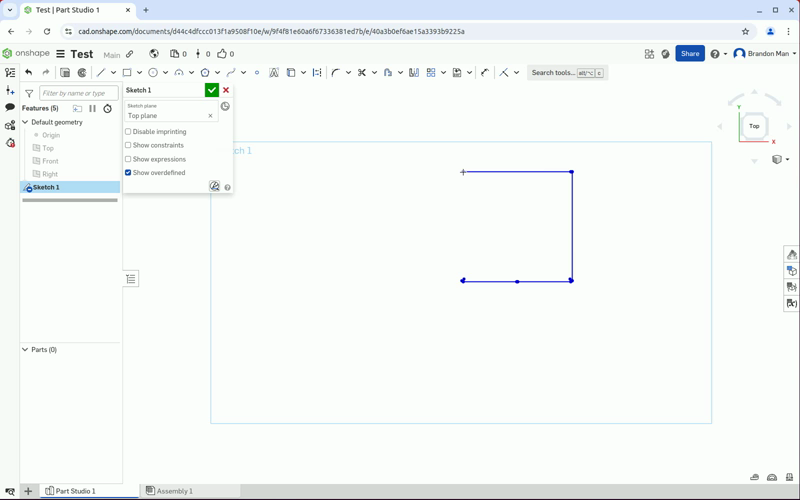
mouse_move(463, 171)
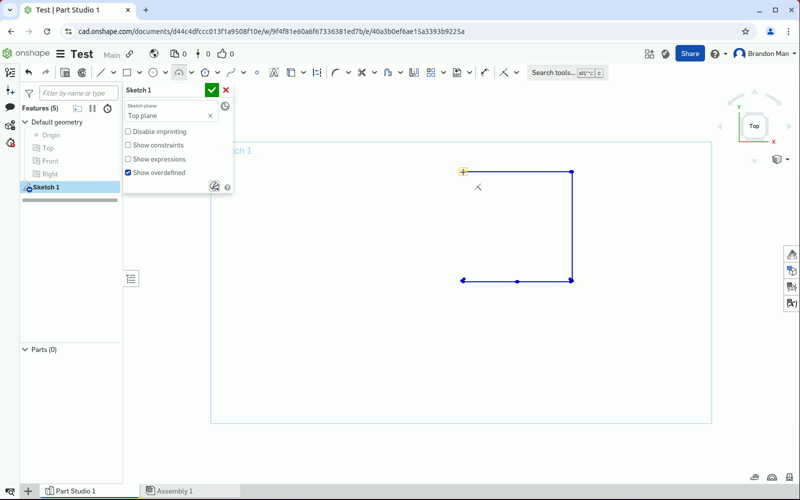
click(463, 171)
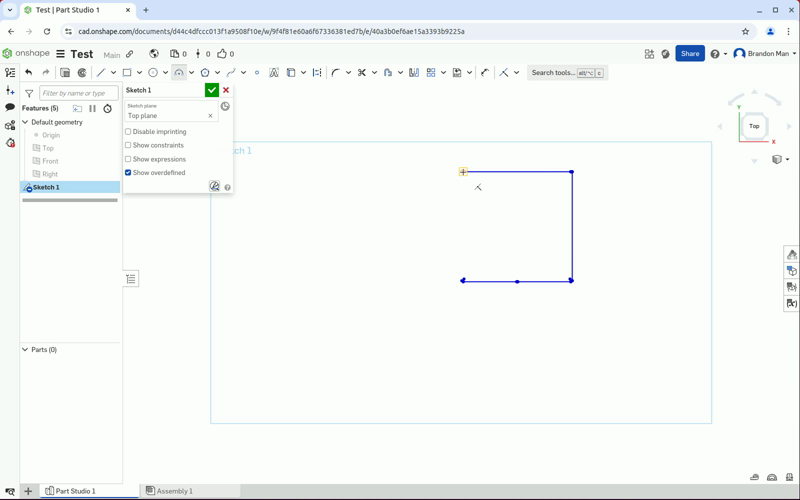
key_down(shift)
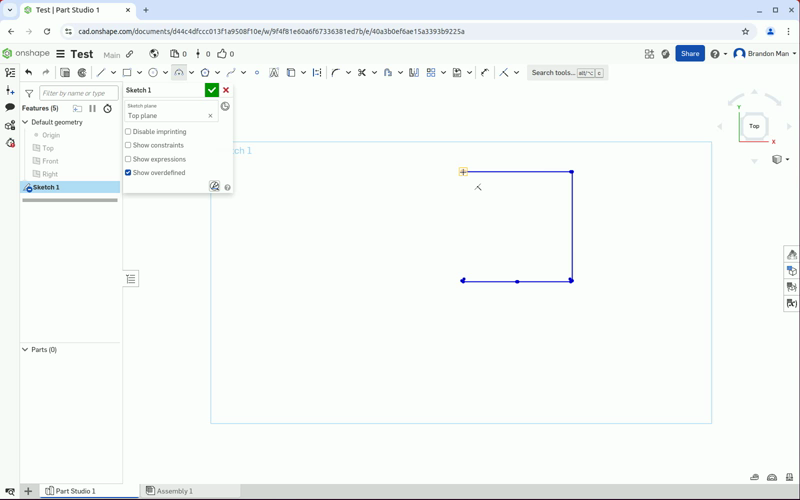
mouse_move(461, 171)
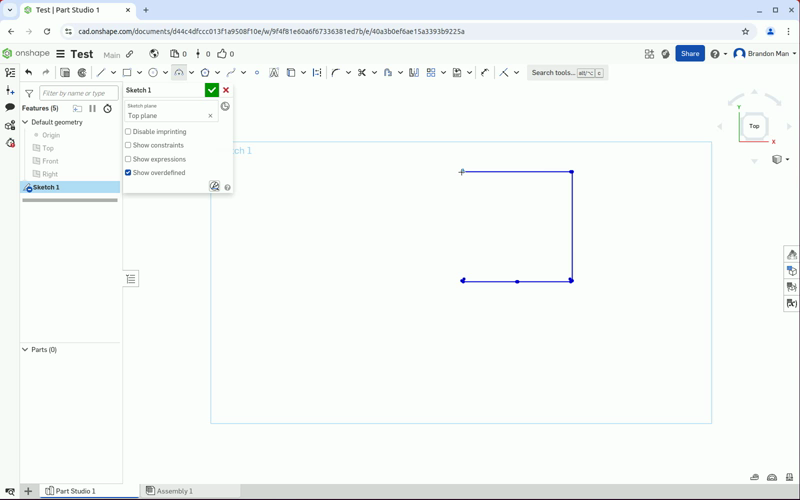
scroll(6)
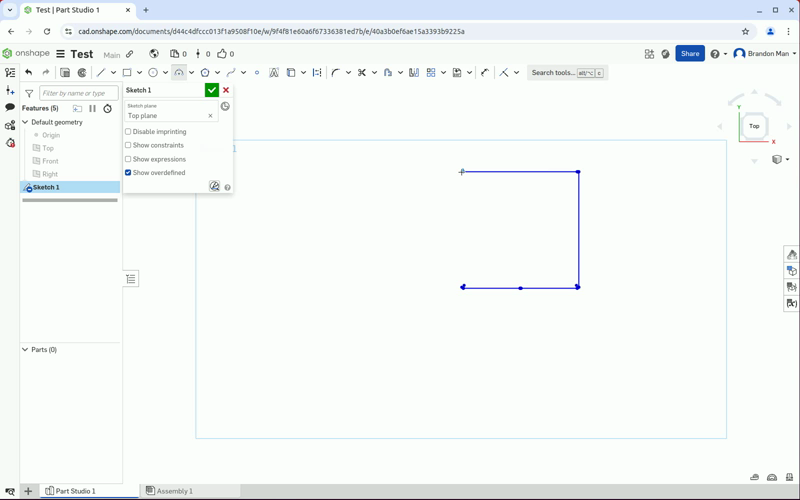
scroll(6)
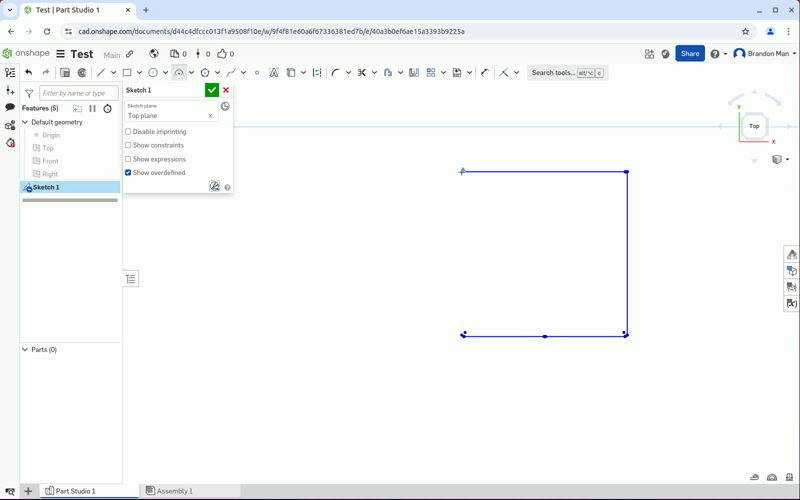
scroll(6)
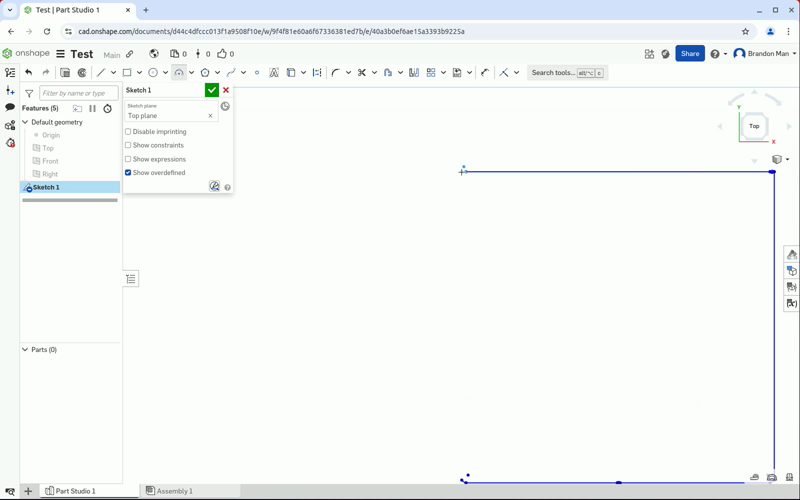
scroll(6)
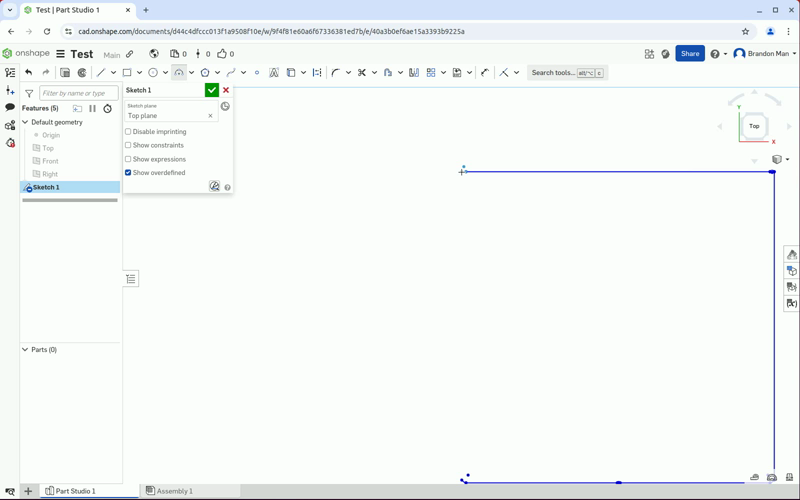
scroll(6)
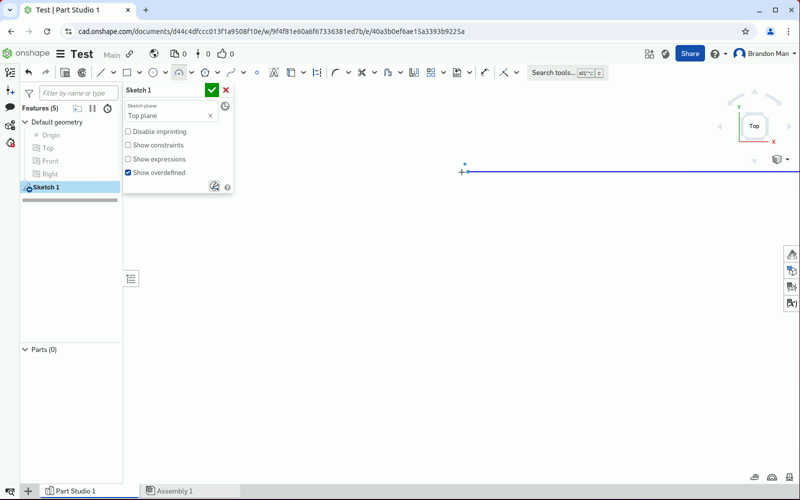
scroll(6)
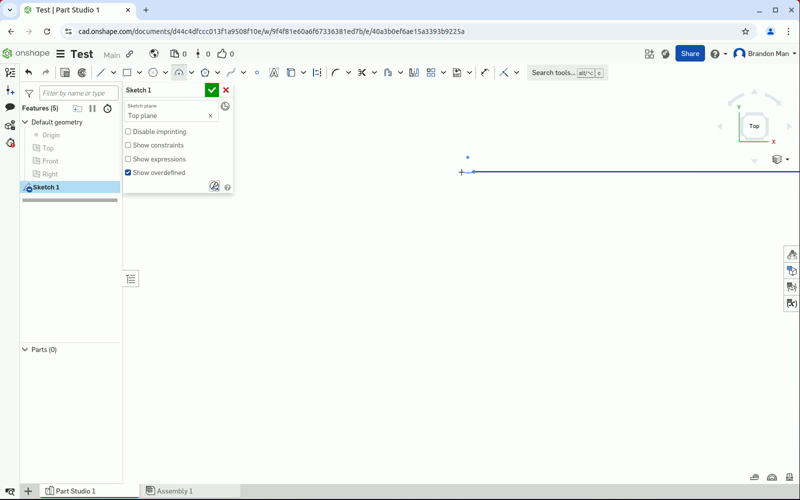
scroll(6)
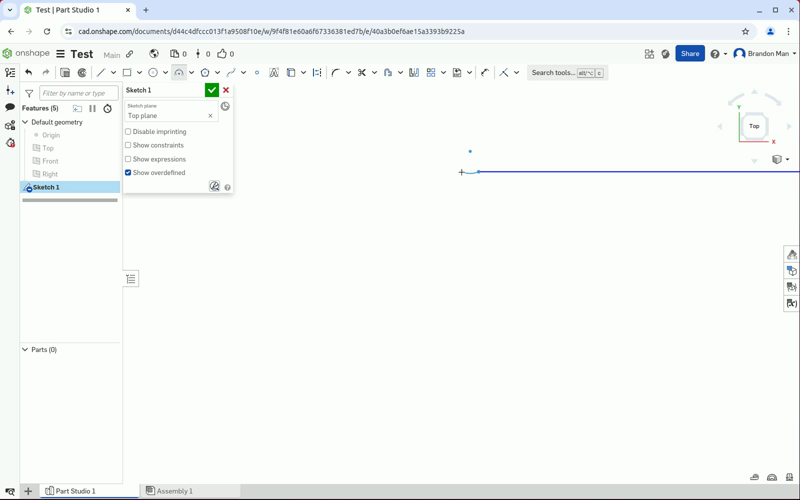
click(461, 171)
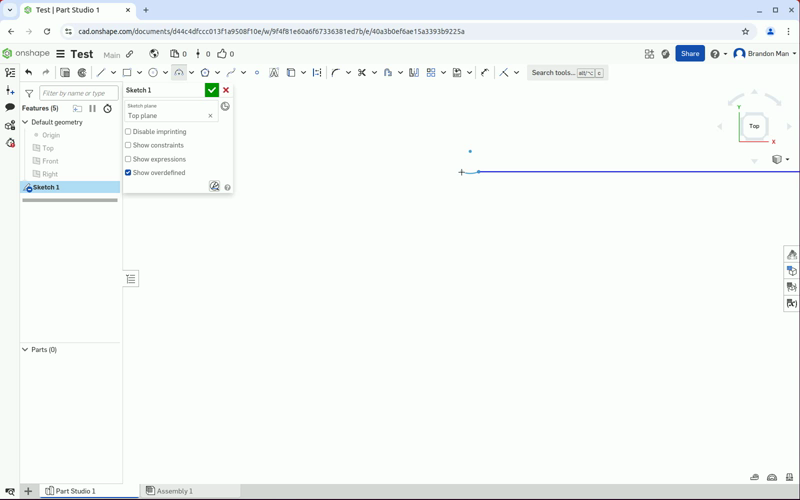
scroll(-6)
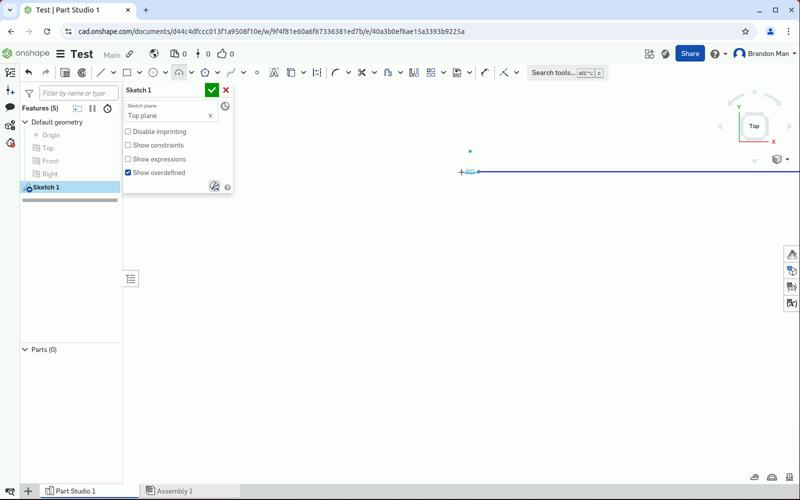
scroll(-6)
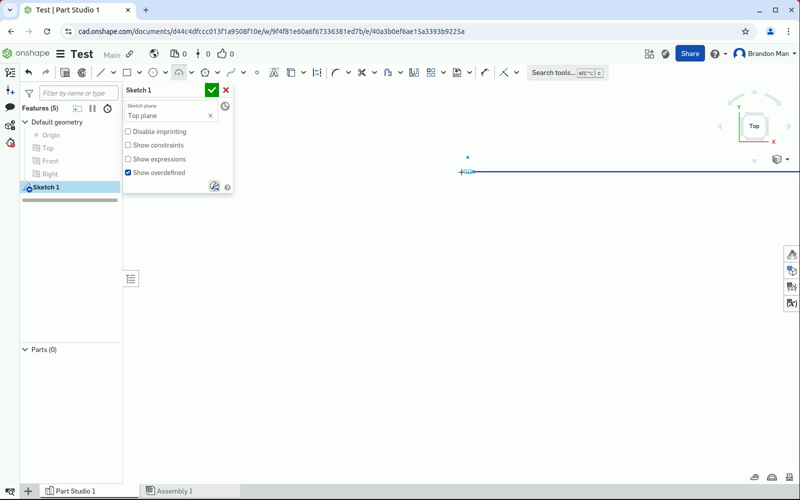
scroll(-6)
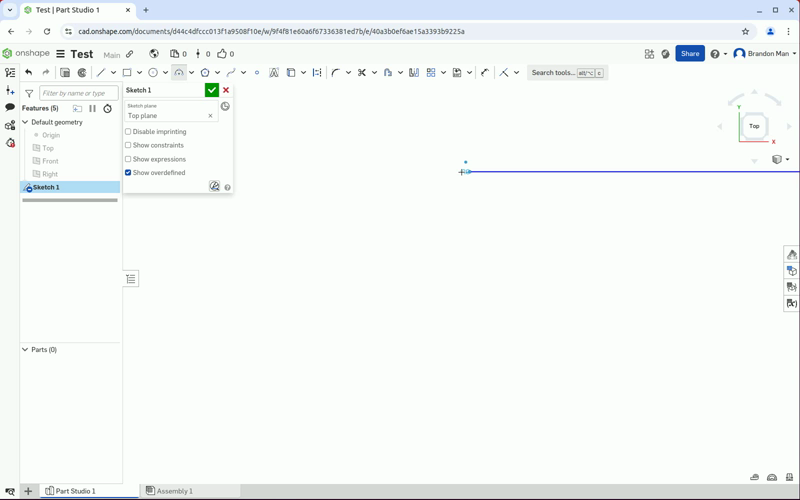
scroll(-6)
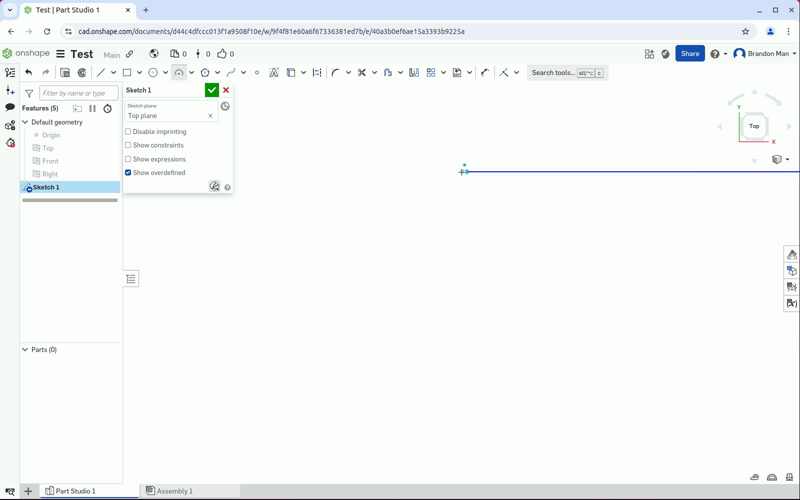
scroll(-6)
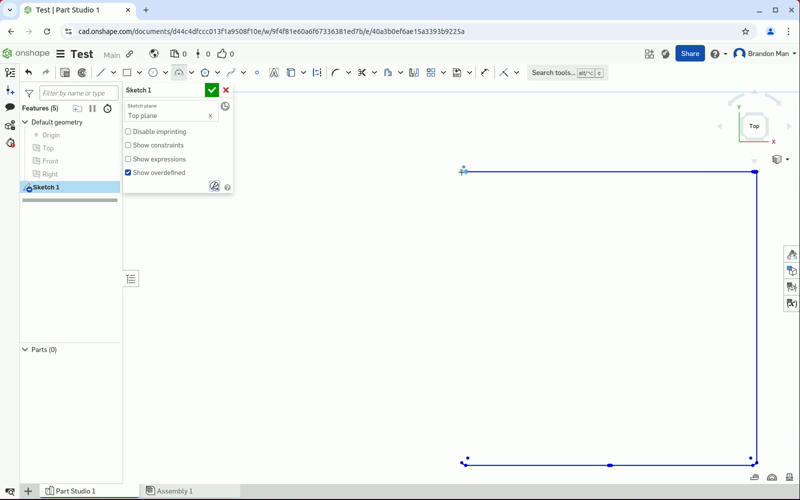
scroll(-6)
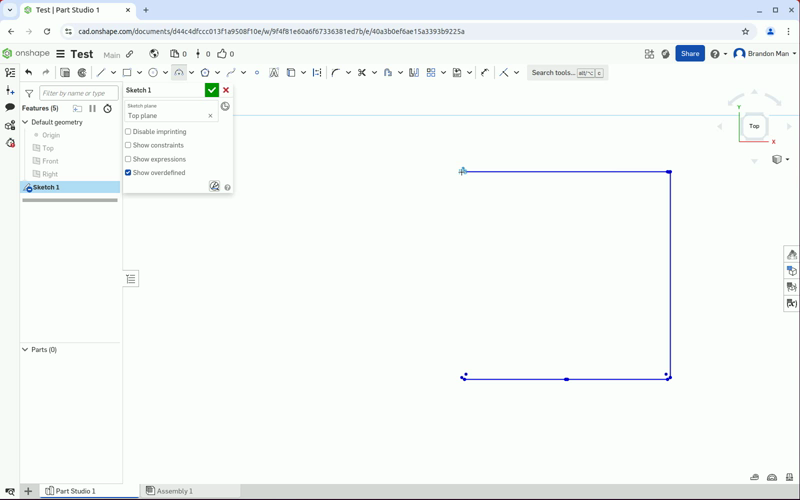
scroll(-6)
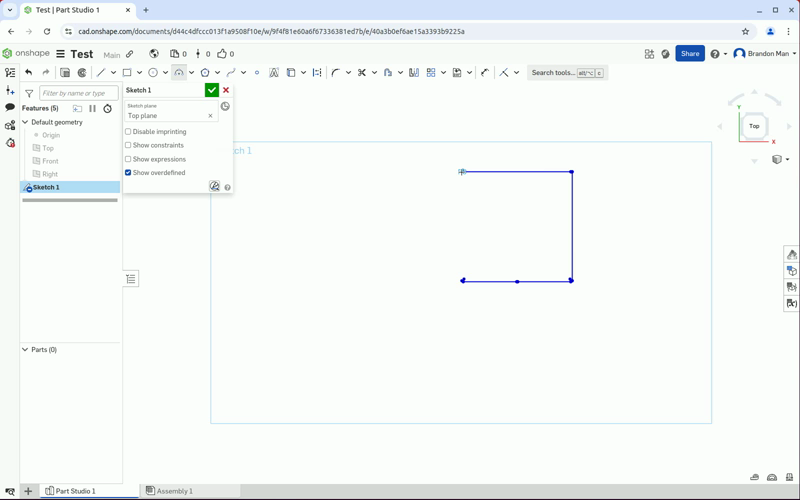
mouse_move(462, 171)
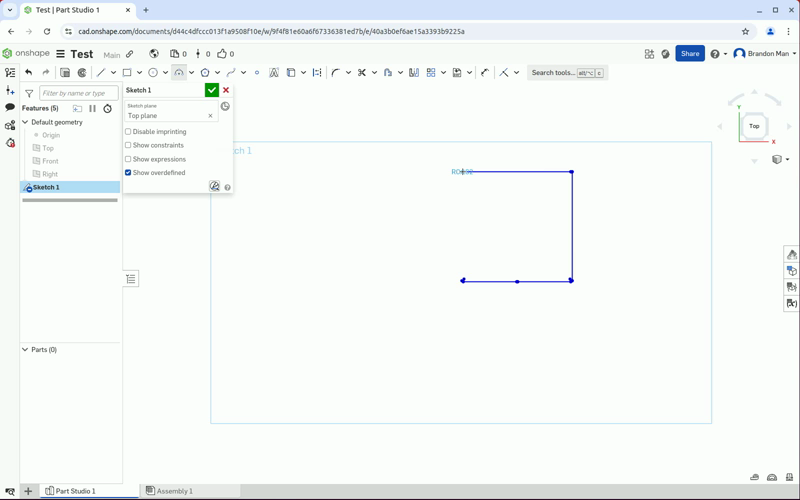
scroll(6)
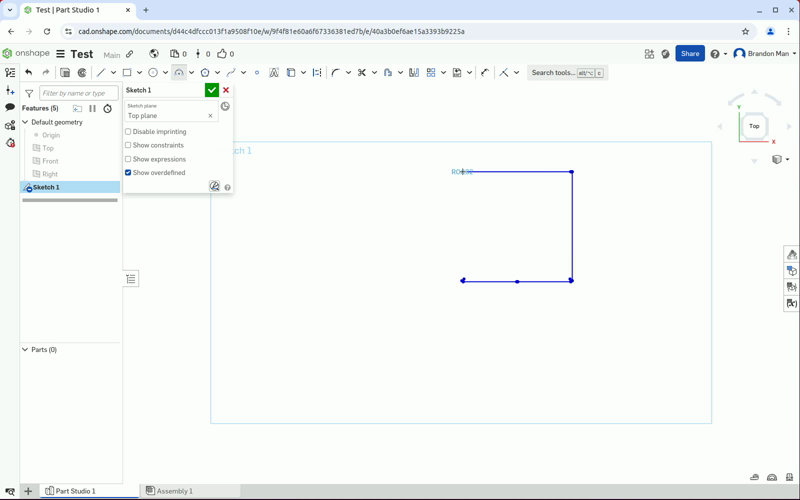
scroll(6)
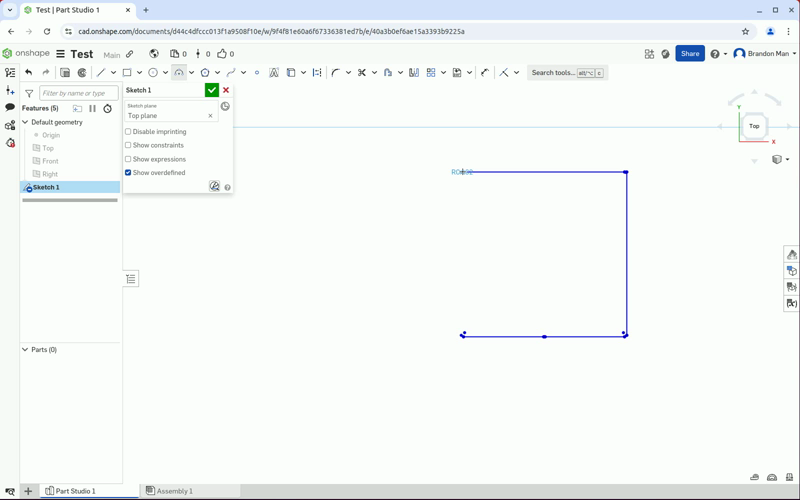
scroll(6)
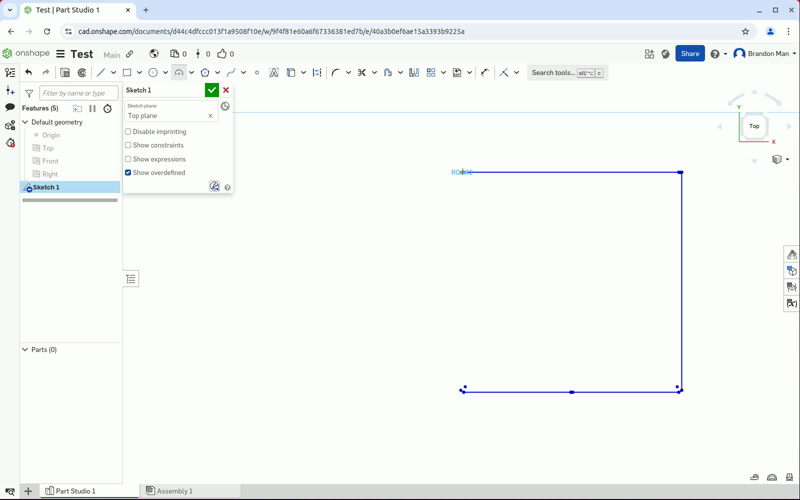
scroll(6)
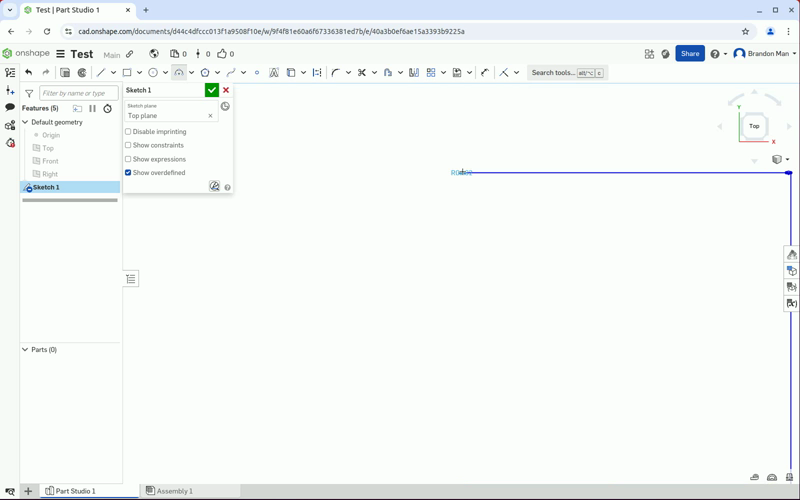
scroll(6)
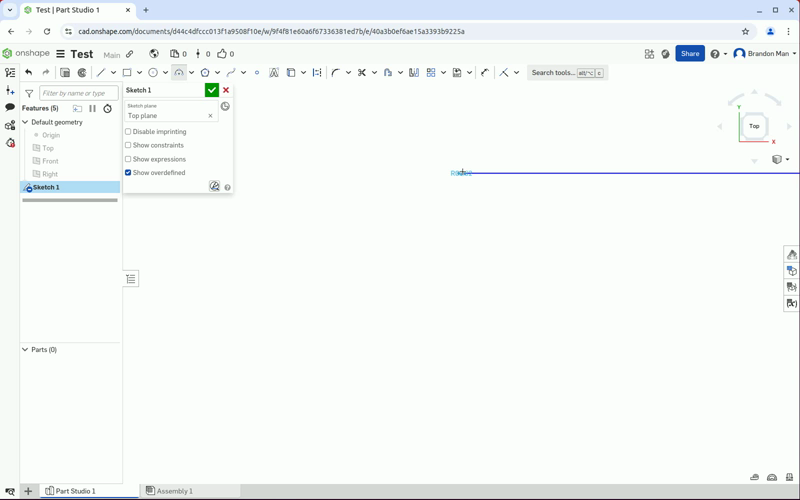
scroll(6)
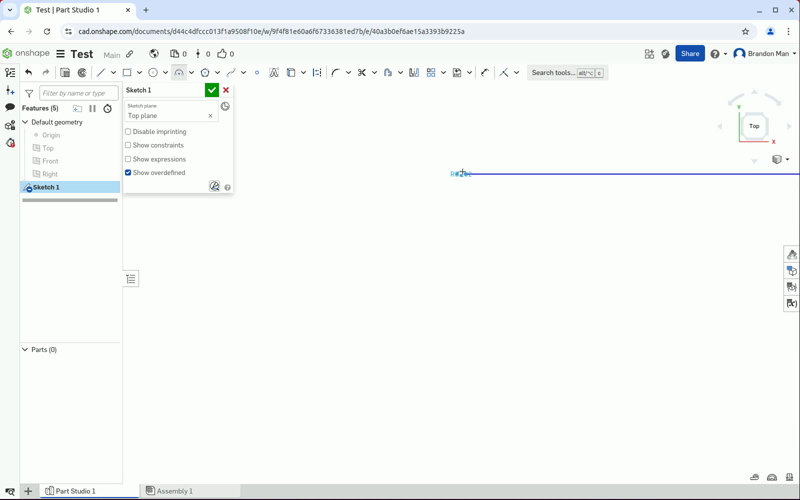
scroll(6)
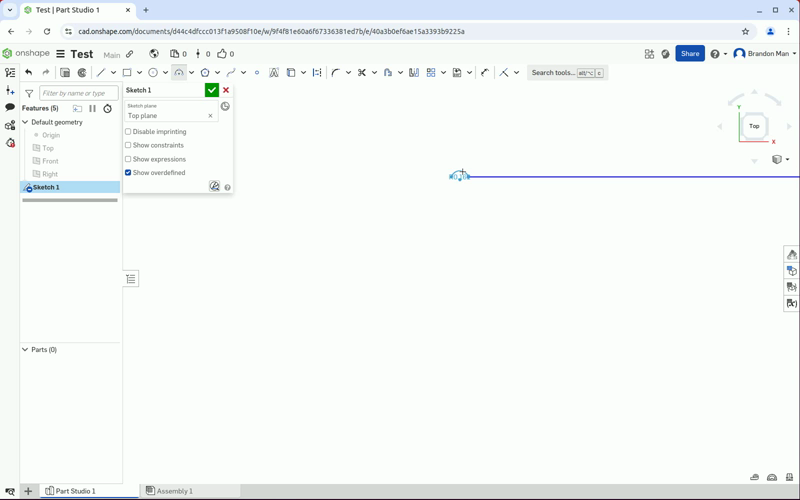
click(462, 171)
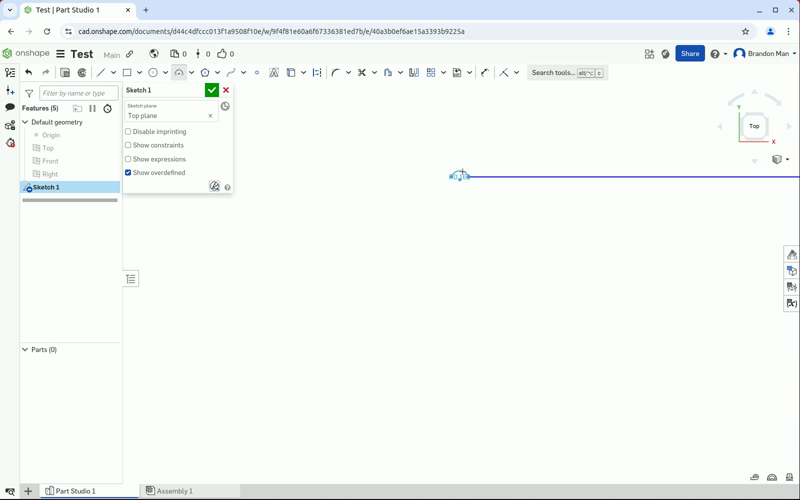
scroll(-6)
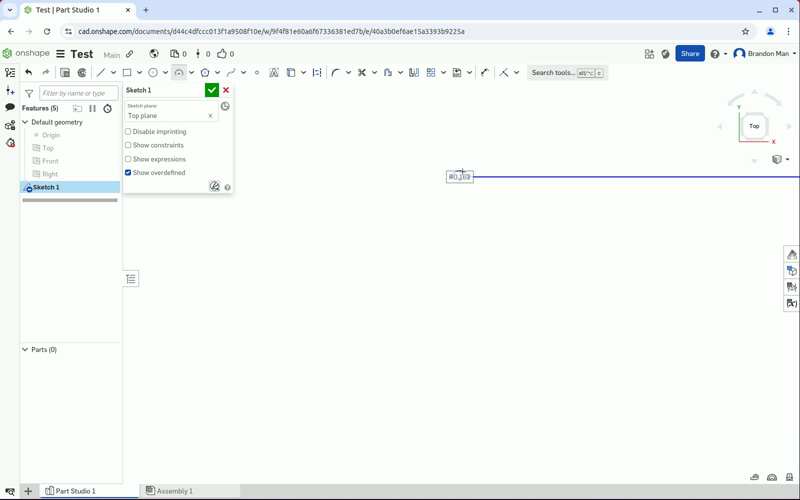
scroll(-6)
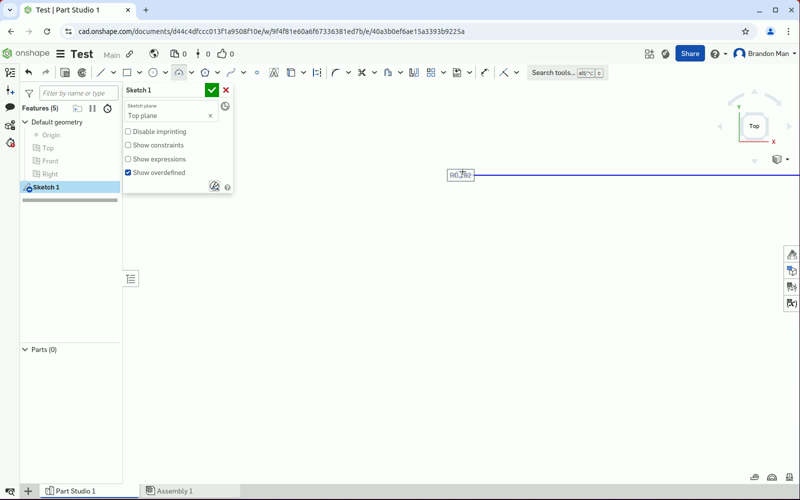
scroll(-6)
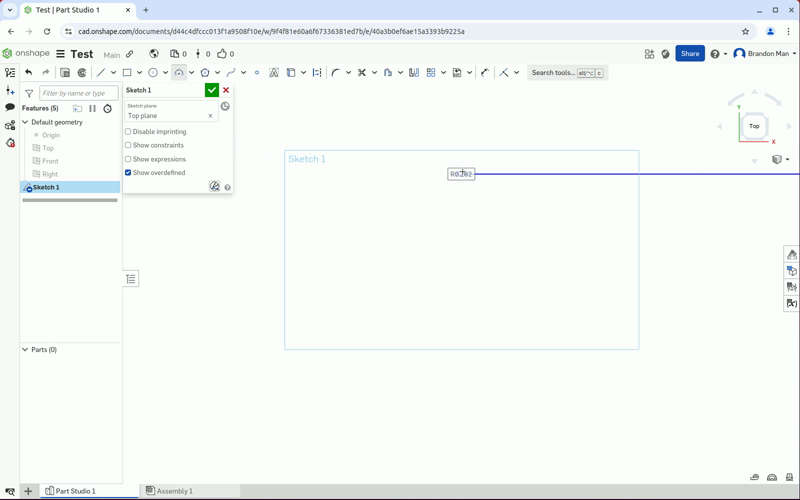
scroll(-6)
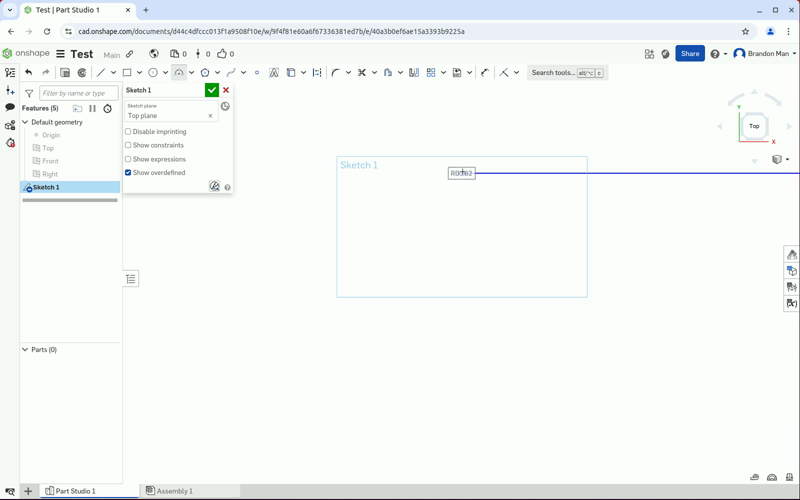
scroll(-6)
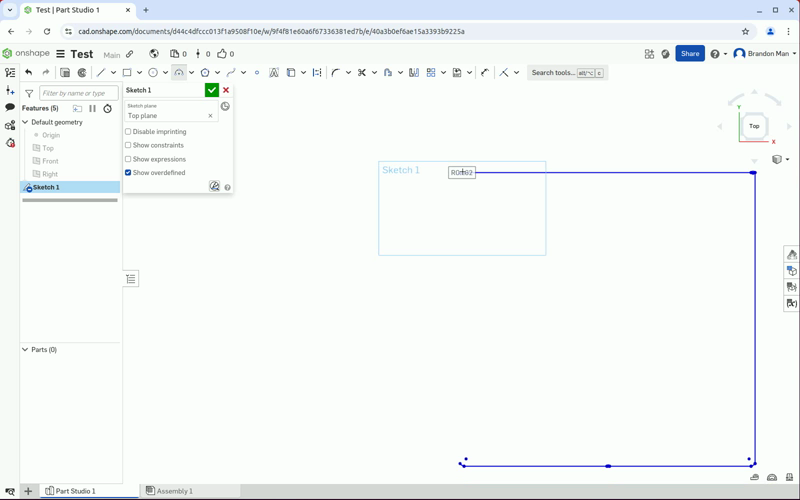
scroll(-6)
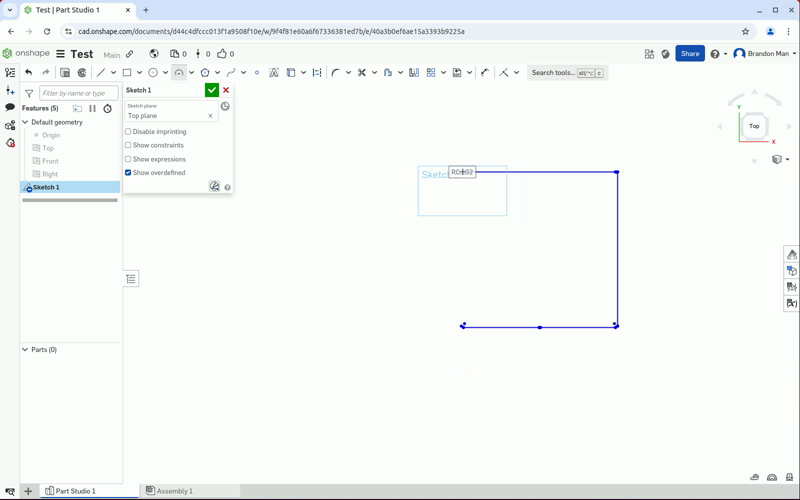
scroll(-6)
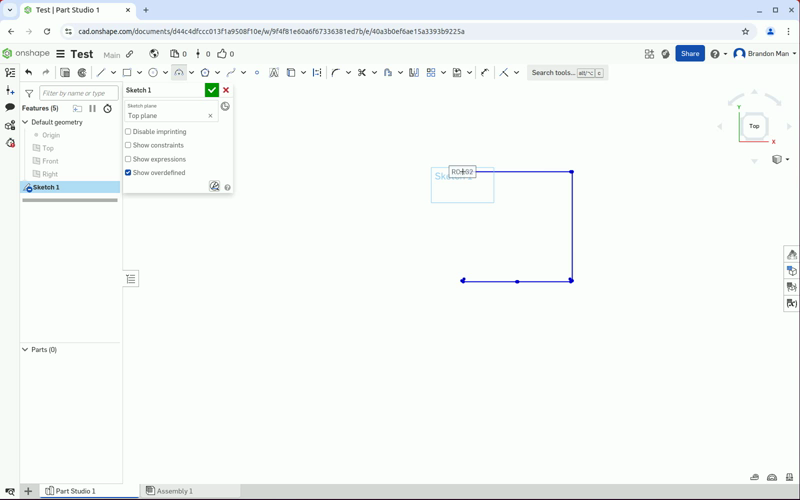
key_up(shift)
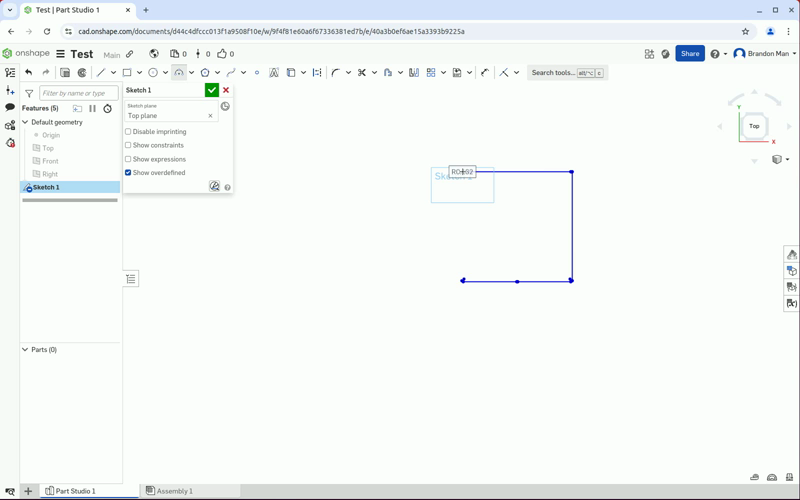
key(esc)
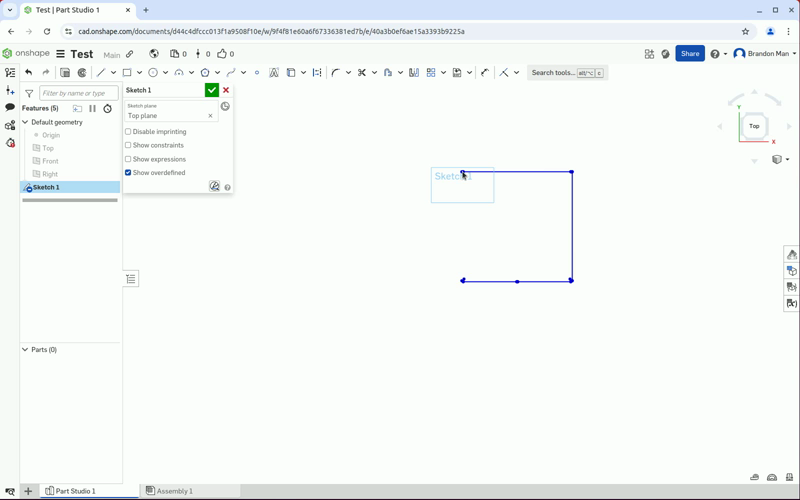
key(l)
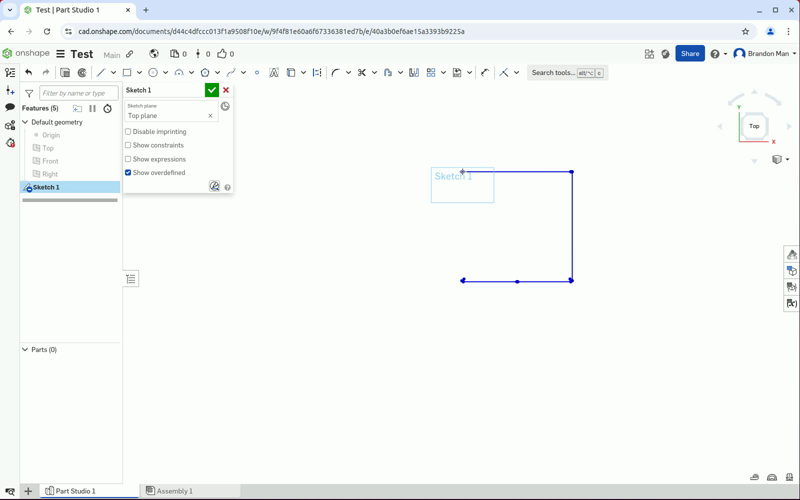
mouse_move(461, 171)
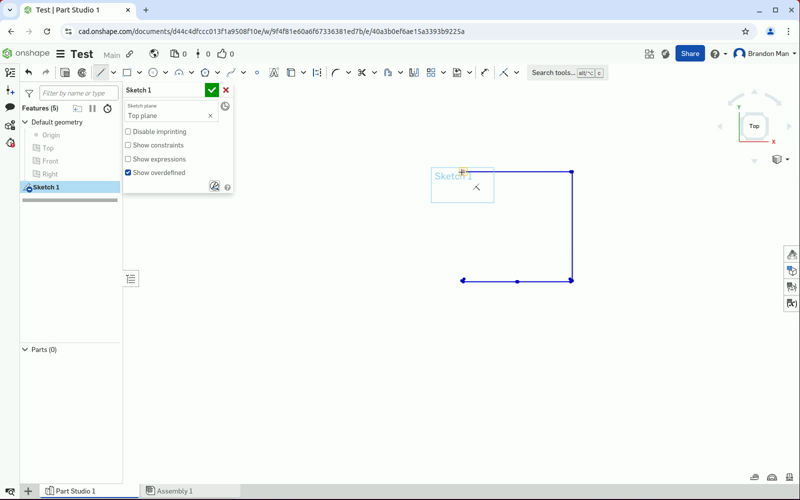
scroll(6)
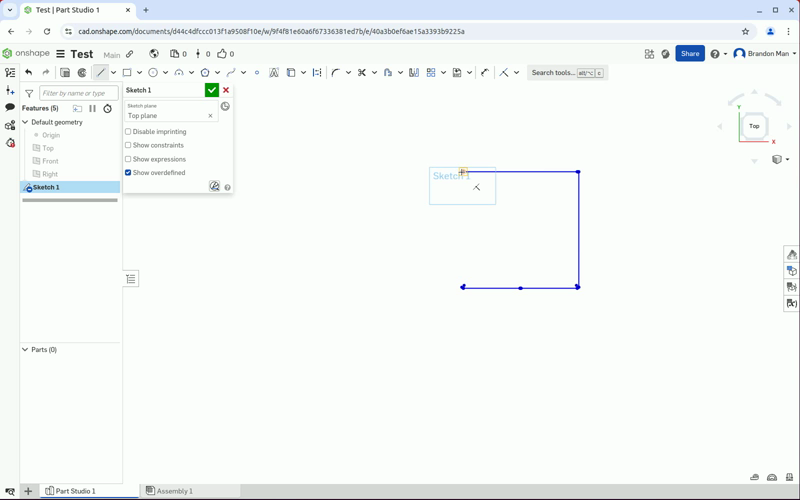
scroll(6)
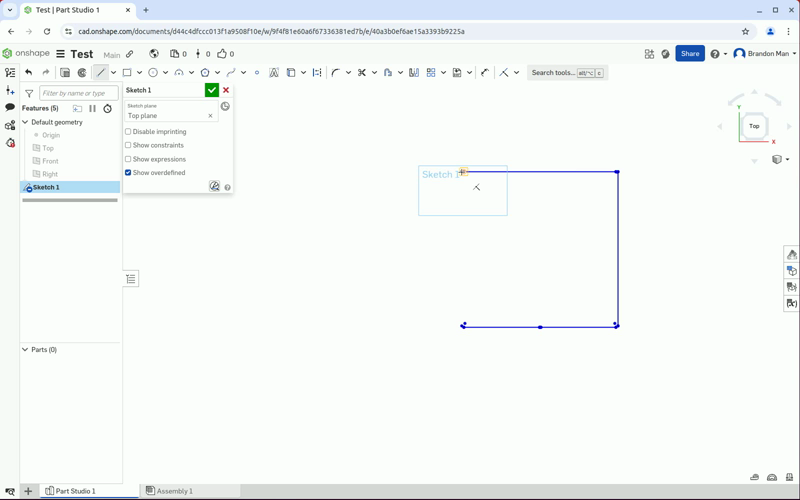
scroll(6)
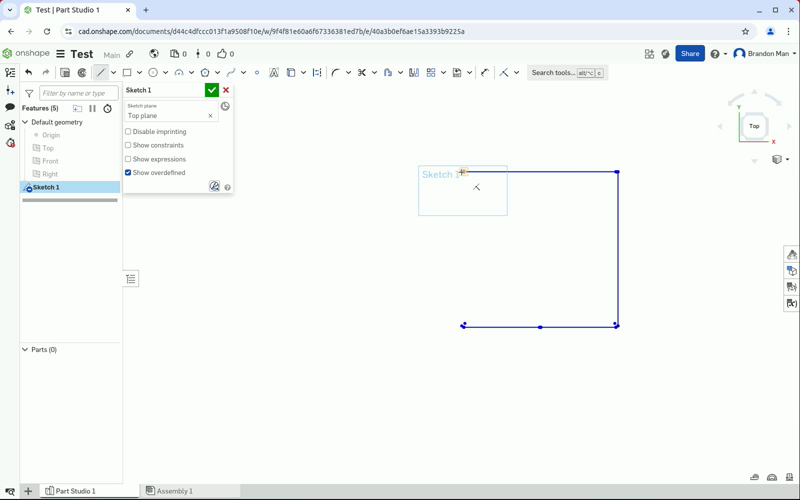
scroll(6)
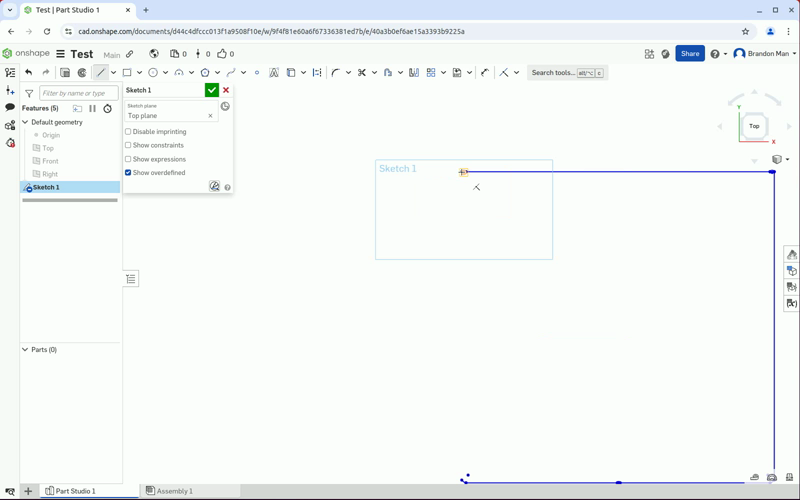
scroll(6)
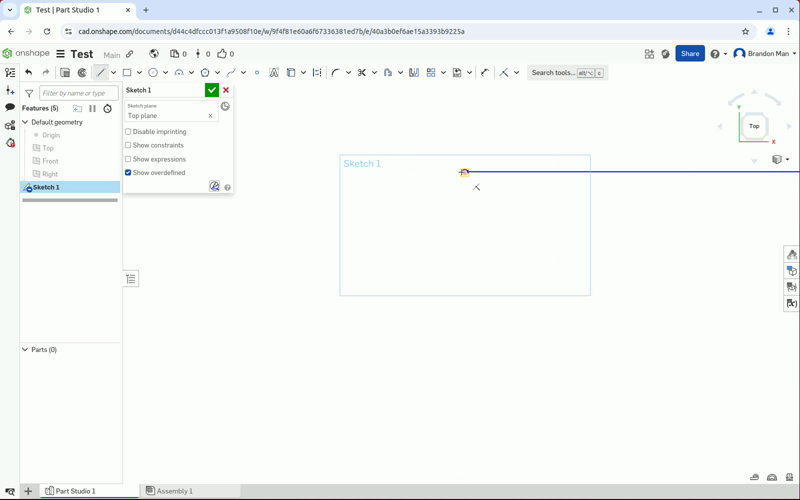
scroll(6)
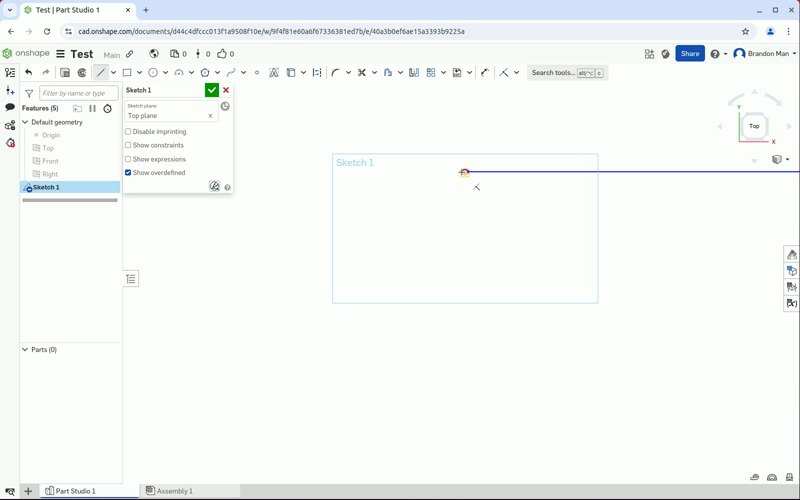
scroll(6)
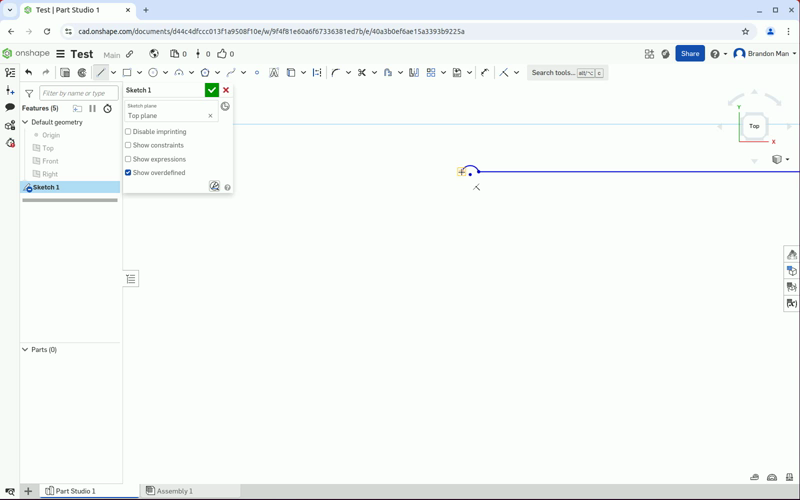
click(461, 171)
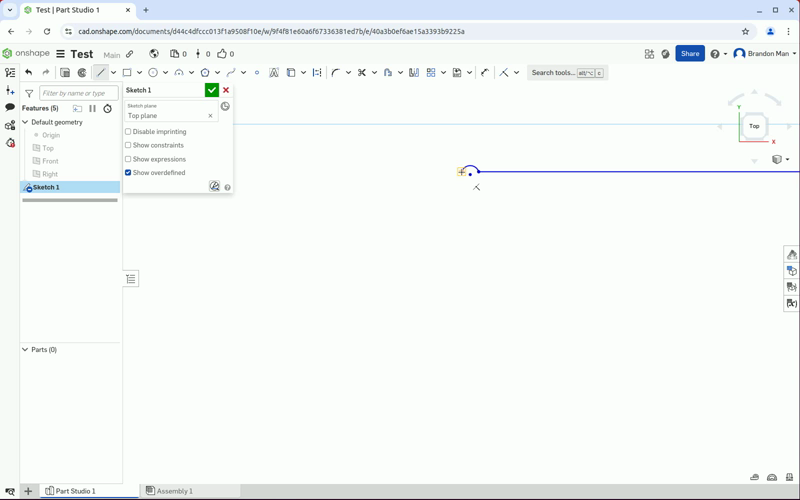
scroll(-6)
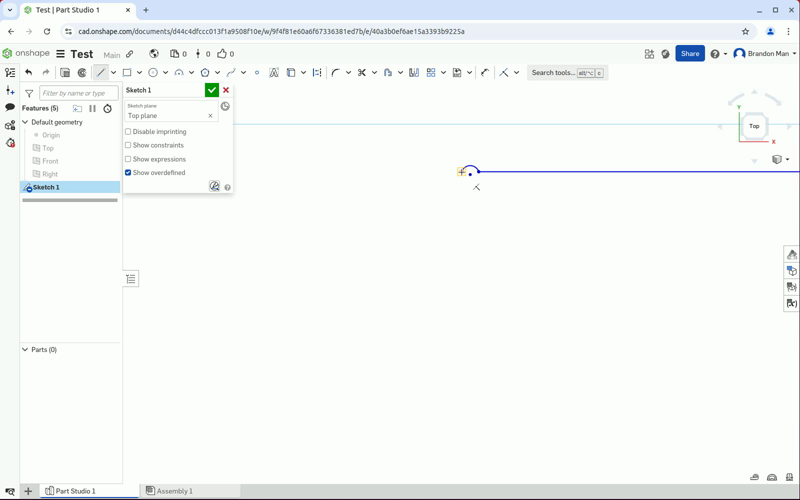
scroll(-6)
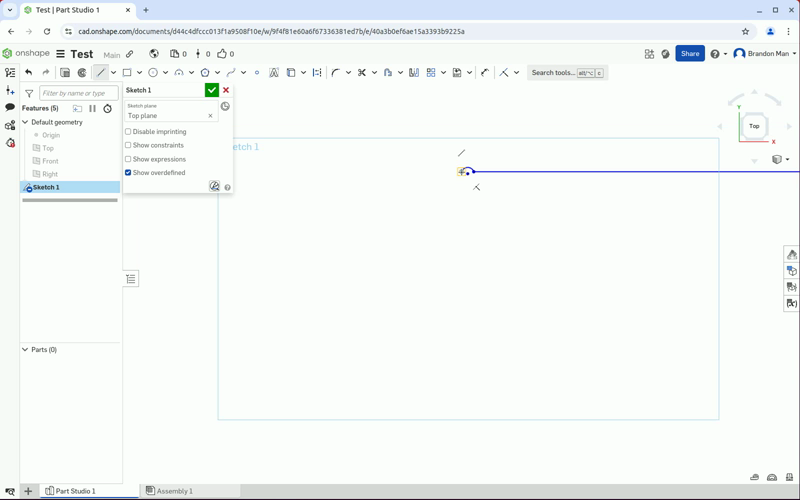
scroll(-6)
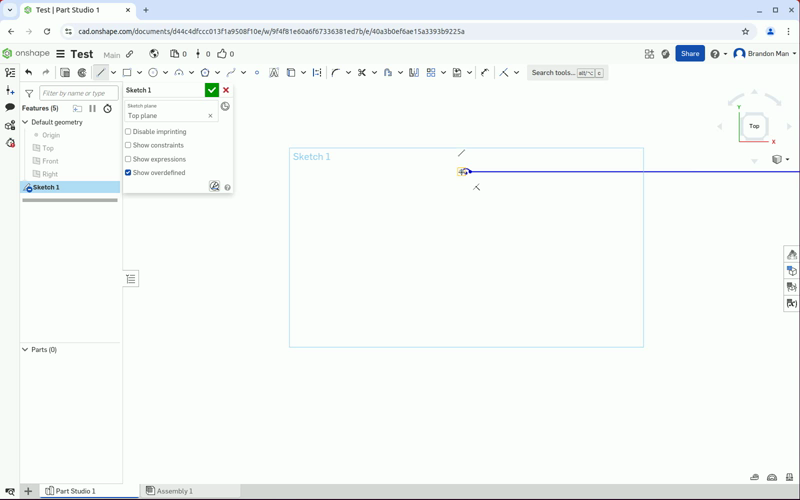
scroll(-6)
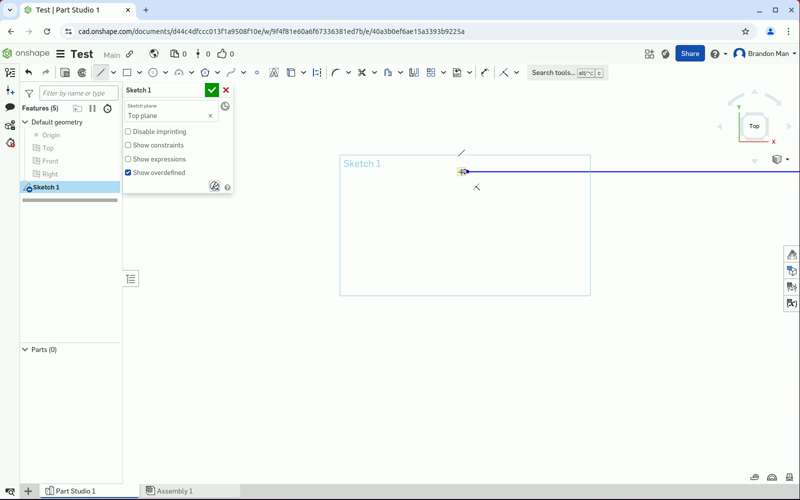
scroll(-6)
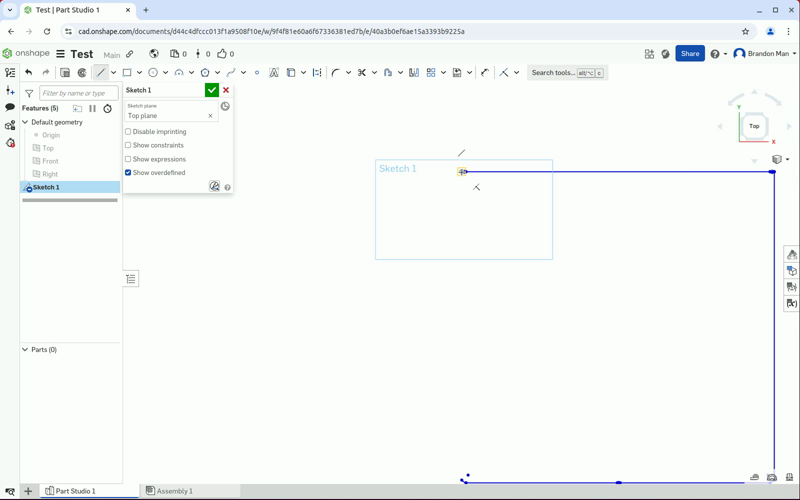
scroll(-6)
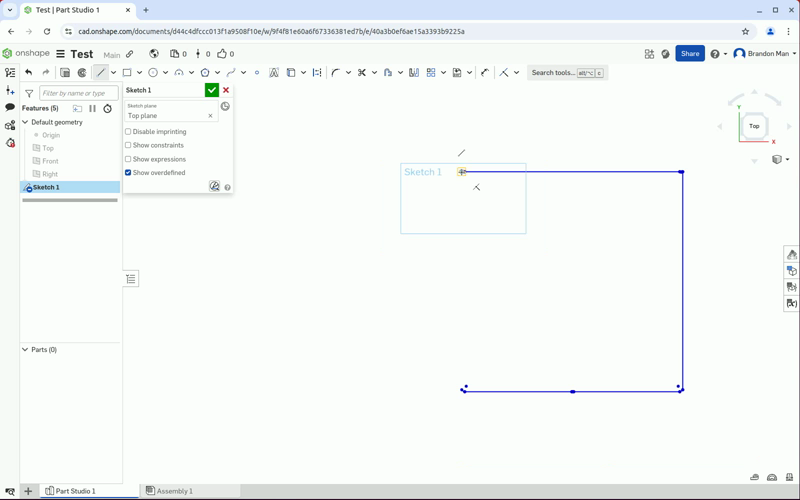
scroll(-6)
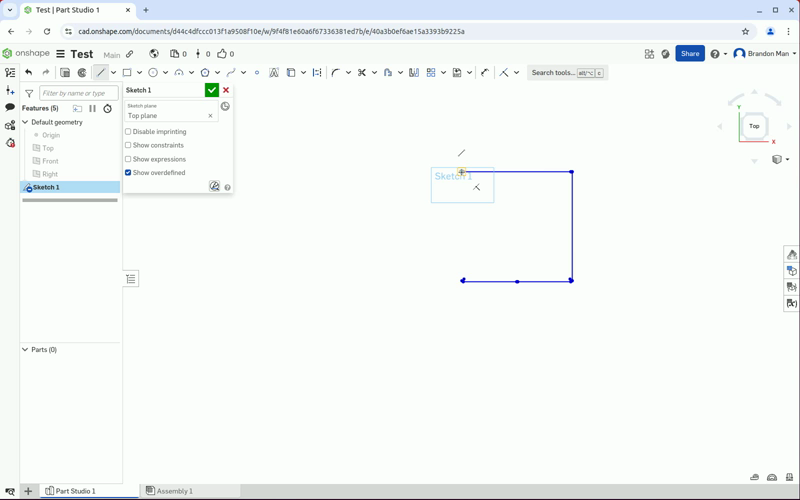
key_down(shift)
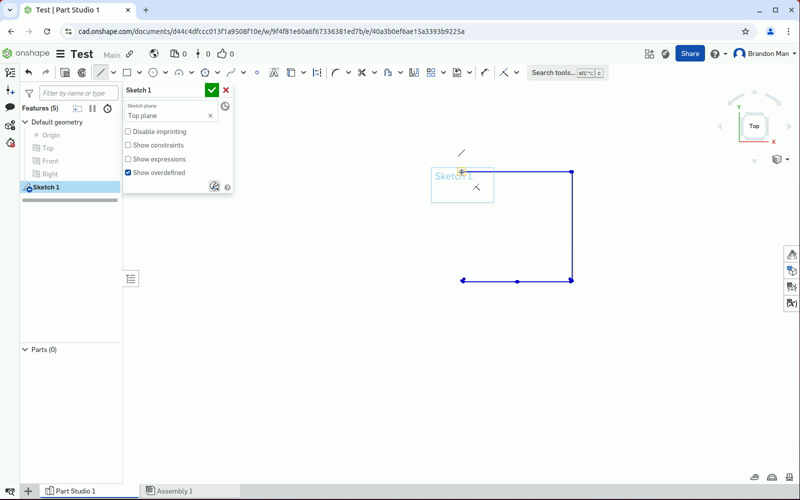
mouse_move(461, 280)
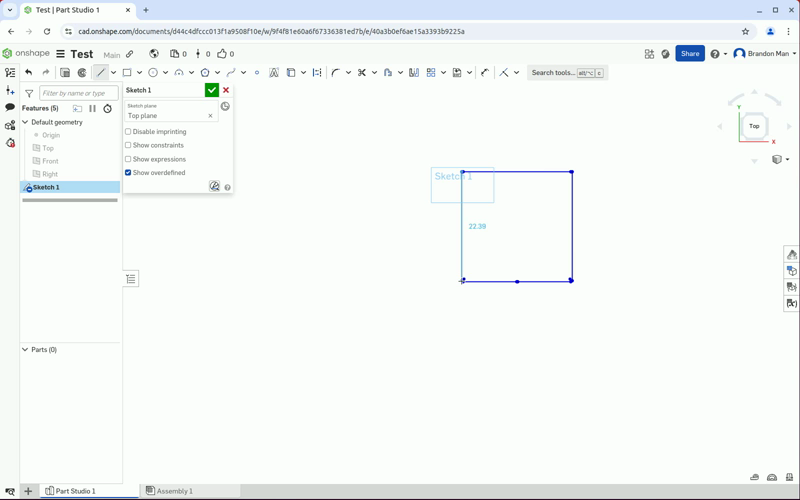
scroll(6)
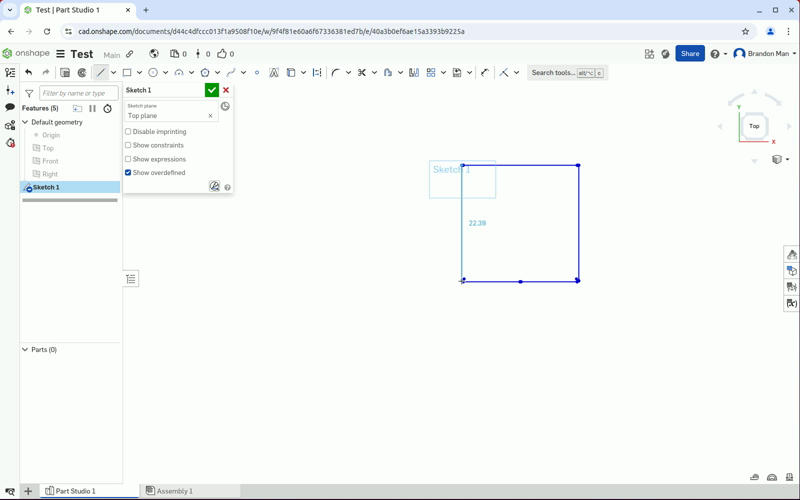
scroll(6)
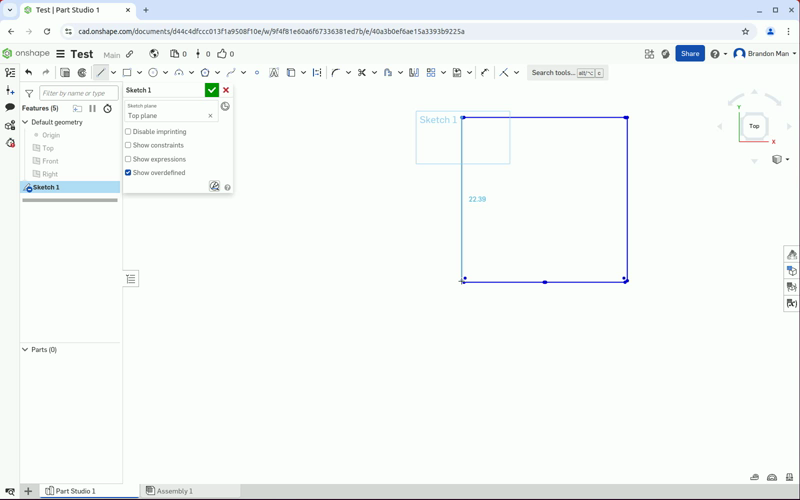
scroll(6)
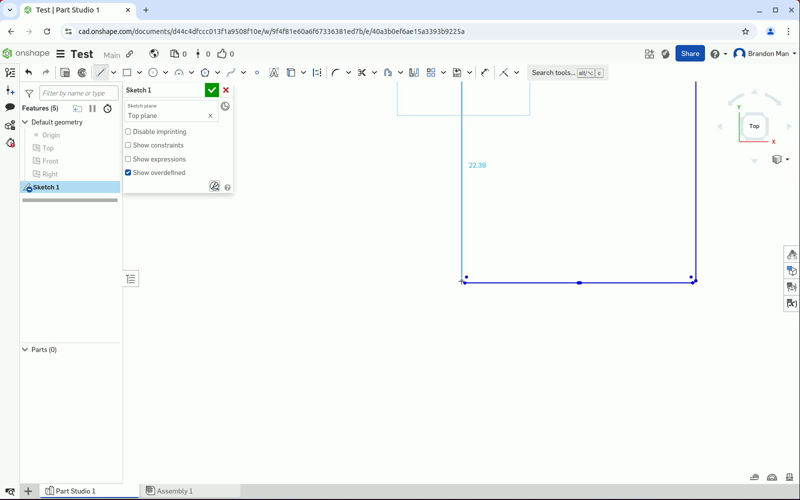
scroll(6)
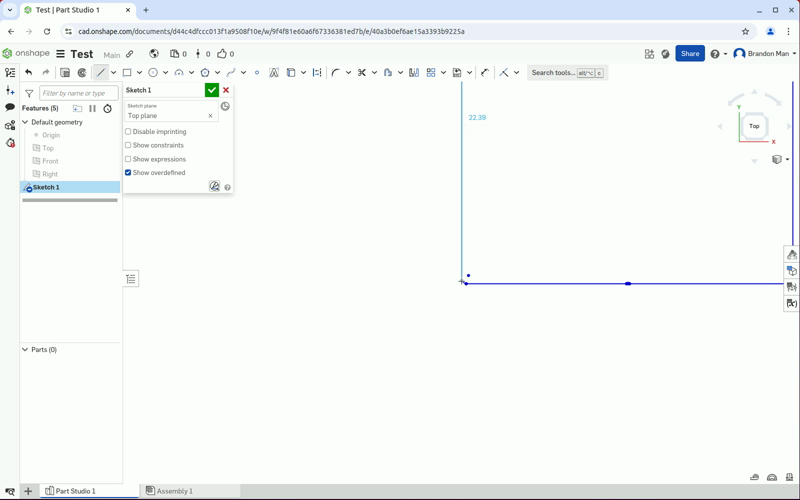
scroll(6)
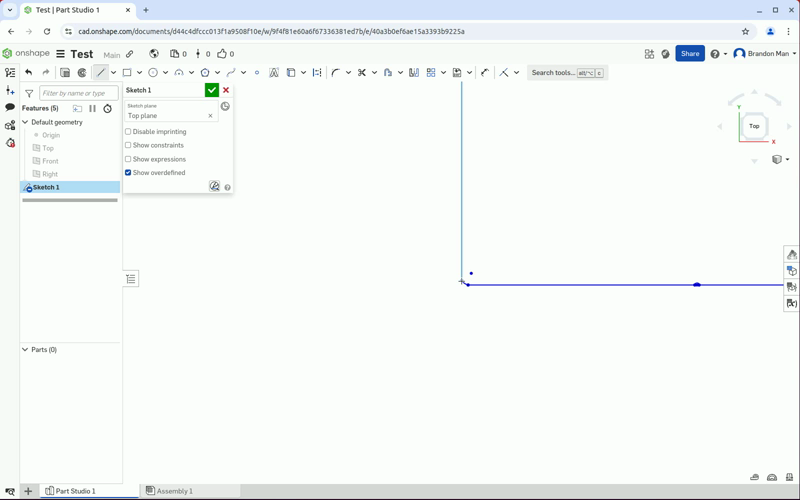
scroll(6)
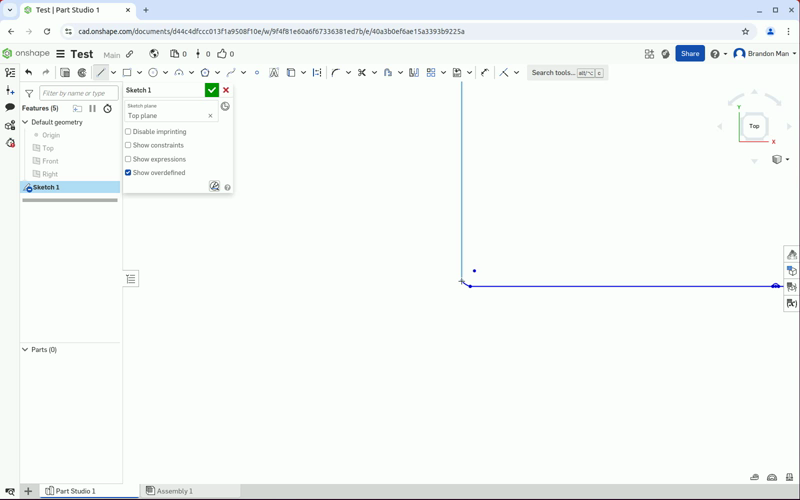
scroll(6)
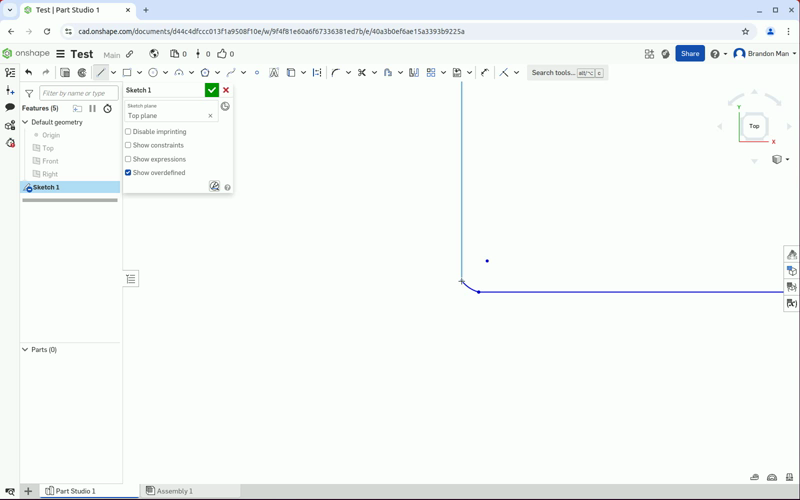
key_up(shift)
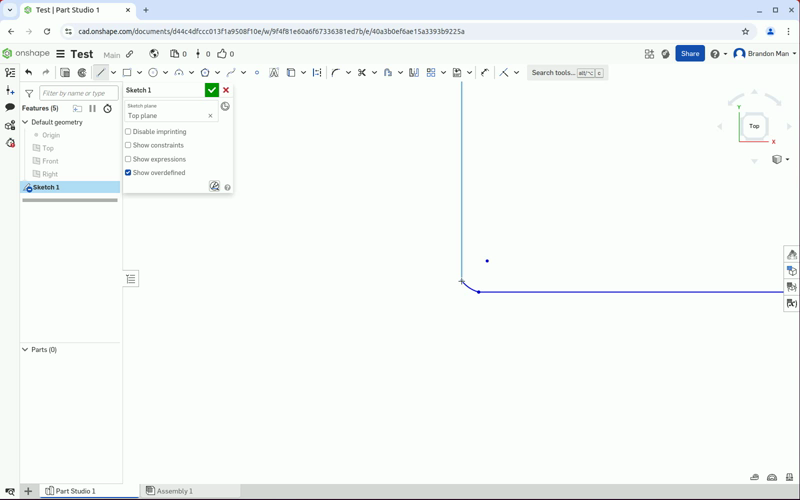
click(461, 280)
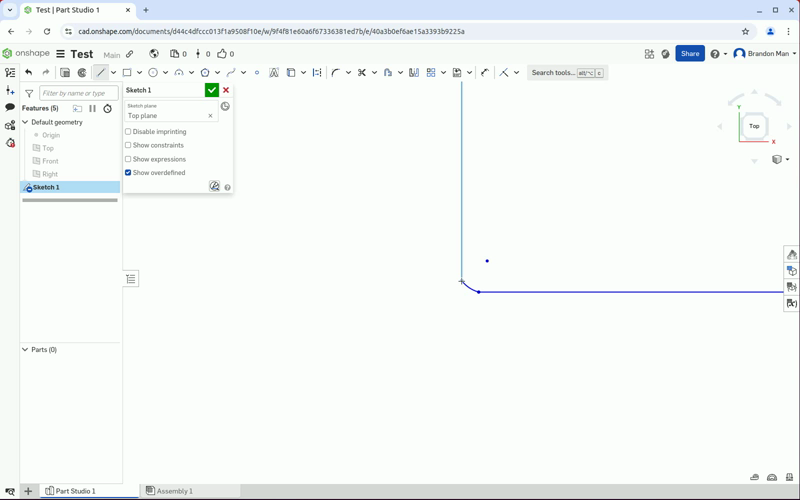
scroll(-6)
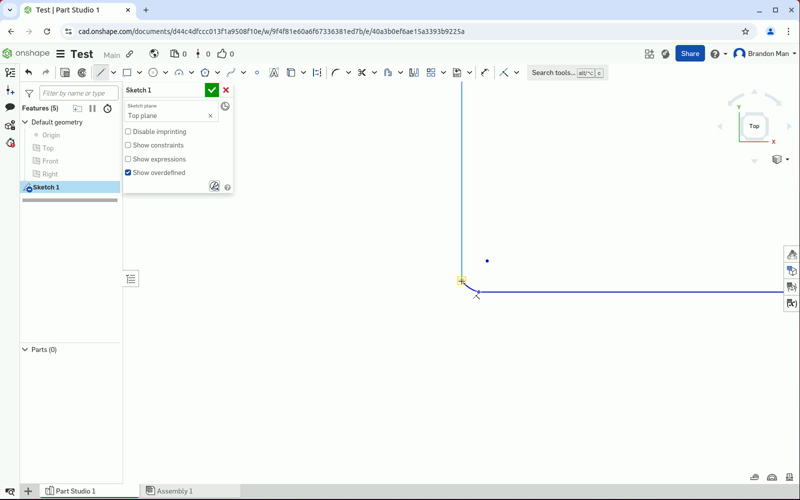
scroll(-6)
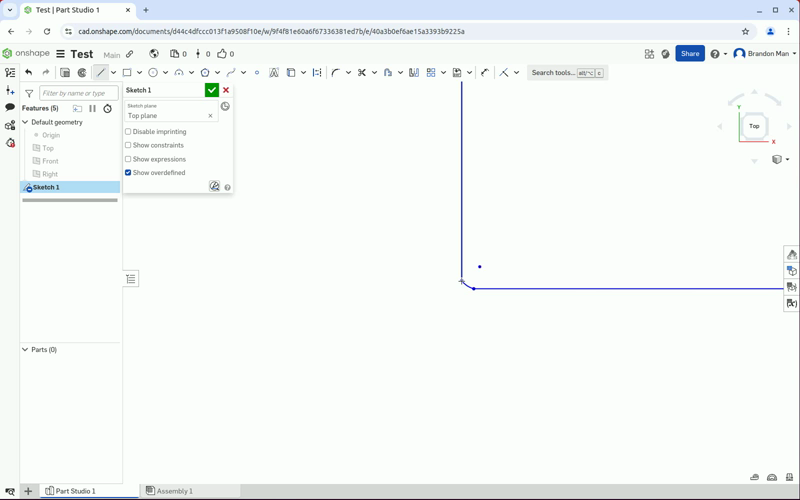
scroll(-6)
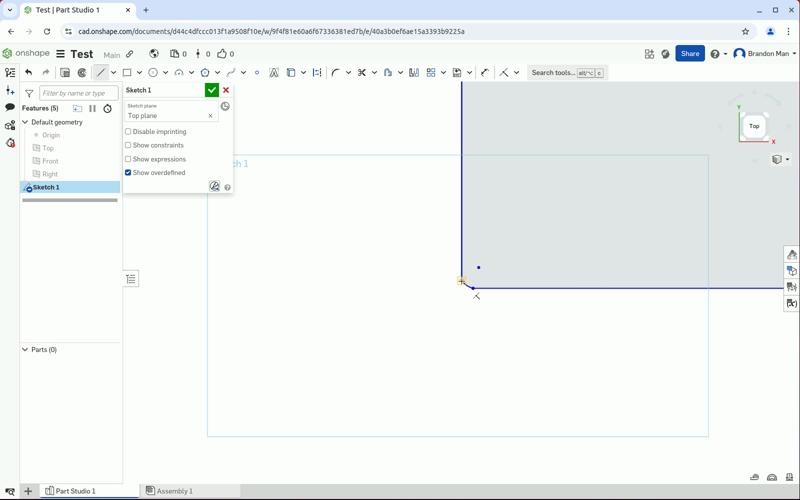
scroll(-6)
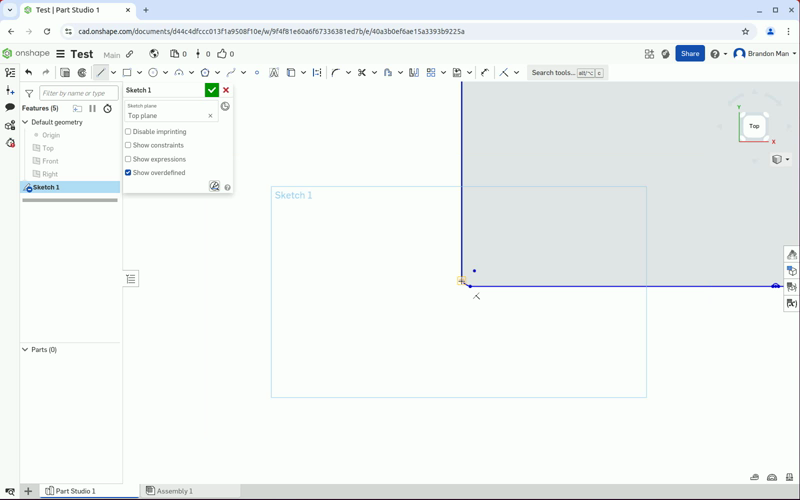
scroll(-6)
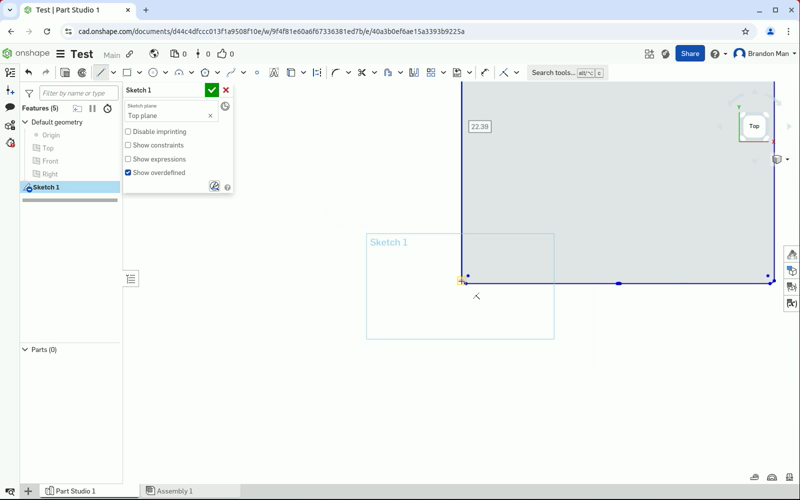
scroll(-6)
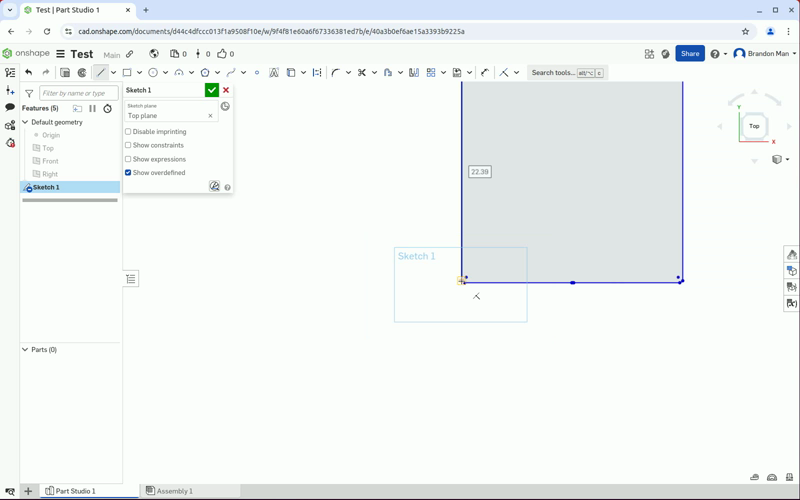
scroll(-6)
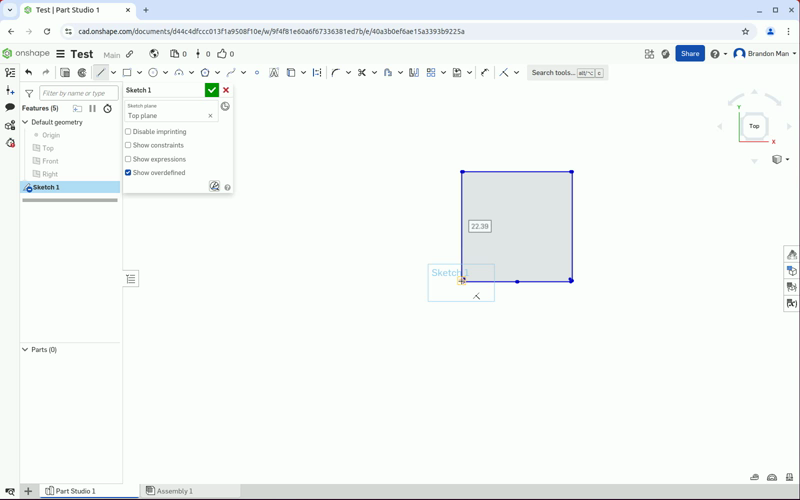
key(esc)
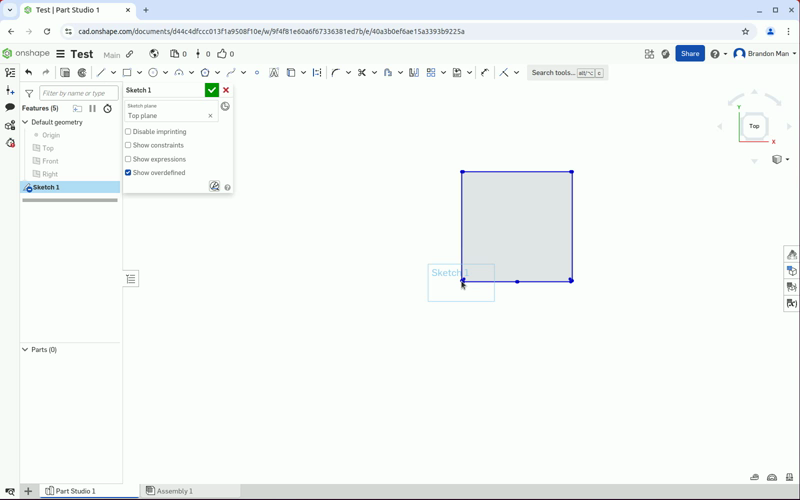
mouse_move(501, 213)
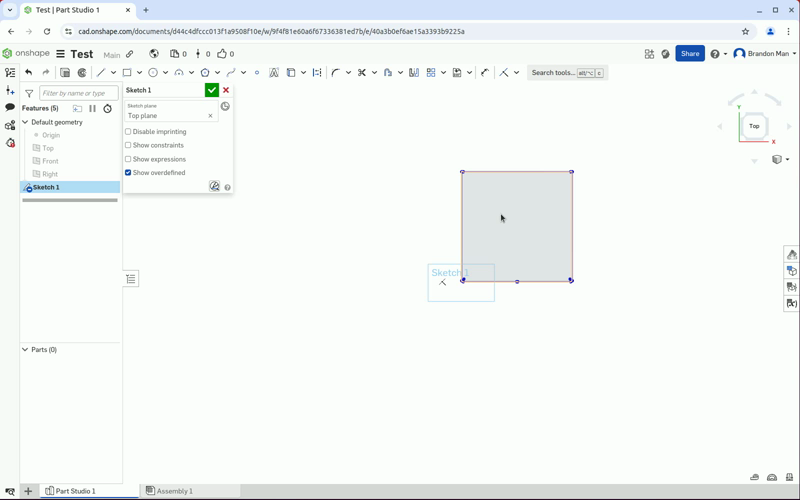
scroll(6)
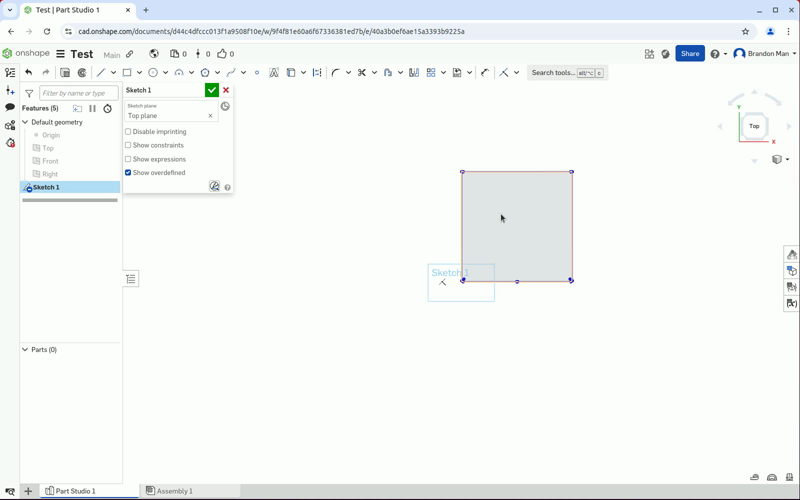
scroll(6)
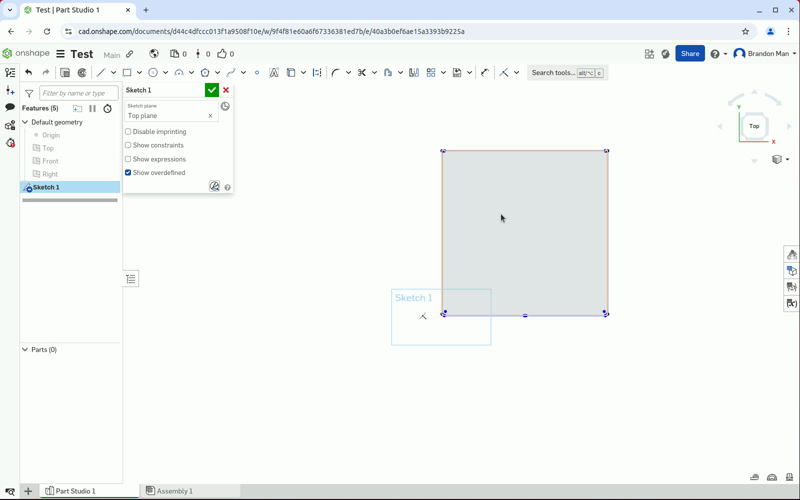
scroll(6)
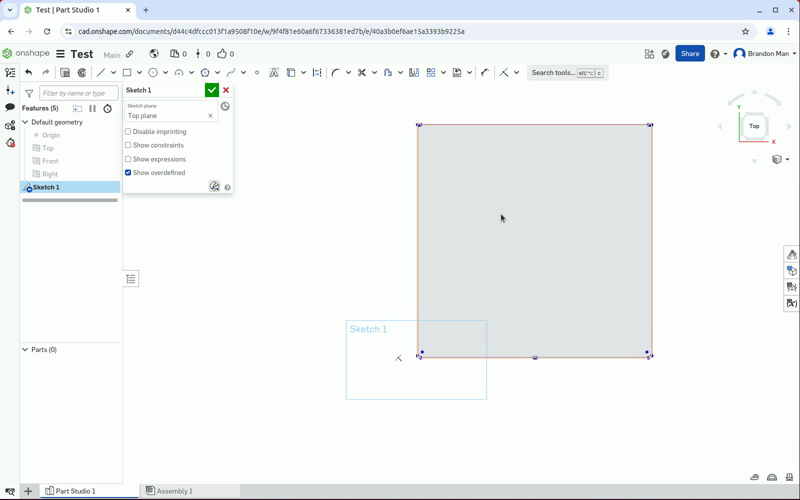
scroll(6)
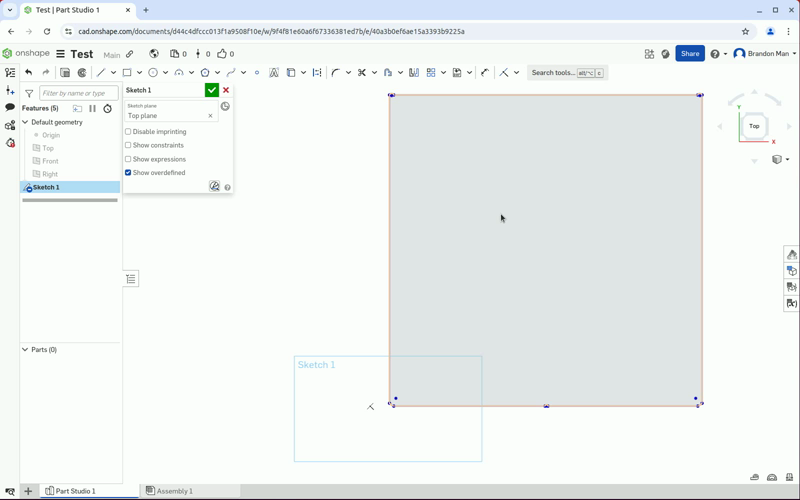
scroll(6)
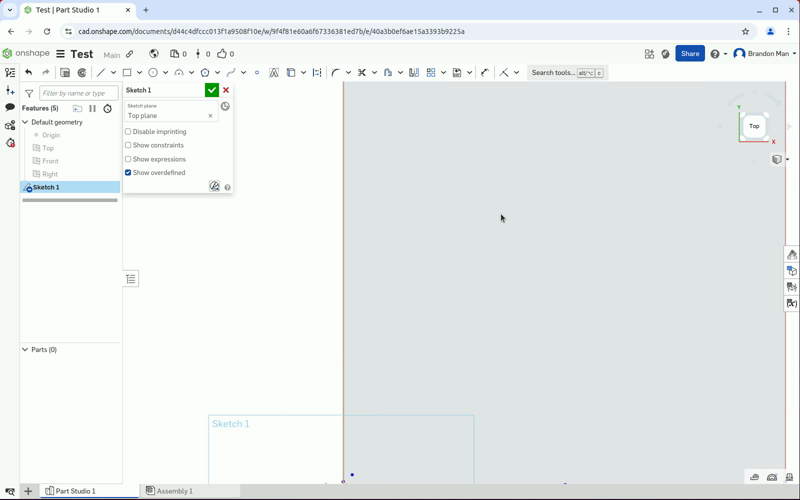
scroll(6)
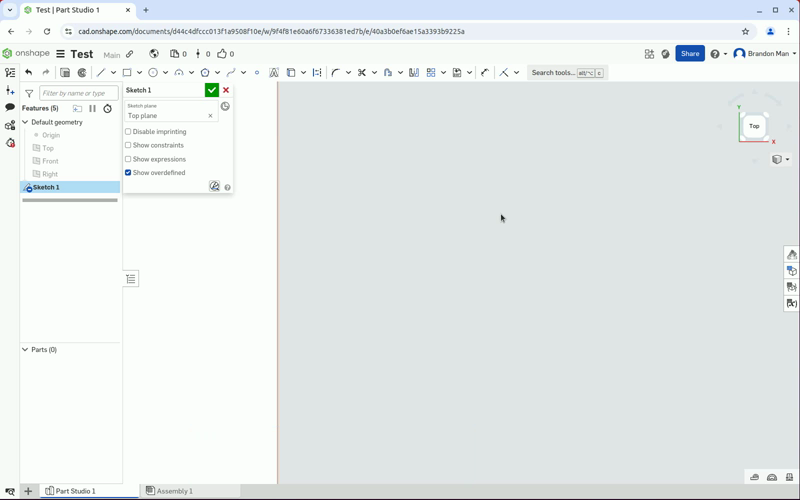
scroll(6)
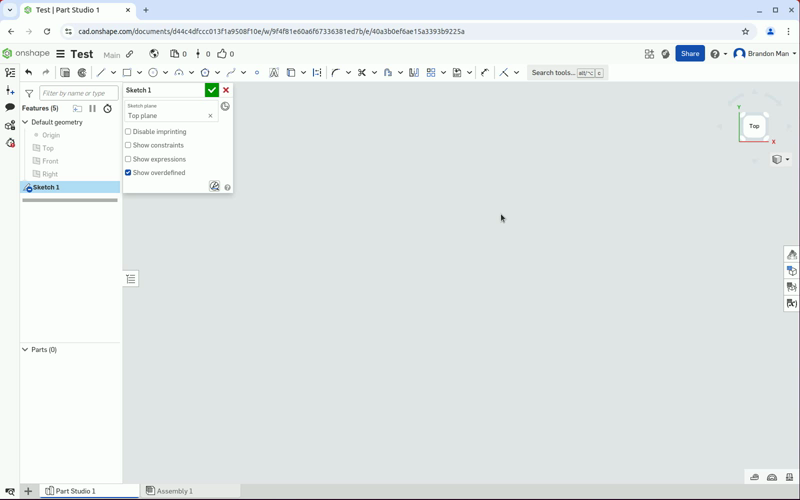
click(501, 213)
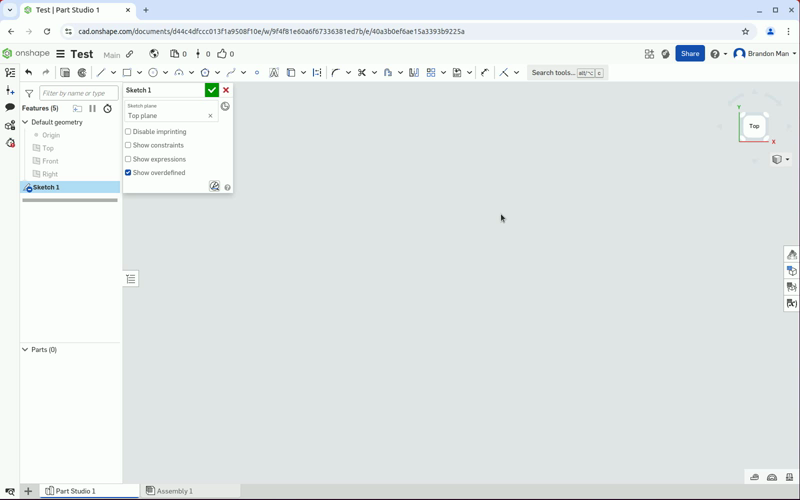
scroll(-6)
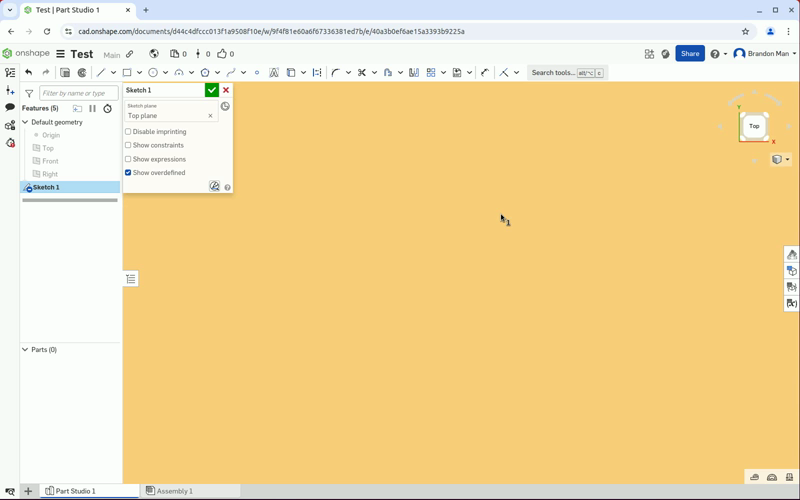
scroll(-6)
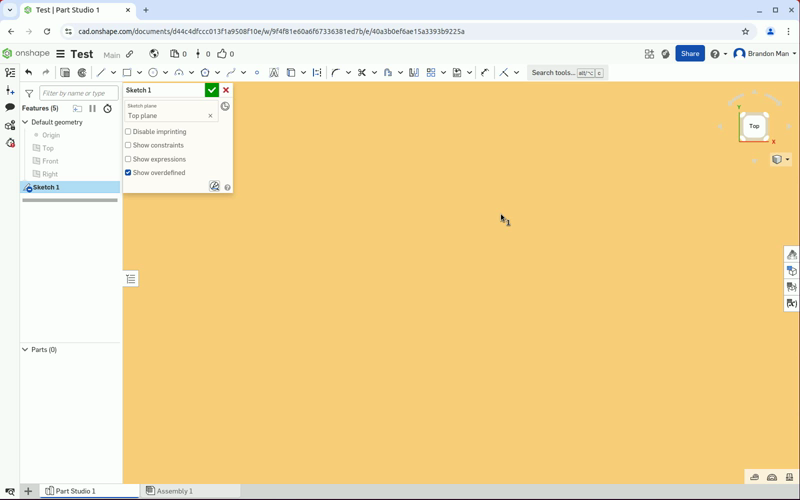
scroll(-6)
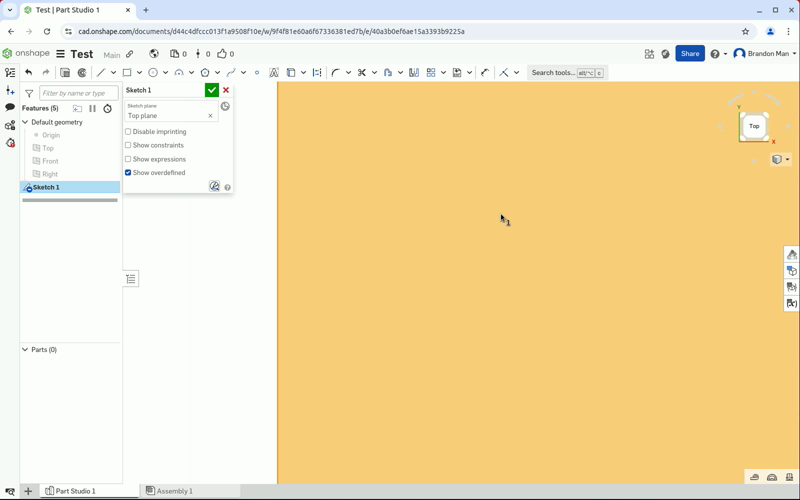
scroll(-6)
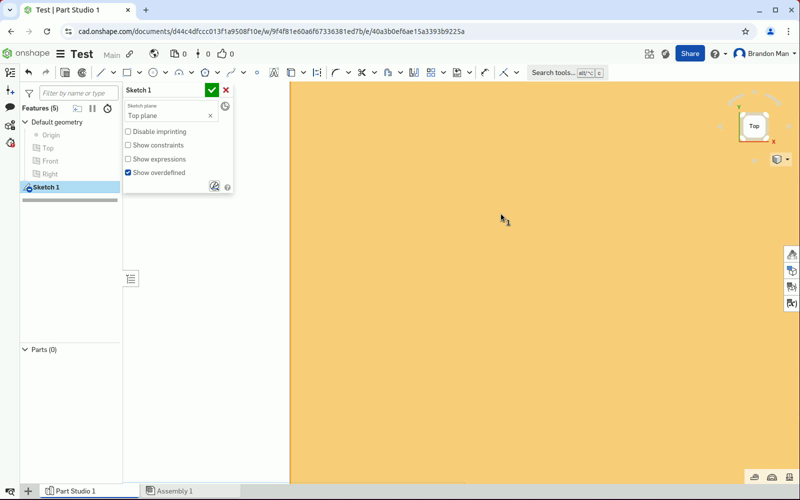
scroll(-6)
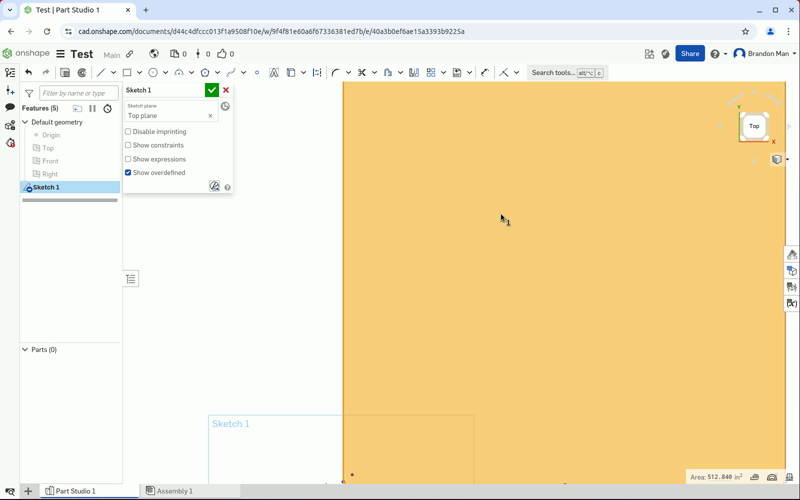
scroll(-6)
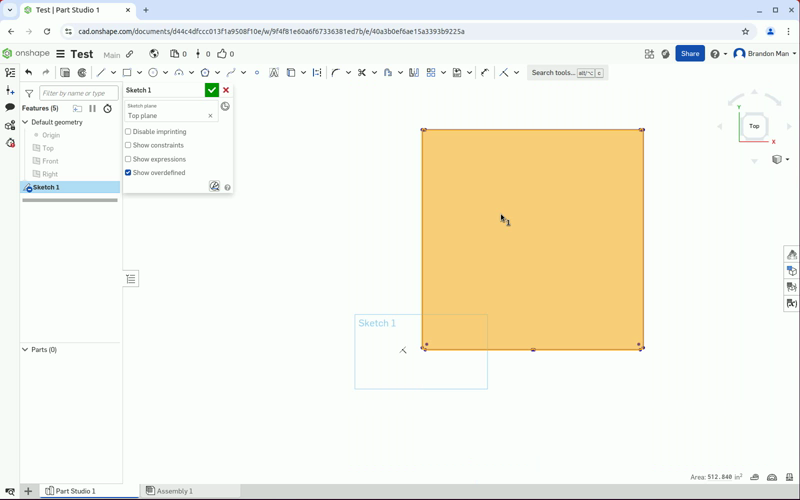
scroll(-6)
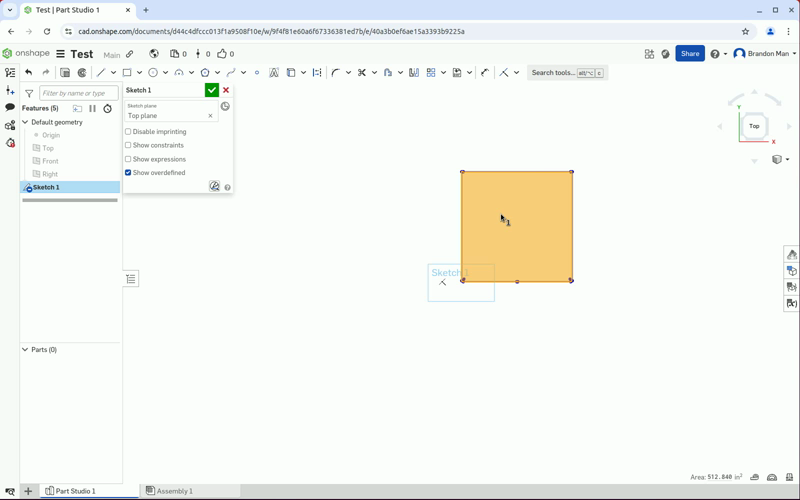
mouse_move(73, 352)
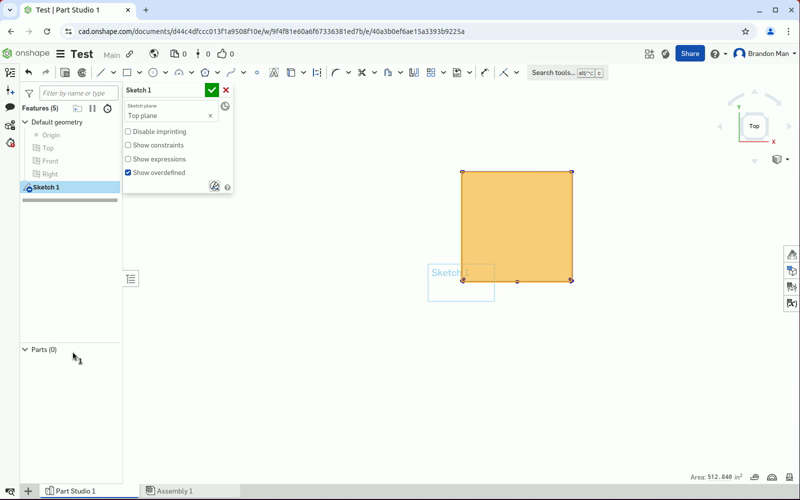
key(shift+y)
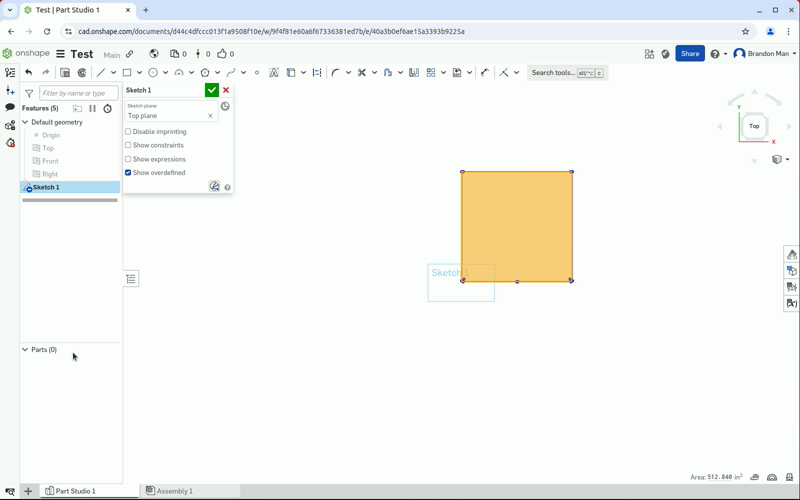
key(shift+e)
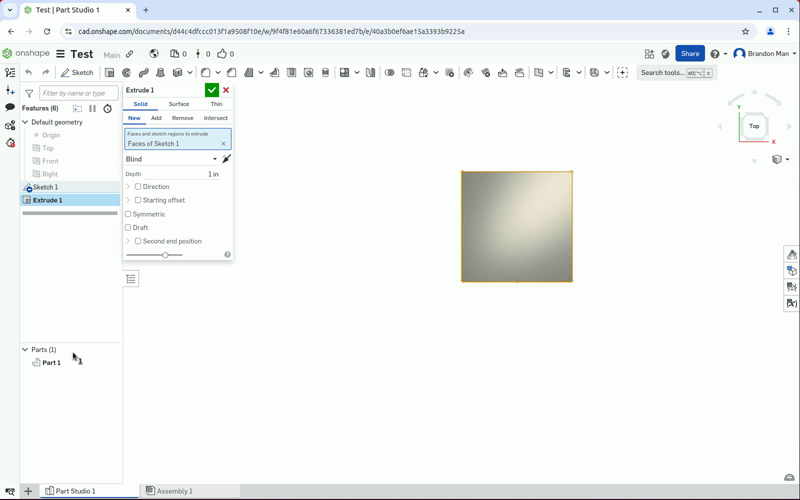
mouse_move(143, 106)
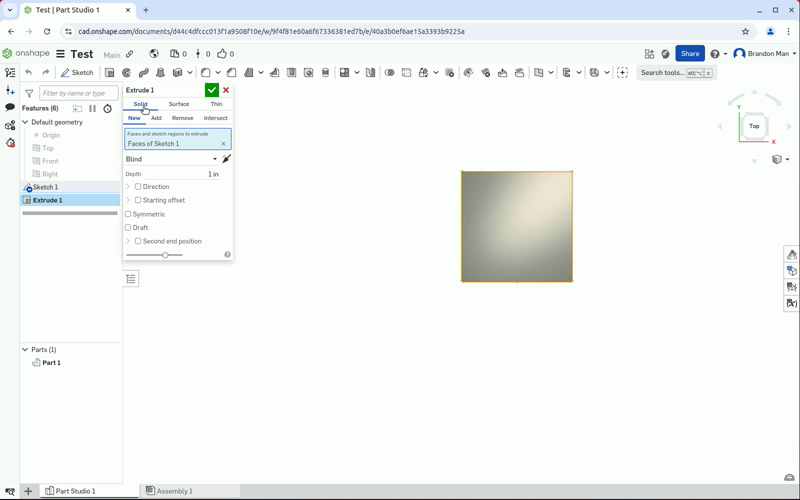
click(143, 106)
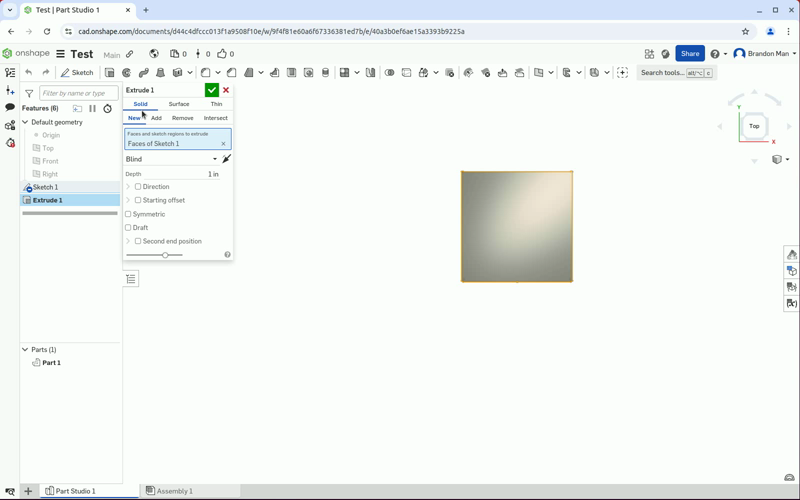
mouse_move(137, 120)
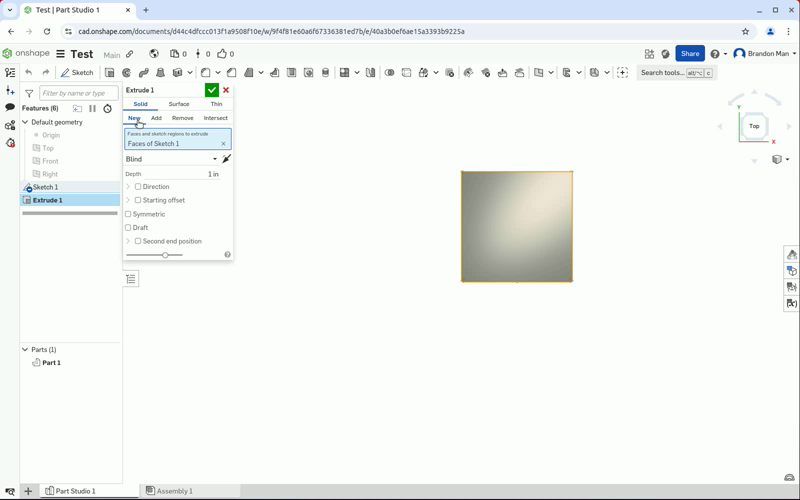
click(137, 120)
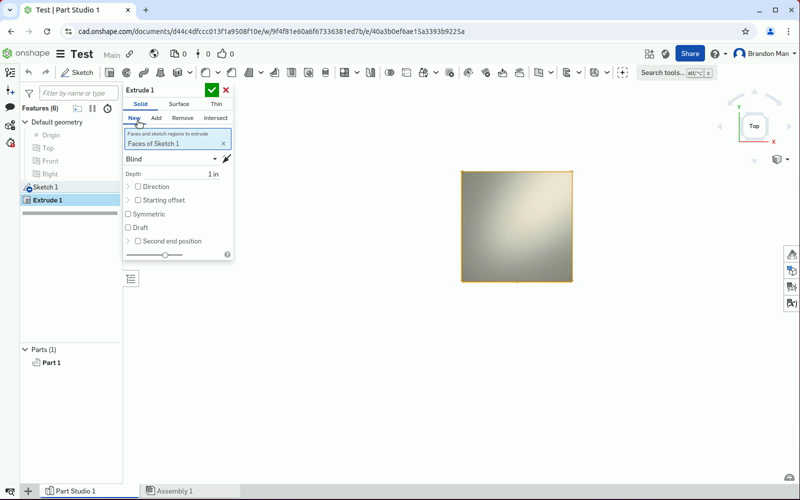
key(tab, 4)
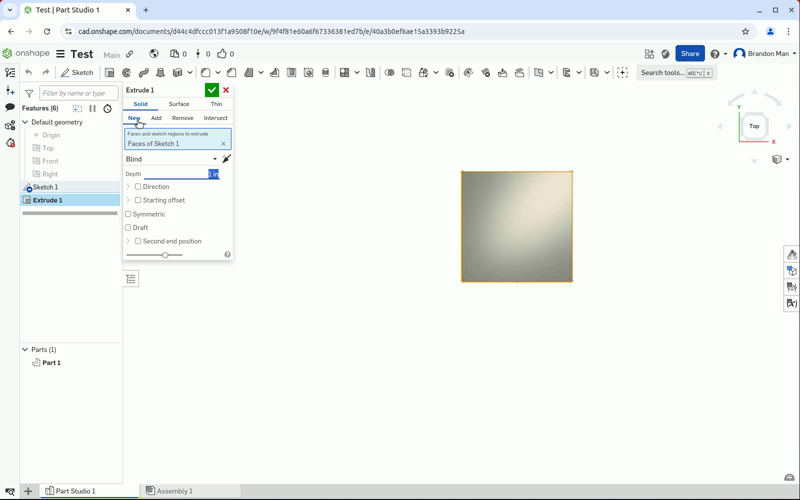
text(0.241)
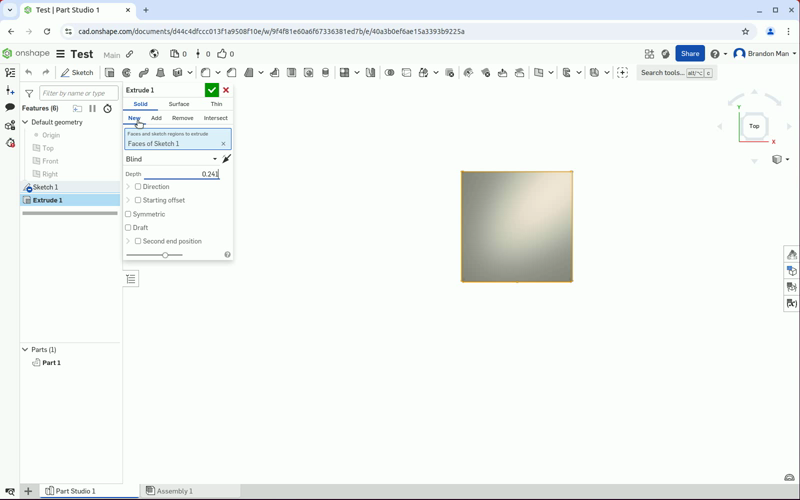
key(enter)
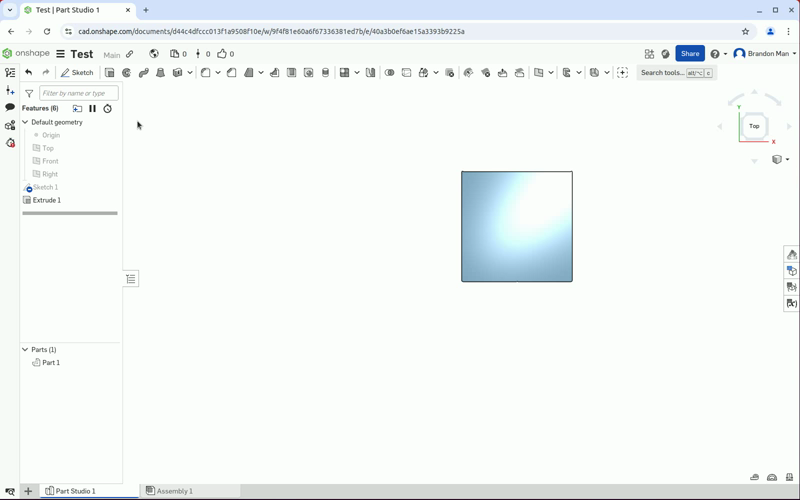
key(shift+h)
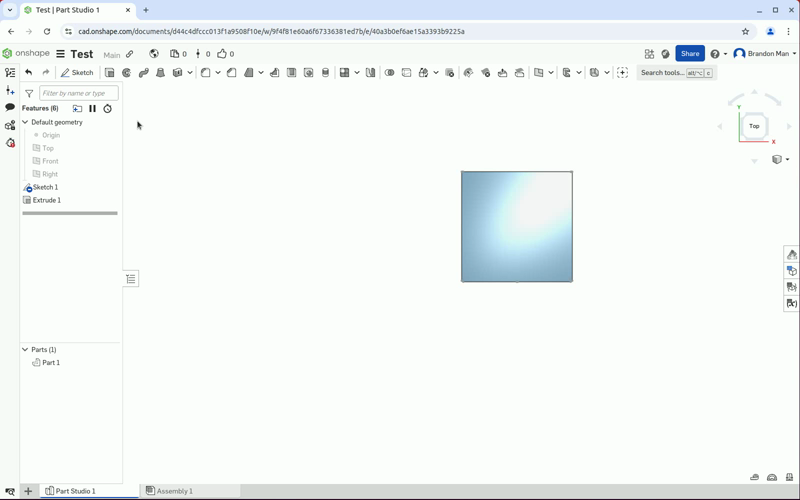
key(shift+h)
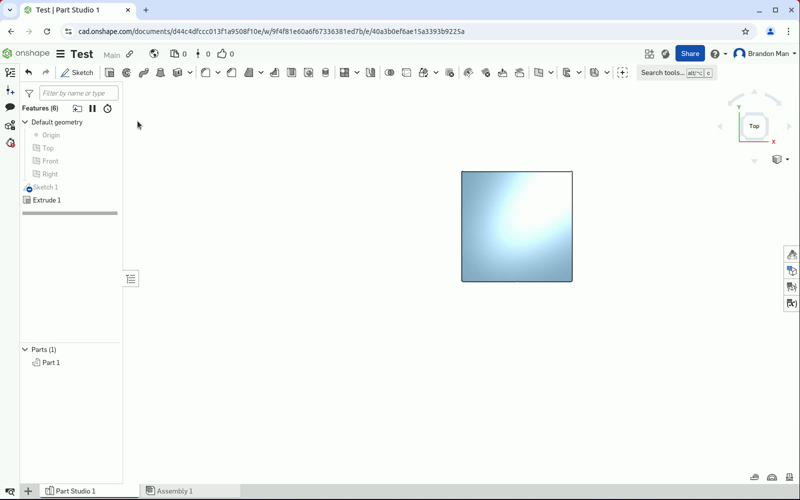
mouse_move(73, 189)
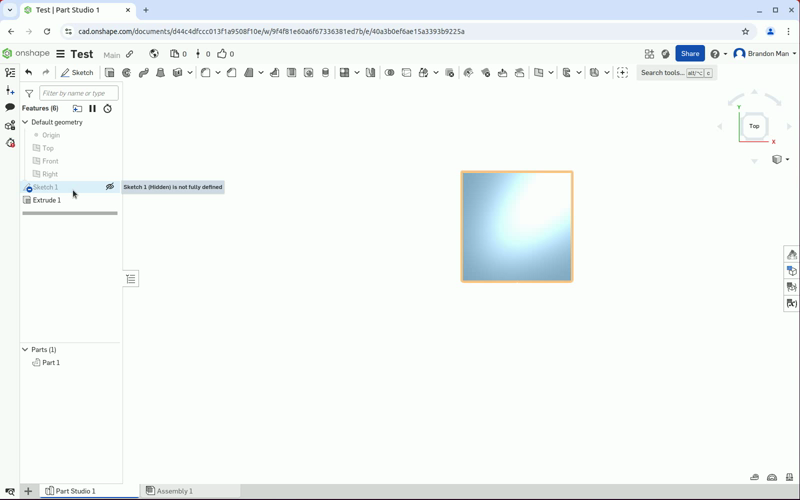
click(73, 189)
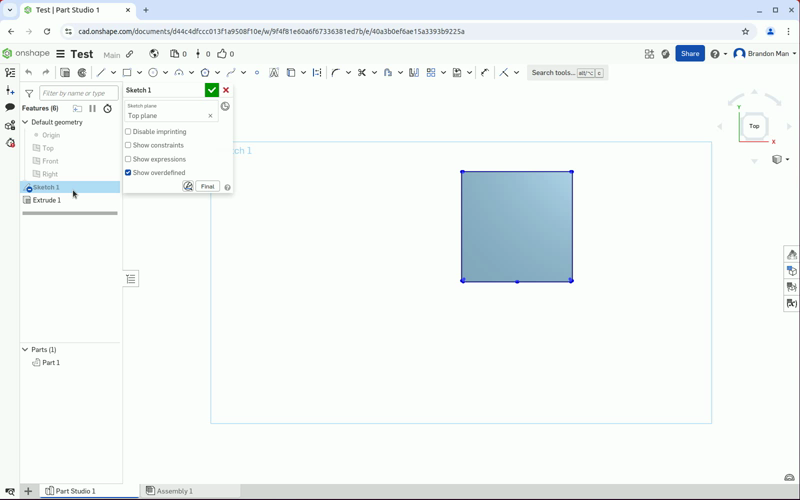
mouse_move(229, 92)
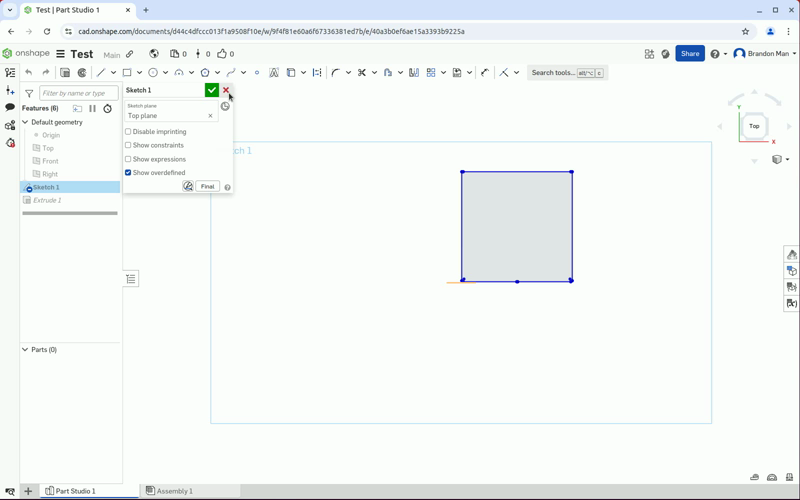
click(229, 92)
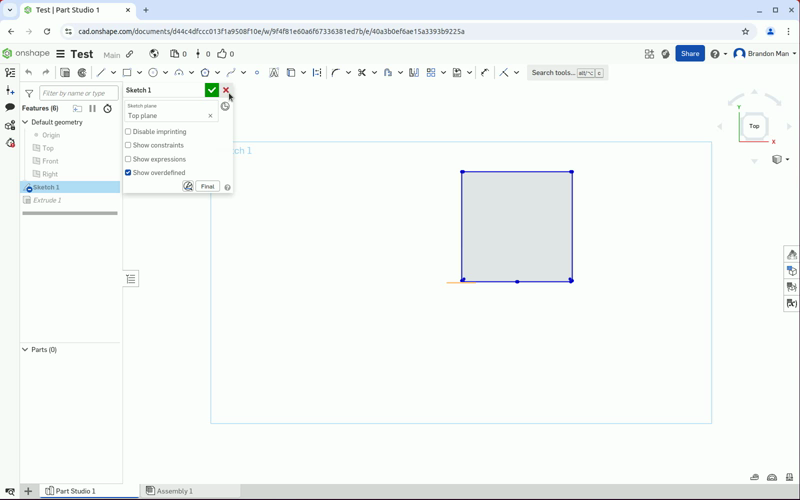
key(shift+s)
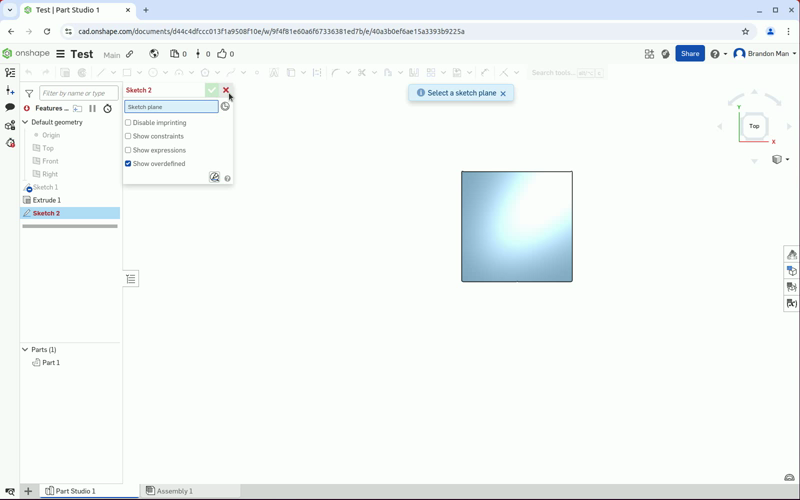
mouse_move(73, 150)
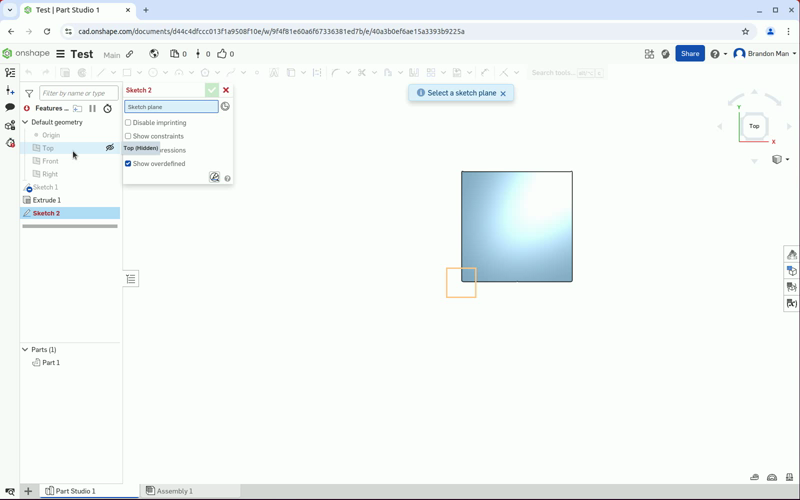
click(73, 150)
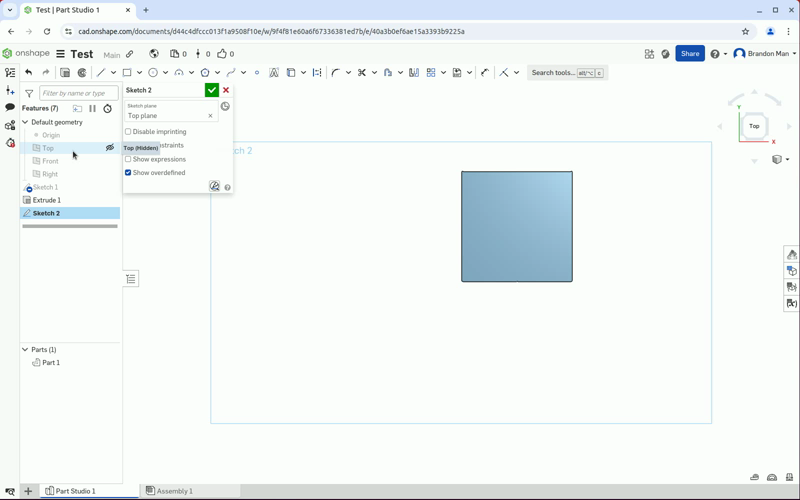
mouse_move(73, 352)
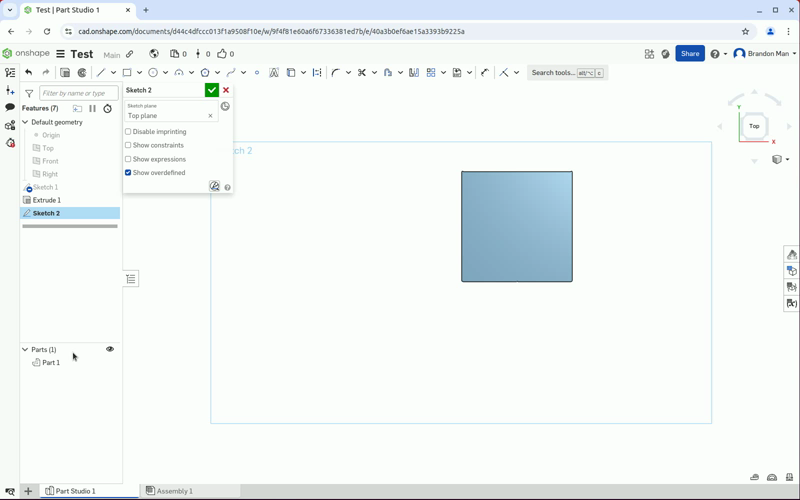
key(y)
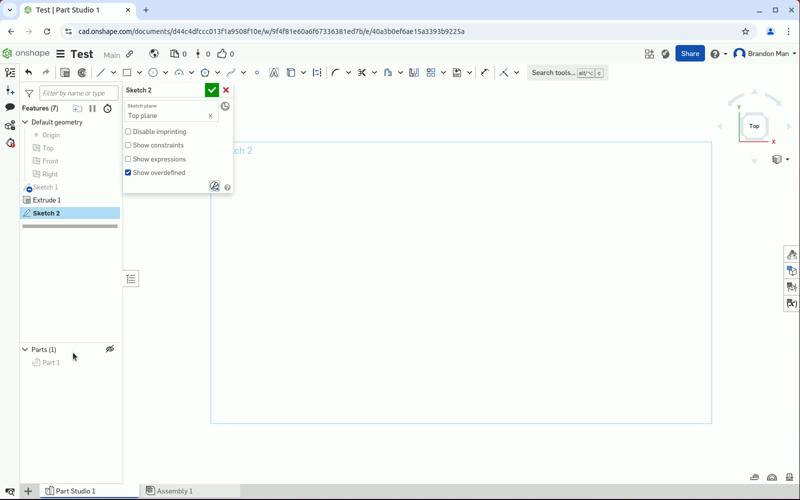
key(l)
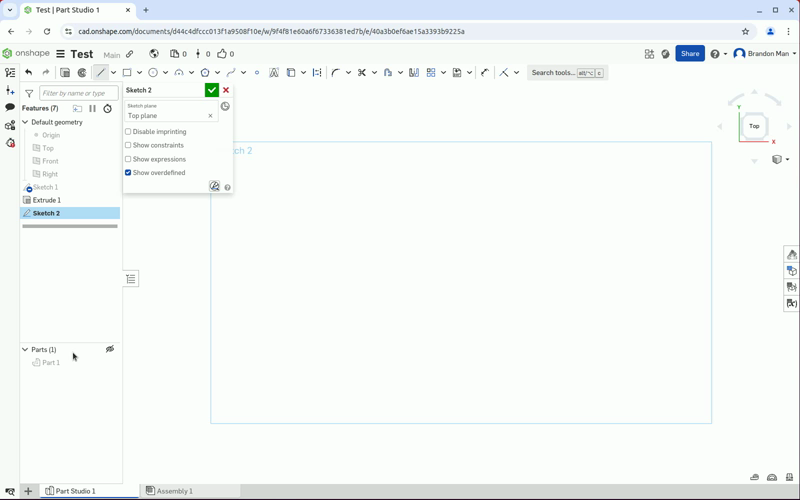
key_down(shift)
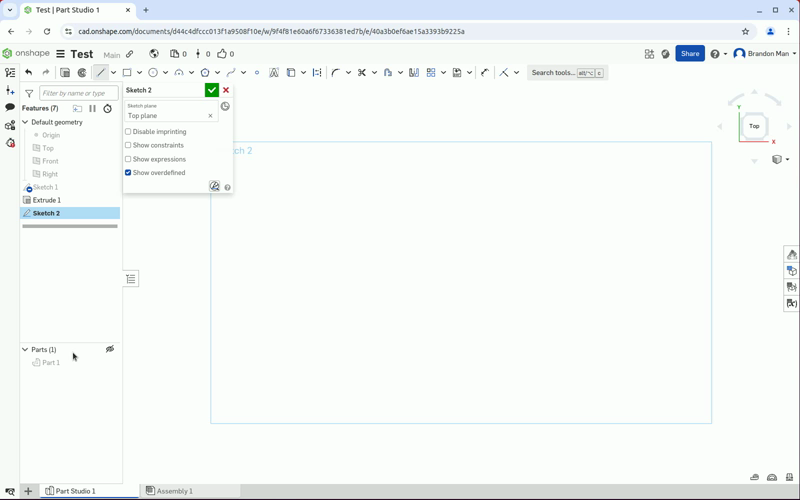
mouse_move(460, 282)
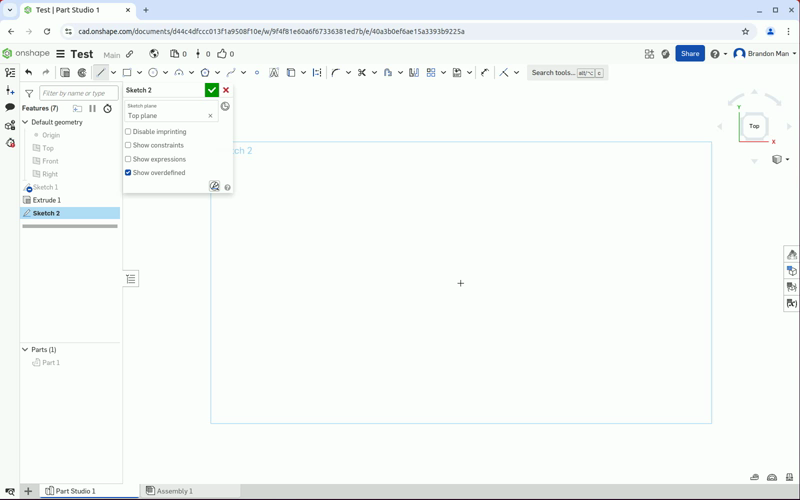
click(460, 282)
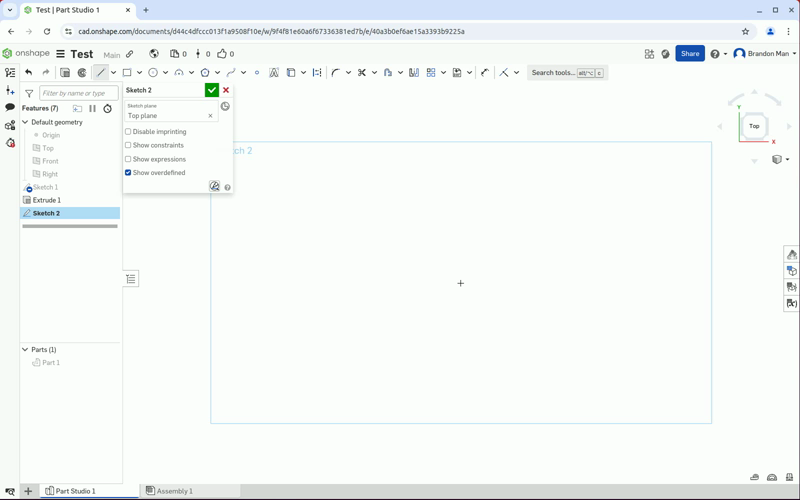
key_up(shift)
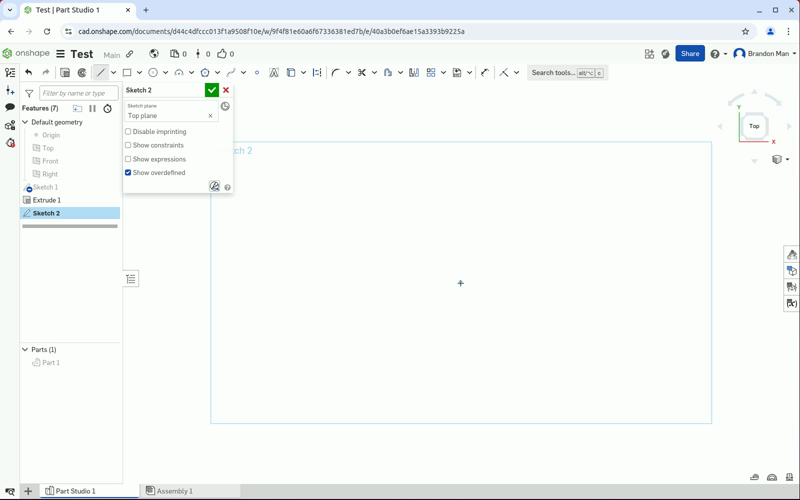
key_down(shift)
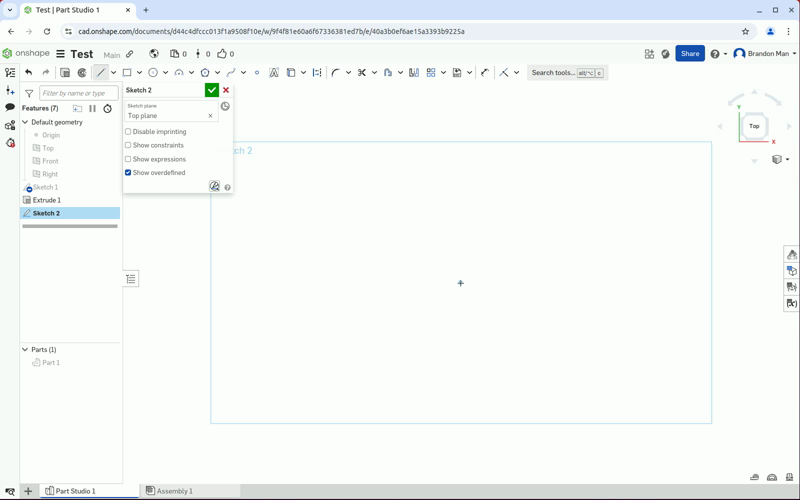
mouse_move(573, 282)
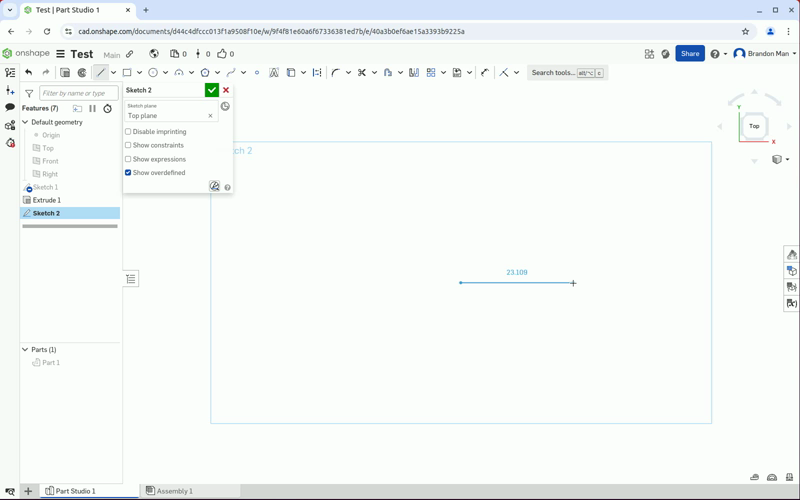
click(573, 282)
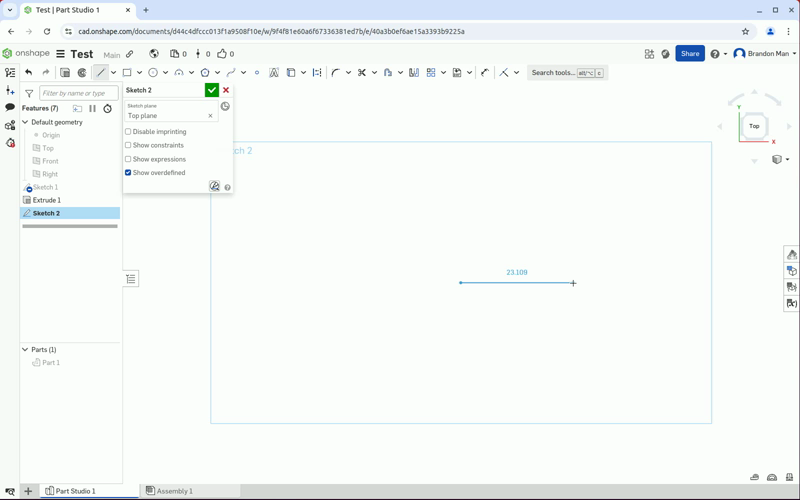
key_up(shift)
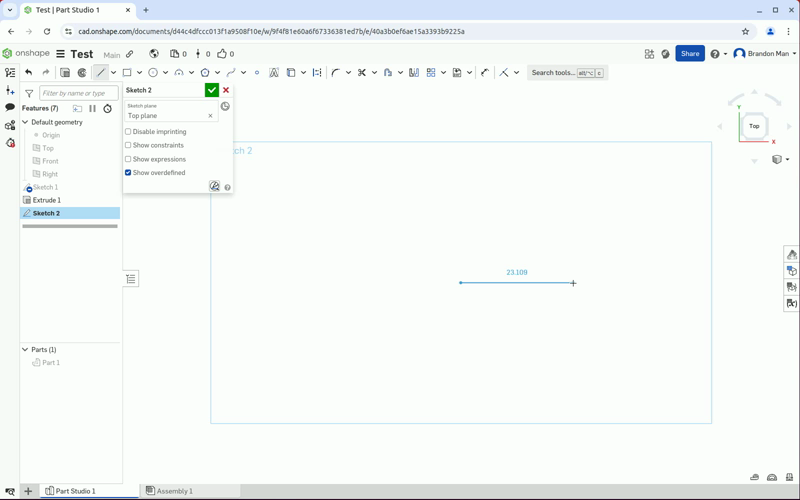
key_down(shift)
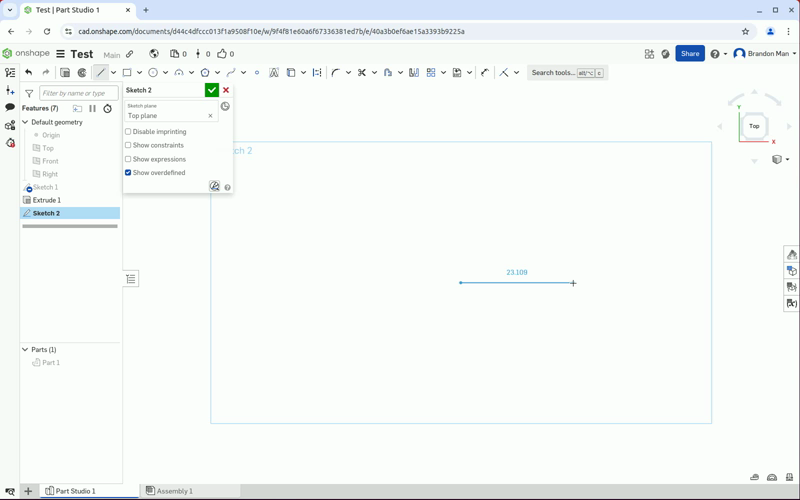
mouse_move(573, 170)
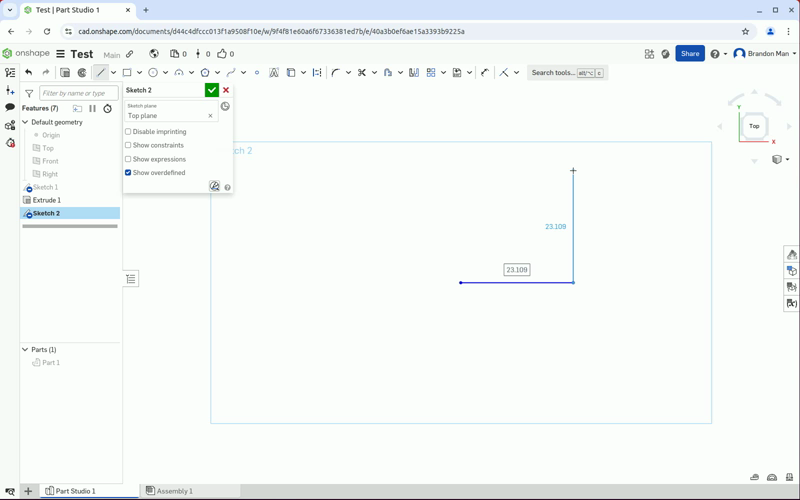
click(573, 170)
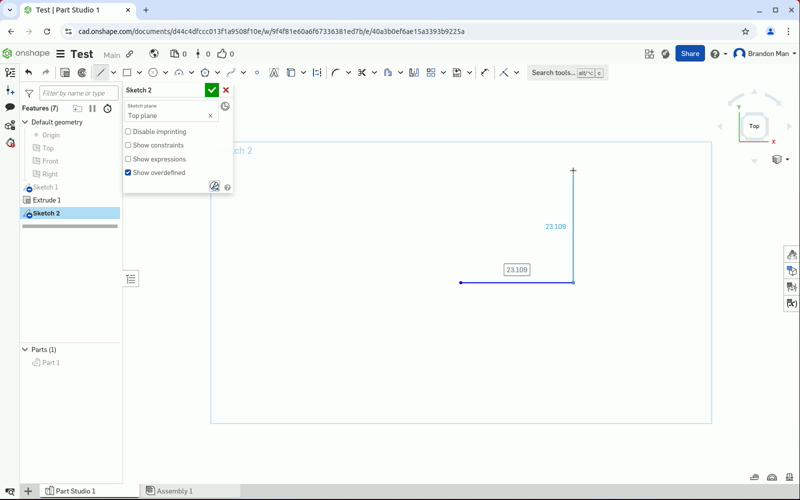
key_up(shift)
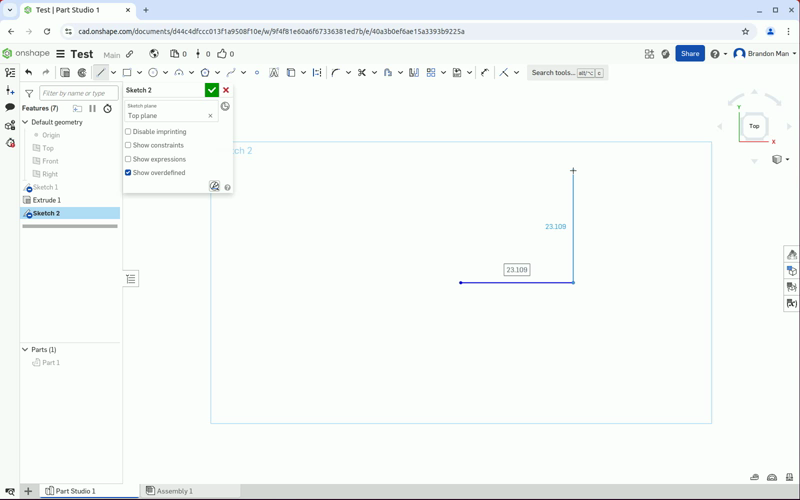
key_down(shift)
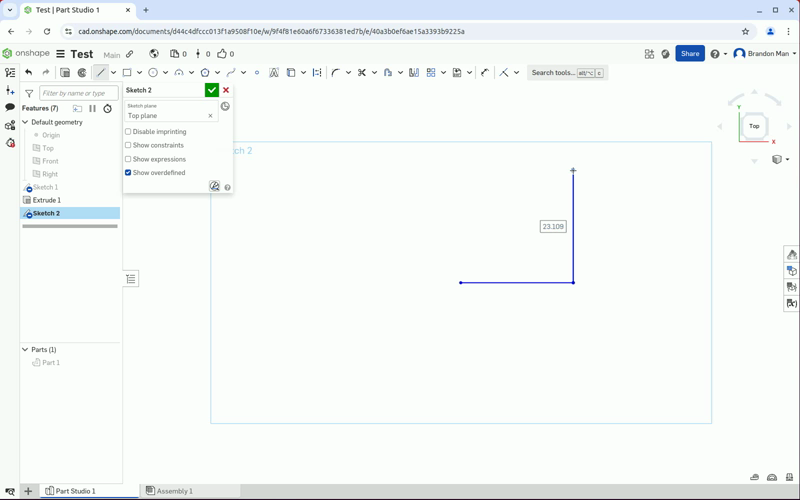
mouse_move(460, 170)
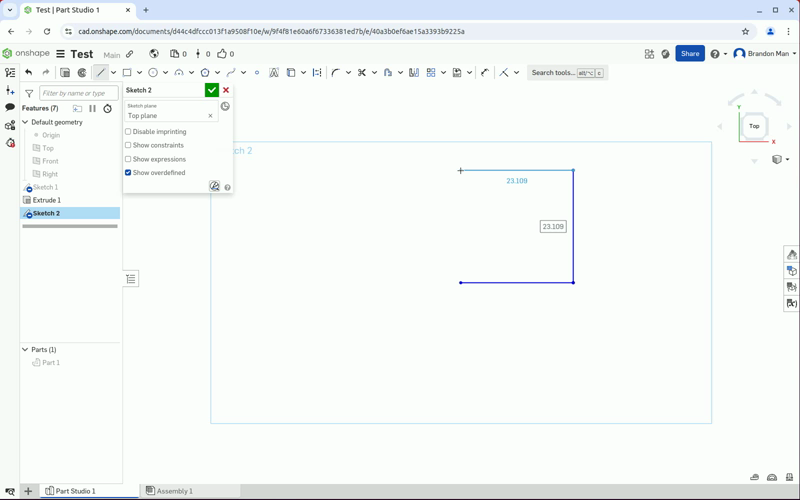
click(460, 170)
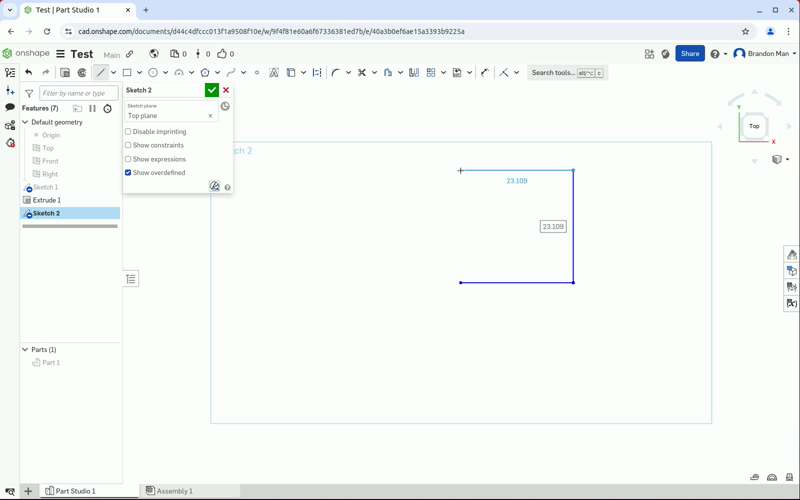
key_up(shift)
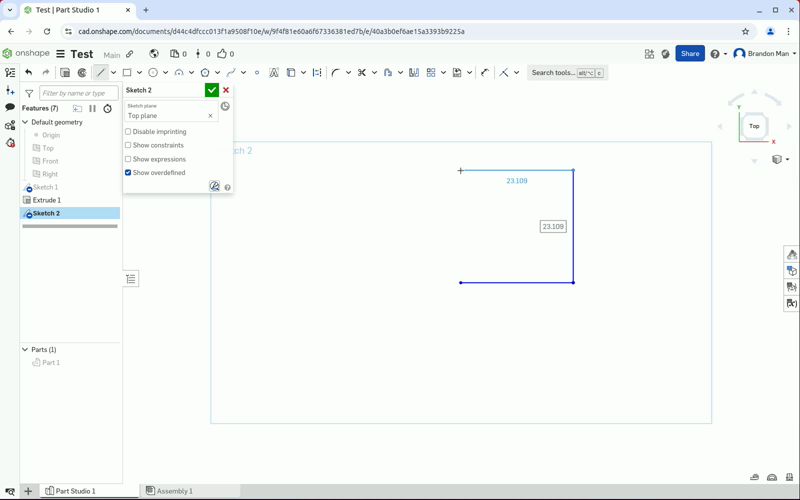
key_down(shift)
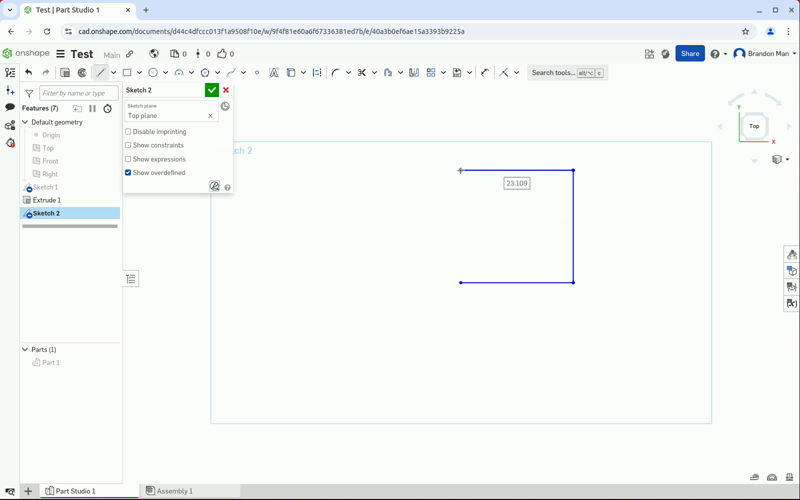
mouse_move(460, 282)
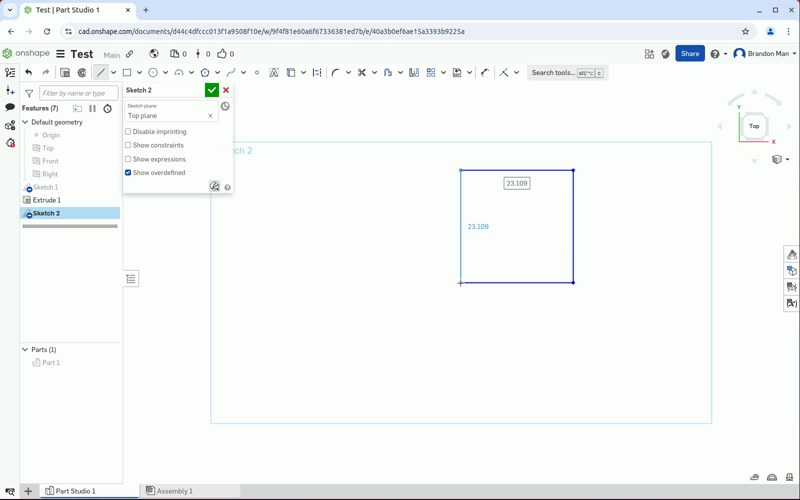
key_up(shift)
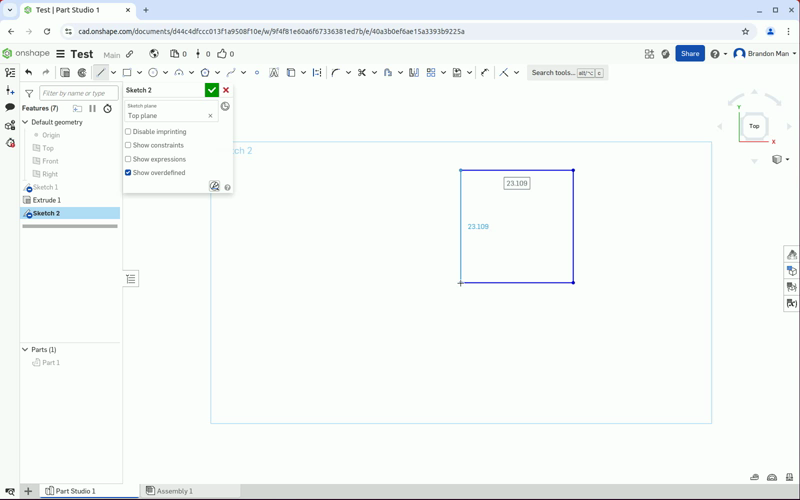
click(460, 282)
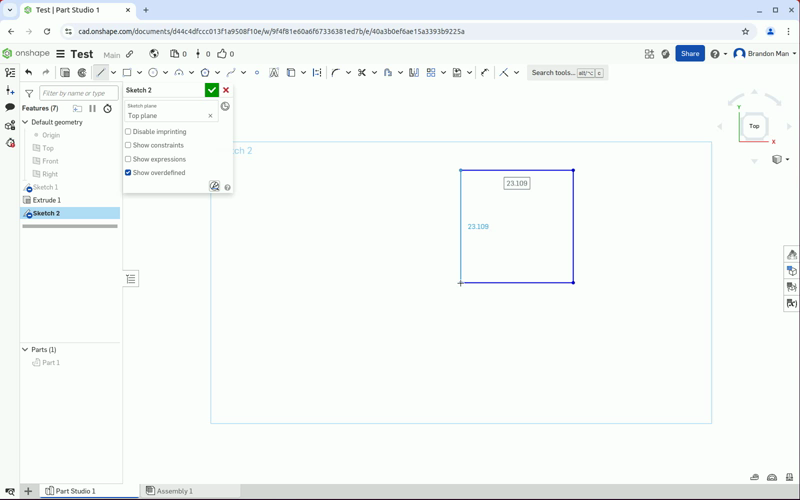
key(esc)
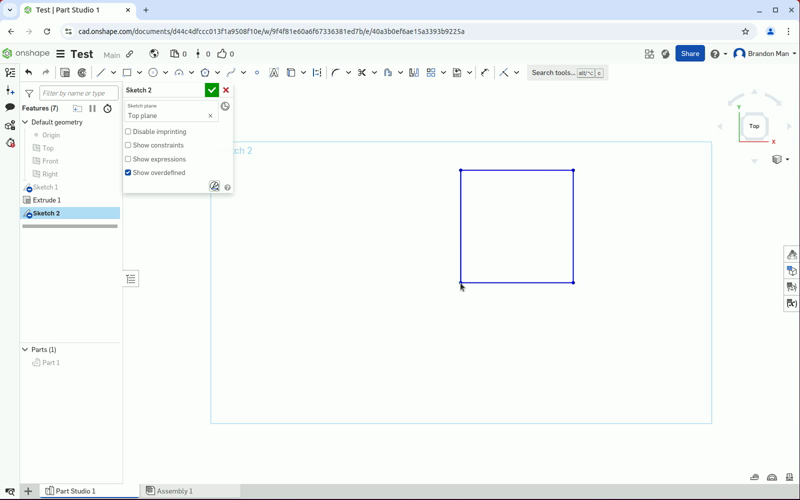
key(l)
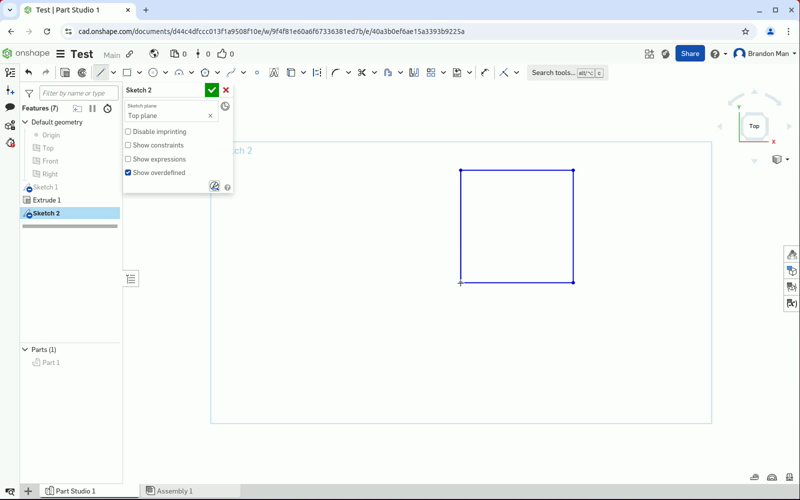
key_down(shift)
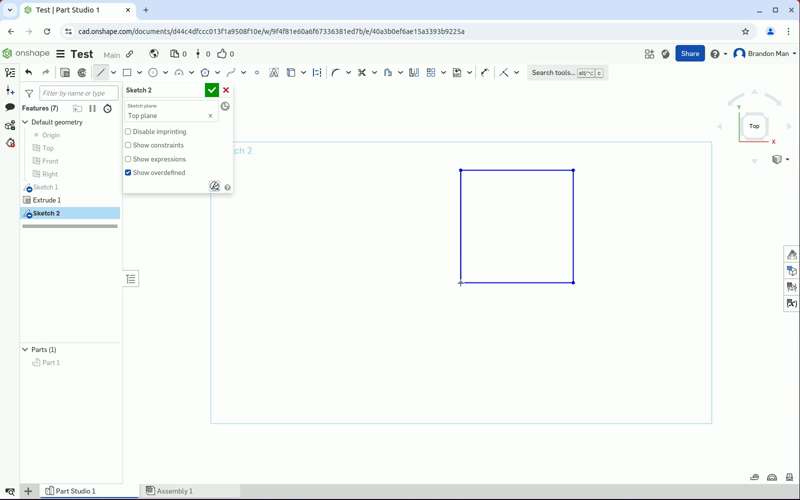
mouse_move(461, 280)
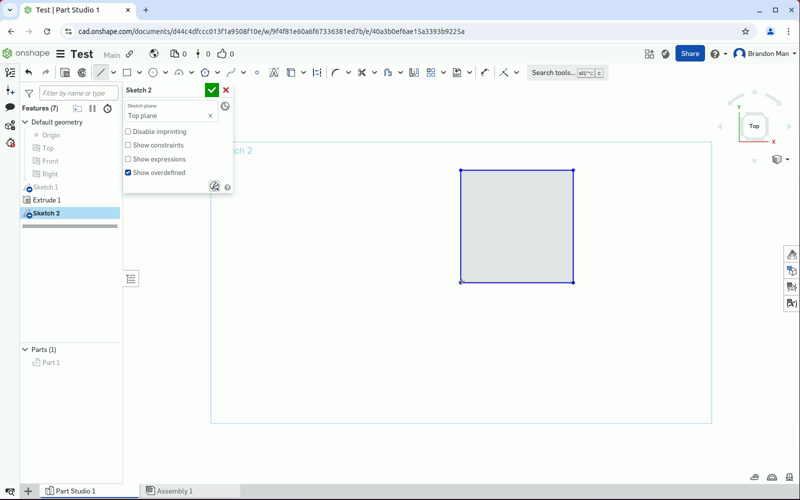
scroll(6)
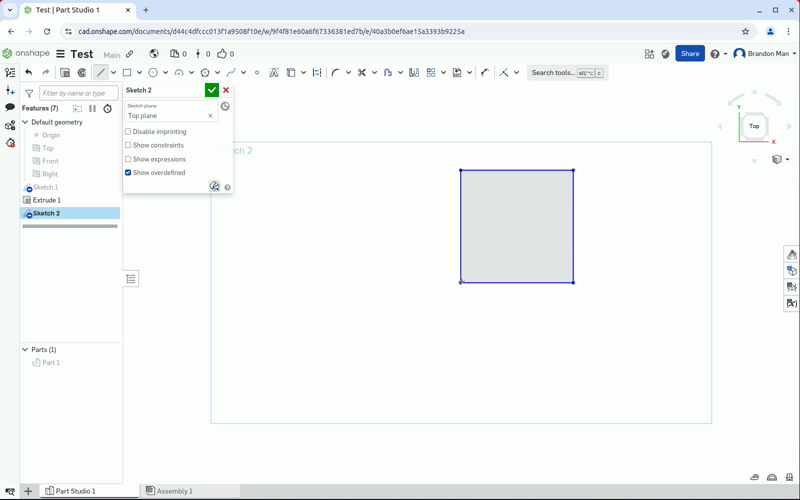
scroll(6)
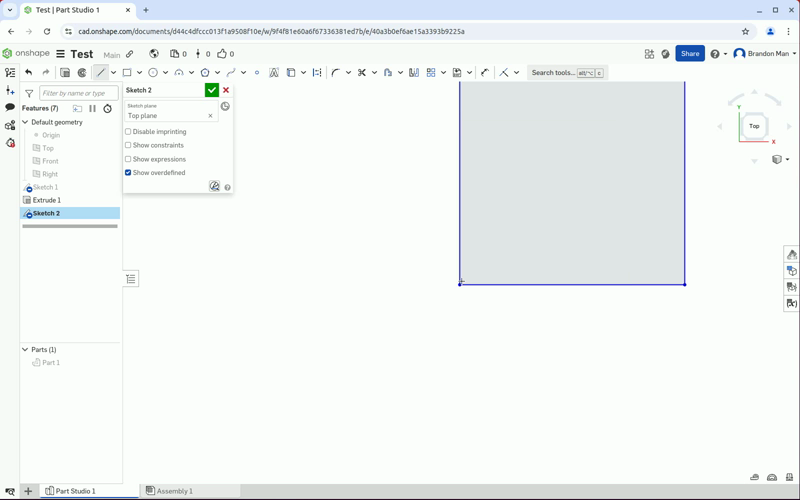
scroll(6)
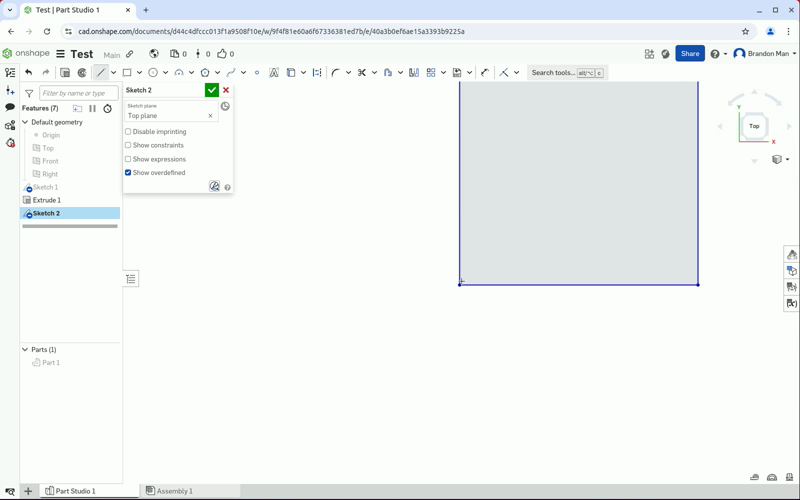
scroll(6)
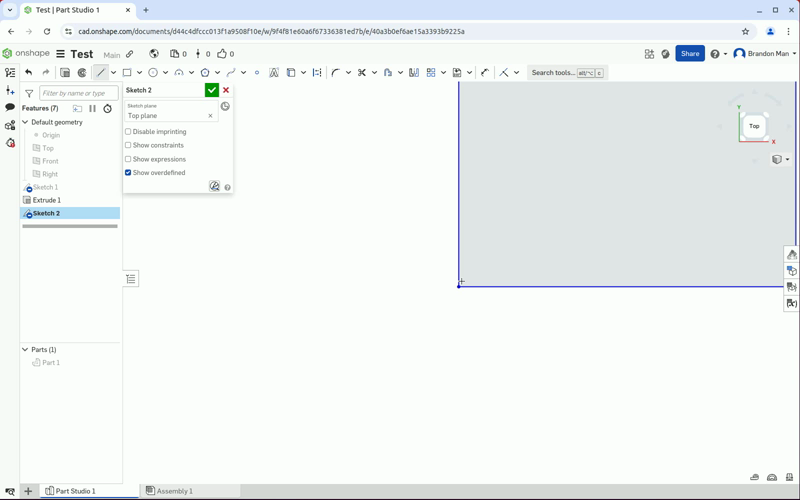
scroll(6)
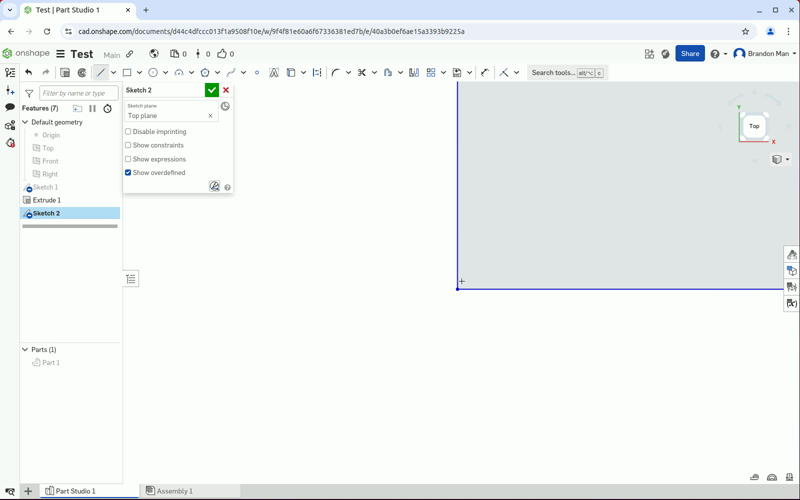
scroll(6)
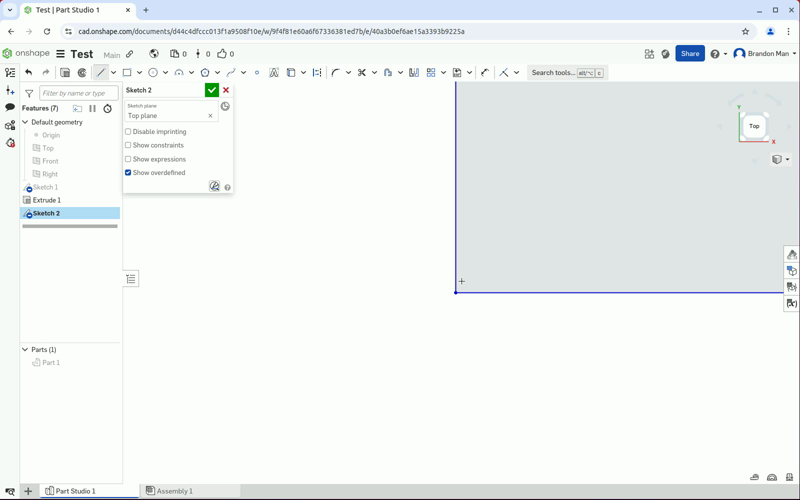
scroll(6)
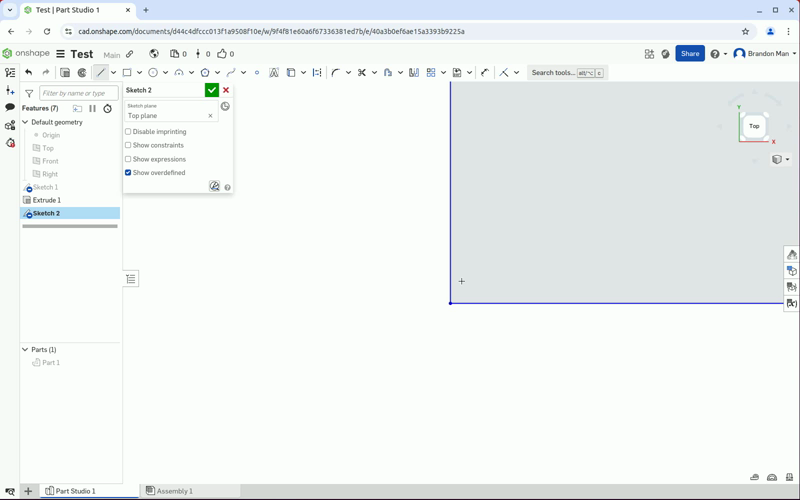
click(461, 280)
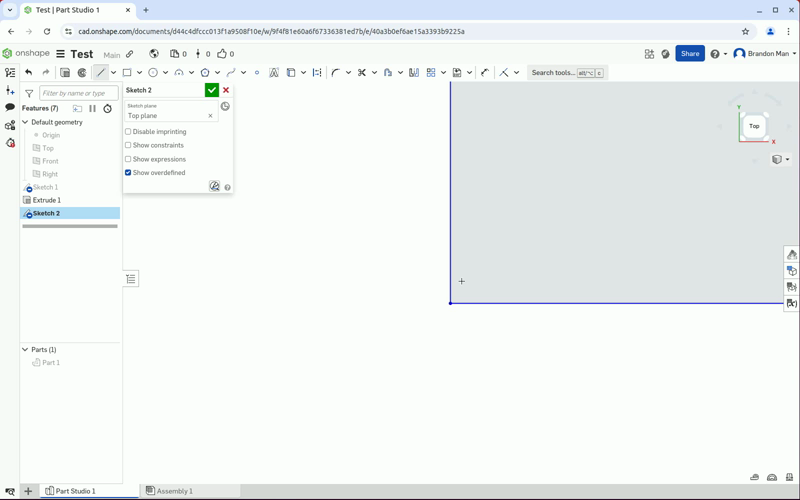
scroll(-6)
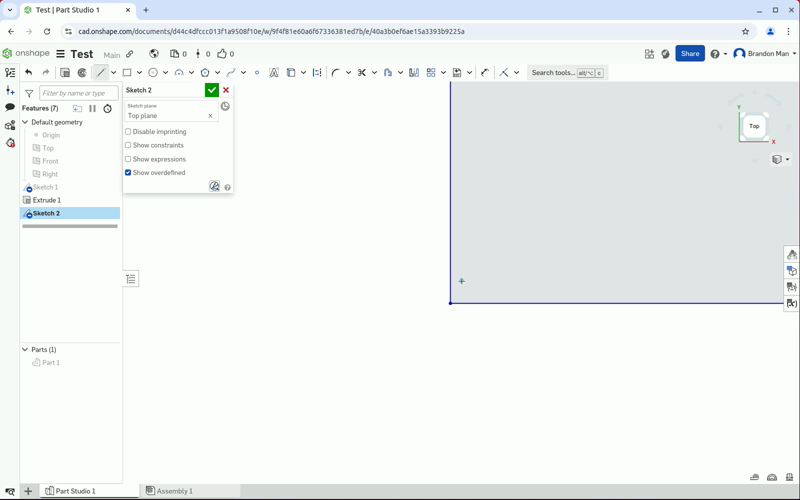
scroll(-6)
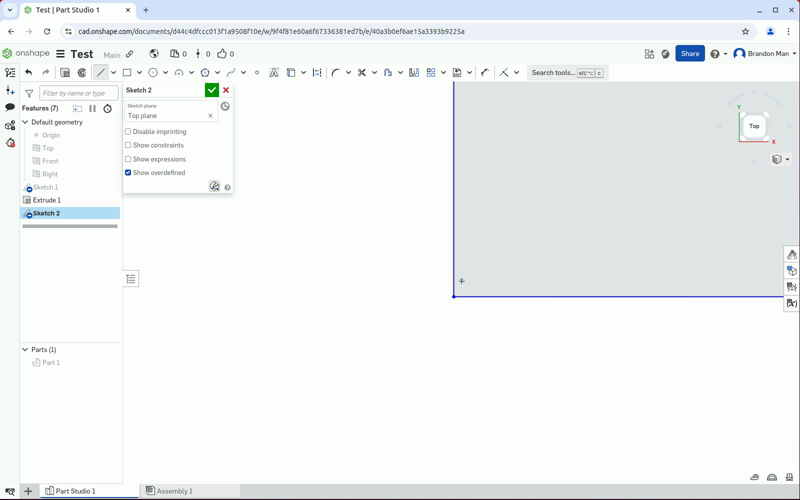
scroll(-6)
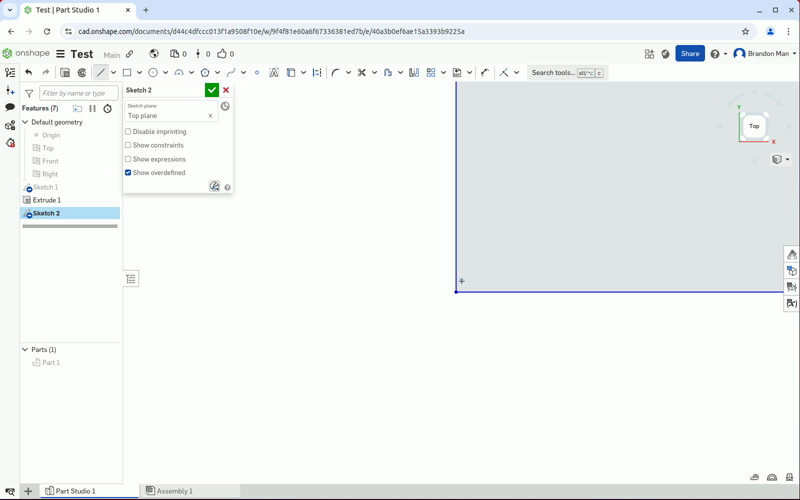
scroll(-6)
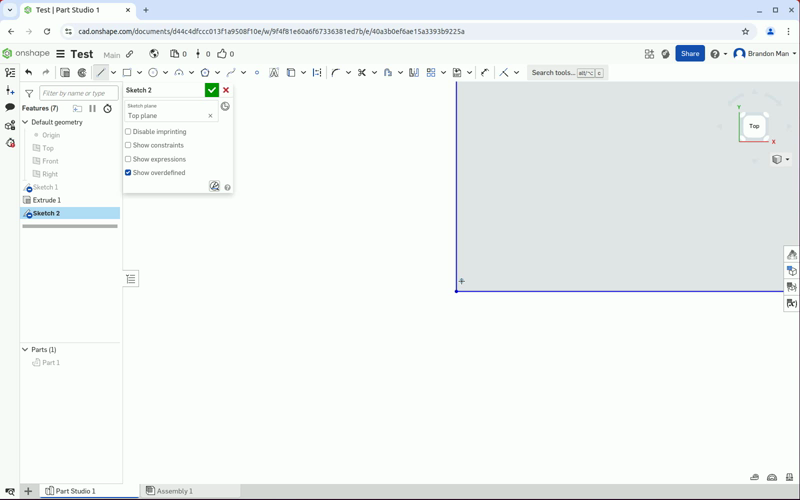
scroll(-6)
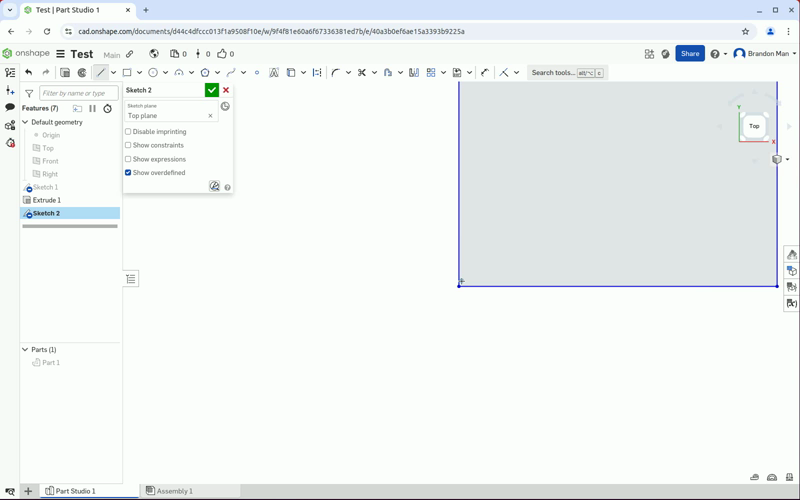
scroll(-6)
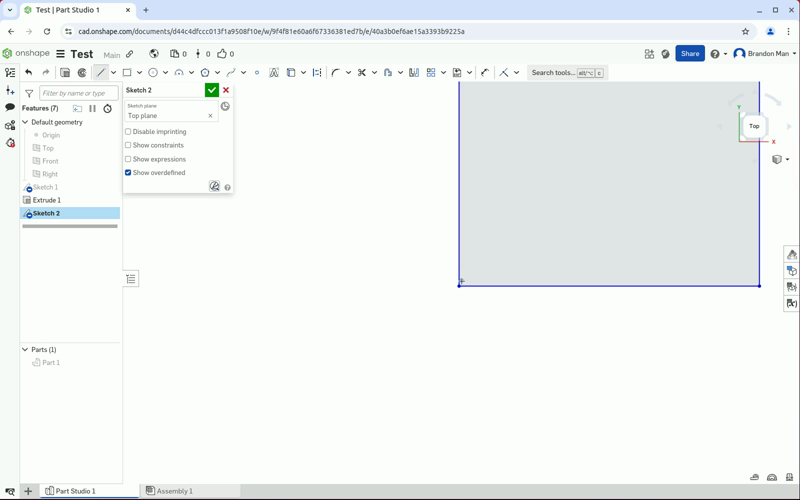
scroll(-6)
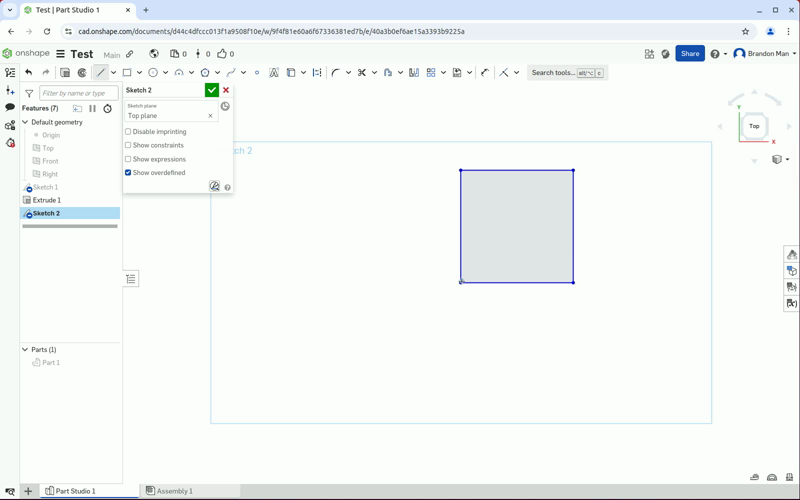
key_up(shift)
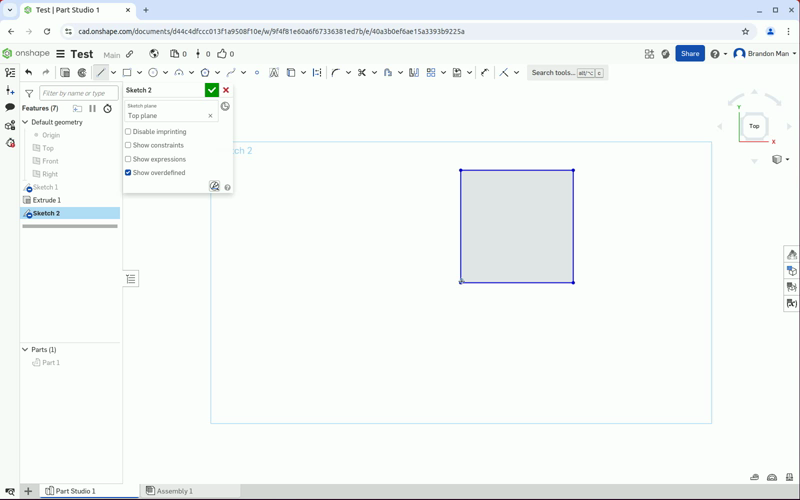
key_down(shift)
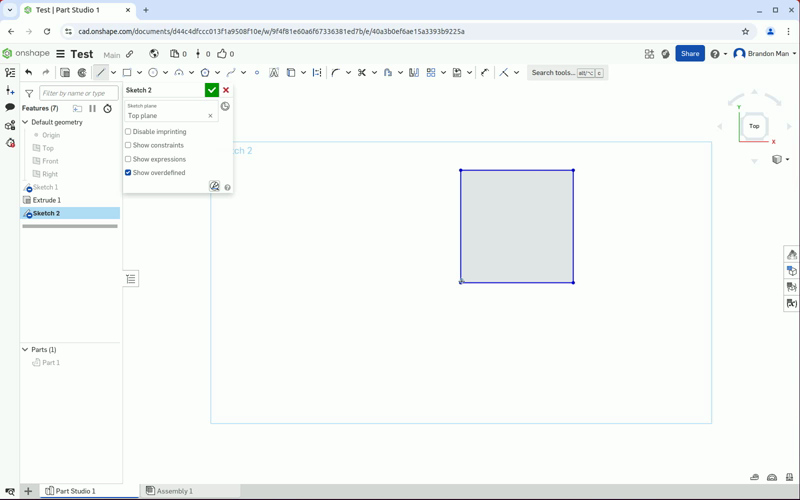
mouse_move(461, 172)
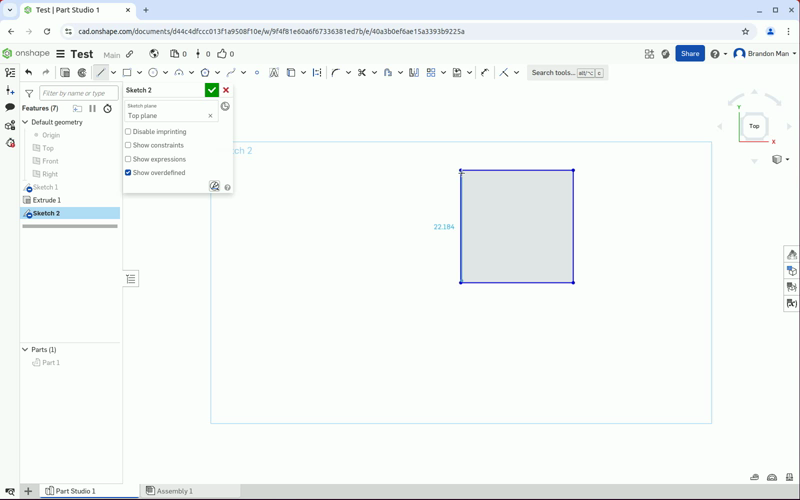
scroll(6)
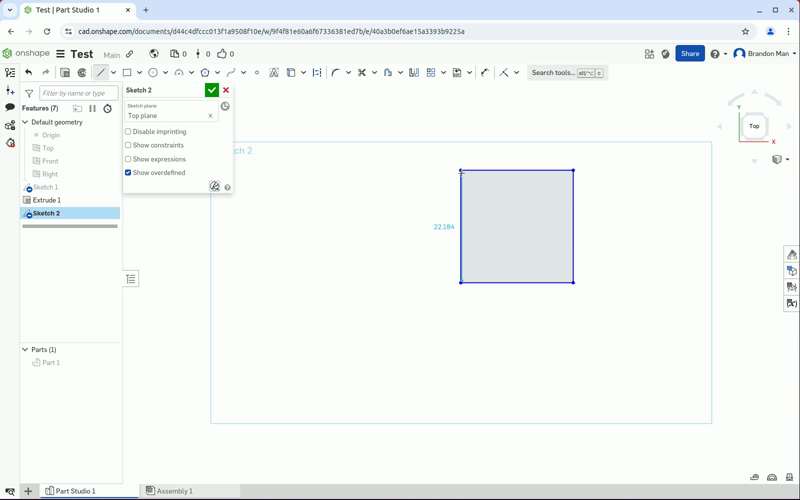
scroll(6)
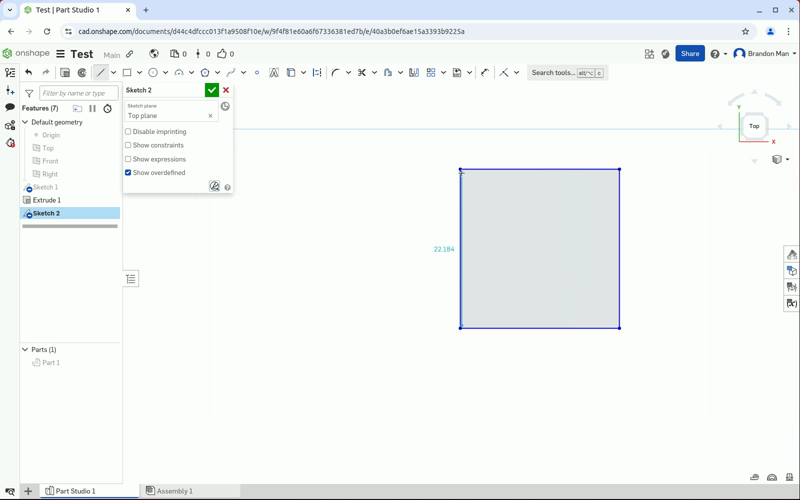
scroll(6)
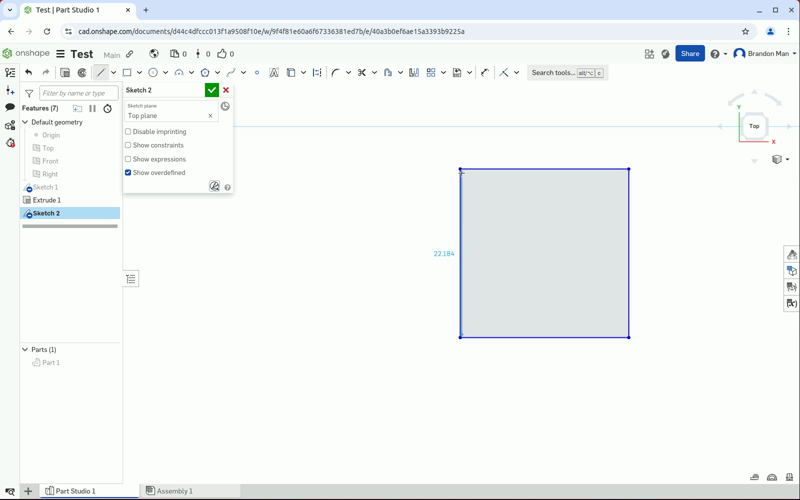
scroll(6)
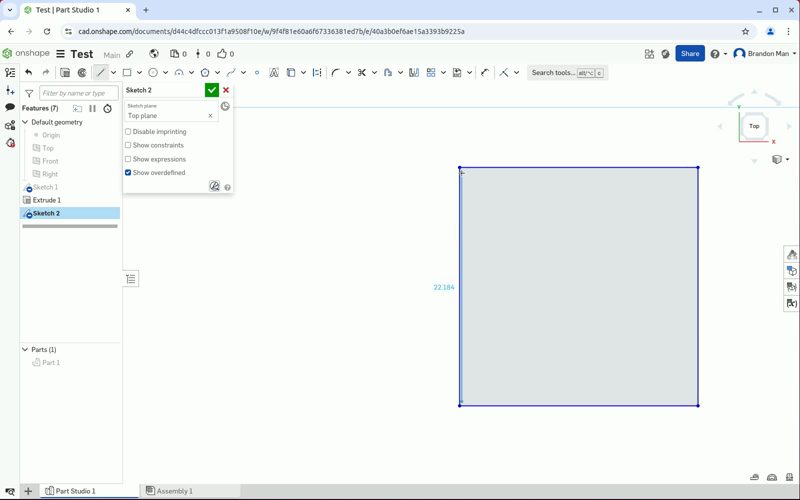
scroll(6)
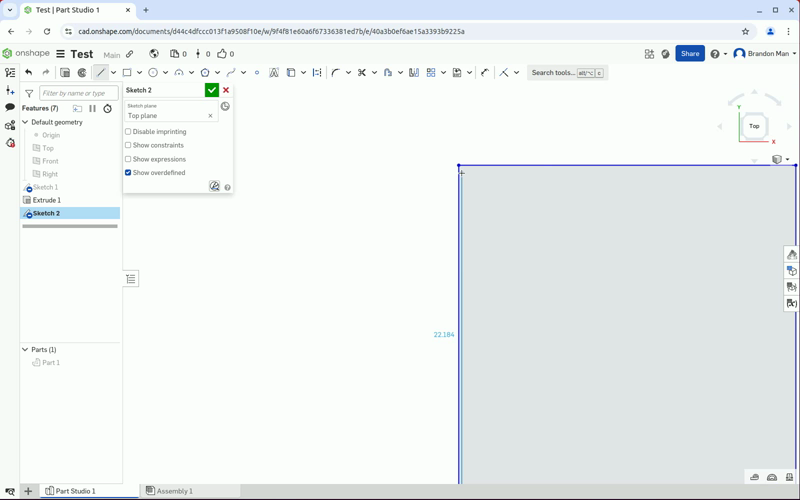
scroll(6)
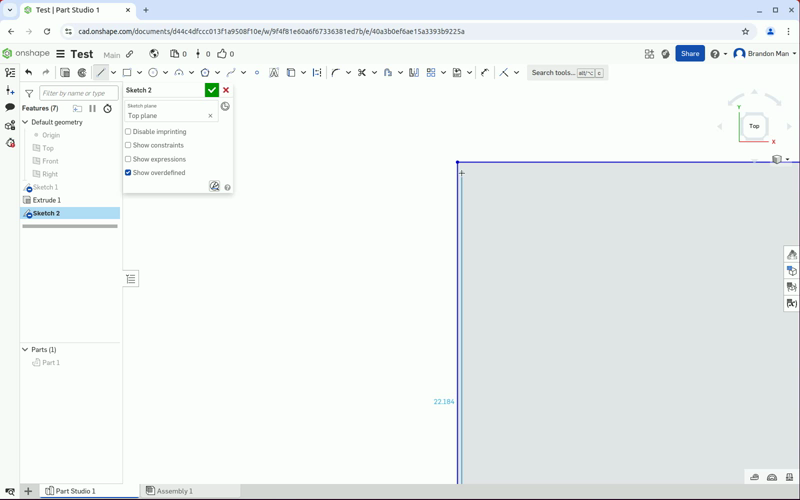
scroll(6)
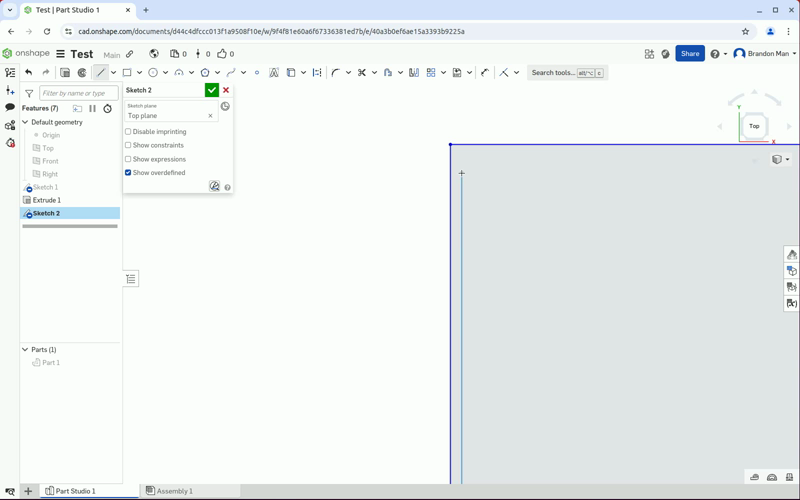
click(461, 172)
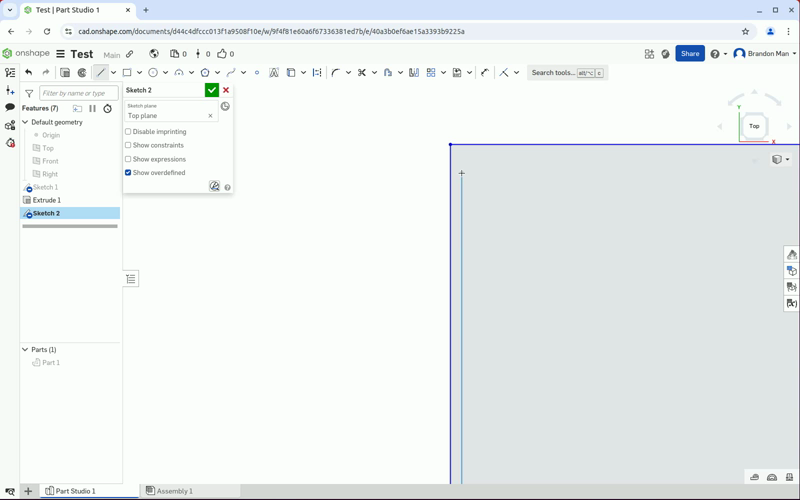
scroll(-6)
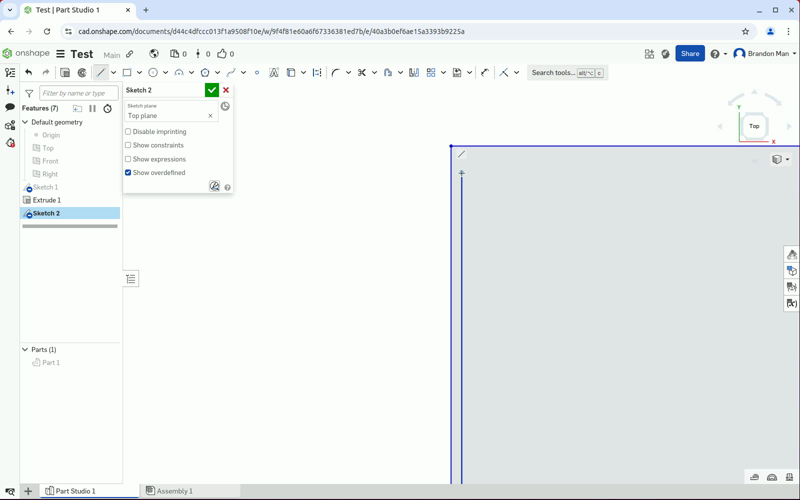
scroll(-6)
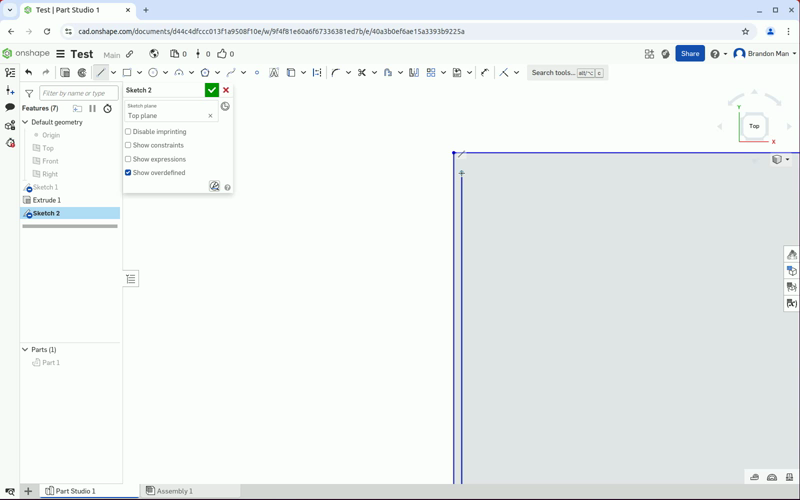
scroll(-6)
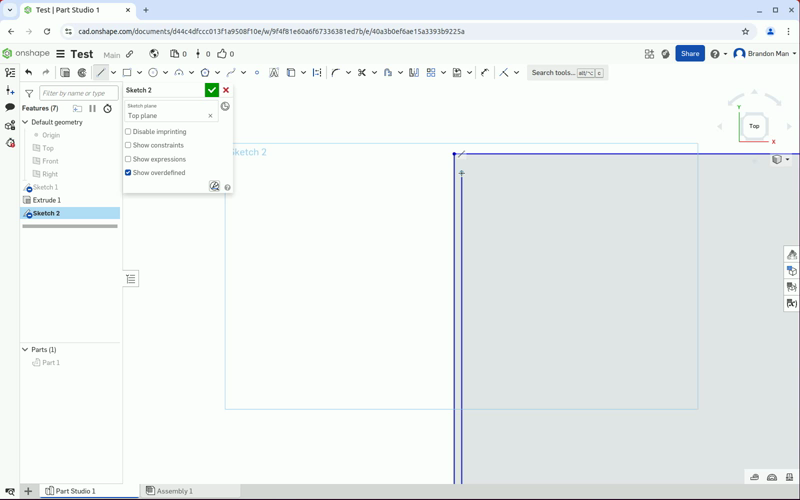
scroll(-6)
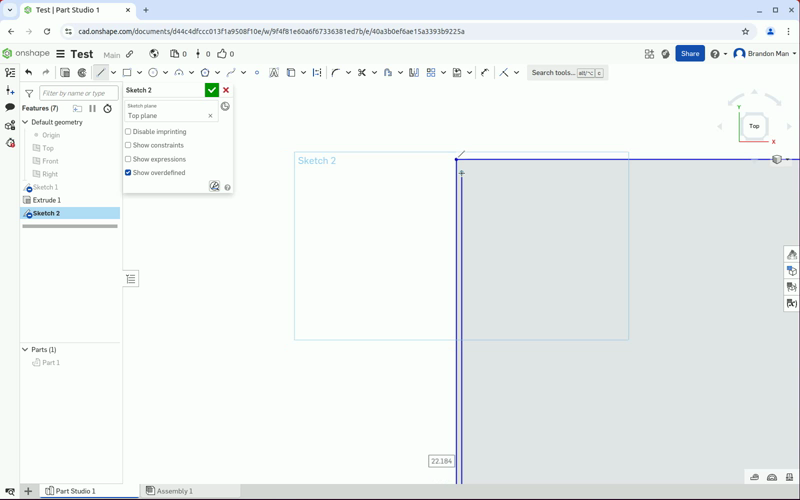
scroll(-6)
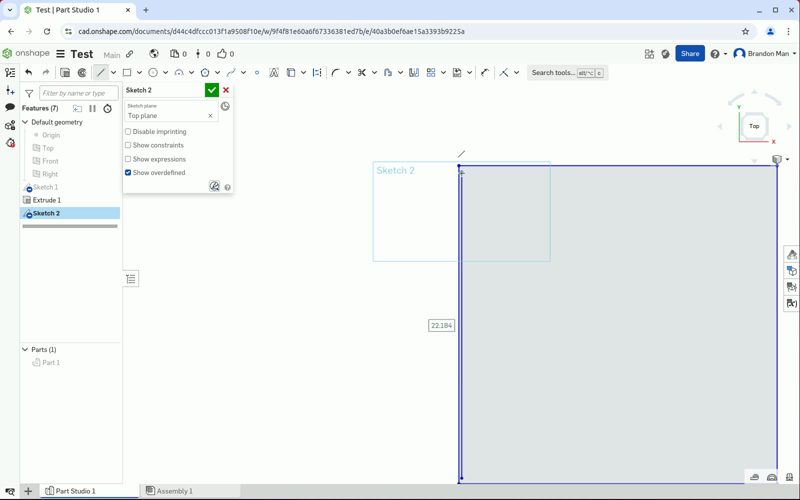
scroll(-6)
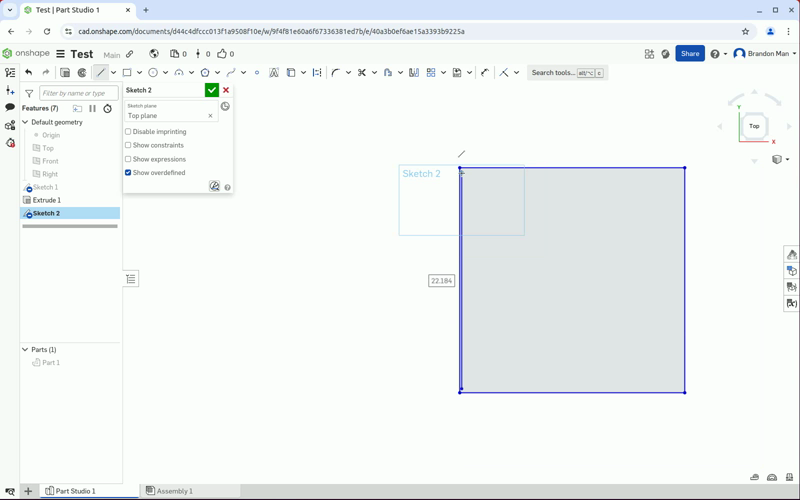
scroll(-6)
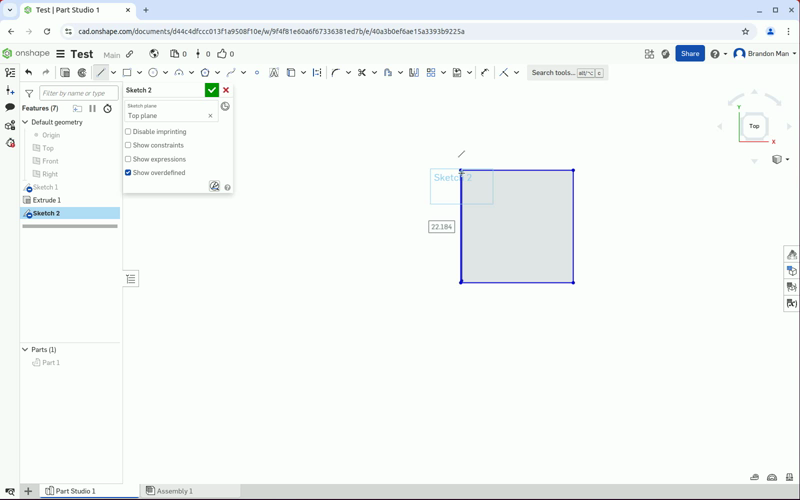
key_up(shift)
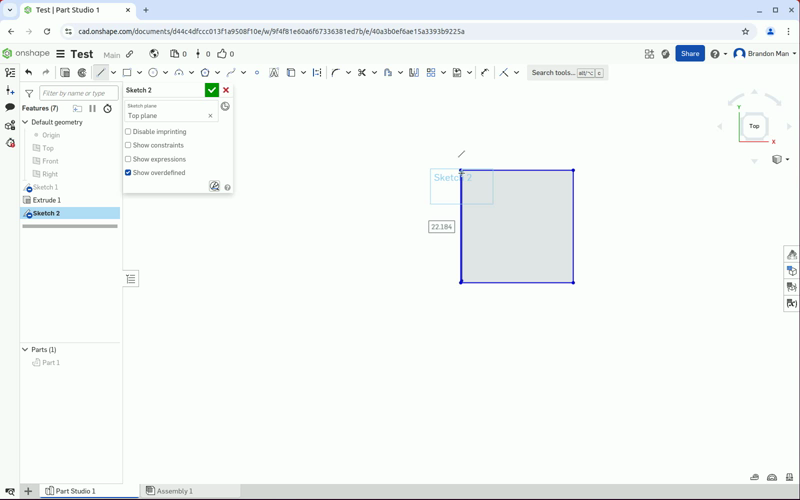
key(esc)
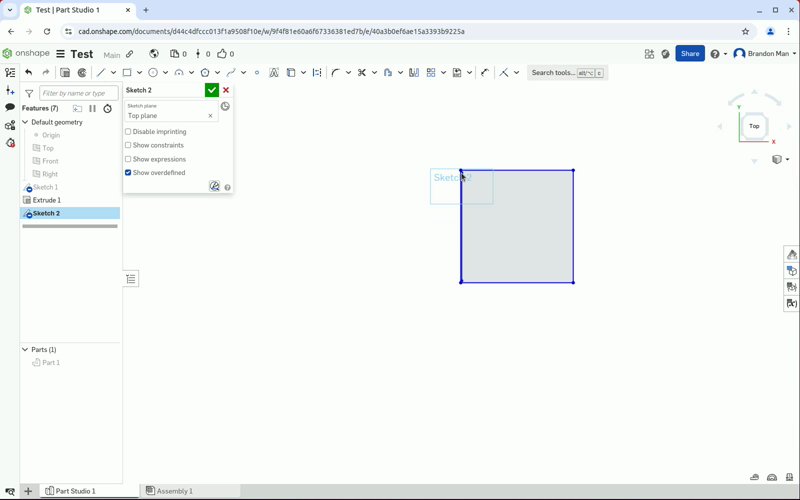
key(a)
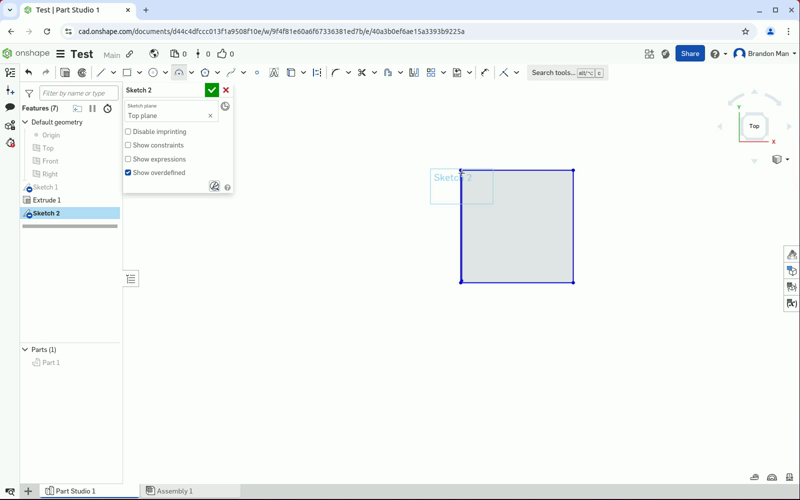
mouse_move(461, 172)
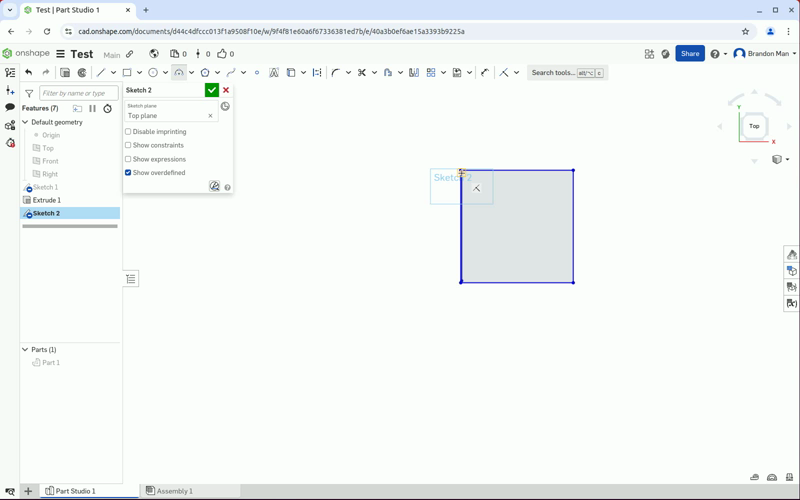
scroll(6)
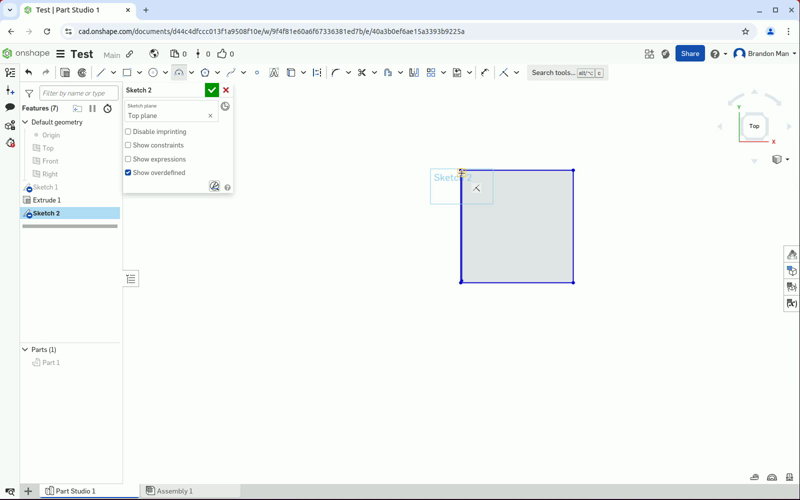
scroll(6)
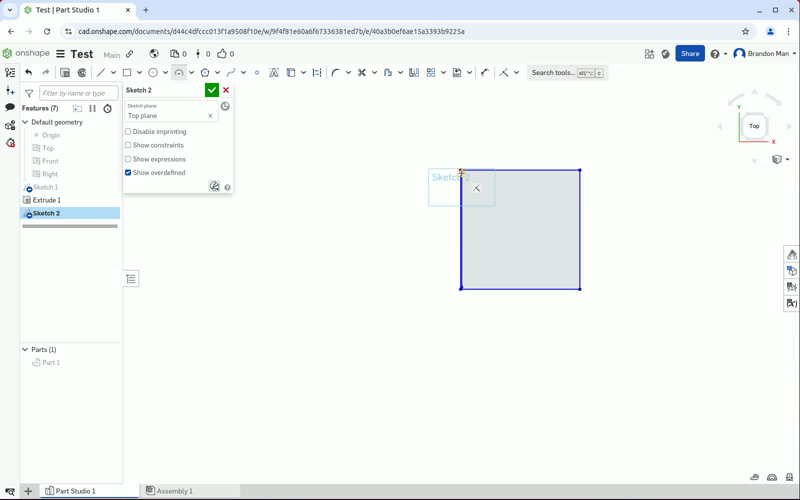
scroll(6)
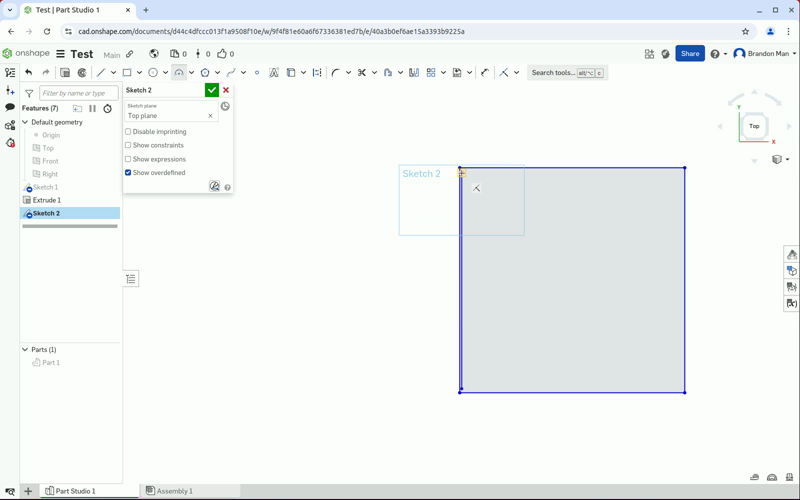
scroll(6)
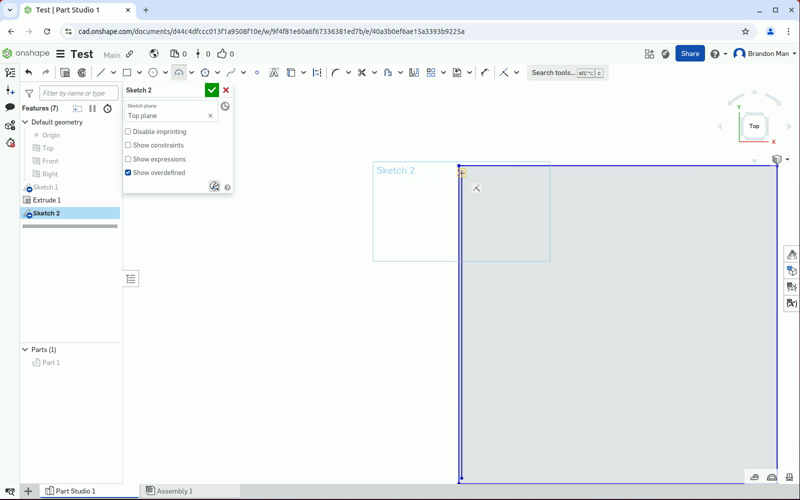
scroll(6)
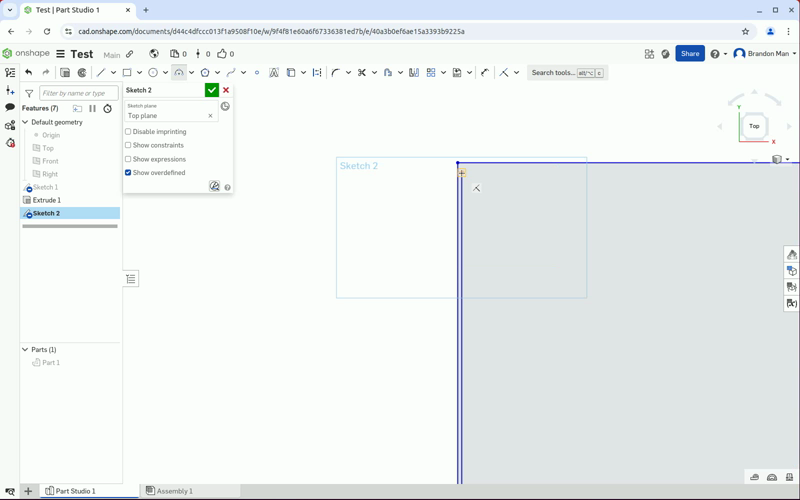
scroll(6)
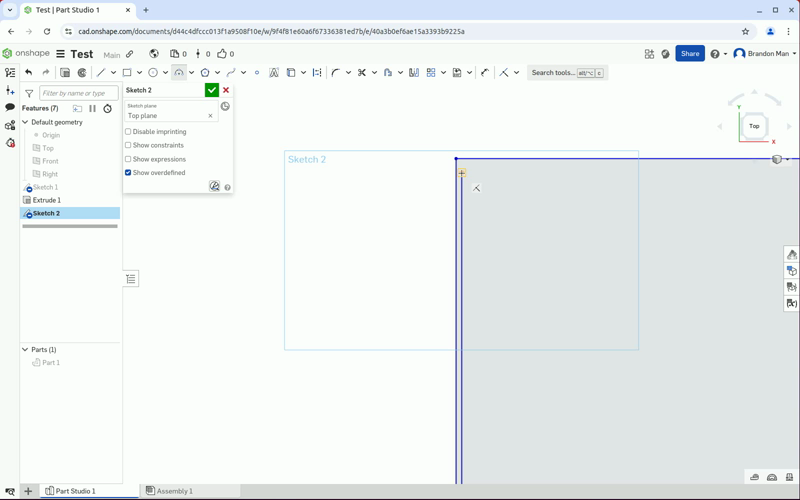
scroll(6)
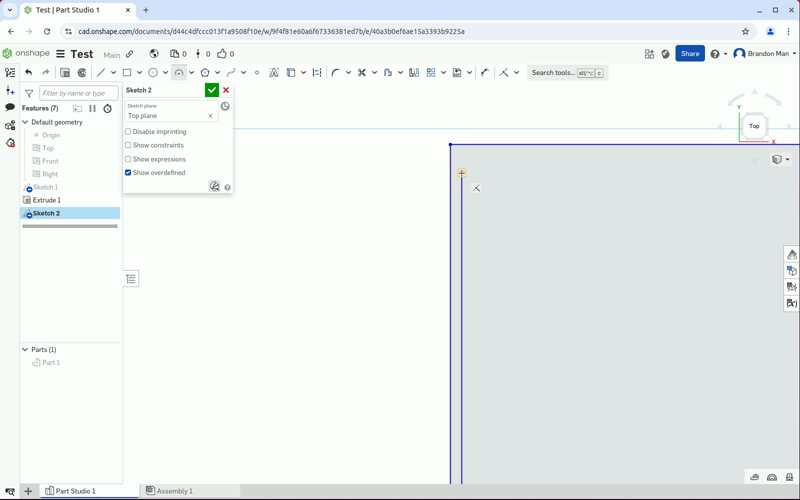
click(461, 172)
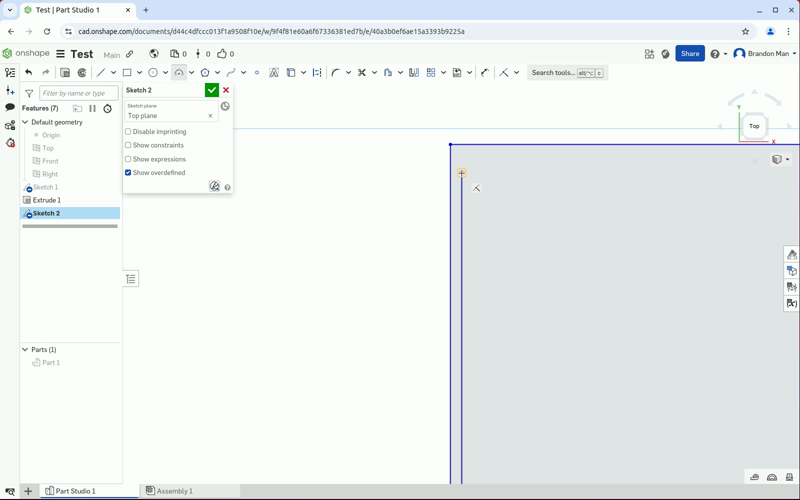
scroll(-6)
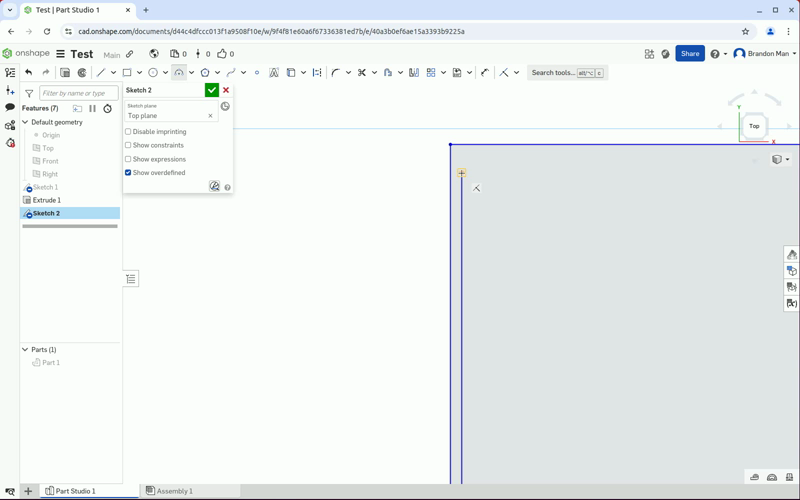
scroll(-6)
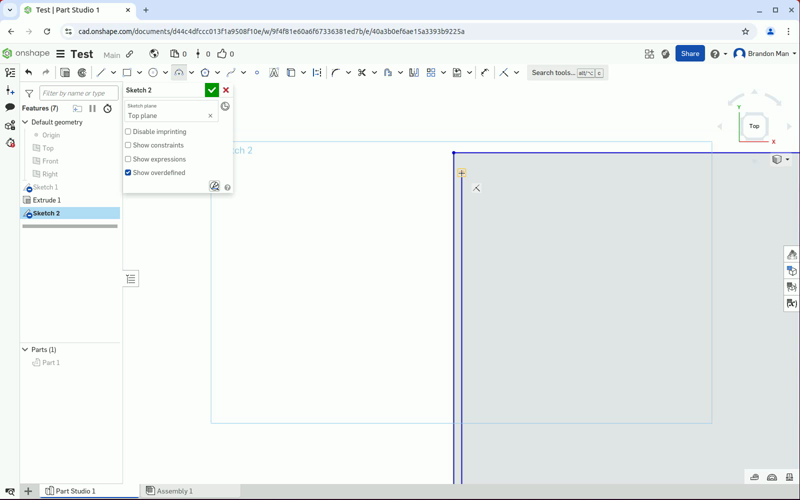
scroll(-6)
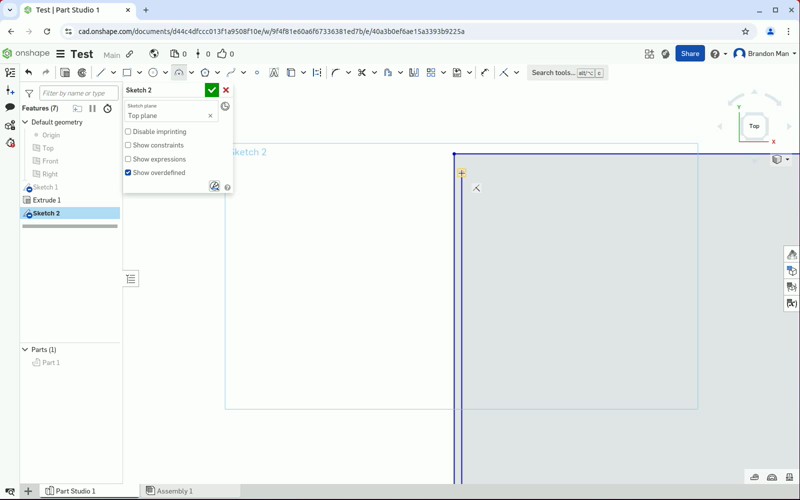
scroll(-6)
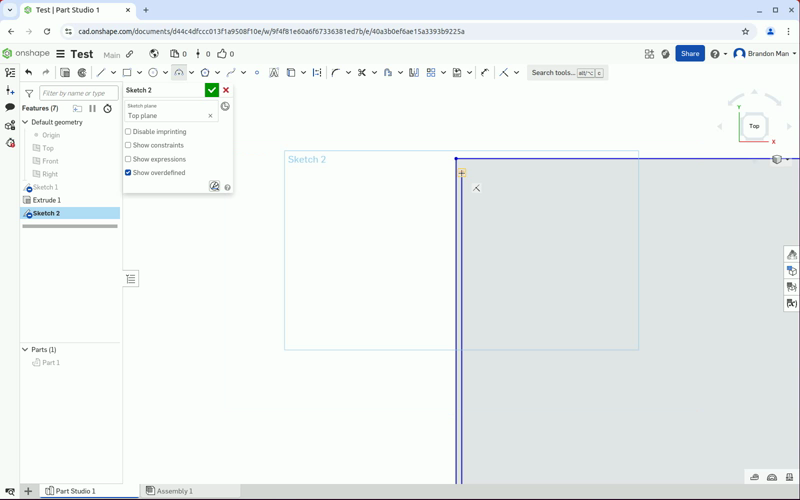
scroll(-6)
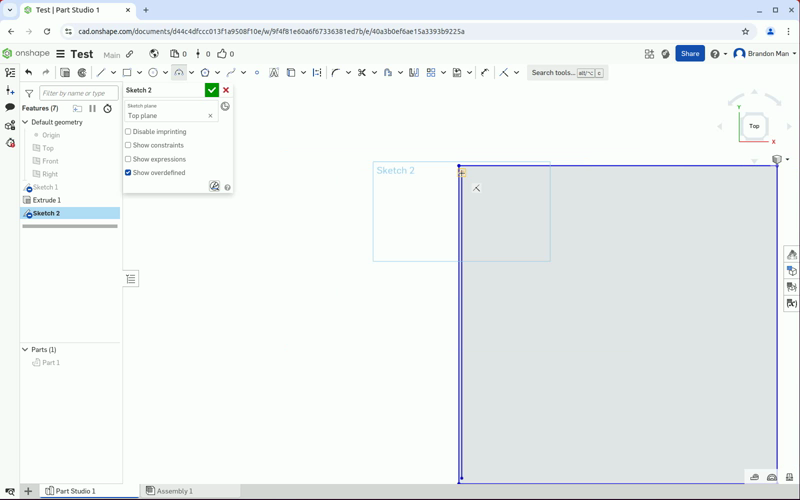
scroll(-6)
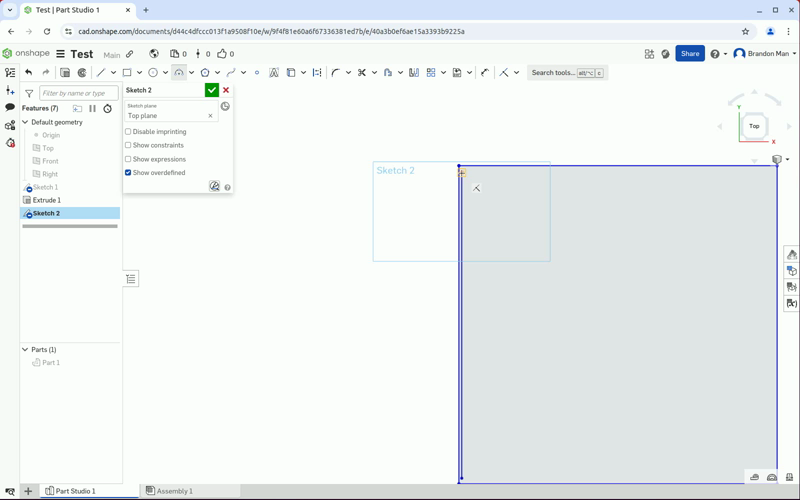
scroll(-6)
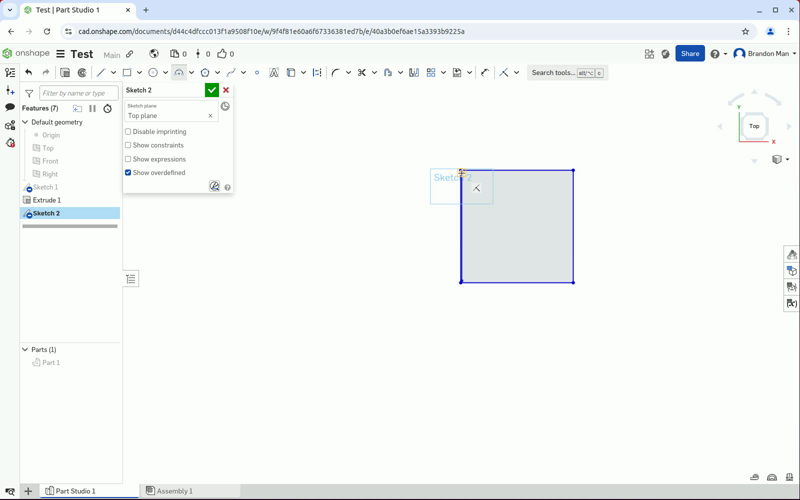
key_down(shift)
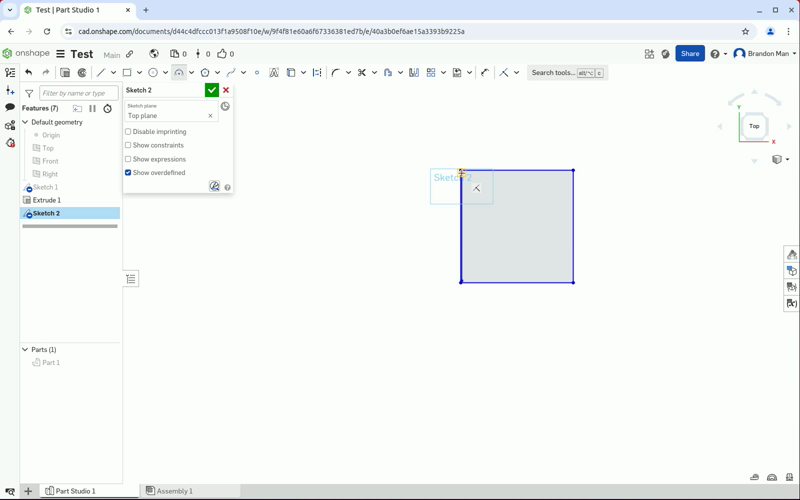
mouse_move(463, 171)
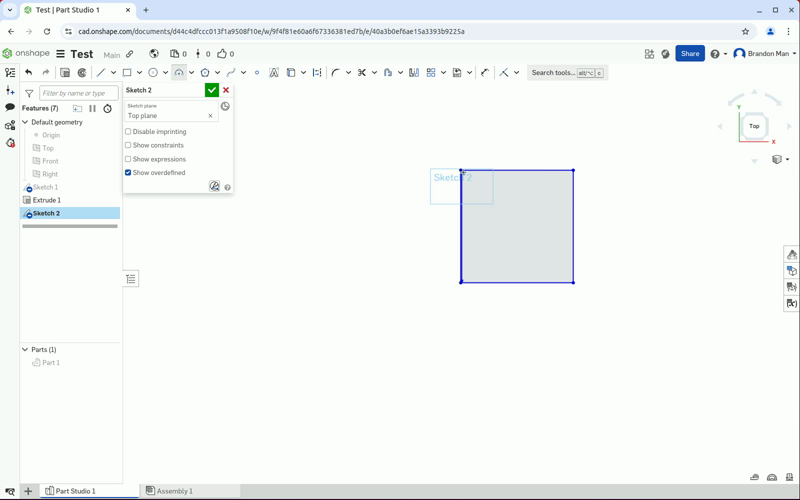
scroll(6)
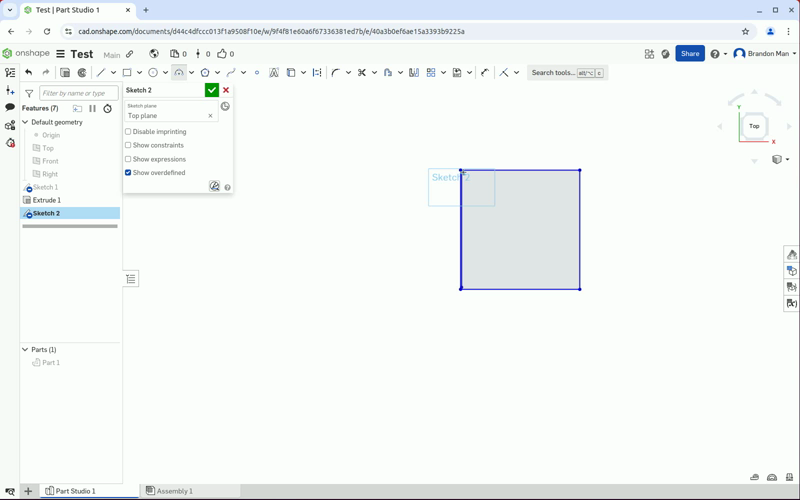
scroll(6)
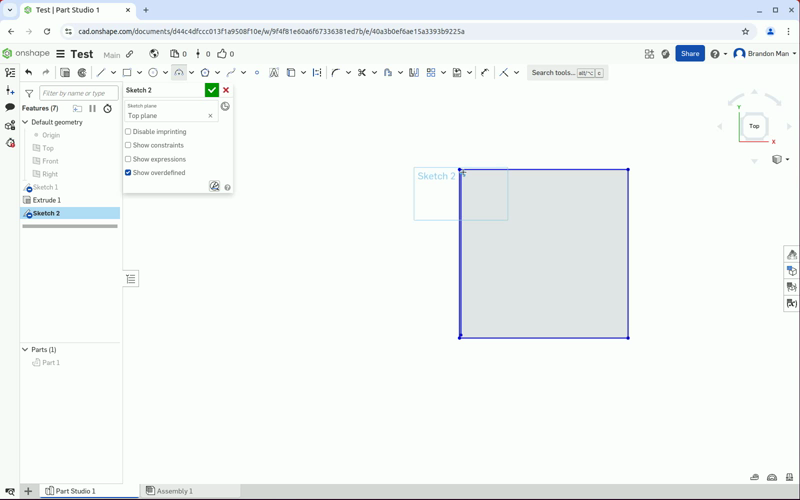
scroll(6)
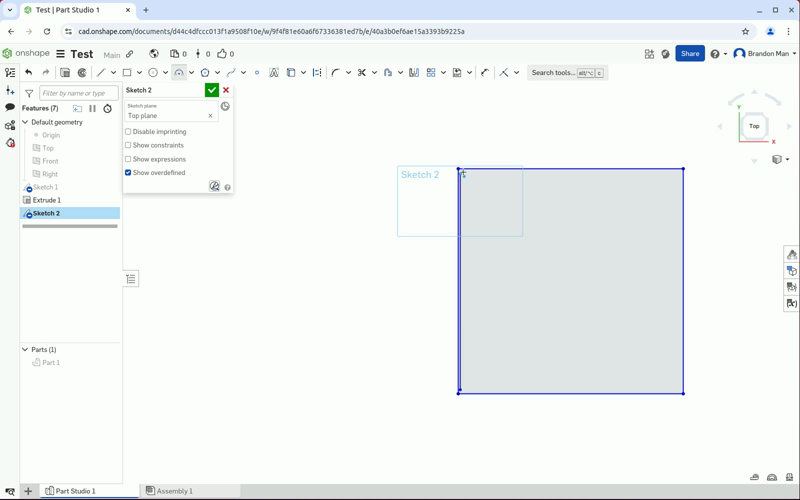
scroll(6)
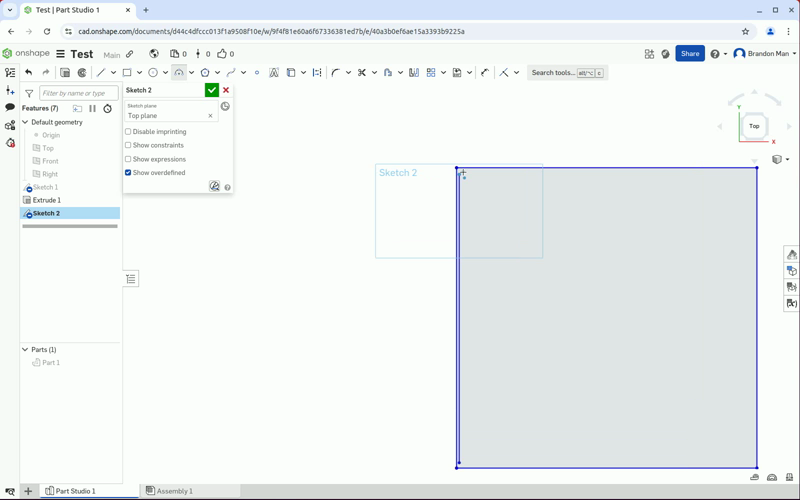
scroll(6)
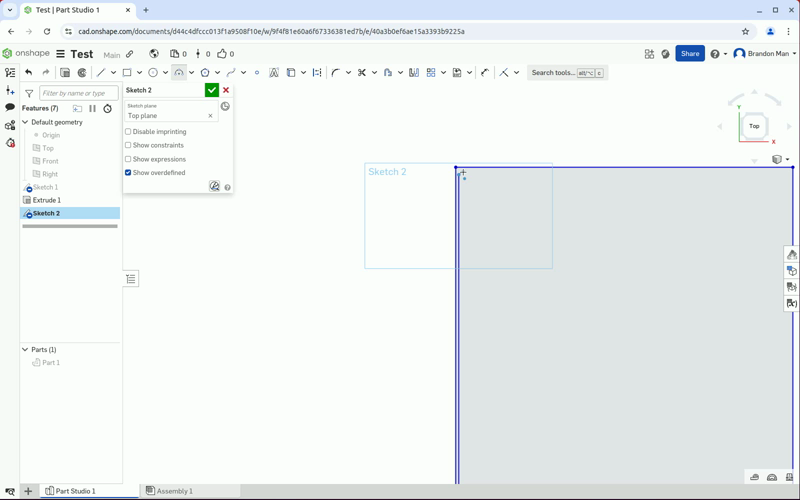
scroll(6)
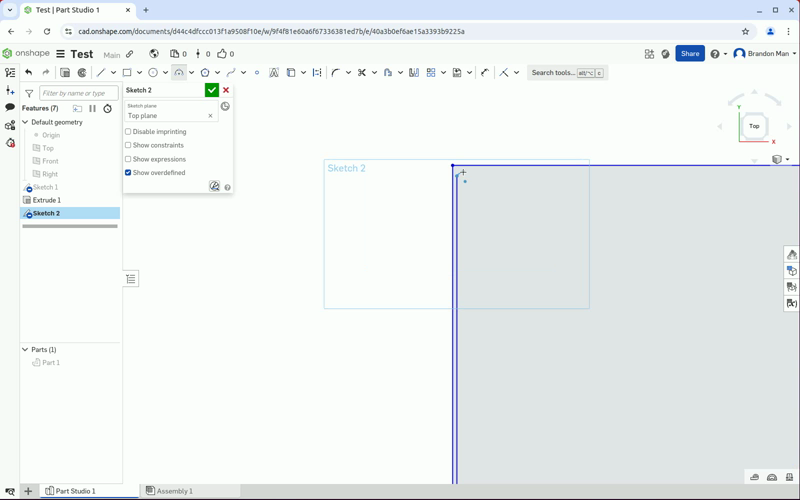
scroll(6)
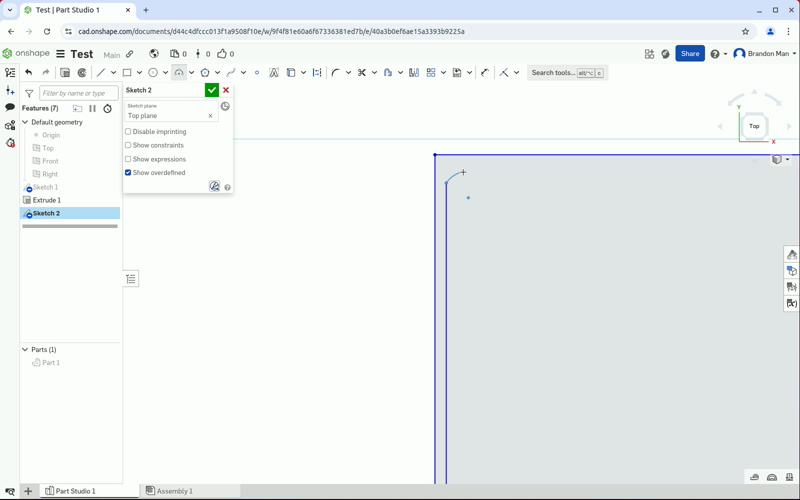
click(463, 171)
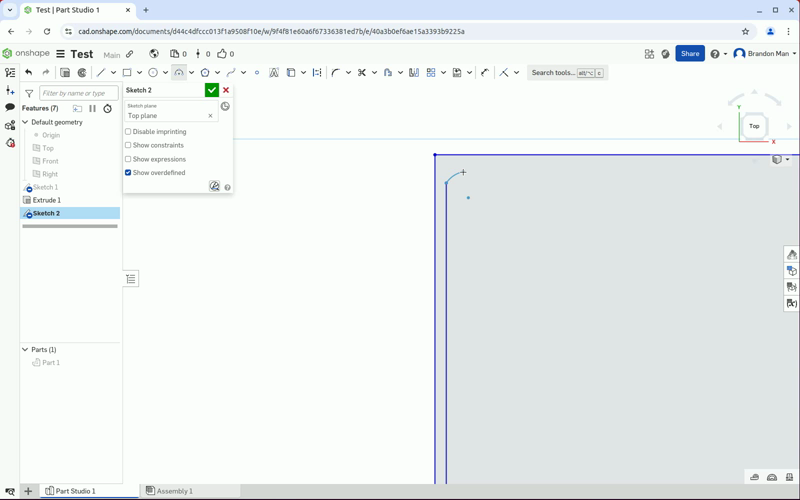
scroll(-6)
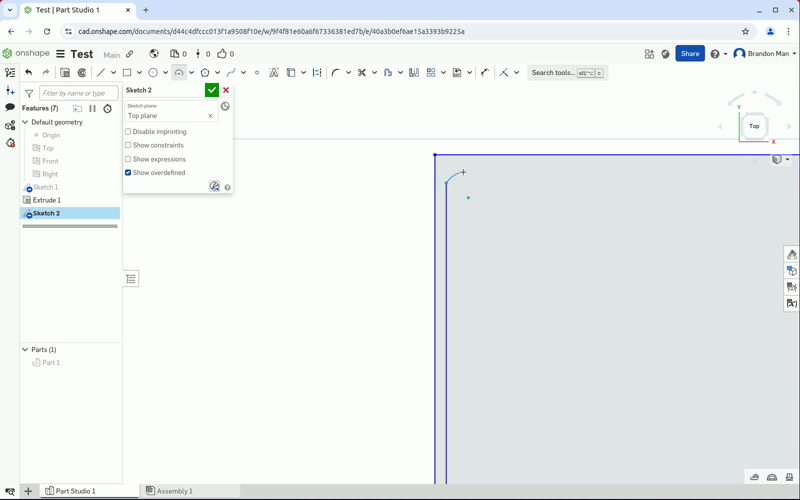
scroll(-6)
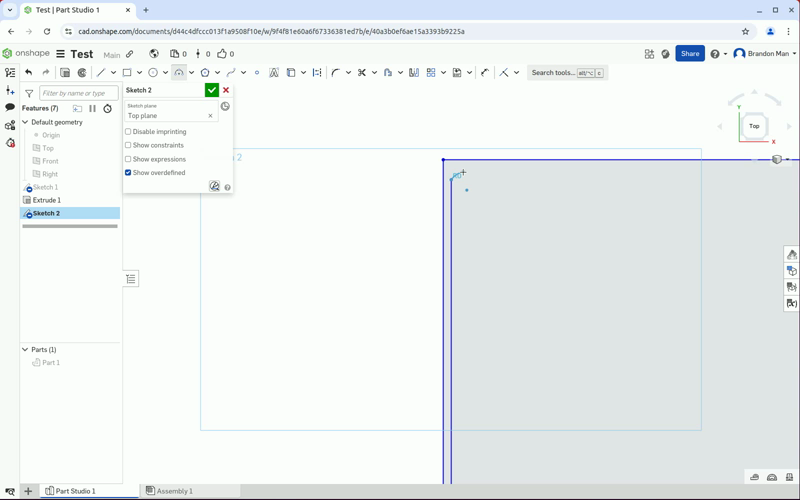
scroll(-6)
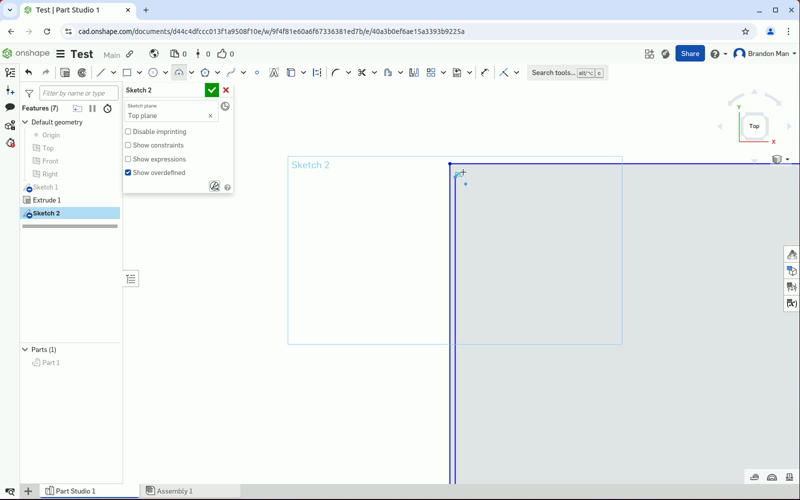
scroll(-6)
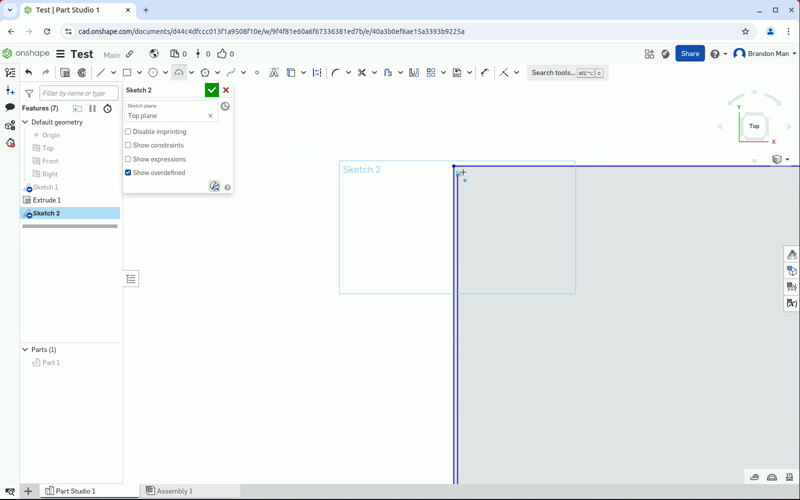
scroll(-6)
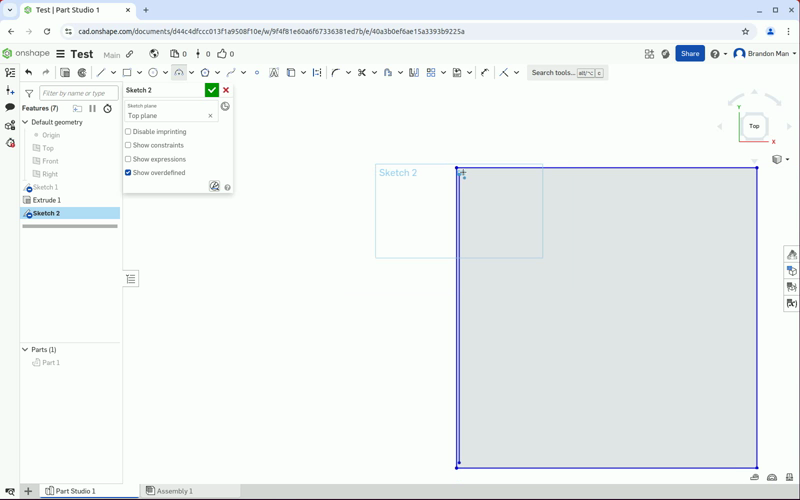
scroll(-6)
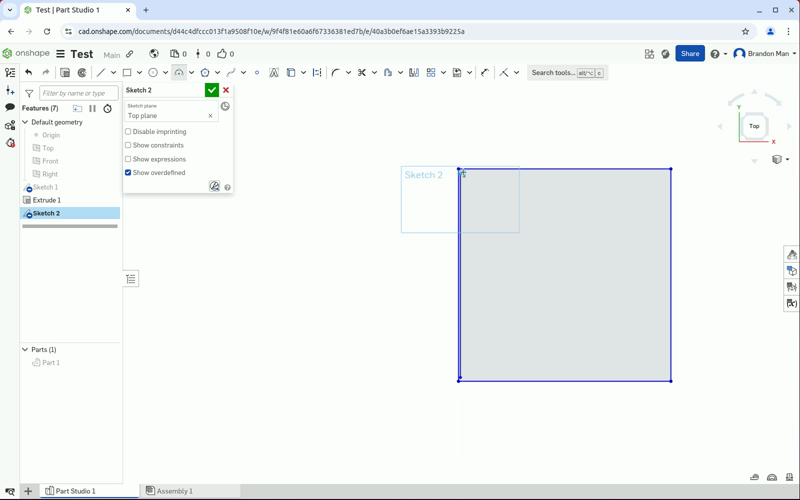
scroll(-6)
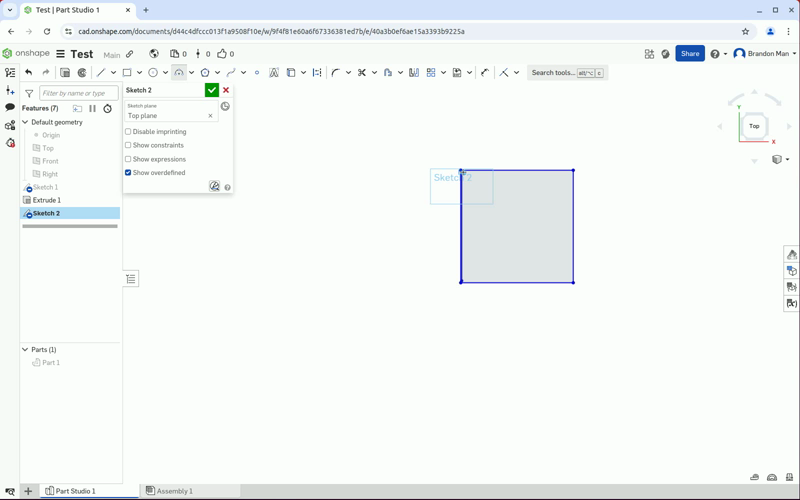
mouse_move(461, 170)
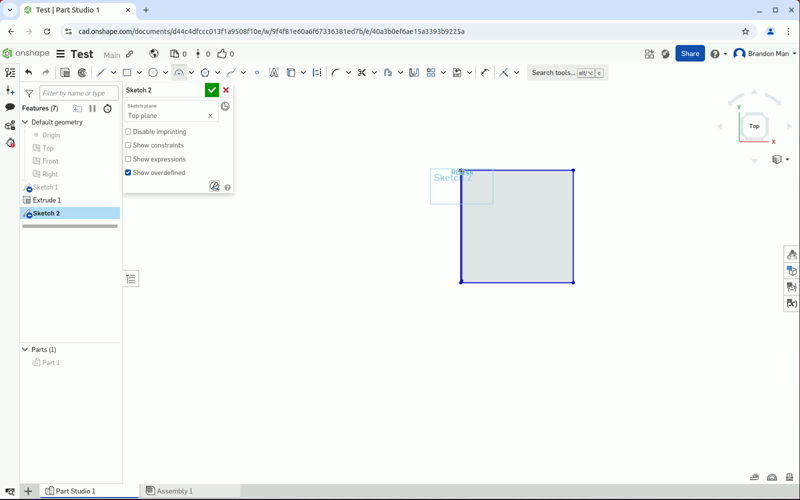
scroll(6)
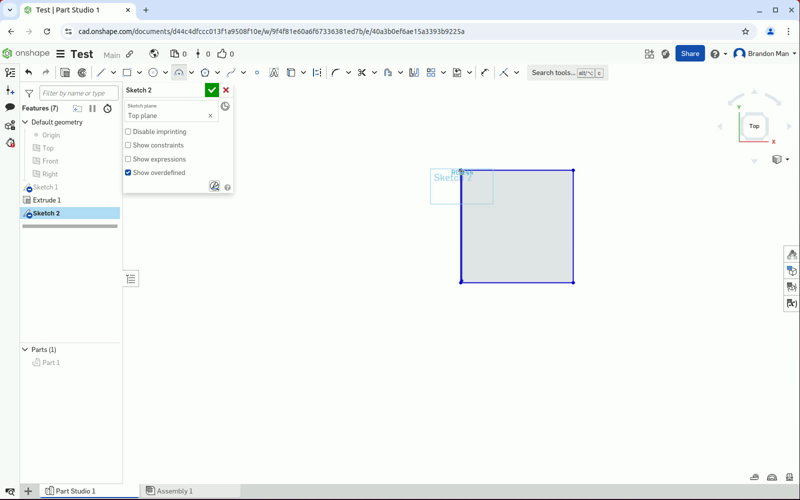
scroll(6)
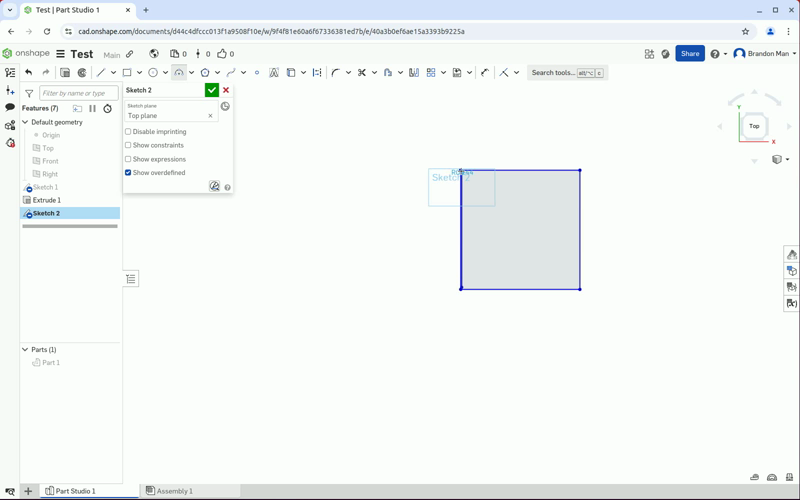
scroll(6)
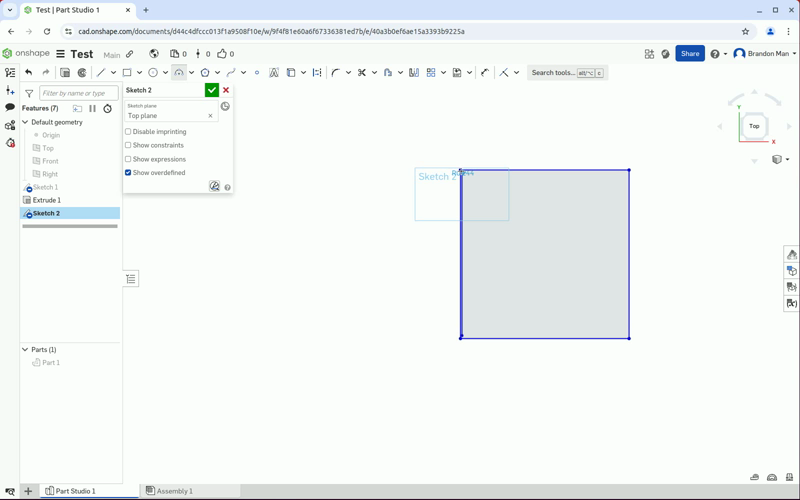
scroll(6)
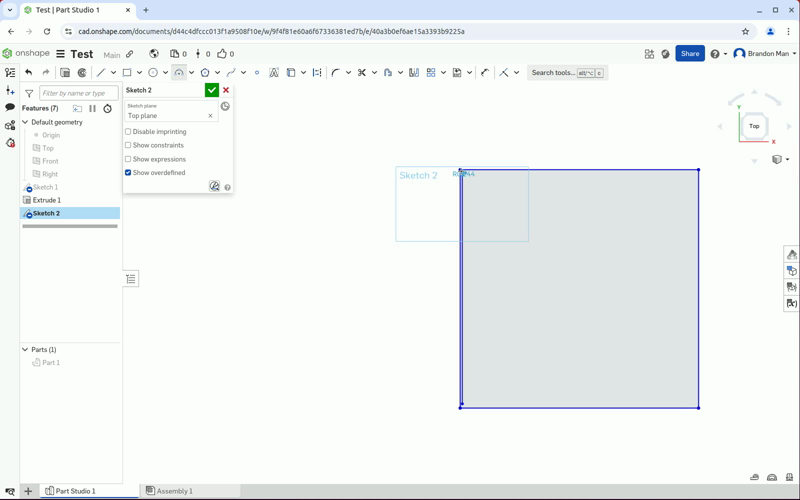
scroll(6)
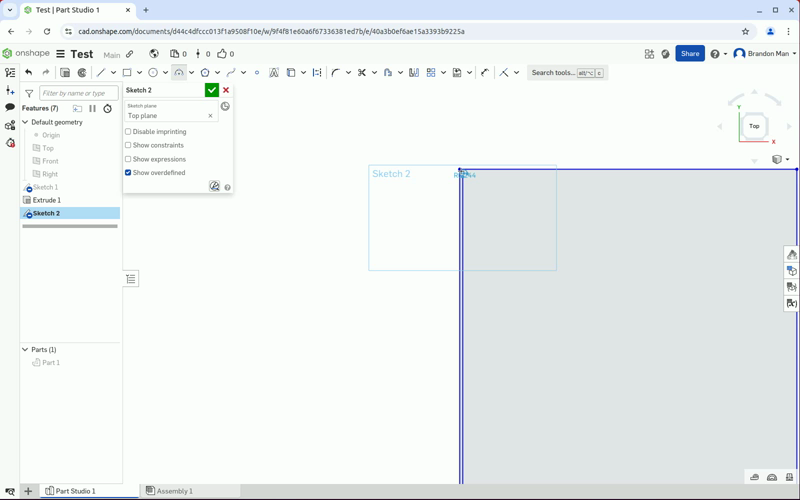
scroll(6)
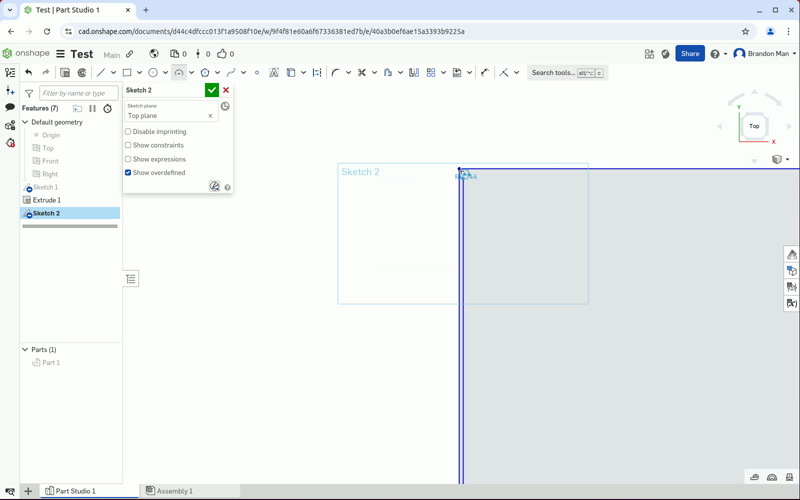
scroll(6)
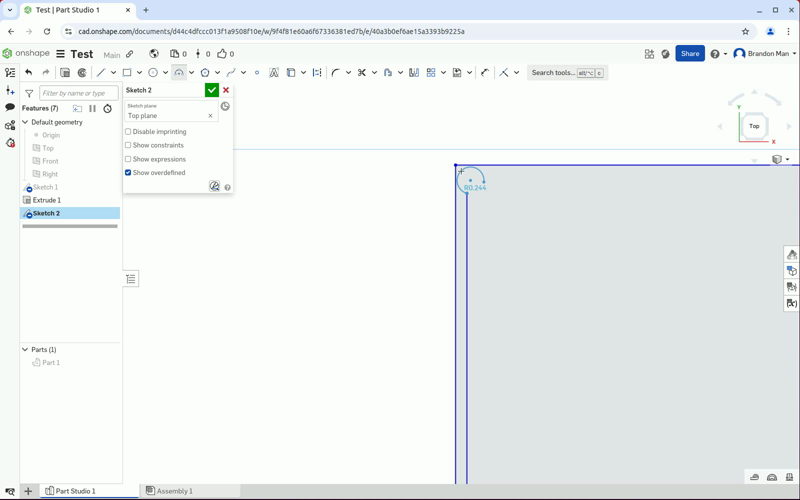
click(461, 170)
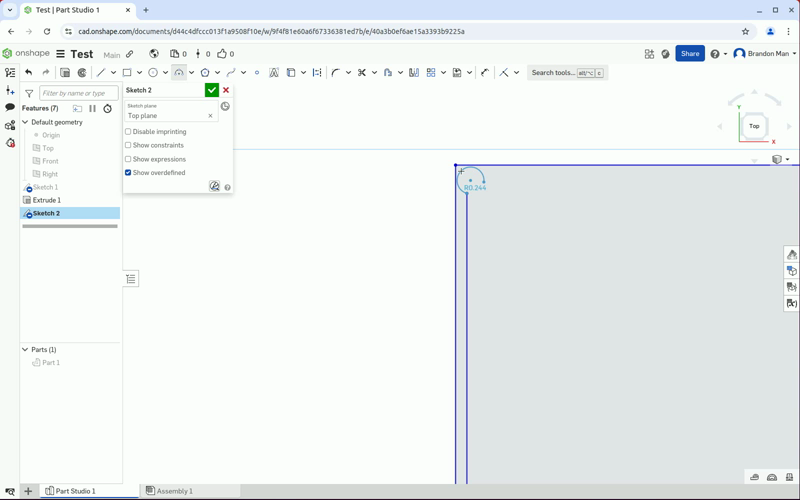
scroll(-6)
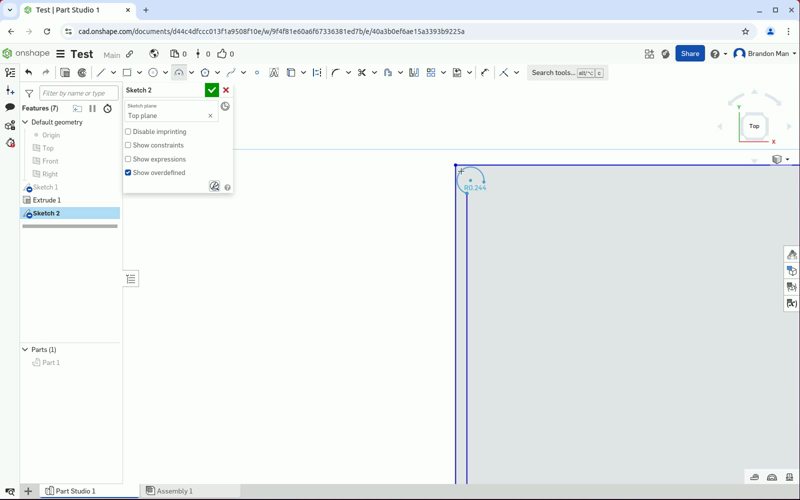
scroll(-6)
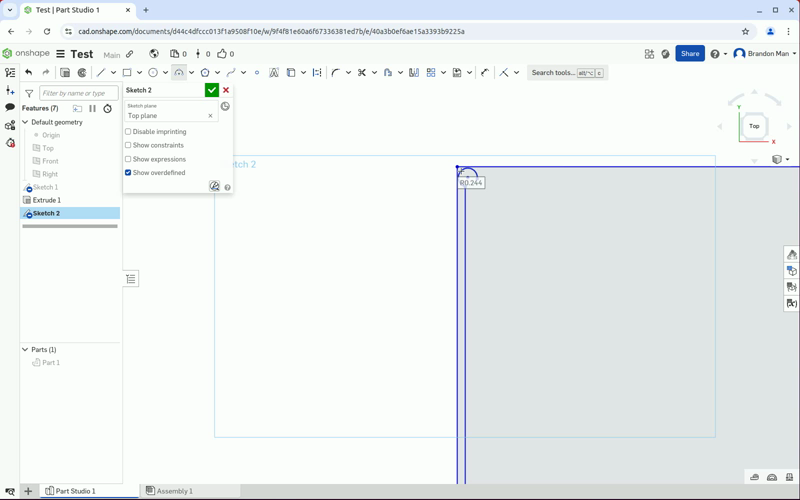
scroll(-6)
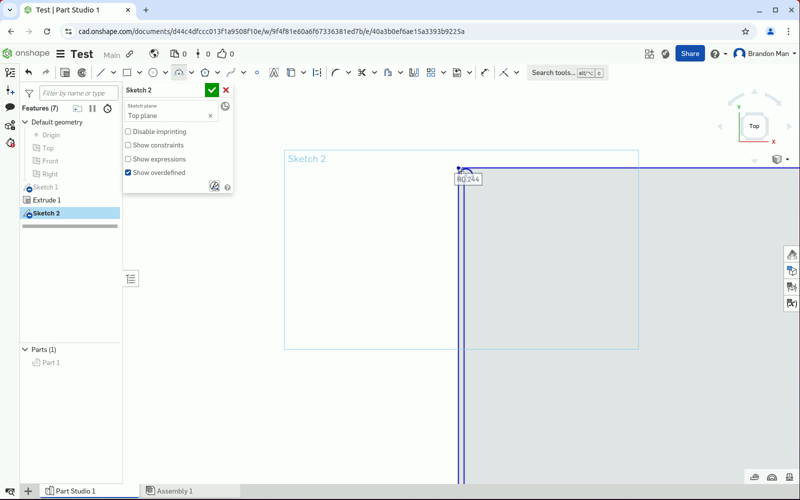
scroll(-6)
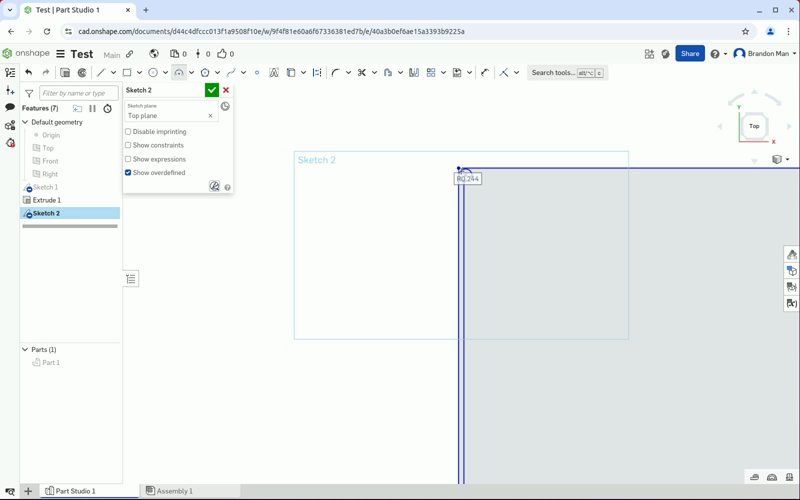
scroll(-6)
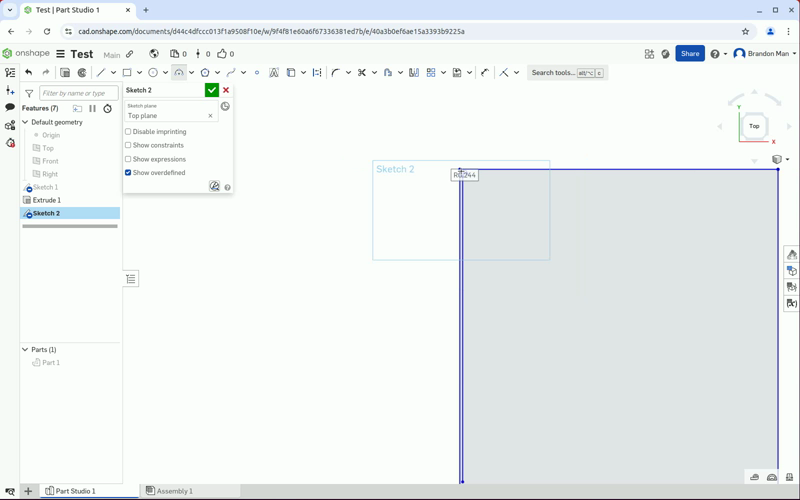
scroll(-6)
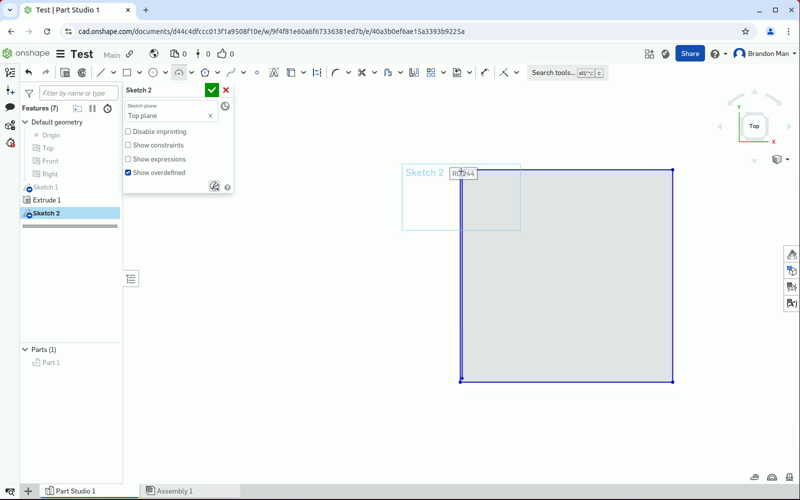
scroll(-6)
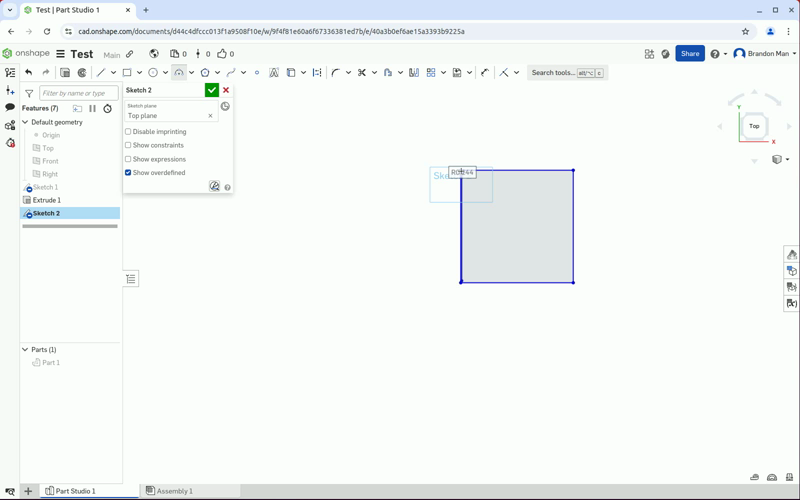
key_up(shift)
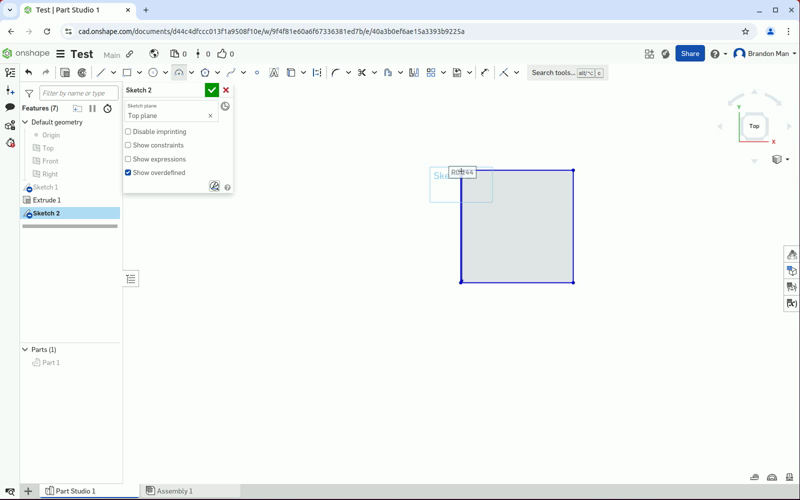
key(esc)
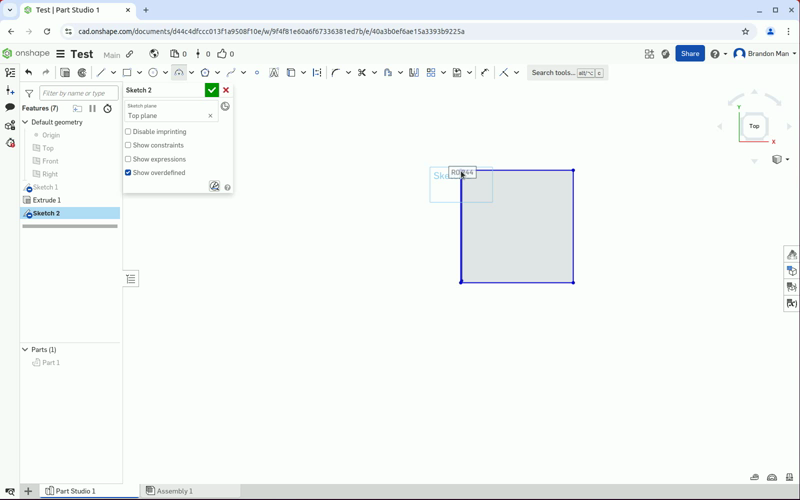
key(l)
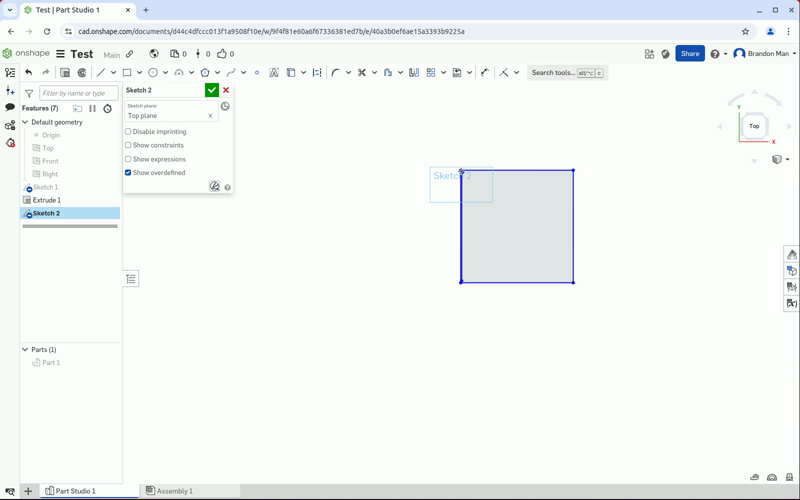
mouse_move(463, 171)
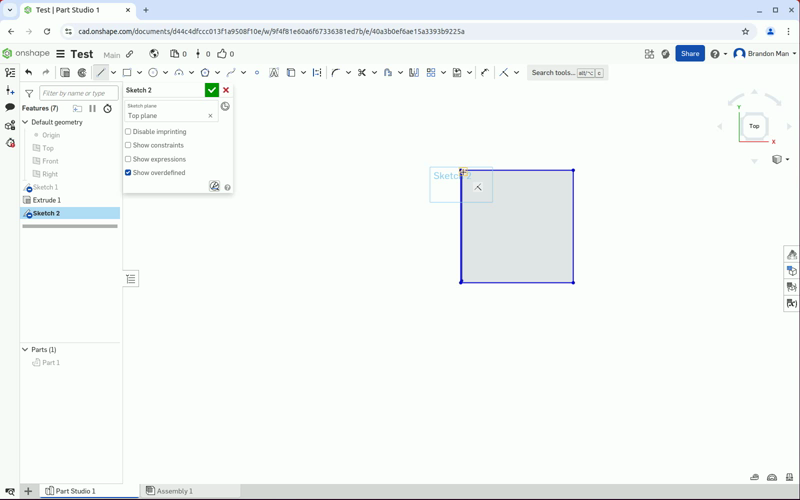
scroll(6)
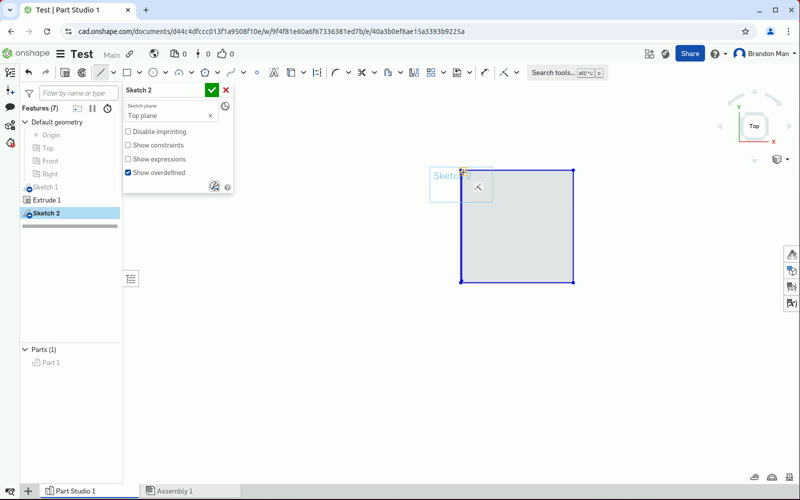
scroll(6)
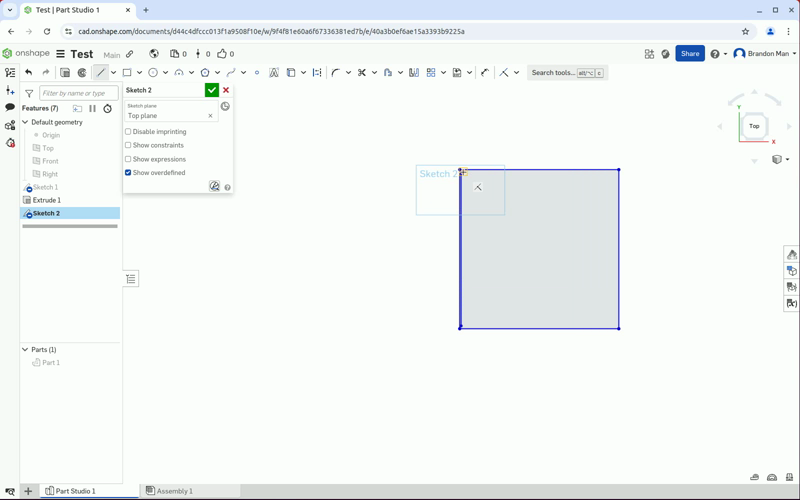
scroll(6)
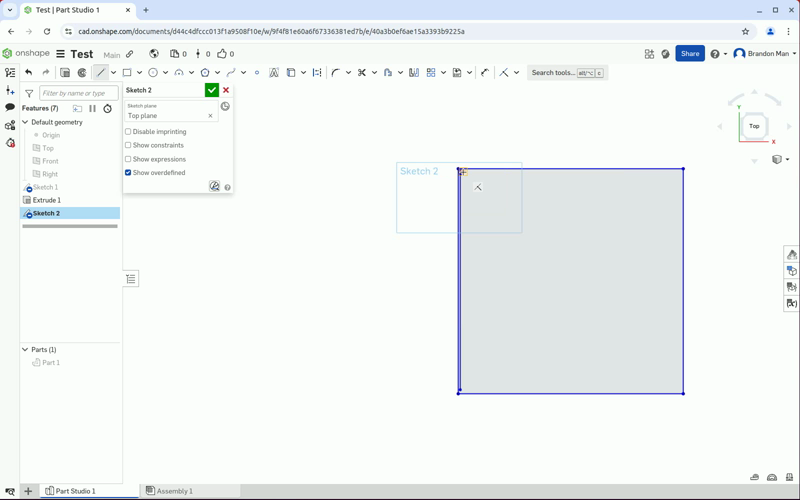
scroll(6)
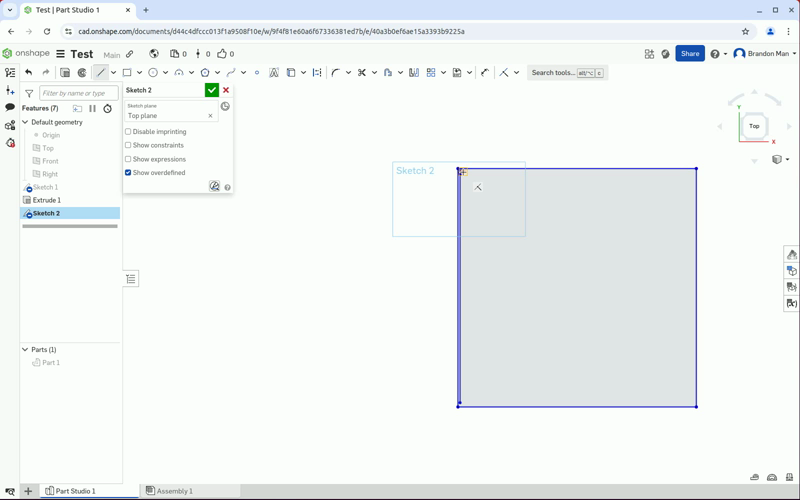
scroll(6)
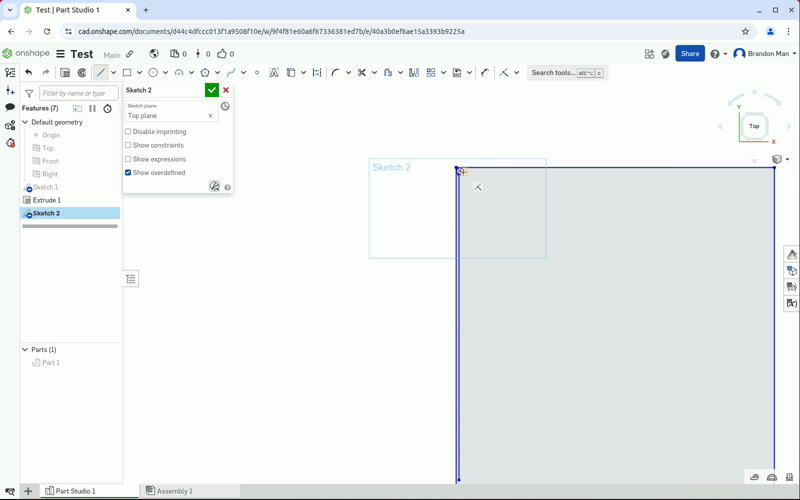
scroll(6)
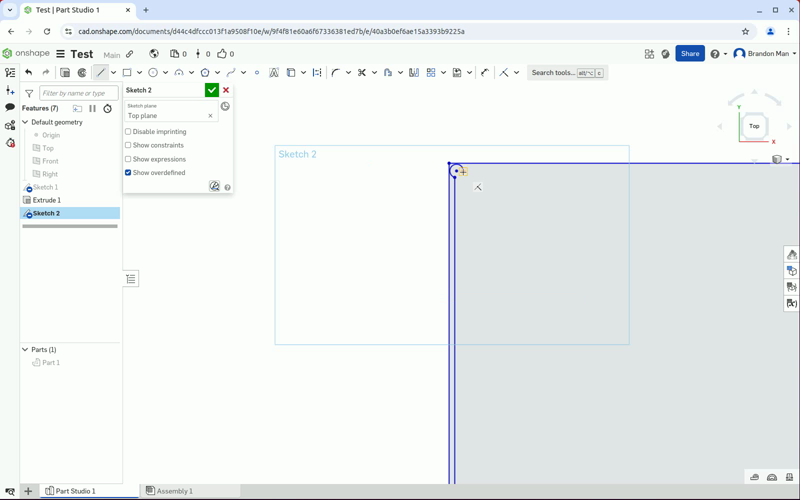
scroll(6)
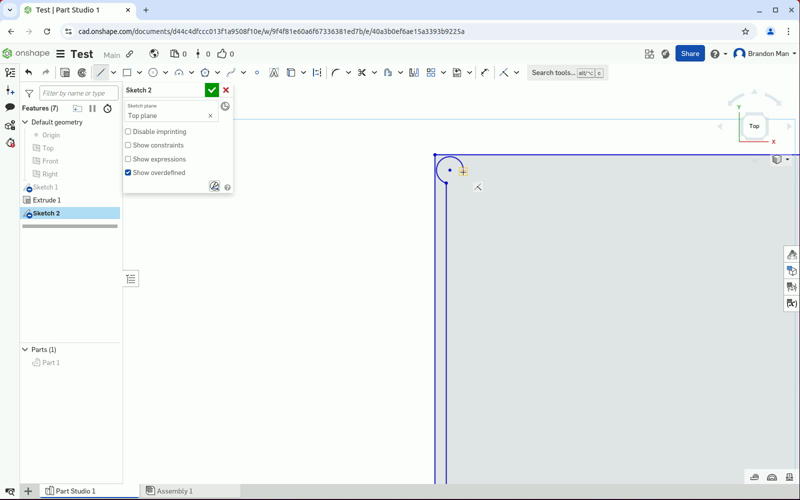
click(463, 171)
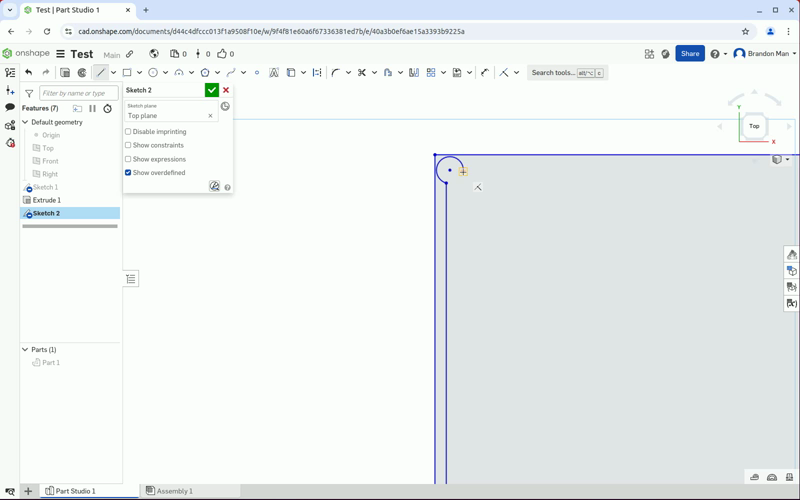
scroll(-6)
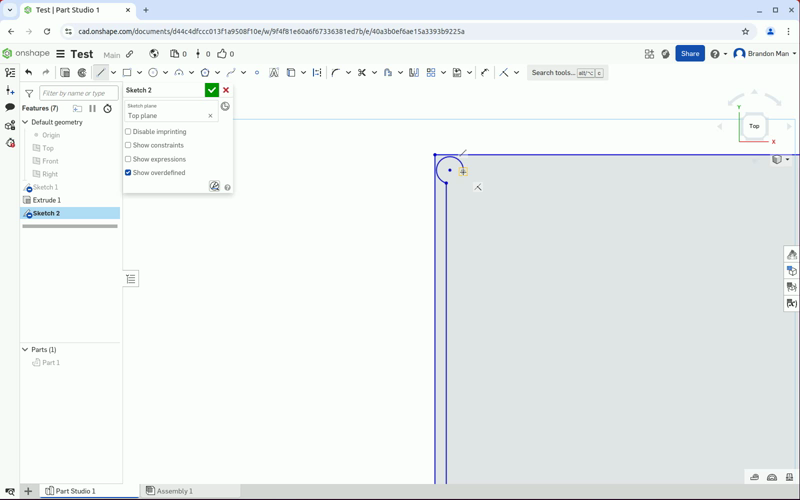
scroll(-6)
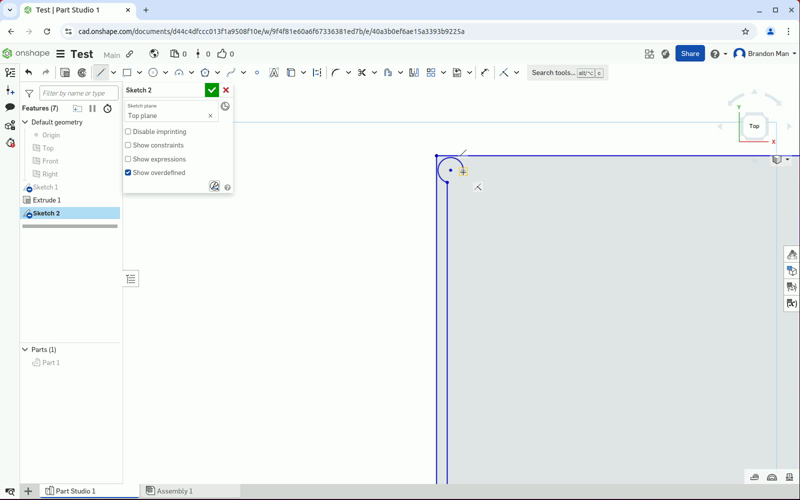
scroll(-6)
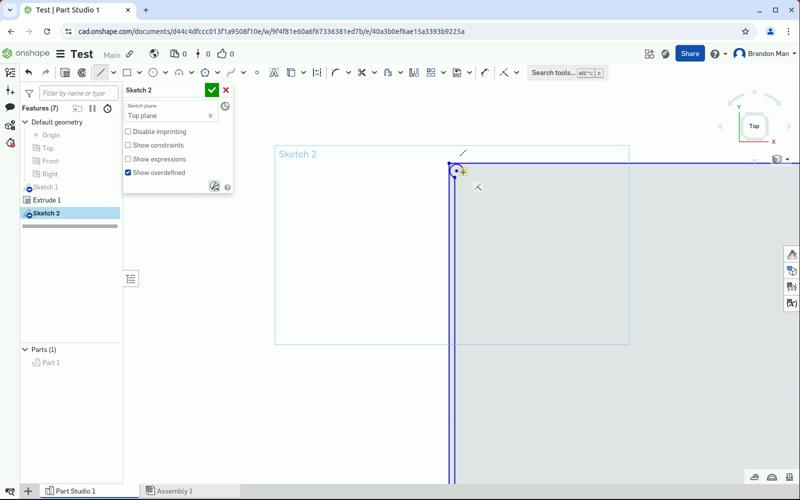
scroll(-6)
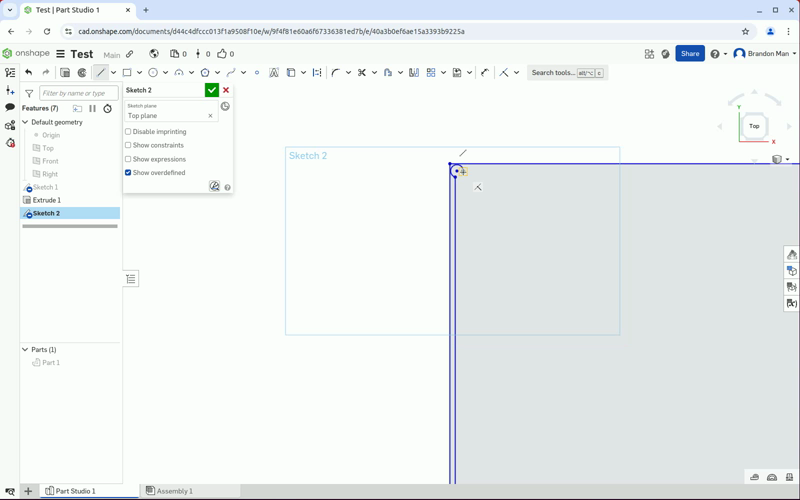
scroll(-6)
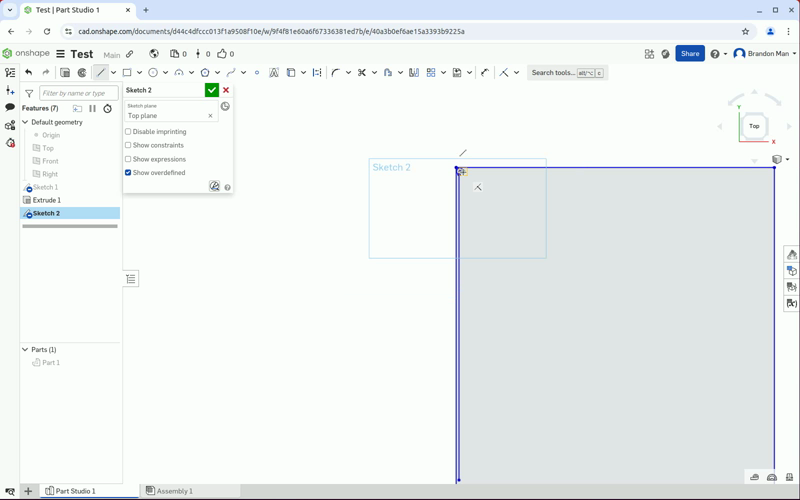
scroll(-6)
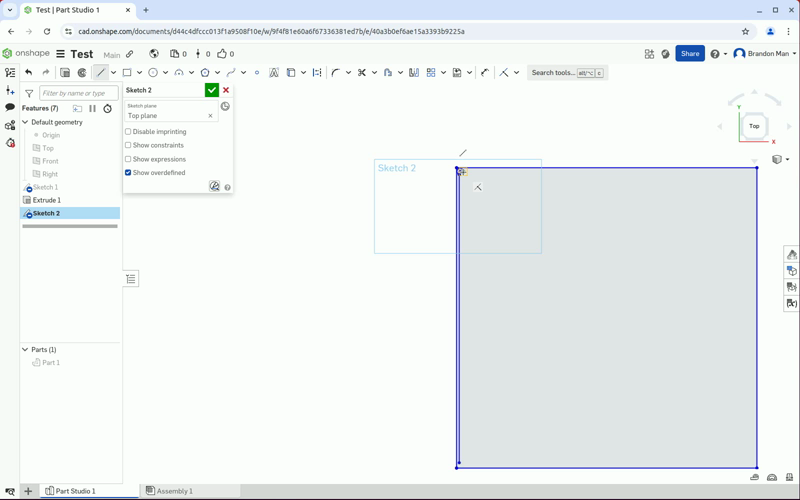
scroll(-6)
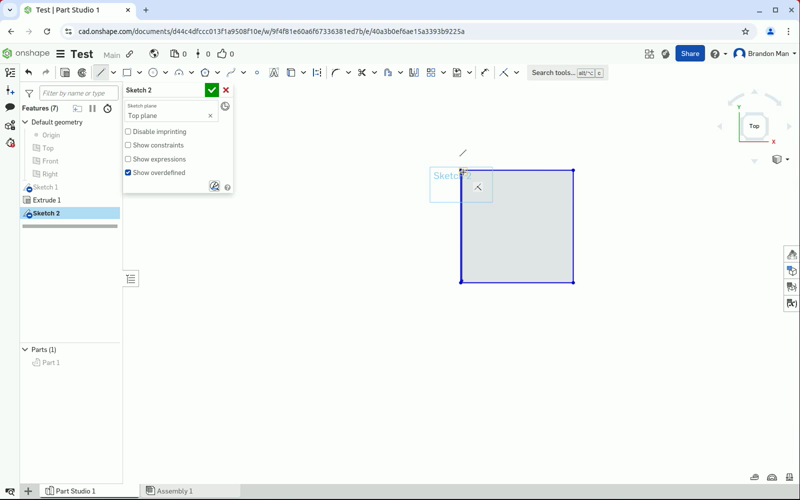
key_down(shift)
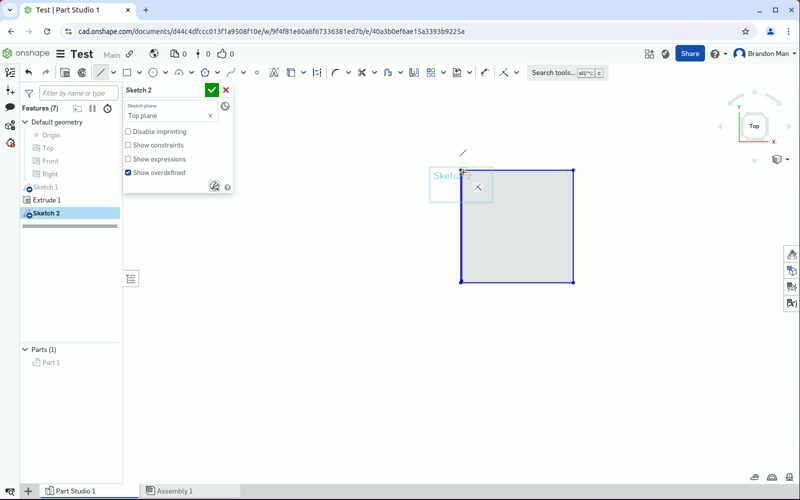
mouse_move(570, 171)
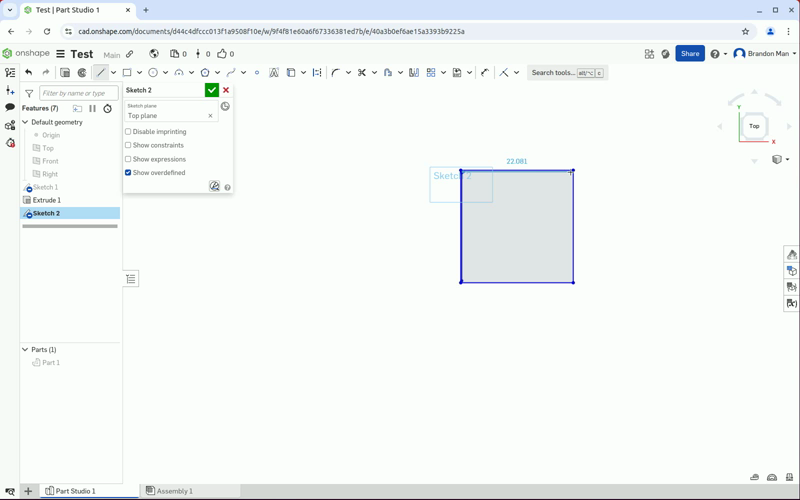
scroll(6)
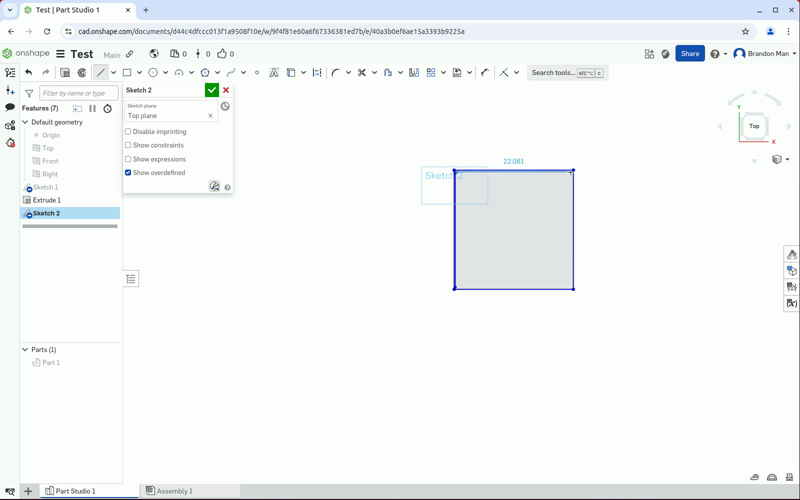
scroll(6)
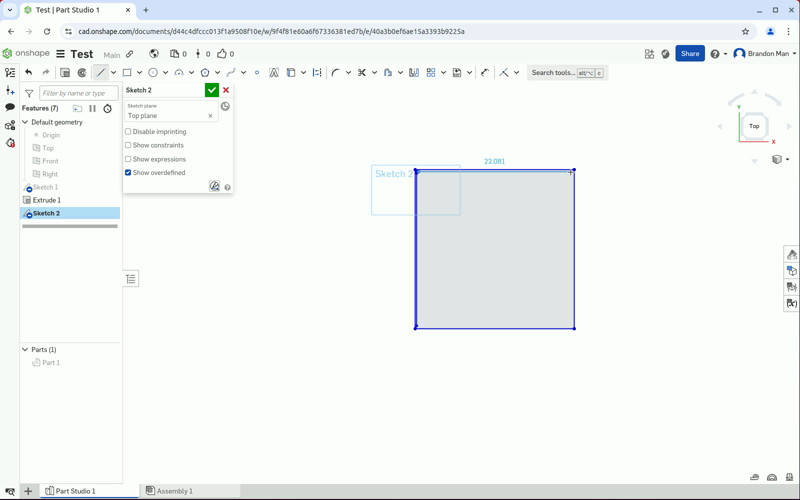
scroll(6)
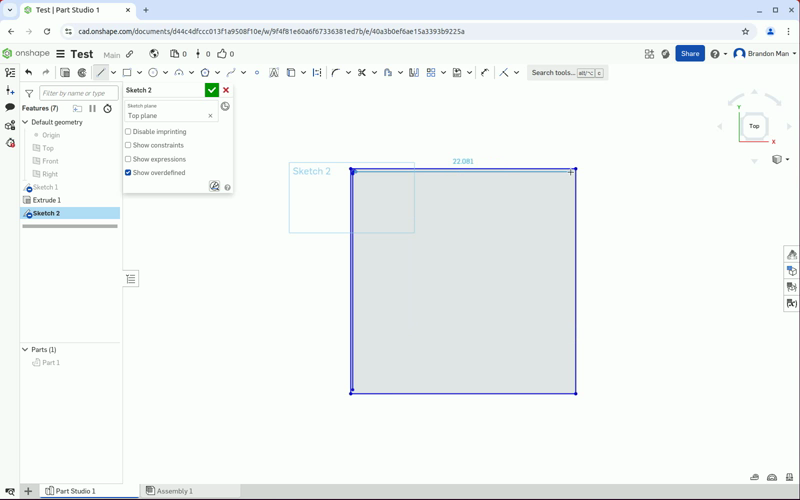
scroll(6)
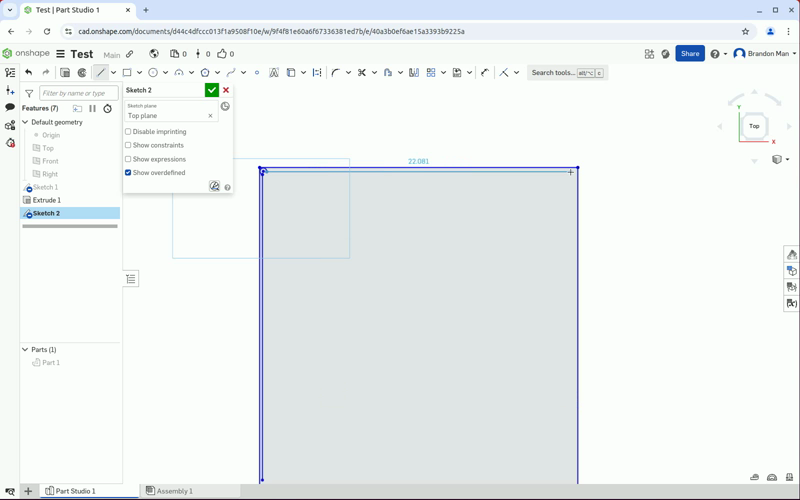
scroll(6)
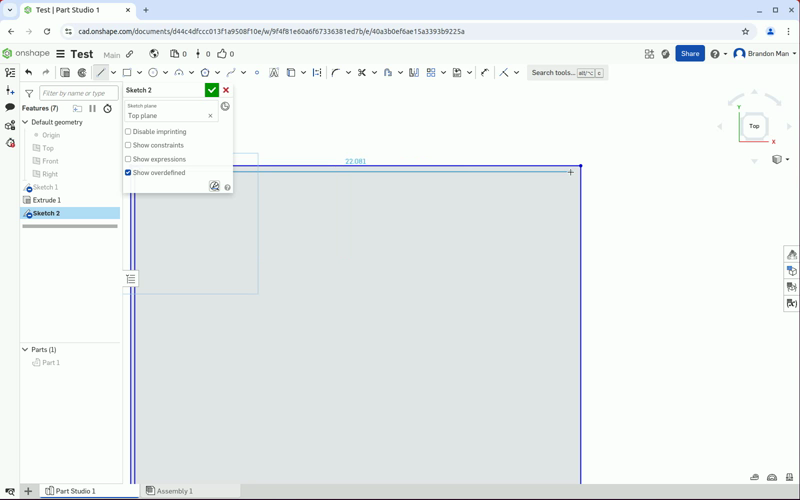
scroll(6)
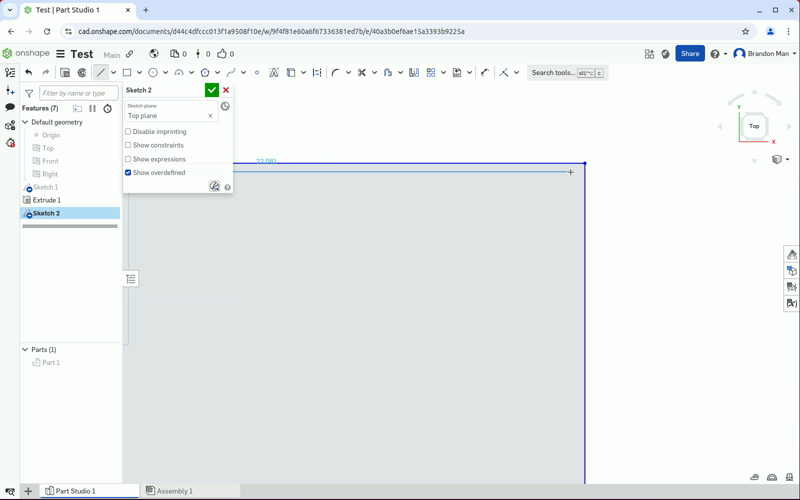
scroll(6)
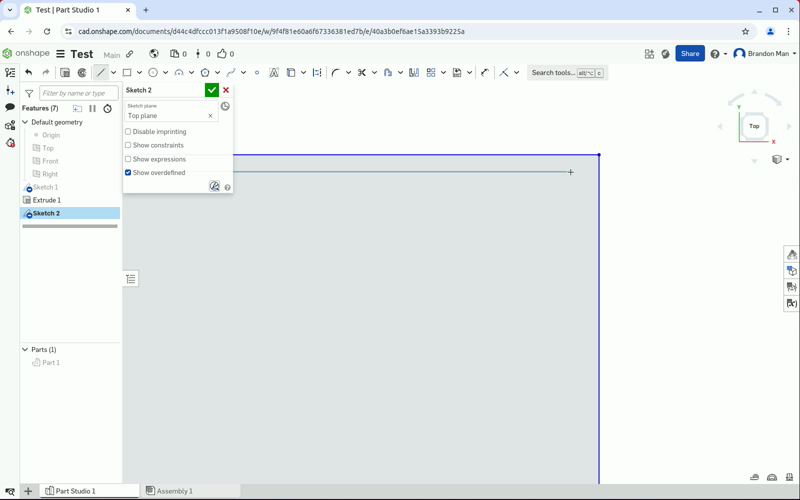
click(570, 171)
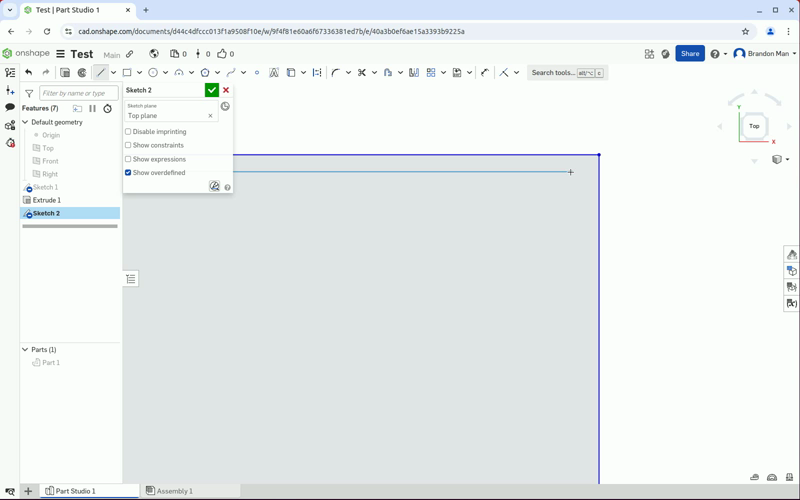
scroll(-6)
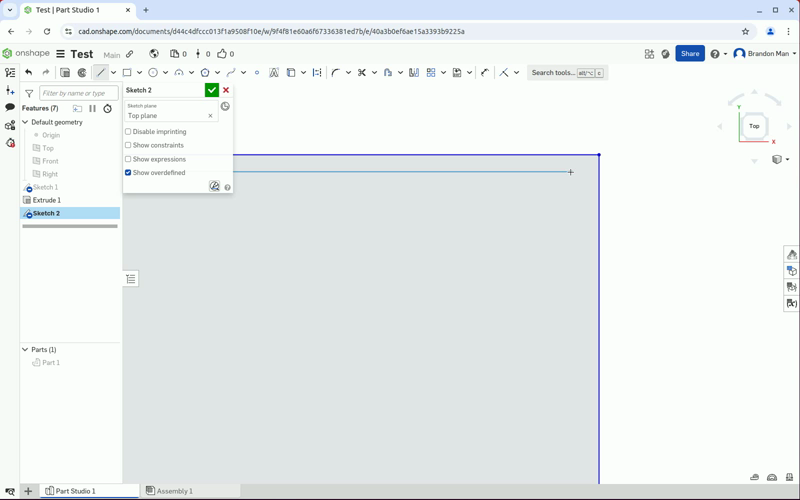
scroll(-6)
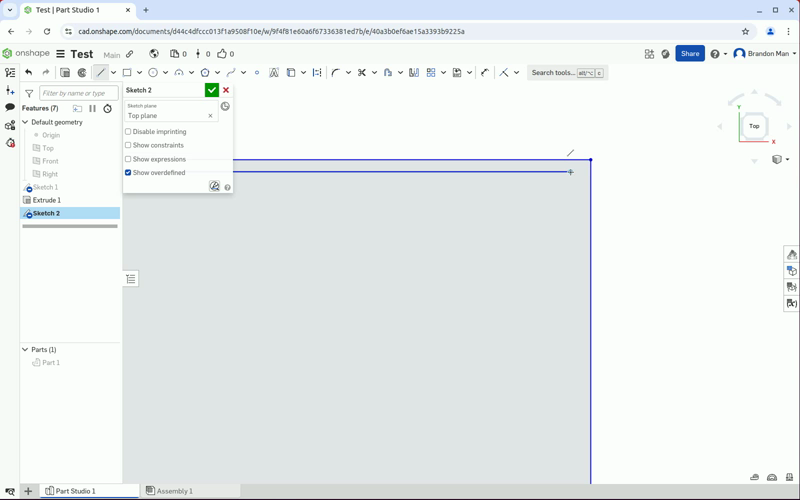
scroll(-6)
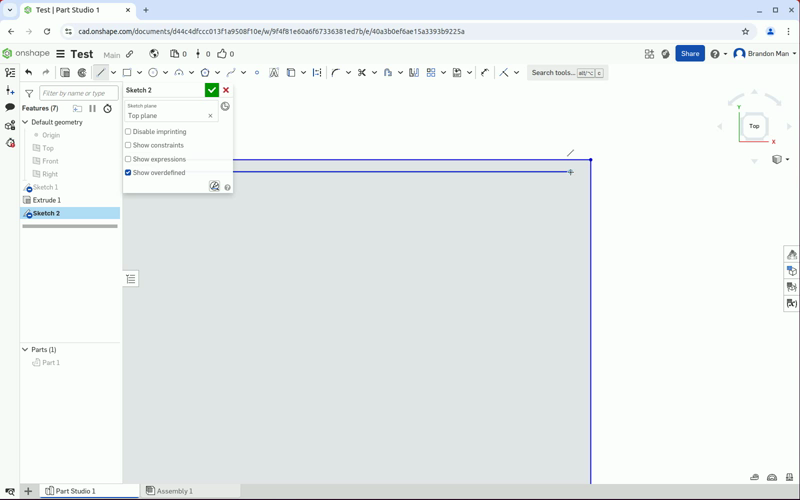
scroll(-6)
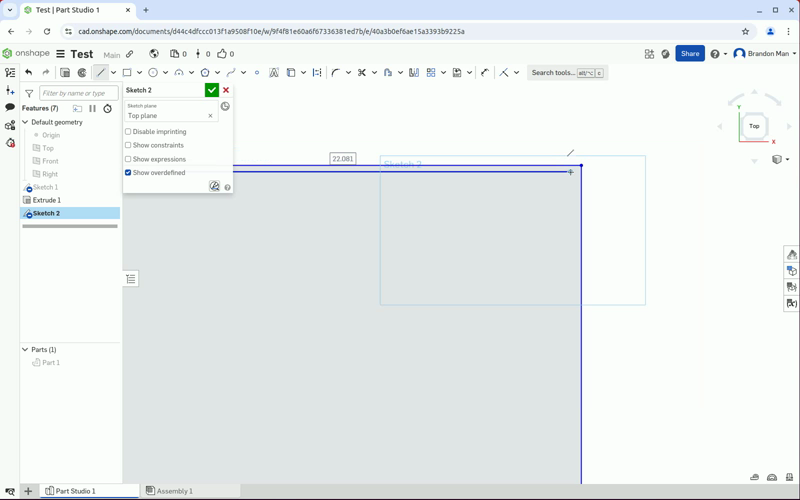
scroll(-6)
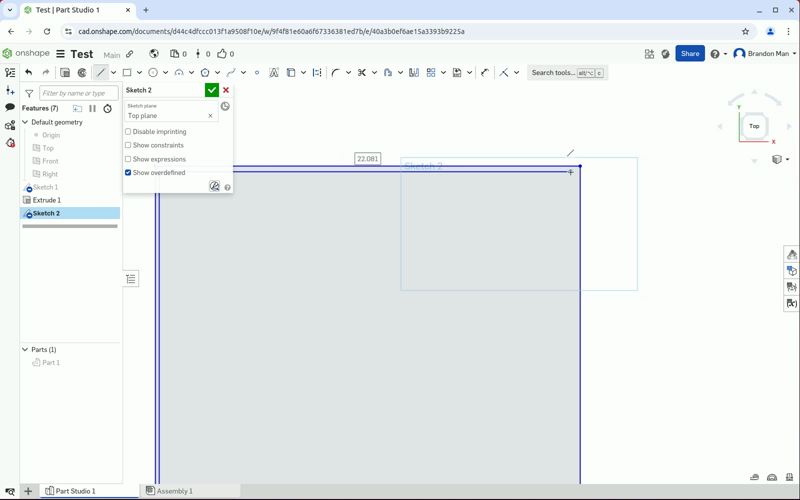
scroll(-6)
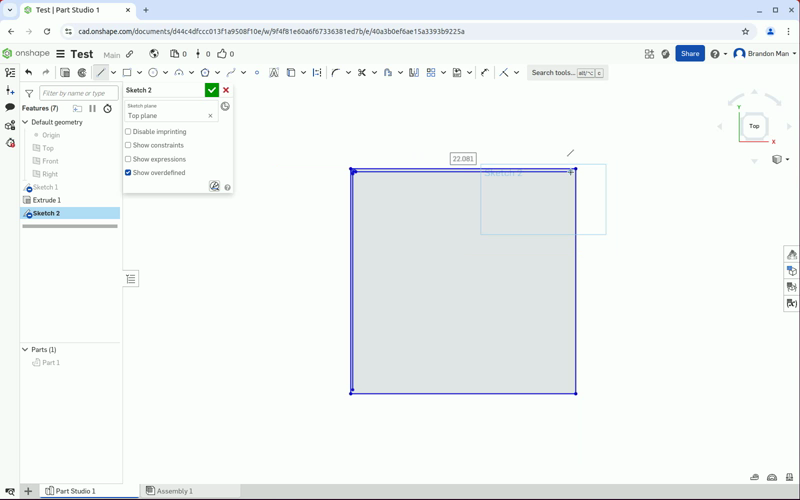
scroll(-6)
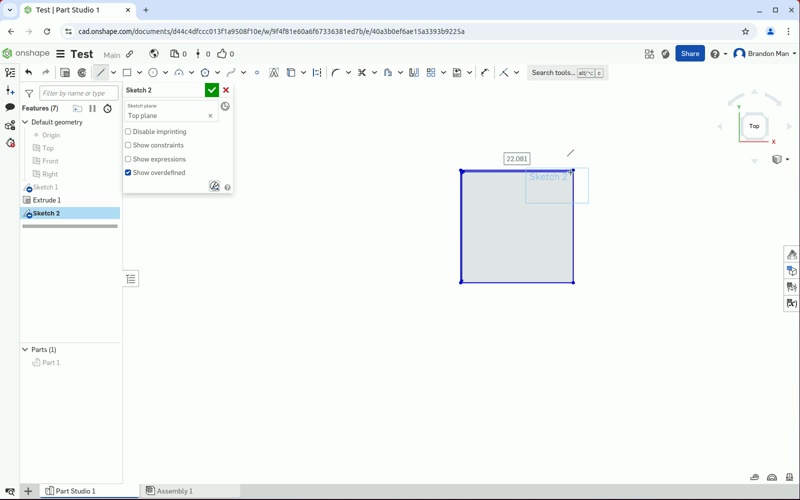
key_up(shift)
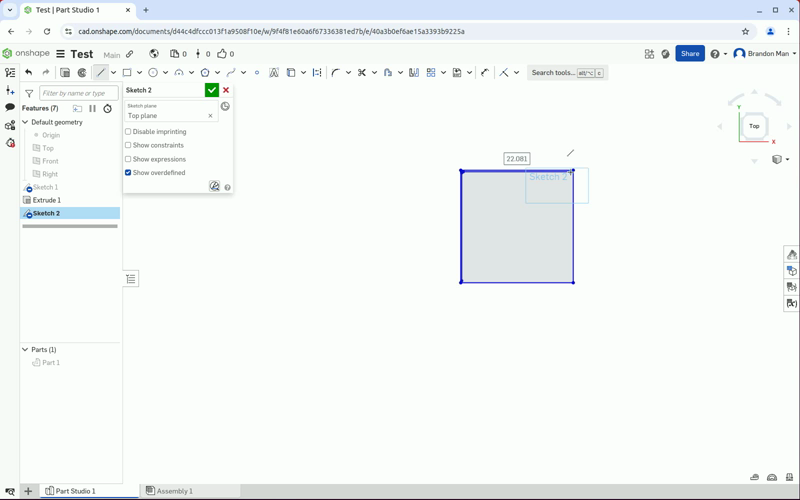
key(esc)
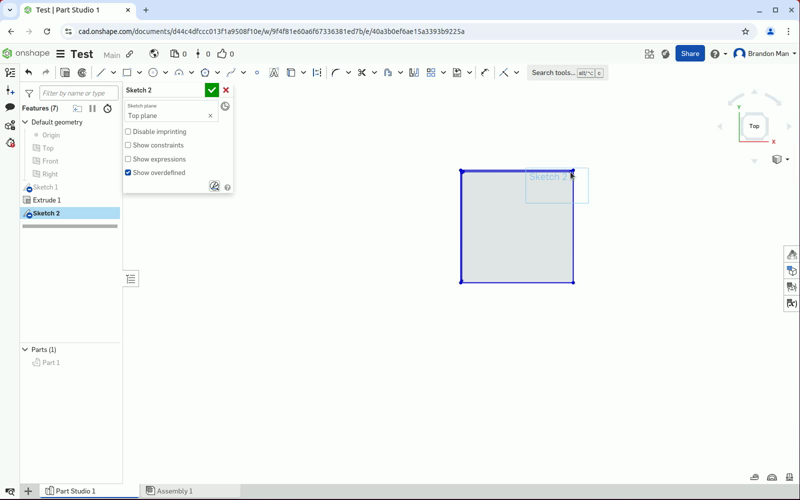
key(a)
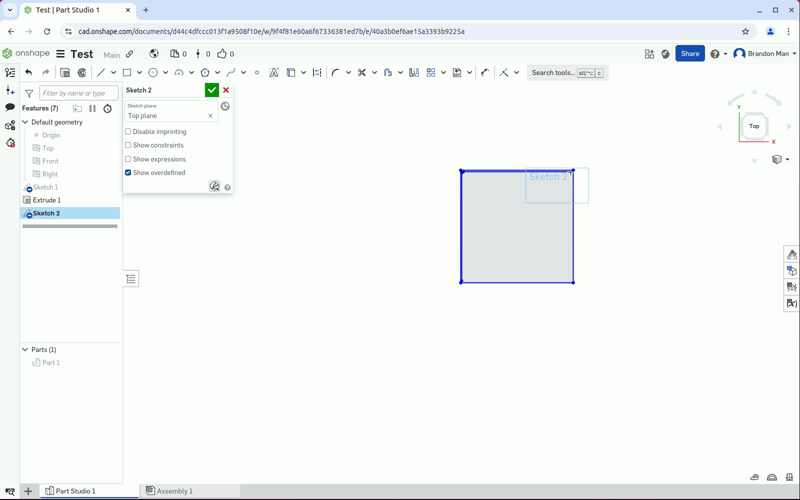
mouse_move(570, 171)
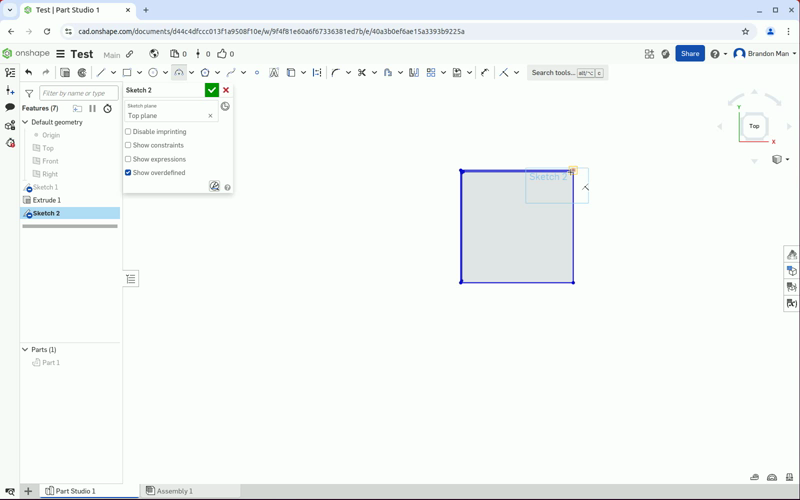
scroll(6)
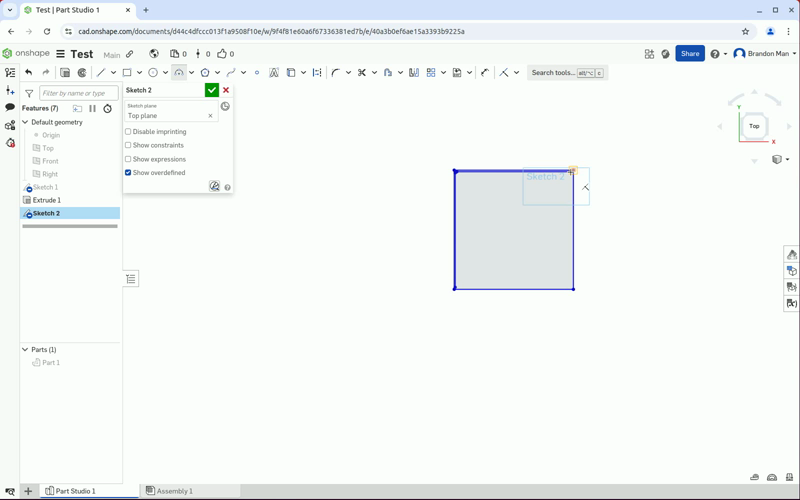
scroll(6)
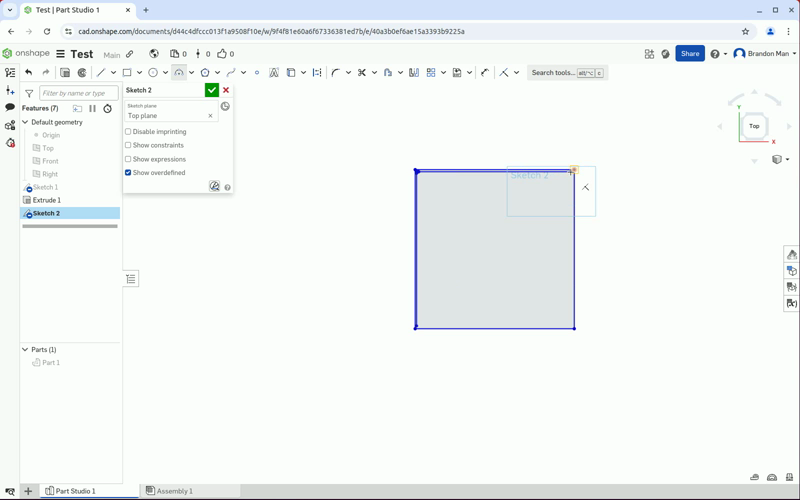
scroll(6)
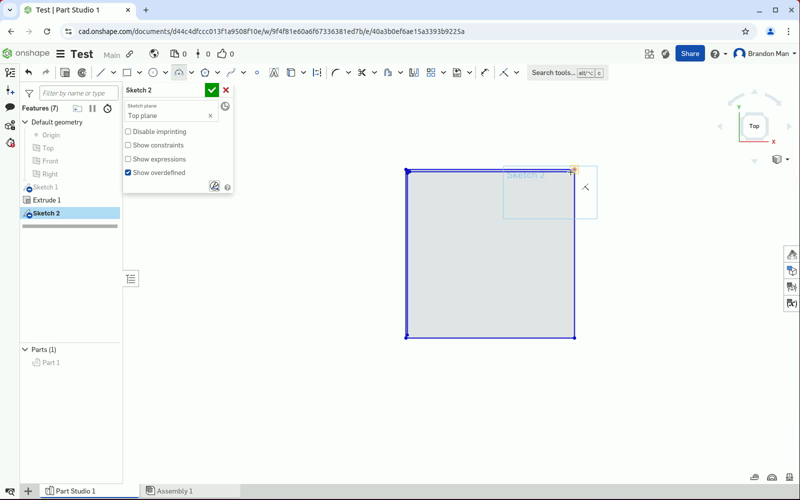
scroll(6)
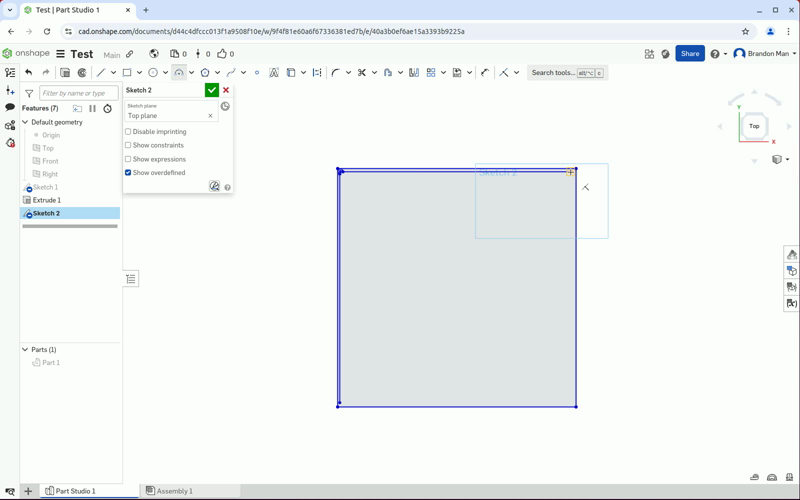
scroll(6)
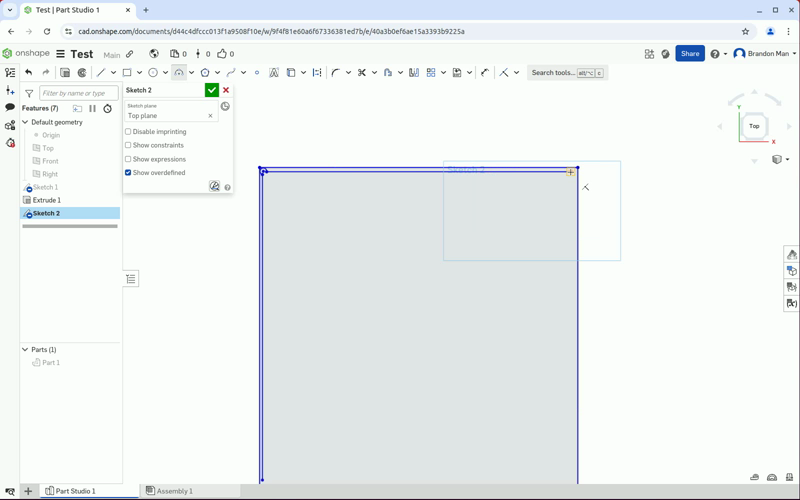
scroll(6)
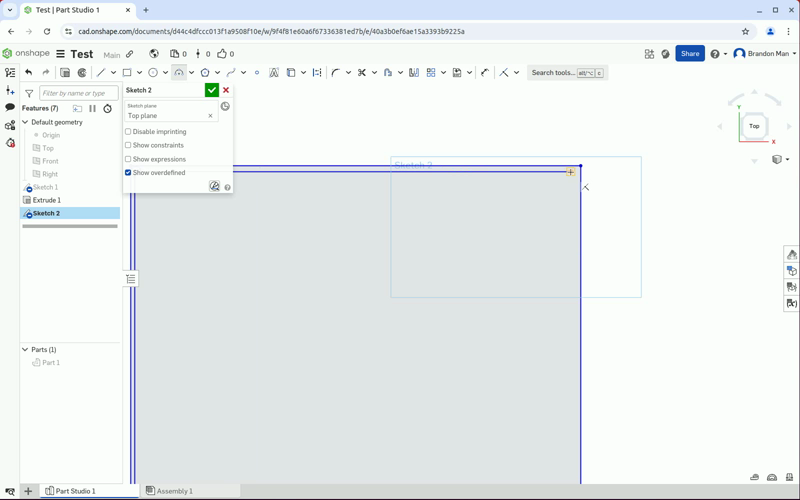
scroll(6)
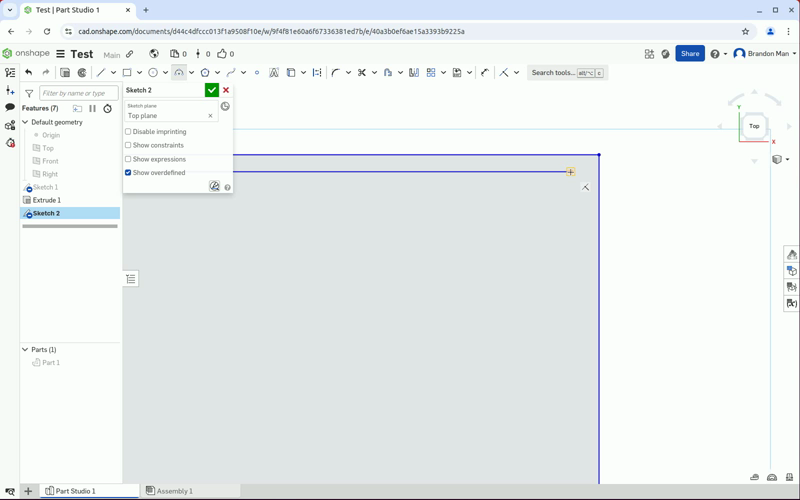
click(570, 171)
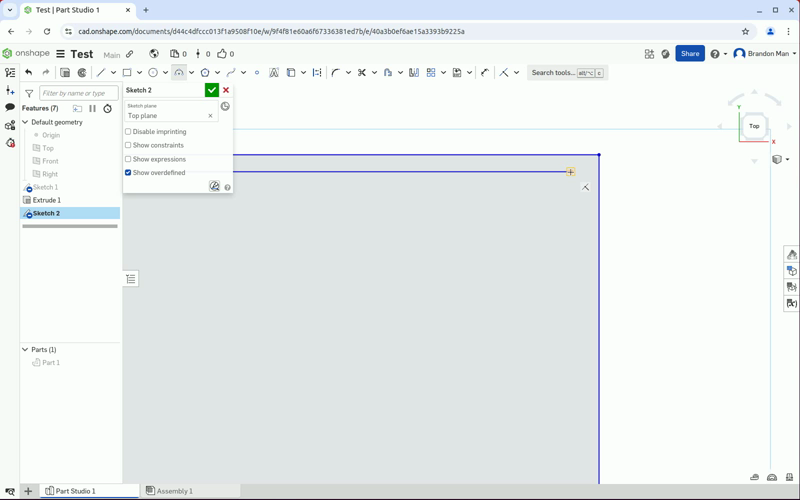
scroll(-6)
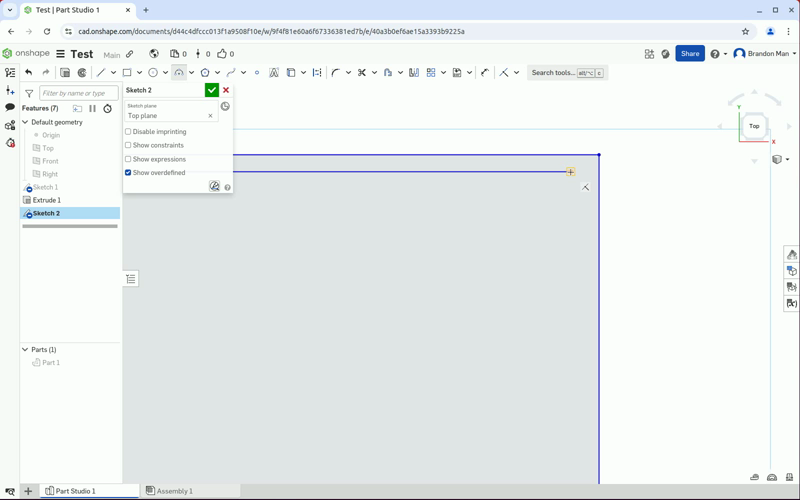
scroll(-6)
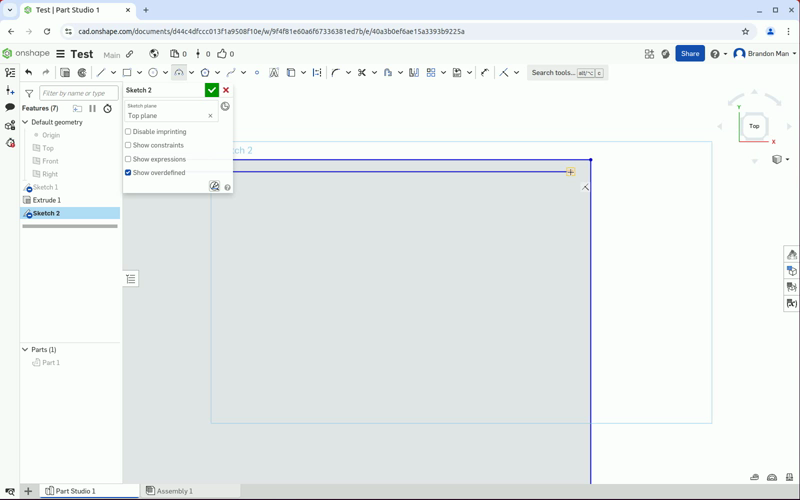
scroll(-6)
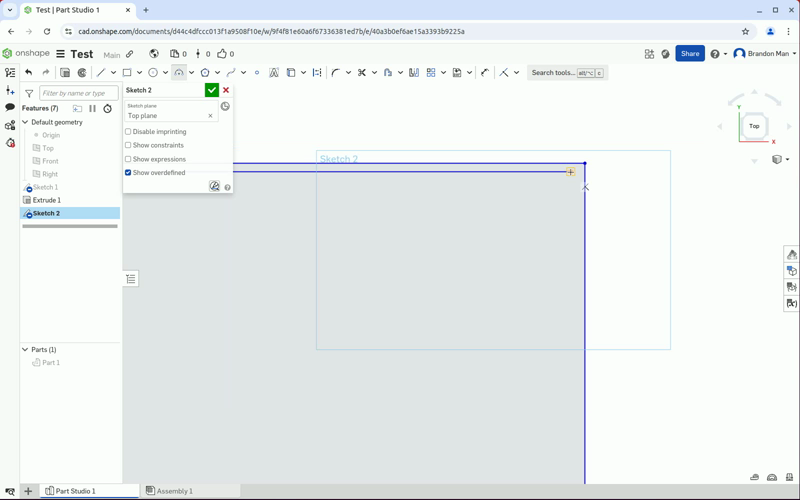
scroll(-6)
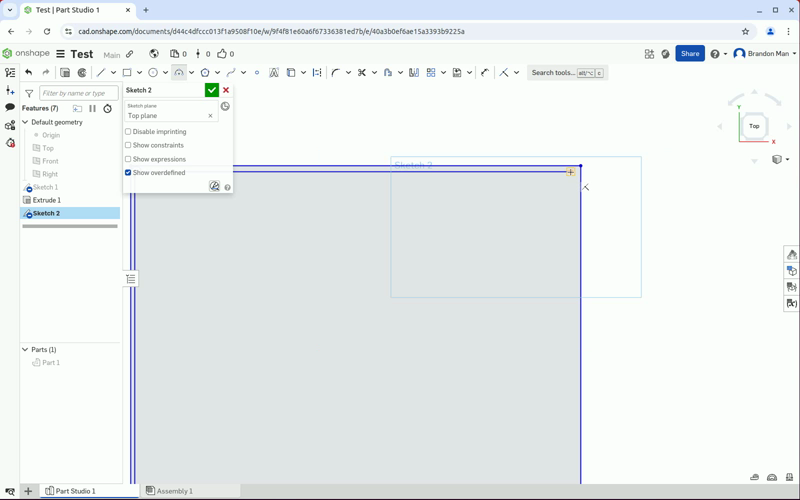
scroll(-6)
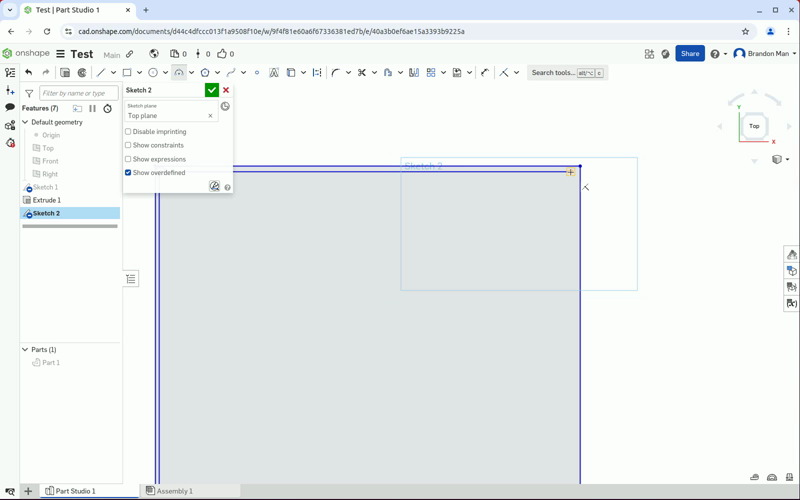
scroll(-6)
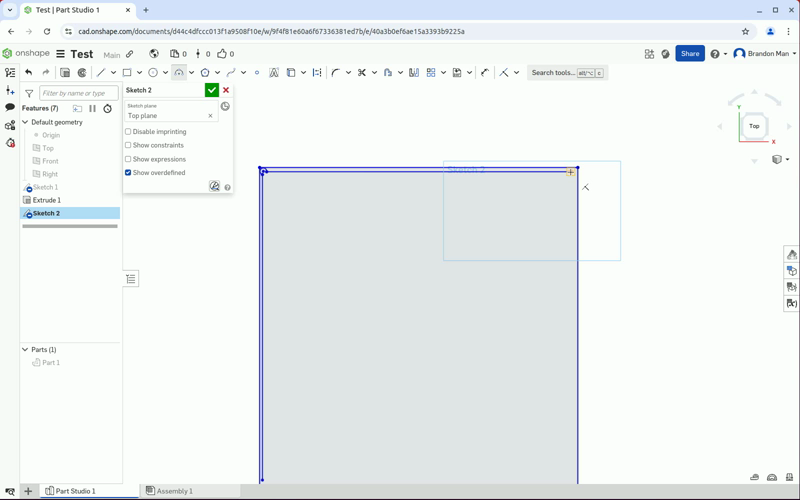
scroll(-6)
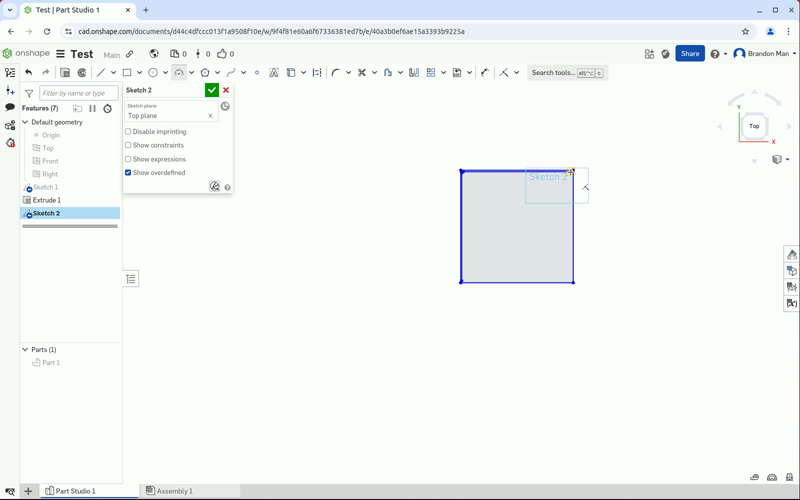
key_down(shift)
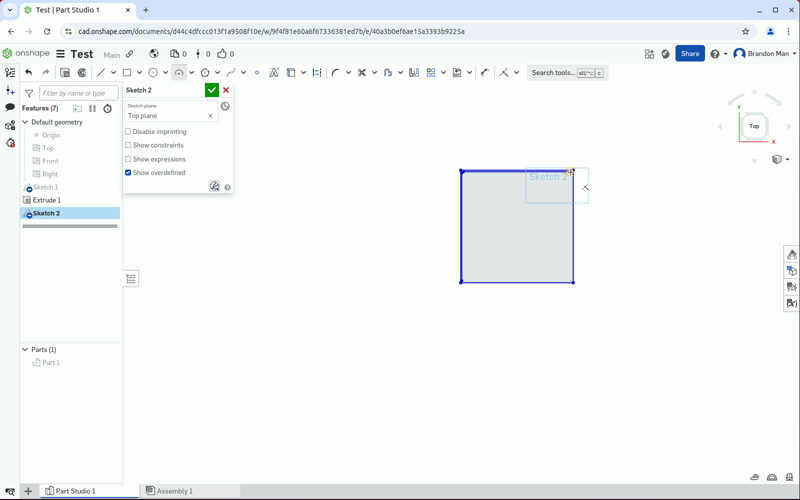
mouse_move(572, 172)
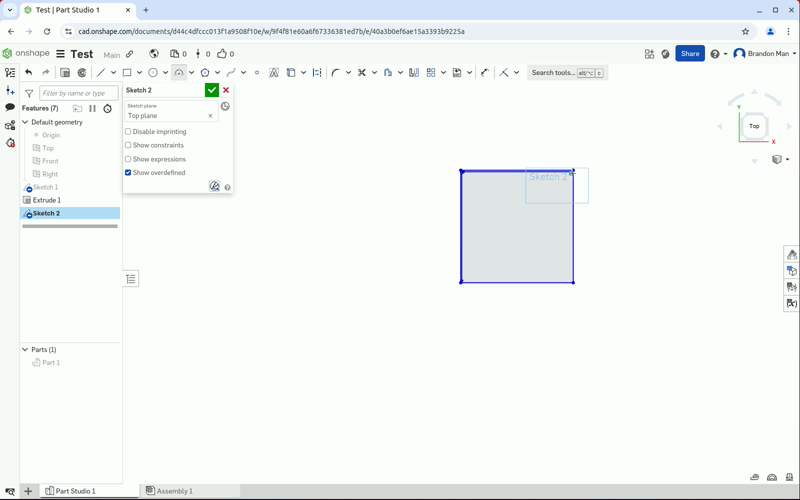
scroll(6)
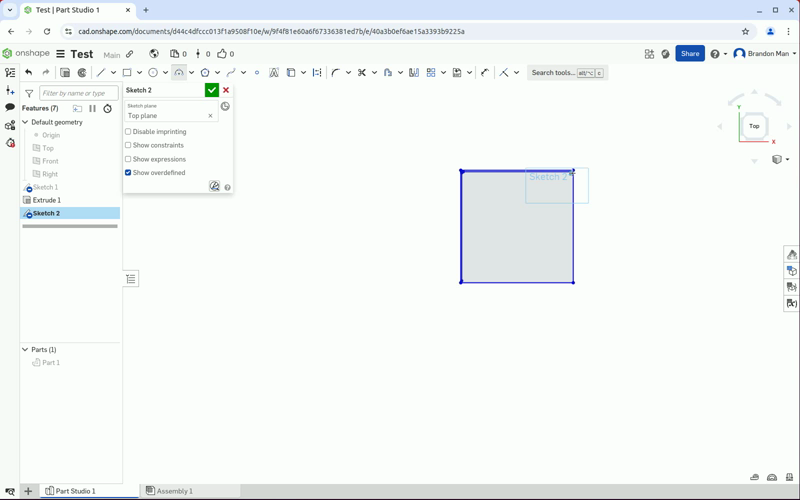
scroll(6)
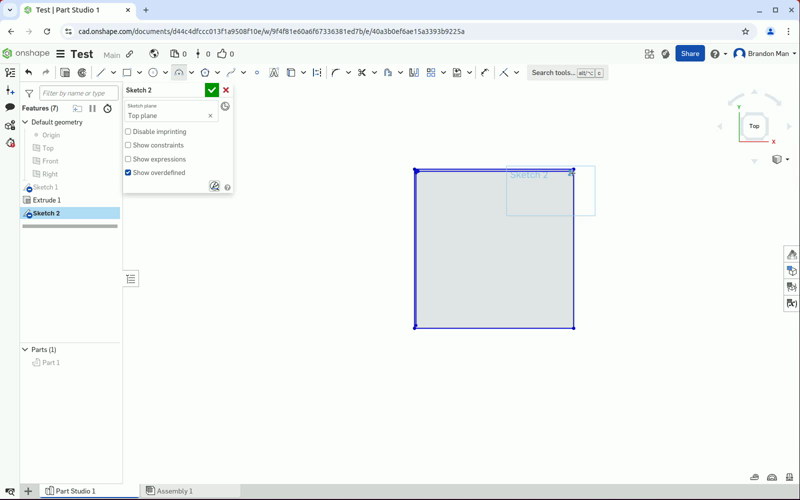
scroll(6)
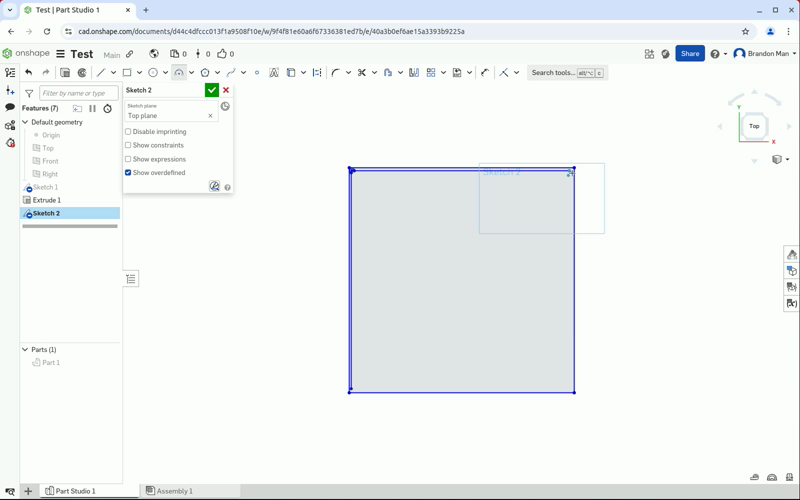
scroll(6)
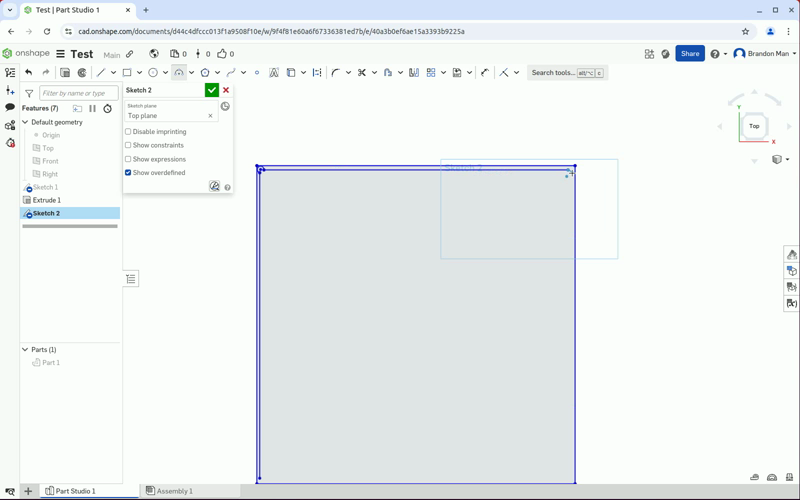
scroll(6)
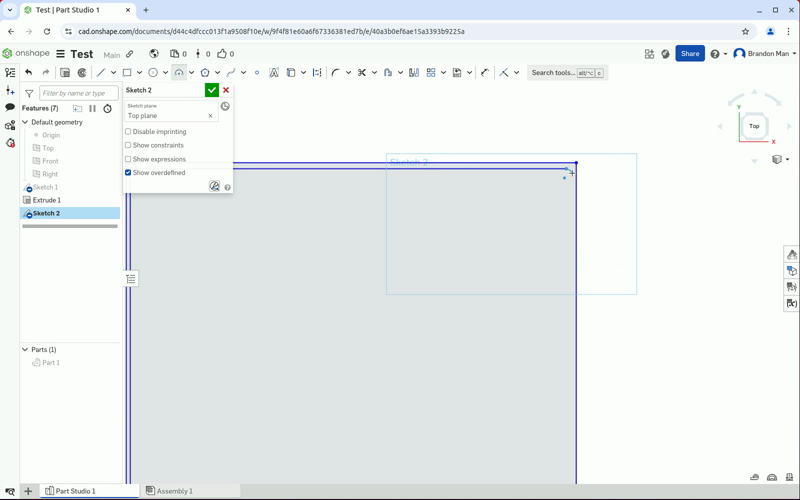
scroll(6)
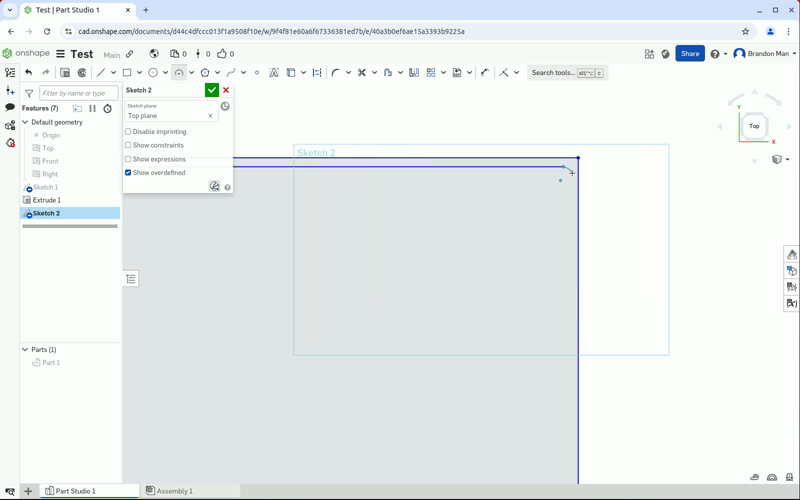
scroll(6)
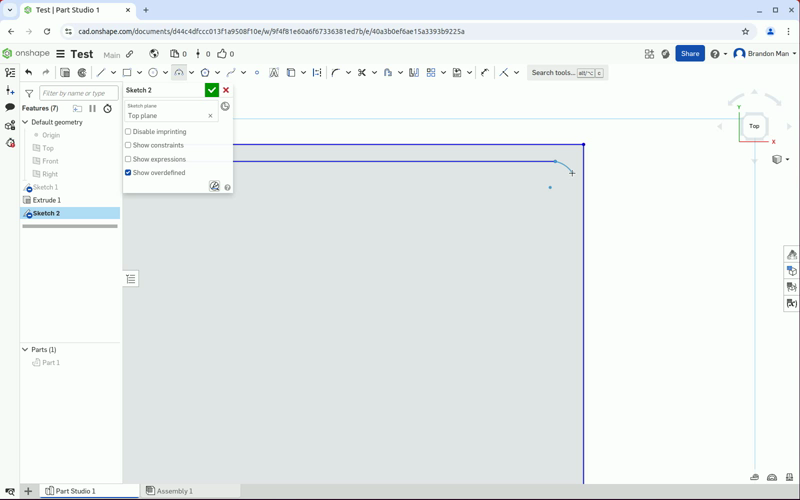
click(572, 172)
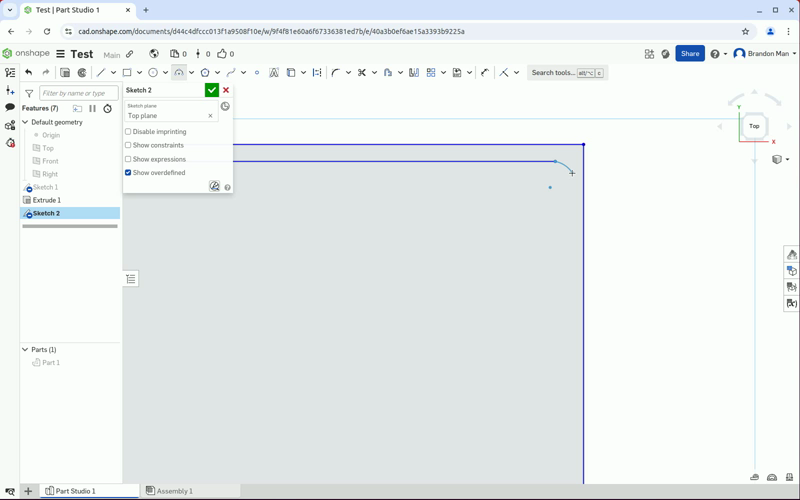
scroll(-6)
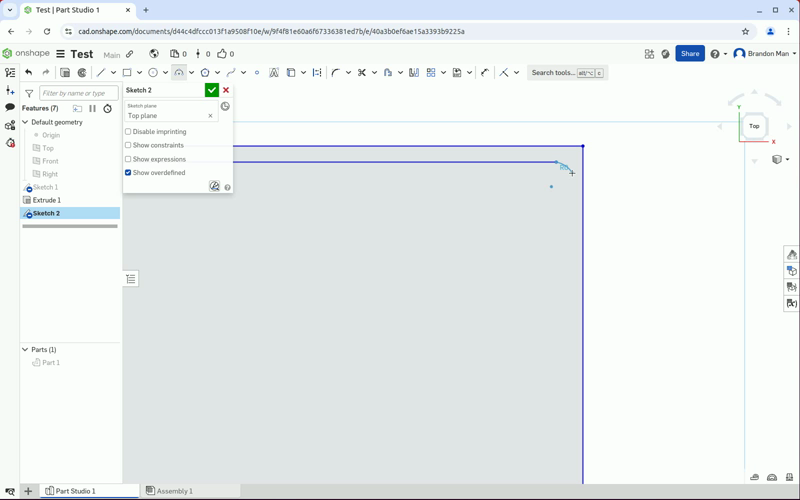
scroll(-6)
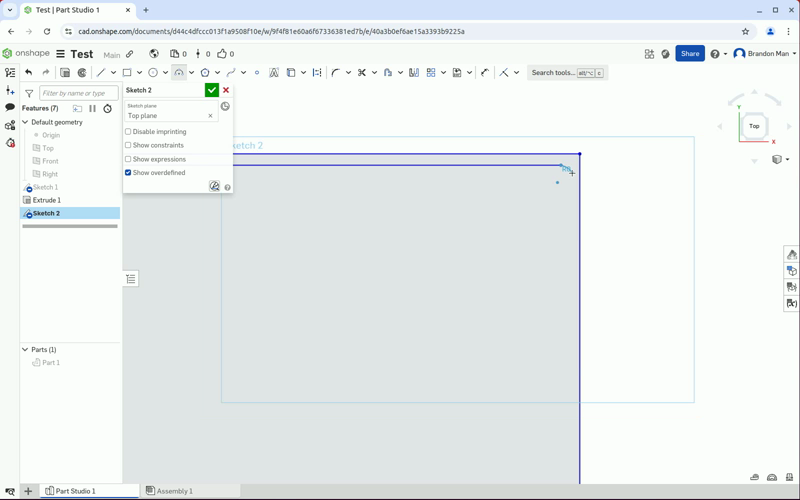
scroll(-6)
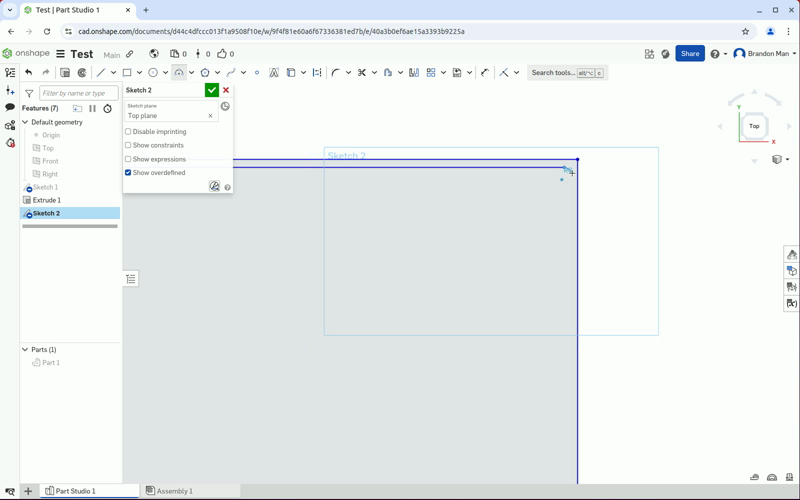
scroll(-6)
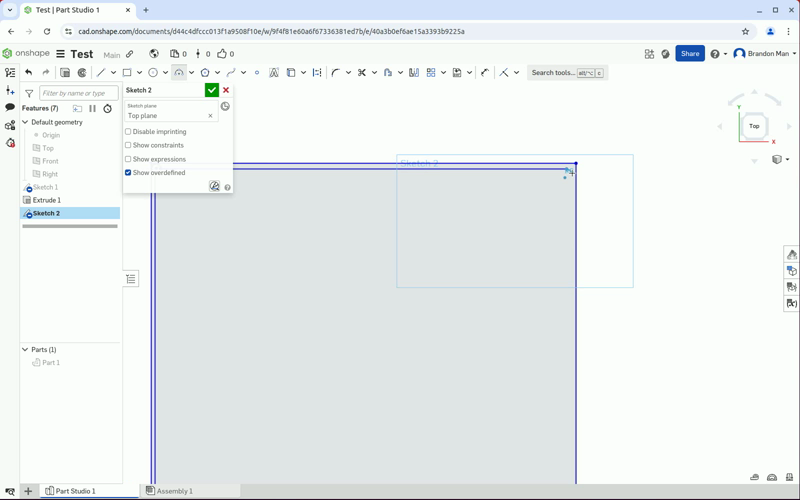
scroll(-6)
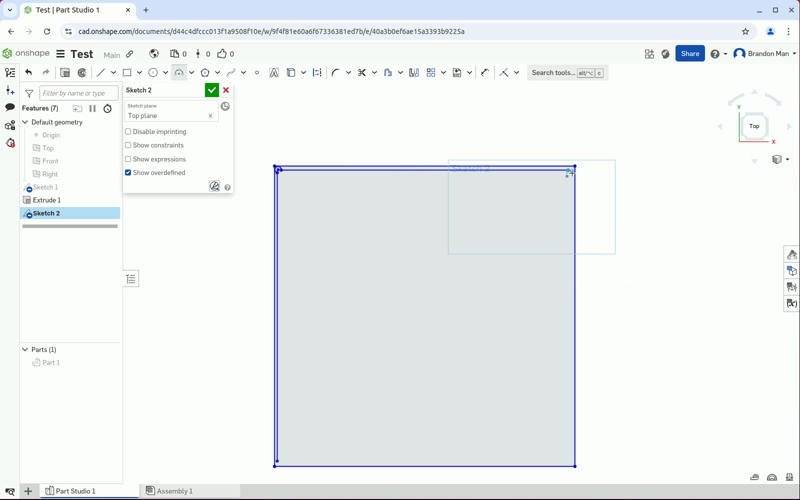
scroll(-6)
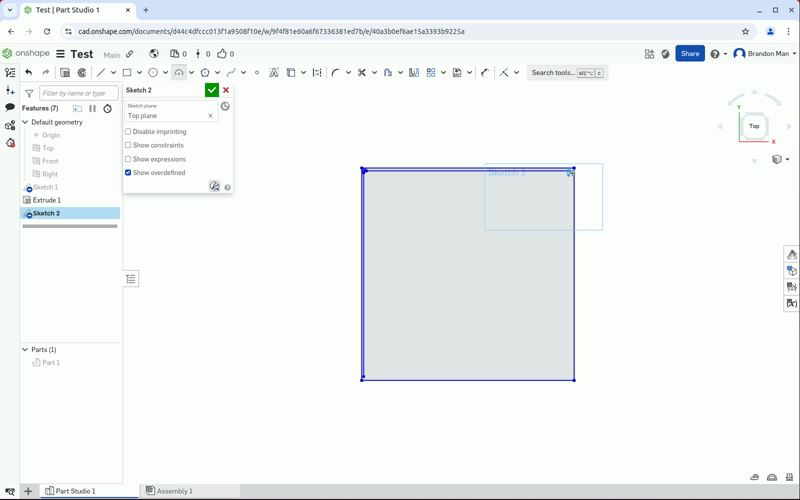
scroll(-6)
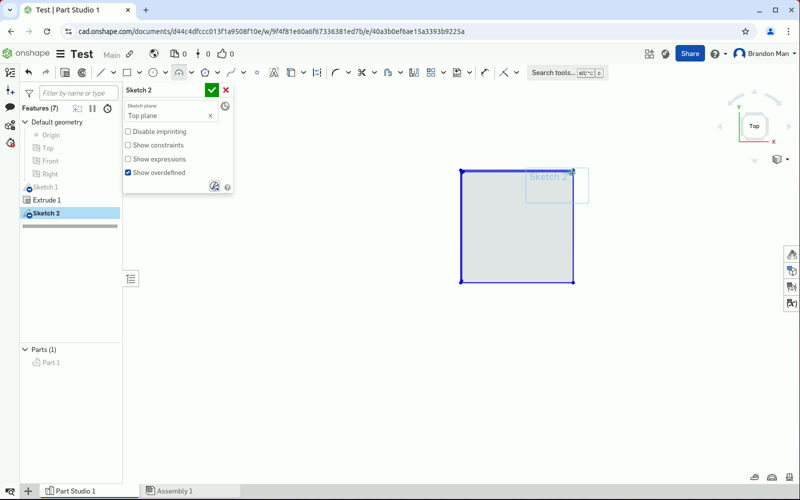
mouse_move(573, 170)
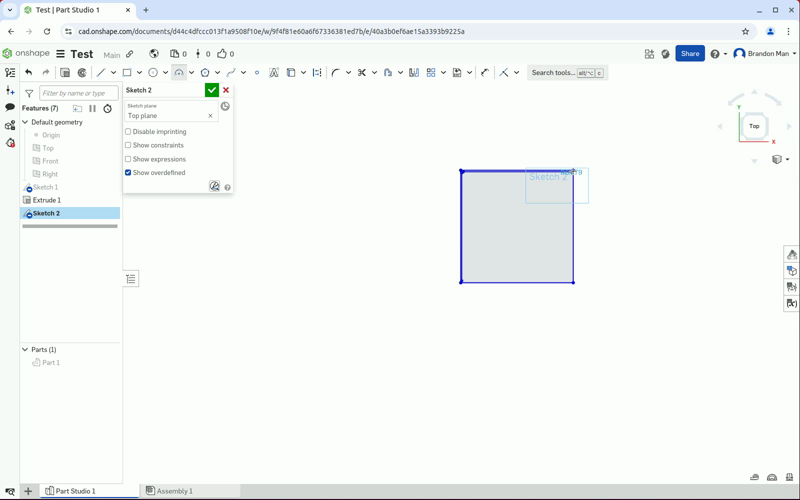
scroll(6)
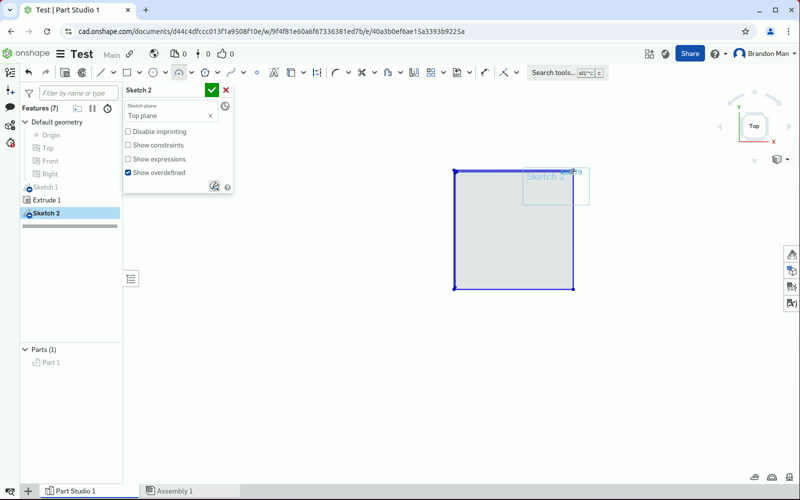
scroll(6)
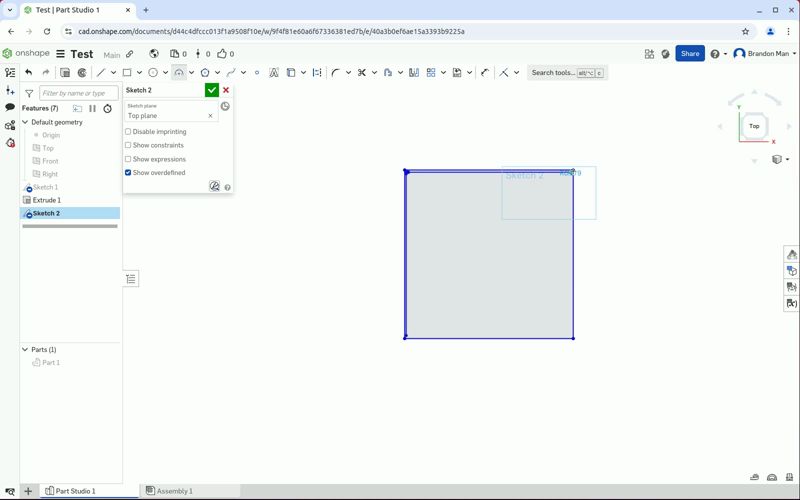
scroll(6)
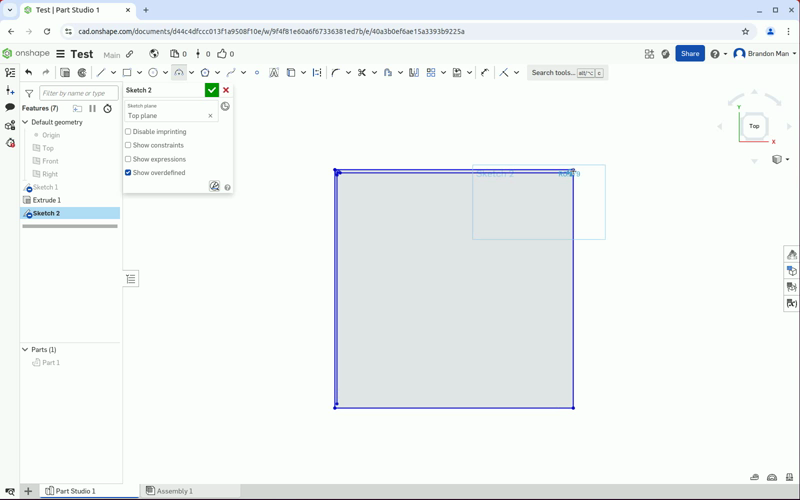
scroll(6)
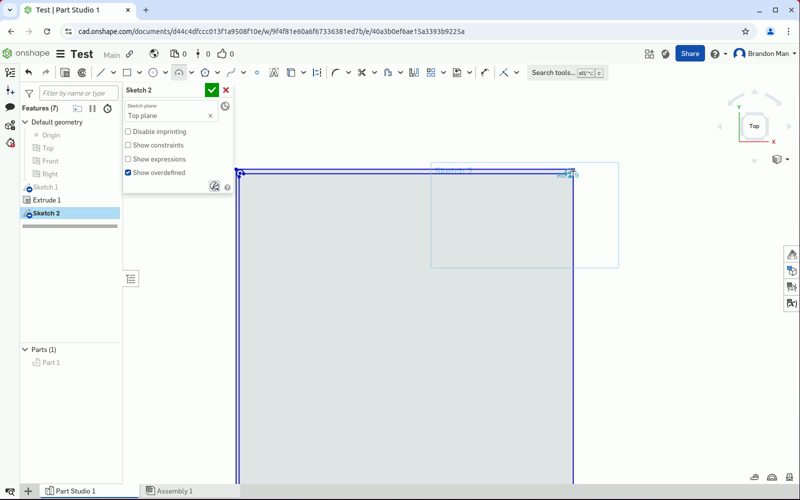
scroll(6)
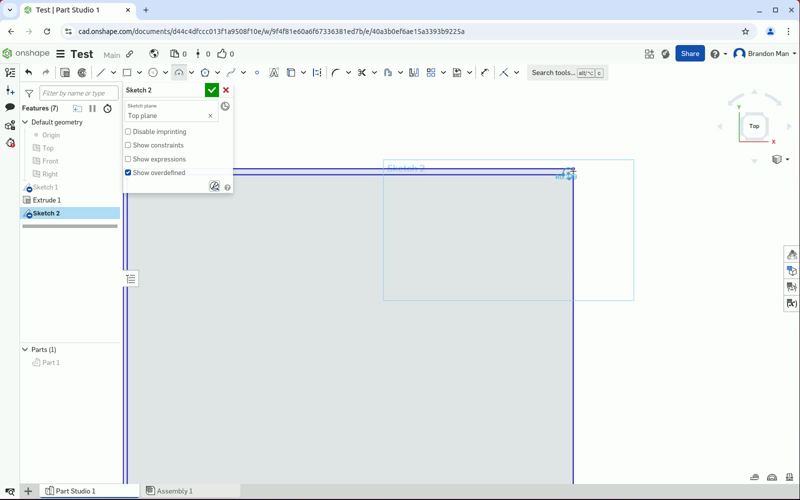
scroll(6)
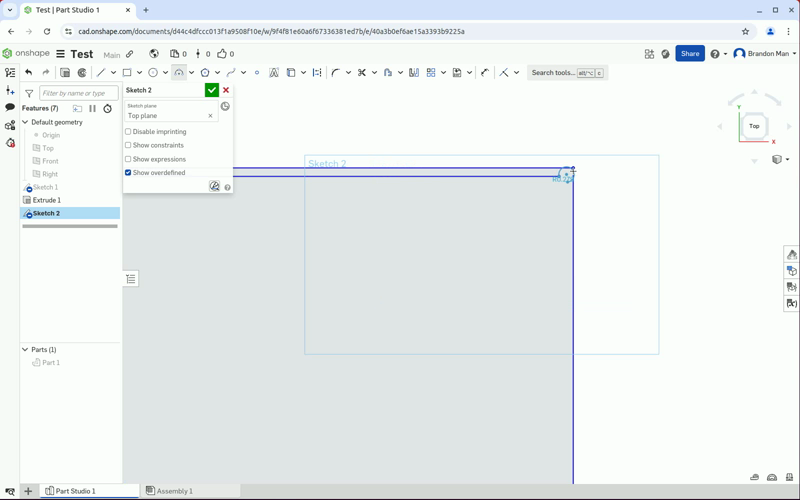
scroll(6)
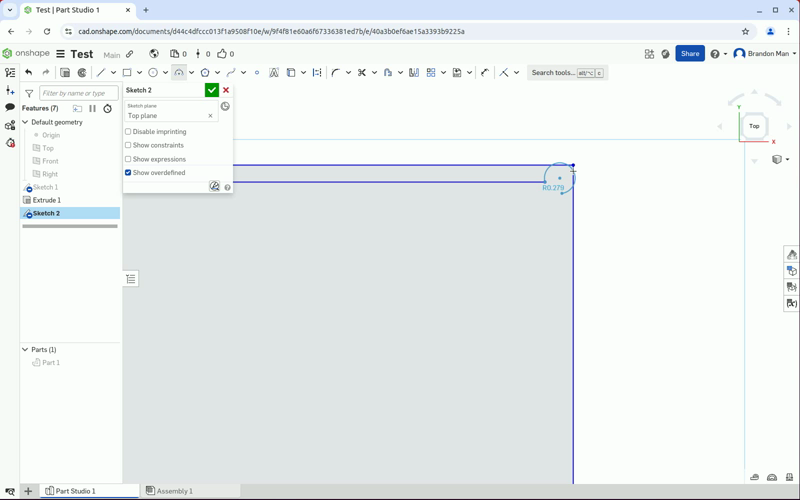
click(573, 170)
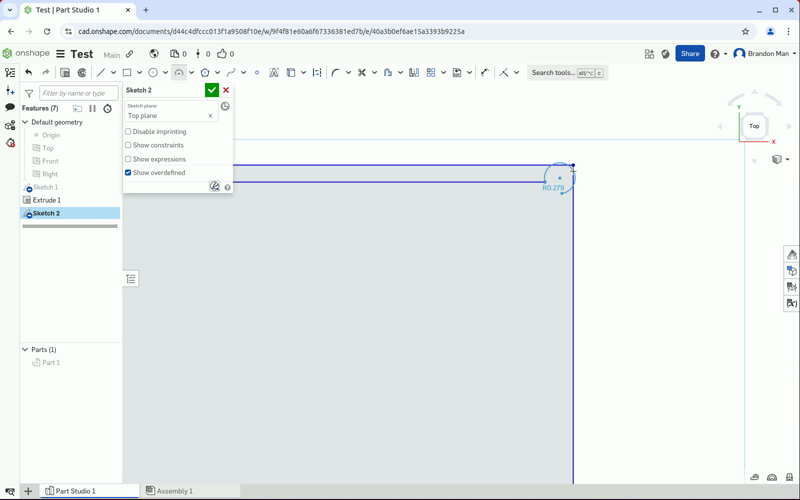
scroll(-6)
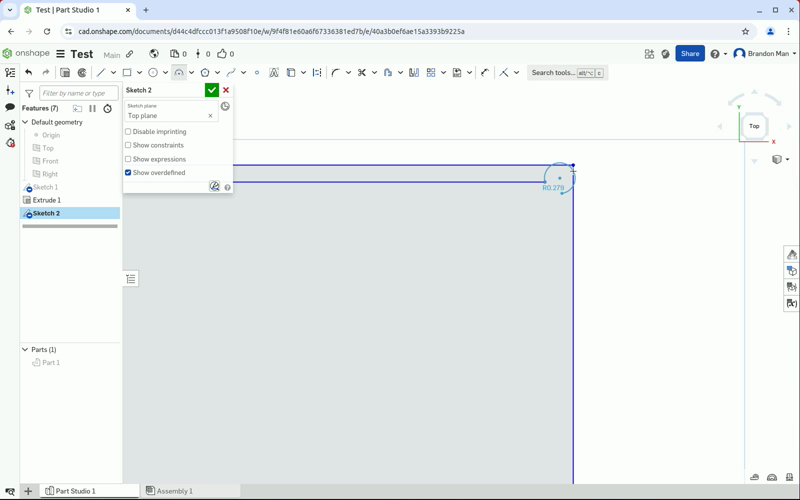
scroll(-6)
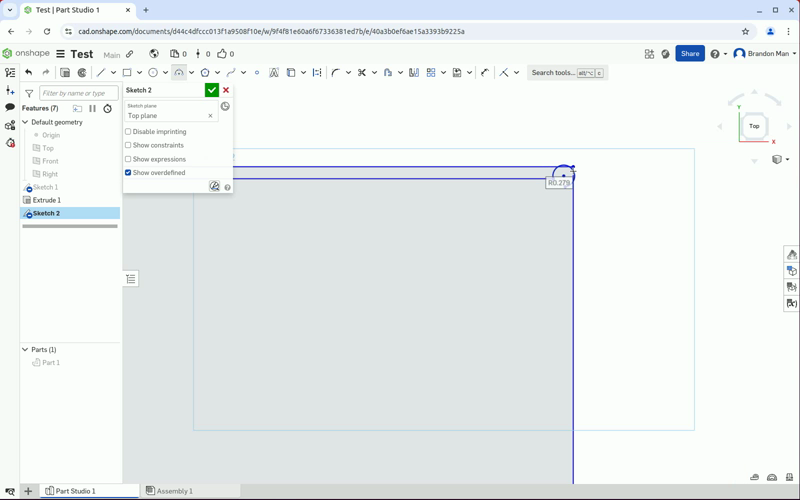
scroll(-6)
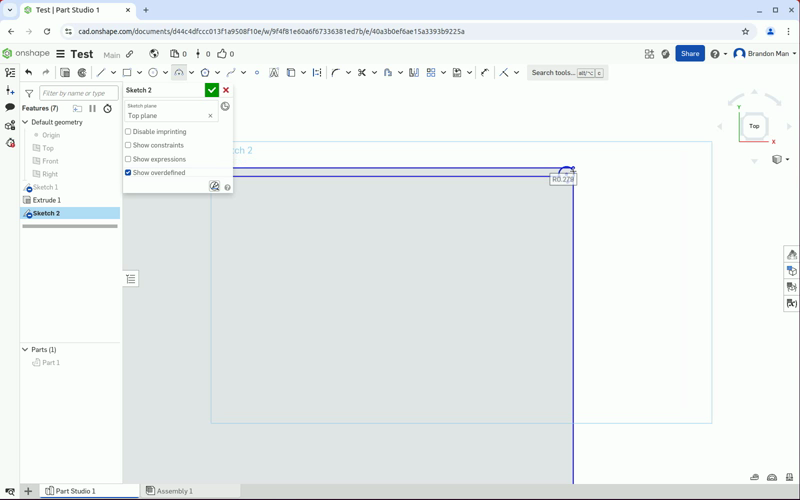
scroll(-6)
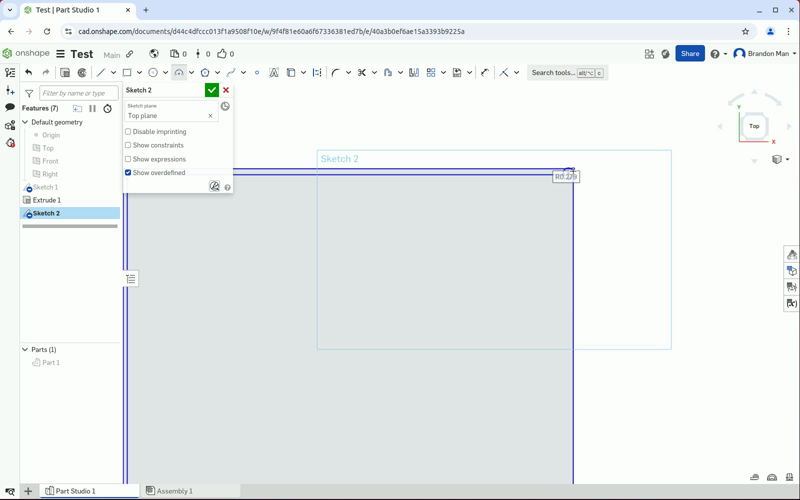
scroll(-6)
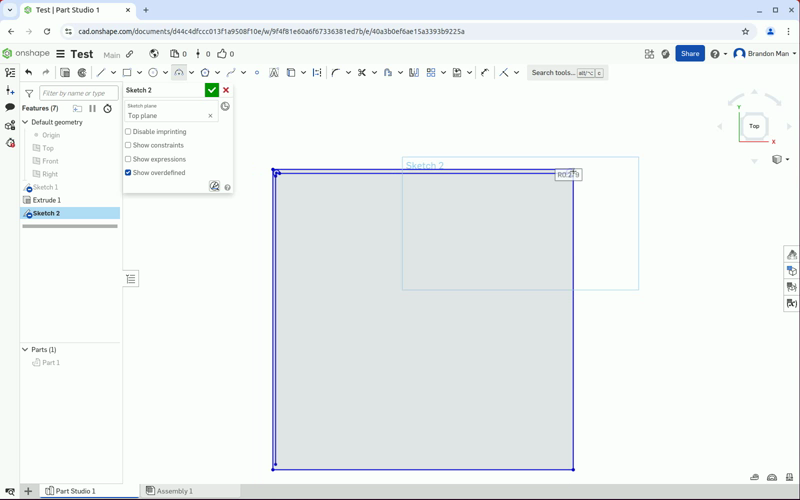
scroll(-6)
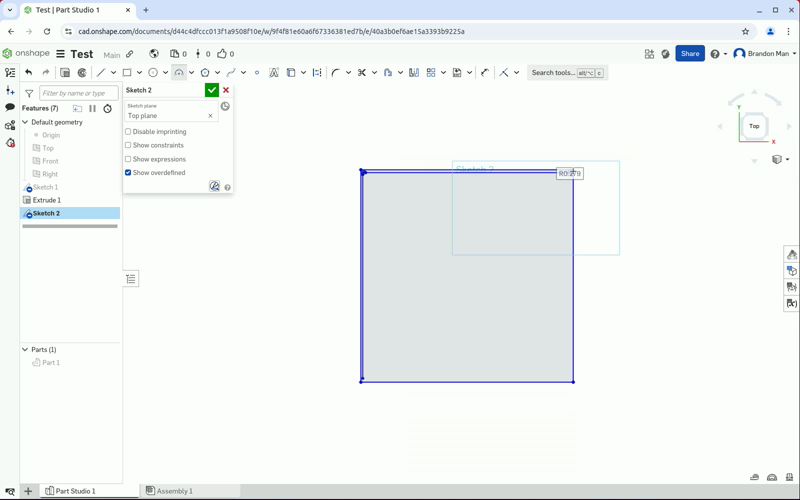
scroll(-6)
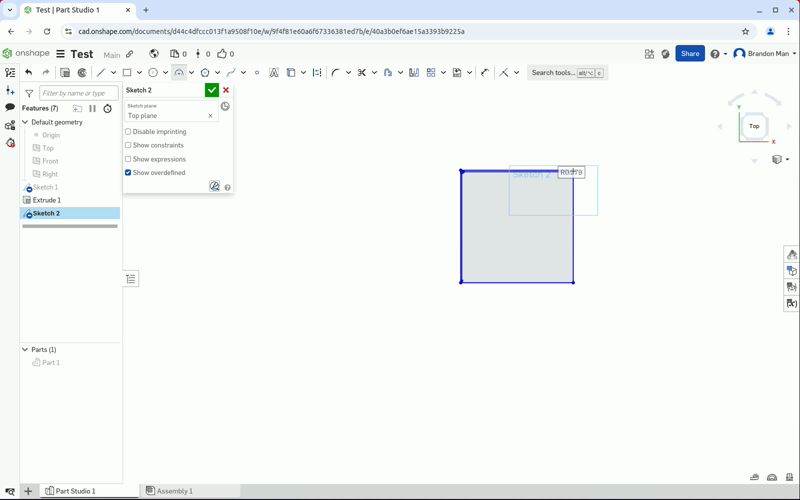
key_up(shift)
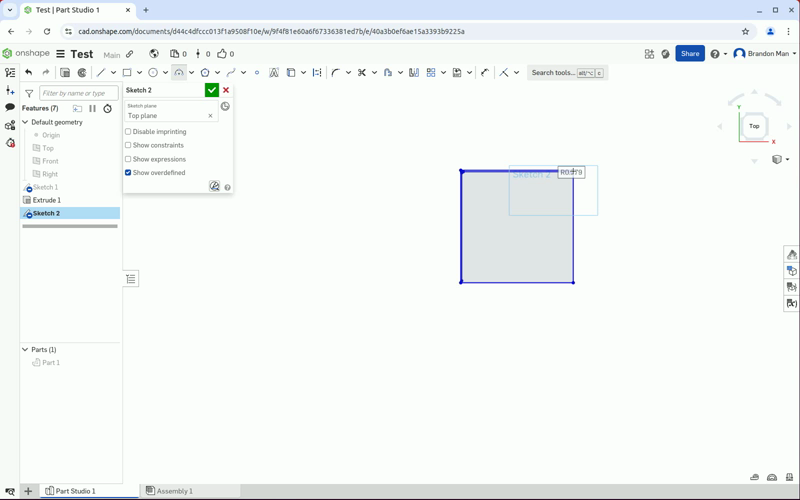
key(esc)
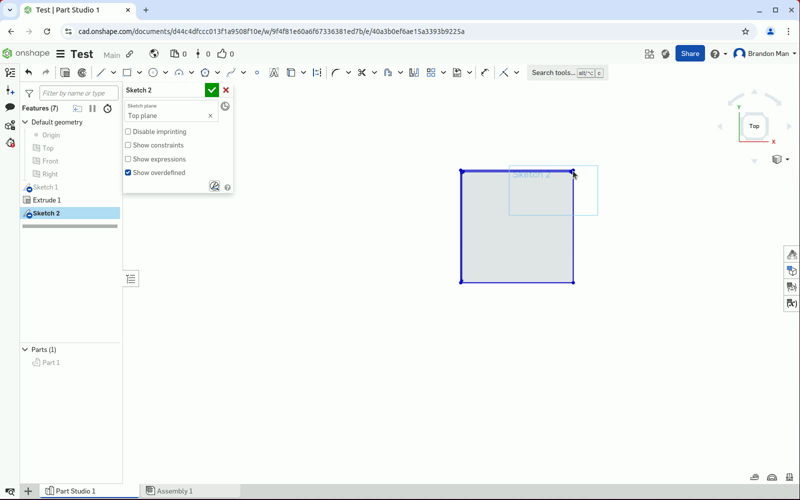
key(l)
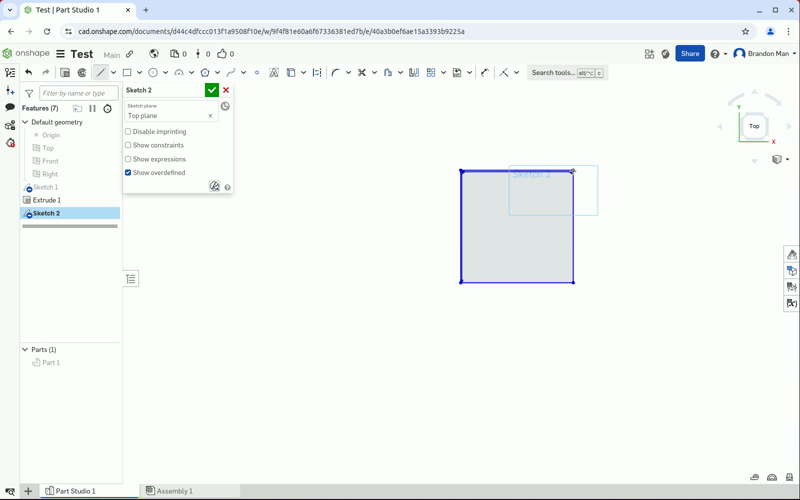
mouse_move(572, 172)
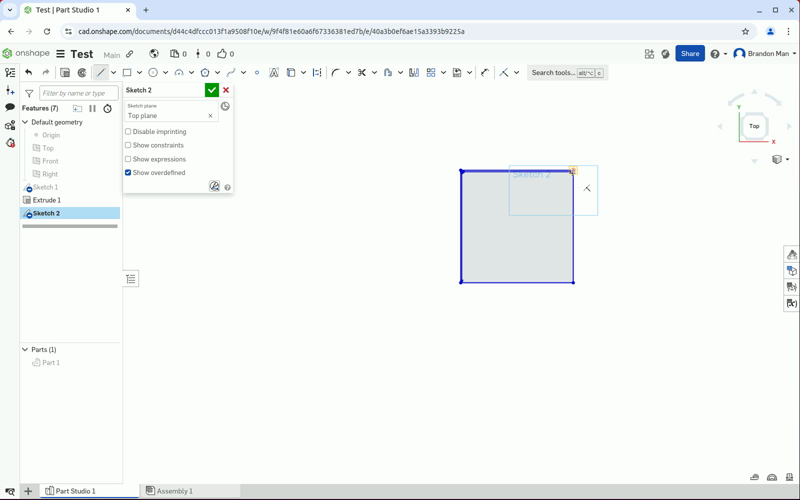
scroll(6)
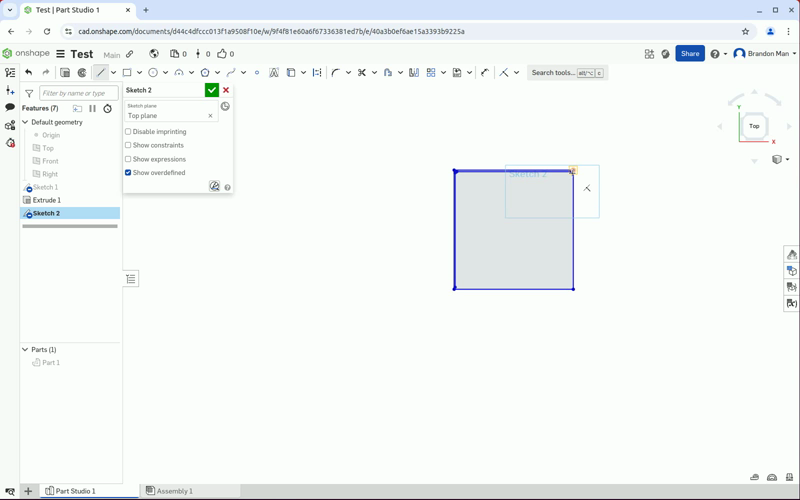
scroll(6)
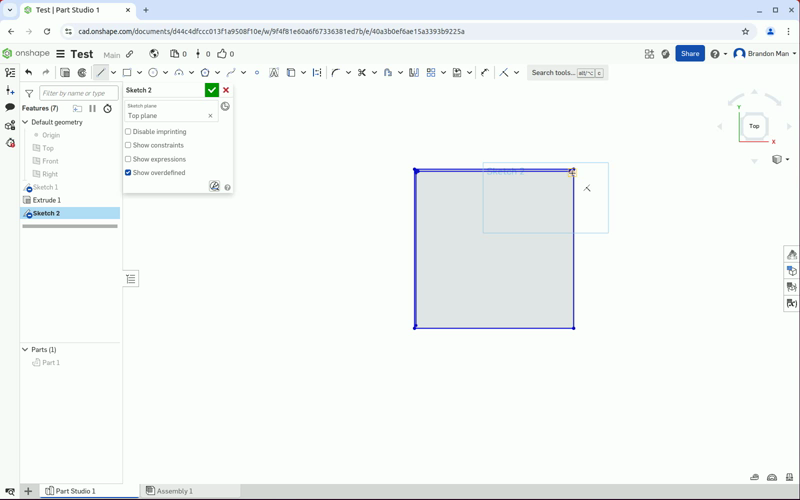
scroll(6)
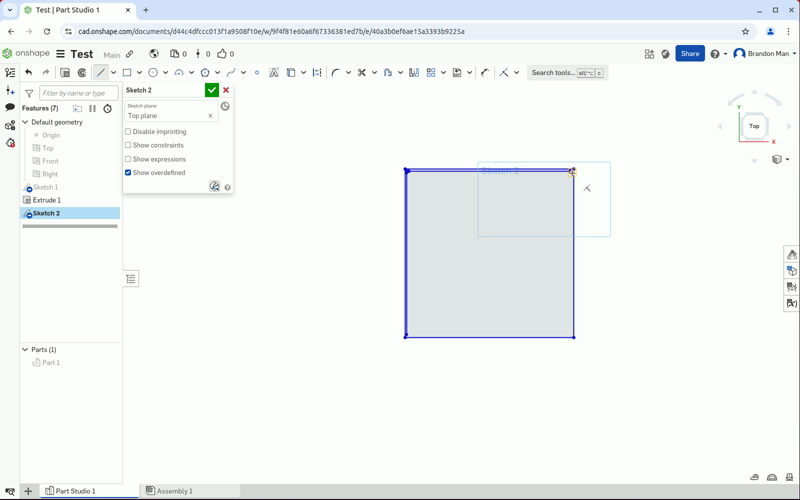
scroll(6)
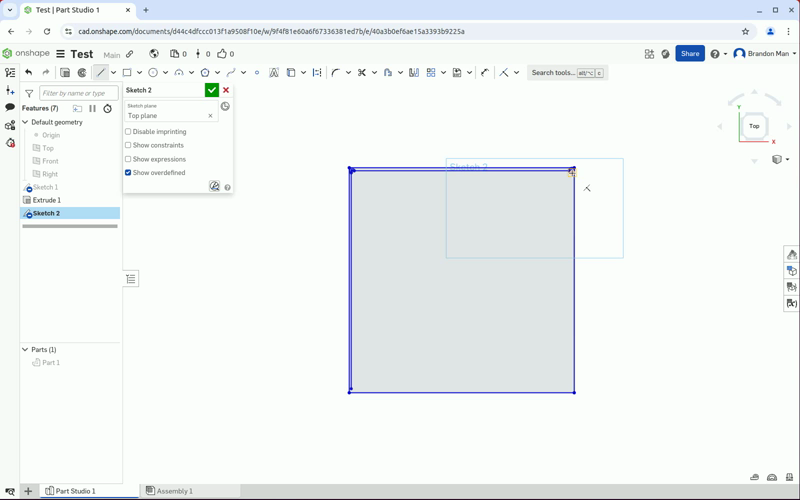
scroll(6)
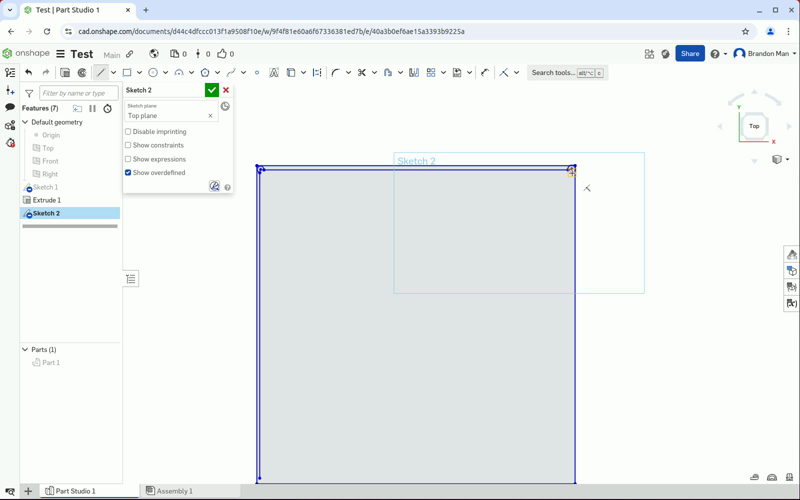
scroll(6)
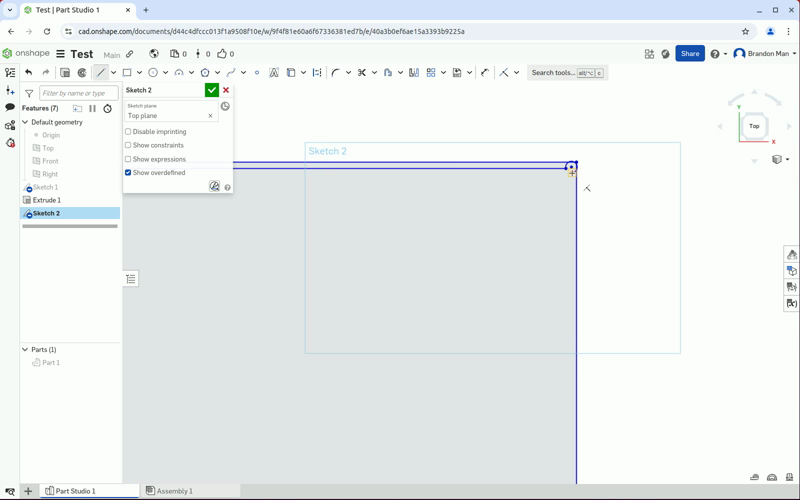
scroll(6)
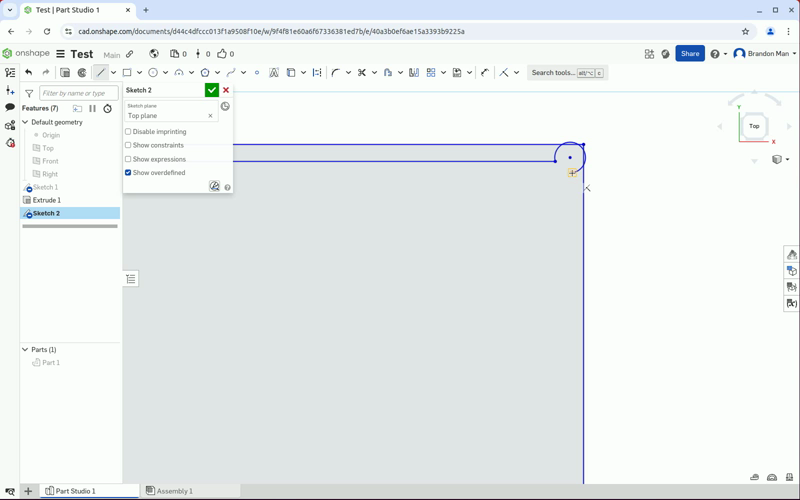
click(572, 172)
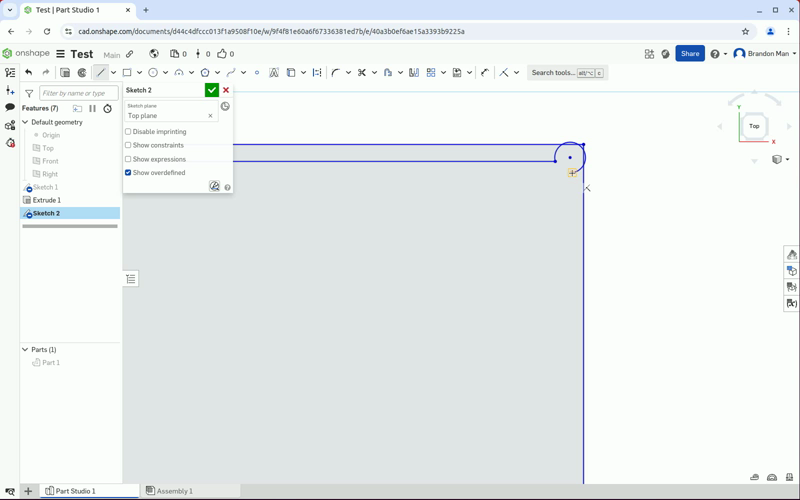
scroll(-6)
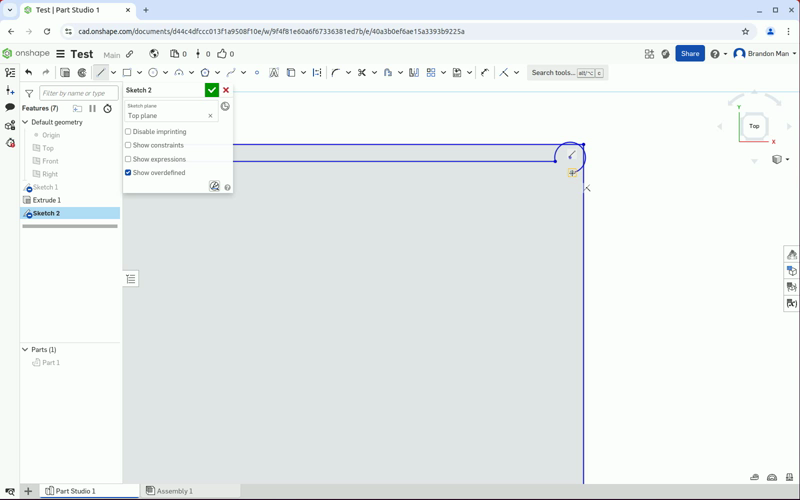
scroll(-6)
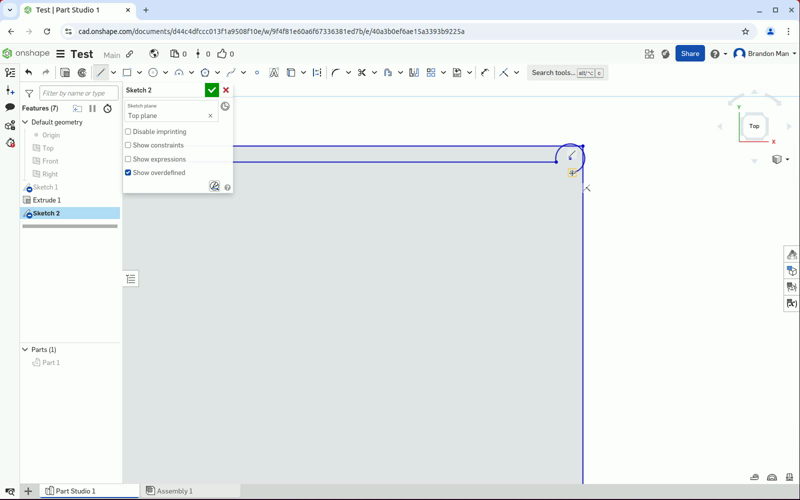
scroll(-6)
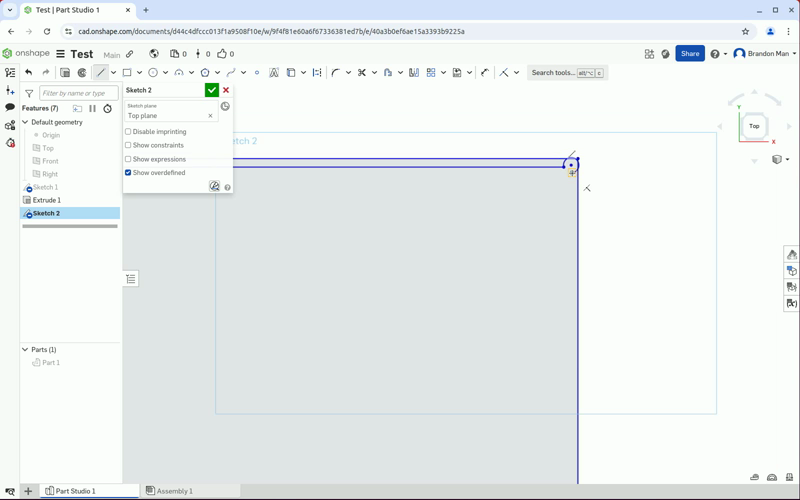
scroll(-6)
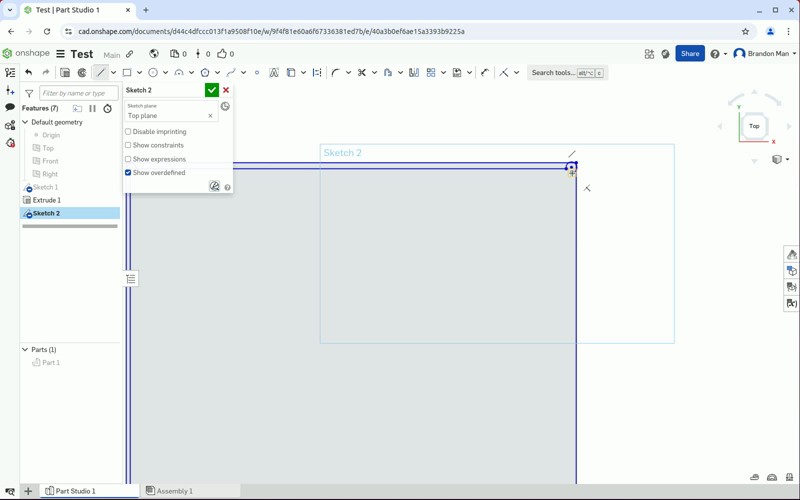
scroll(-6)
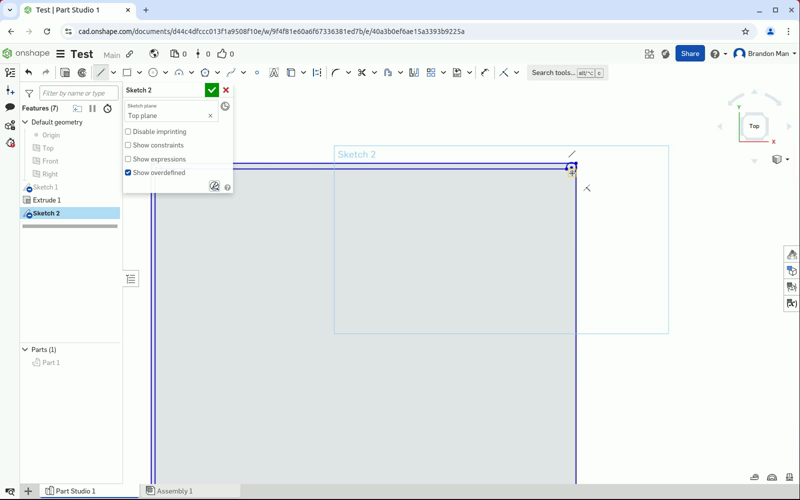
scroll(-6)
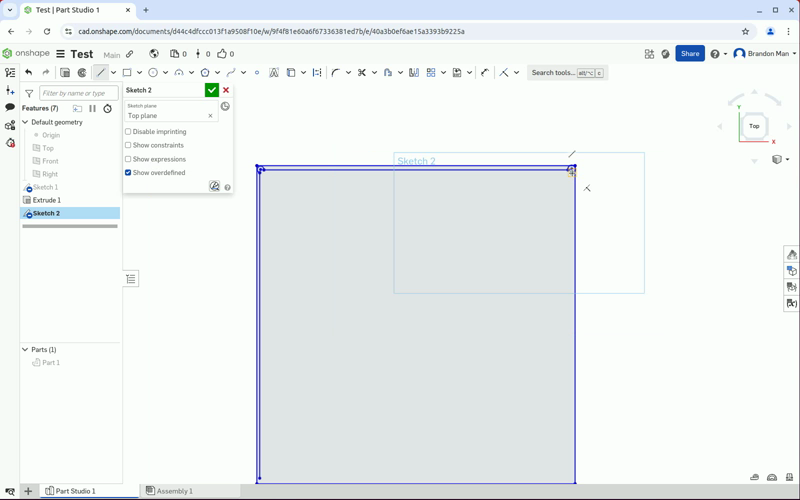
scroll(-6)
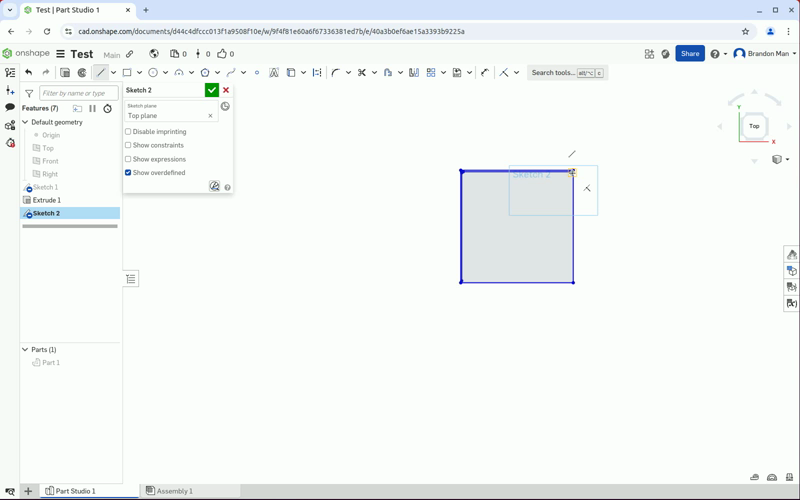
key_down(shift)
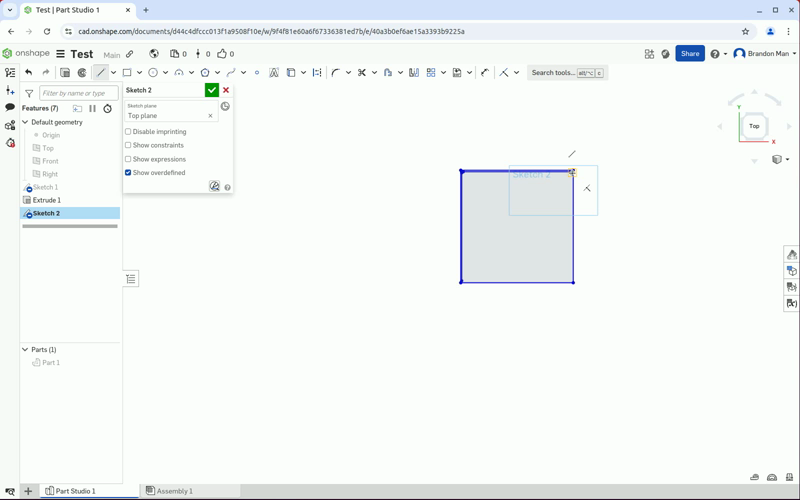
mouse_move(572, 280)
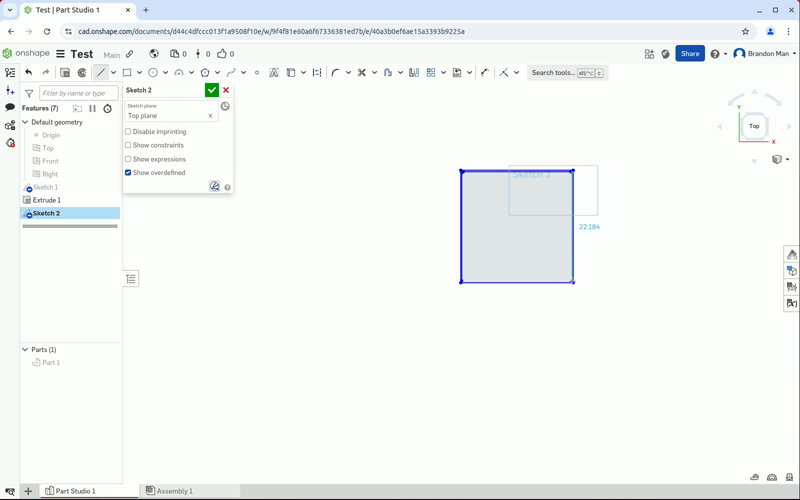
scroll(6)
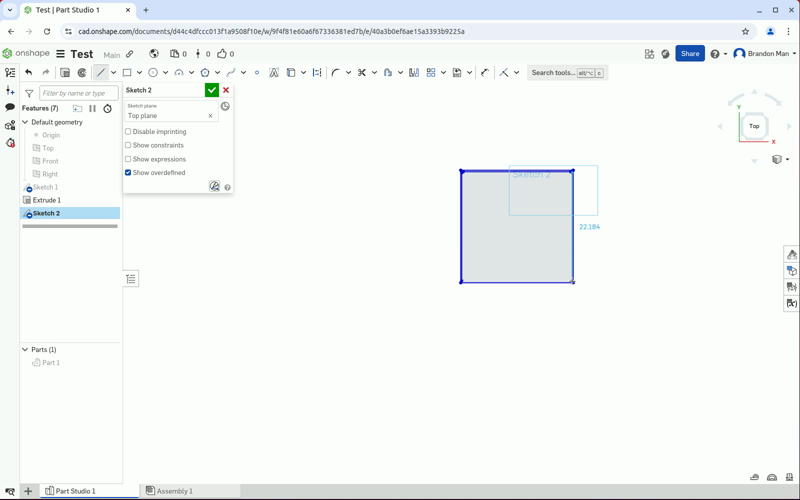
scroll(6)
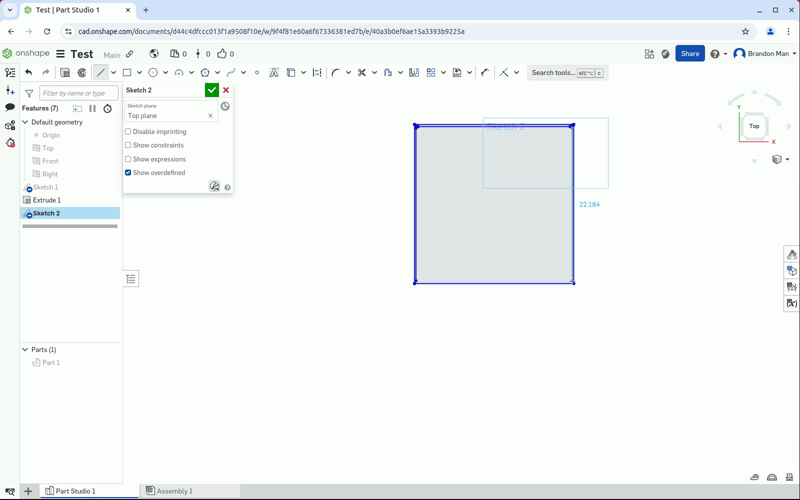
scroll(6)
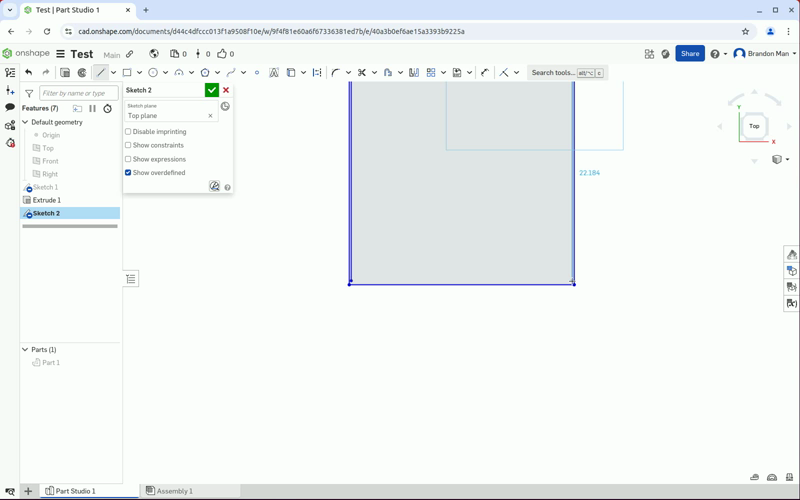
scroll(6)
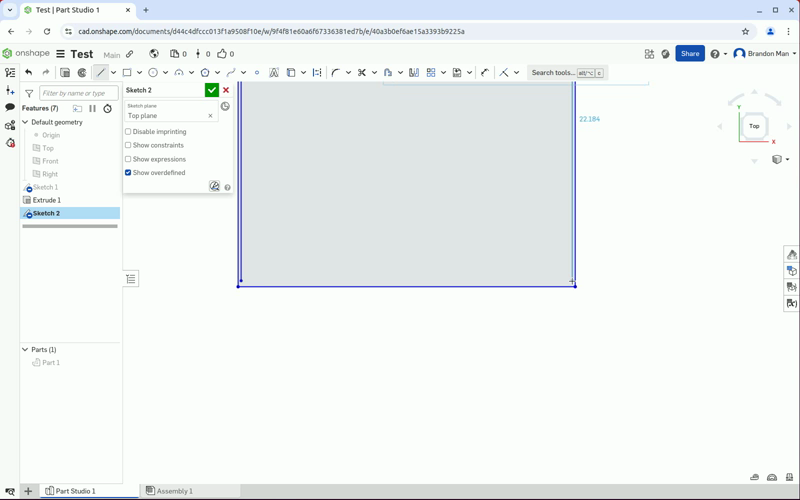
scroll(6)
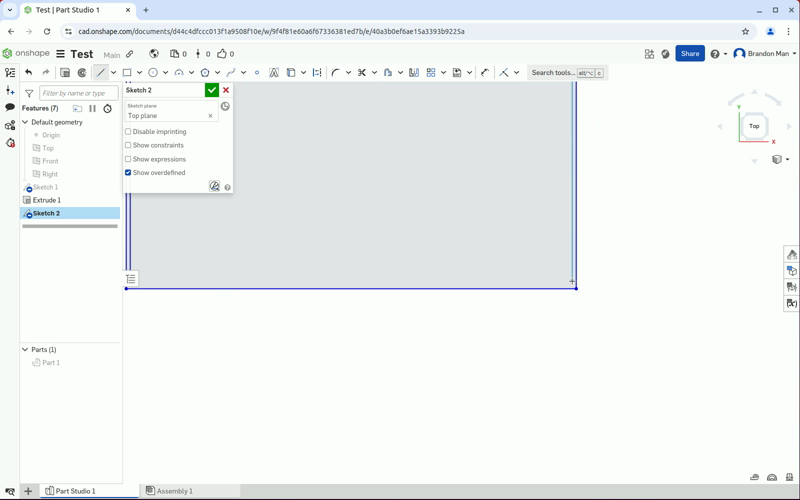
scroll(6)
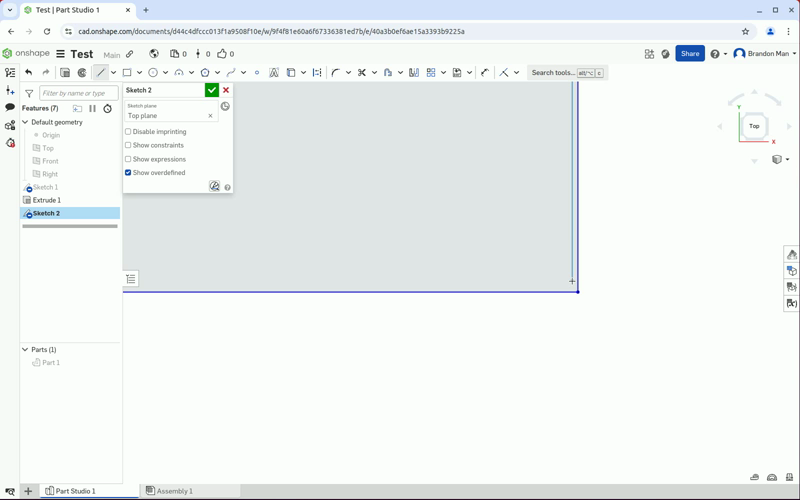
scroll(6)
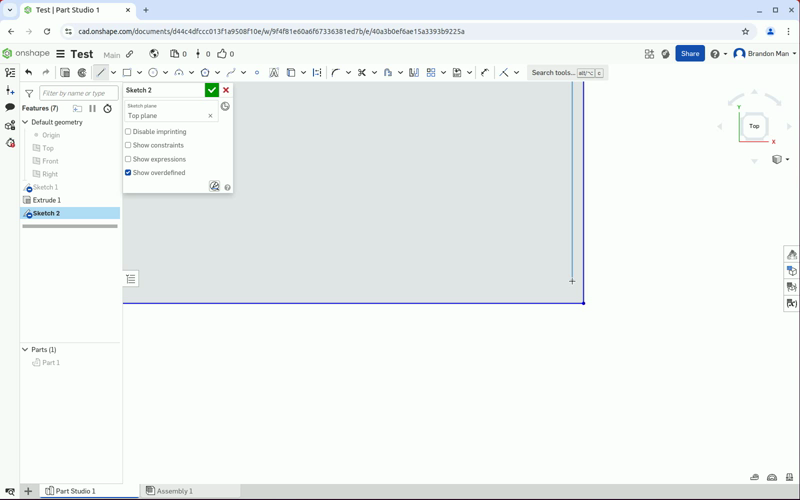
click(572, 280)
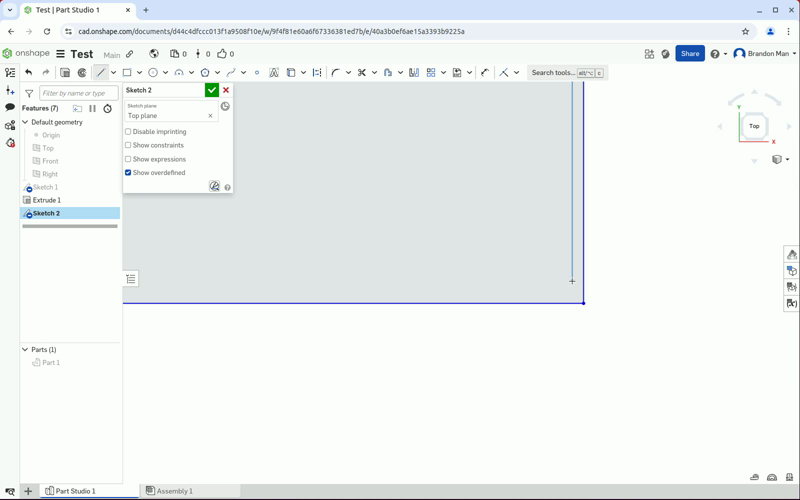
scroll(-6)
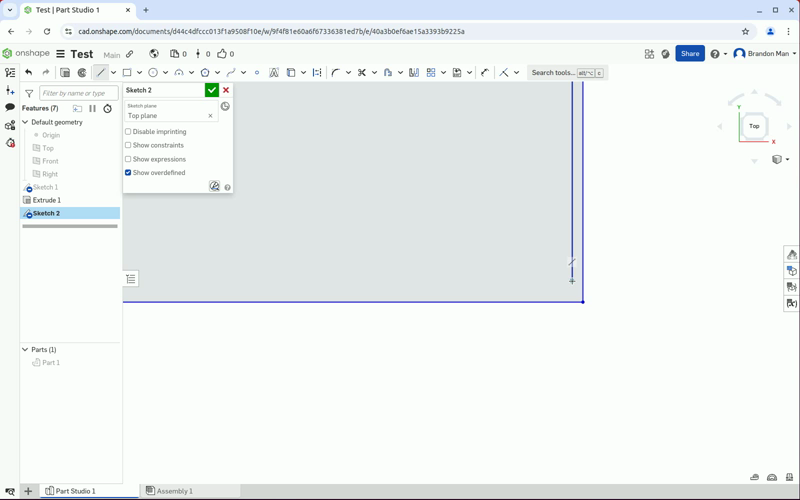
scroll(-6)
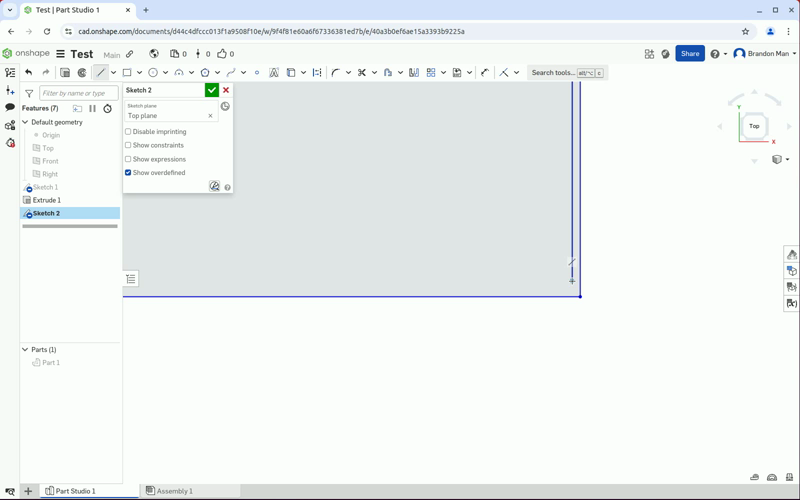
scroll(-6)
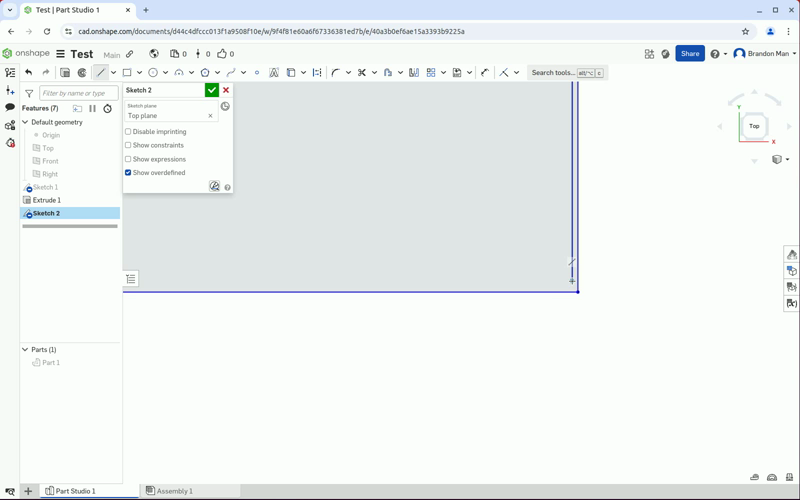
scroll(-6)
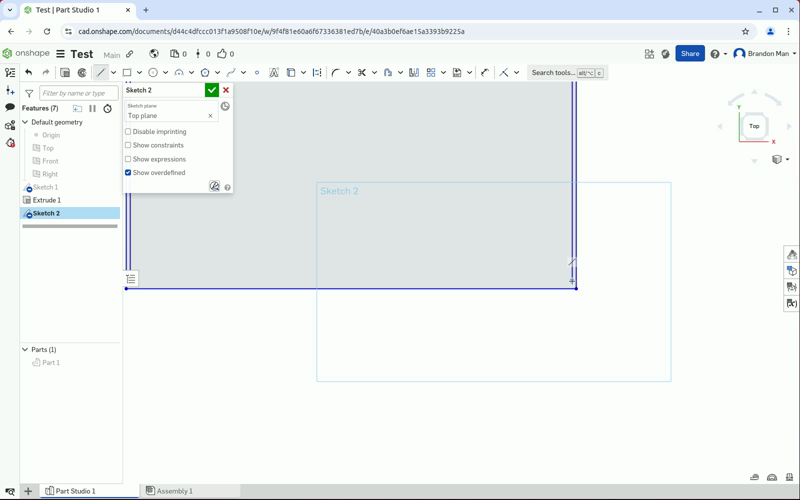
scroll(-6)
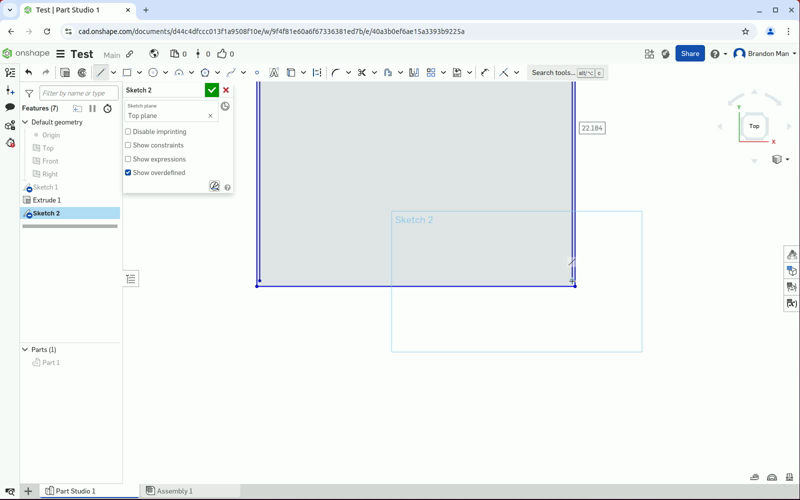
scroll(-6)
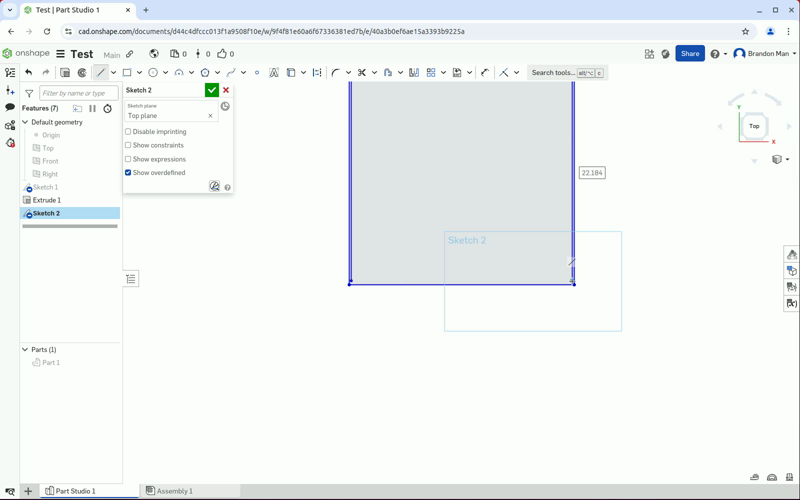
scroll(-6)
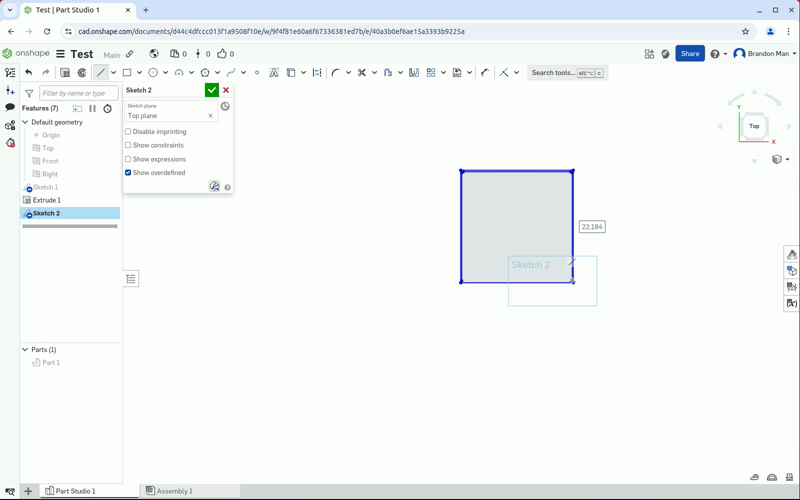
key_up(shift)
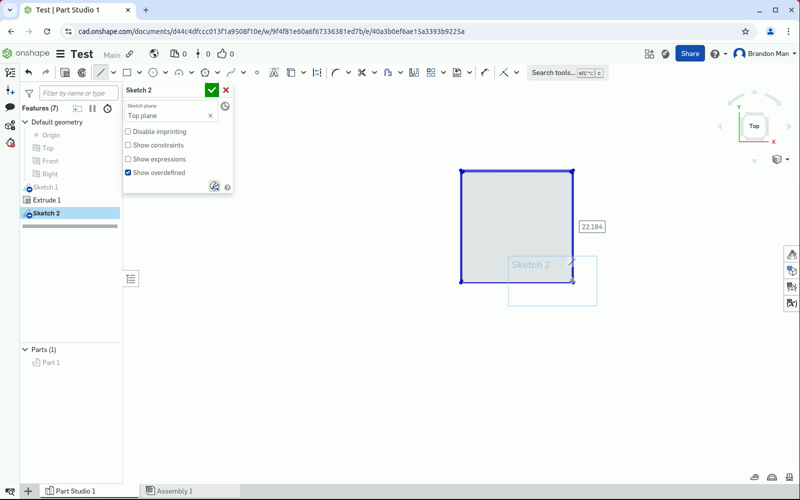
key(esc)
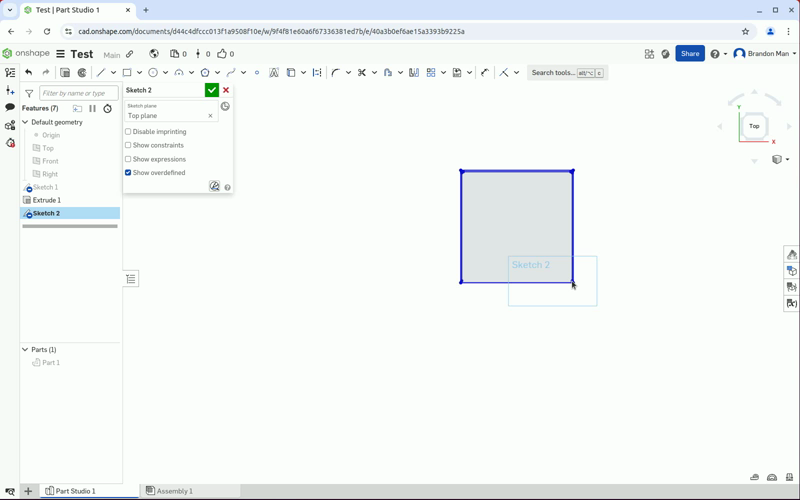
key(a)
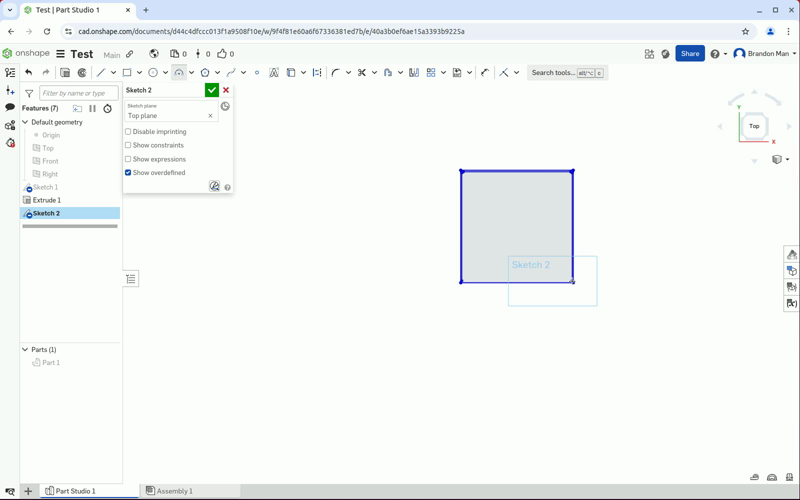
mouse_move(572, 280)
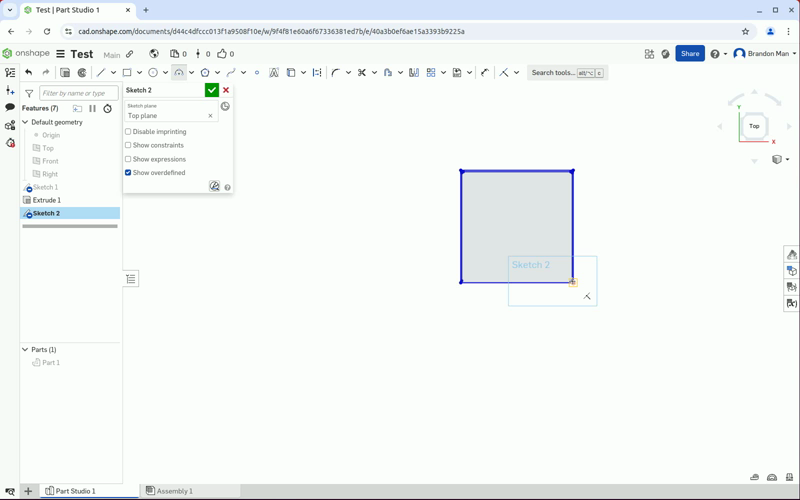
scroll(6)
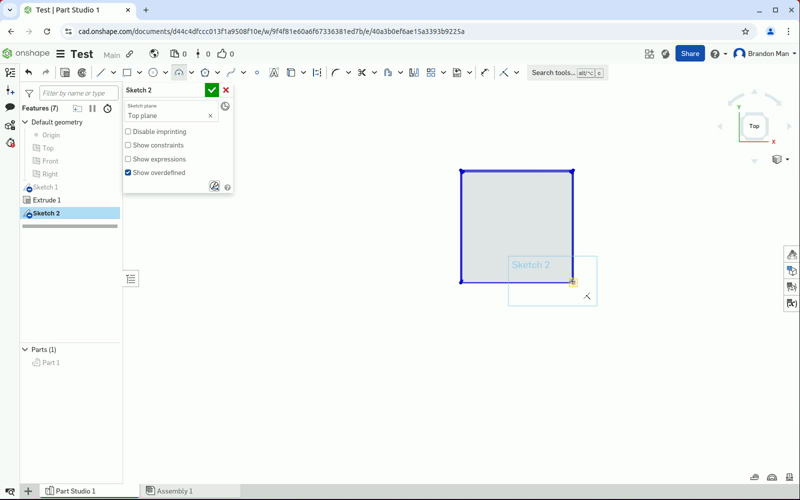
scroll(6)
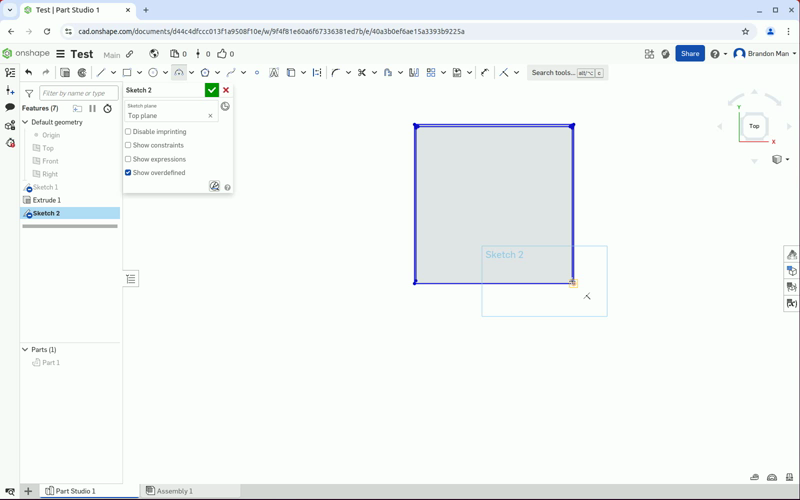
scroll(6)
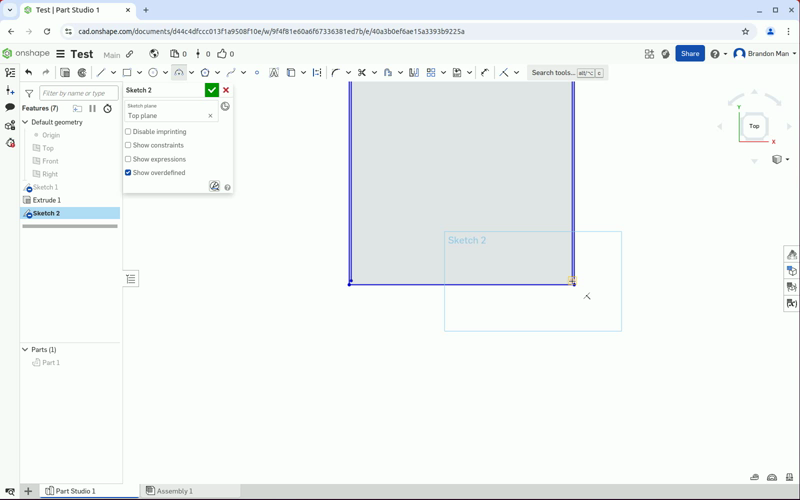
scroll(6)
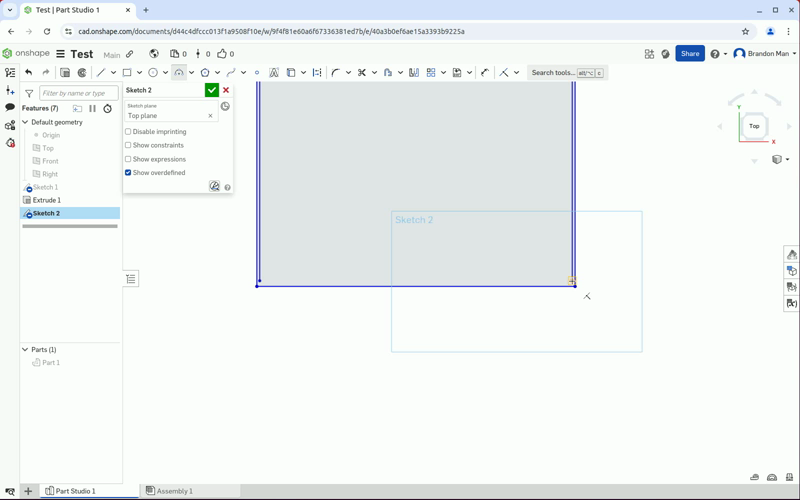
scroll(6)
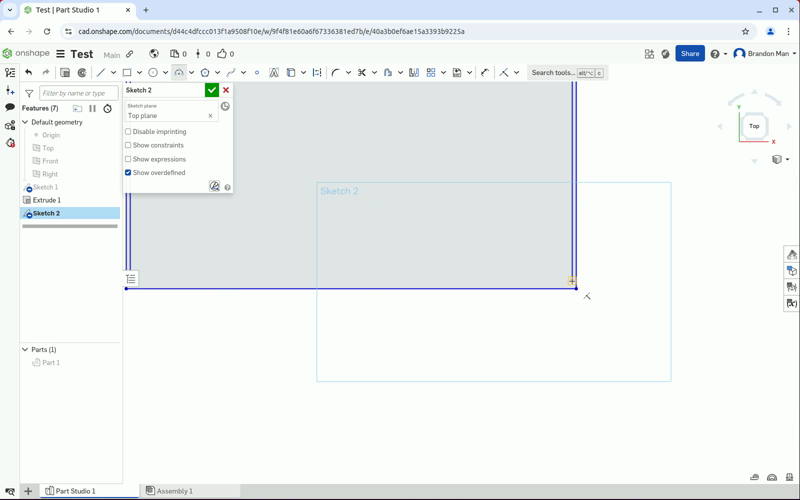
scroll(6)
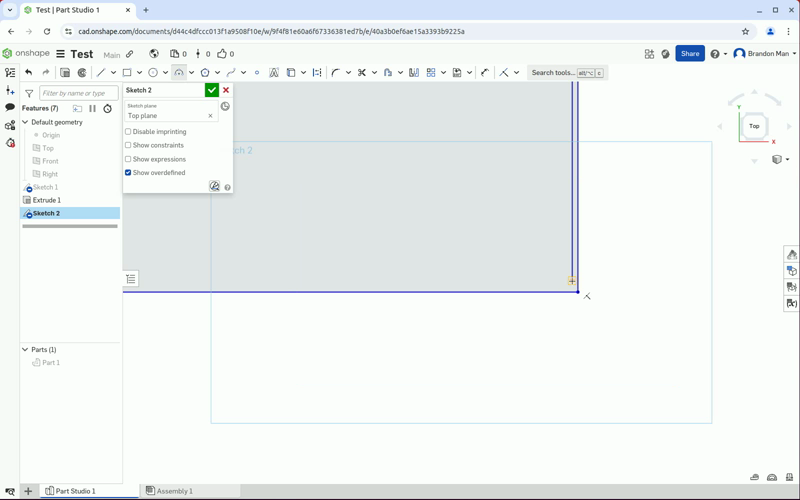
scroll(6)
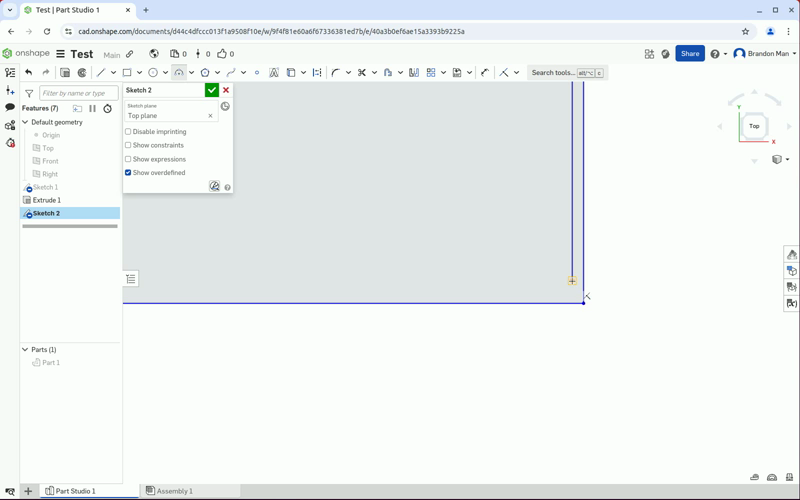
click(572, 280)
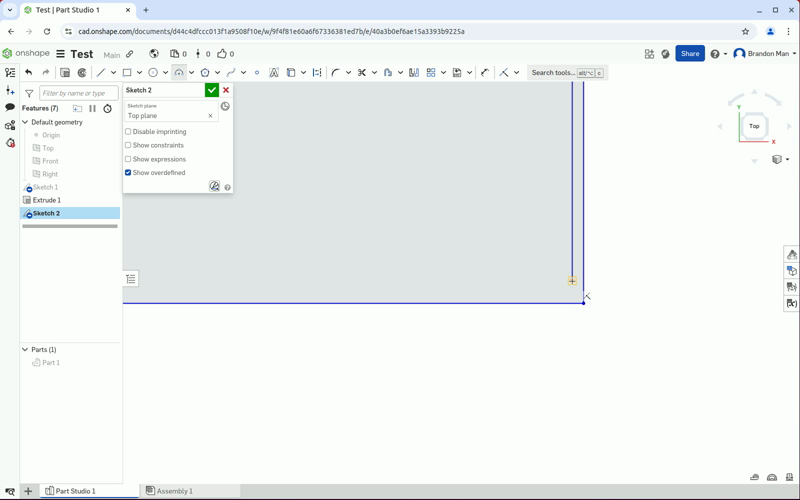
scroll(-6)
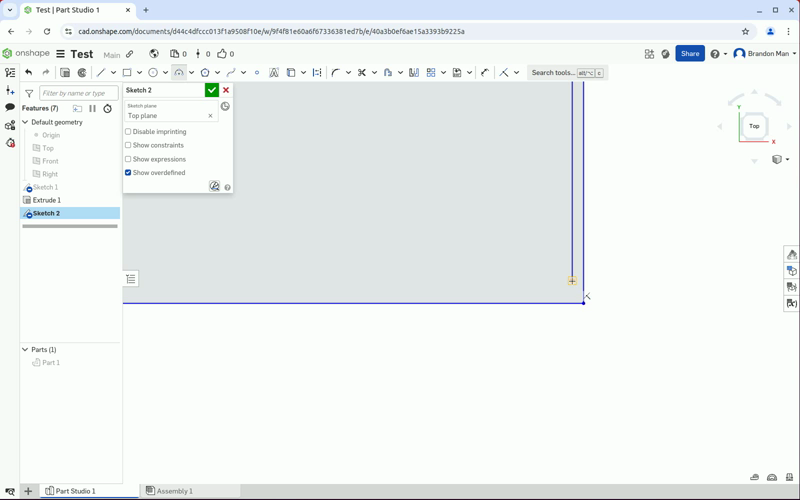
scroll(-6)
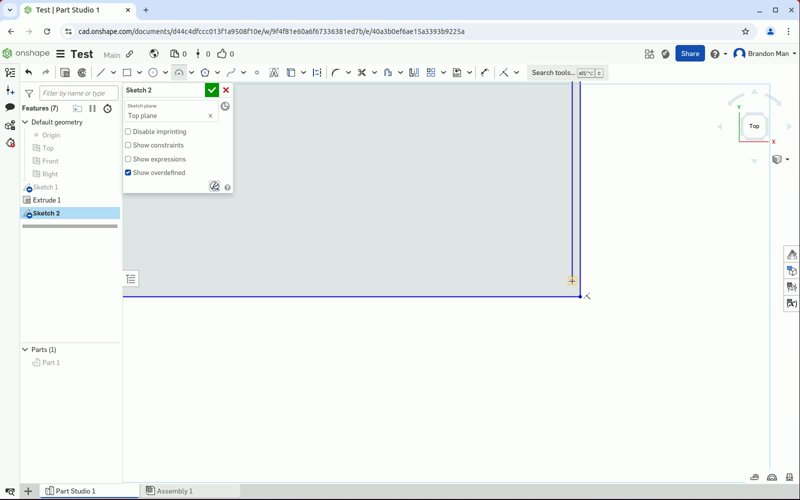
scroll(-6)
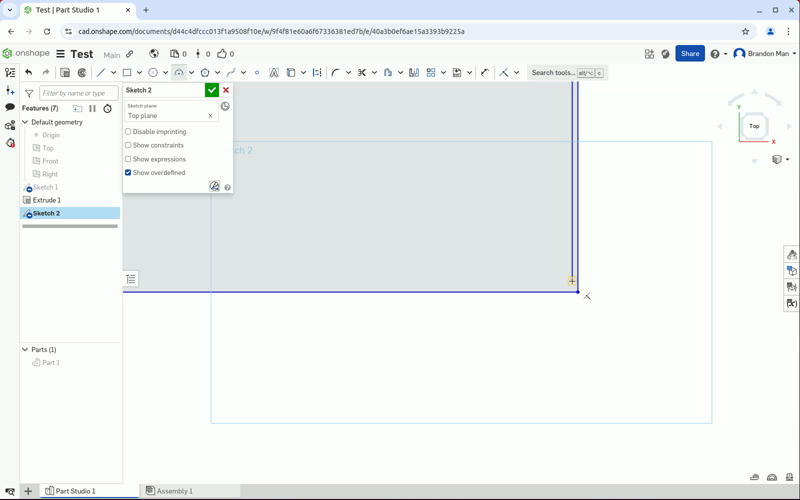
scroll(-6)
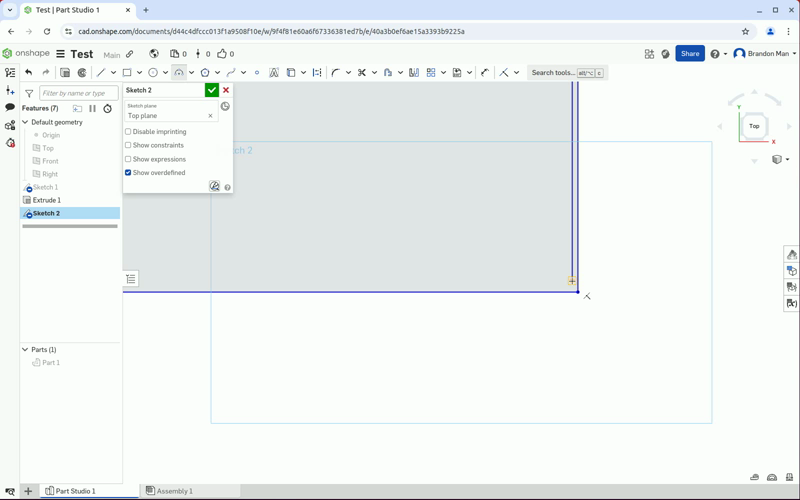
scroll(-6)
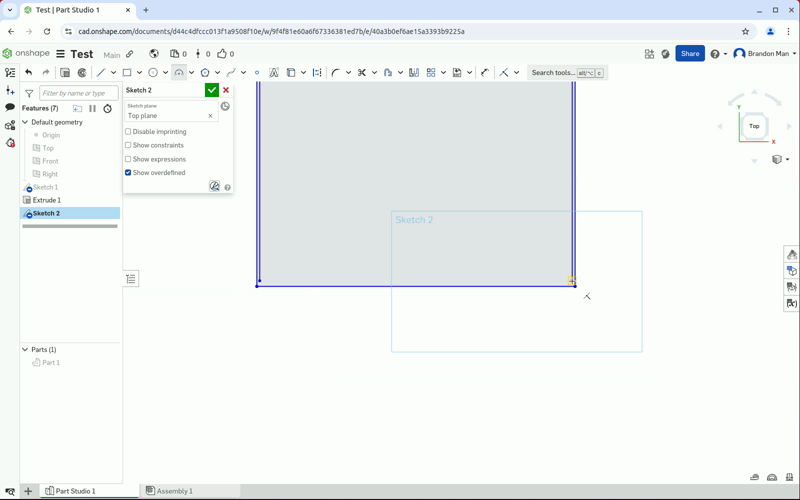
scroll(-6)
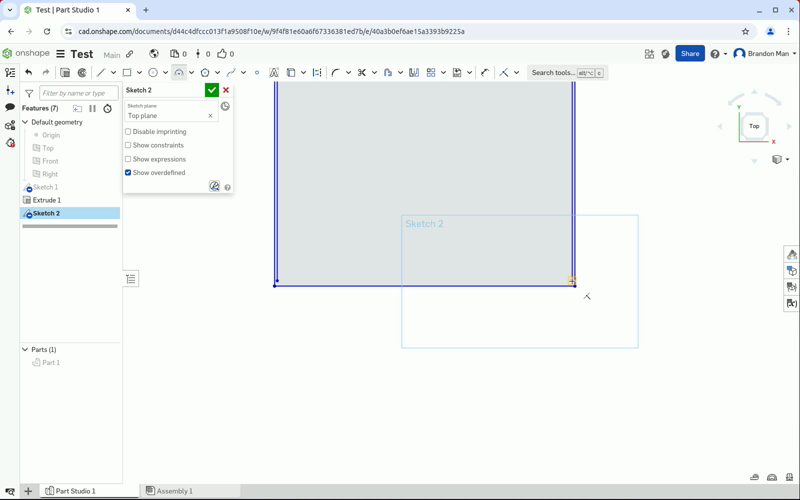
scroll(-6)
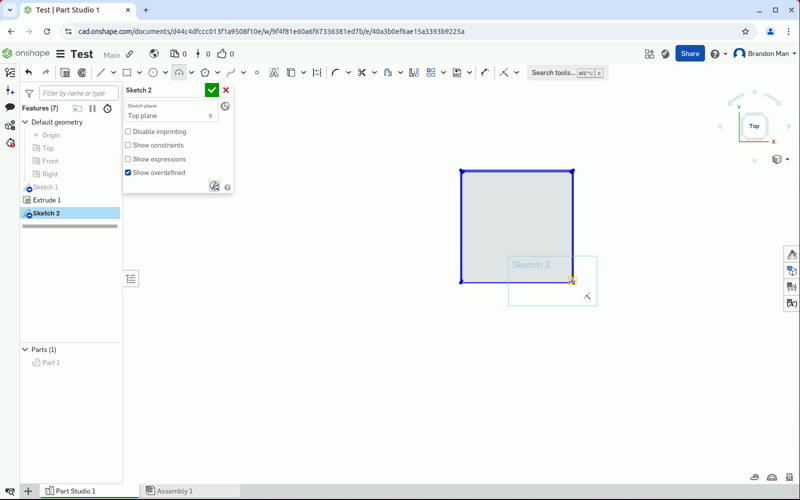
key_down(shift)
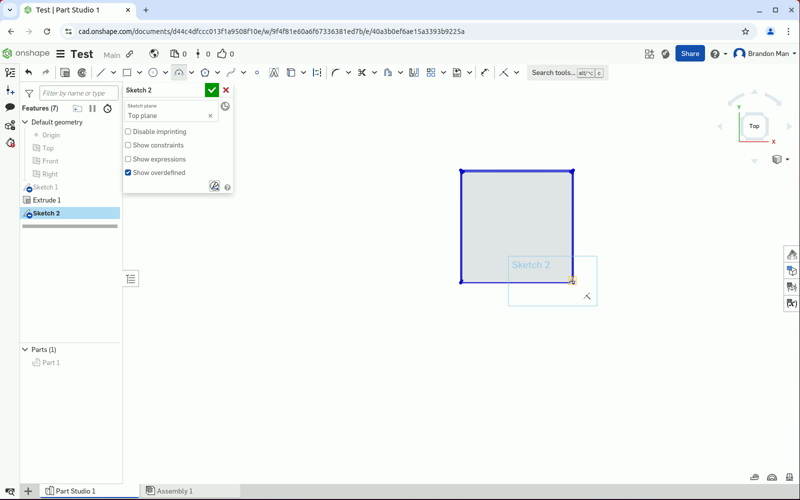
mouse_move(570, 281)
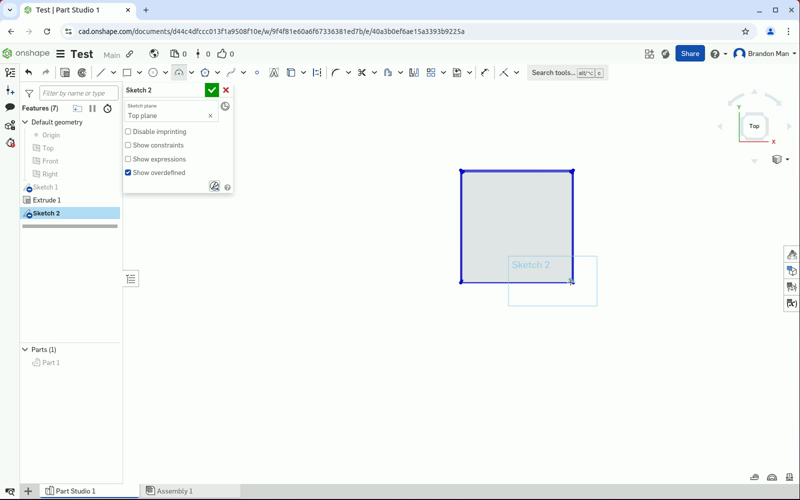
scroll(6)
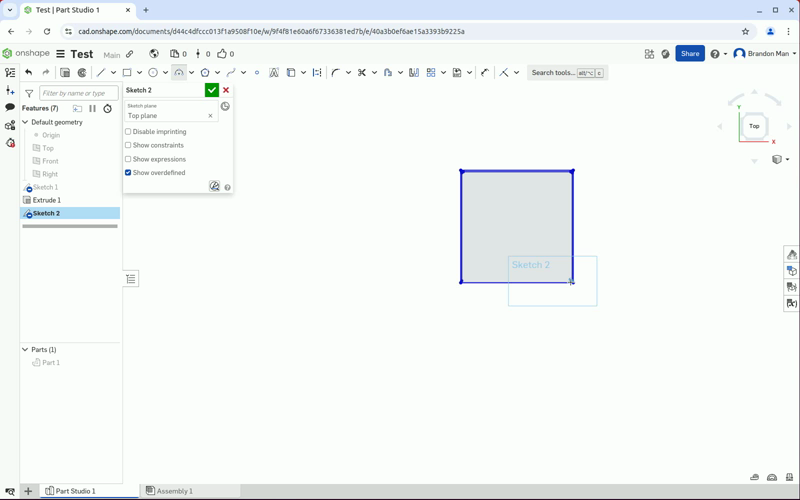
scroll(6)
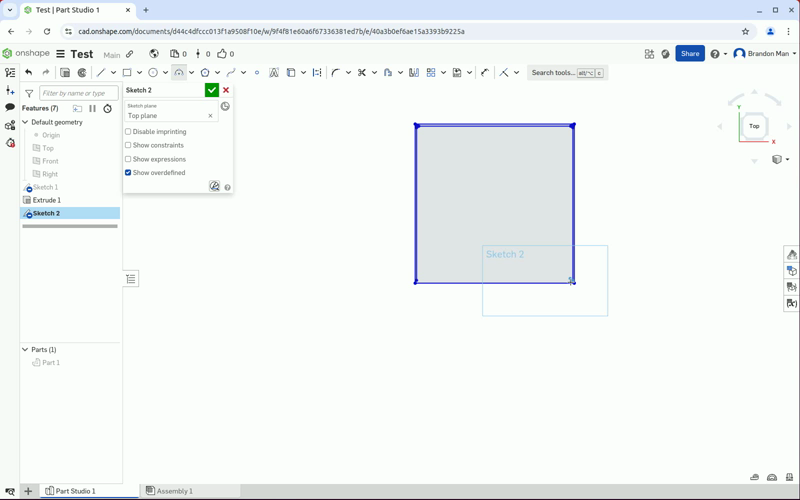
scroll(6)
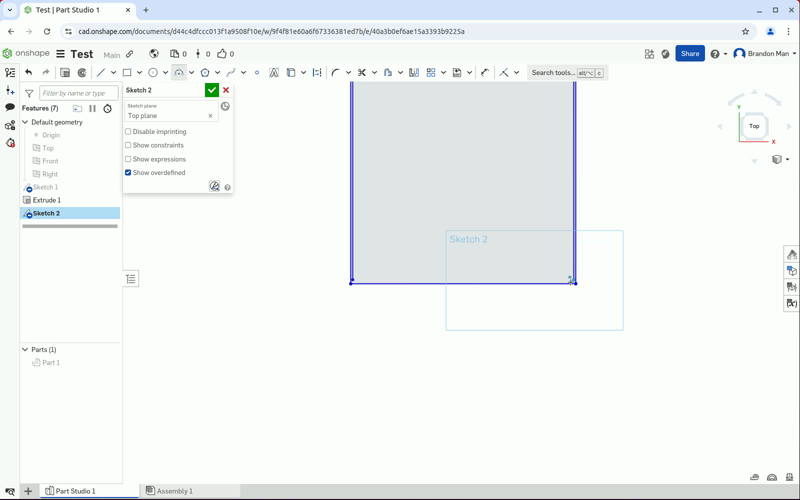
scroll(6)
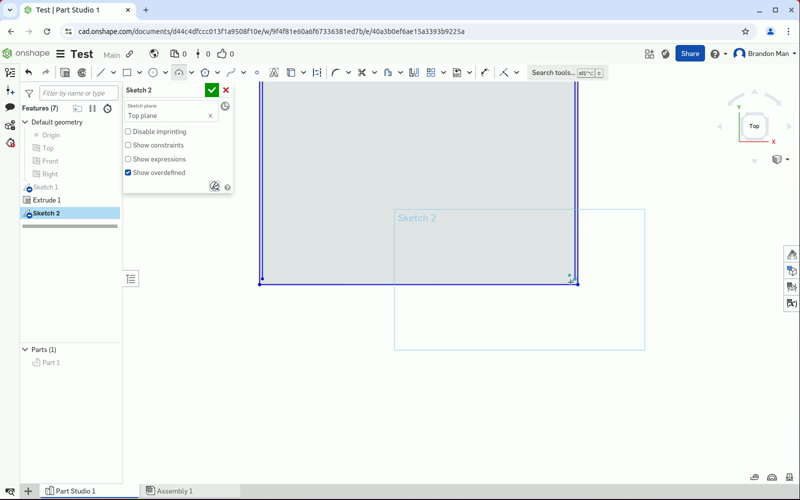
scroll(6)
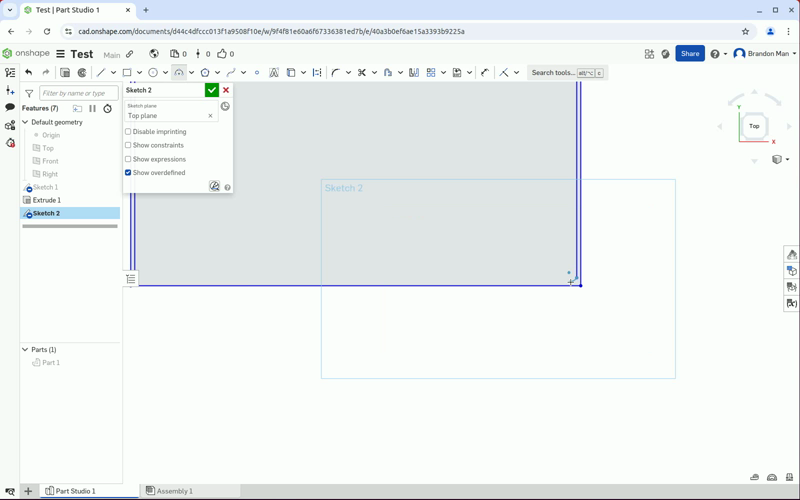
scroll(6)
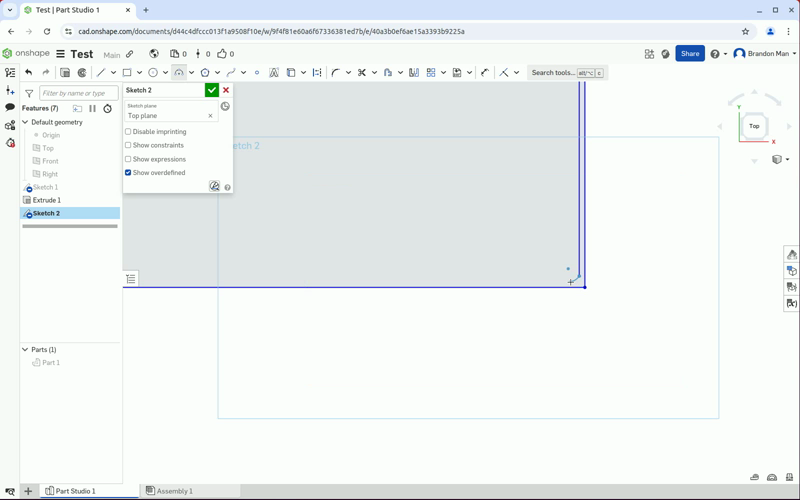
scroll(6)
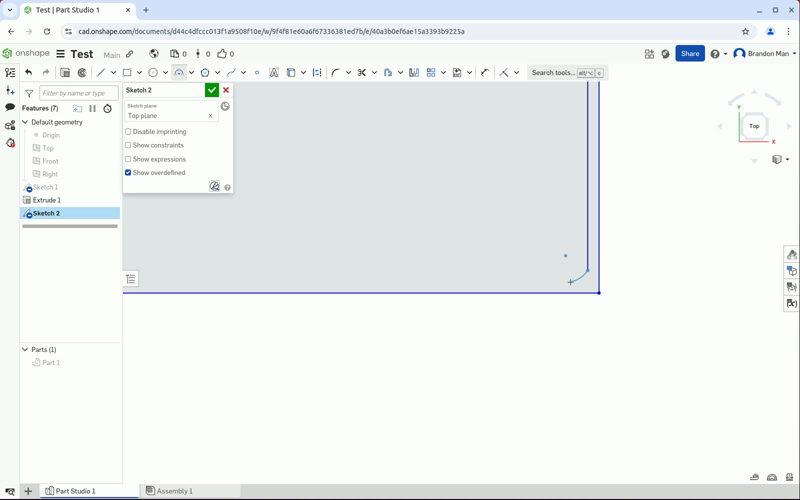
click(570, 281)
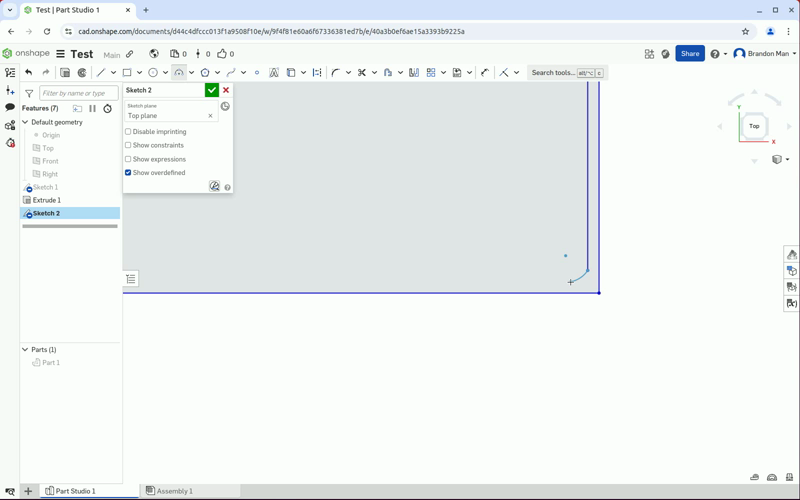
scroll(-6)
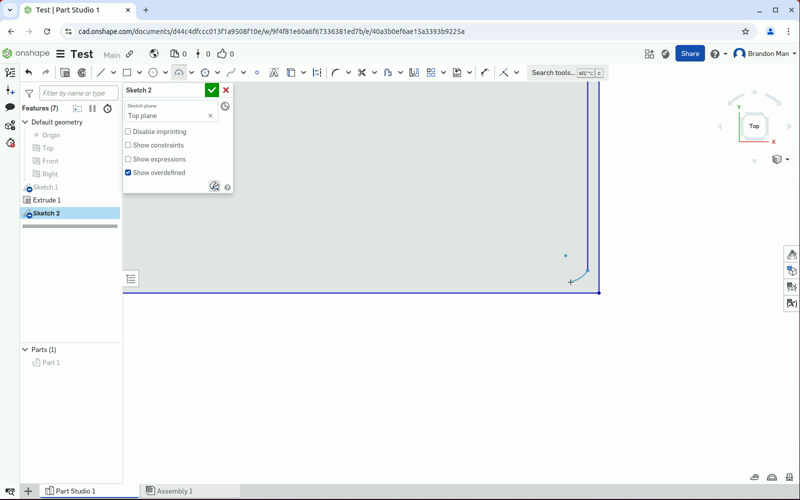
scroll(-6)
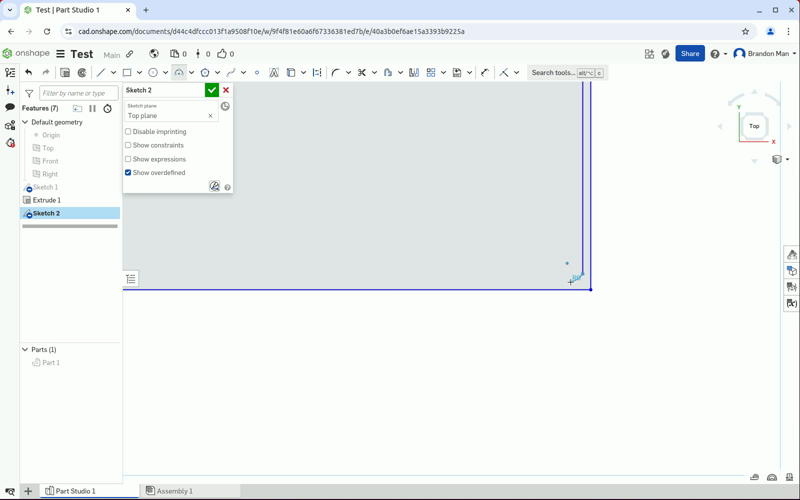
scroll(-6)
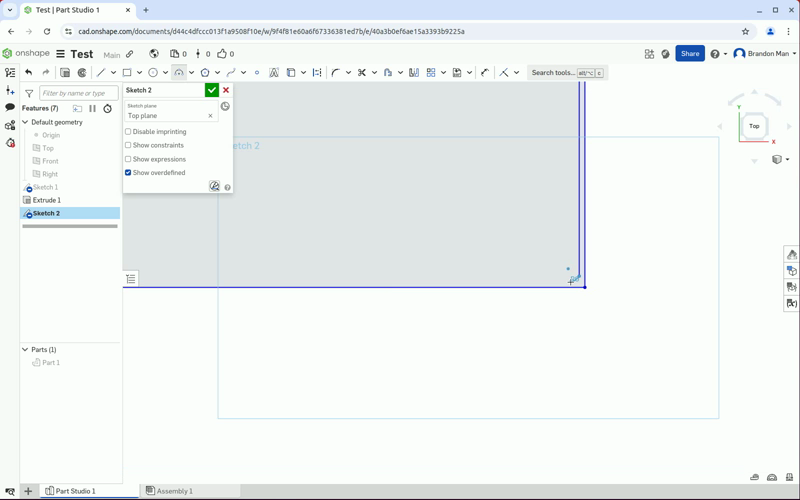
scroll(-6)
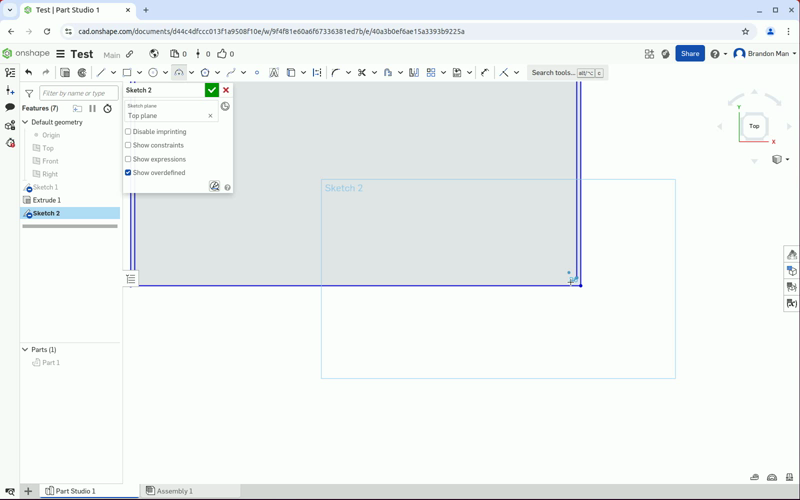
scroll(-6)
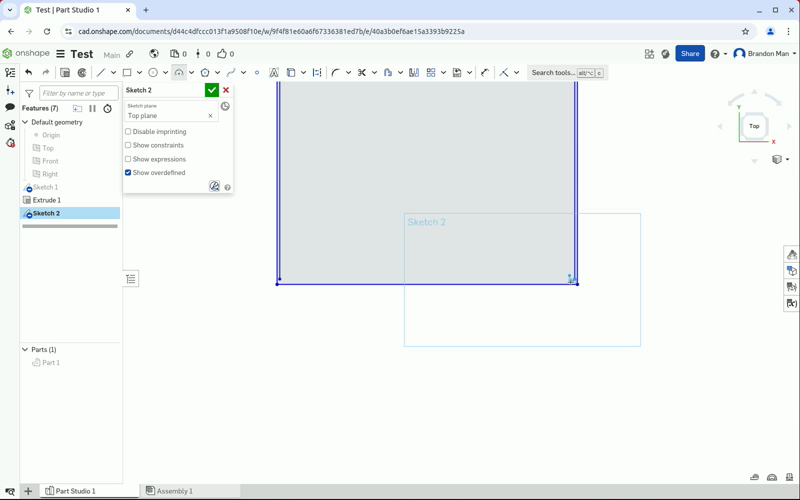
scroll(-6)
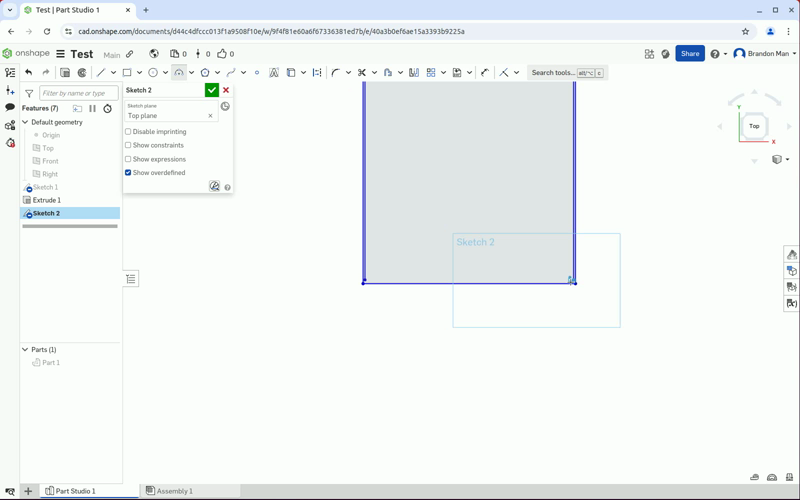
scroll(-6)
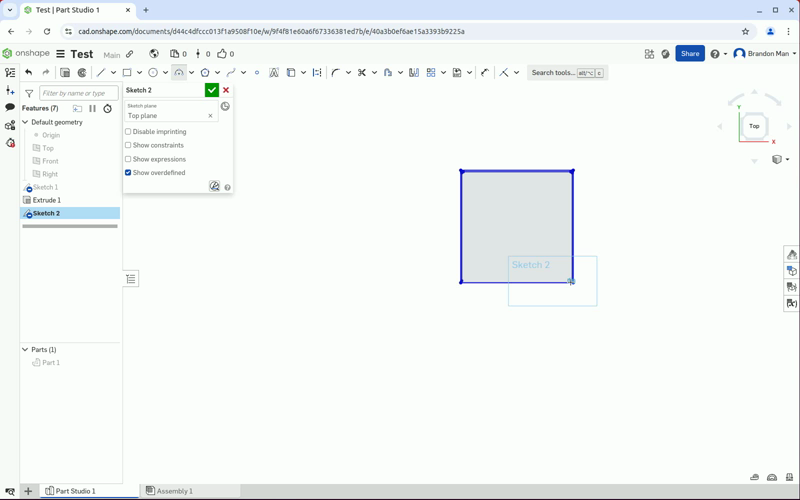
mouse_move(573, 282)
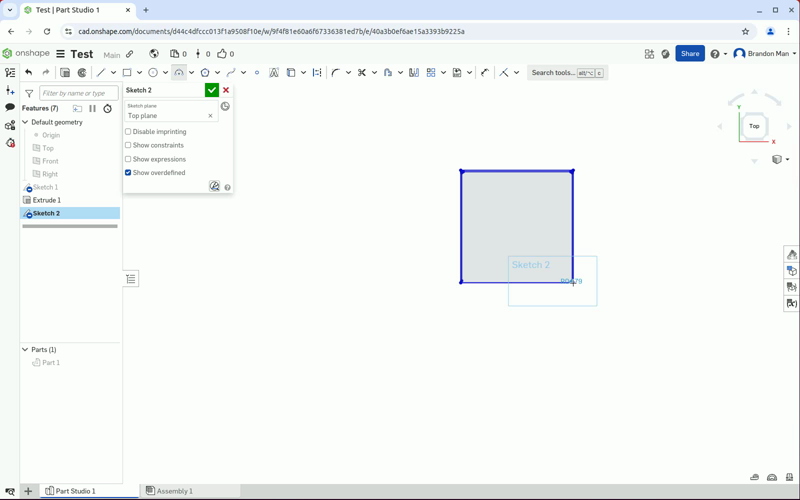
scroll(6)
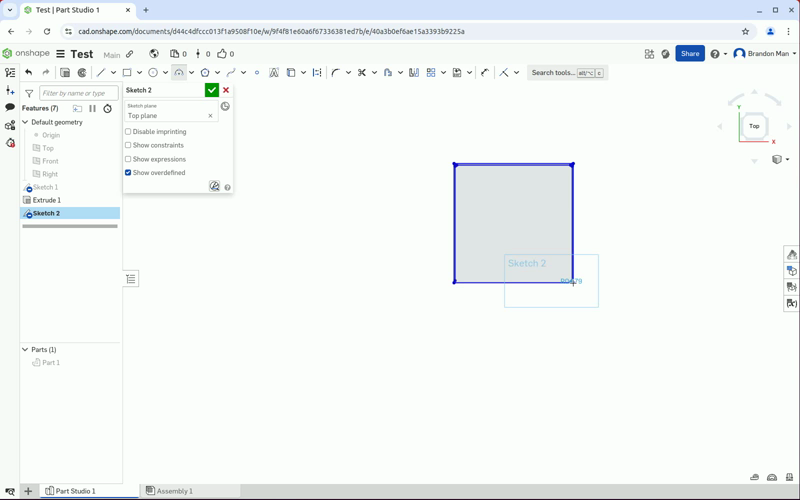
scroll(6)
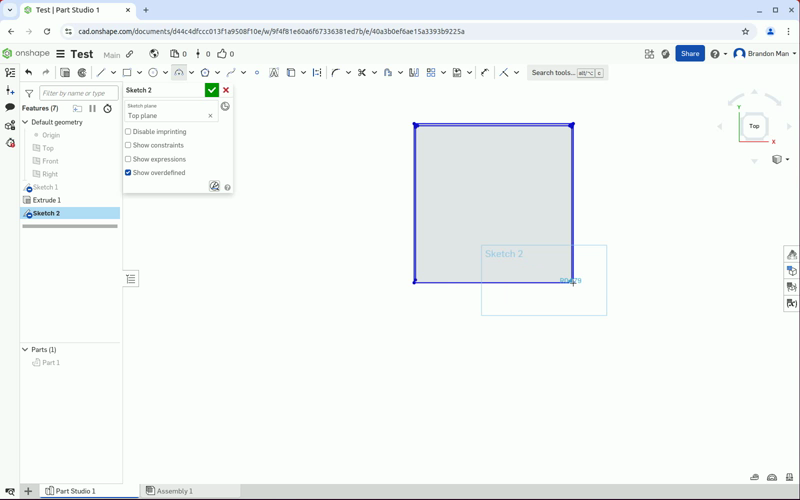
scroll(6)
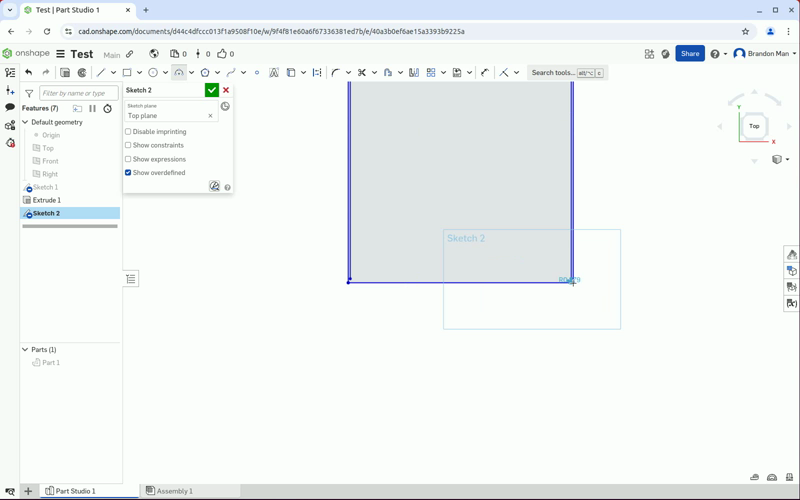
scroll(6)
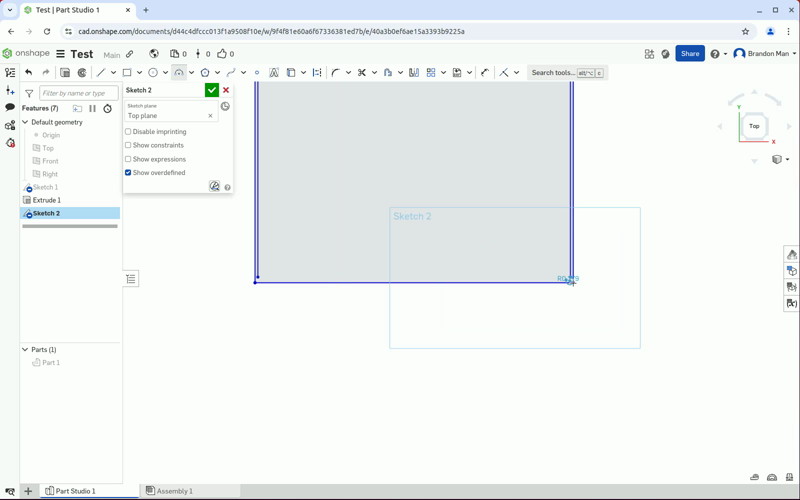
scroll(6)
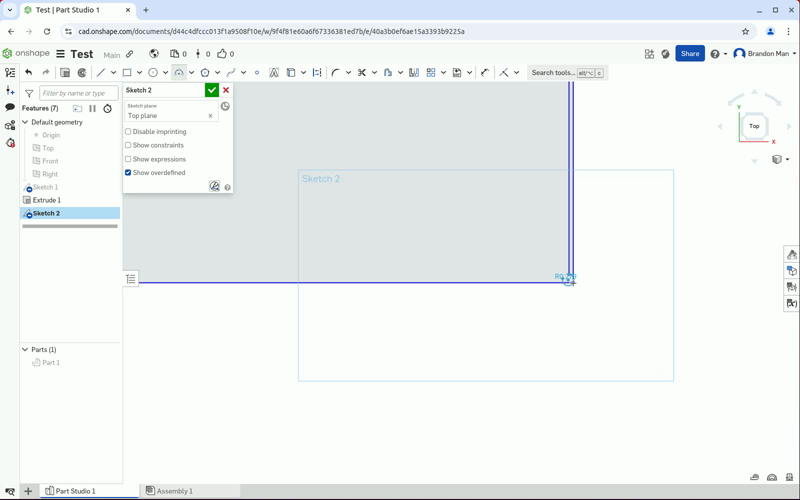
scroll(6)
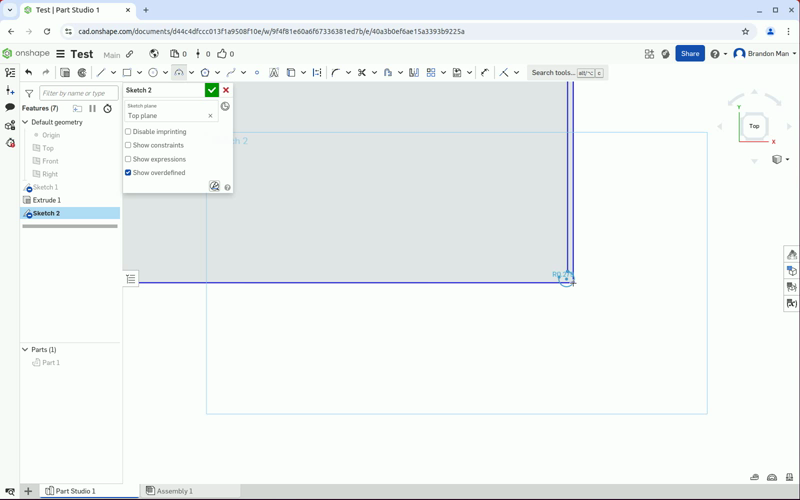
scroll(6)
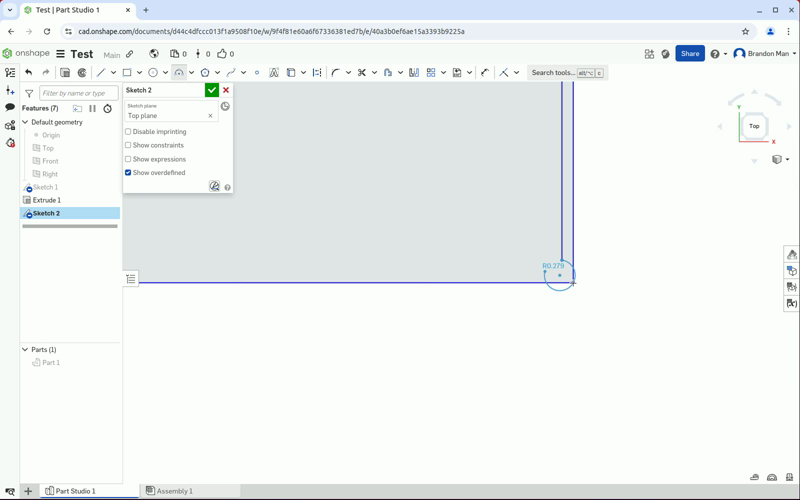
click(573, 282)
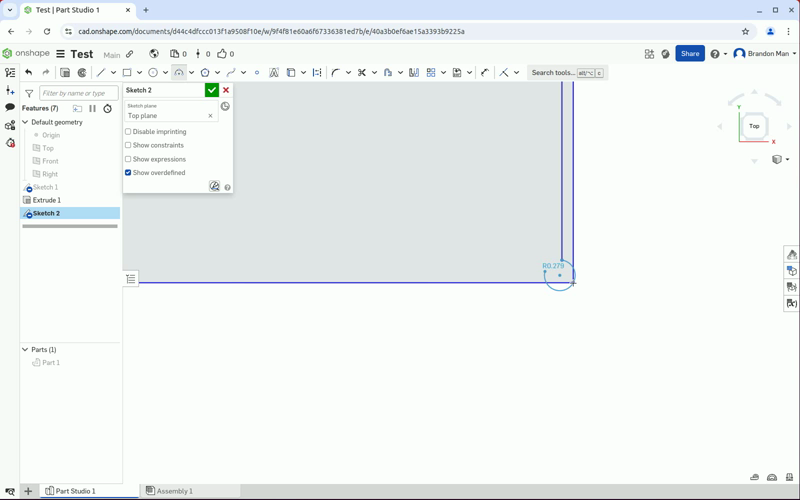
scroll(-6)
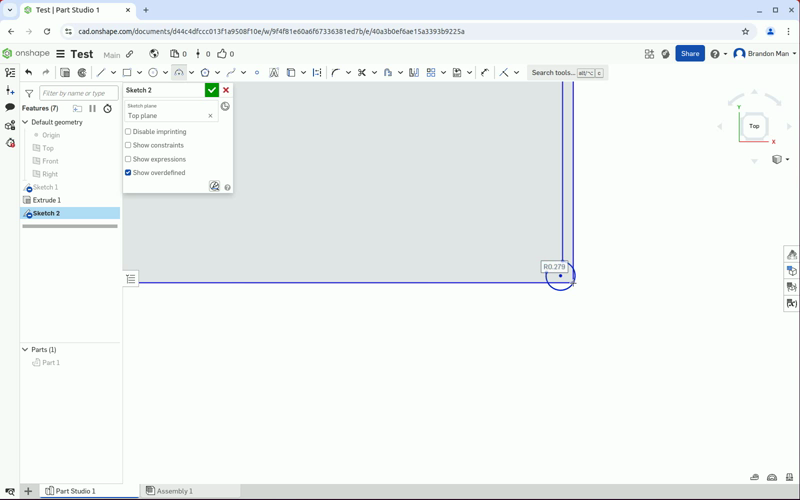
scroll(-6)
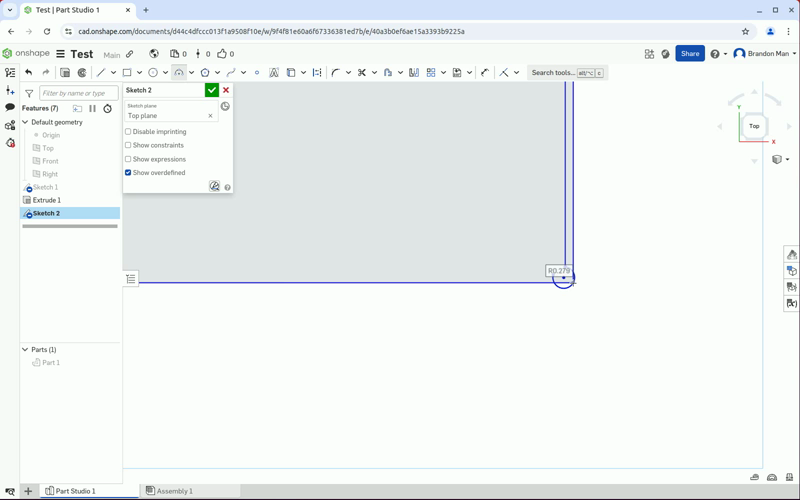
scroll(-6)
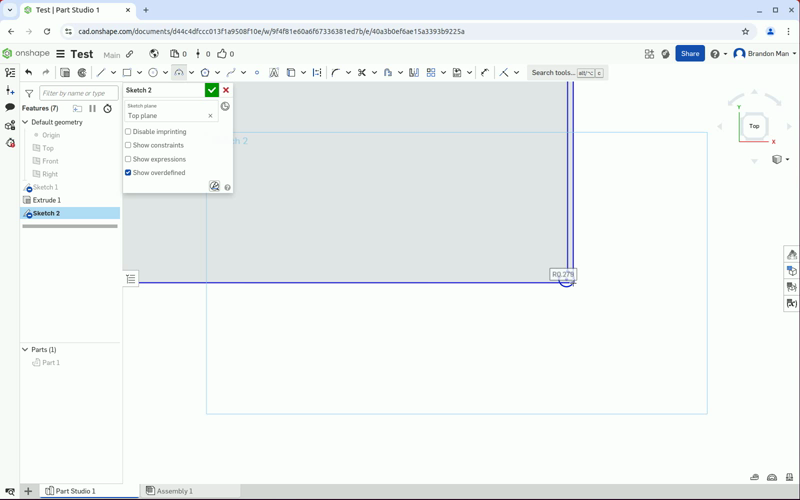
scroll(-6)
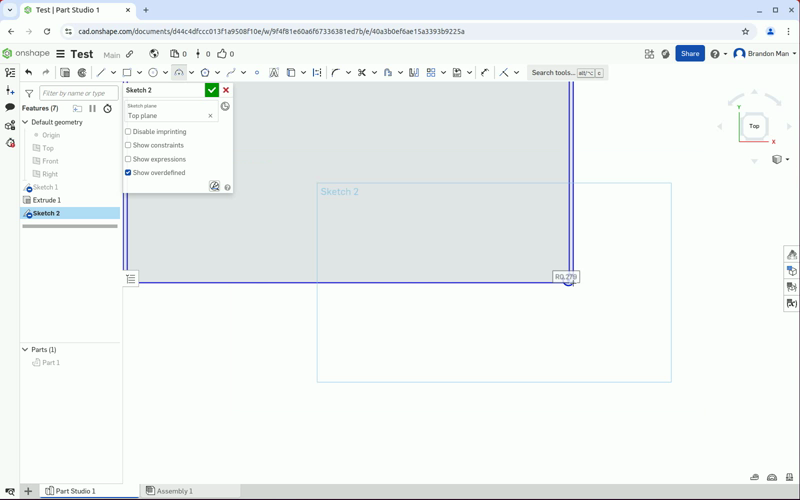
scroll(-6)
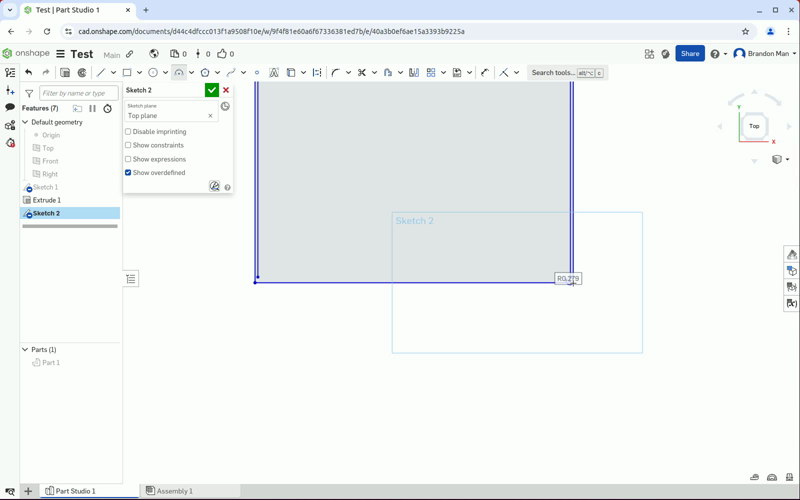
scroll(-6)
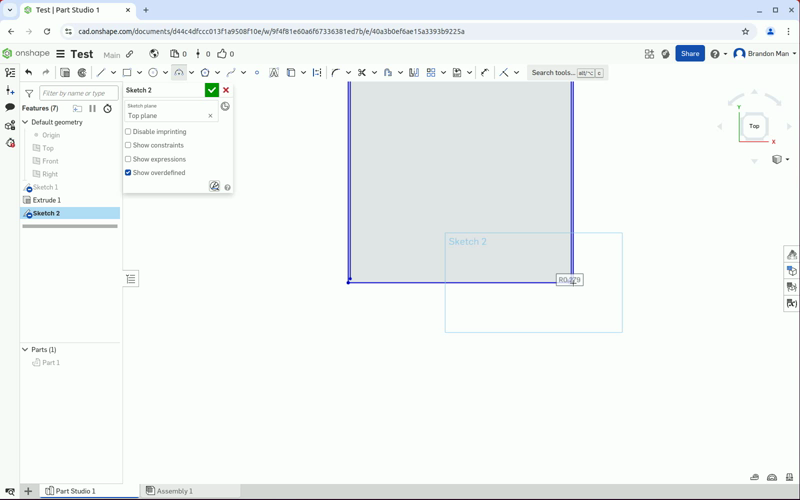
scroll(-6)
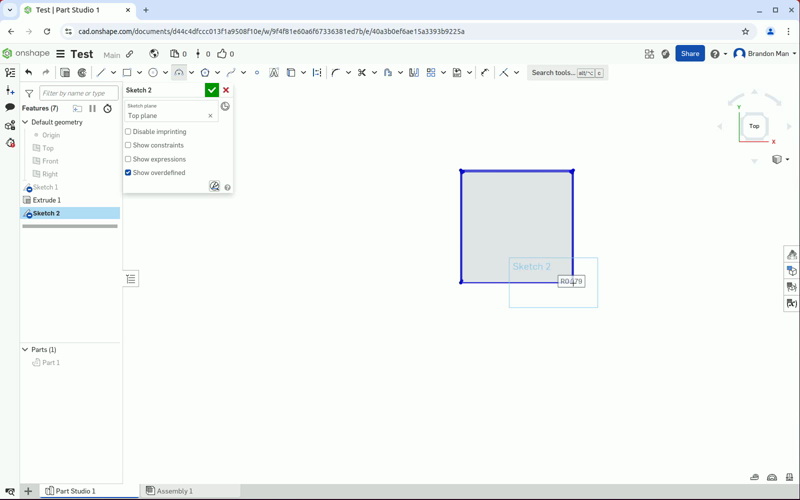
key_up(shift)
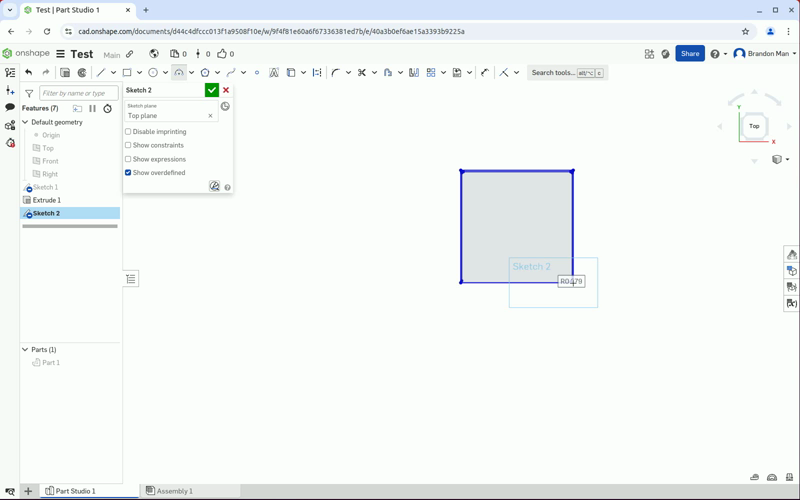
key(esc)
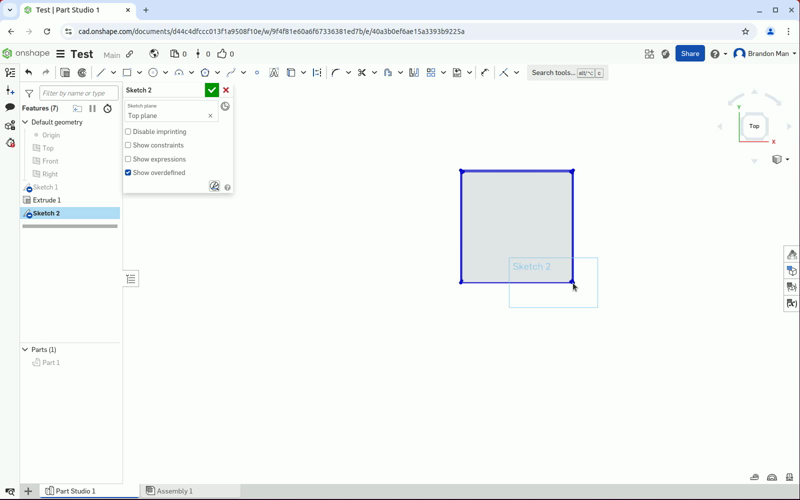
key(l)
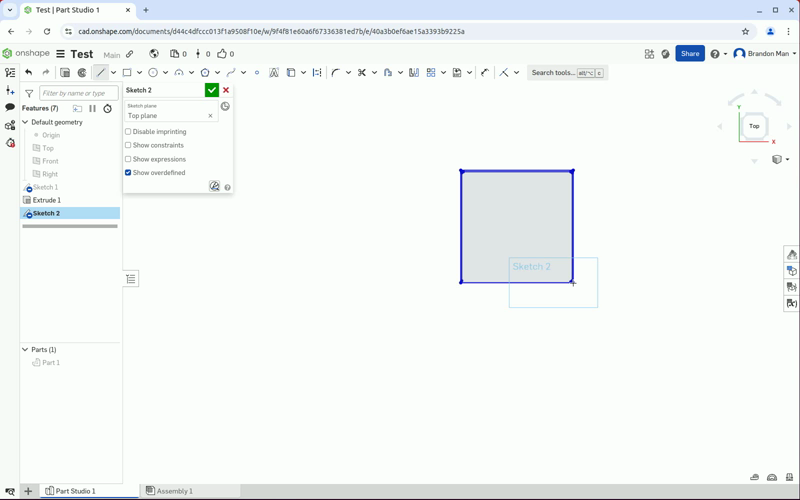
mouse_move(570, 281)
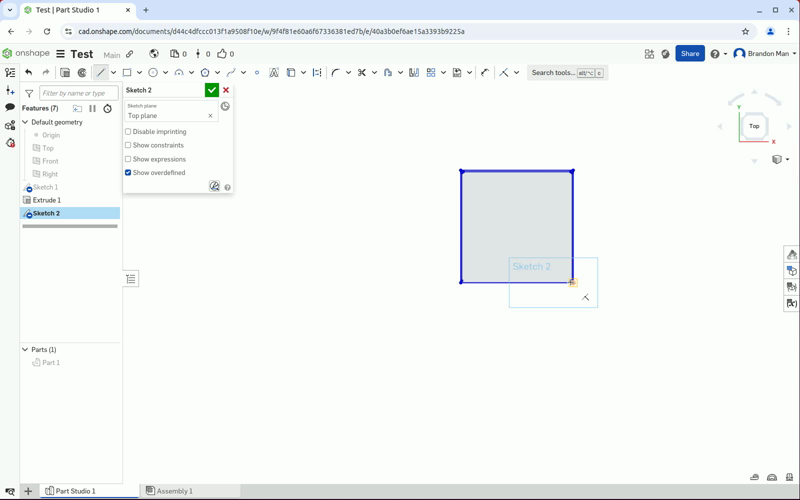
scroll(6)
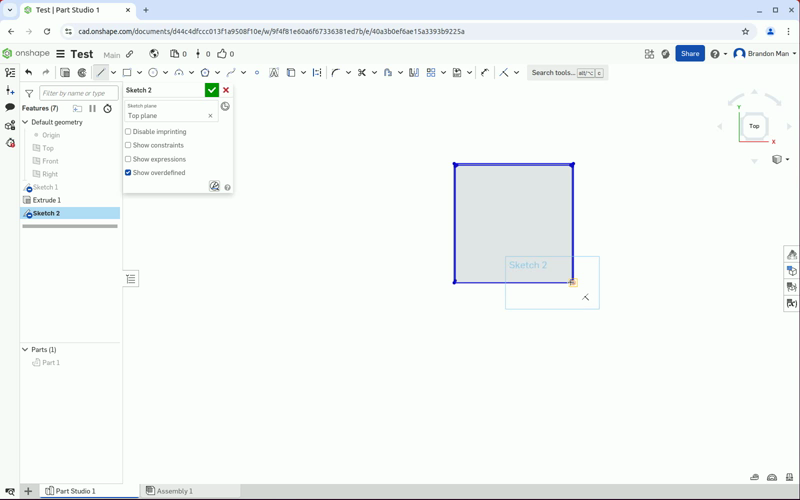
scroll(6)
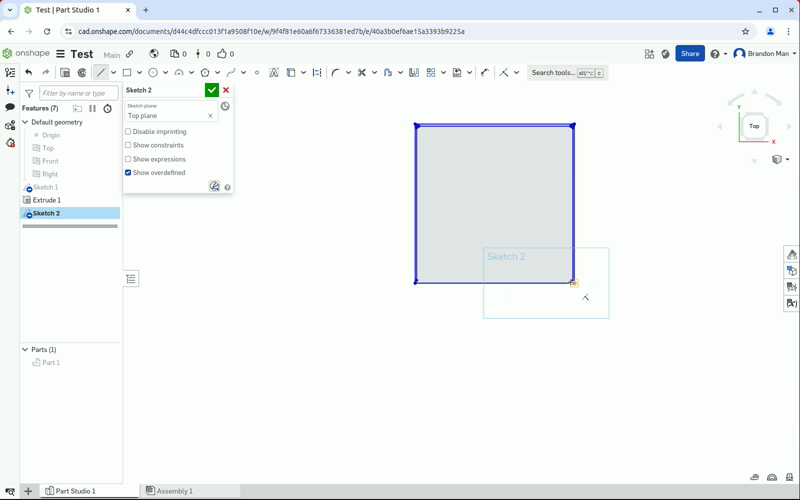
scroll(6)
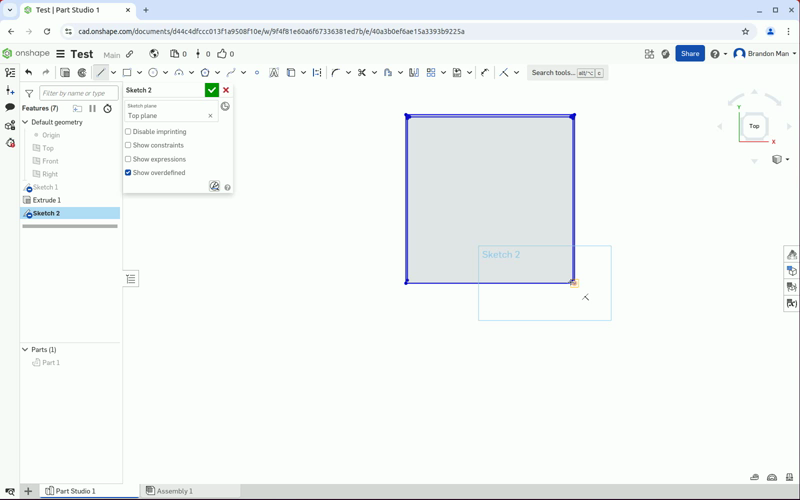
scroll(6)
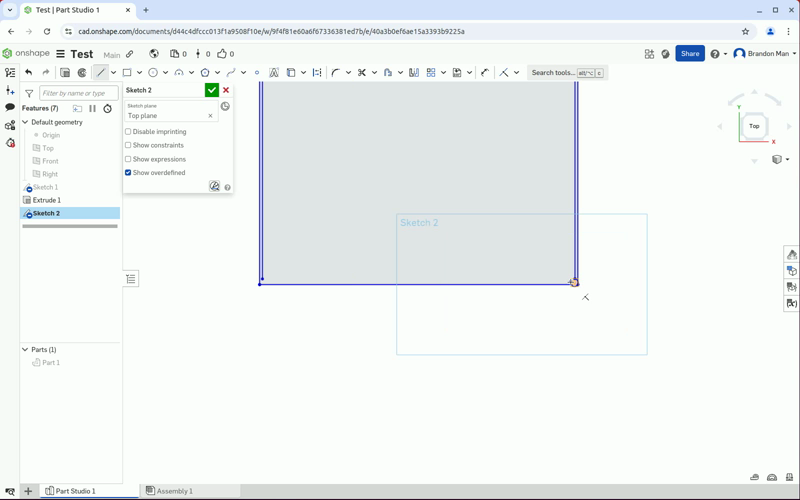
scroll(6)
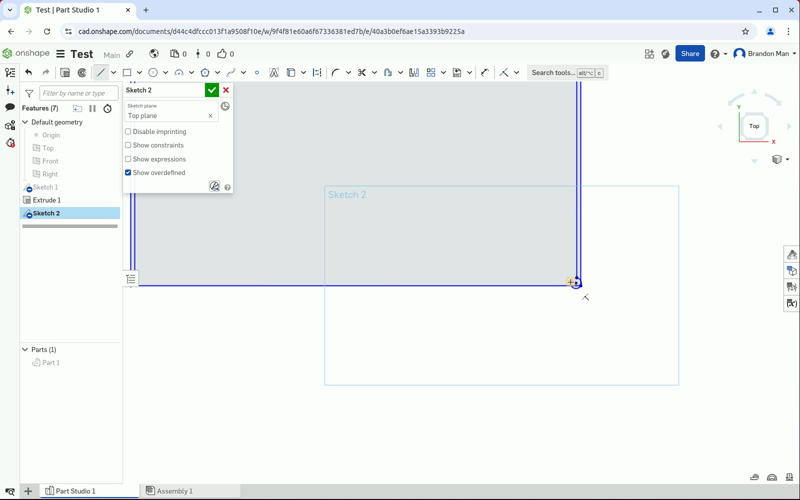
scroll(6)
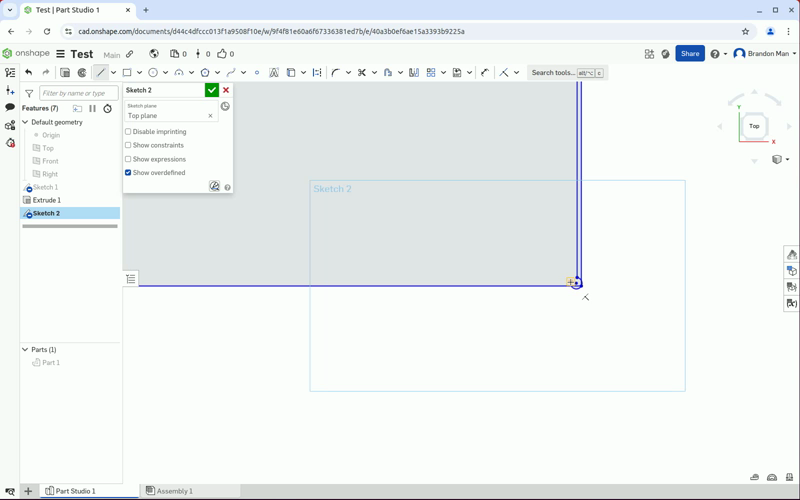
scroll(6)
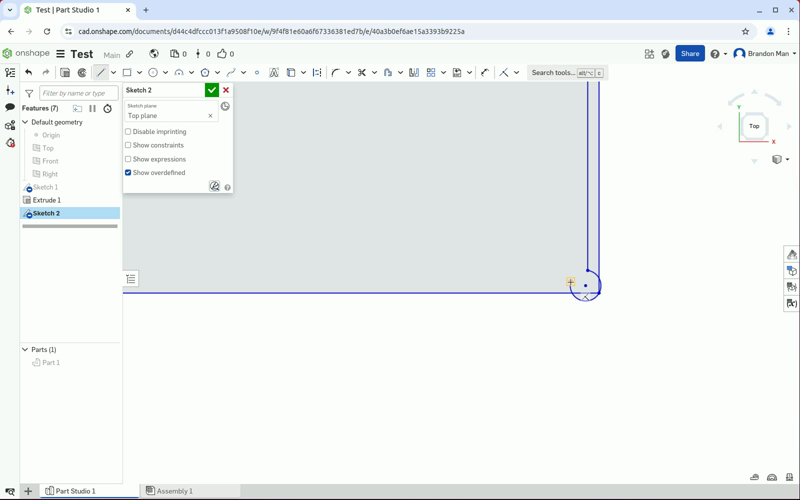
click(570, 281)
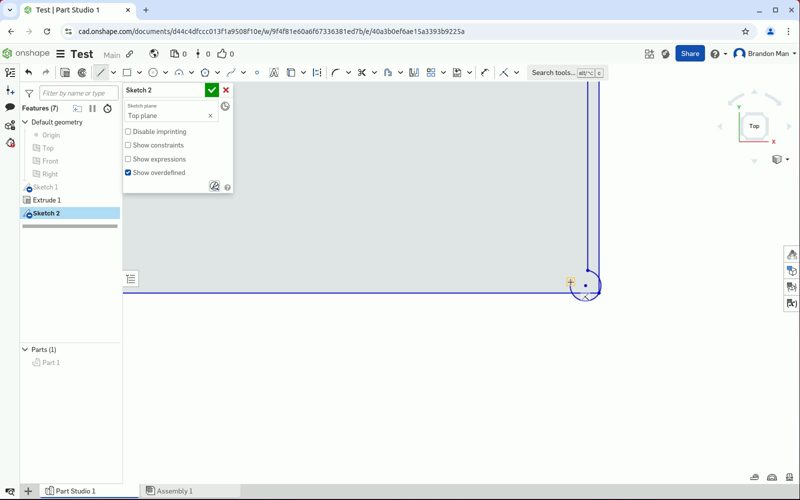
scroll(-6)
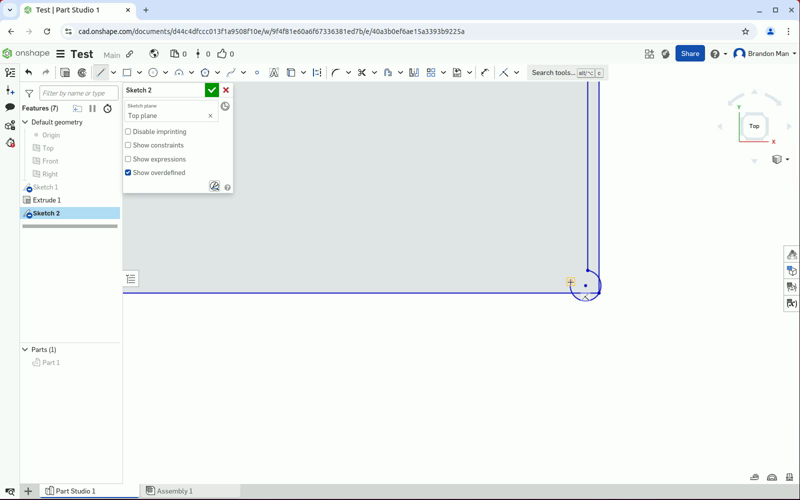
scroll(-6)
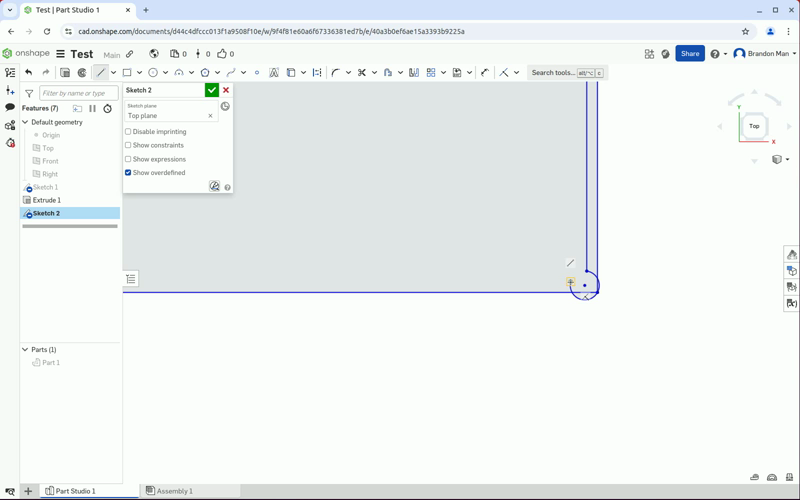
scroll(-6)
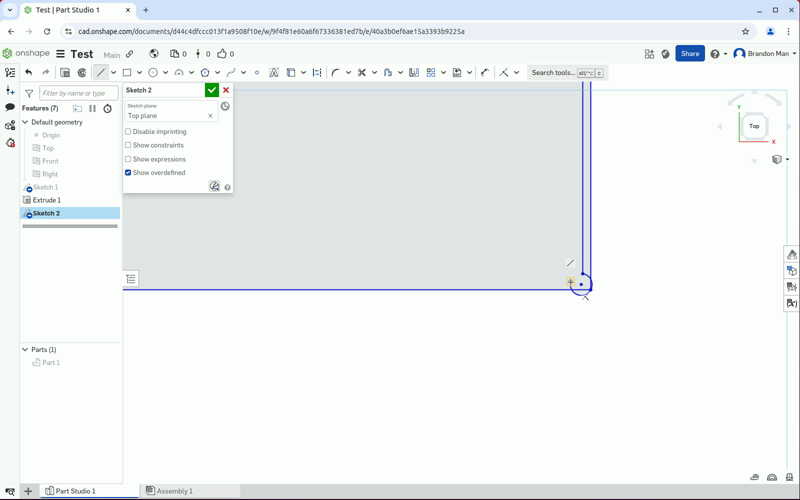
scroll(-6)
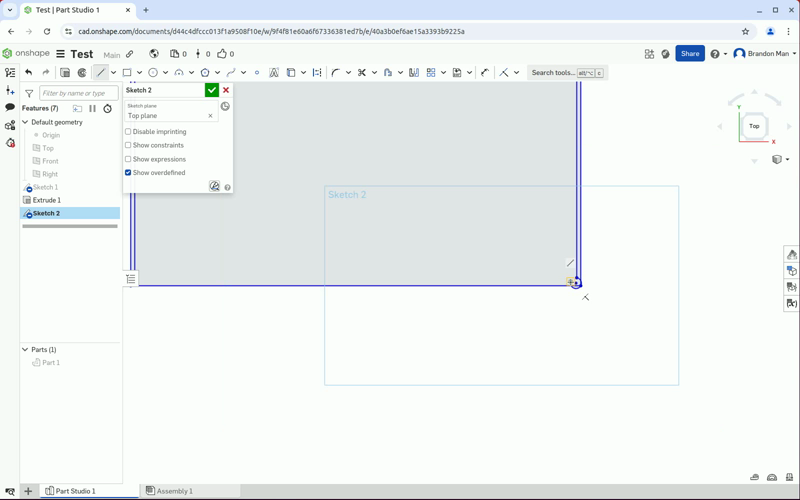
scroll(-6)
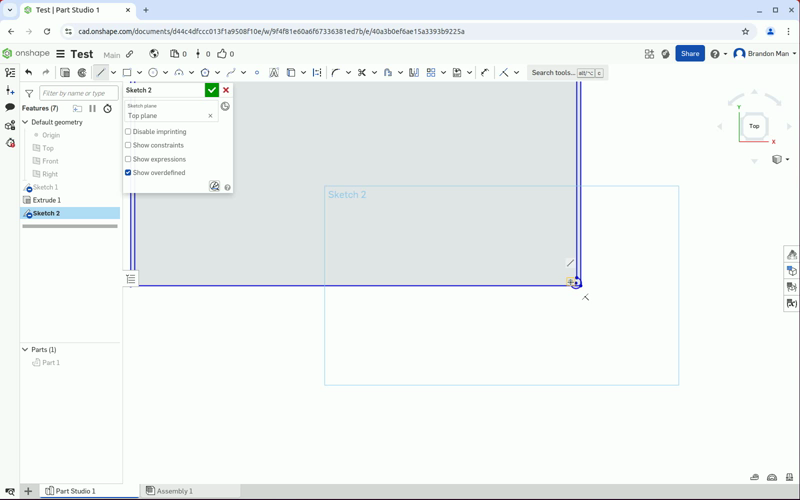
scroll(-6)
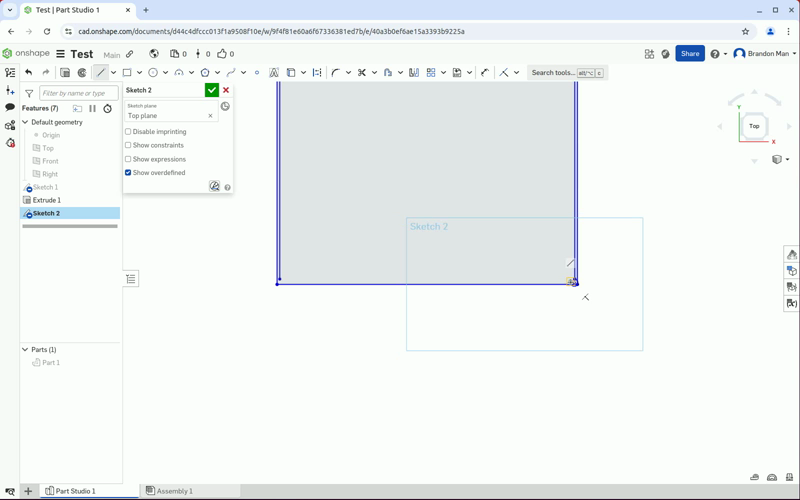
scroll(-6)
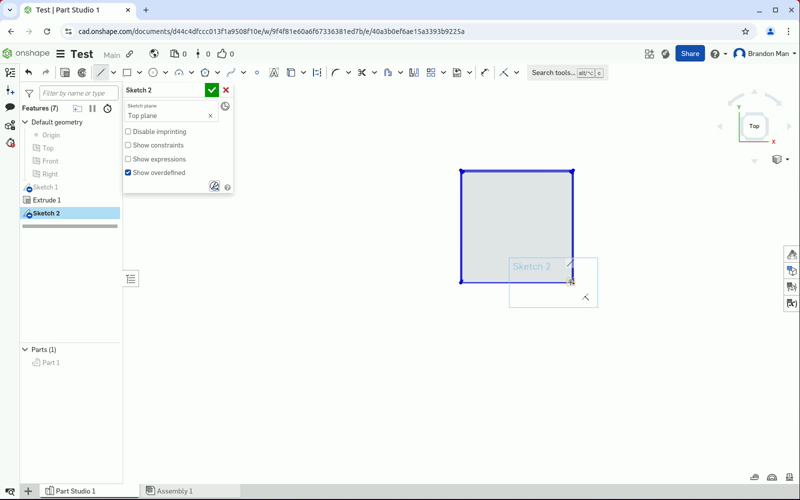
key_down(shift)
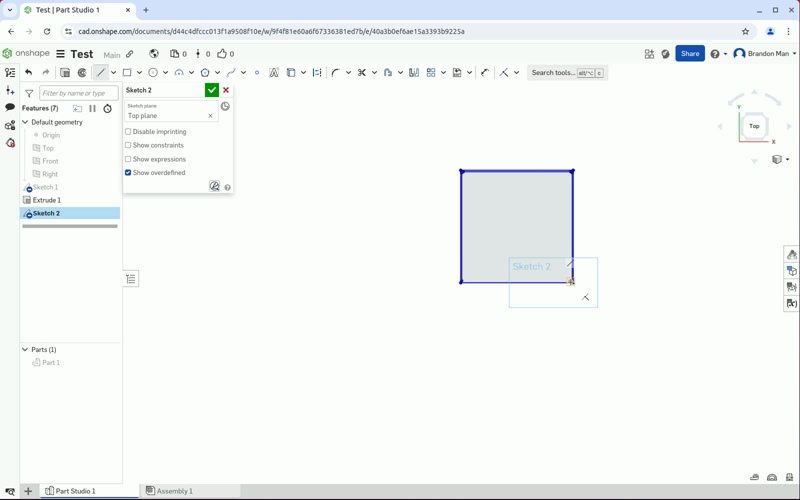
mouse_move(589, 281)
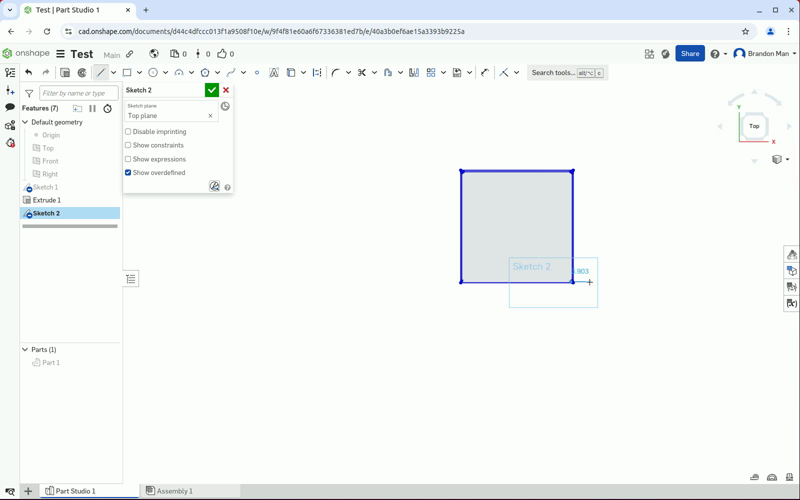
mouse_move(517, 281)
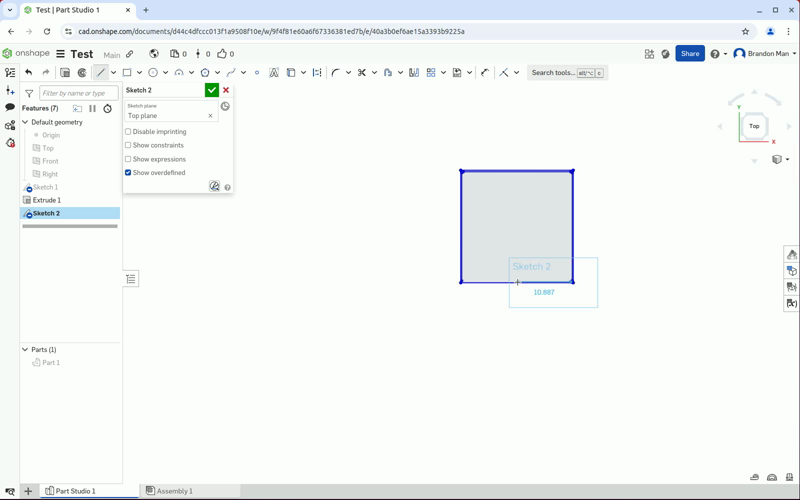
click(517, 281)
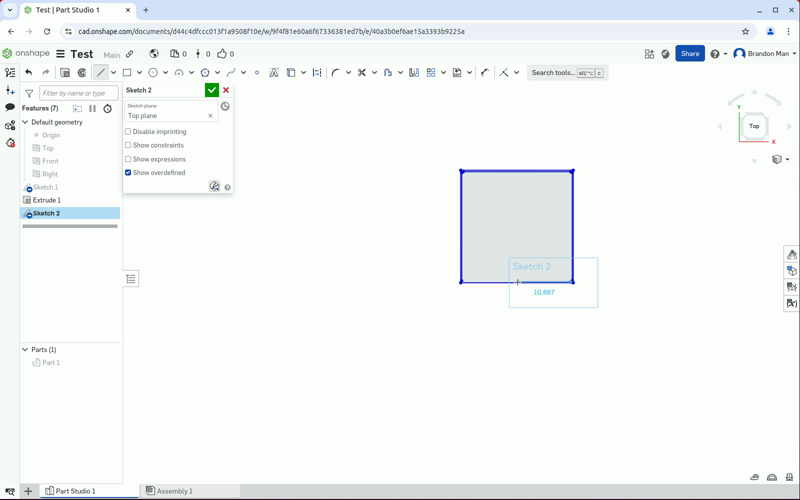
key_up(shift)
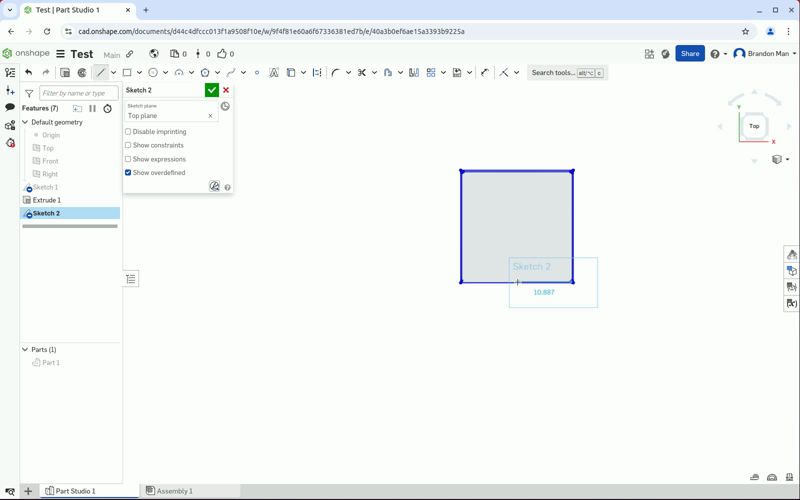
key(esc)
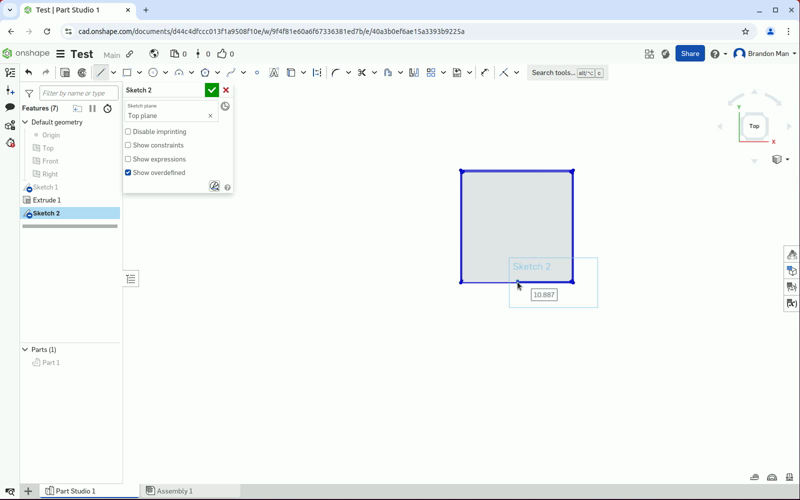
key(a)
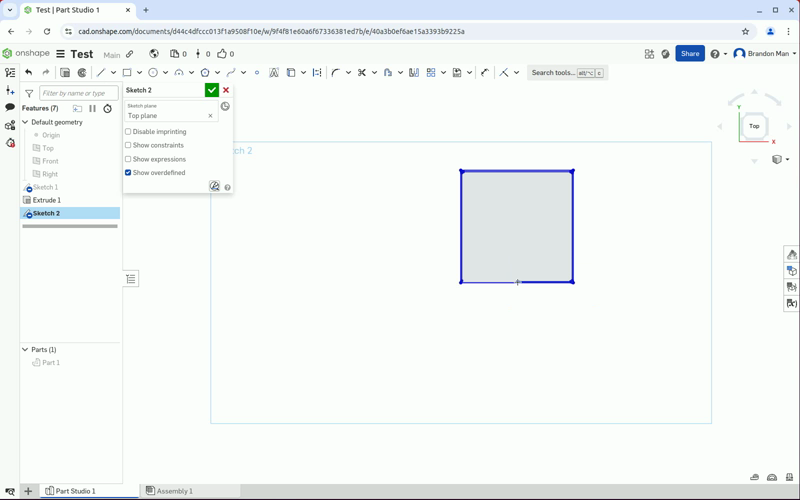
mouse_move(517, 281)
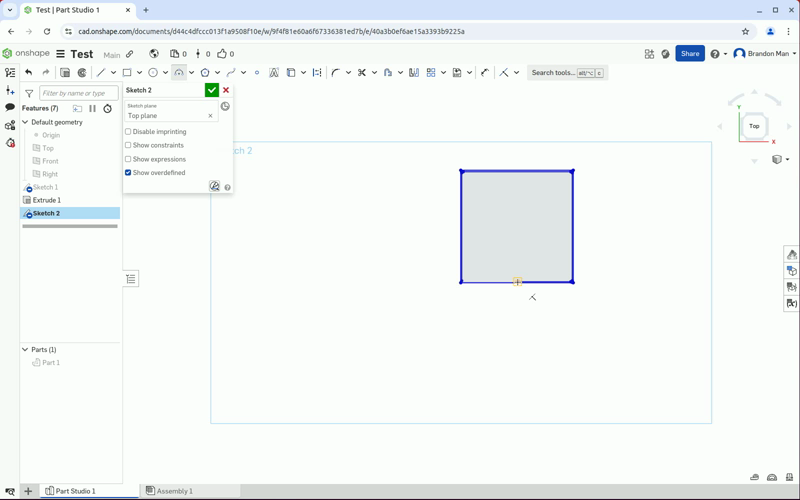
click(517, 281)
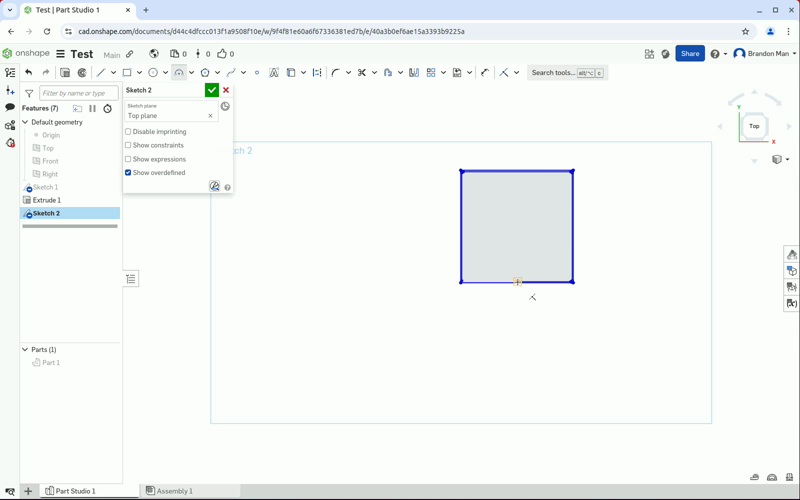
key_down(shift)
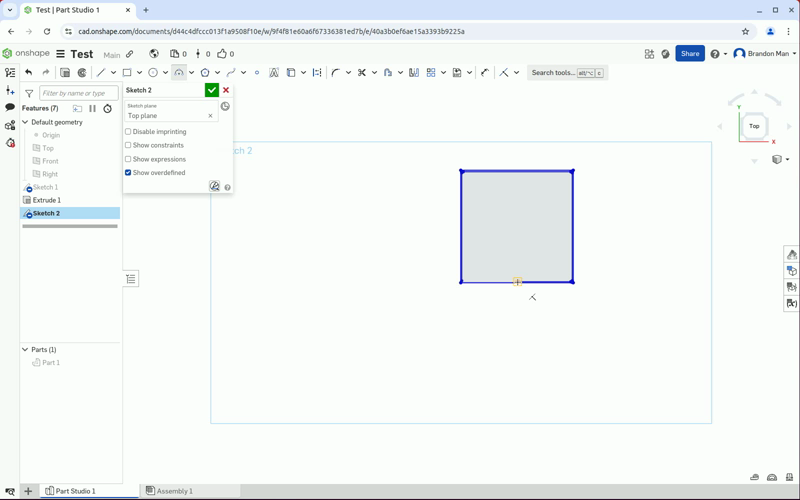
mouse_move(516, 281)
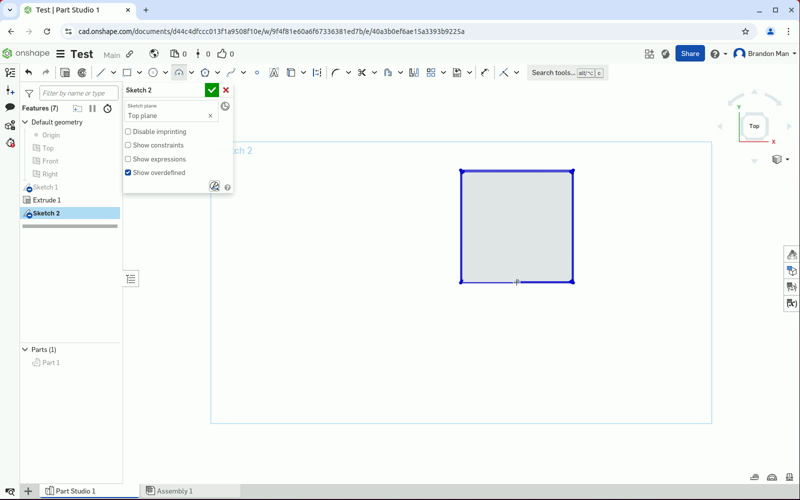
scroll(6)
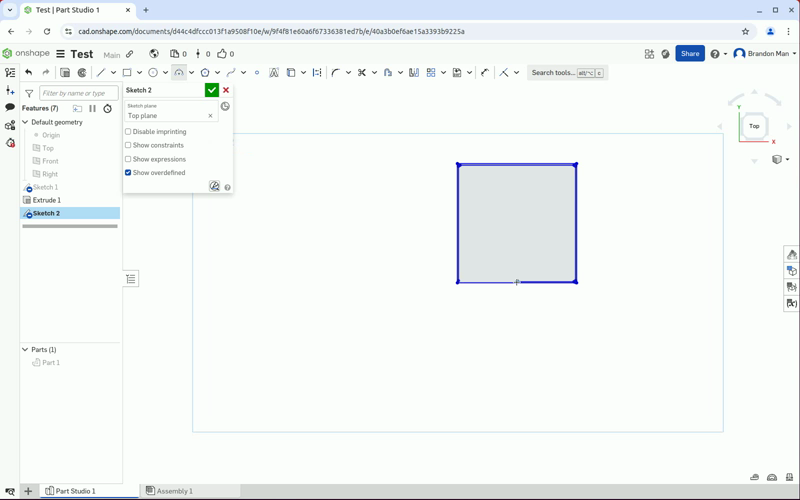
scroll(6)
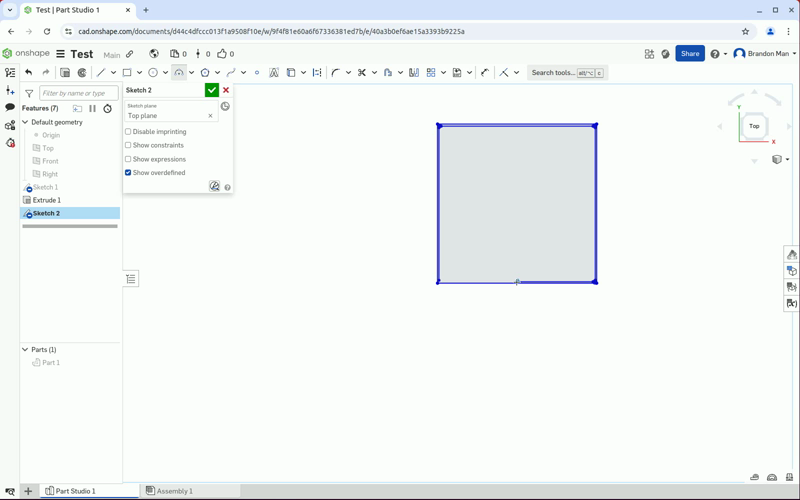
scroll(6)
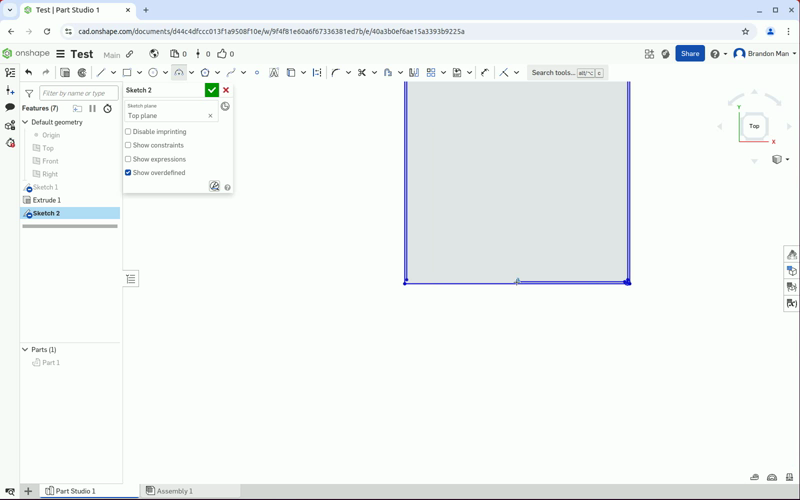
scroll(6)
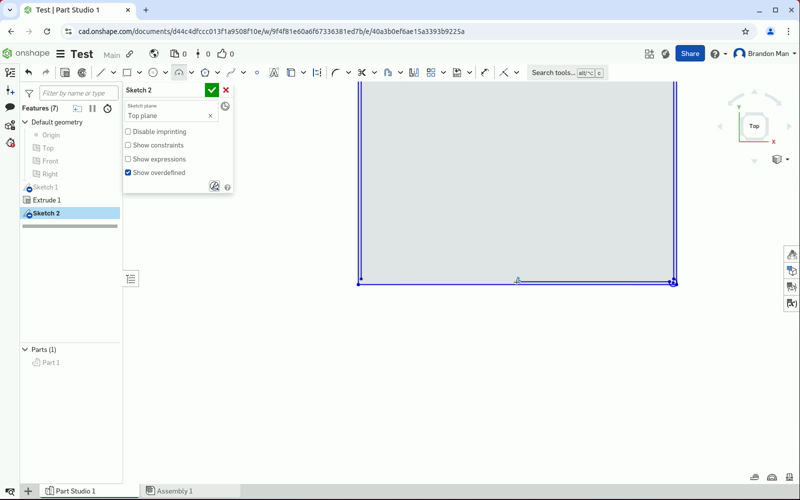
scroll(6)
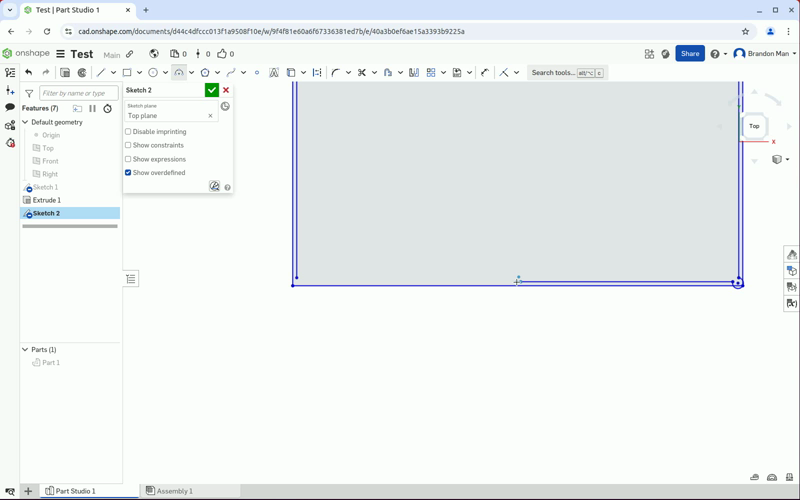
scroll(6)
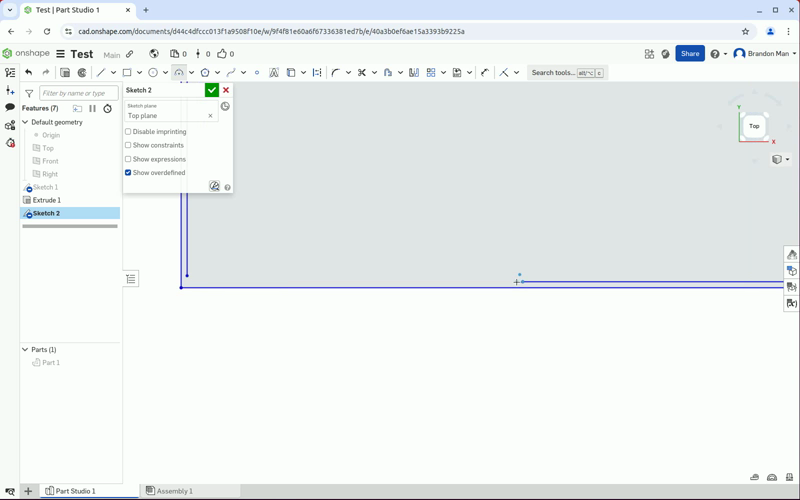
scroll(6)
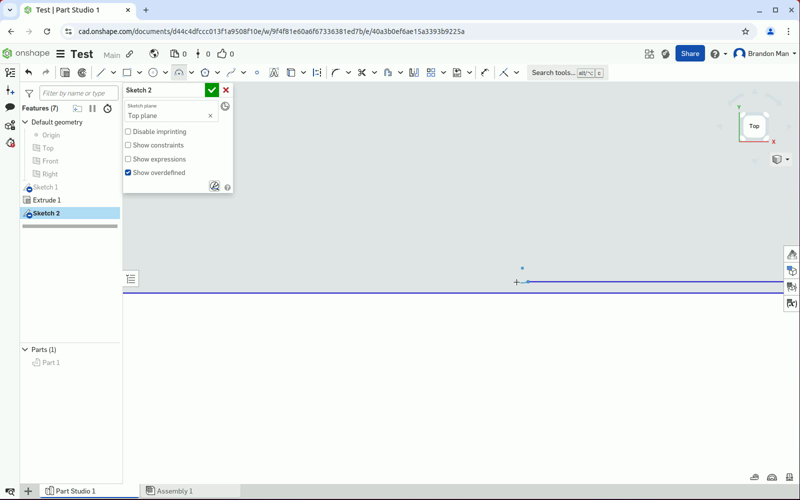
click(516, 281)
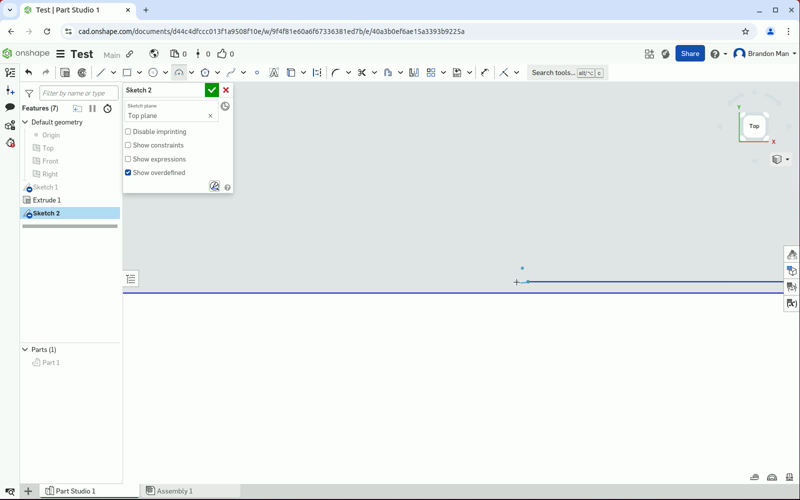
scroll(-6)
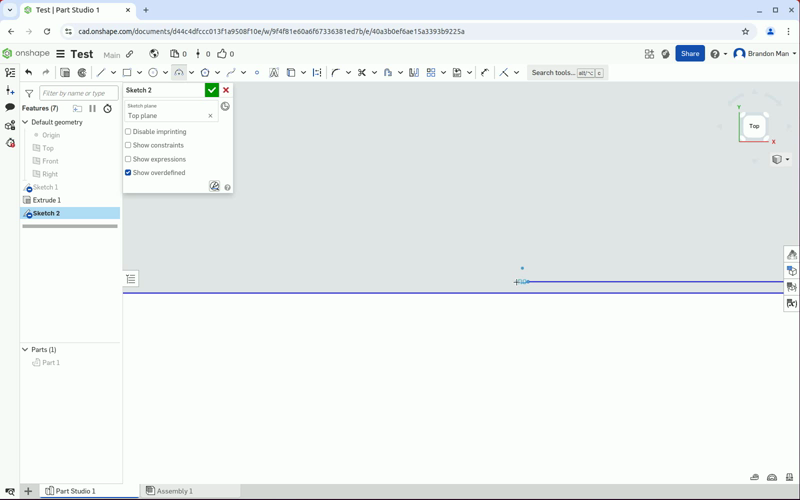
scroll(-6)
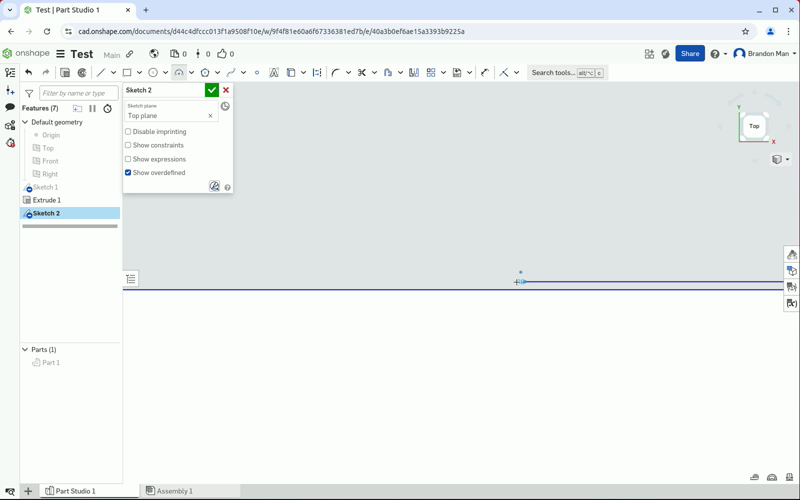
scroll(-6)
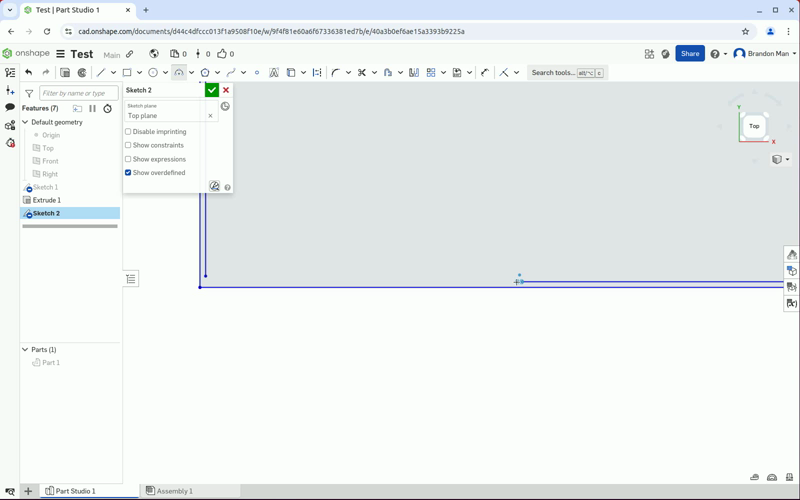
scroll(-6)
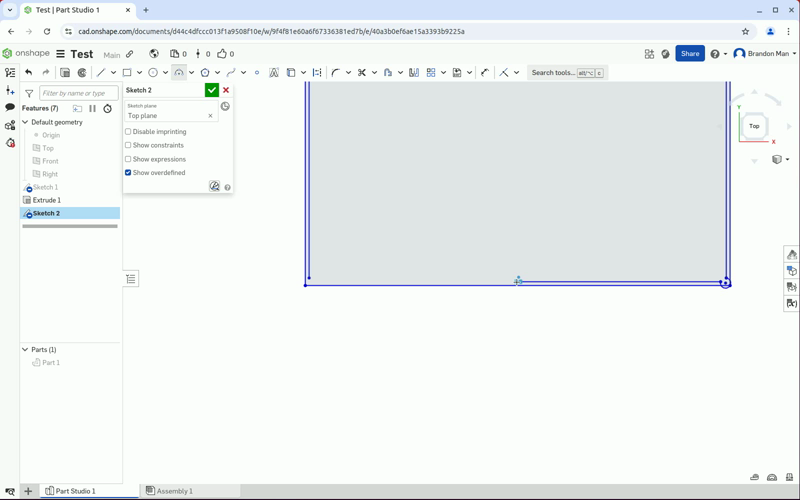
scroll(-6)
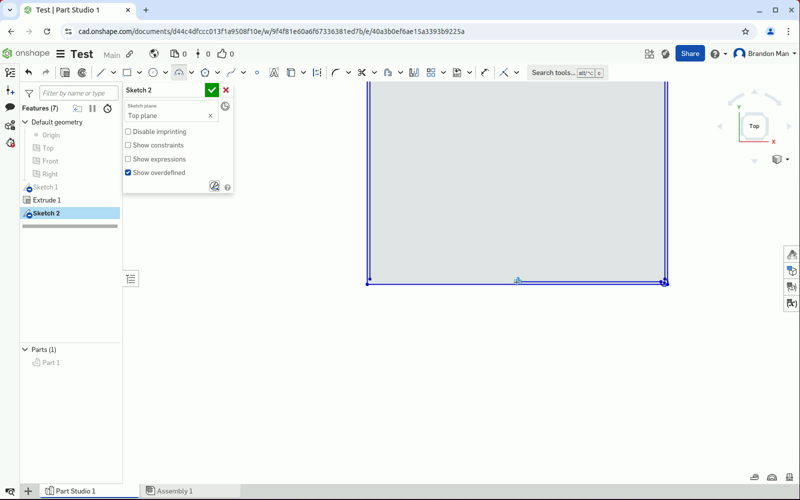
scroll(-6)
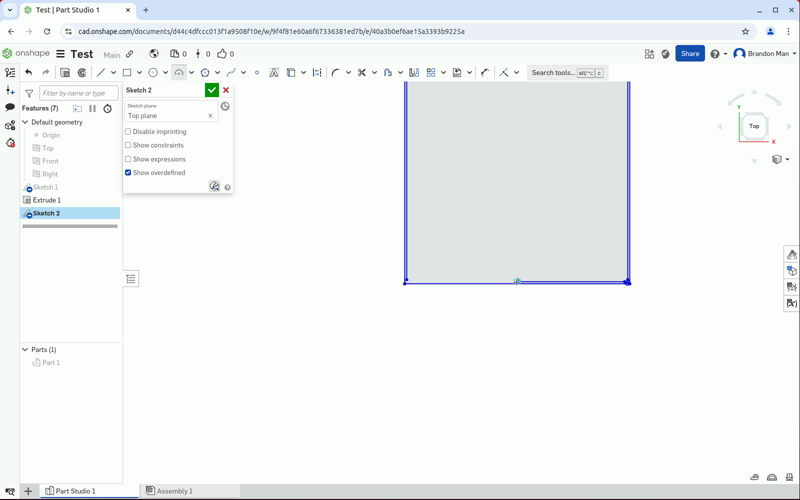
scroll(-6)
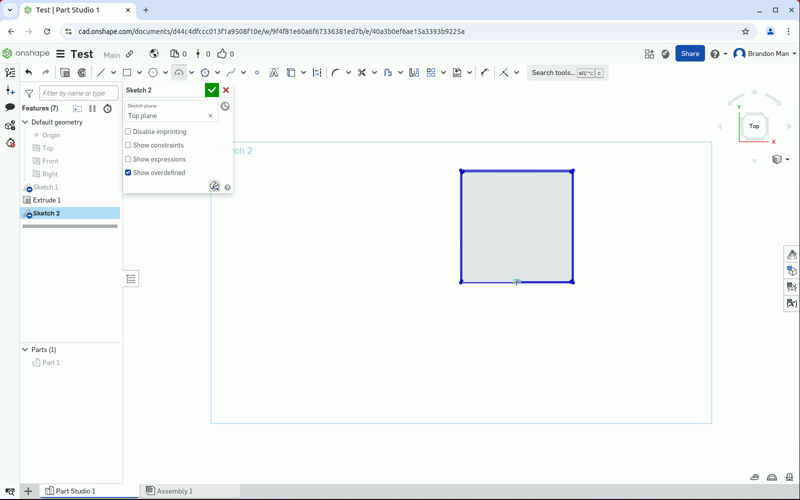
mouse_move(516, 282)
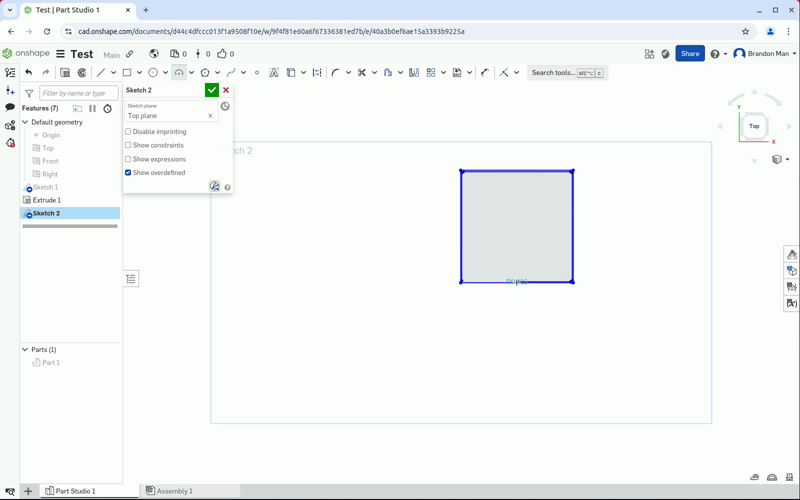
scroll(6)
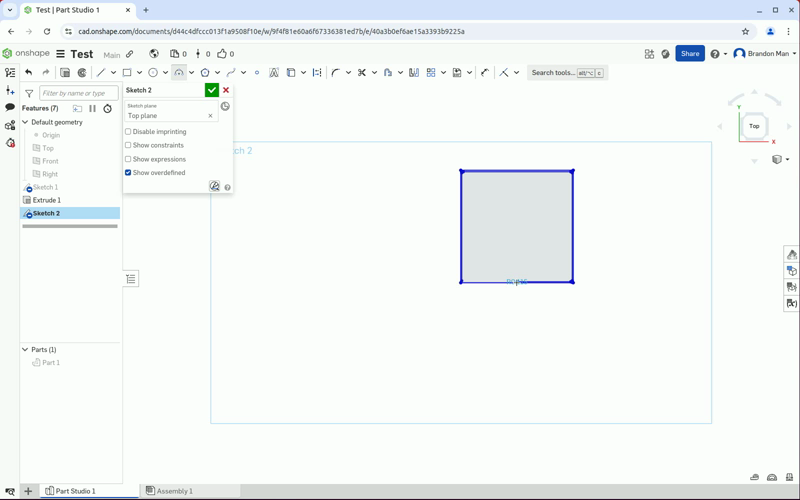
scroll(6)
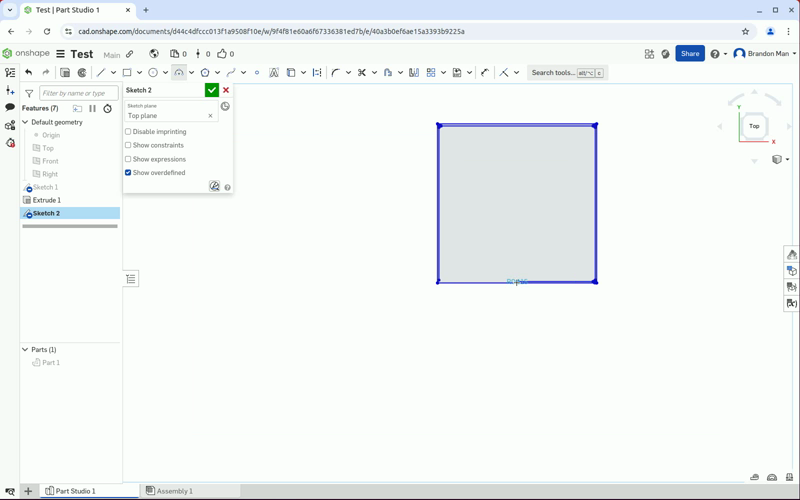
scroll(6)
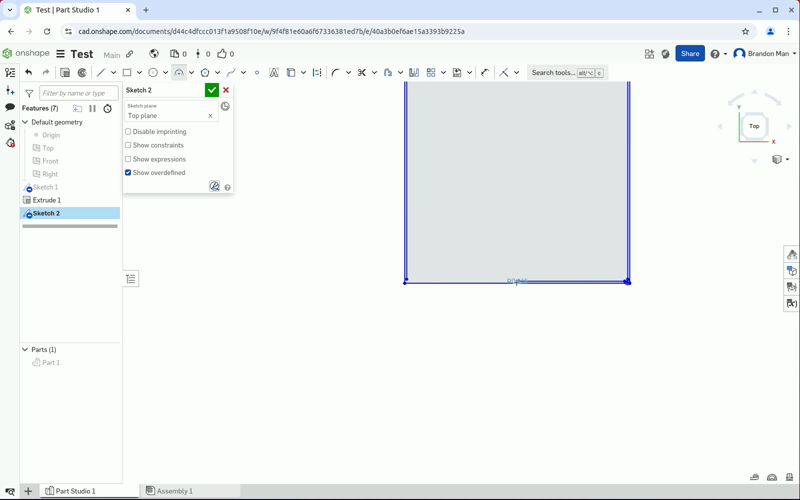
scroll(6)
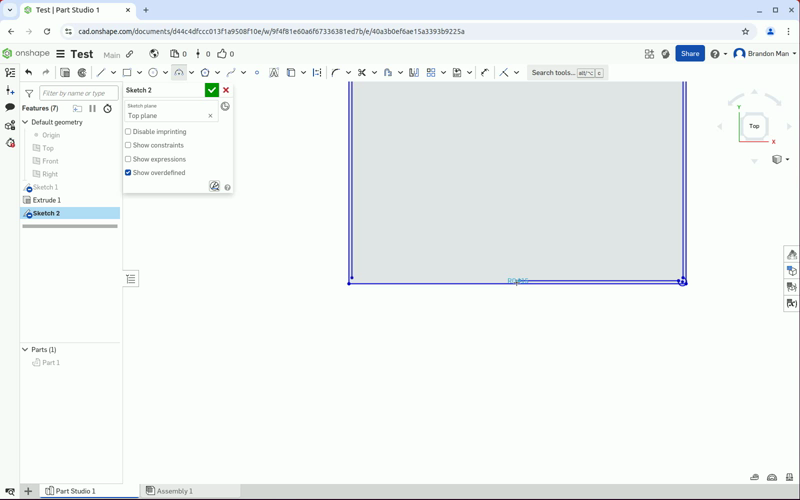
scroll(6)
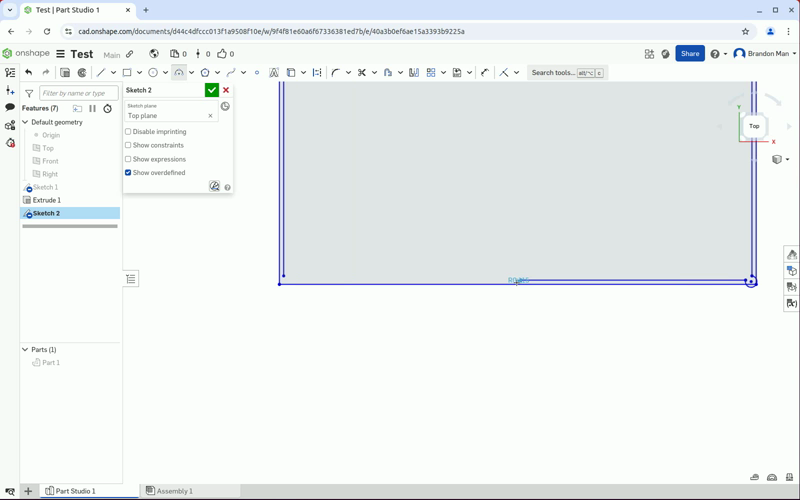
scroll(6)
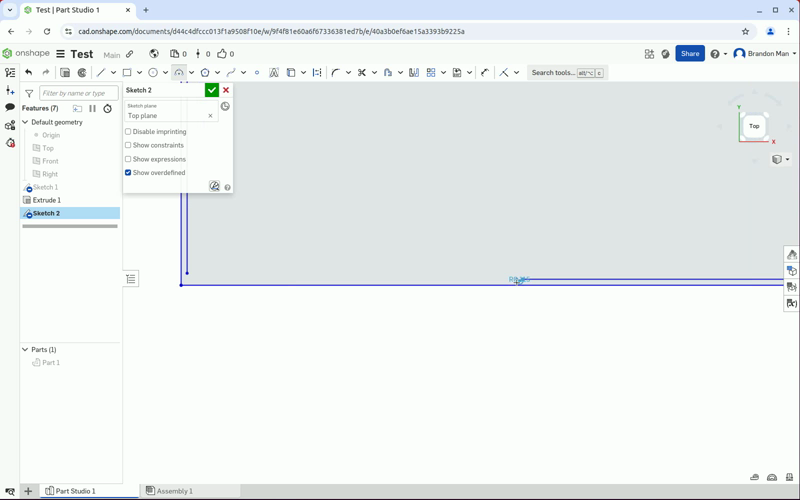
scroll(6)
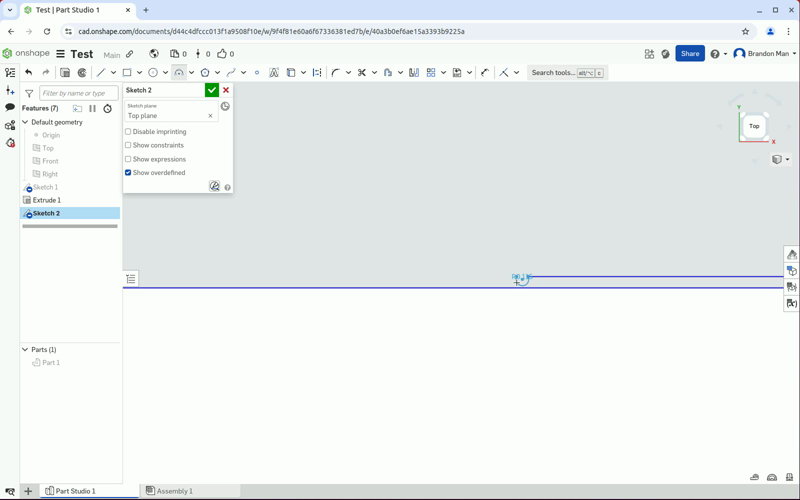
click(516, 282)
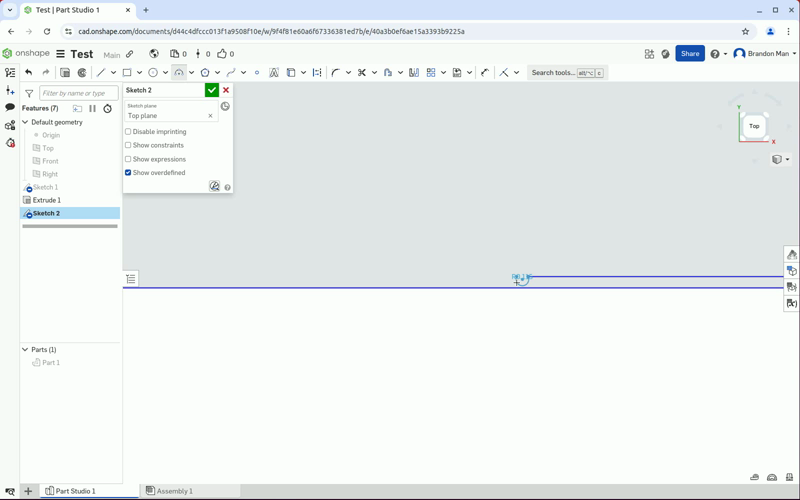
scroll(-6)
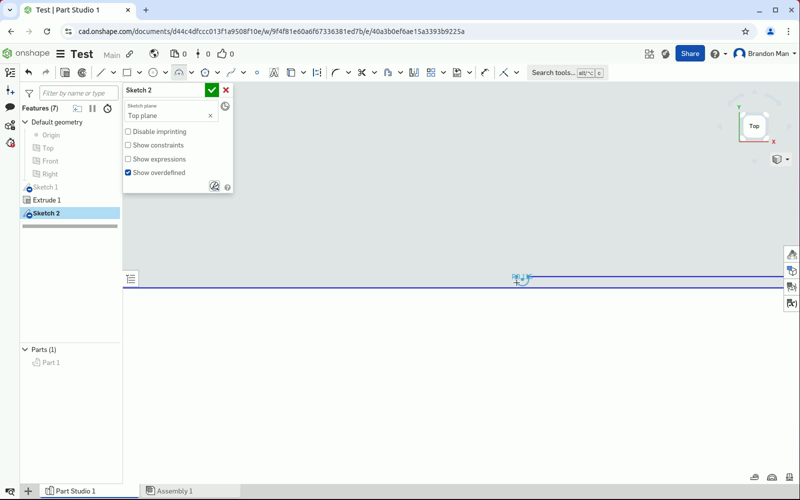
scroll(-6)
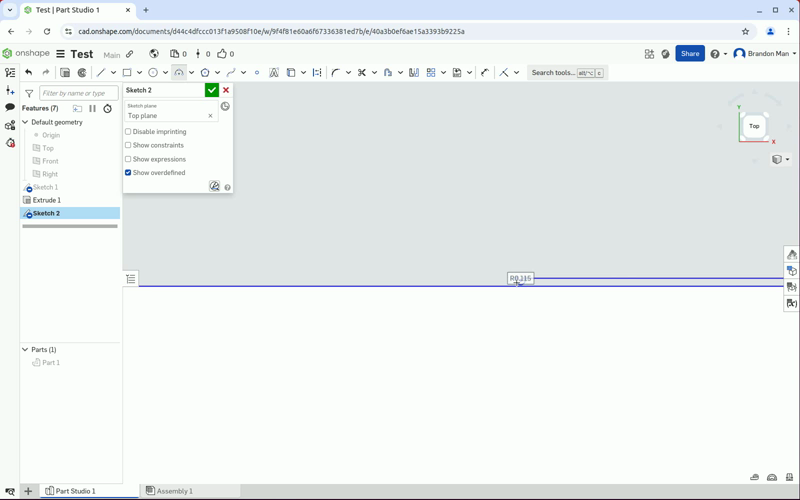
scroll(-6)
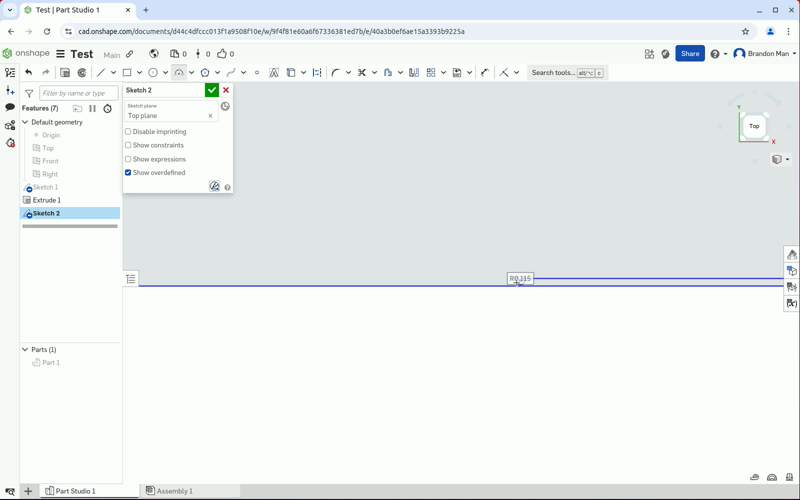
scroll(-6)
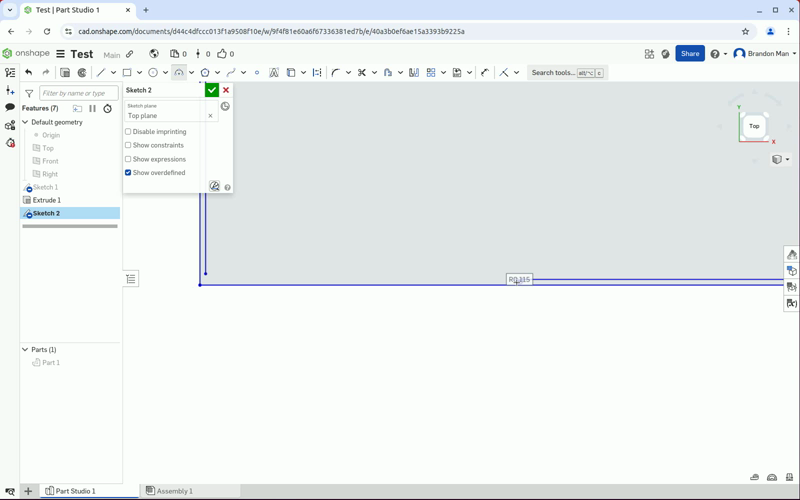
scroll(-6)
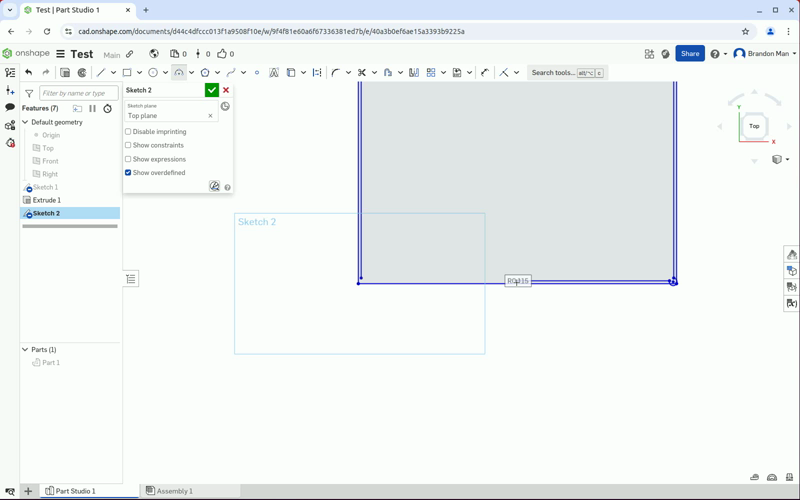
scroll(-6)
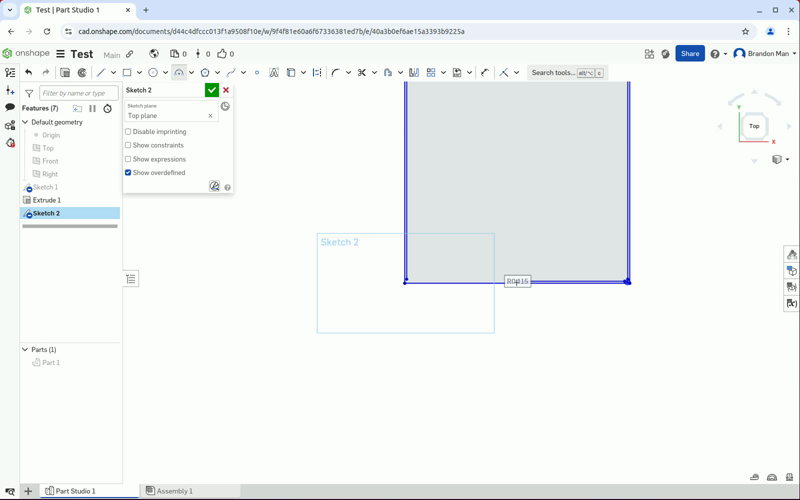
scroll(-6)
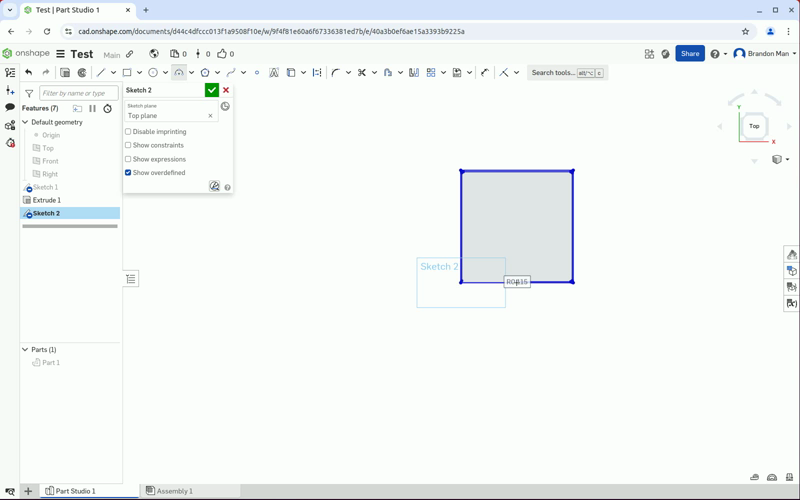
key_up(shift)
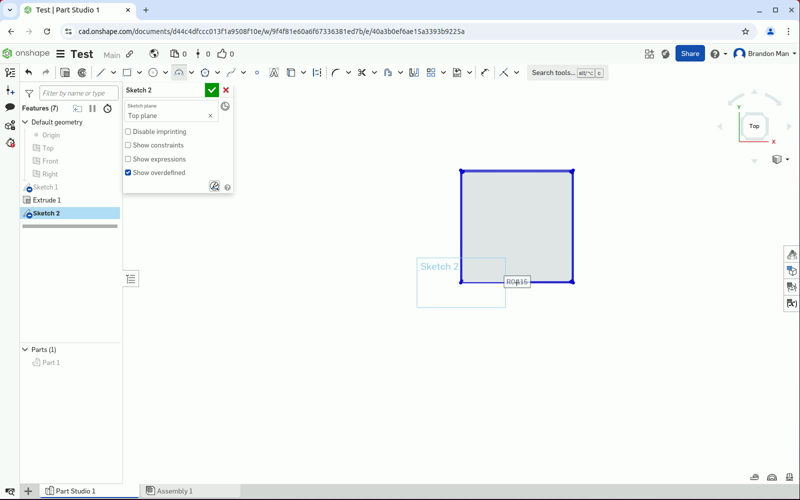
key(esc)
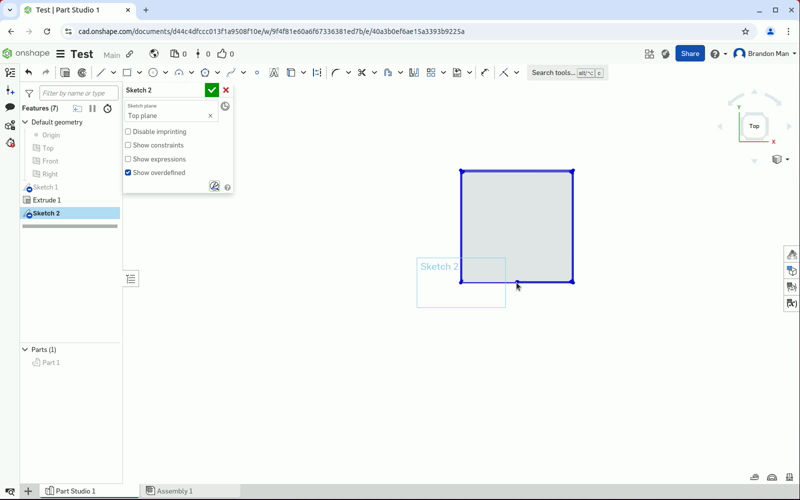
key(l)
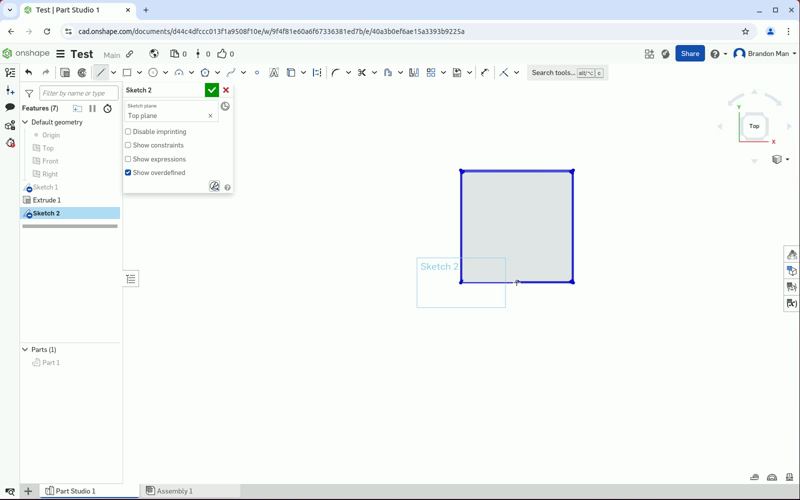
mouse_move(516, 281)
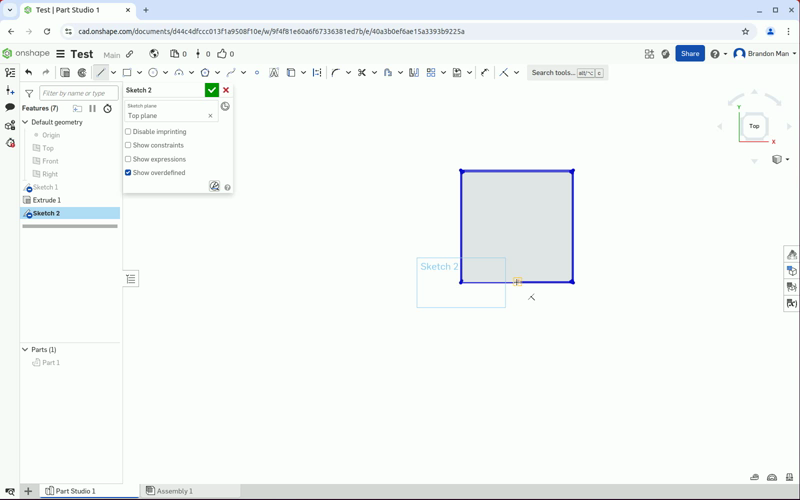
scroll(6)
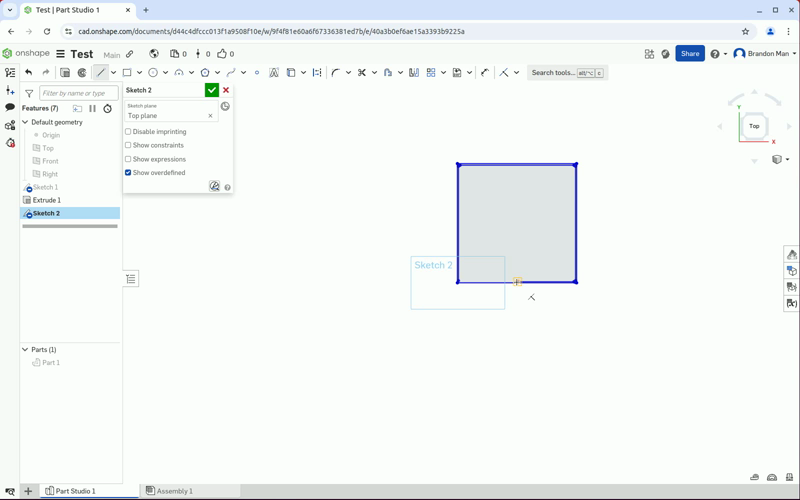
scroll(6)
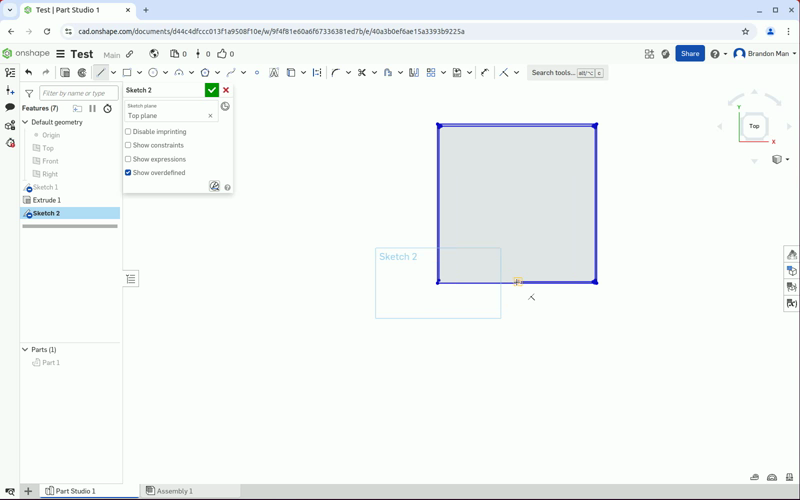
scroll(6)
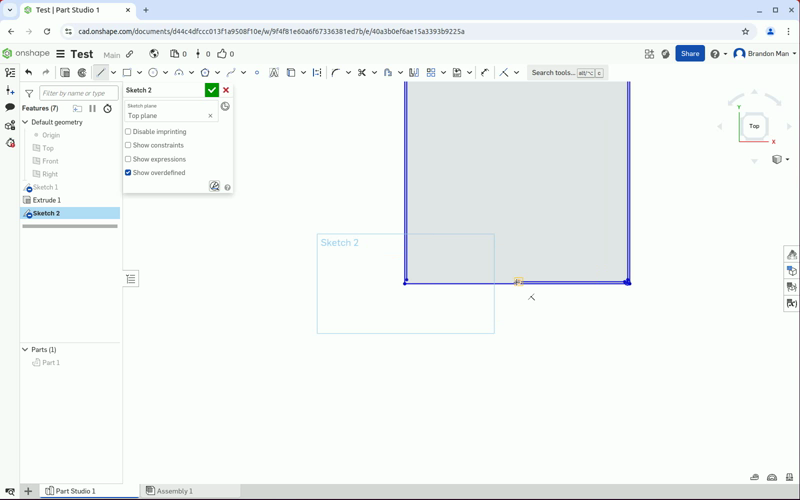
scroll(6)
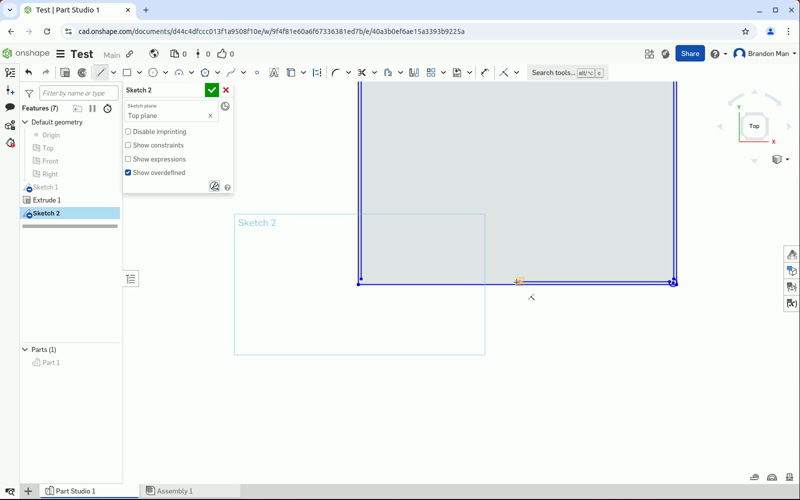
scroll(6)
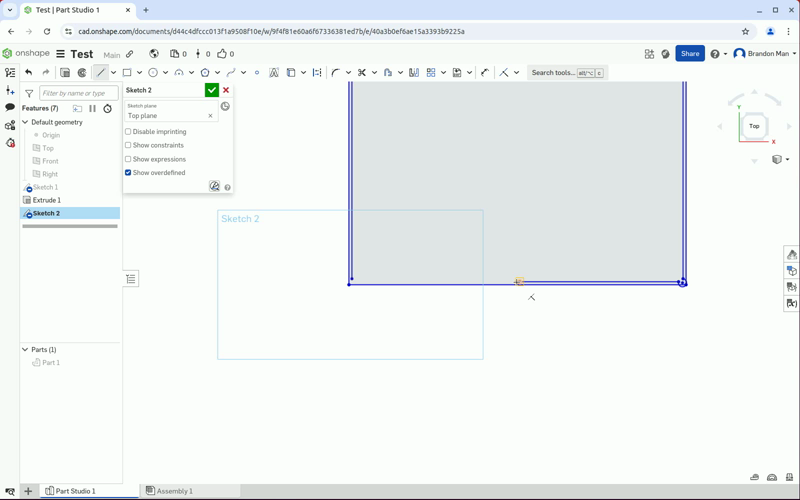
scroll(6)
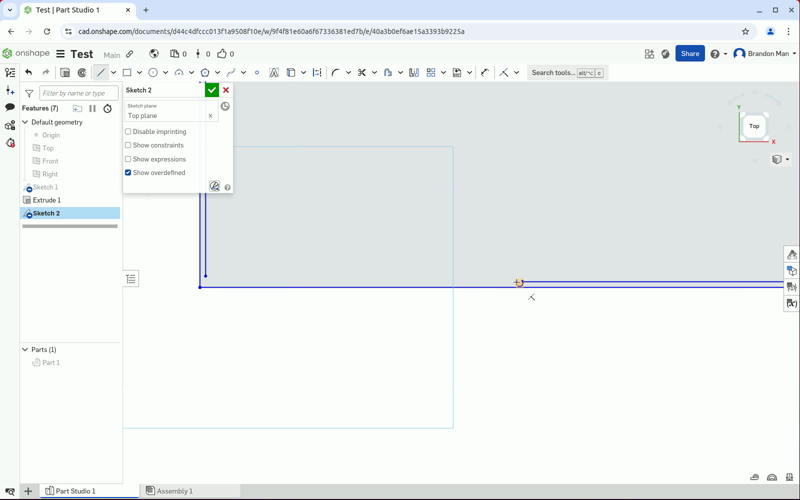
scroll(6)
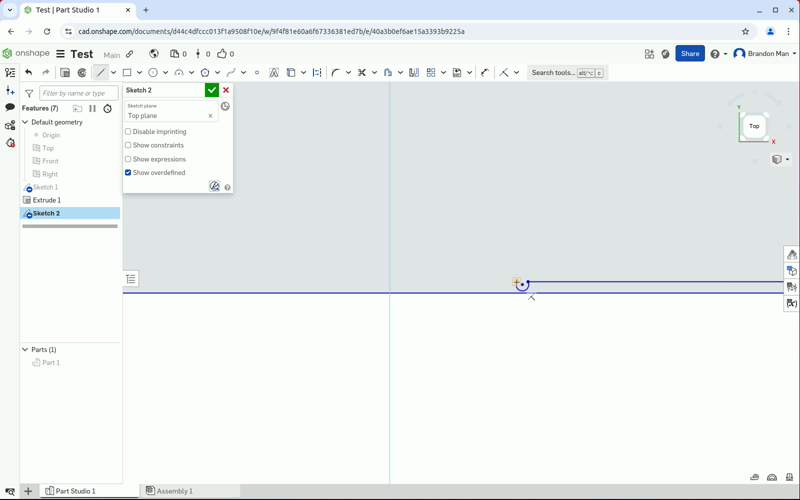
click(516, 281)
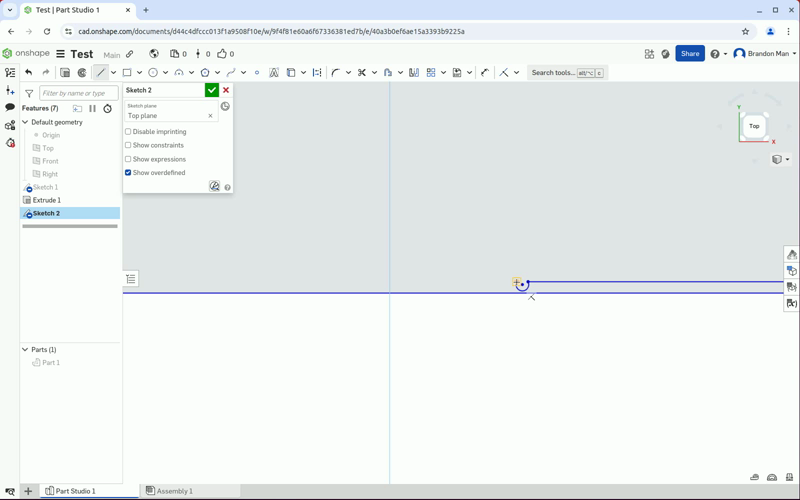
scroll(-6)
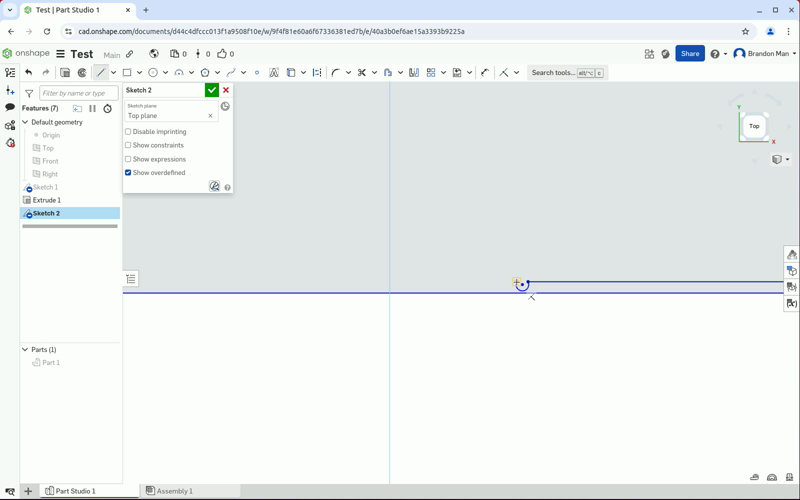
scroll(-6)
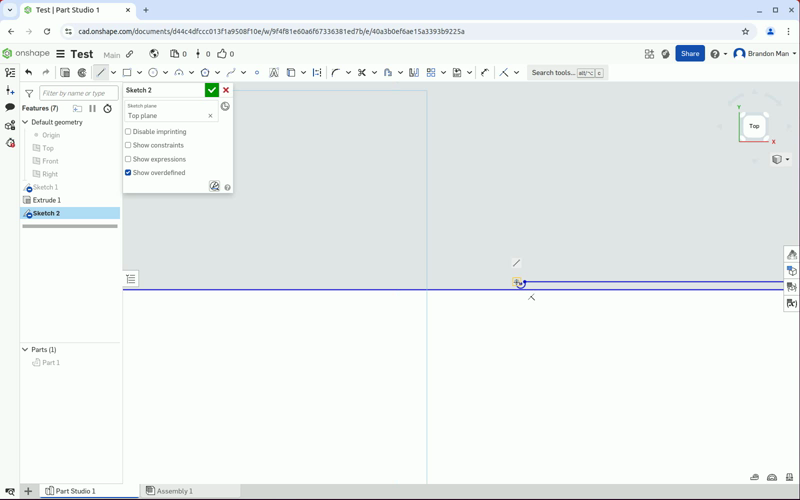
scroll(-6)
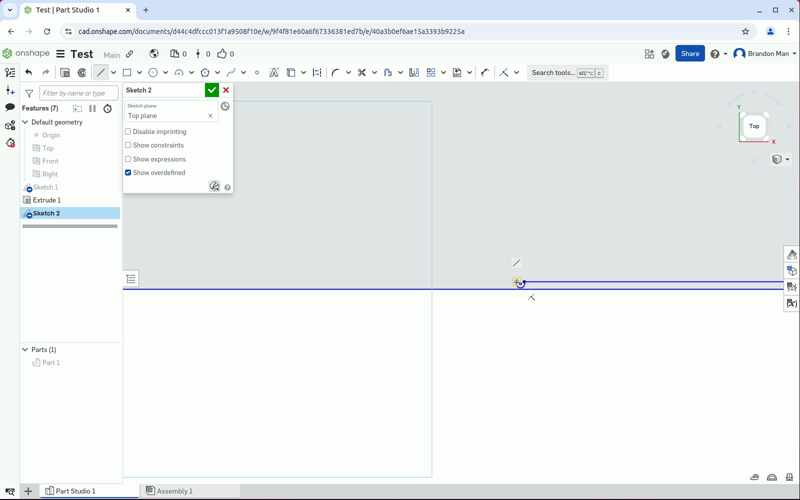
scroll(-6)
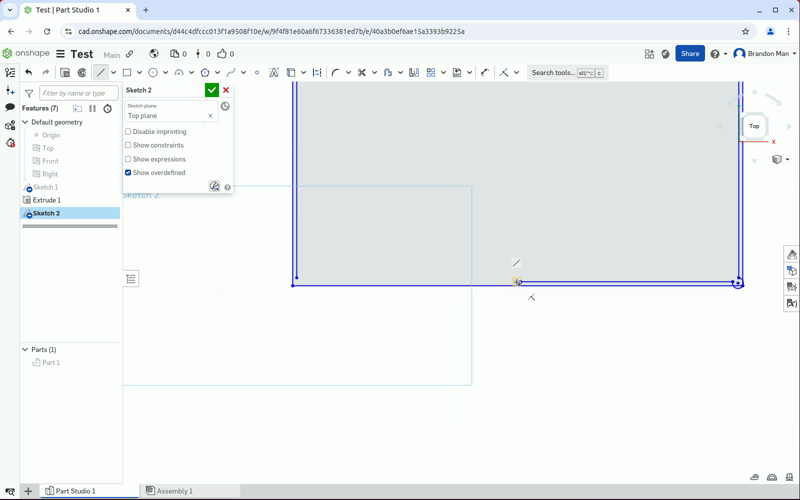
scroll(-6)
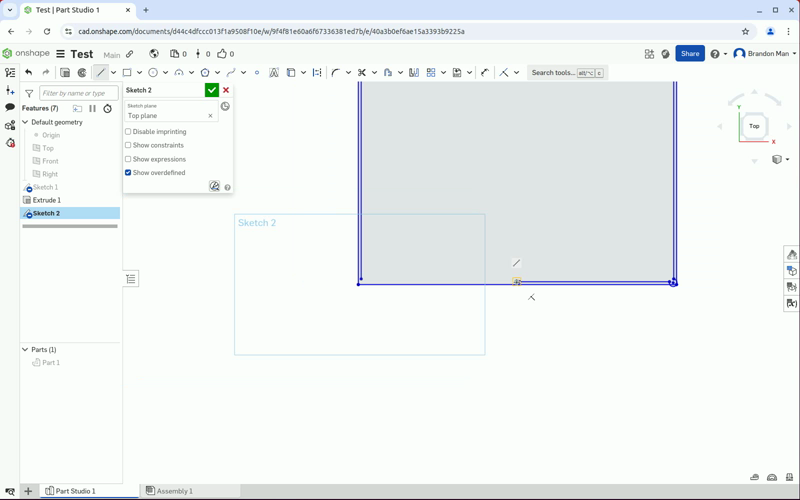
scroll(-6)
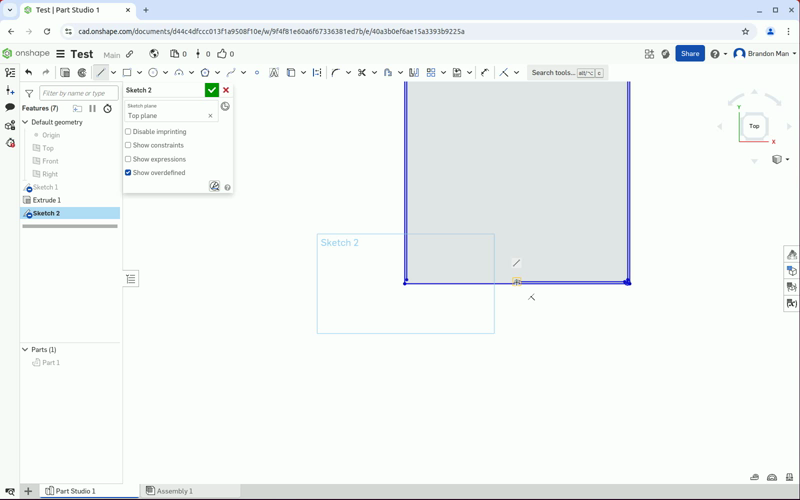
scroll(-6)
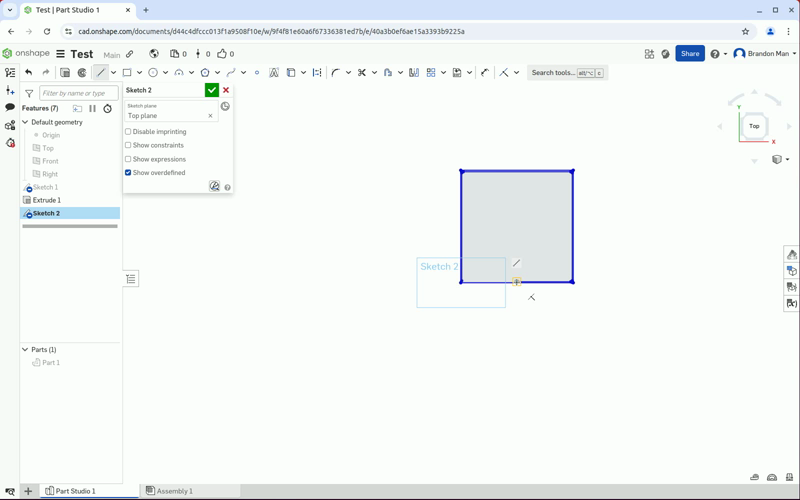
key_down(shift)
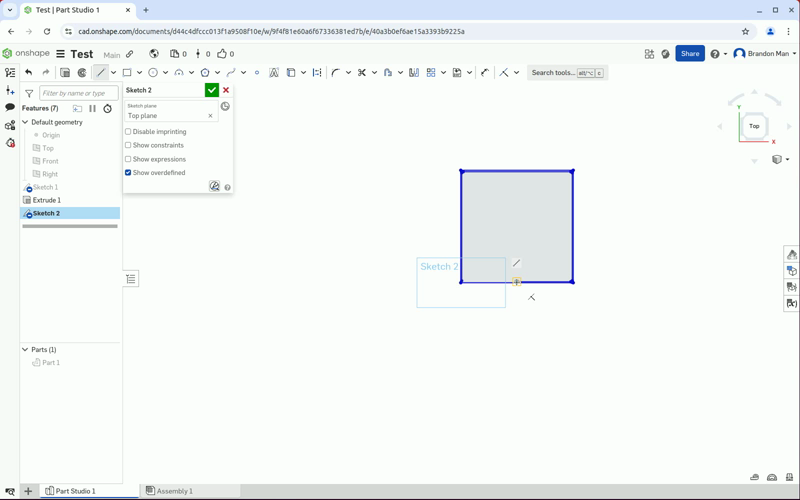
mouse_move(546, 281)
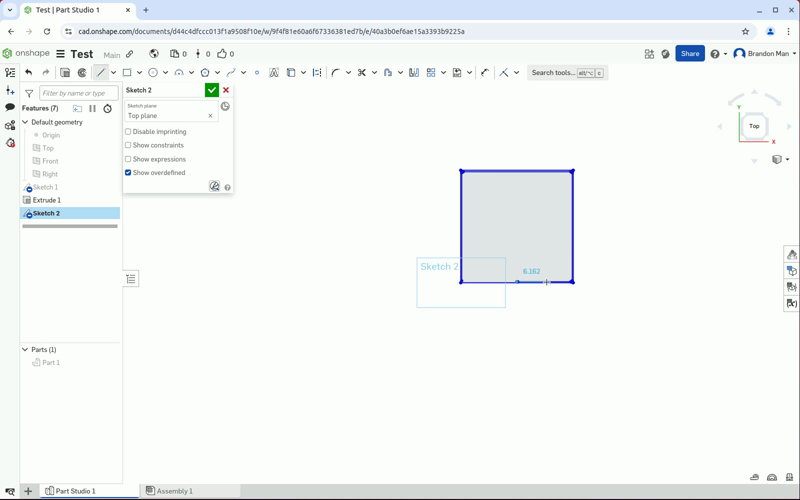
mouse_move(463, 281)
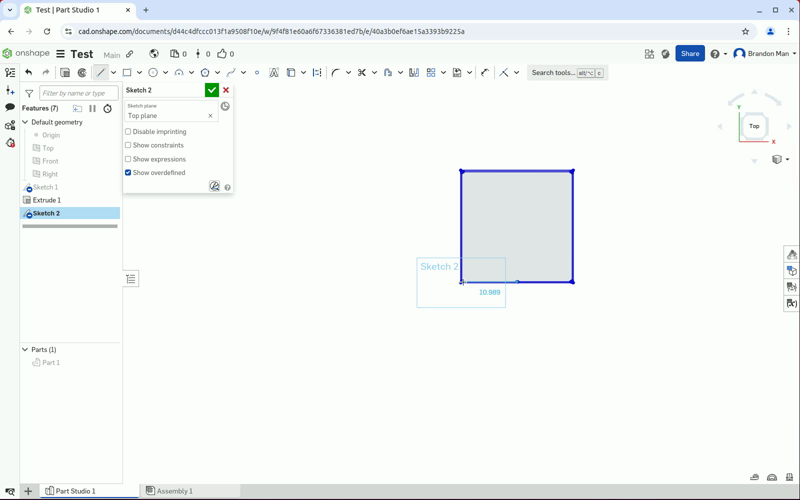
scroll(6)
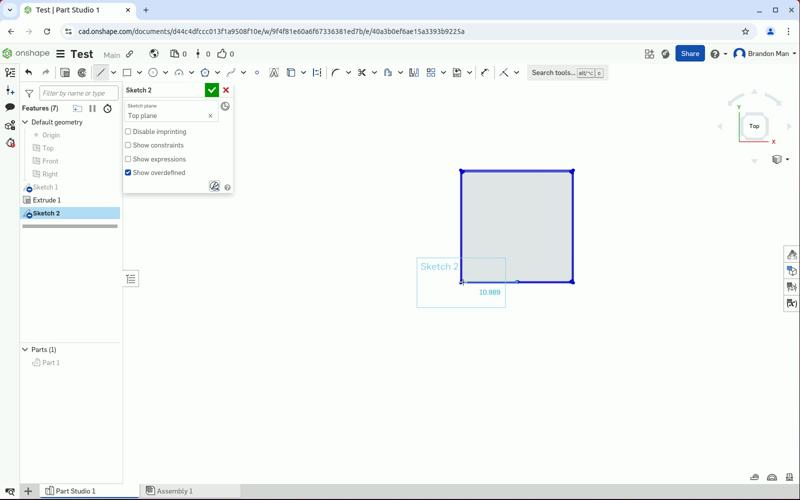
scroll(6)
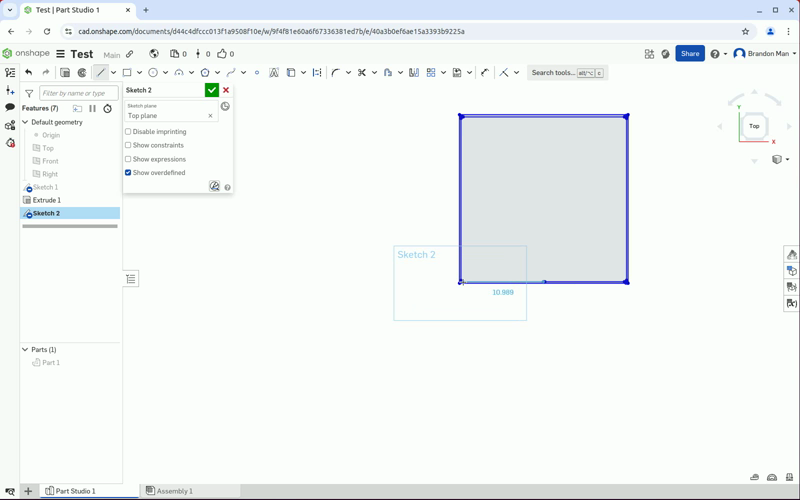
scroll(6)
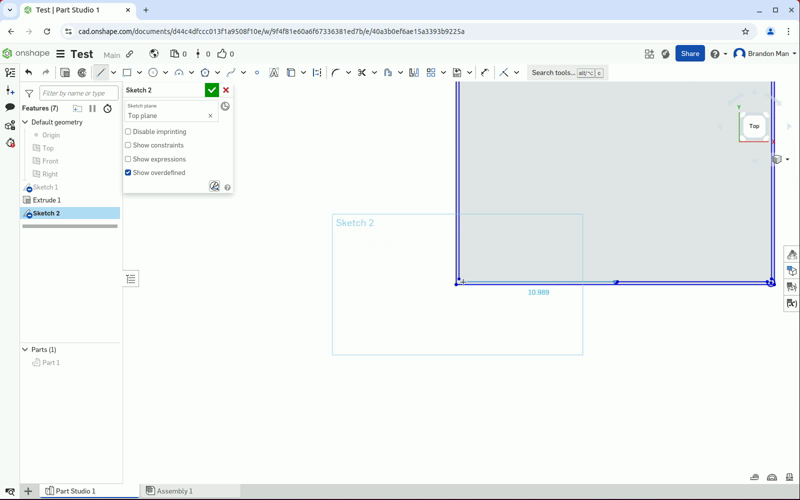
scroll(6)
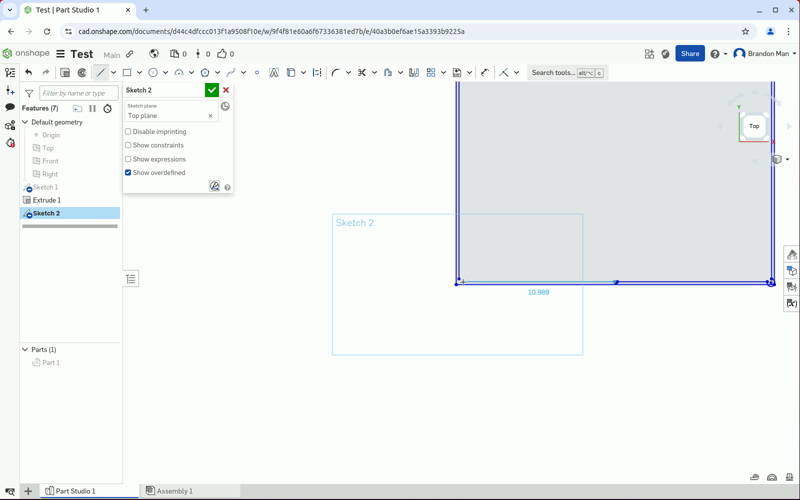
scroll(6)
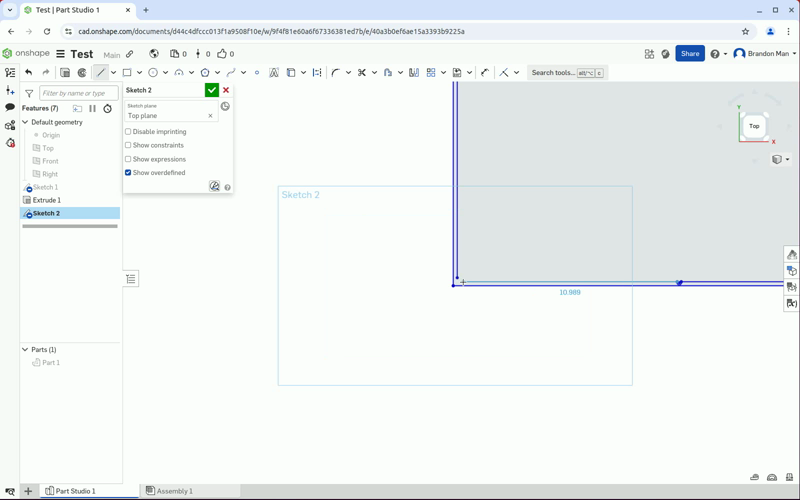
scroll(6)
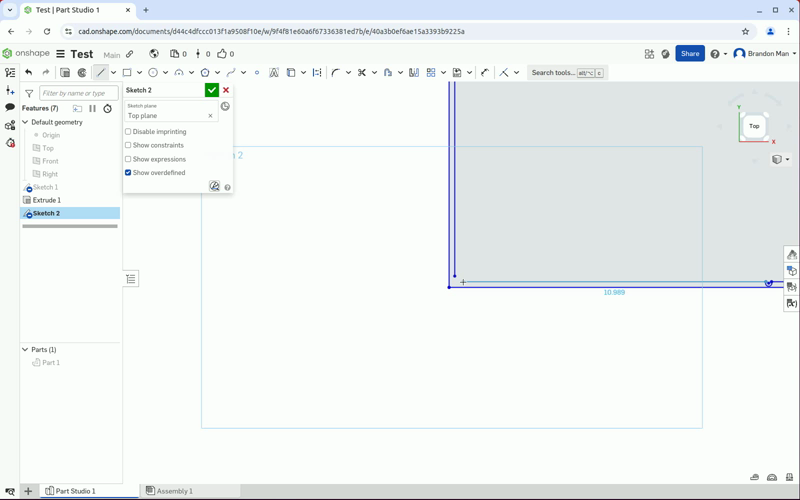
scroll(6)
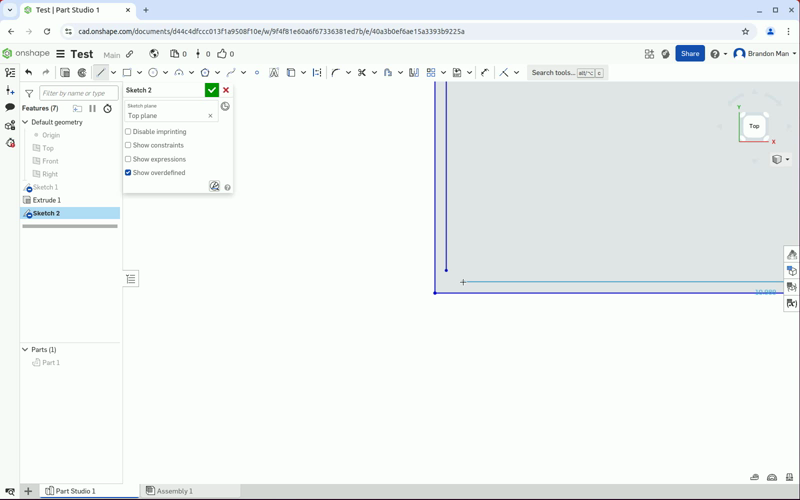
click(463, 281)
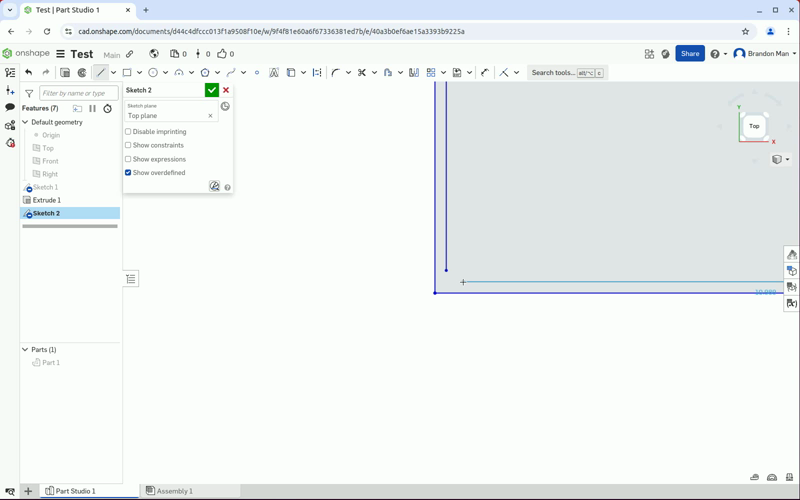
scroll(-6)
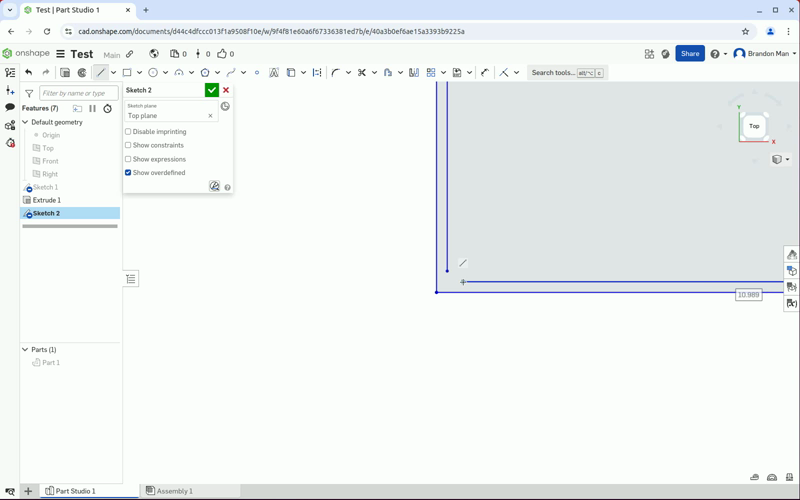
scroll(-6)
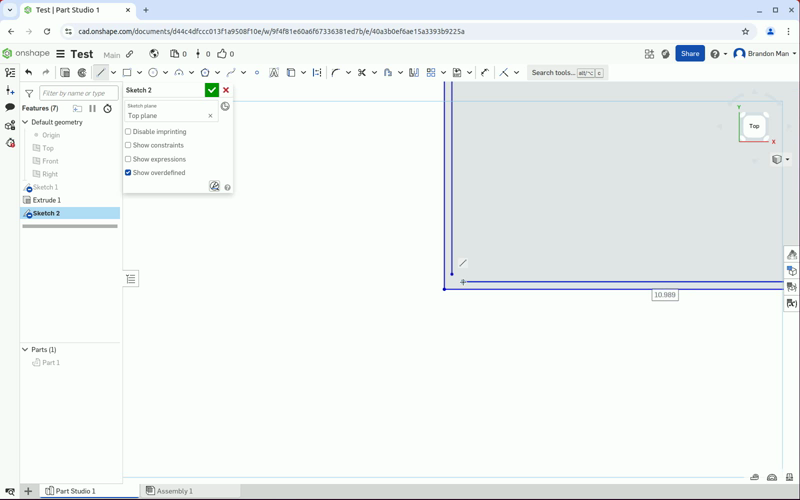
scroll(-6)
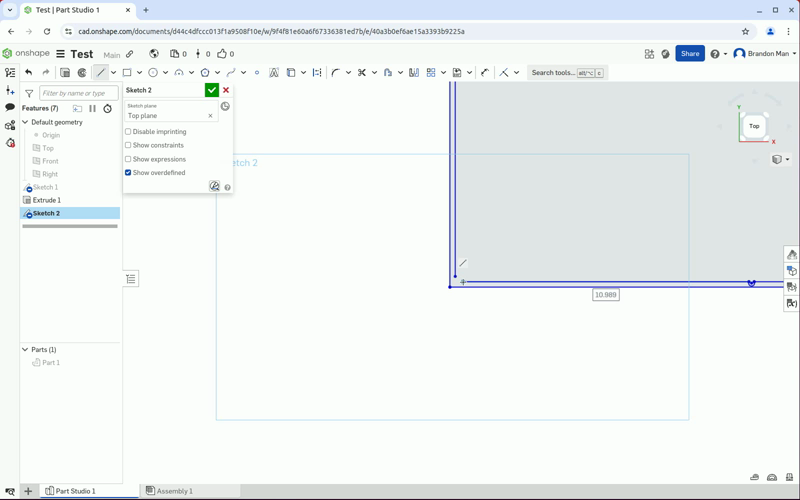
scroll(-6)
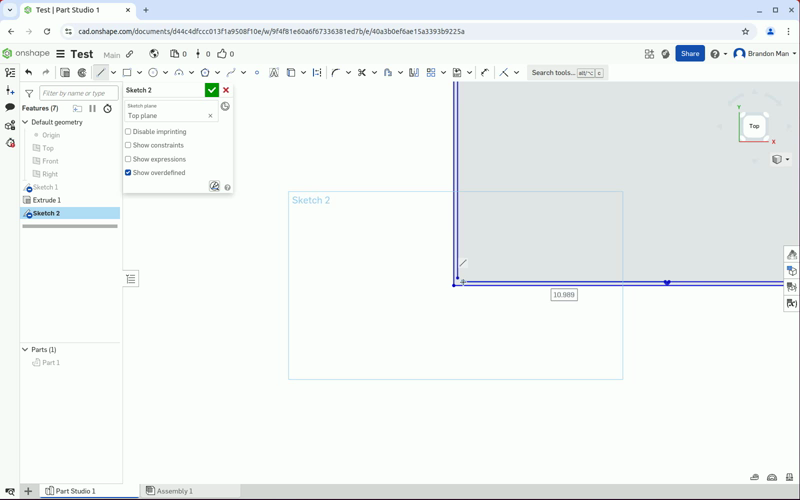
scroll(-6)
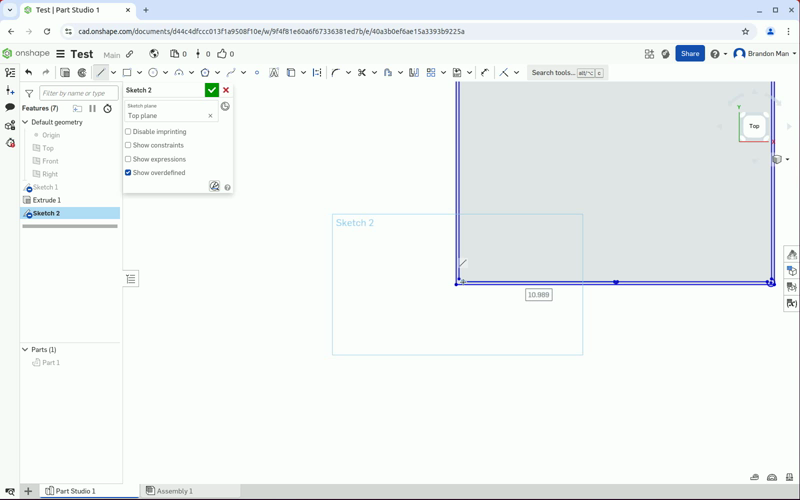
scroll(-6)
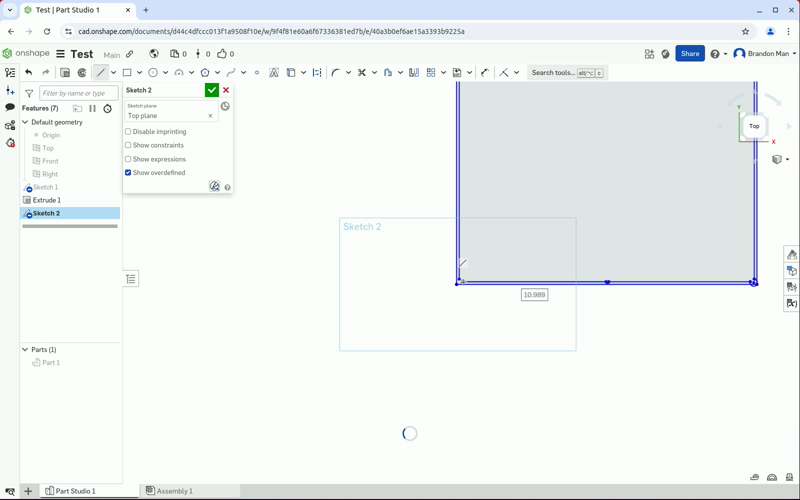
scroll(-6)
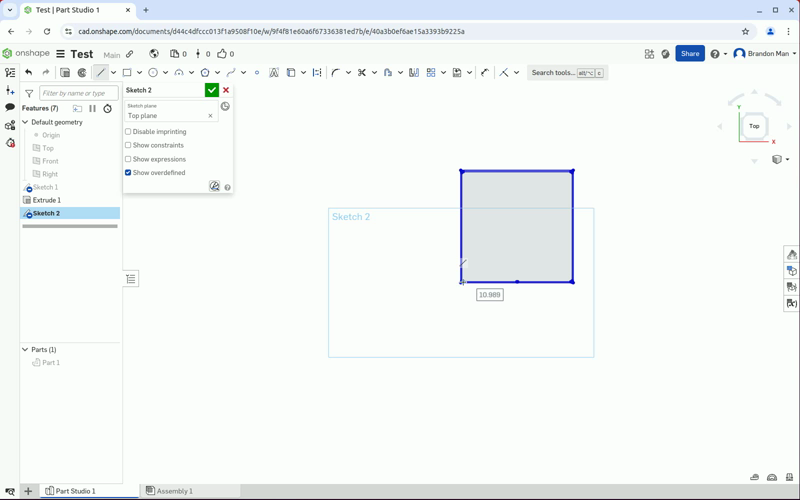
key_up(shift)
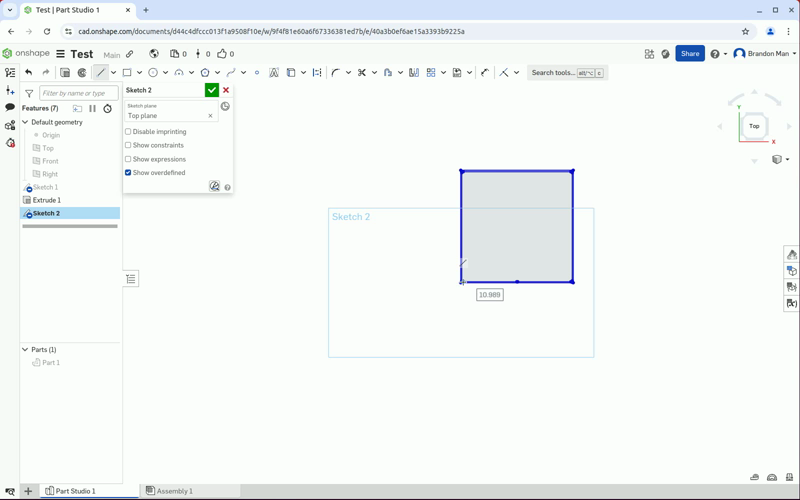
key(esc)
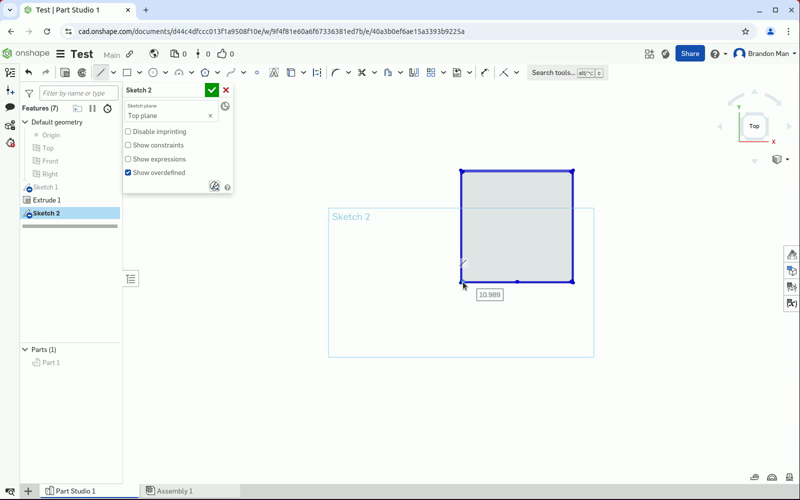
key(a)
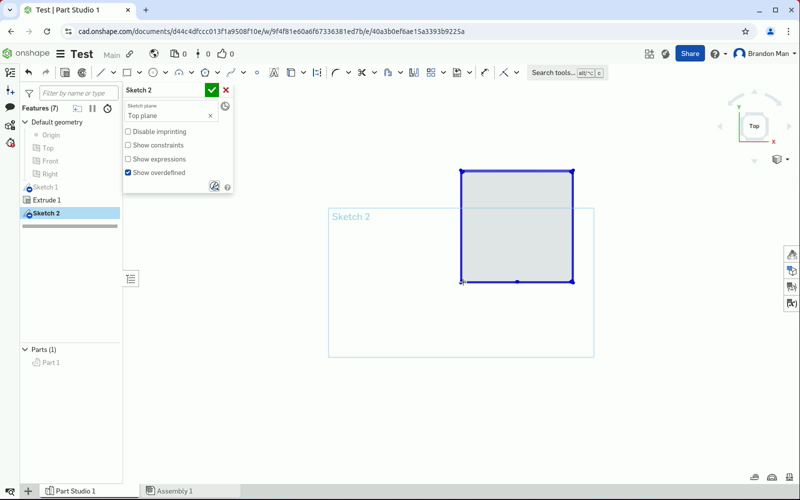
mouse_move(463, 281)
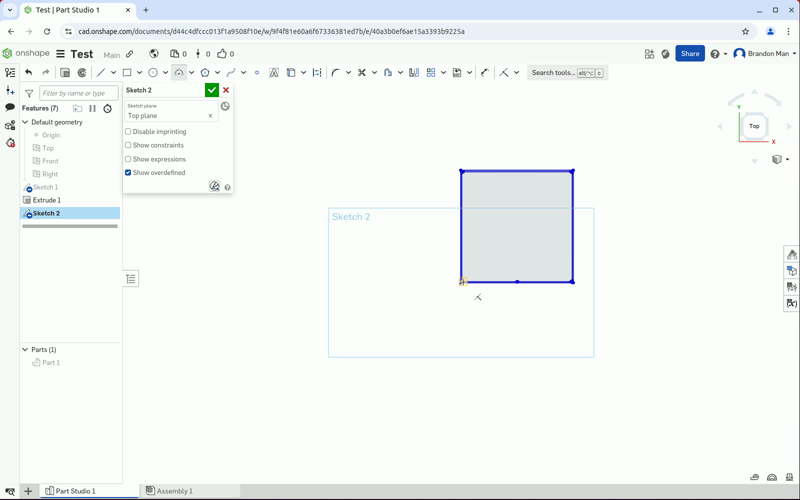
scroll(6)
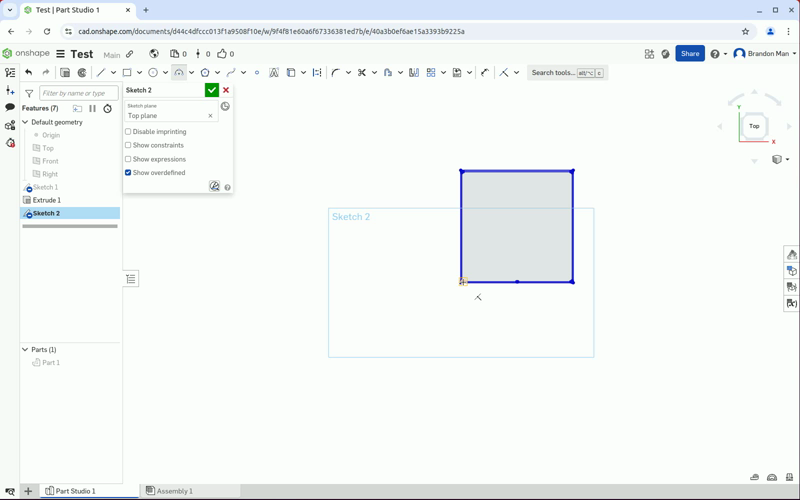
scroll(6)
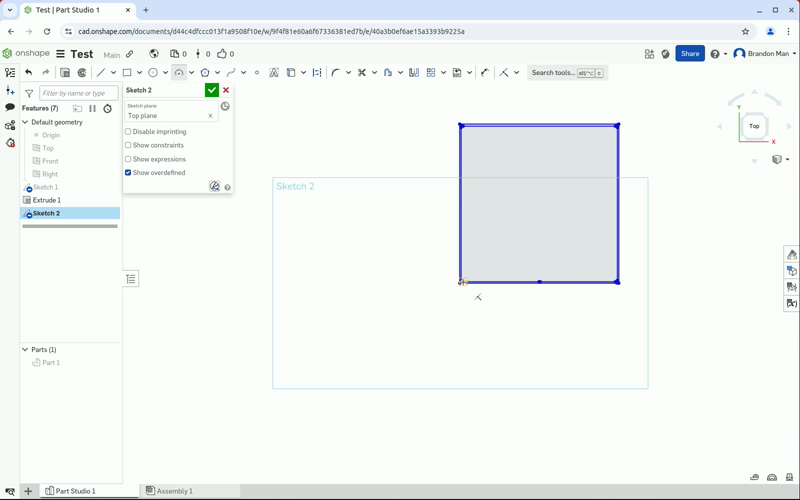
scroll(6)
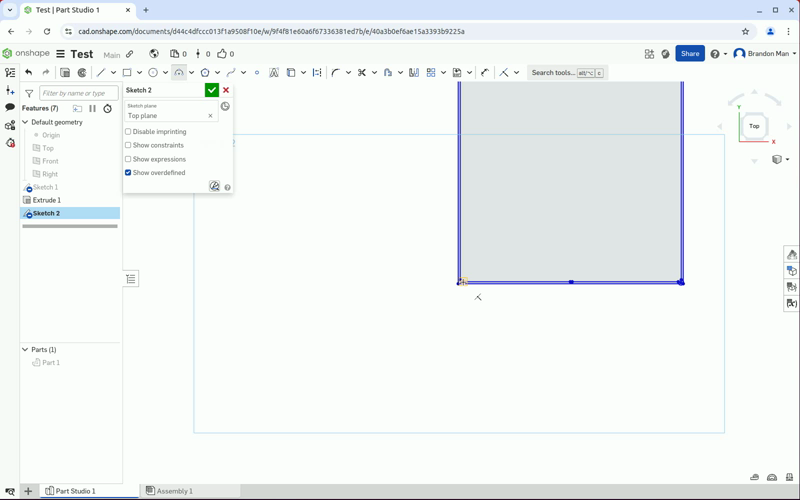
scroll(6)
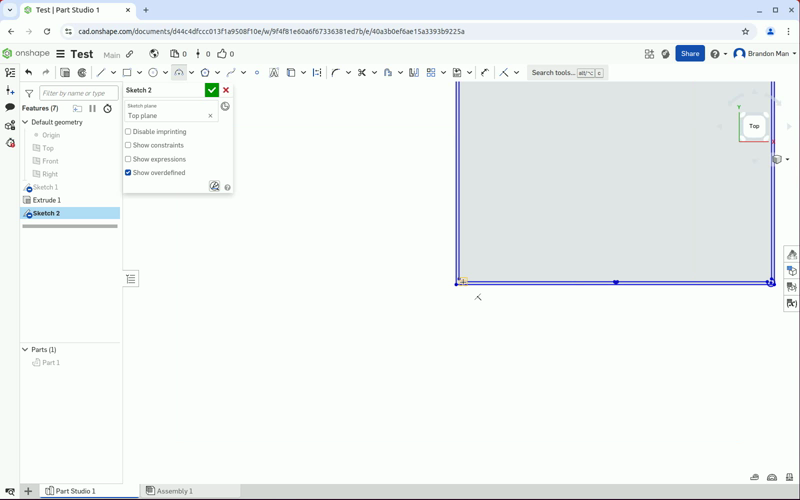
scroll(6)
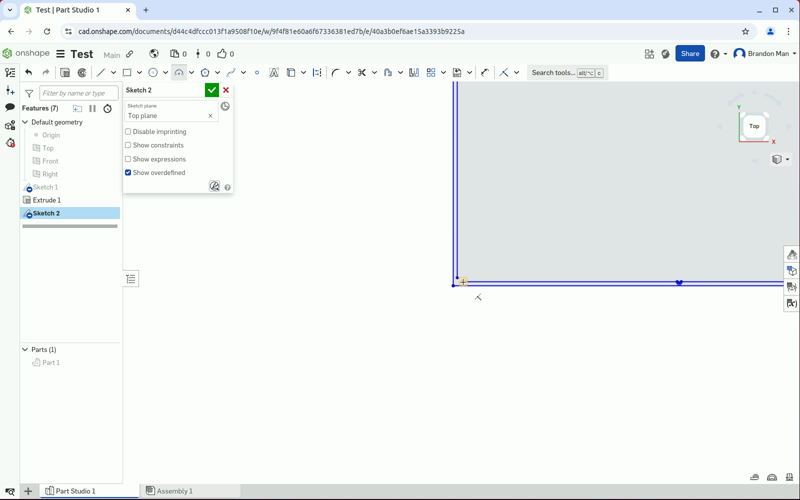
scroll(6)
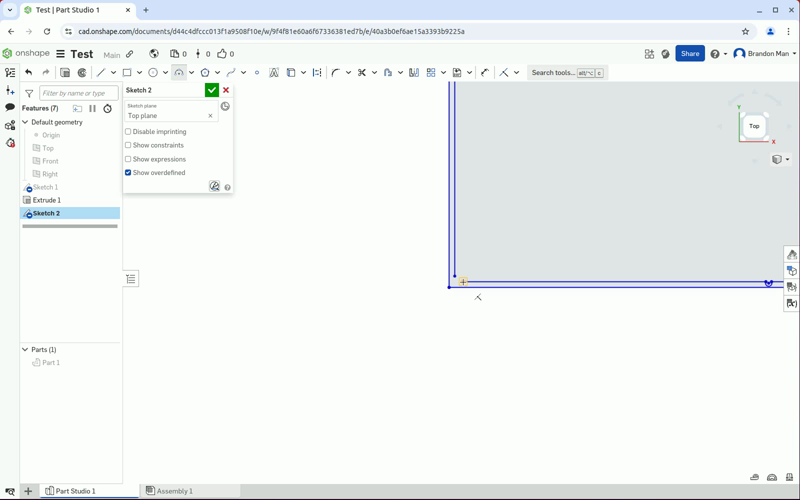
scroll(6)
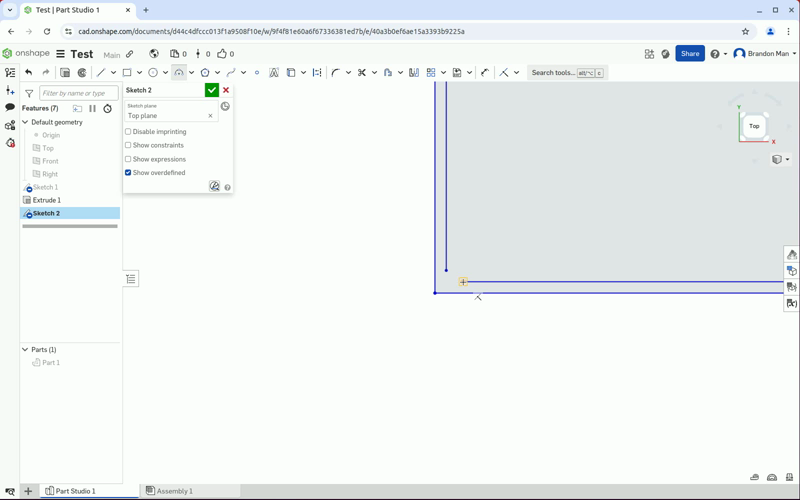
click(463, 281)
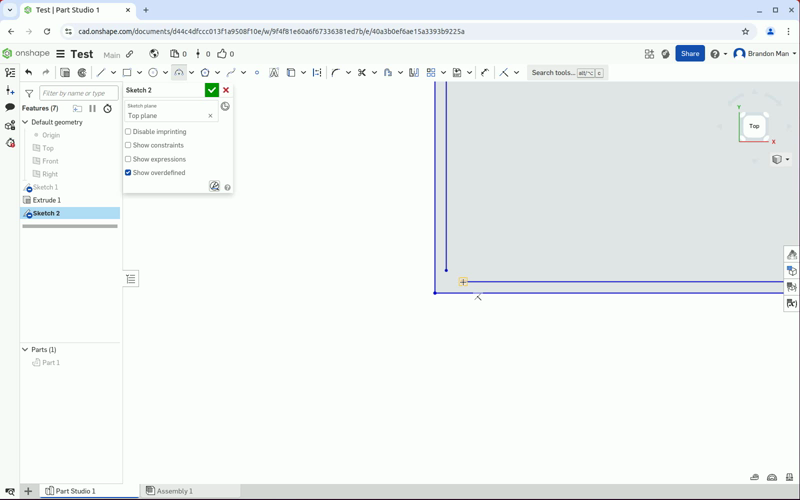
scroll(-6)
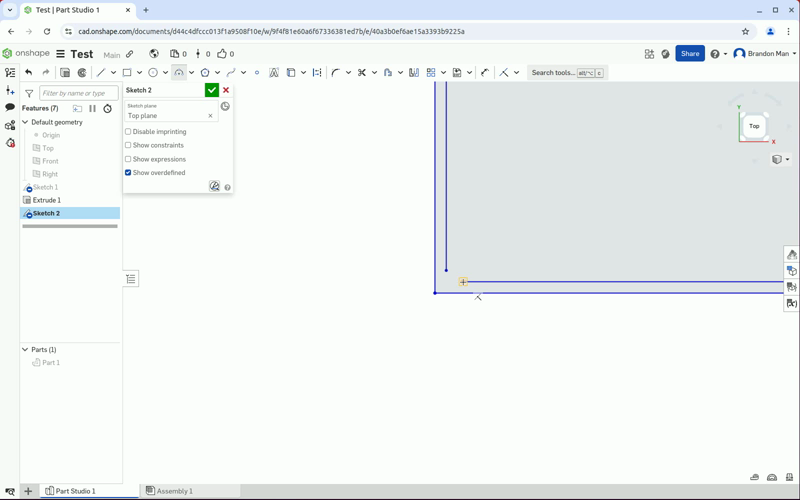
scroll(-6)
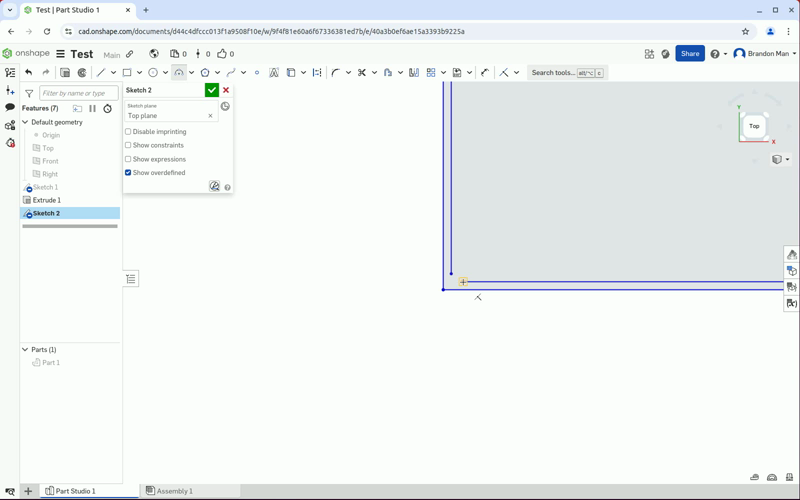
scroll(-6)
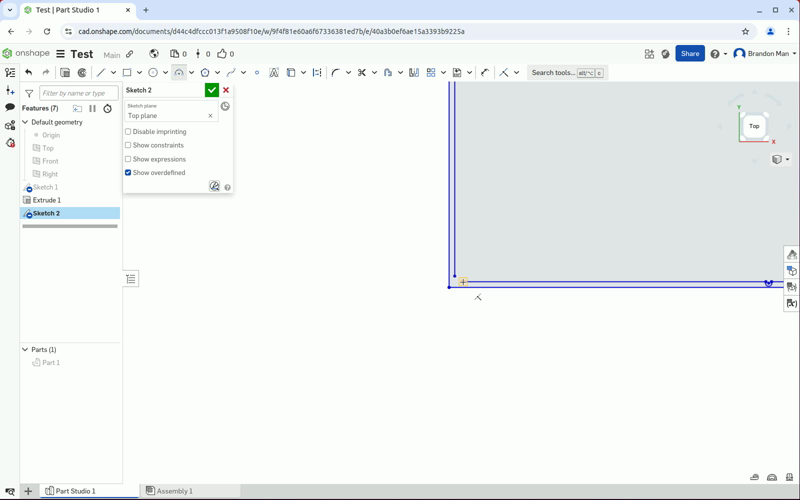
scroll(-6)
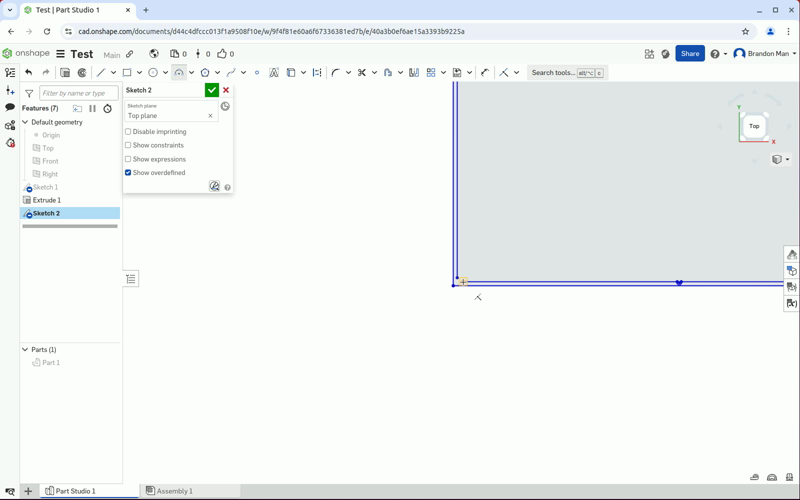
scroll(-6)
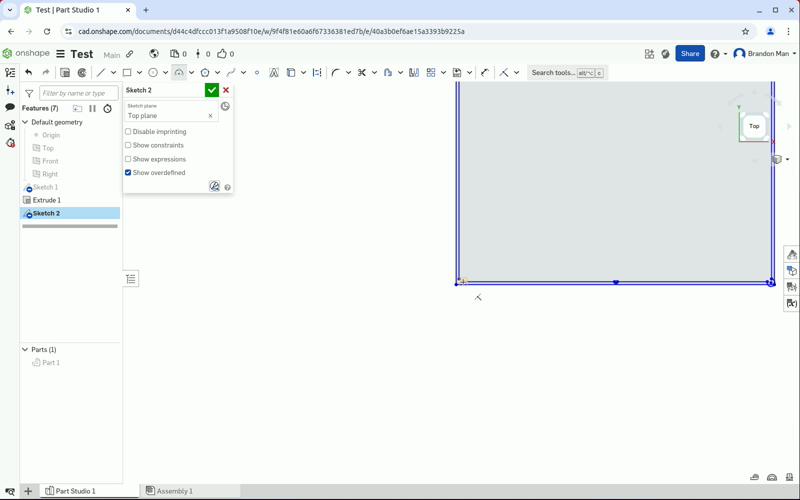
scroll(-6)
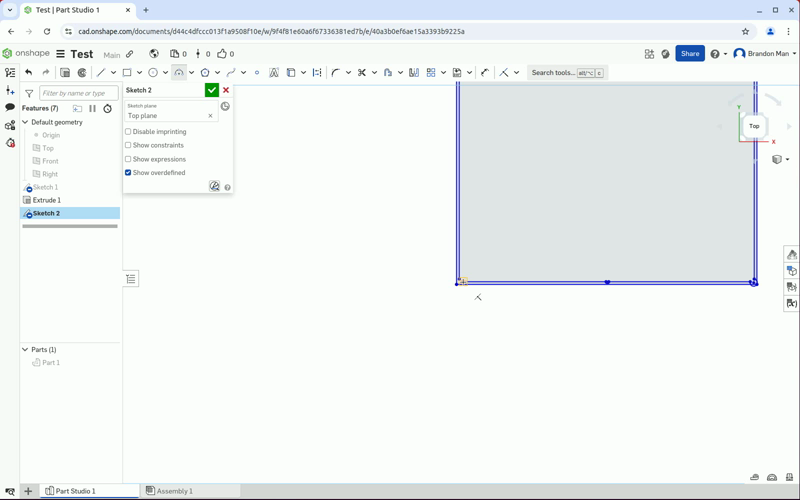
scroll(-6)
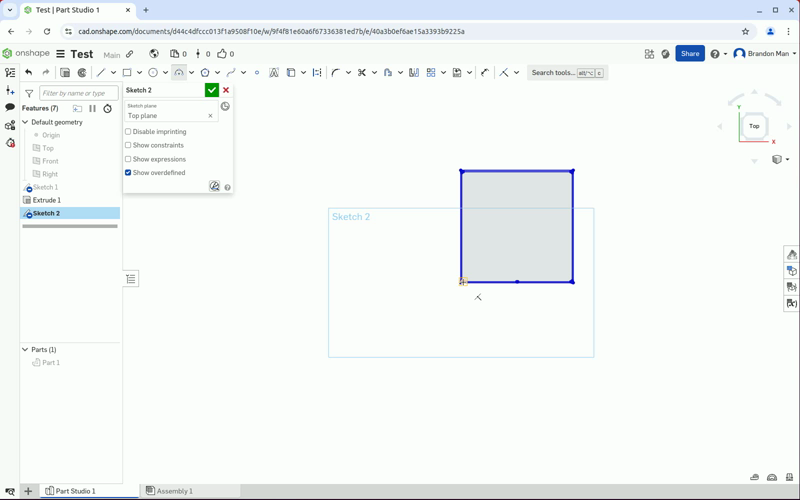
mouse_move(461, 280)
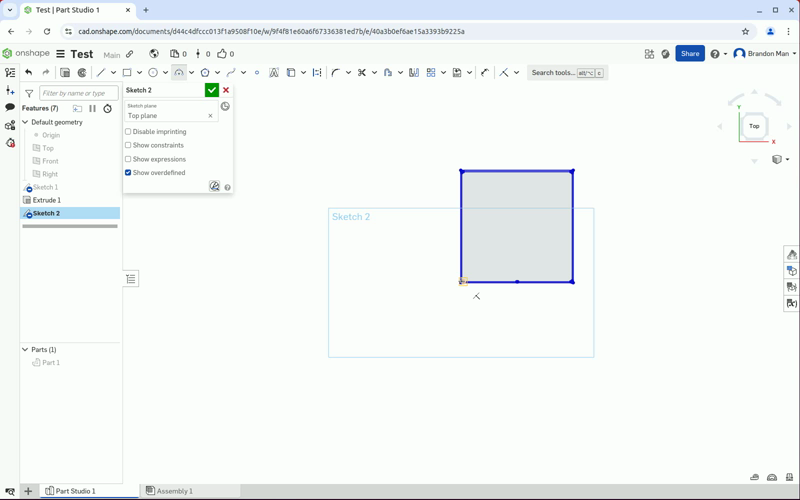
scroll(6)
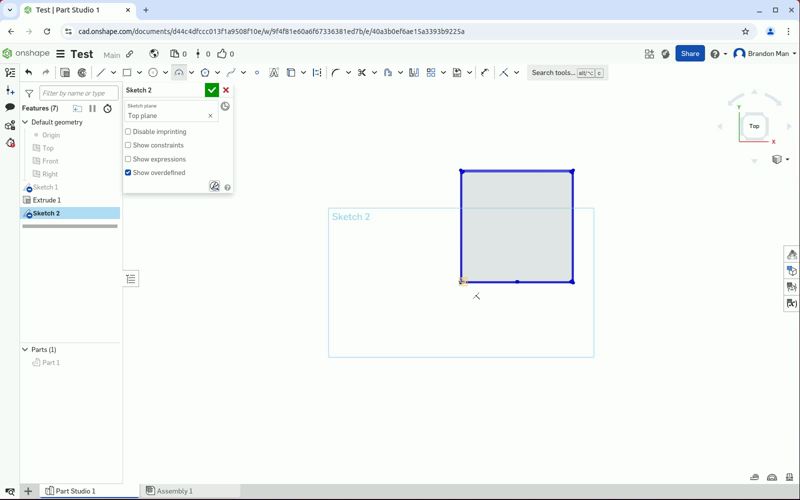
scroll(6)
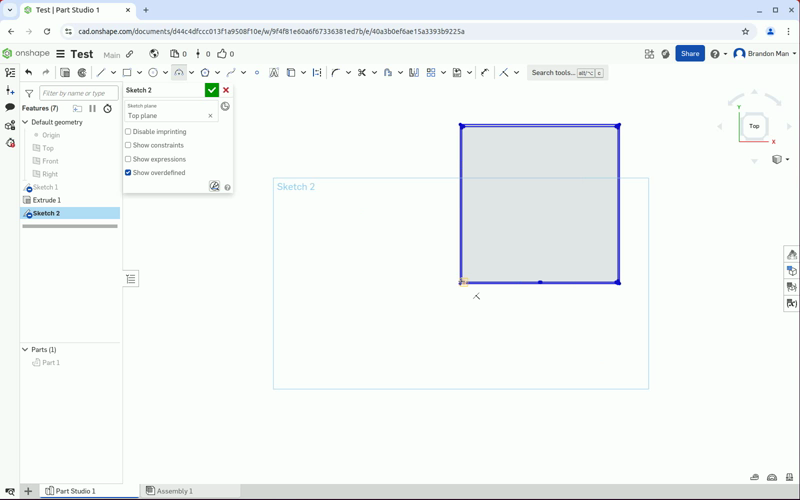
scroll(6)
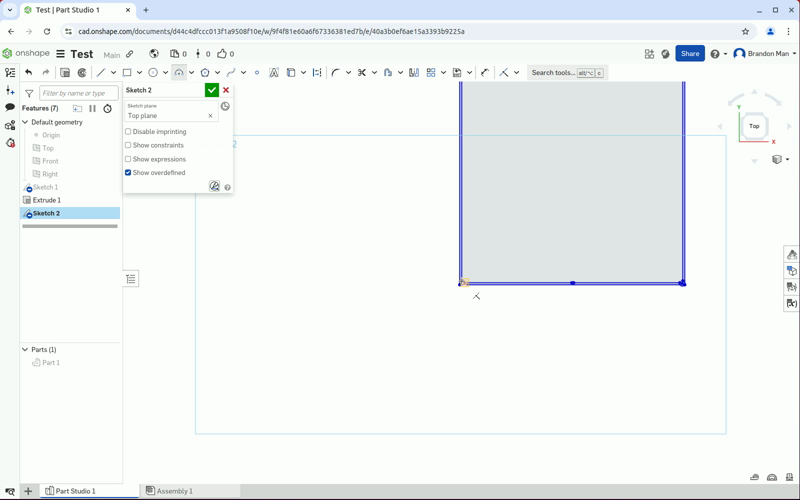
scroll(6)
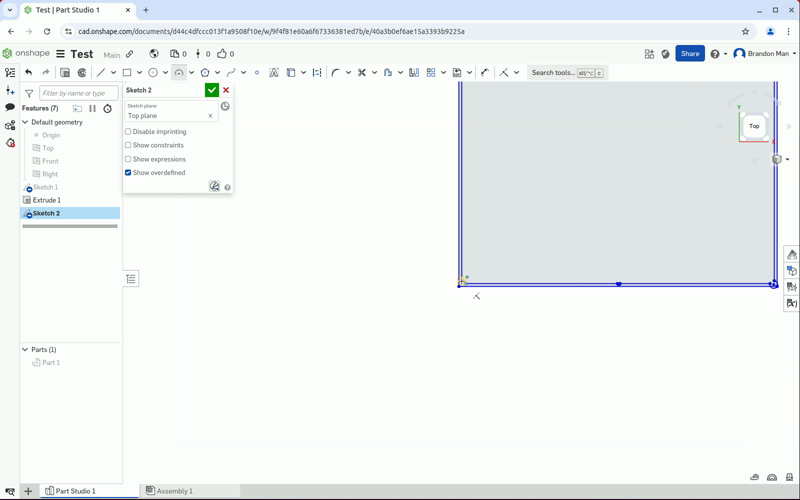
scroll(6)
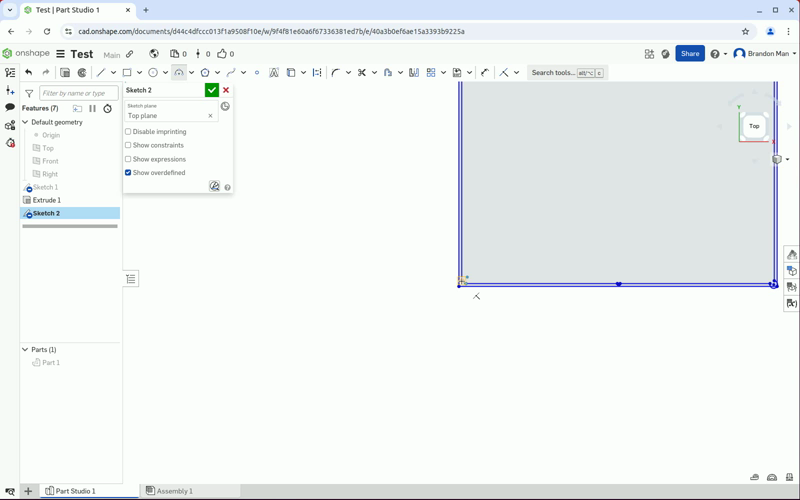
scroll(6)
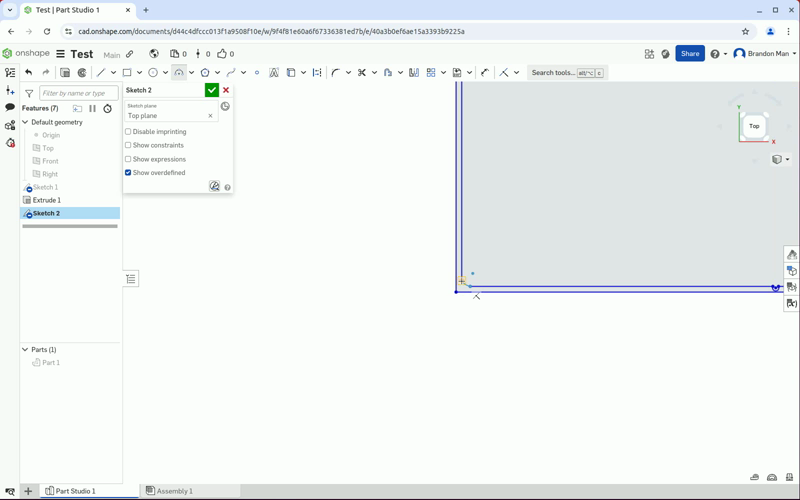
scroll(6)
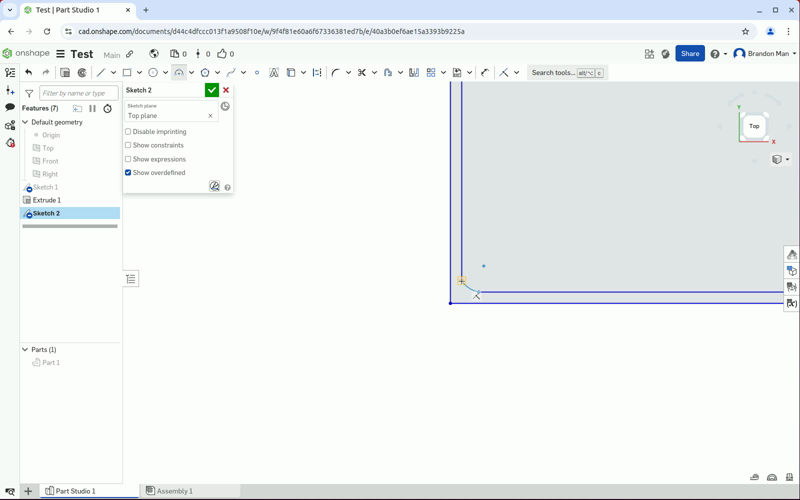
click(461, 280)
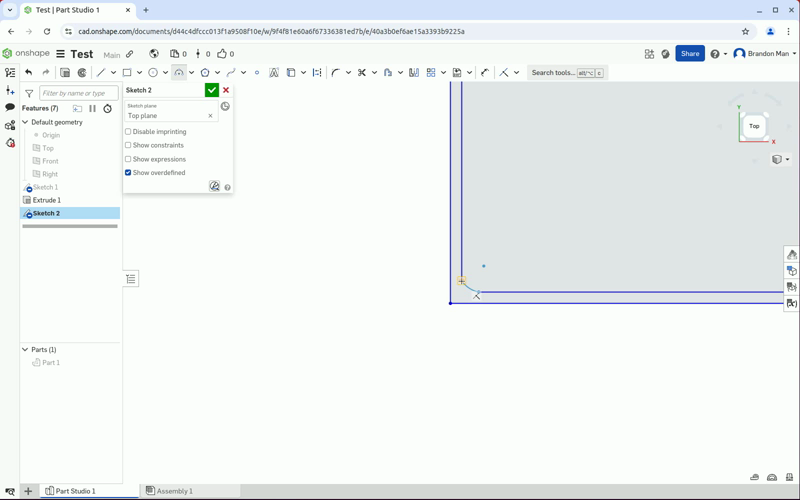
scroll(-6)
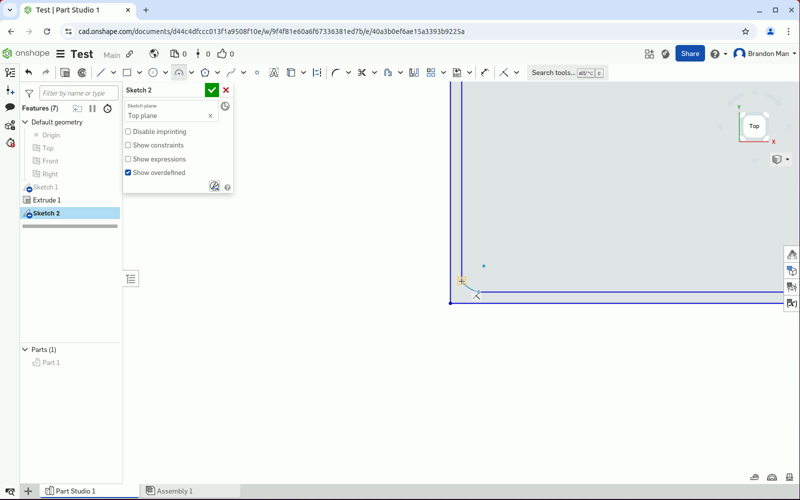
scroll(-6)
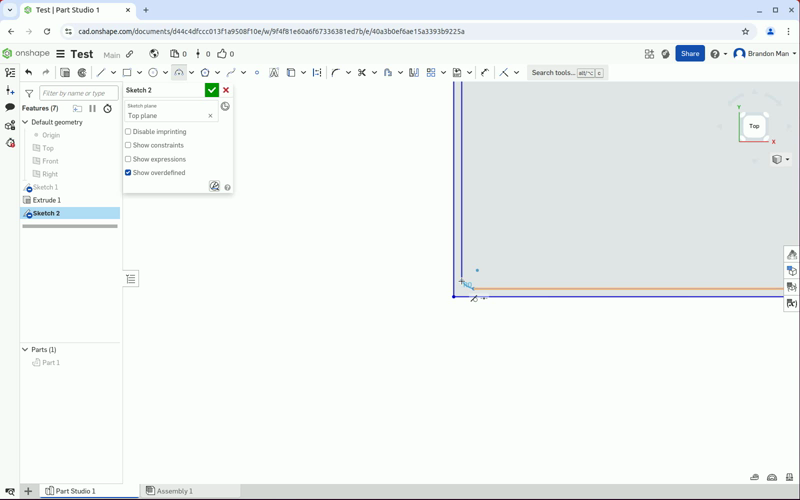
scroll(-6)
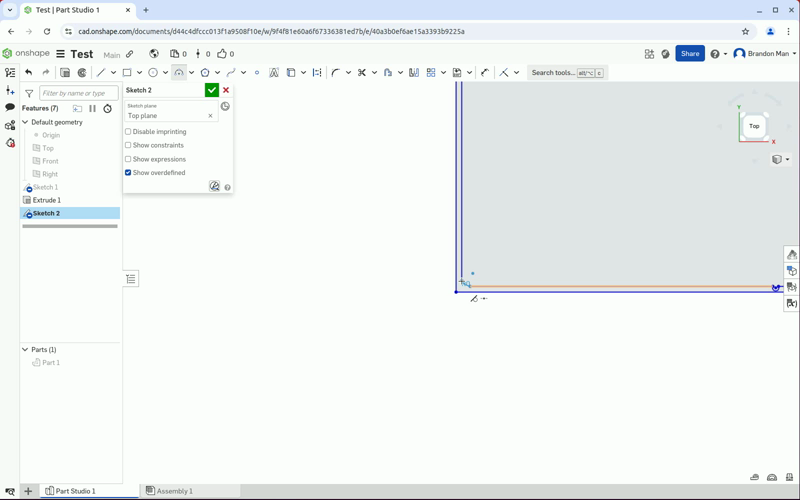
scroll(-6)
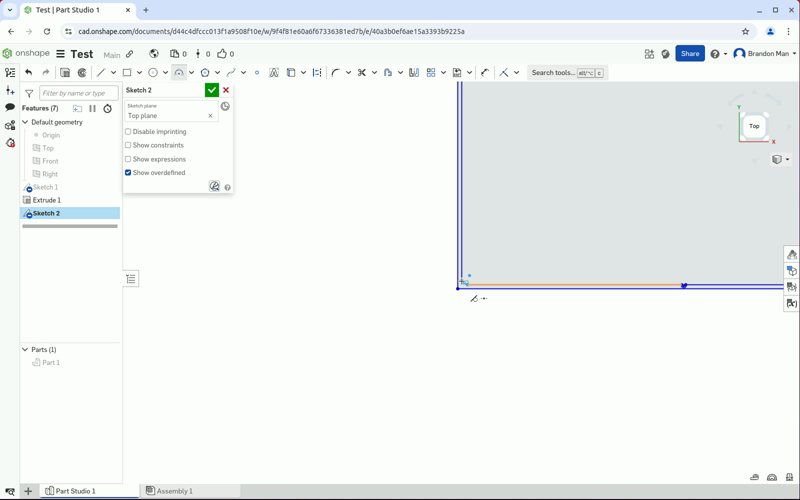
scroll(-6)
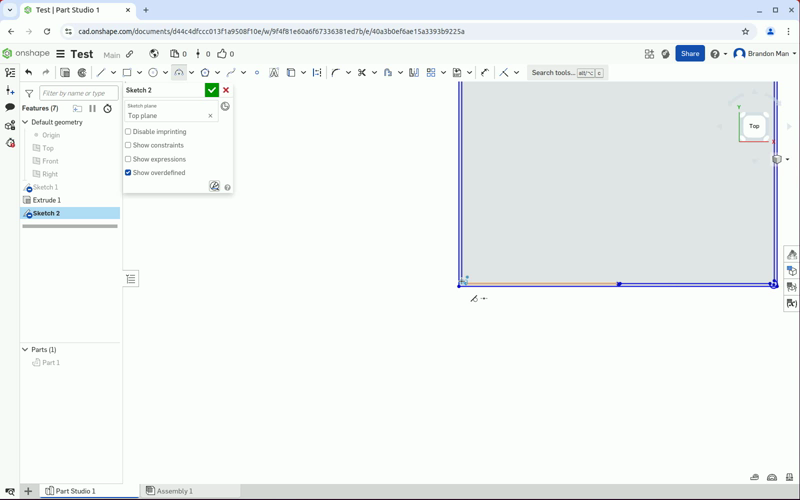
scroll(-6)
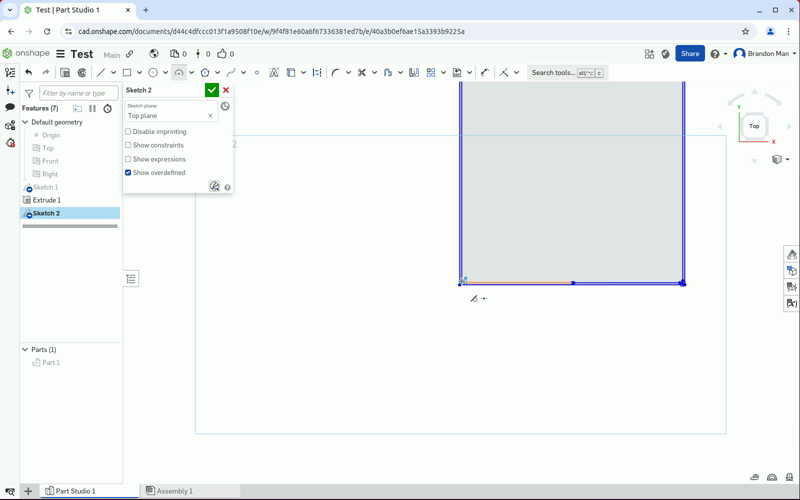
scroll(-6)
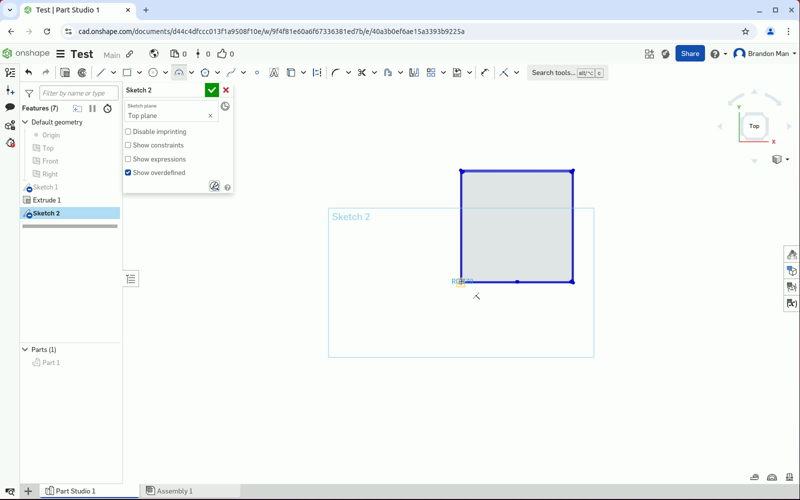
key_down(shift)
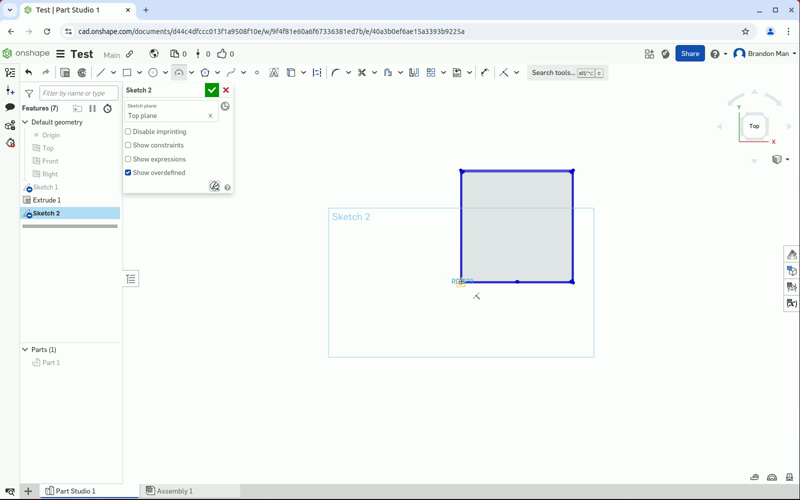
mouse_move(461, 282)
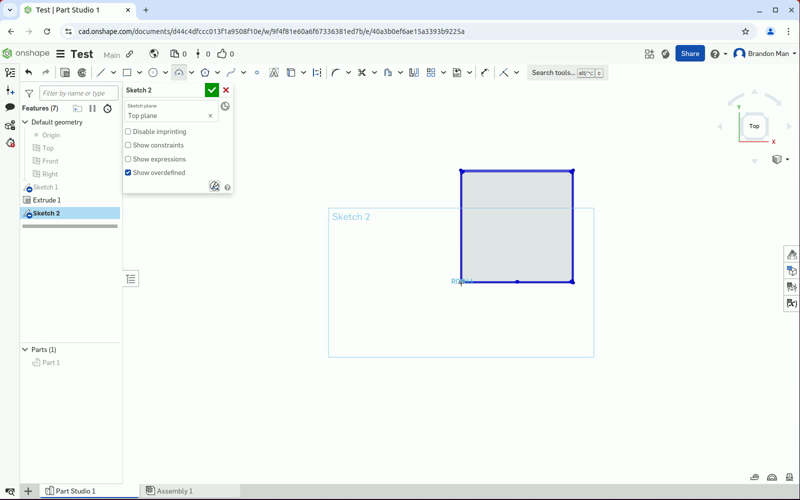
scroll(6)
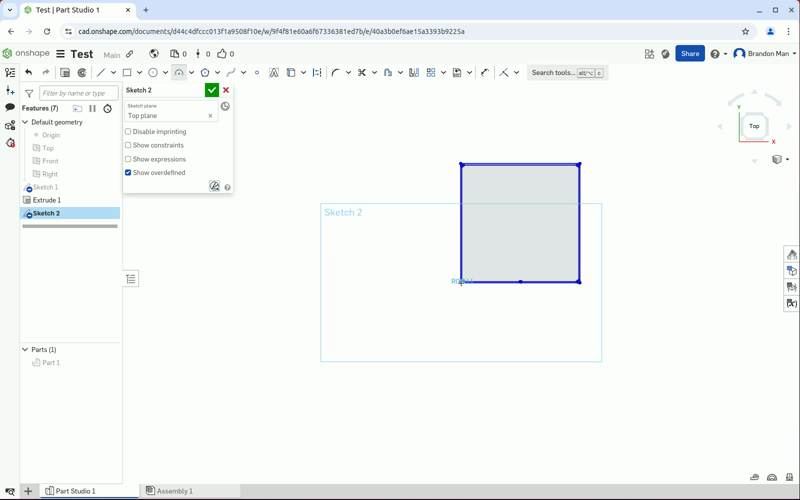
scroll(6)
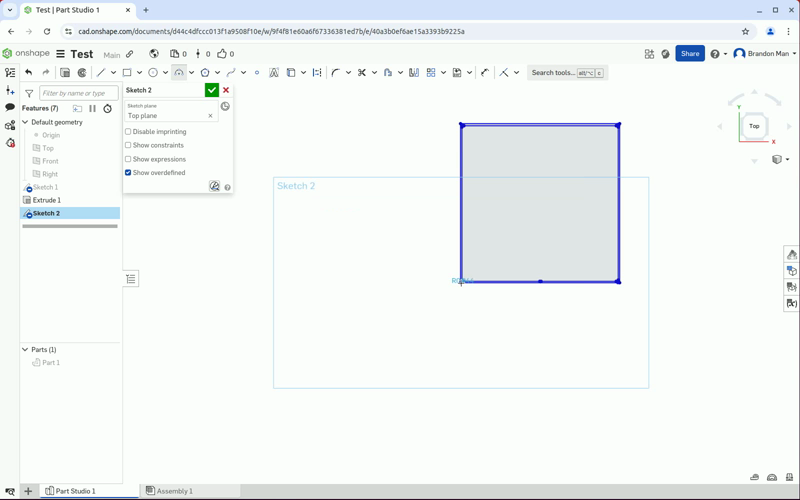
scroll(6)
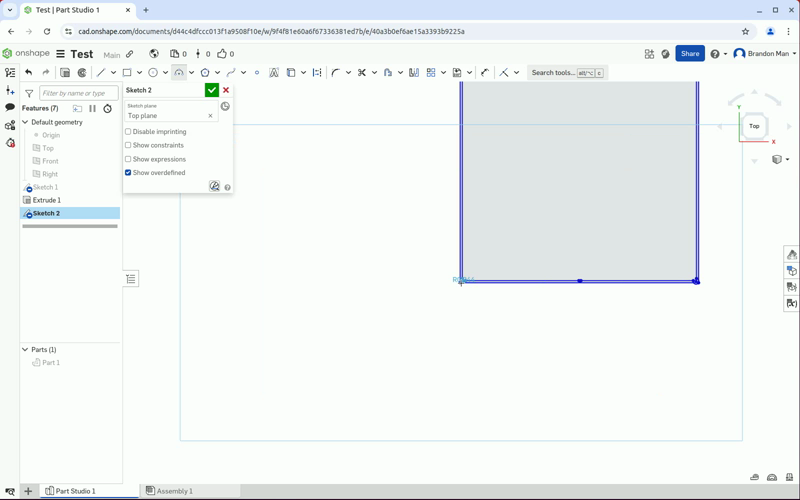
scroll(6)
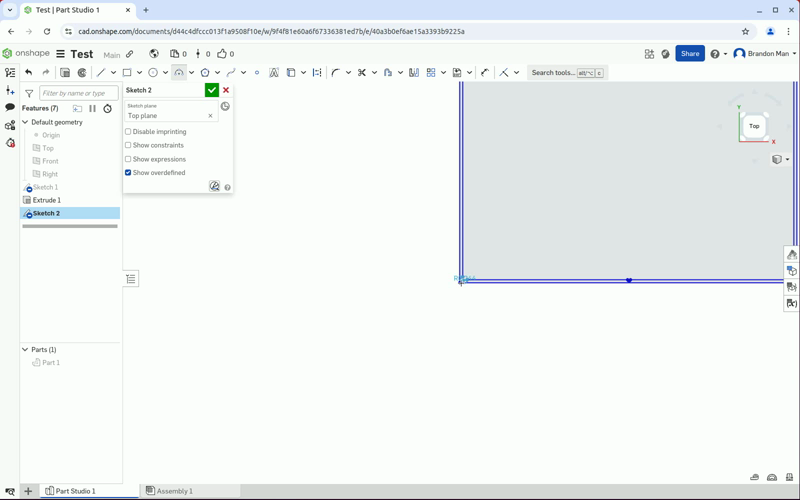
scroll(6)
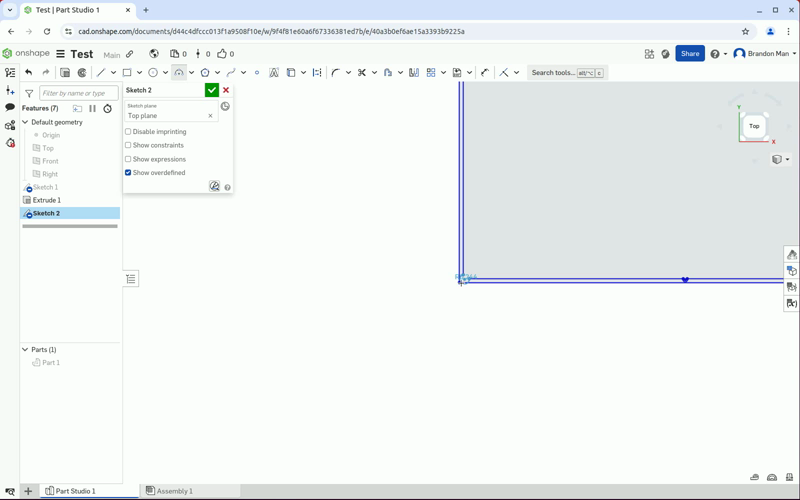
scroll(6)
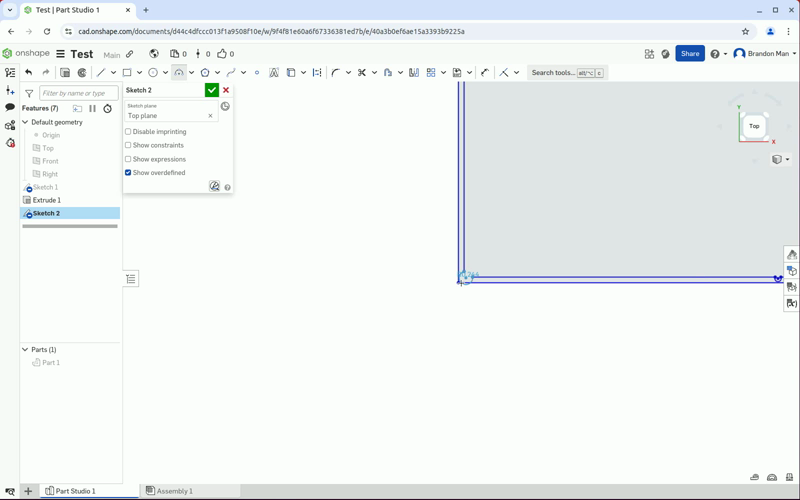
scroll(6)
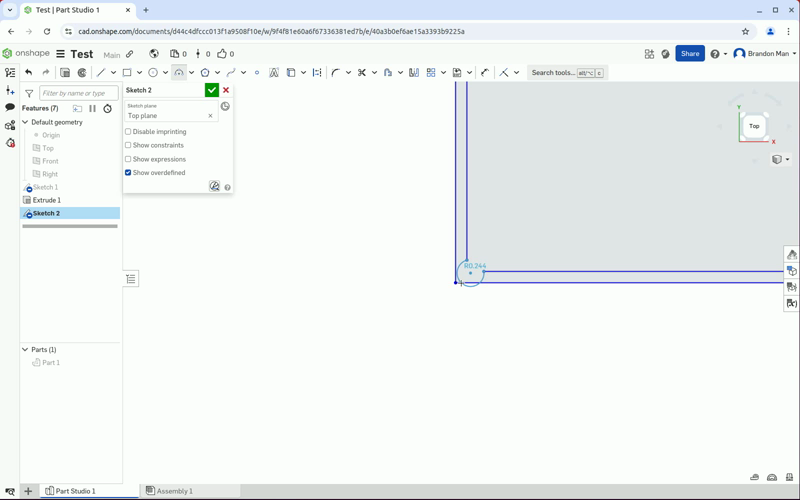
click(461, 282)
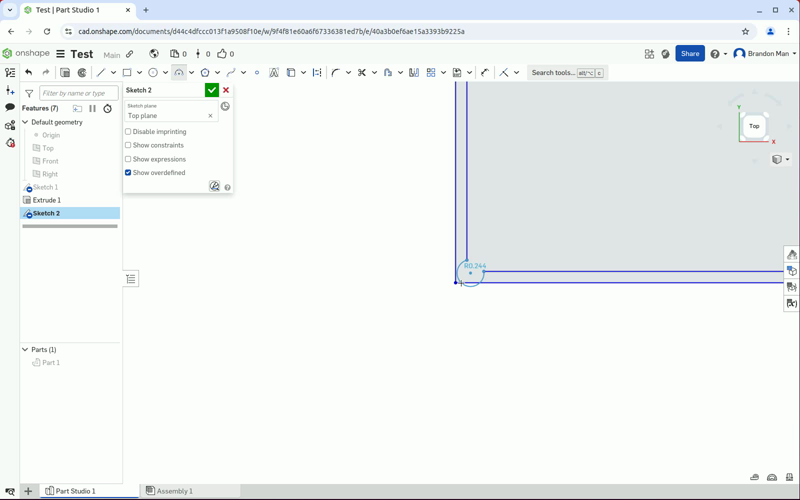
scroll(-6)
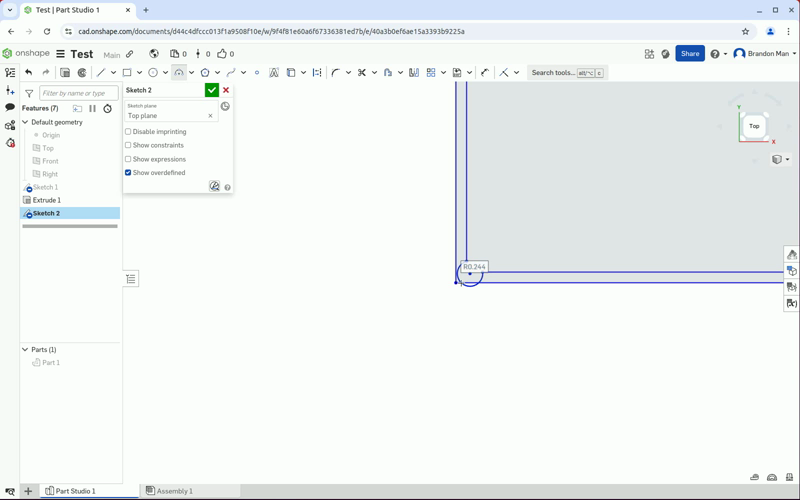
scroll(-6)
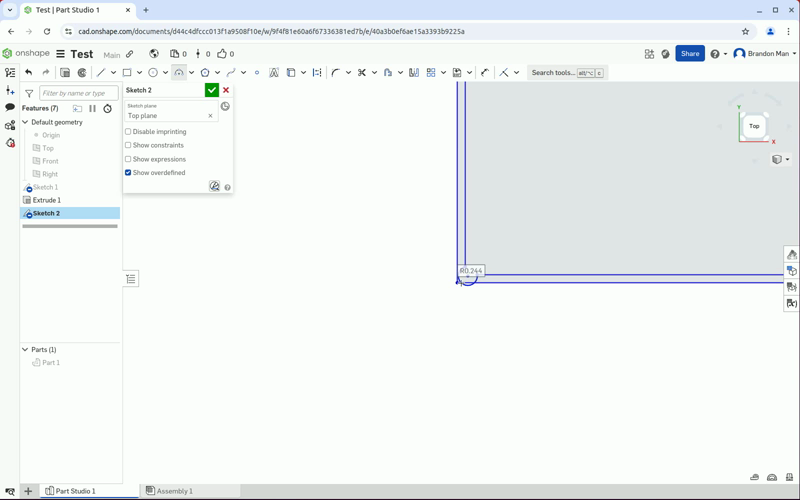
scroll(-6)
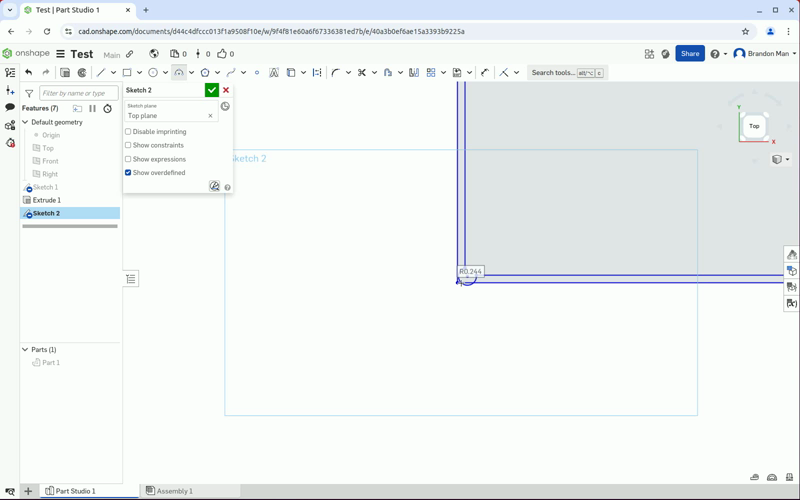
scroll(-6)
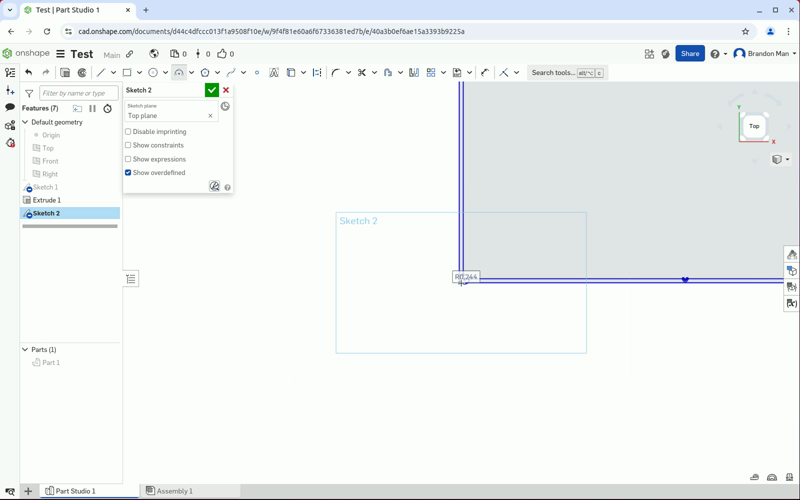
scroll(-6)
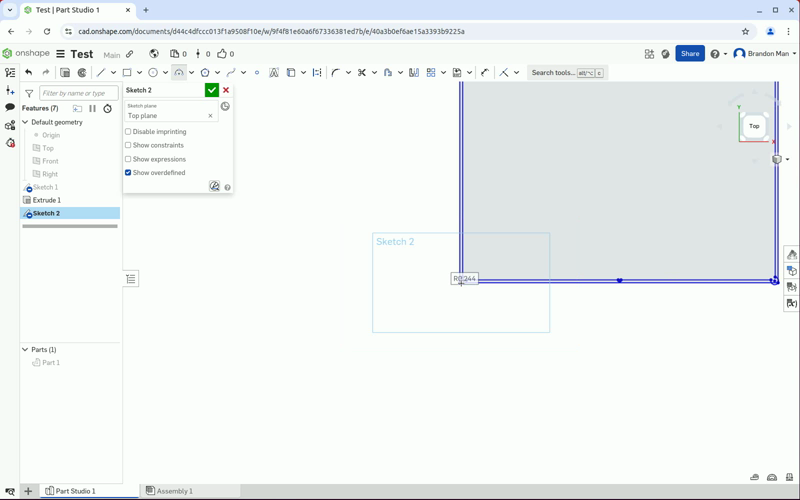
scroll(-6)
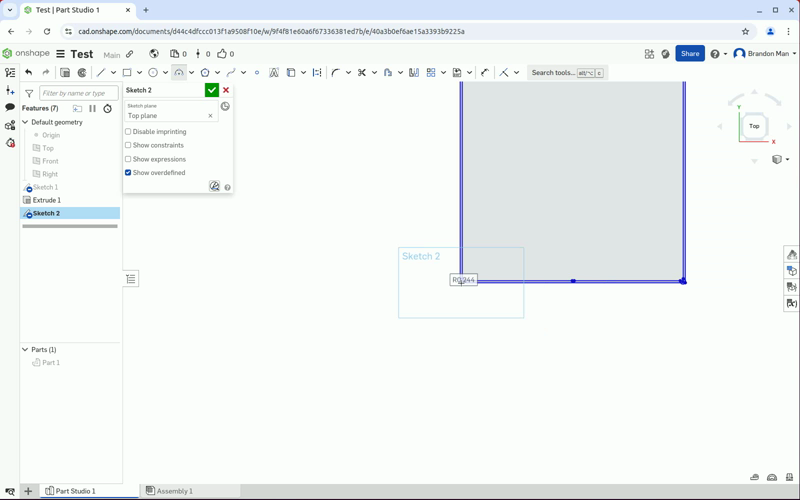
scroll(-6)
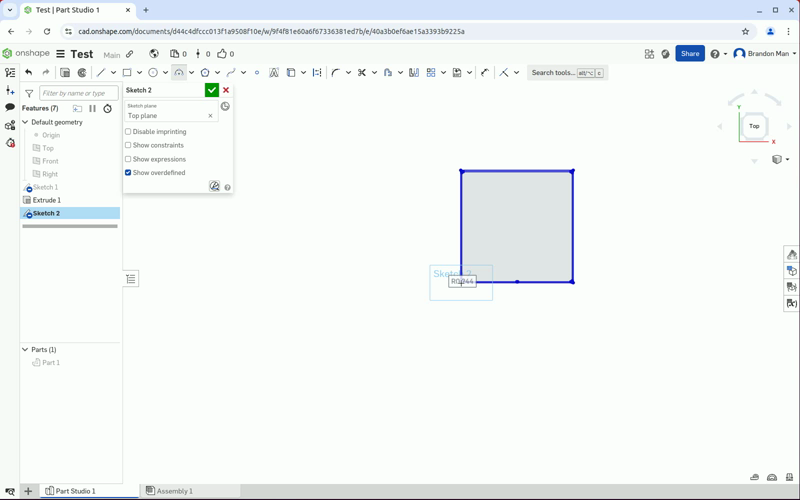
key_up(shift)
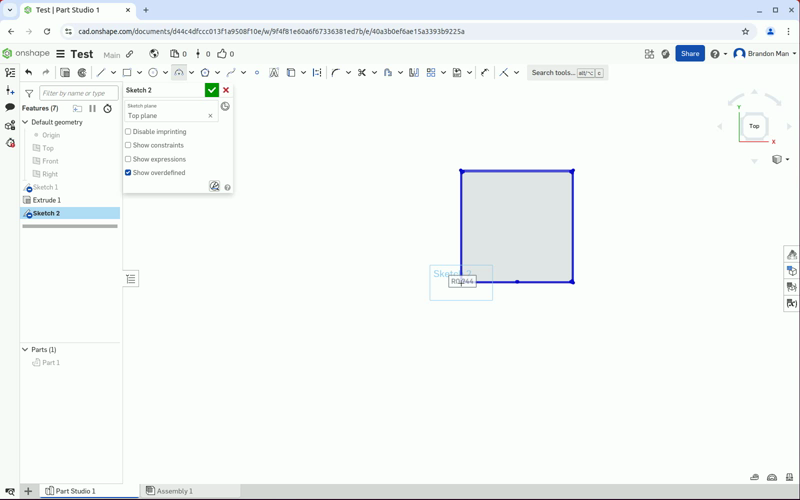
key(esc)
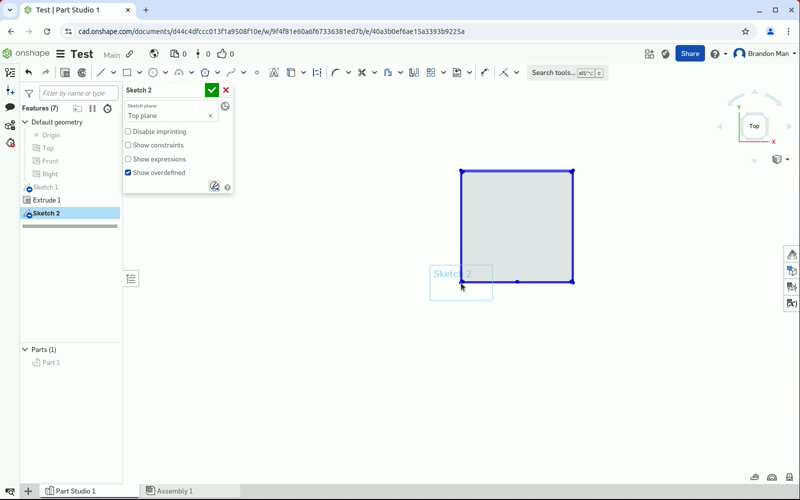
mouse_move(468, 282)
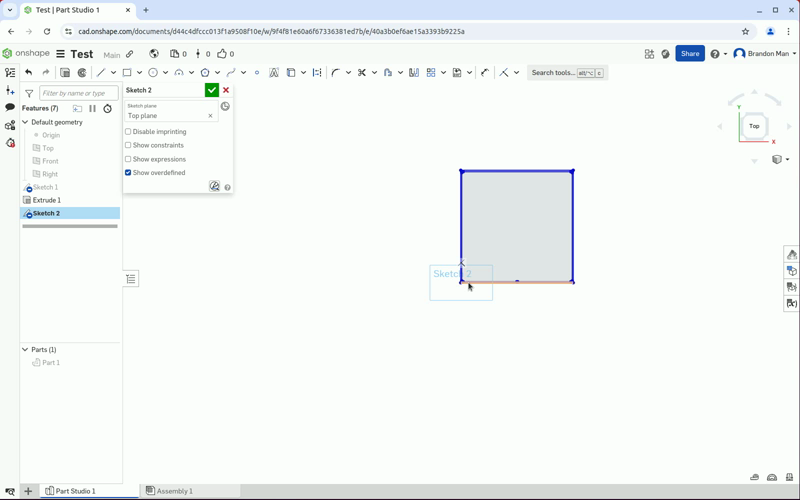
scroll(6)
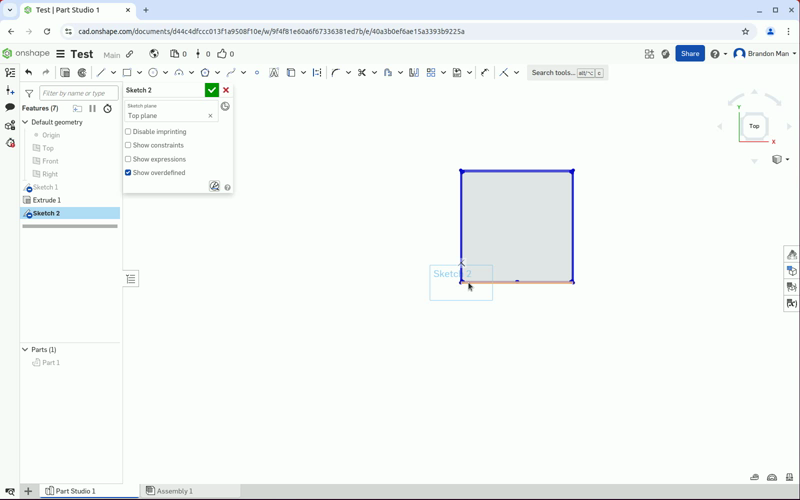
scroll(6)
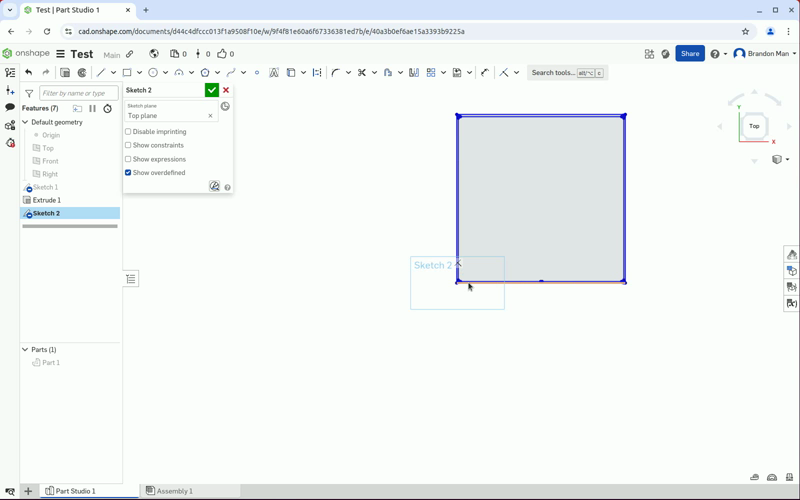
scroll(6)
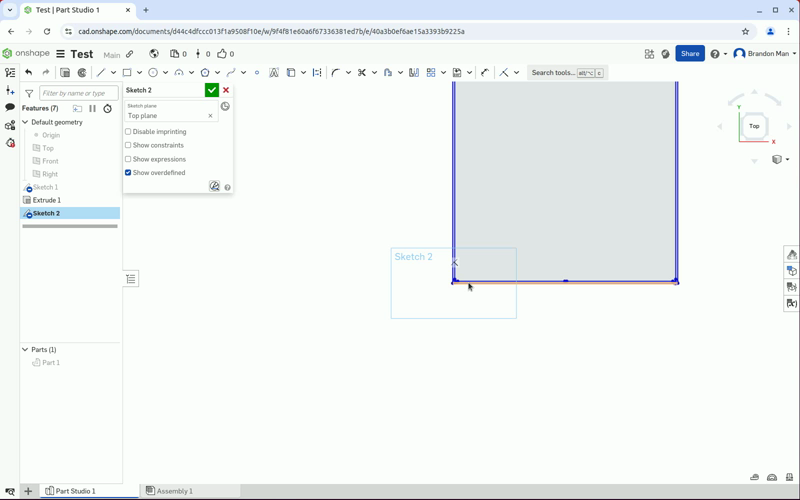
scroll(6)
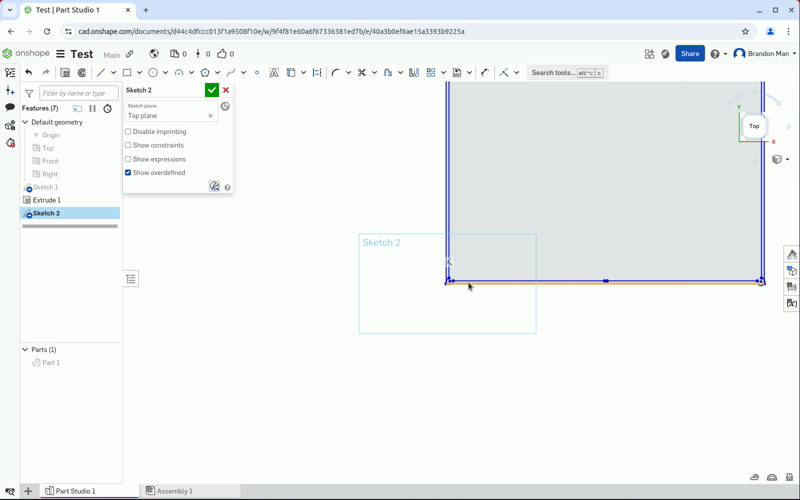
scroll(6)
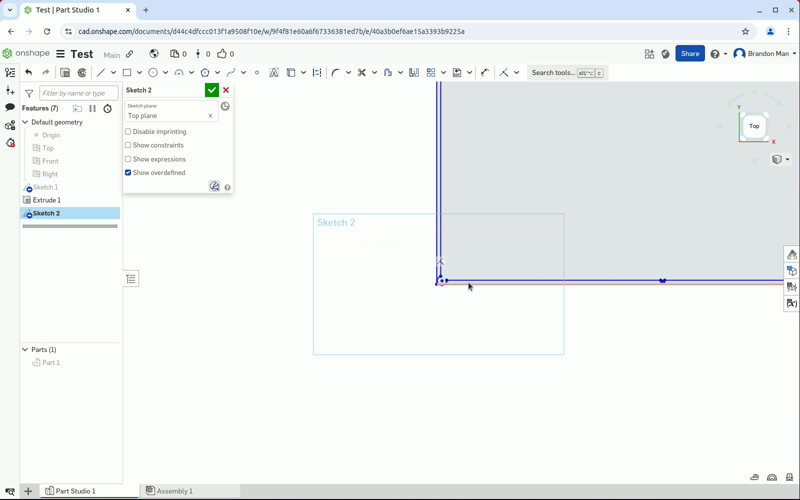
scroll(6)
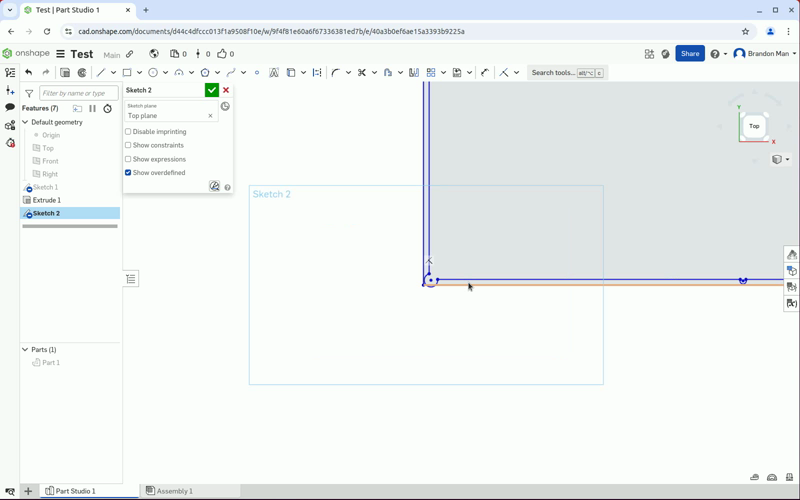
scroll(6)
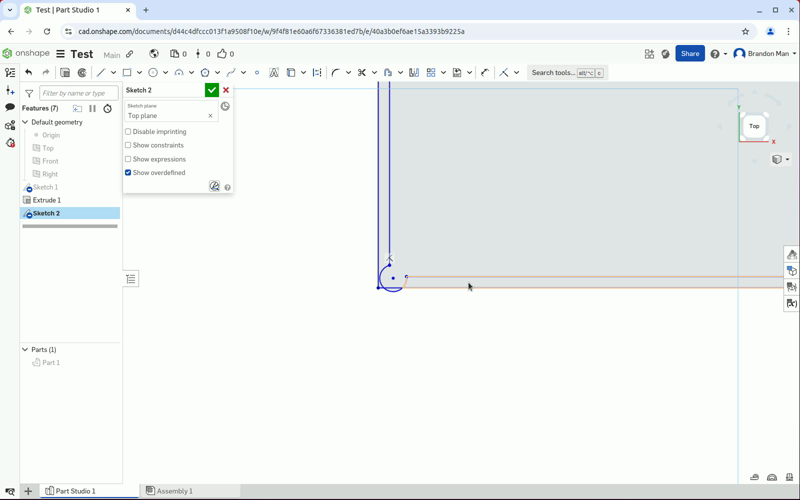
click(468, 282)
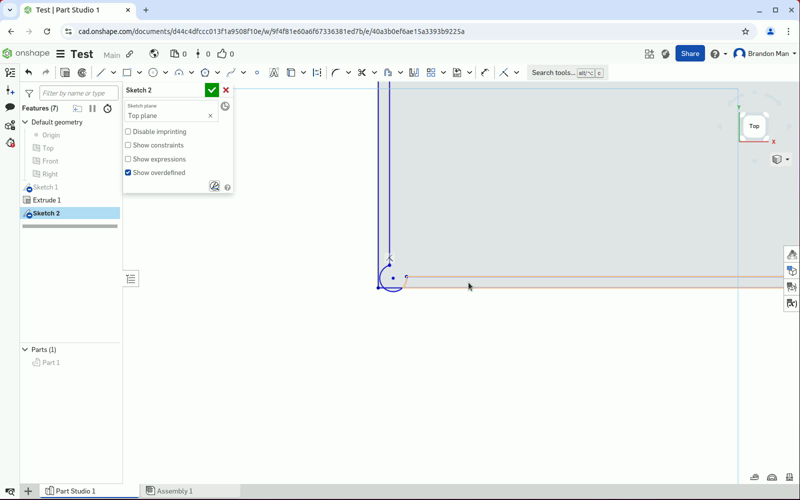
scroll(-6)
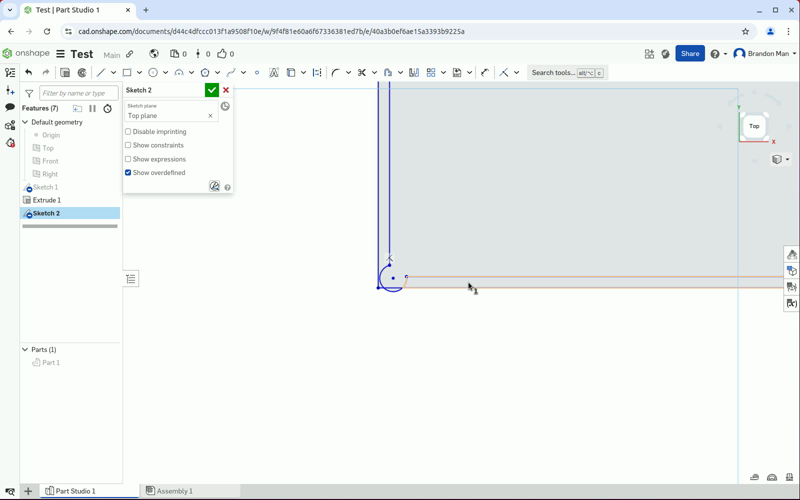
scroll(-6)
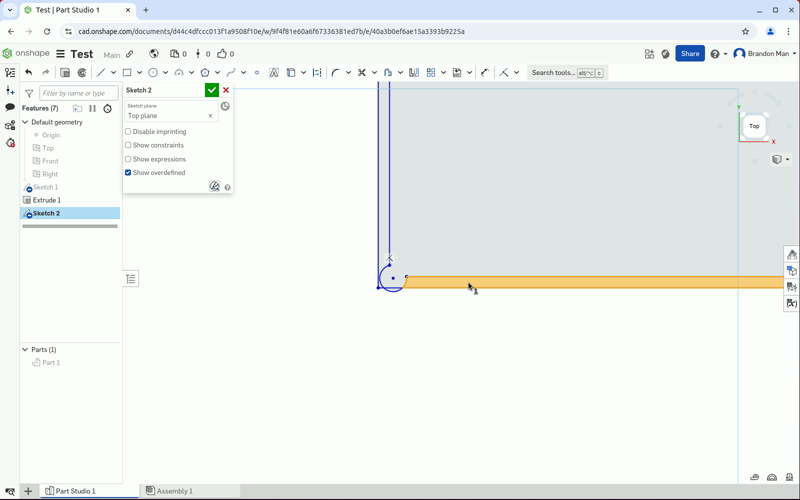
scroll(-6)
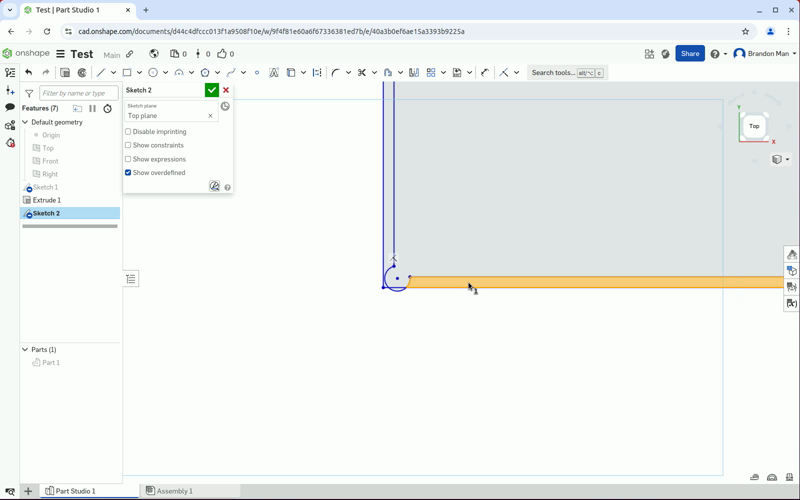
scroll(-6)
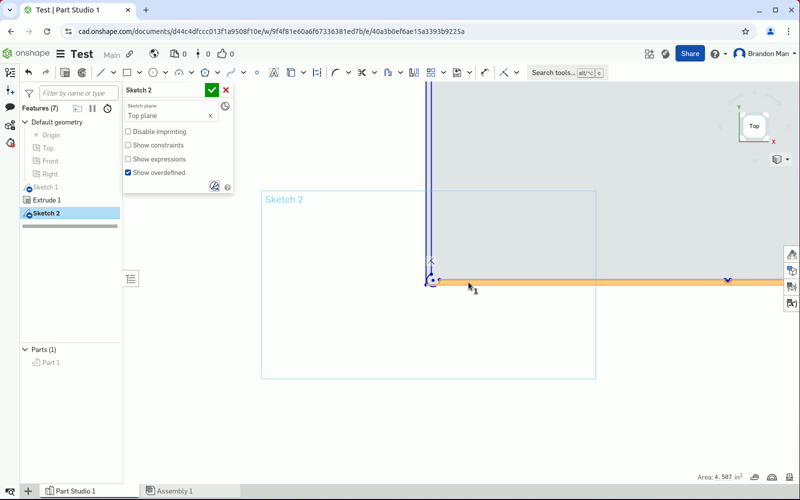
scroll(-6)
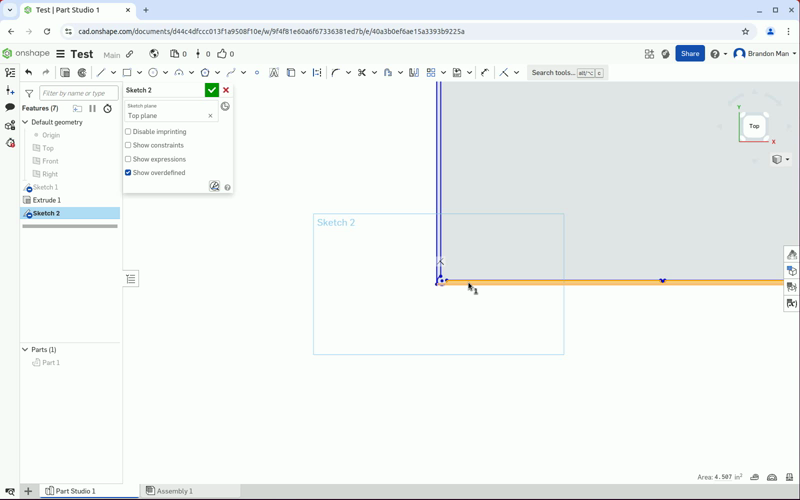
scroll(-6)
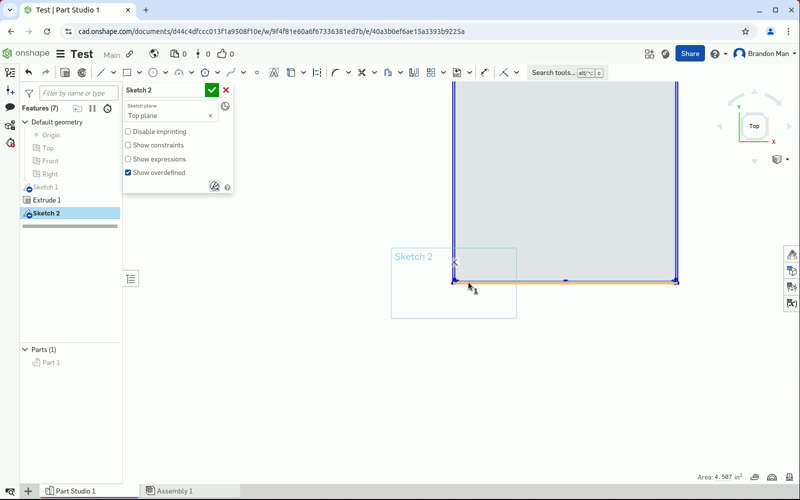
scroll(-6)
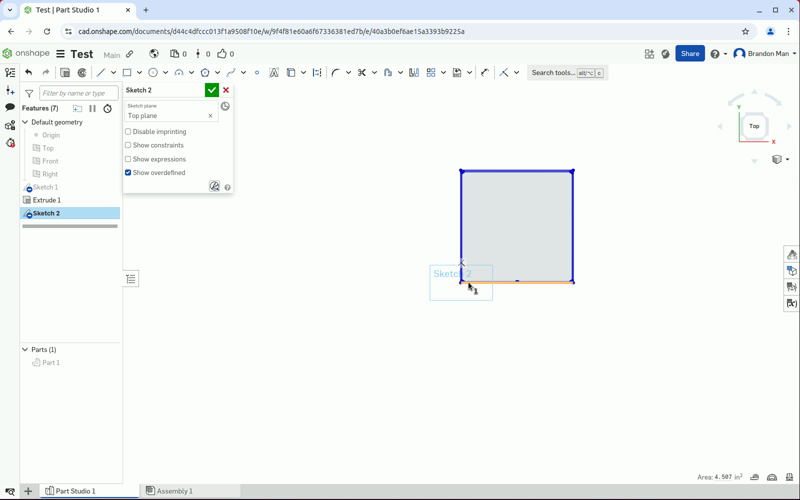
mouse_move(73, 352)
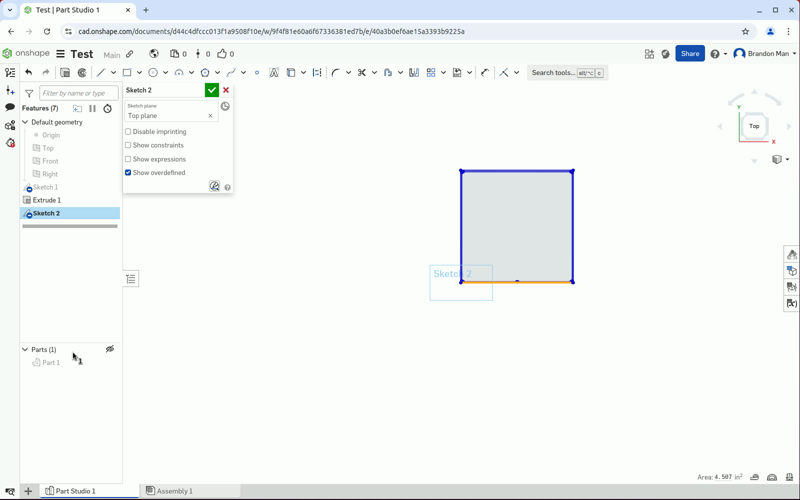
key(shift+y)
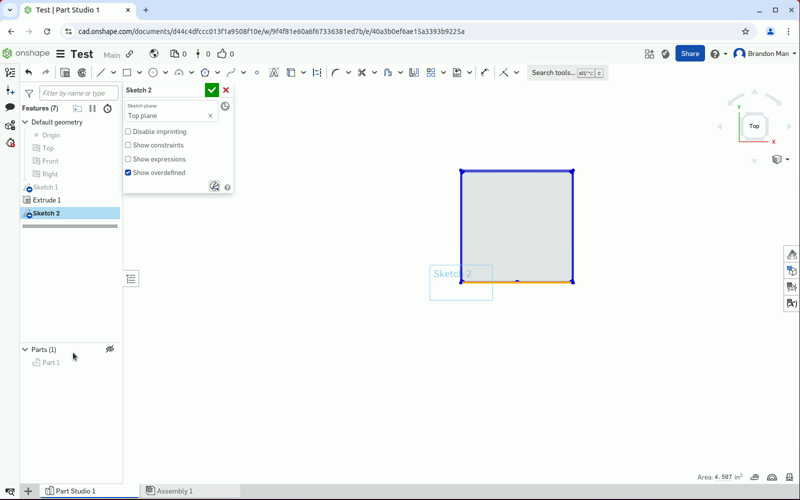
key(shift+e)
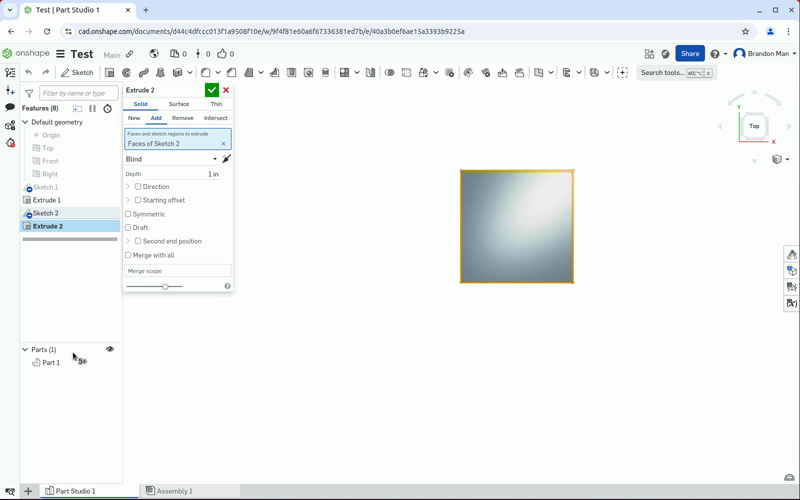
mouse_move(143, 106)
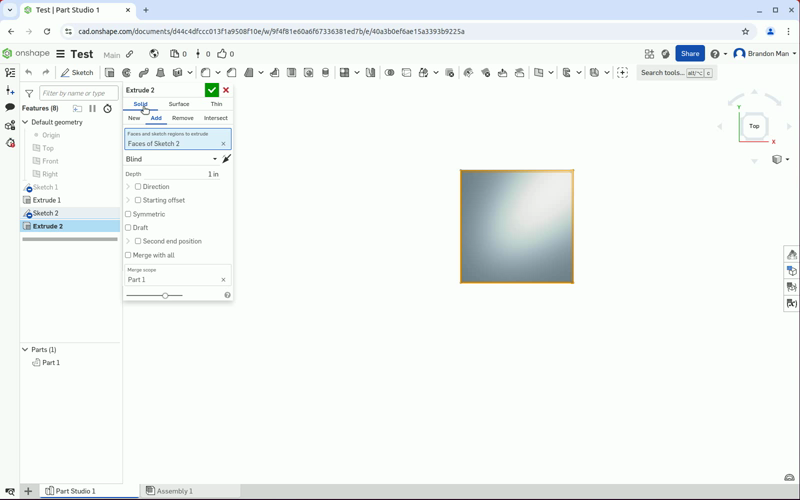
click(143, 106)
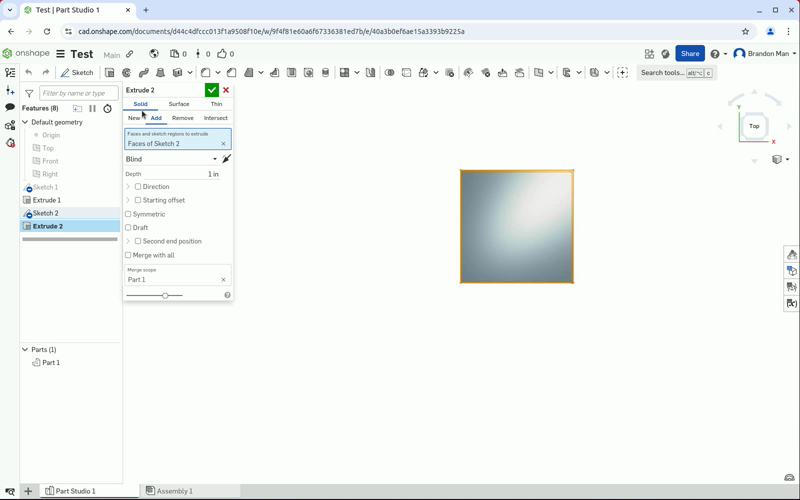
mouse_move(137, 120)
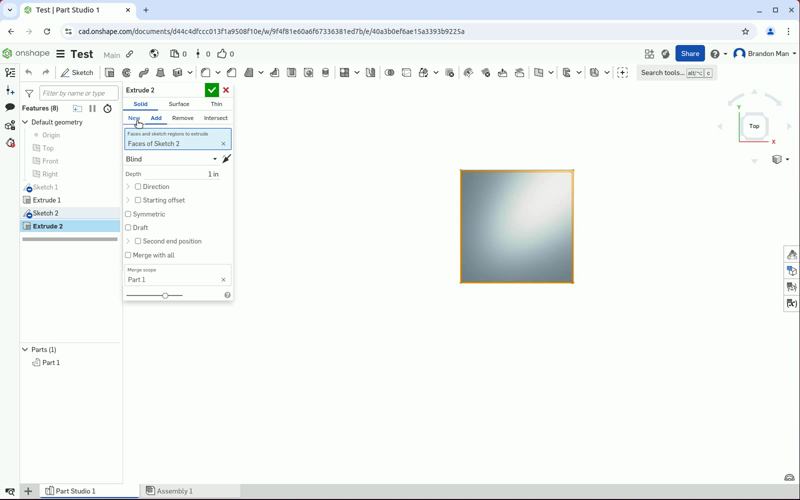
click(137, 120)
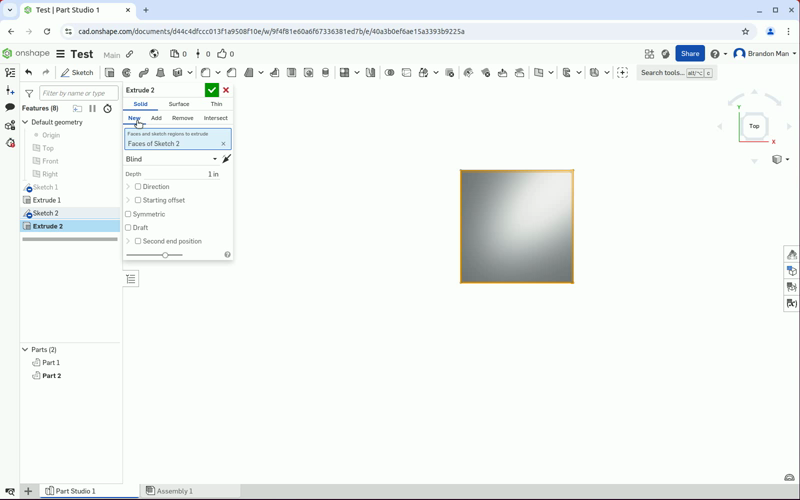
key(tab, 4)
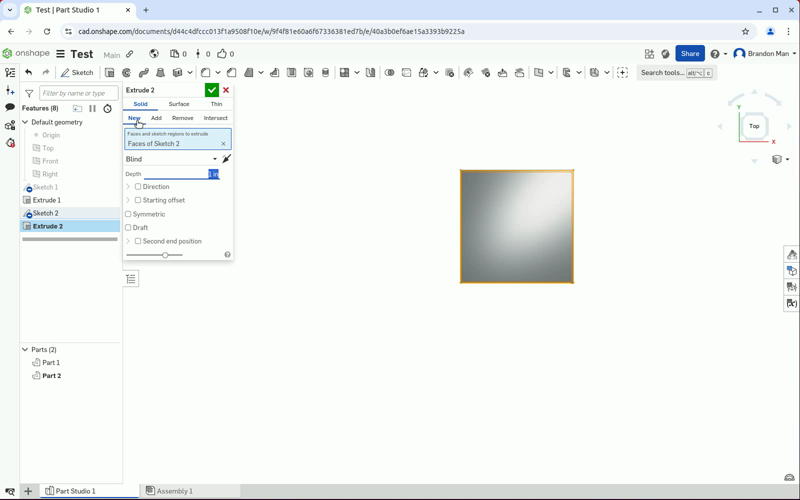
text(0.241)
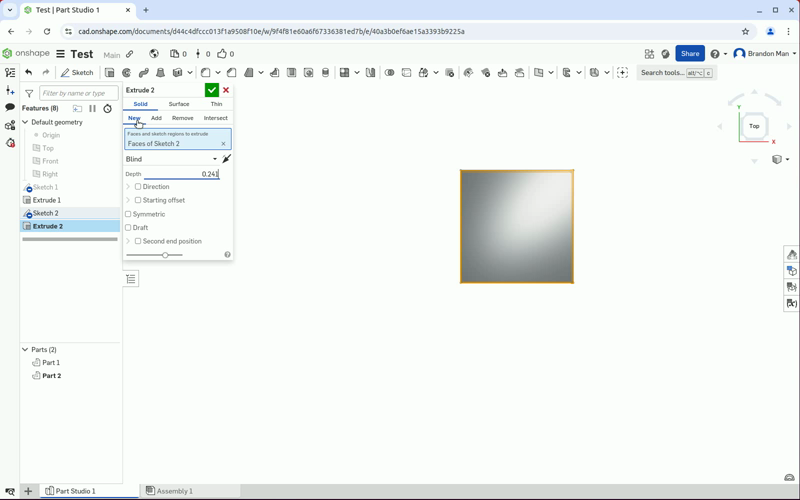
key(enter)
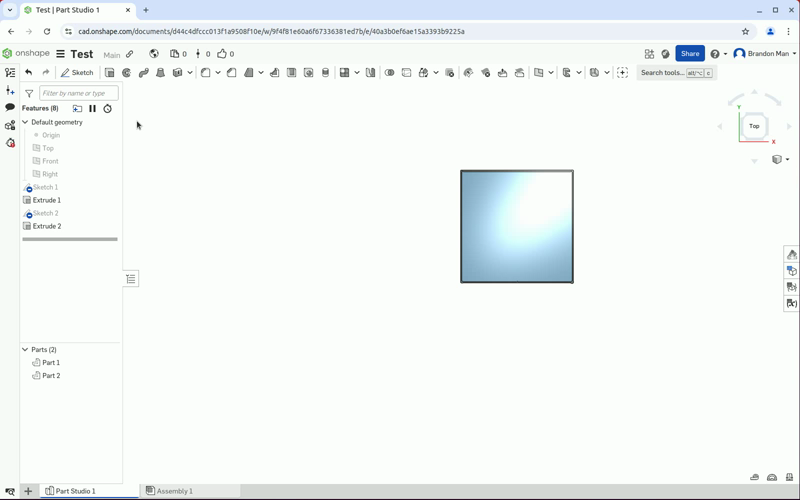
key(shift+h)
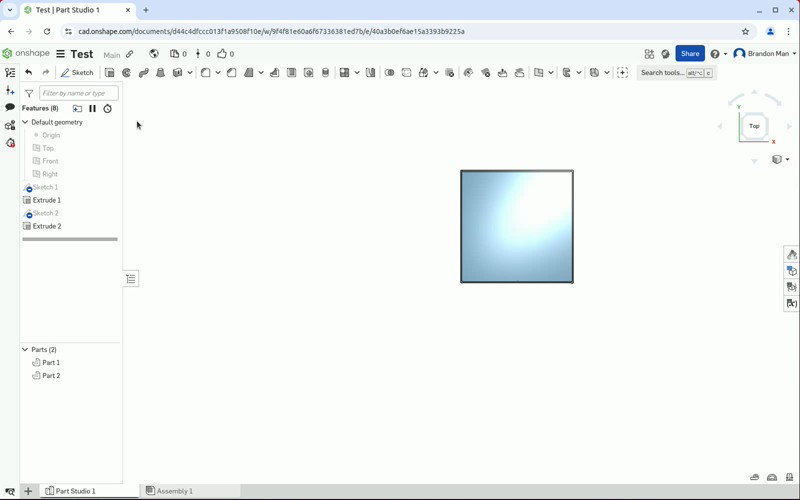
key(shift+h)
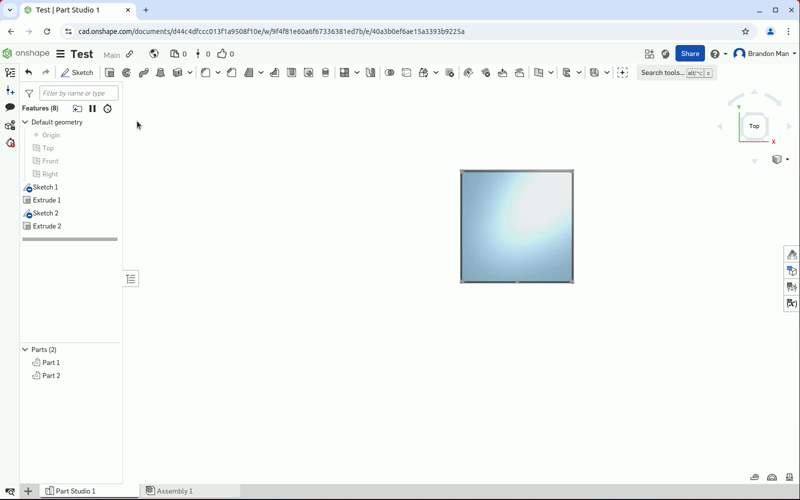
key(shift+7)
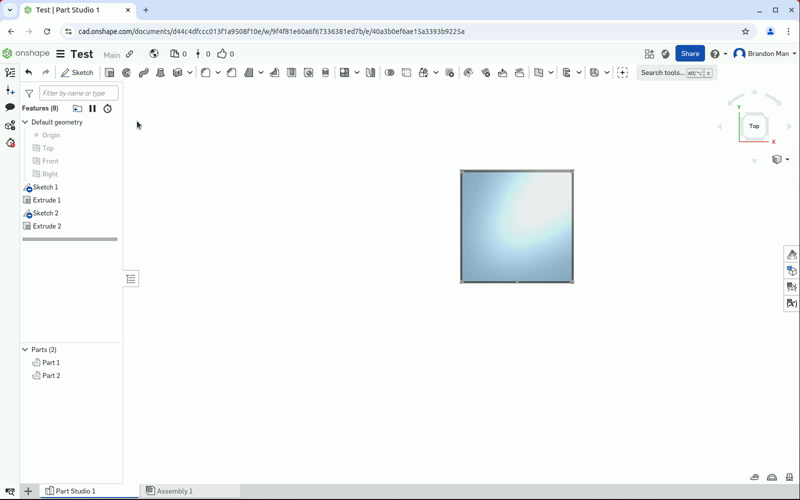
key(up, 3)
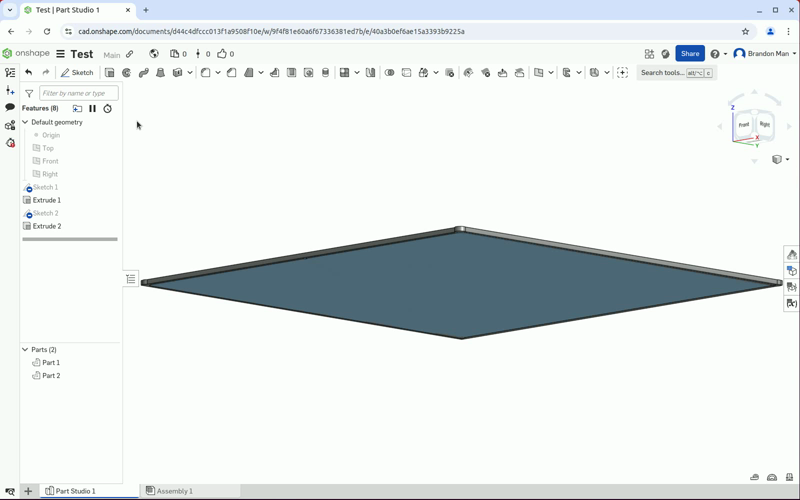
key(left, 3)
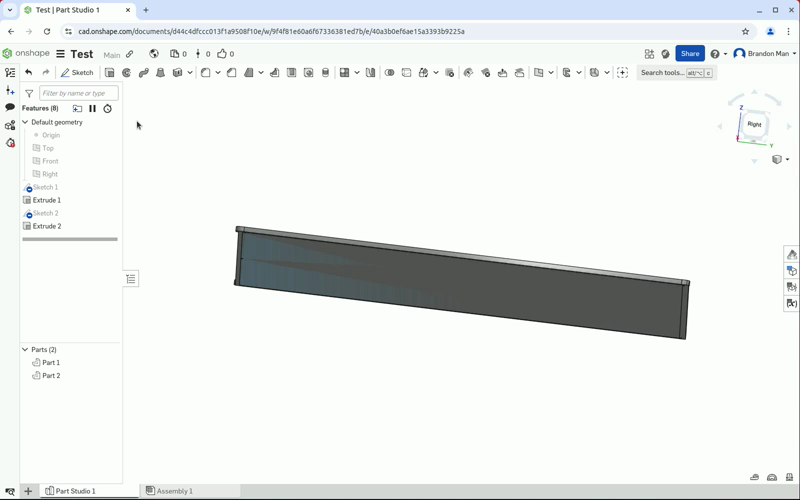
key(right, 3)
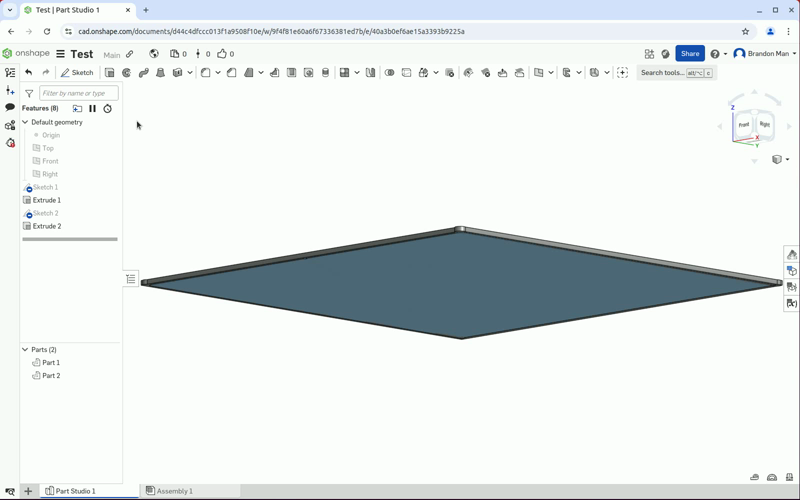
key(down, 3)
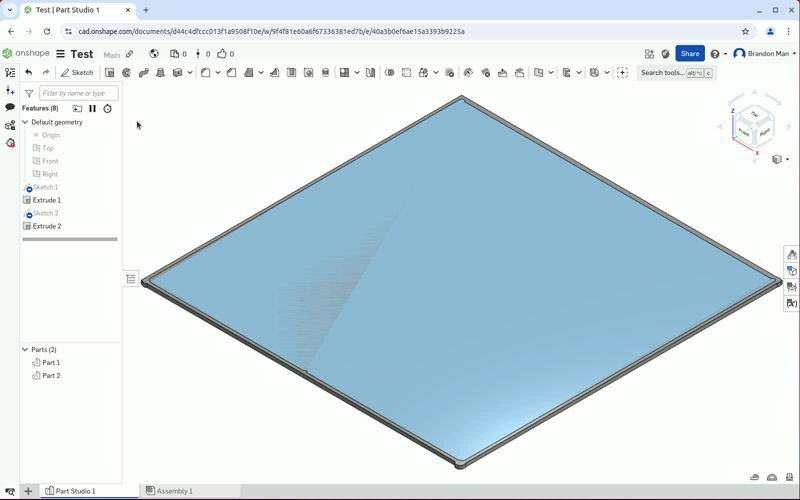
mouse_move(73, 189)
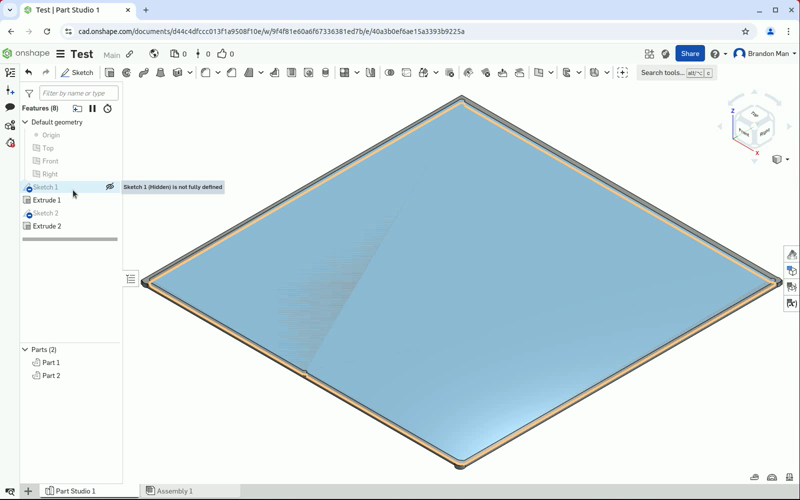
click(73, 189)